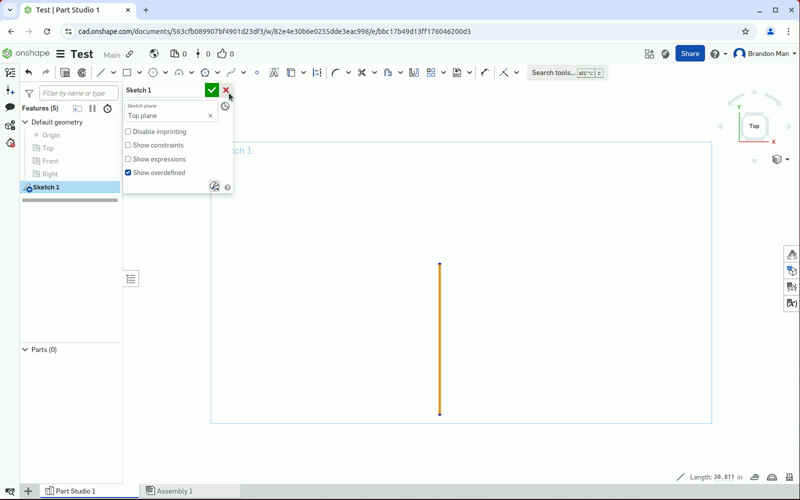
key(shift+h)
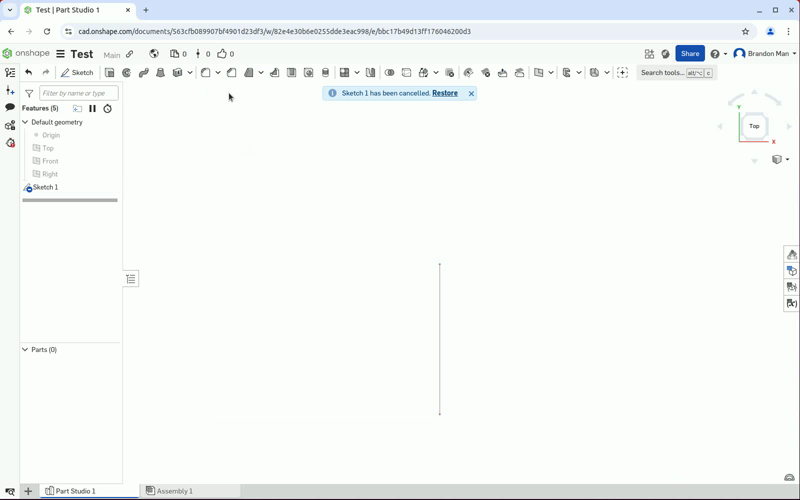
key(shift+s)
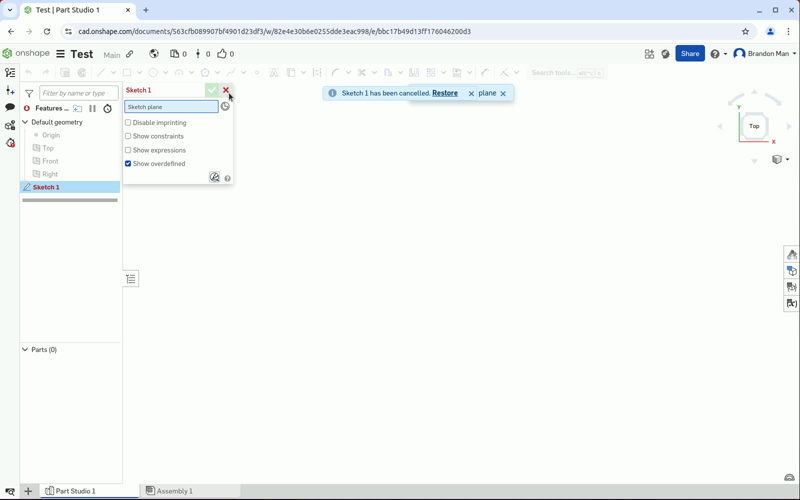
mouse_move(73, 150)
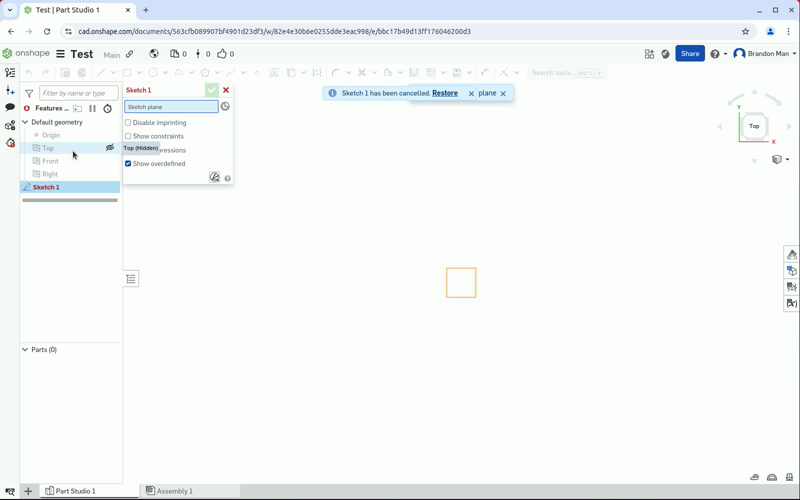
click(73, 150)
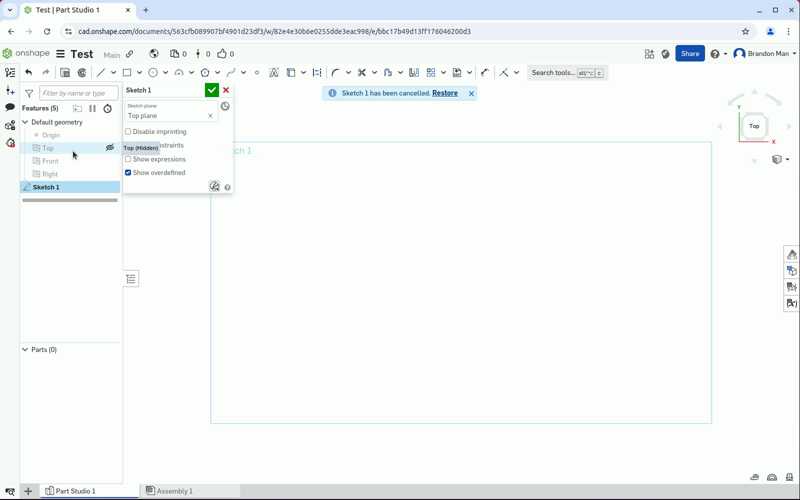
mouse_move(73, 352)
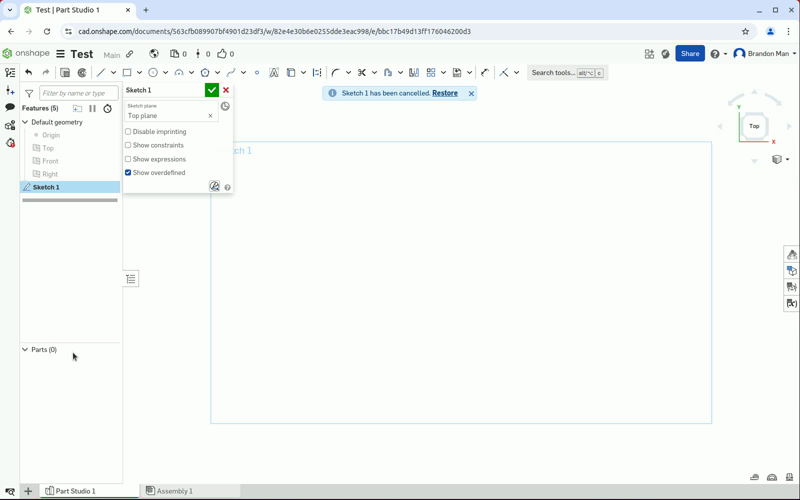
key(y)
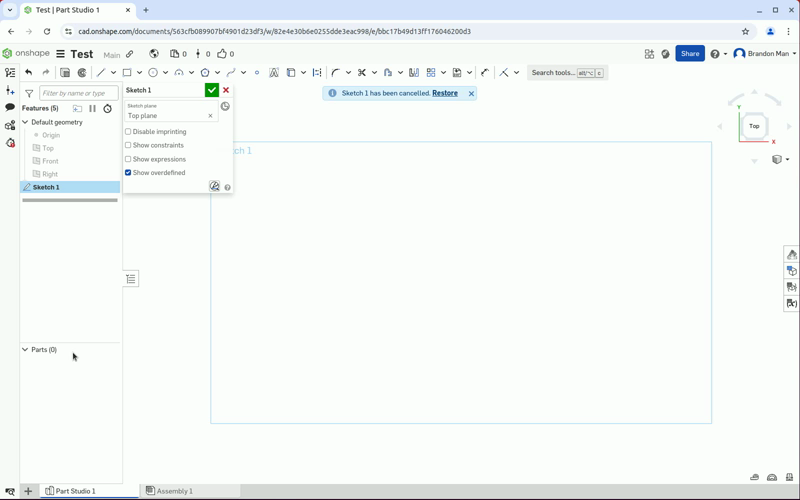
key(c)
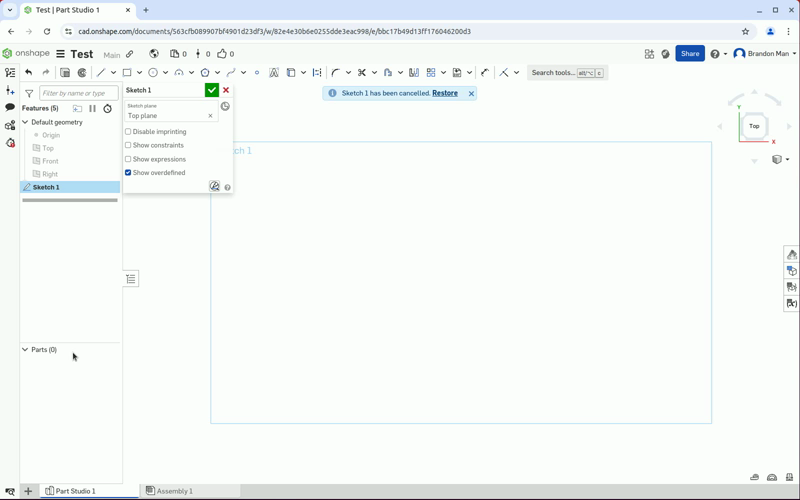
key_down(shift)
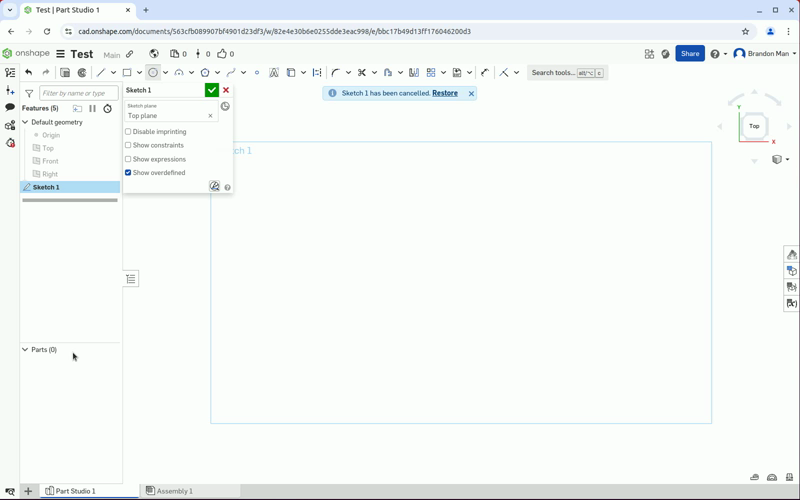
mouse_move(461, 207)
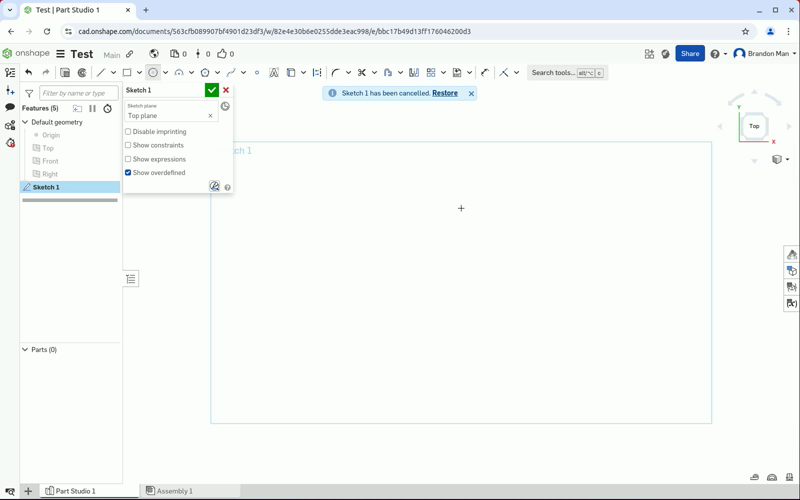
click(461, 207)
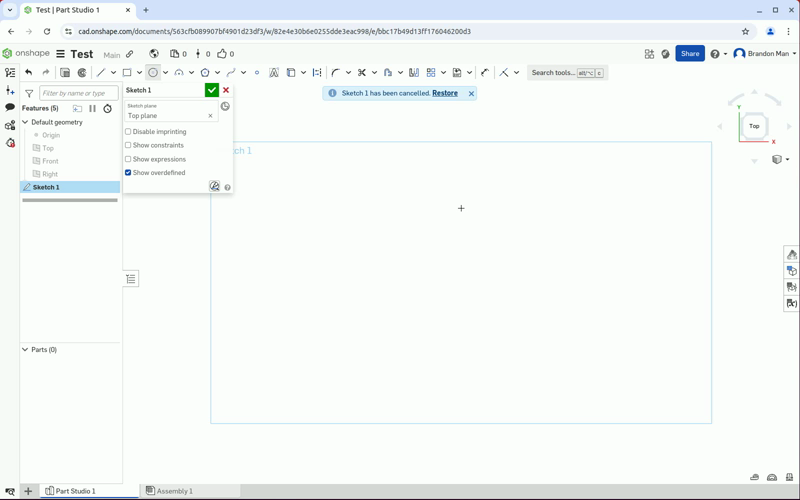
key_up(shift)
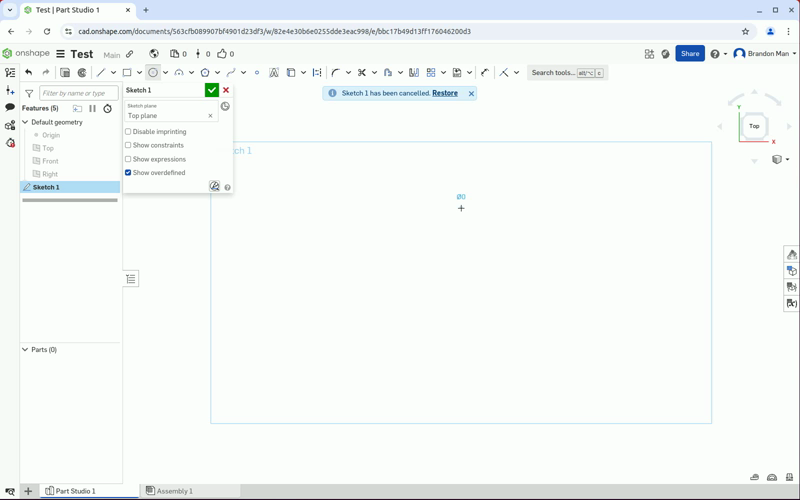
mouse_move(499, 207)
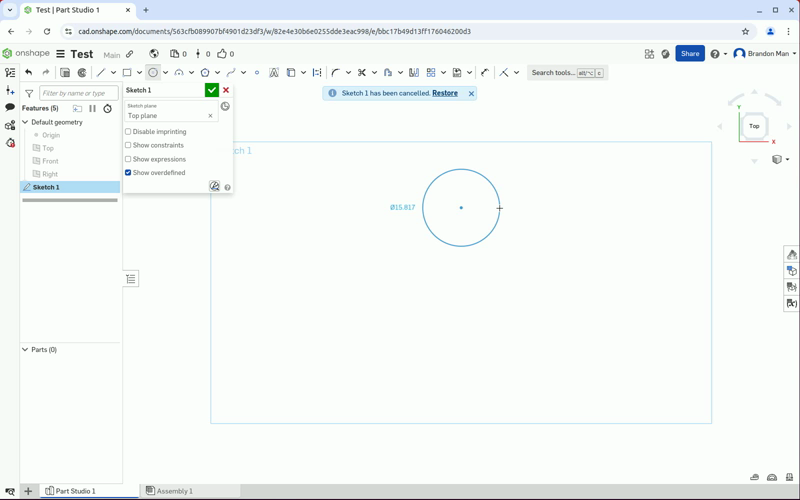
click(499, 207)
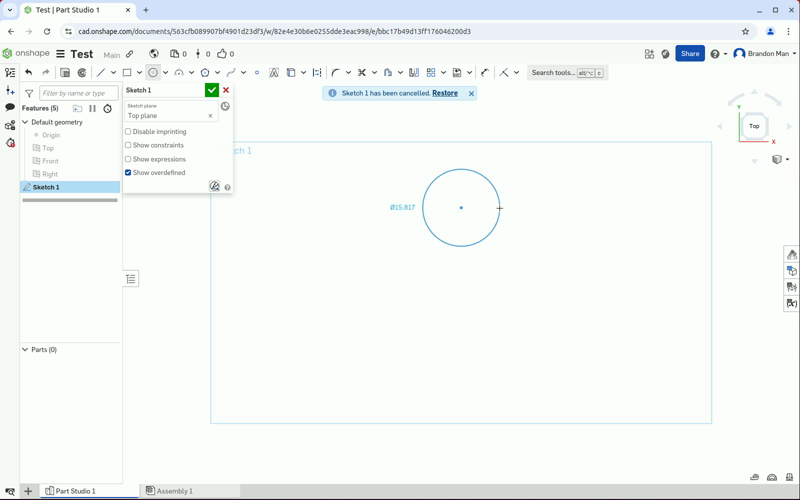
key(esc)
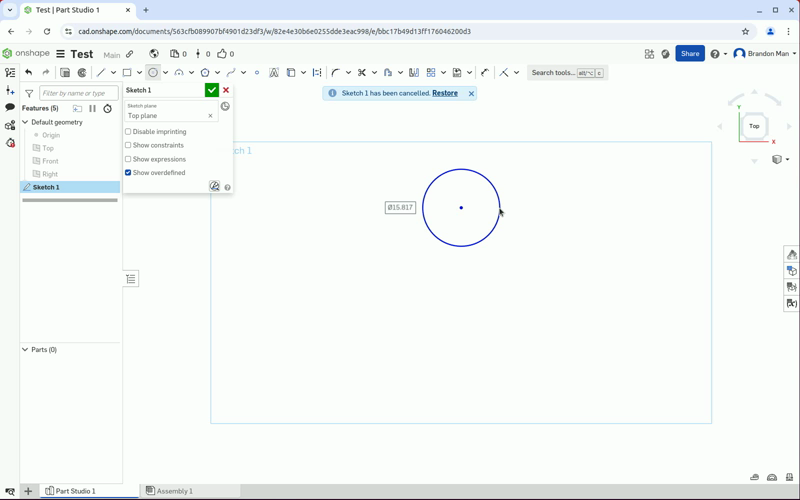
key(c)
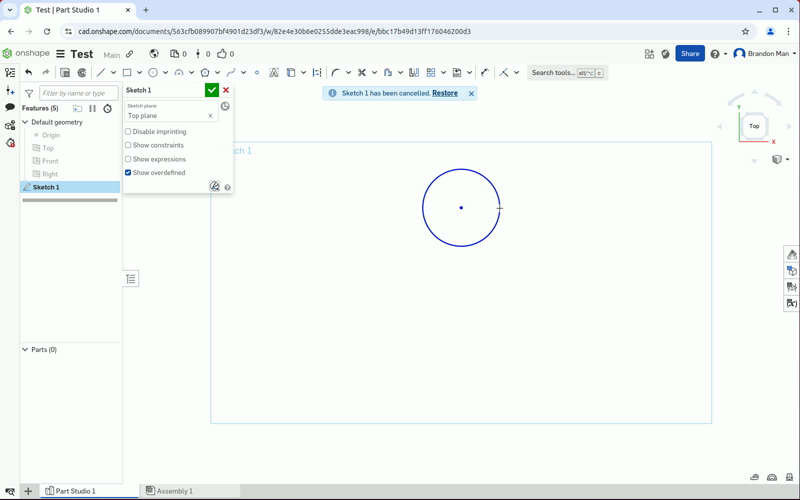
key_down(shift)
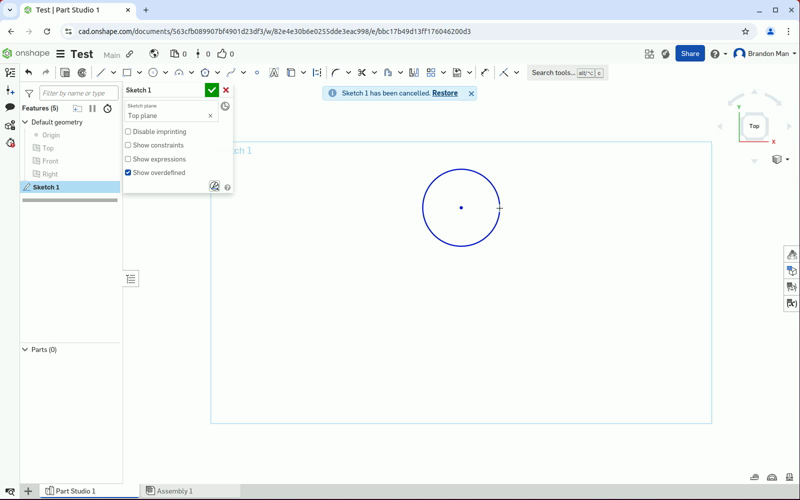
mouse_move(461, 207)
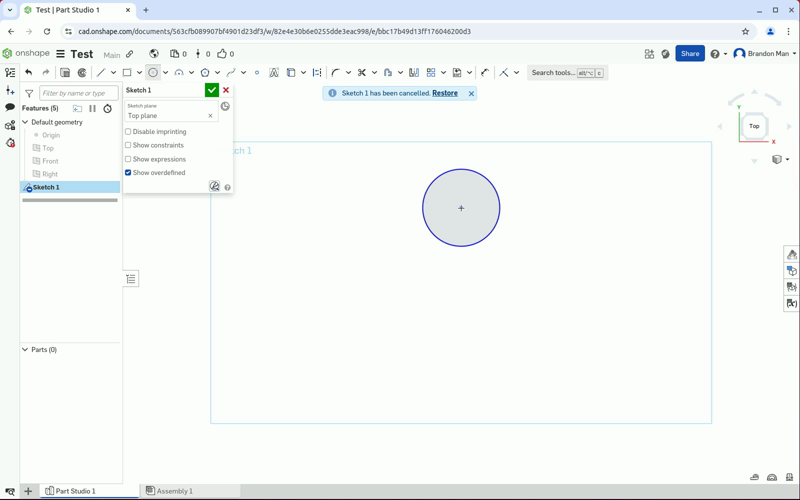
click(461, 207)
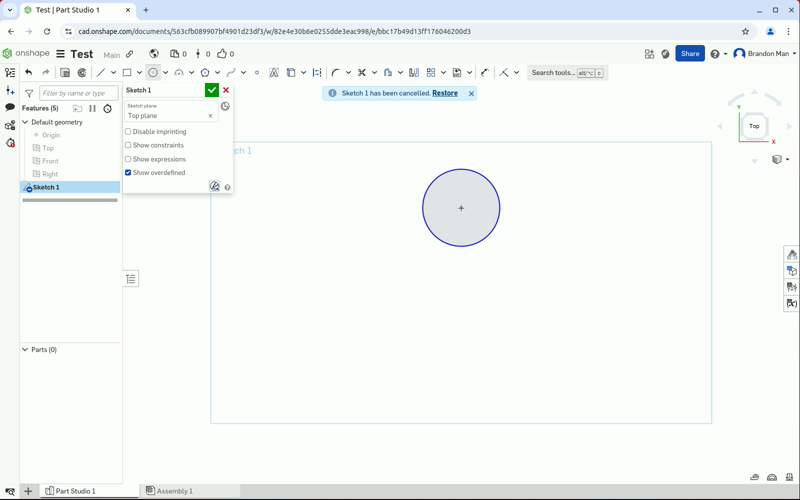
key_up(shift)
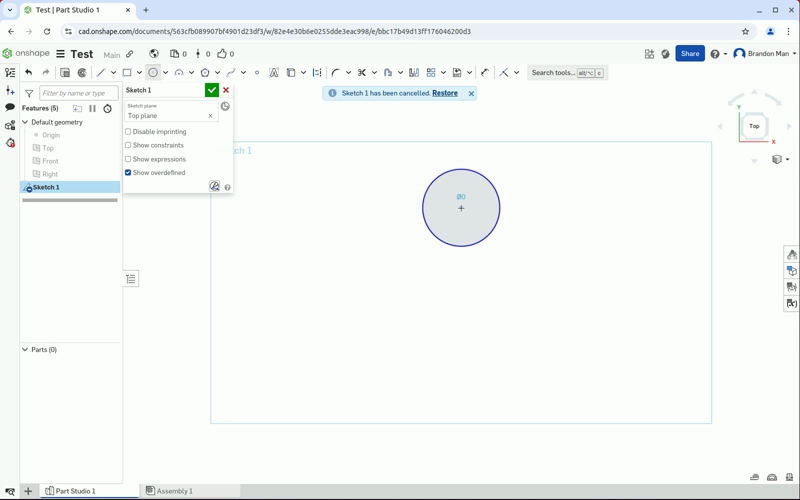
mouse_move(491, 207)
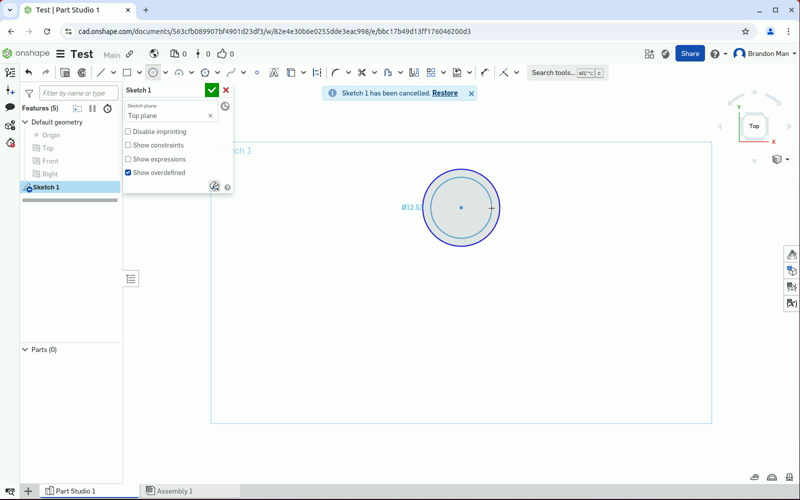
click(491, 207)
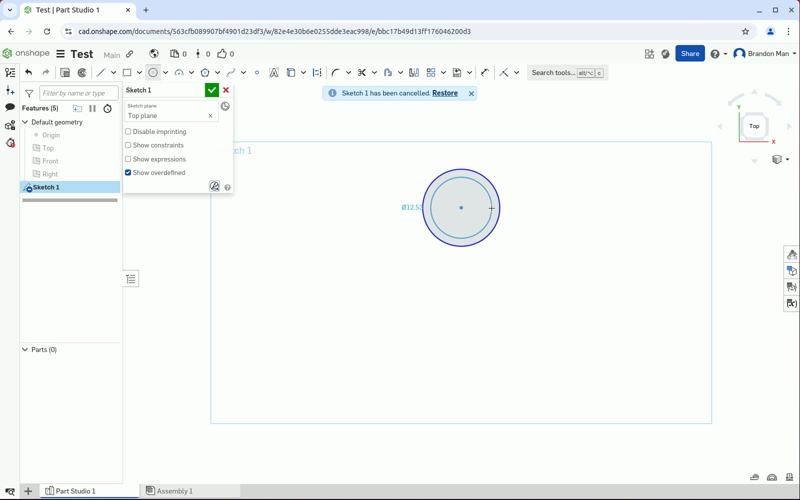
key(esc)
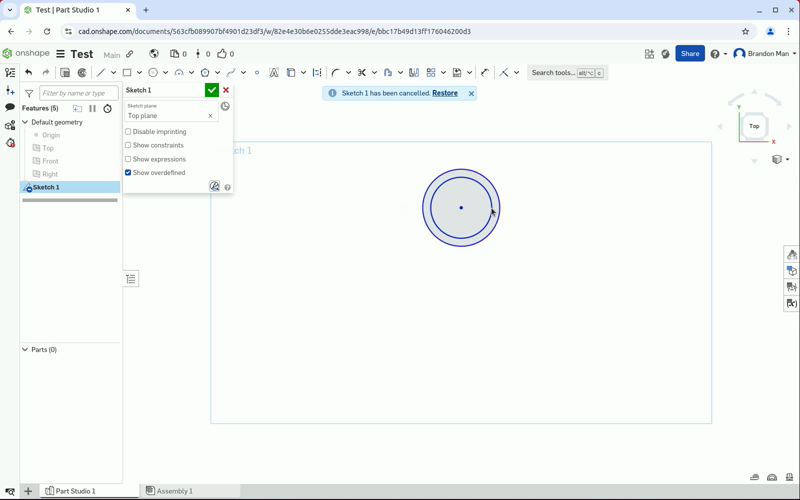
mouse_move(466, 241)
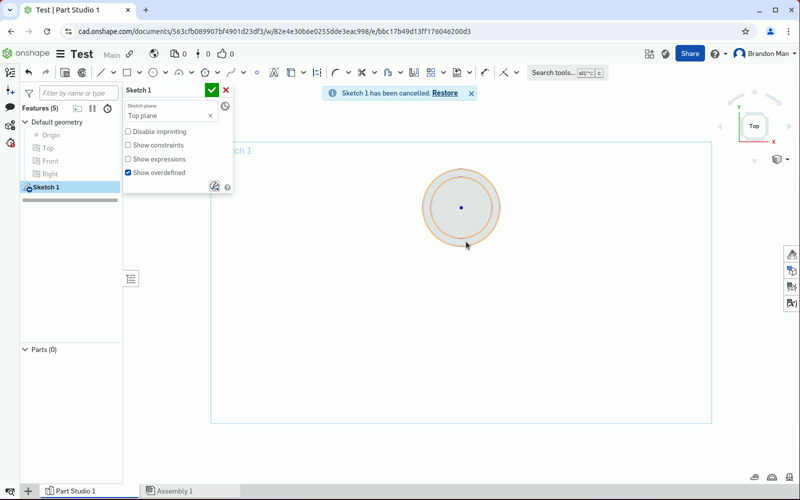
scroll(6)
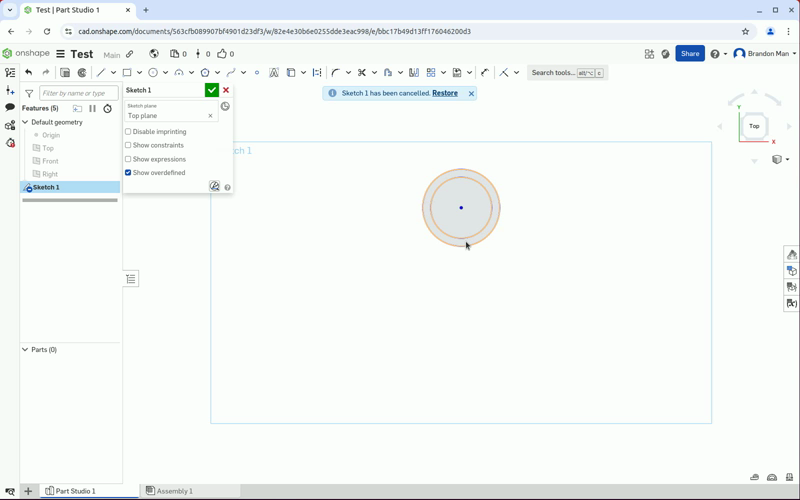
scroll(6)
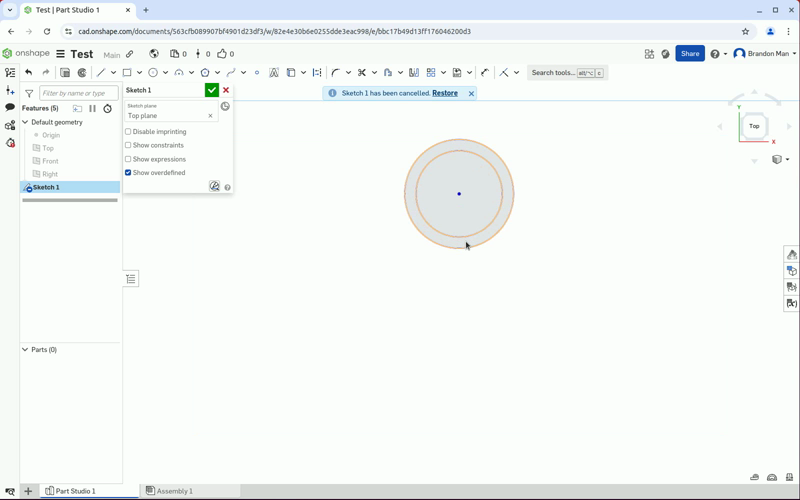
scroll(6)
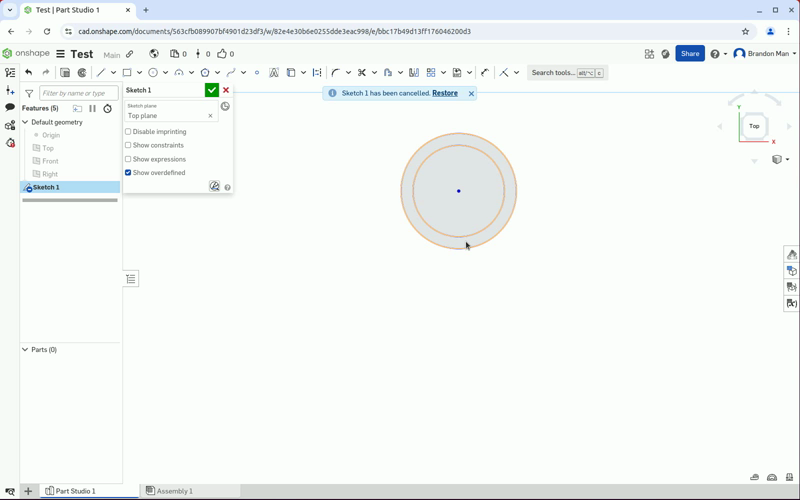
scroll(6)
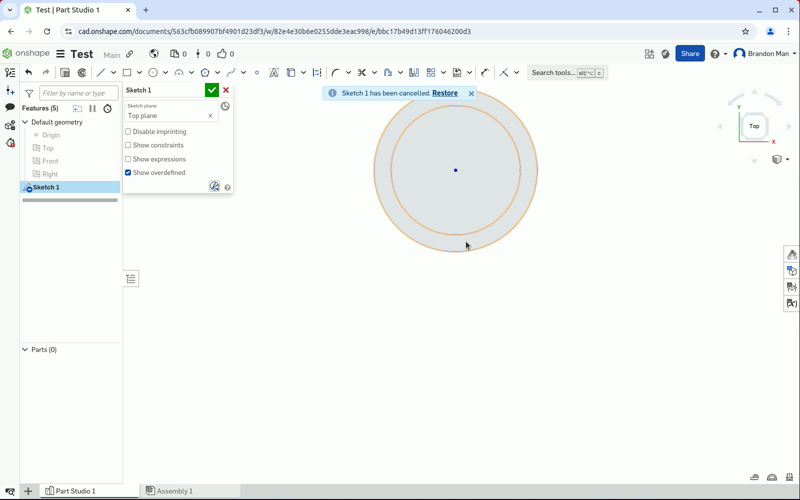
scroll(6)
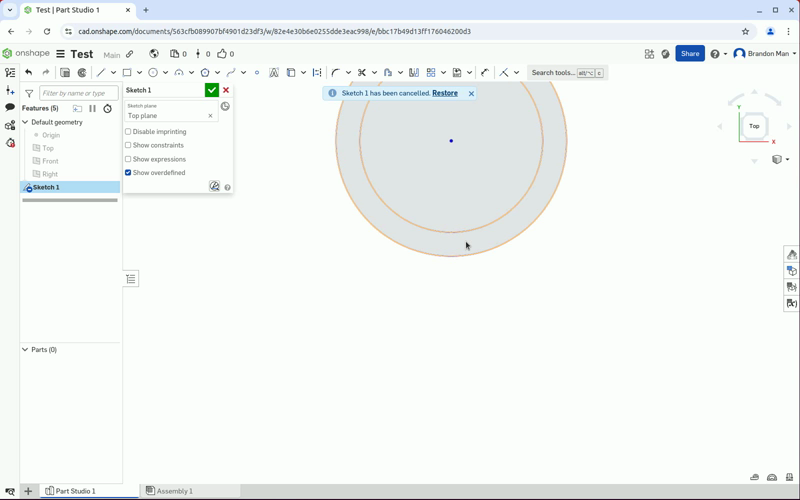
scroll(6)
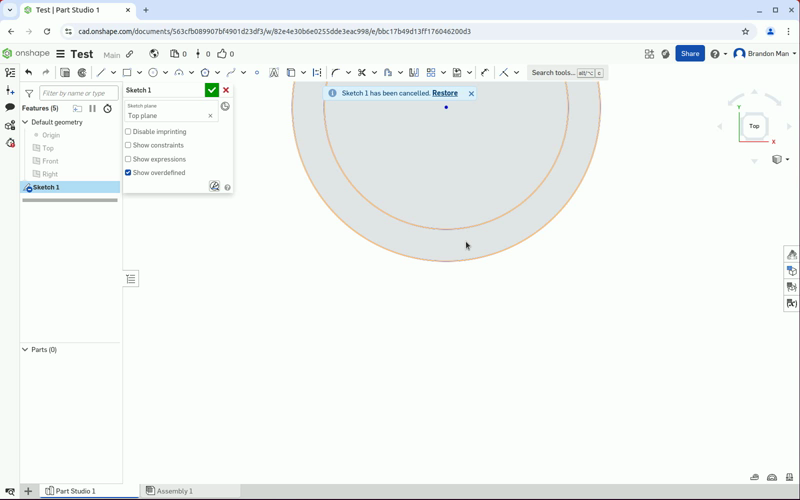
scroll(6)
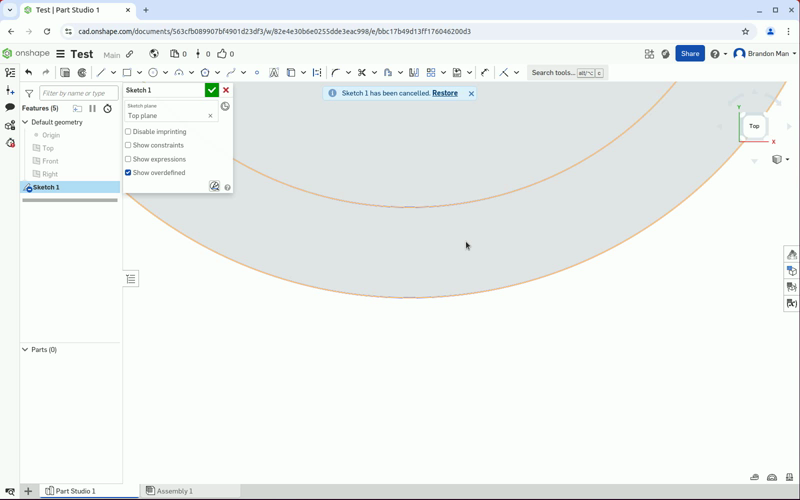
click(466, 241)
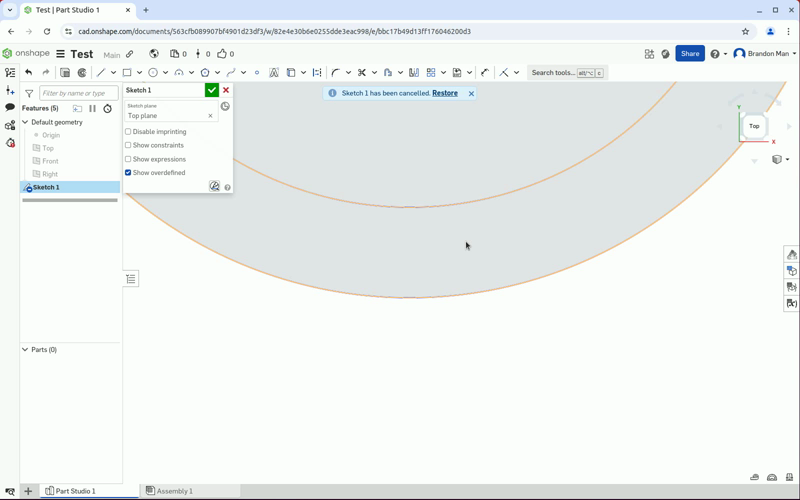
scroll(-6)
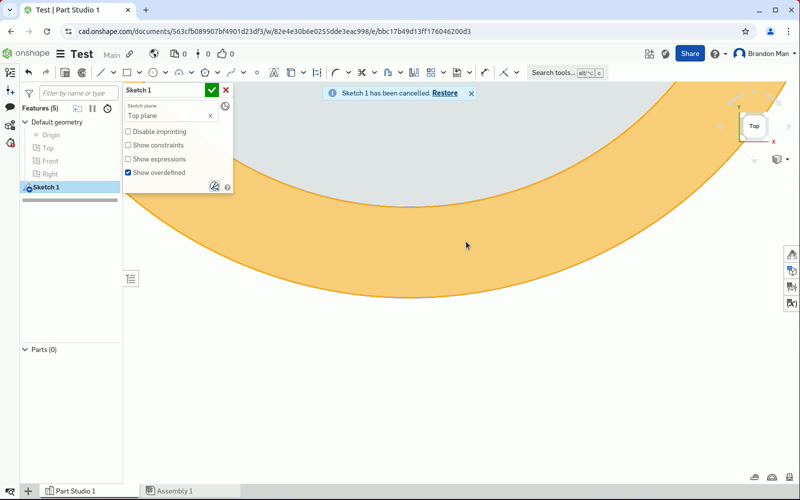
scroll(-6)
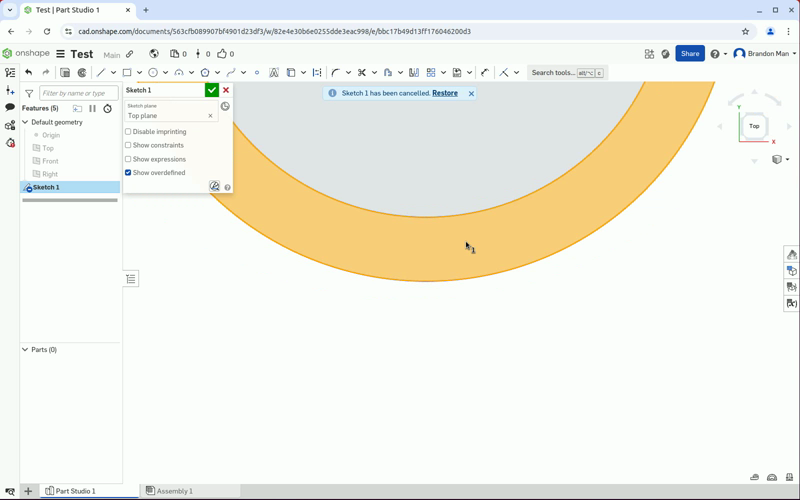
scroll(-6)
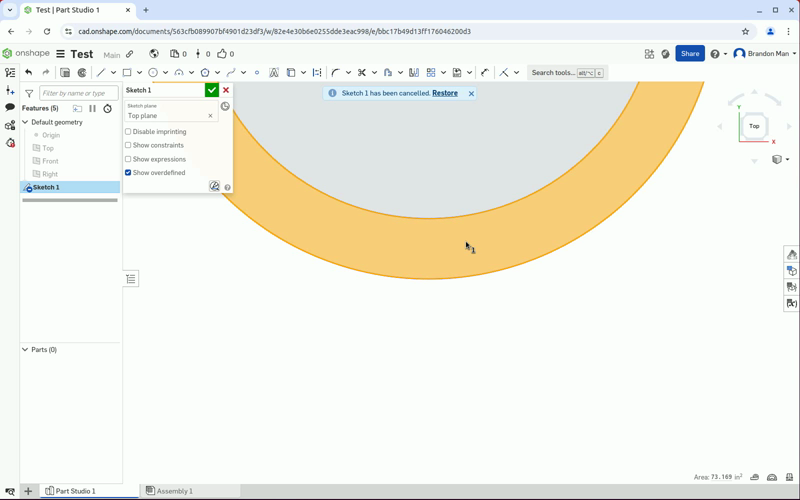
scroll(-6)
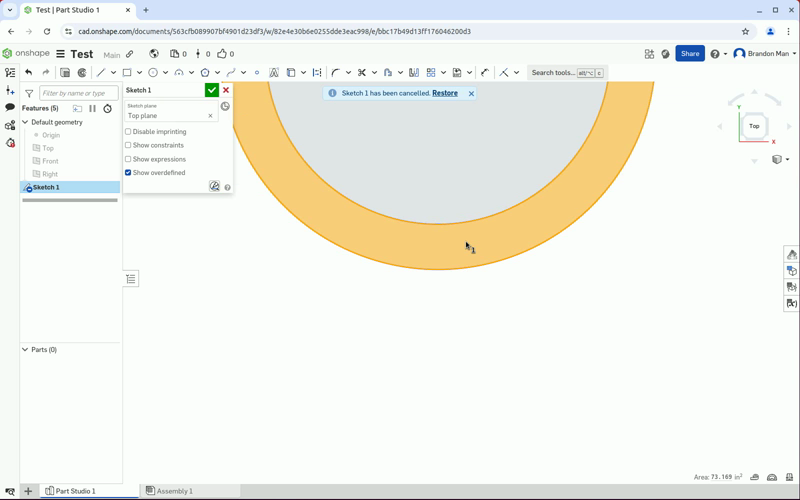
scroll(-6)
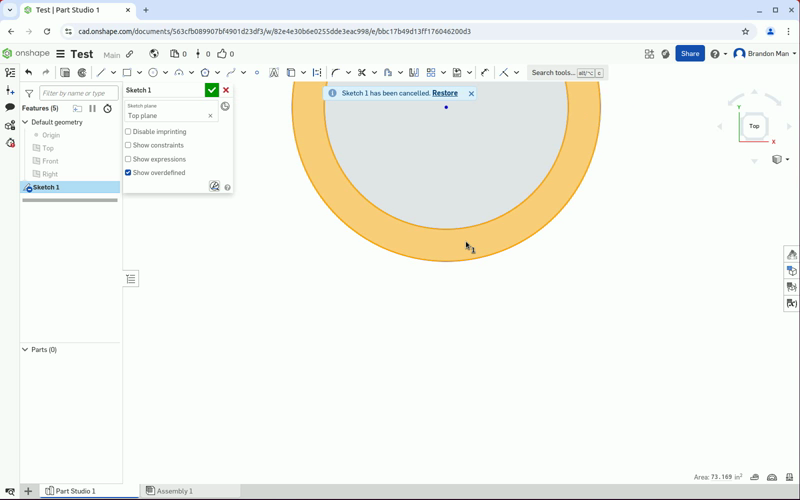
scroll(-6)
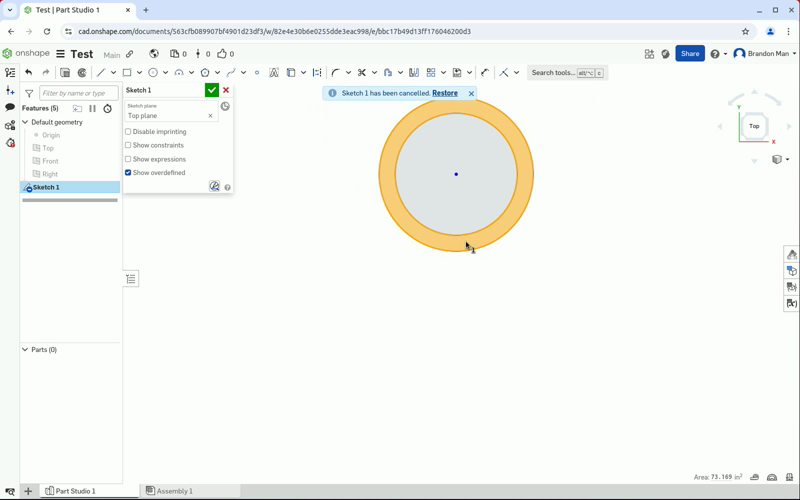
scroll(-6)
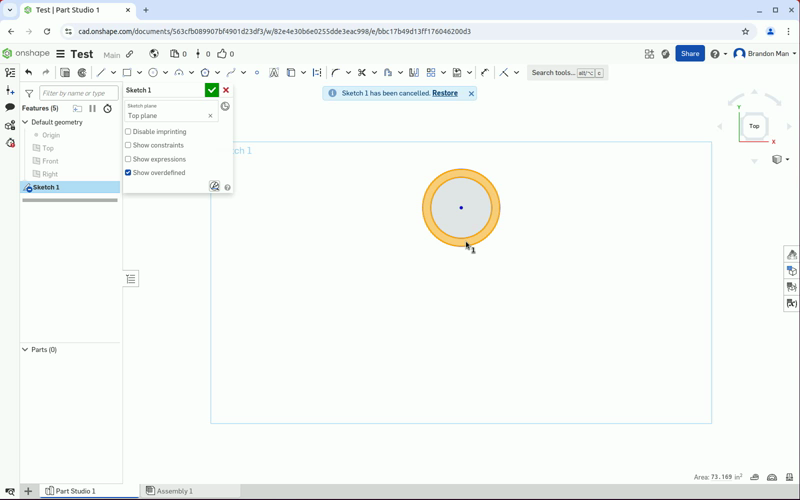
mouse_move(73, 352)
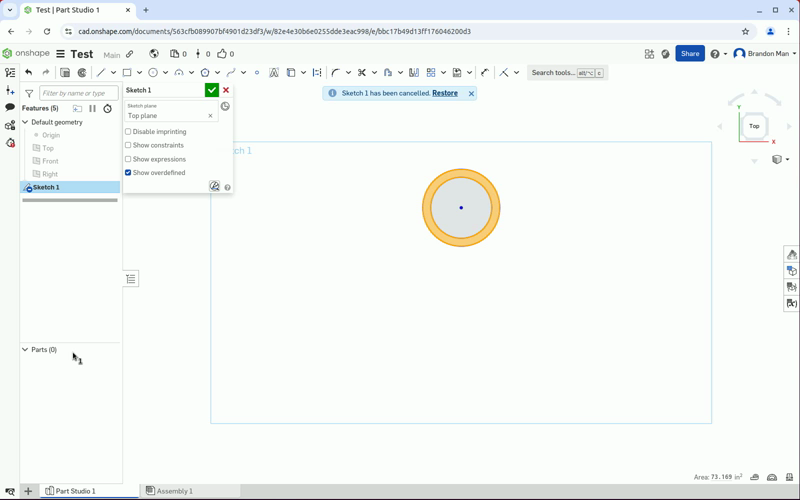
key(shift+y)
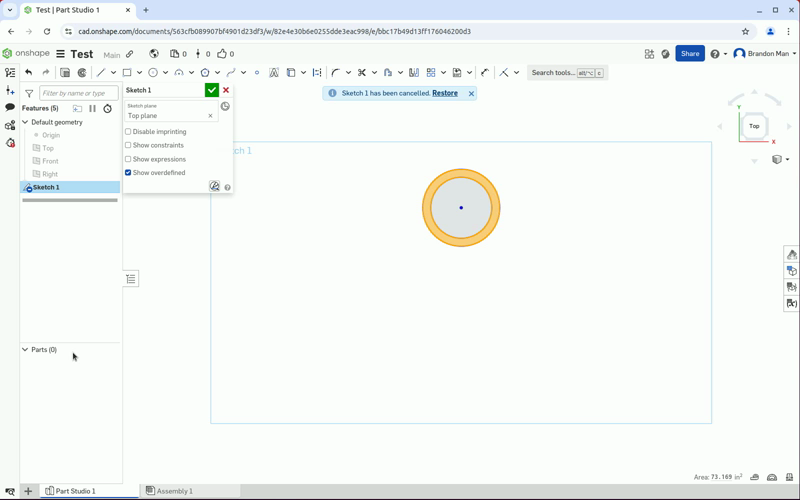
key(shift+e)
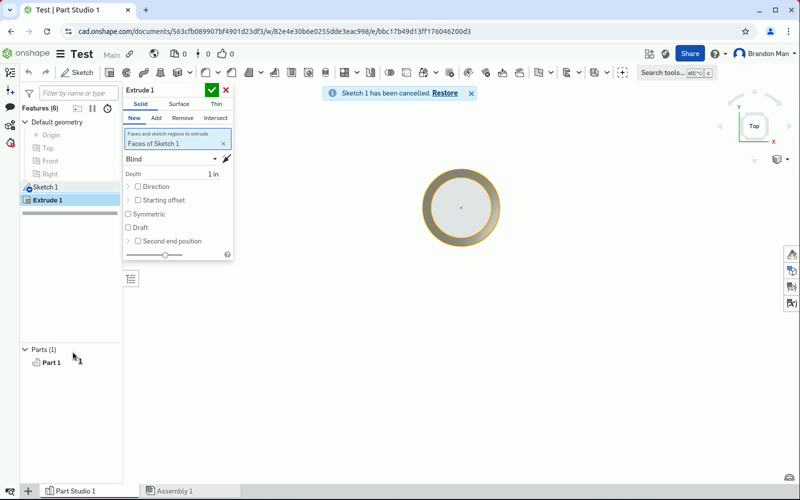
mouse_move(143, 106)
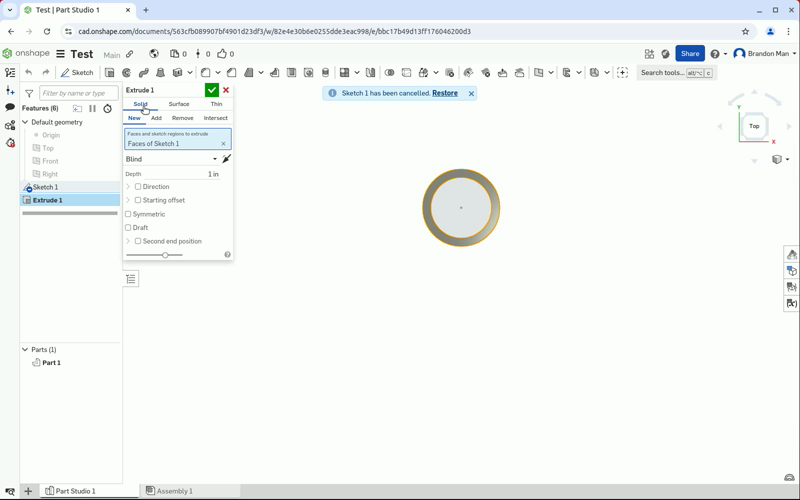
click(143, 106)
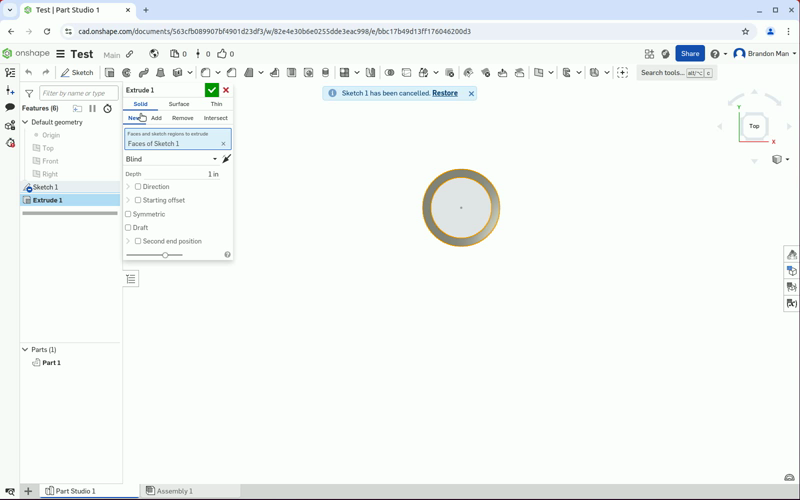
mouse_move(137, 120)
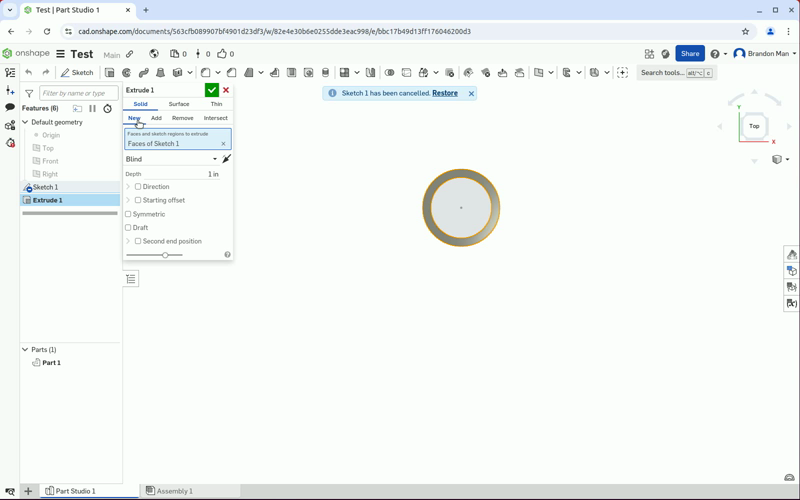
click(137, 120)
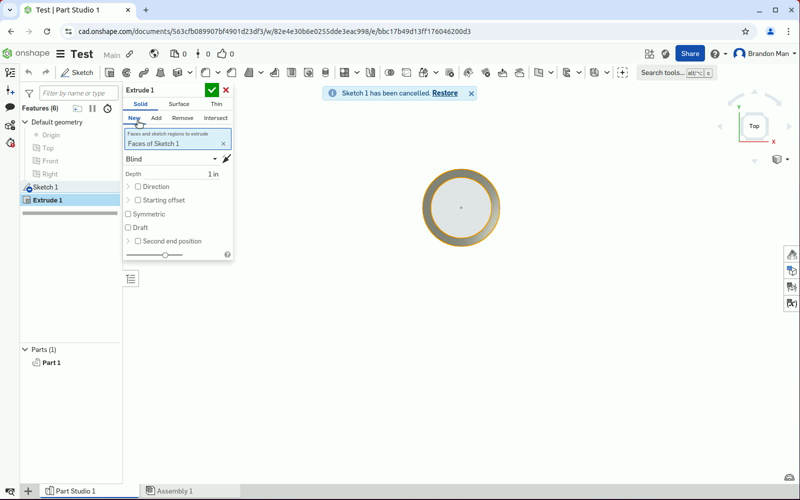
key(tab, 4)
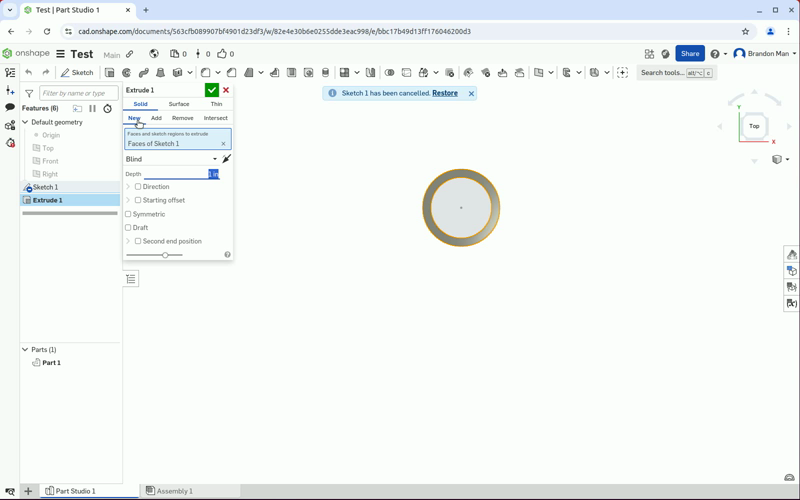
text(3.611)
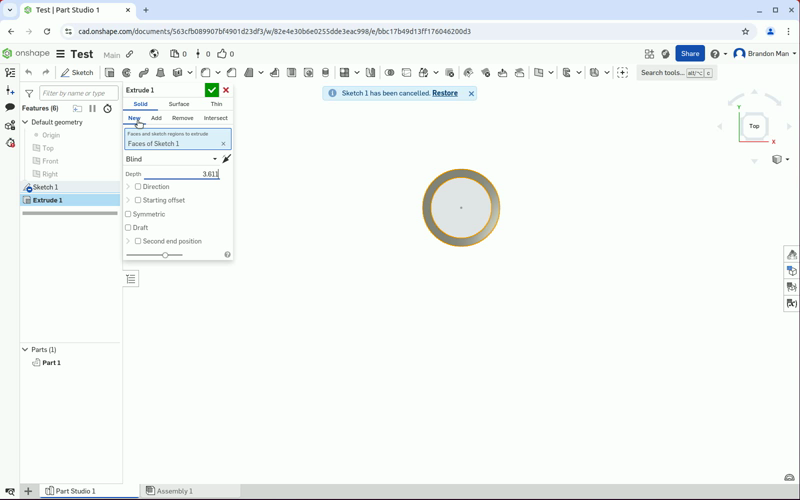
key(enter)
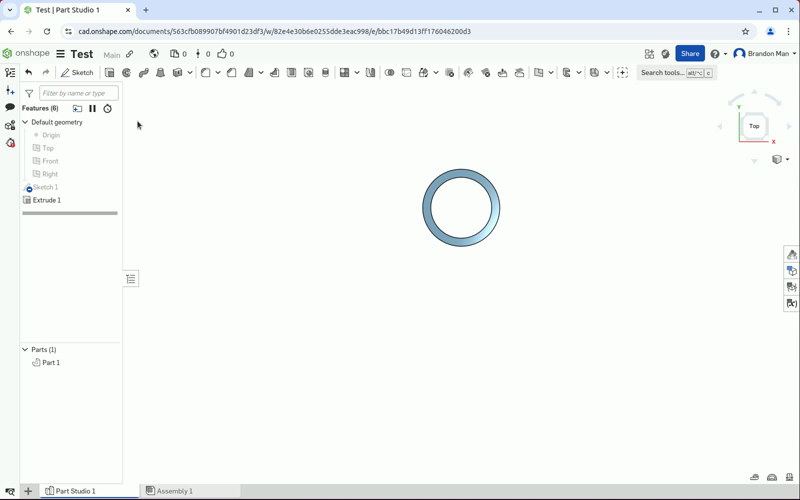
key(shift+h)
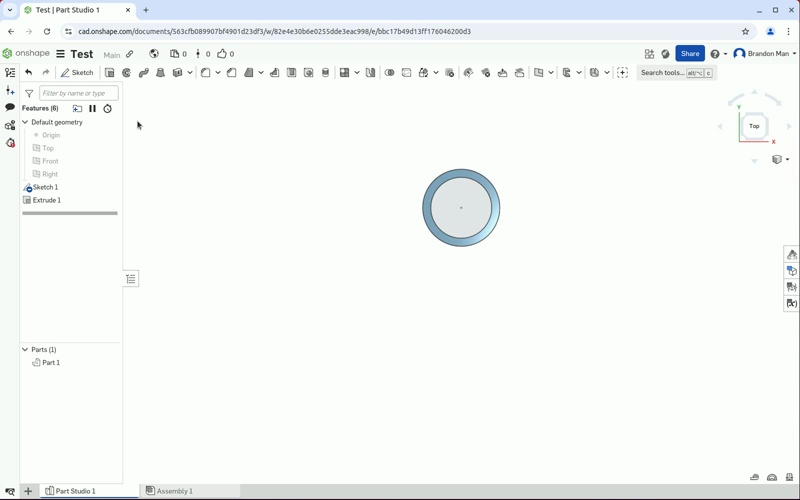
key(shift+h)
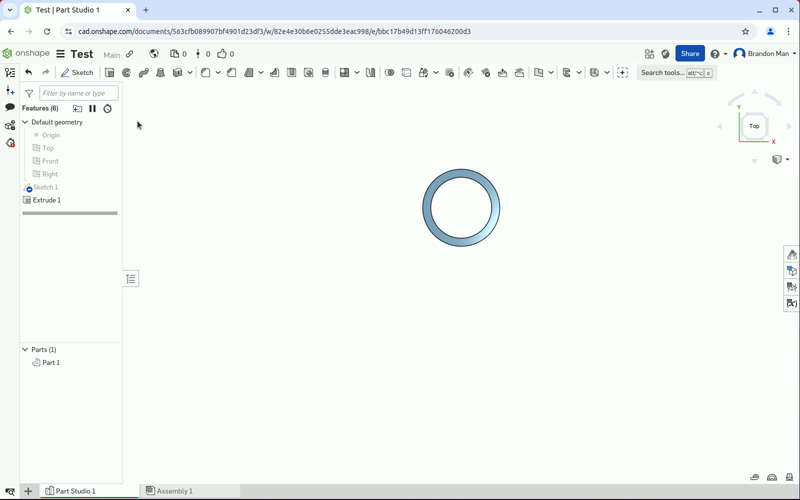
mouse_move(73, 189)
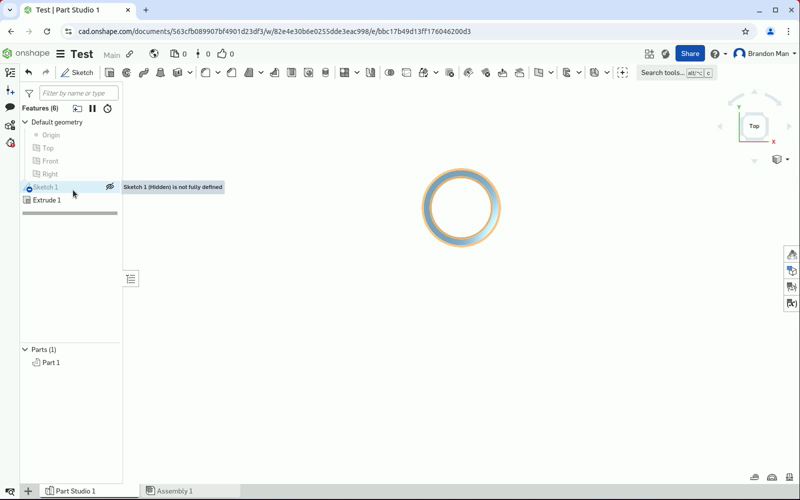
click(73, 189)
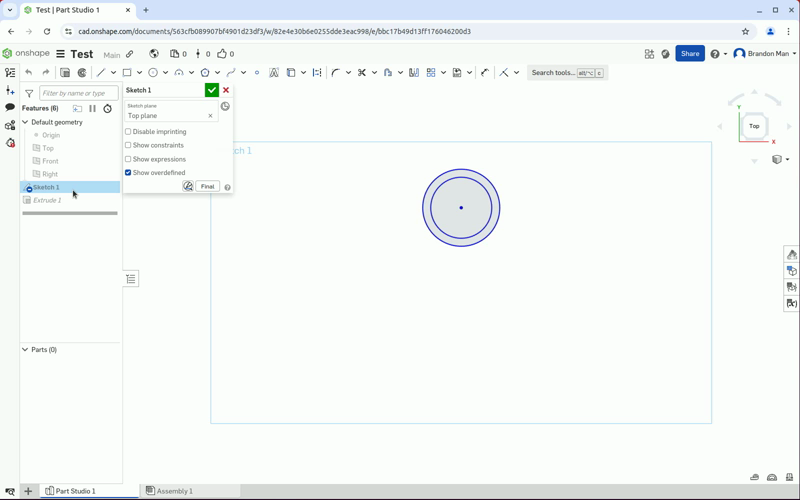
mouse_move(229, 92)
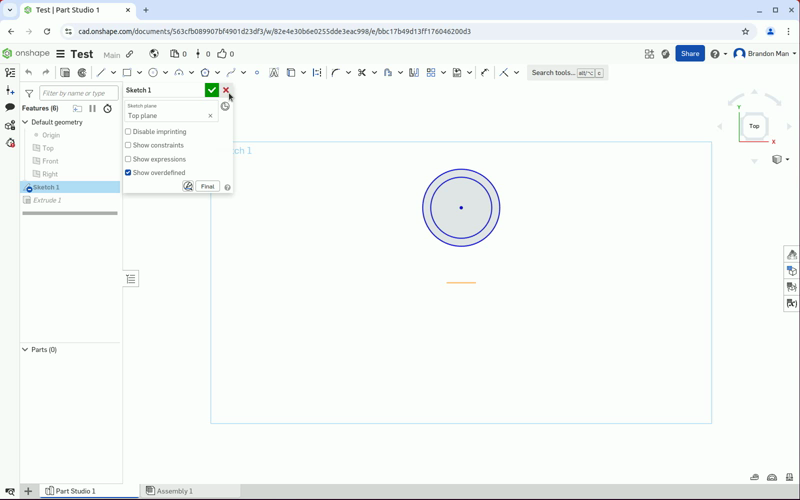
click(229, 92)
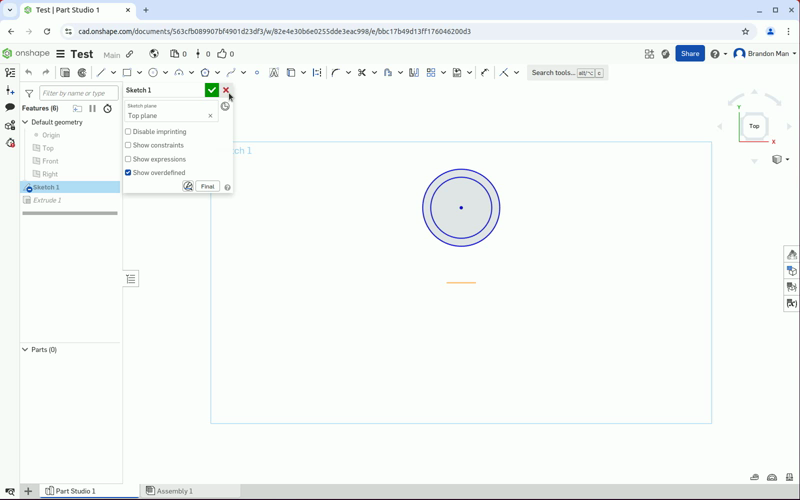
key(shift+s)
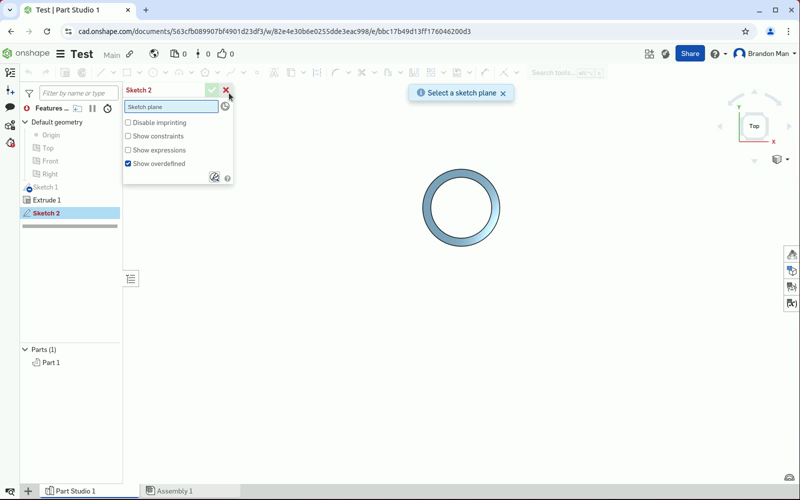
mouse_move(73, 150)
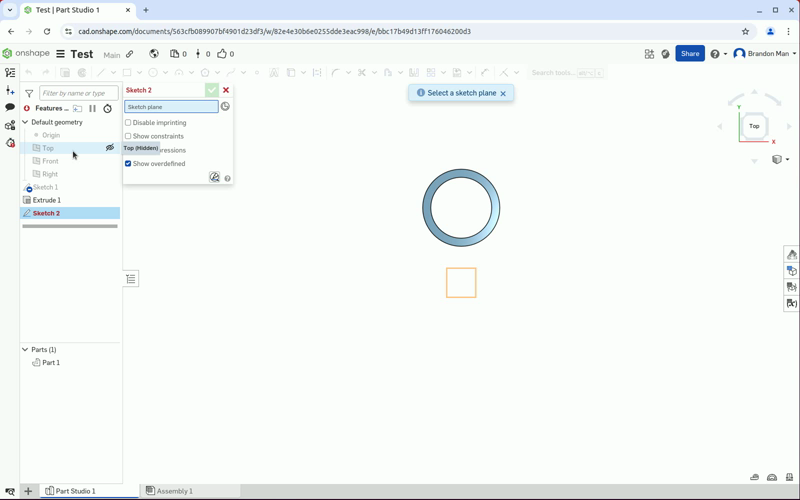
click(73, 150)
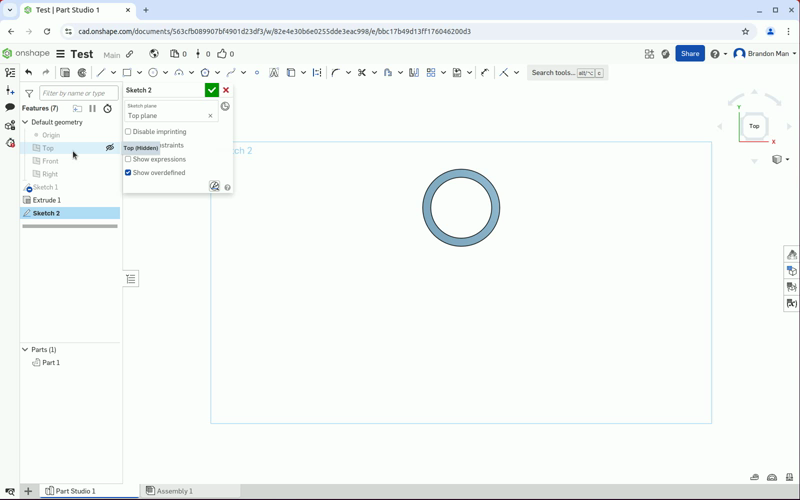
mouse_move(73, 352)
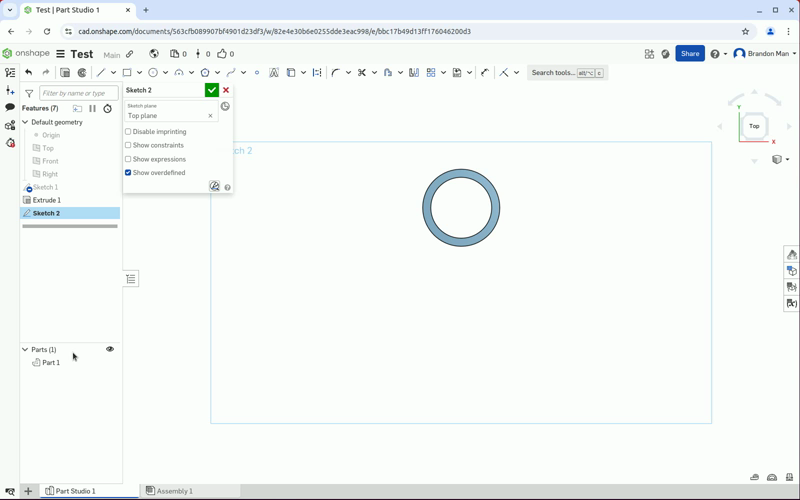
key(y)
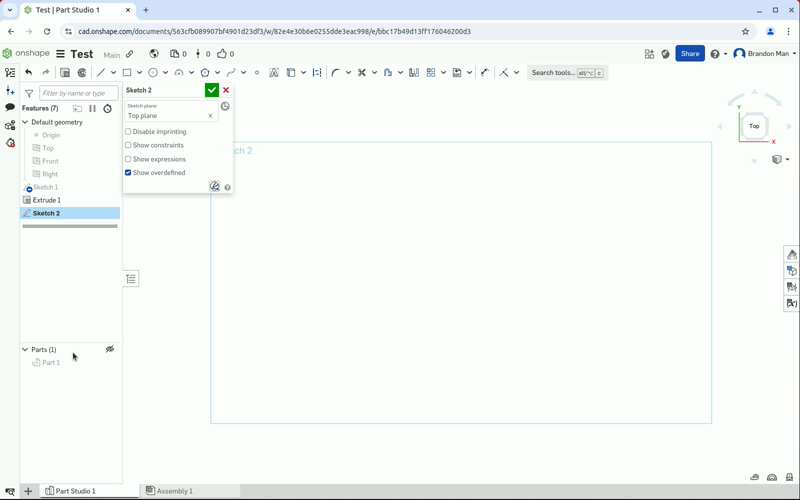
key(a)
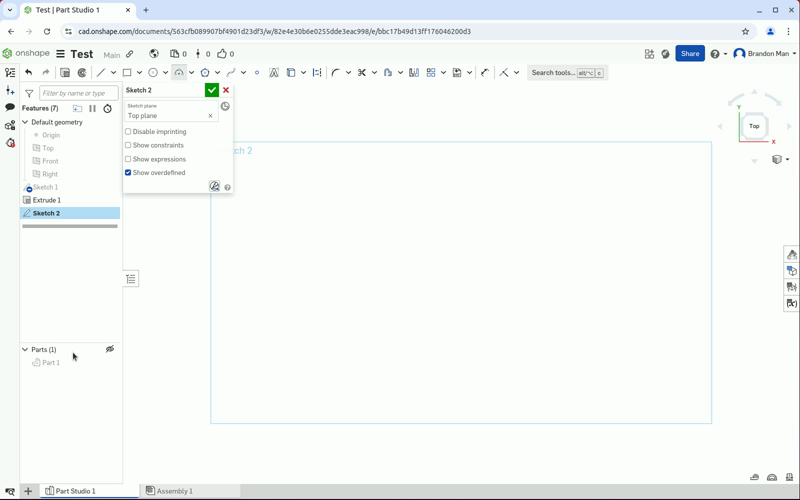
key_down(shift)
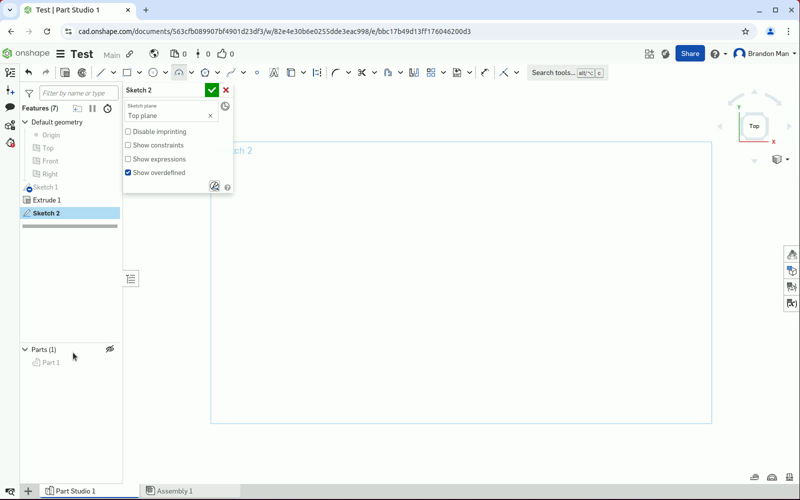
mouse_move(427, 302)
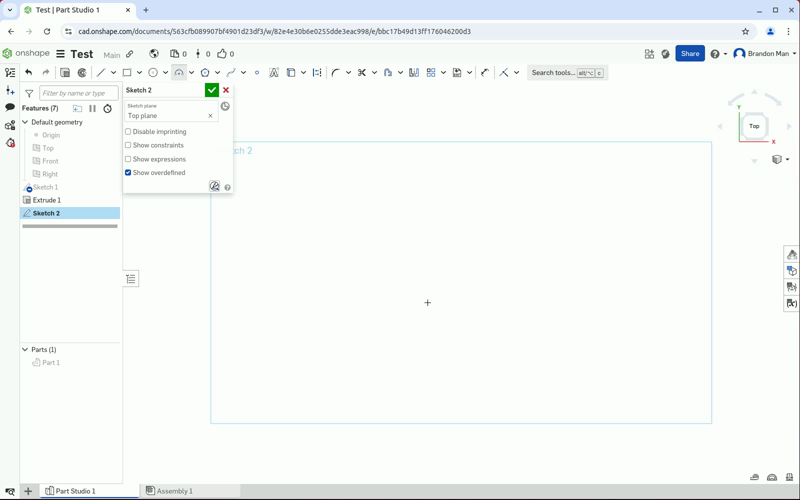
click(427, 302)
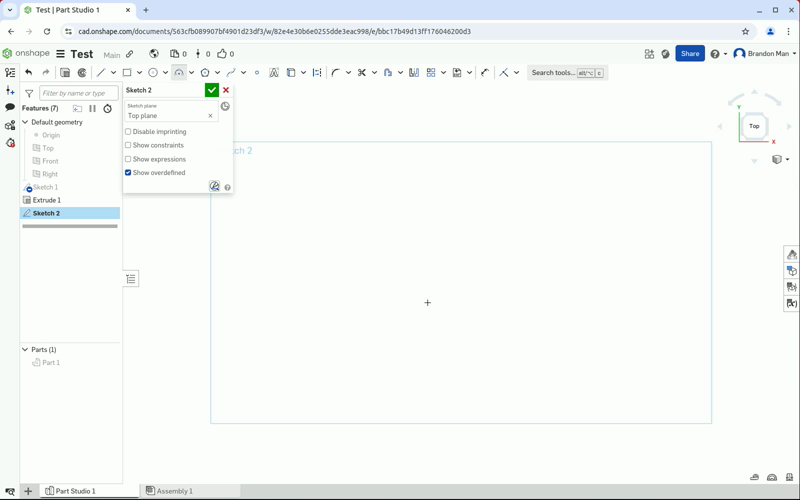
key_up(shift)
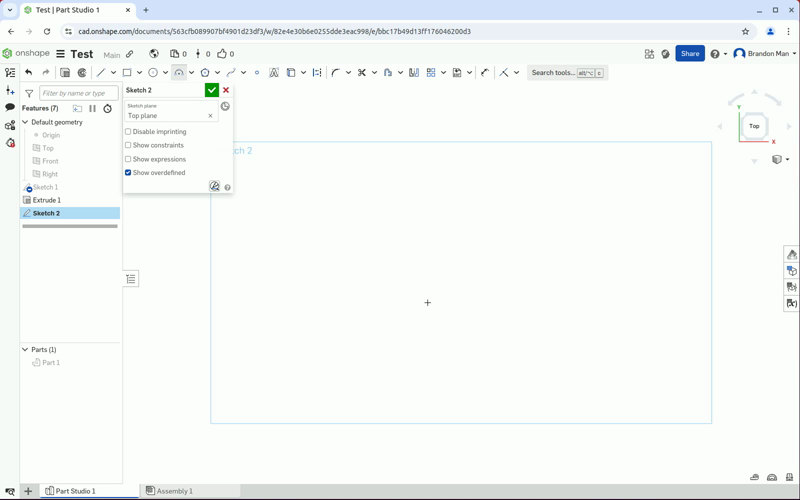
key_down(shift)
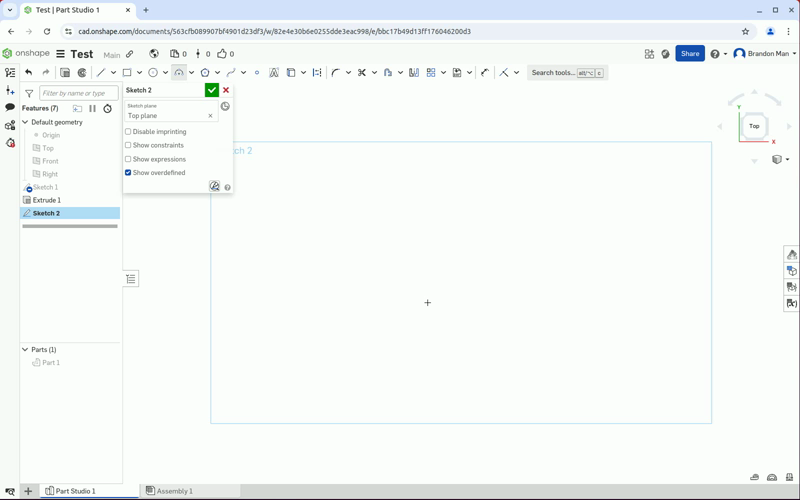
mouse_move(492, 303)
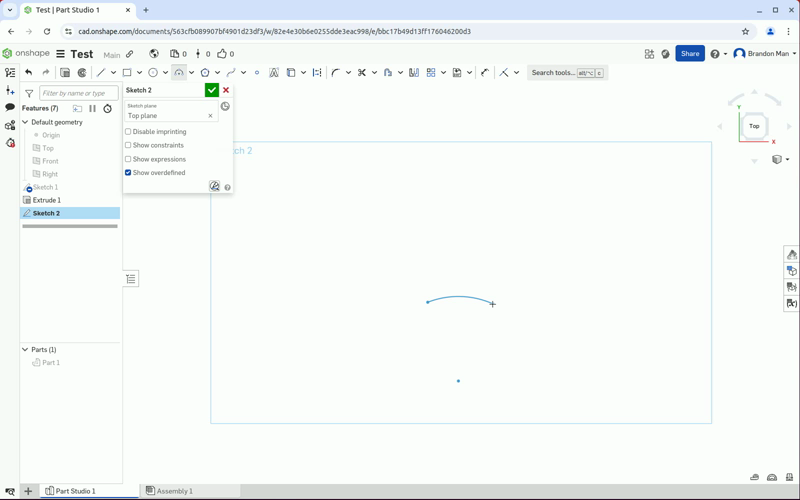
click(492, 303)
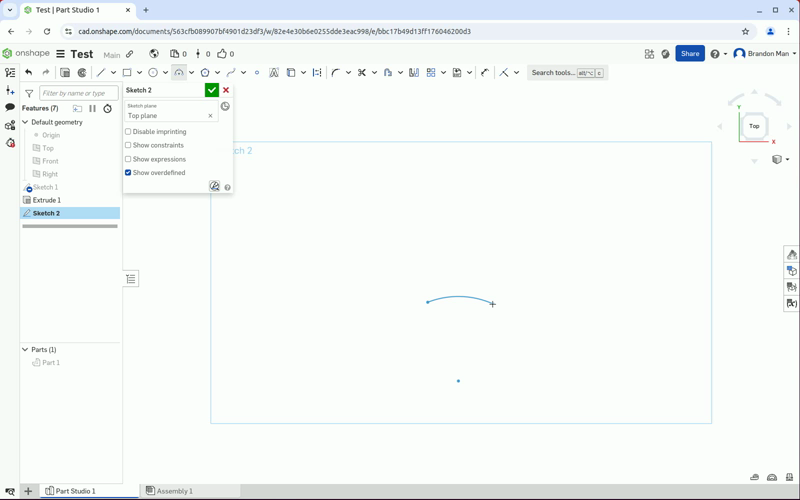
mouse_move(459, 321)
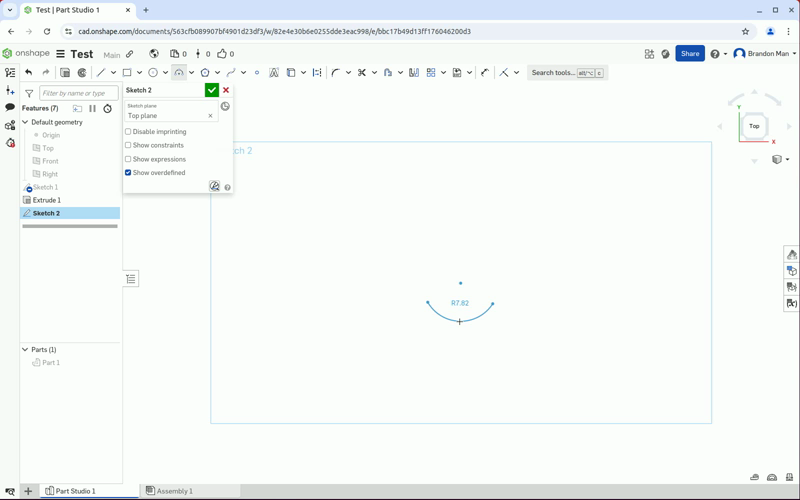
click(459, 321)
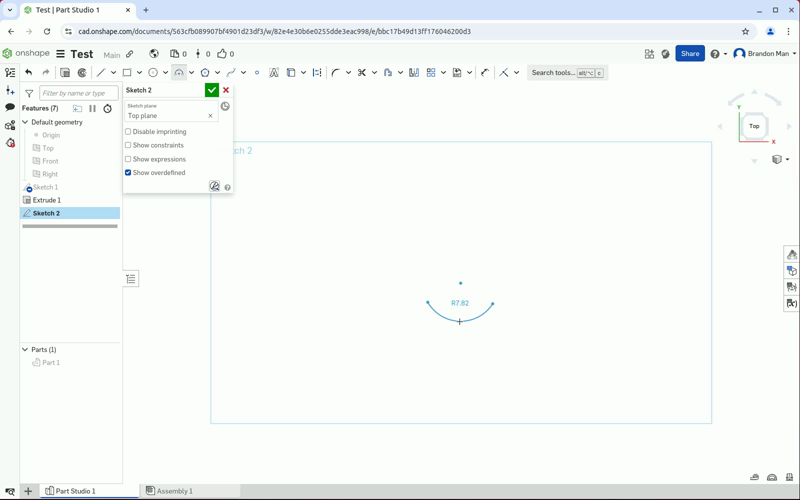
key_up(shift)
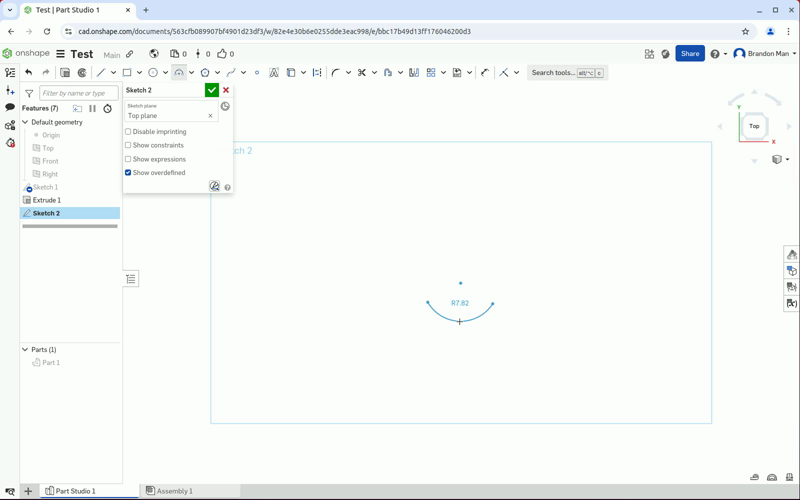
mouse_move(492, 303)
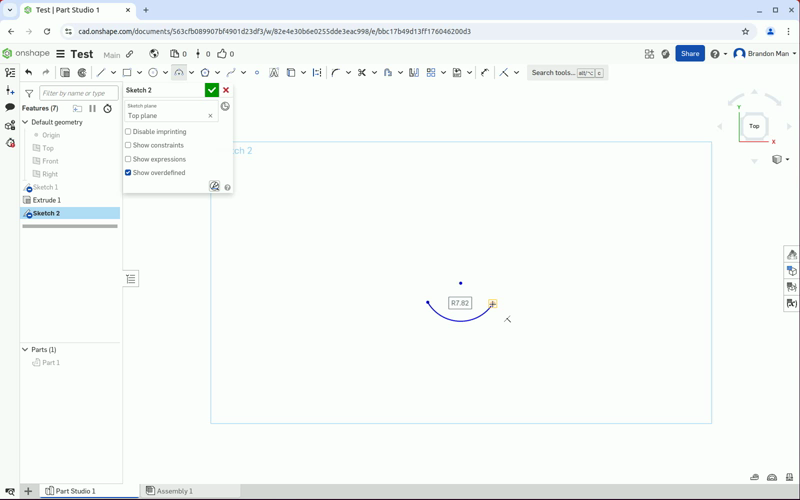
click(492, 303)
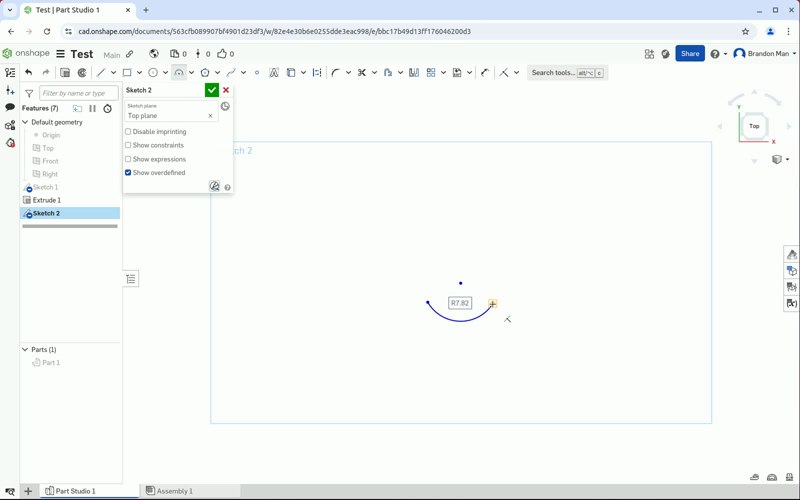
key_down(shift)
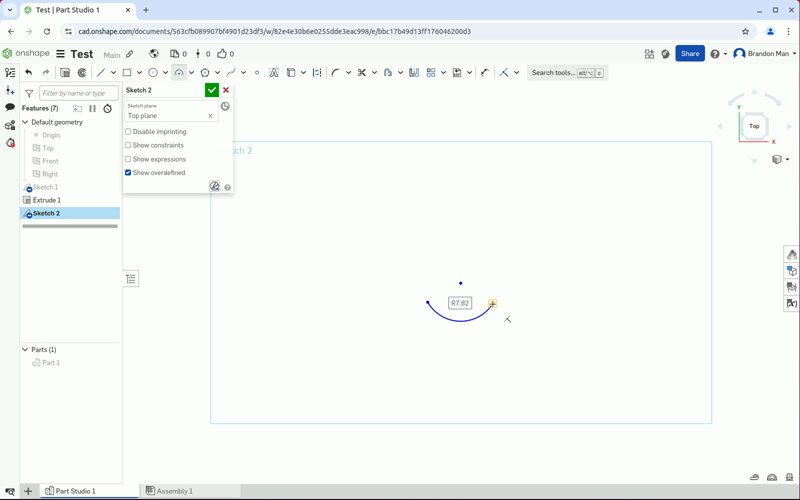
mouse_move(495, 300)
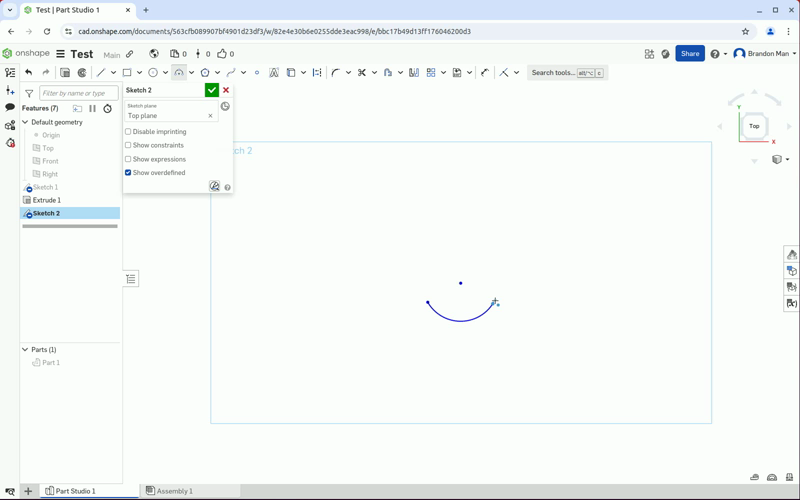
scroll(6)
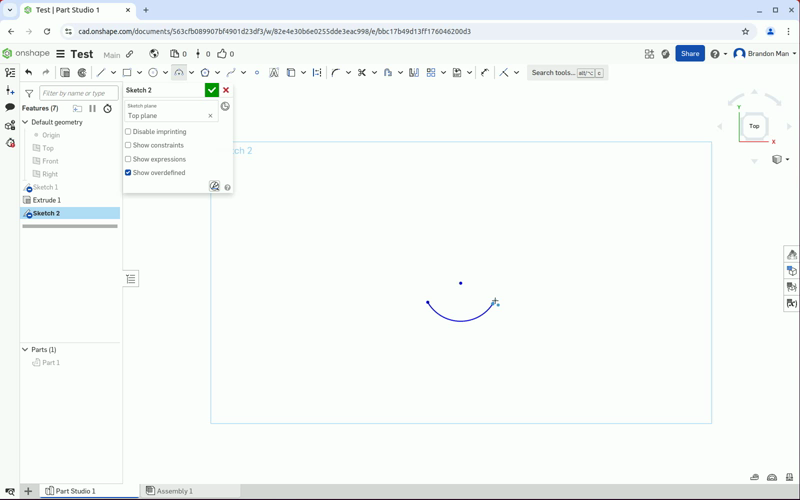
scroll(6)
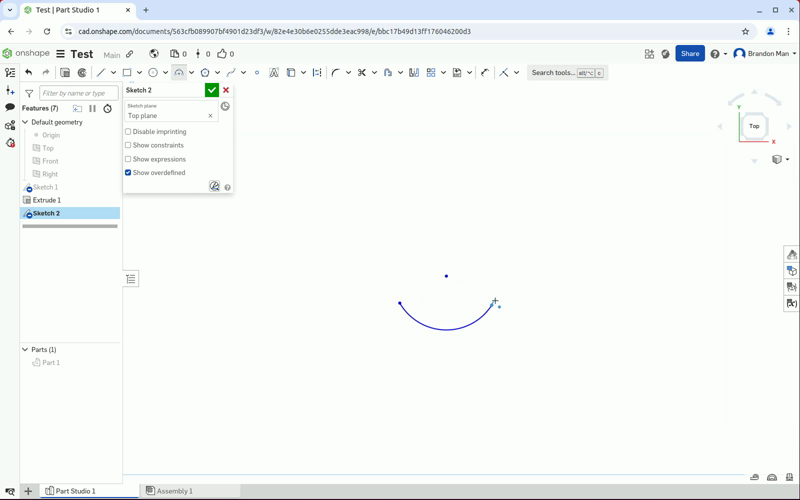
scroll(6)
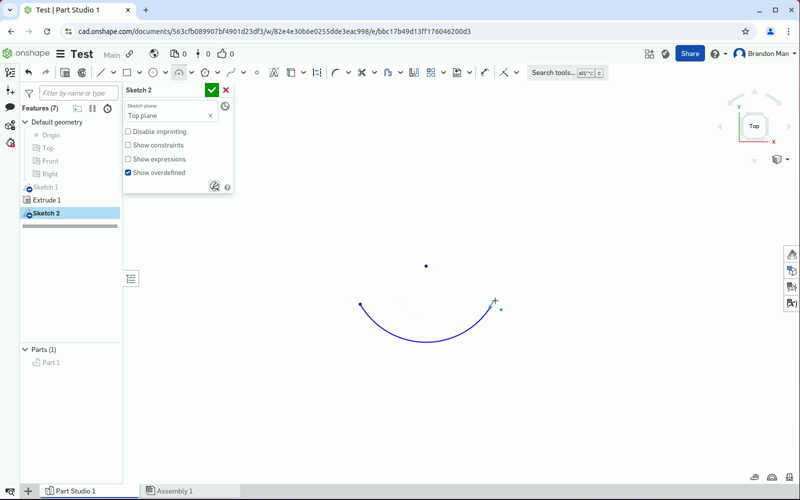
scroll(6)
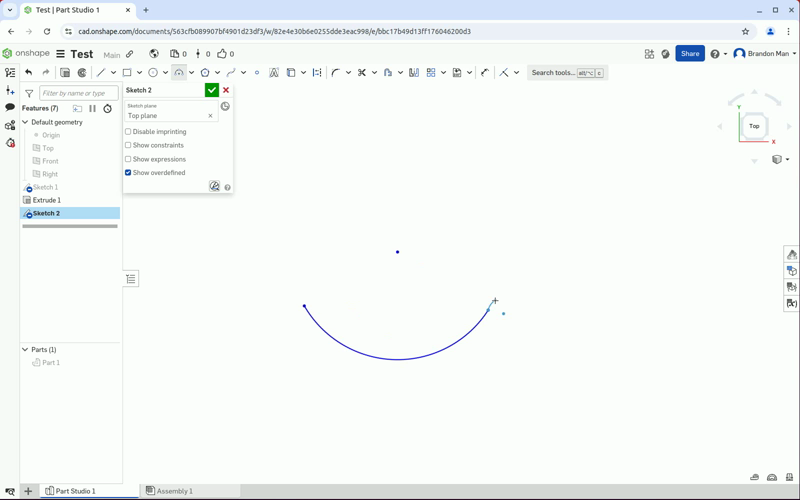
scroll(6)
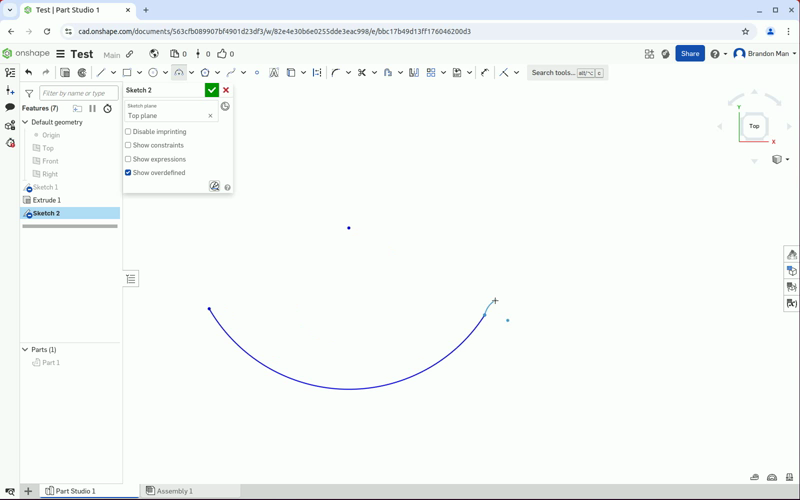
scroll(6)
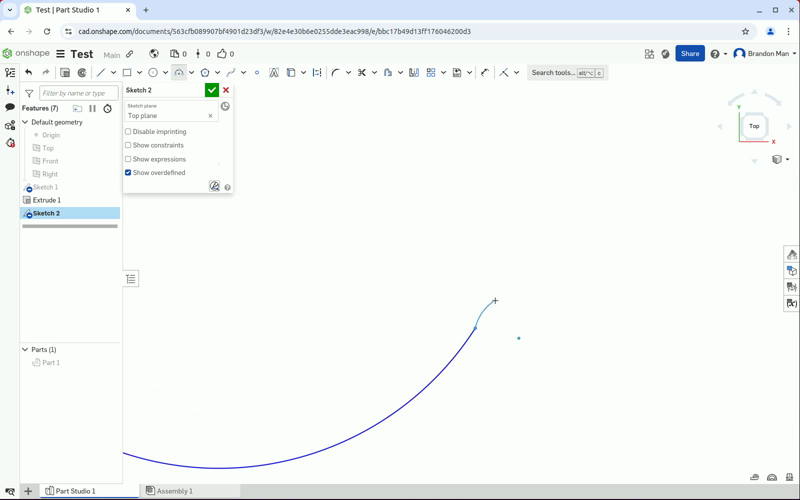
scroll(6)
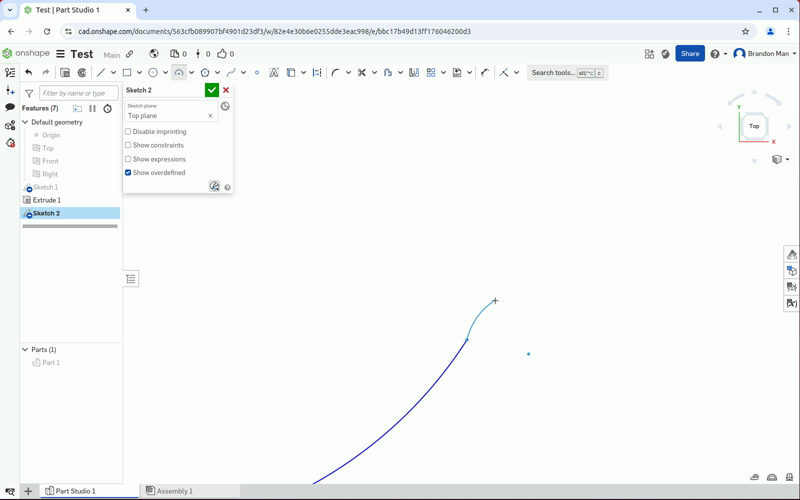
click(495, 300)
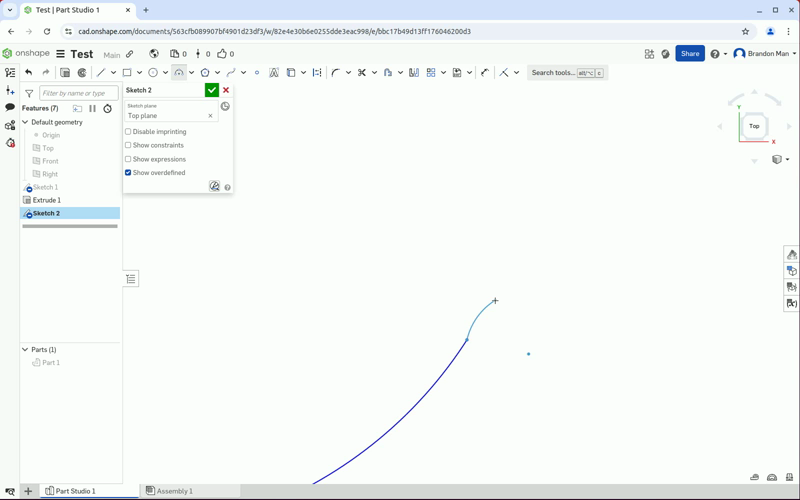
scroll(-6)
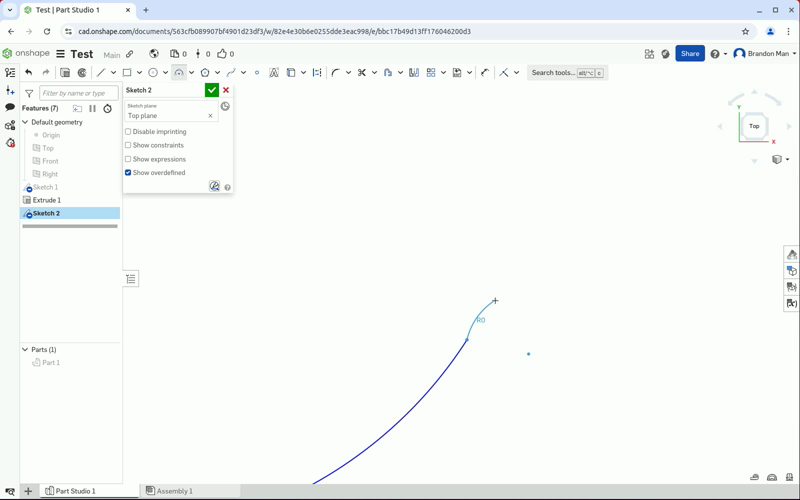
scroll(-6)
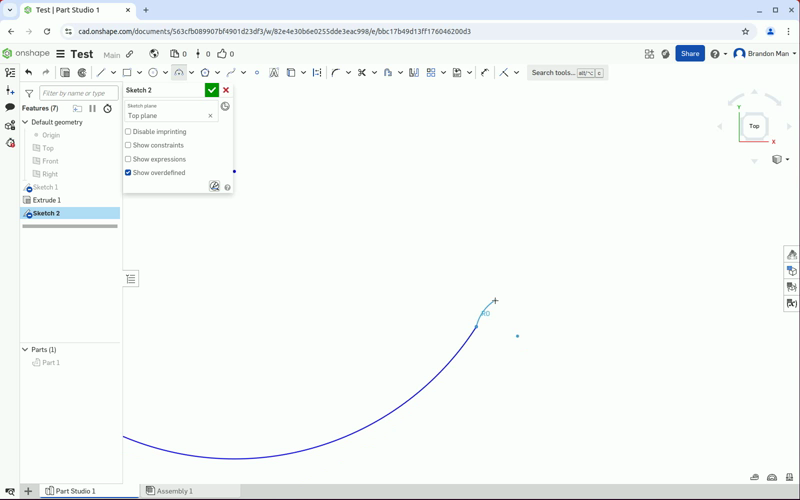
scroll(-6)
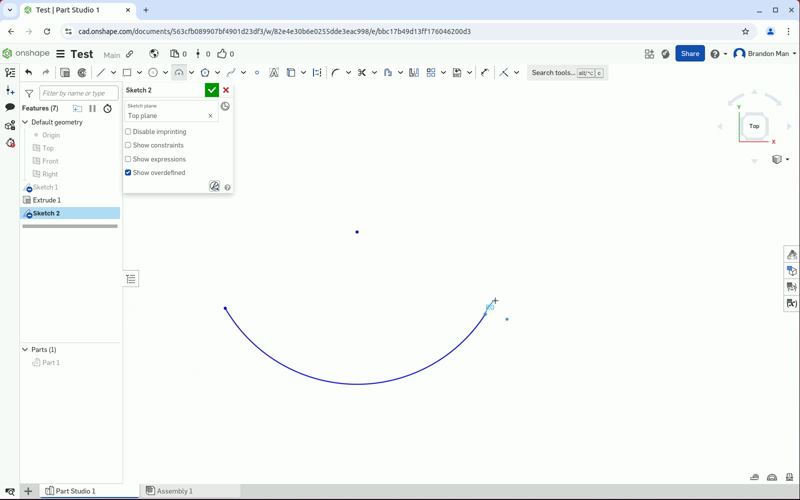
scroll(-6)
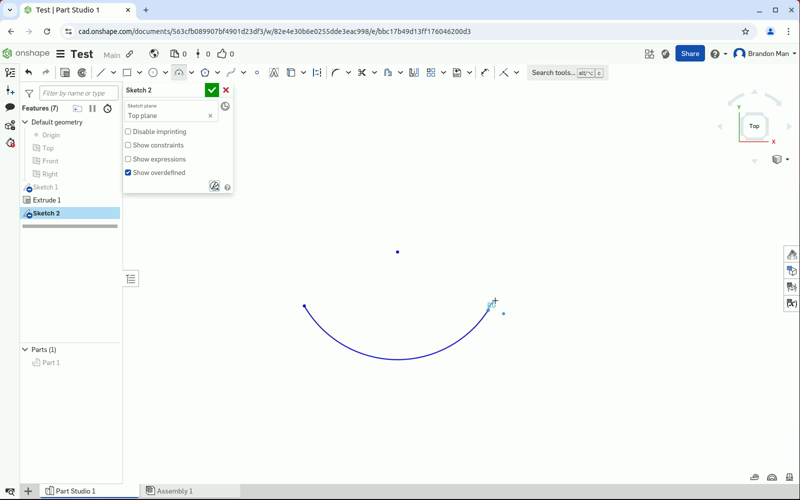
scroll(-6)
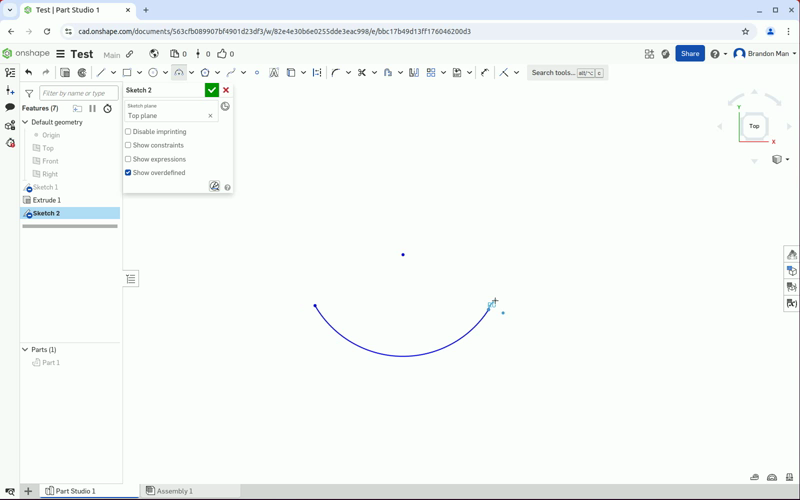
scroll(-6)
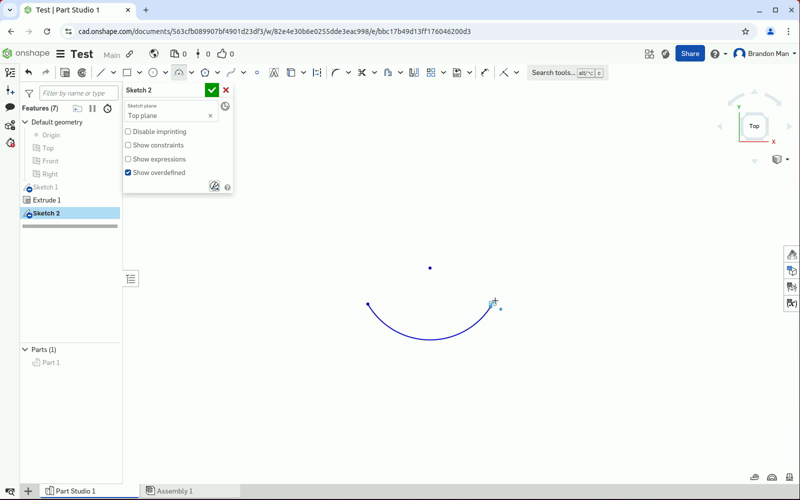
scroll(-6)
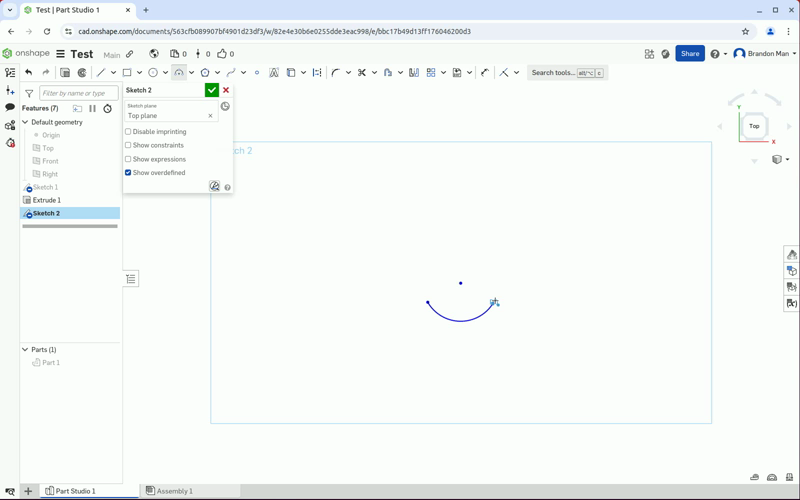
mouse_move(493, 302)
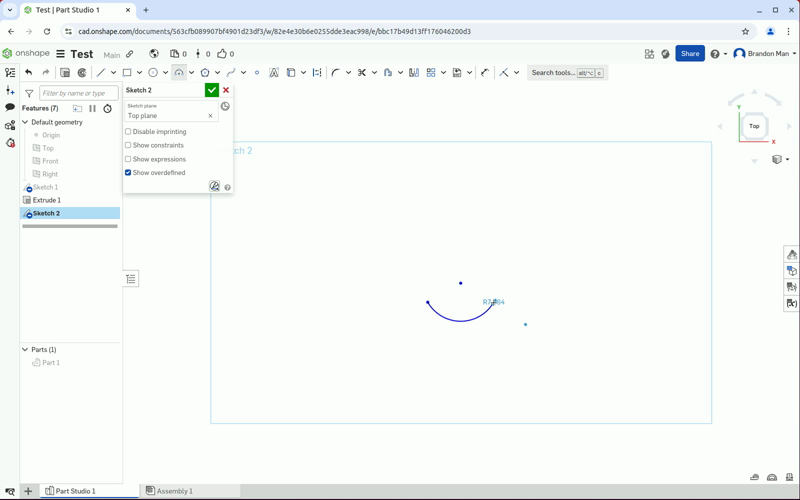
scroll(6)
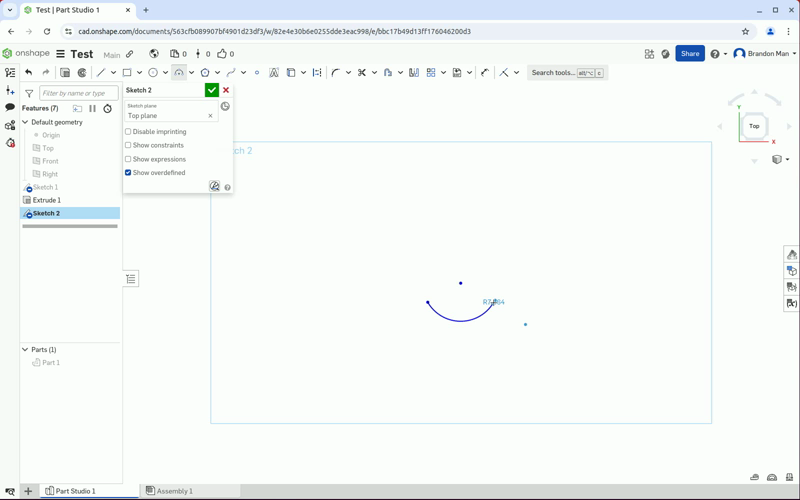
scroll(6)
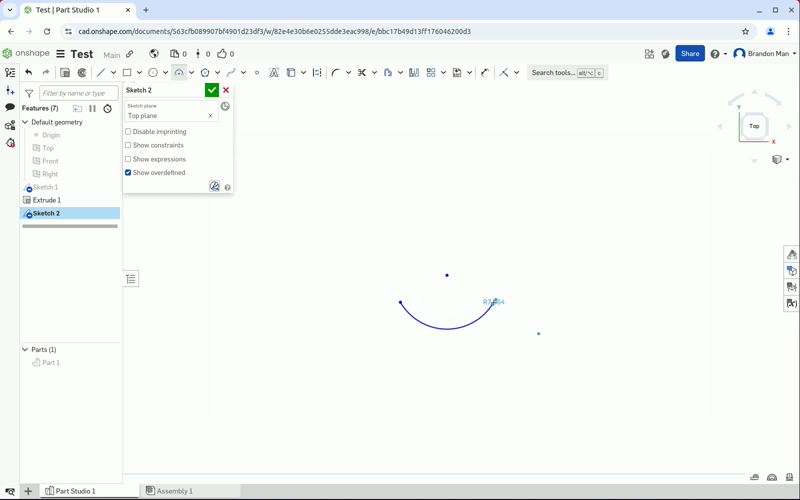
scroll(6)
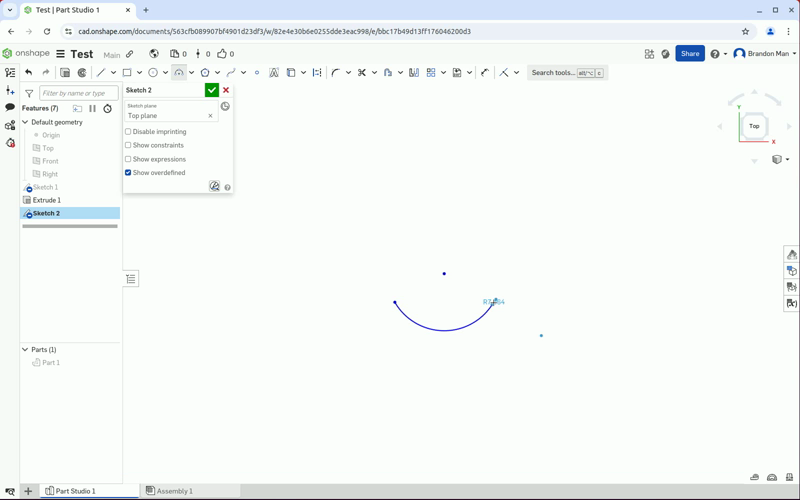
scroll(6)
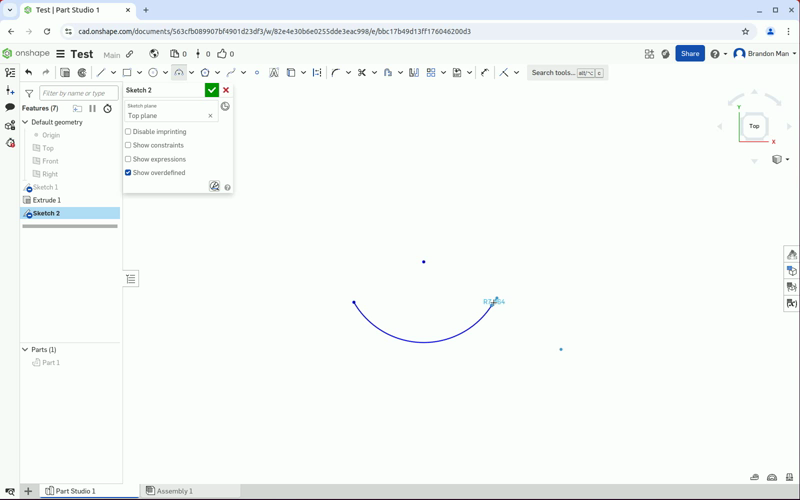
scroll(6)
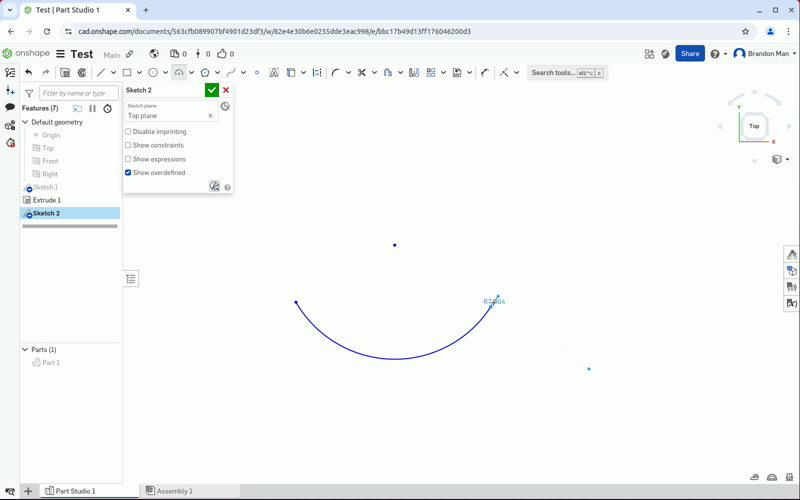
scroll(6)
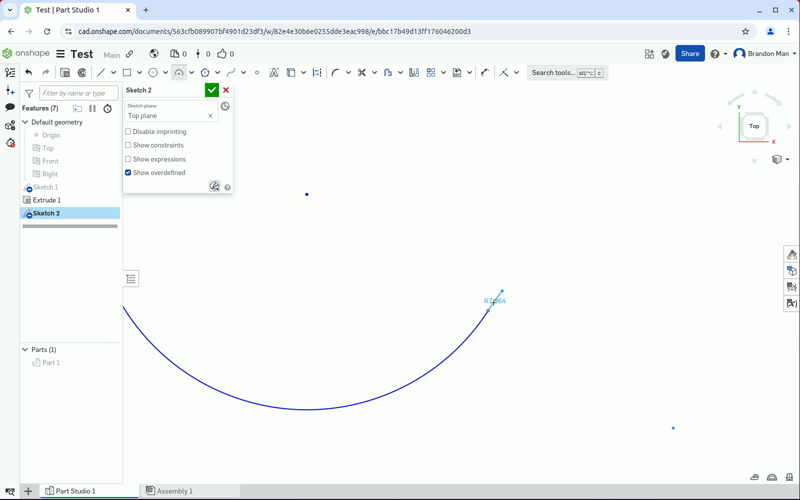
scroll(6)
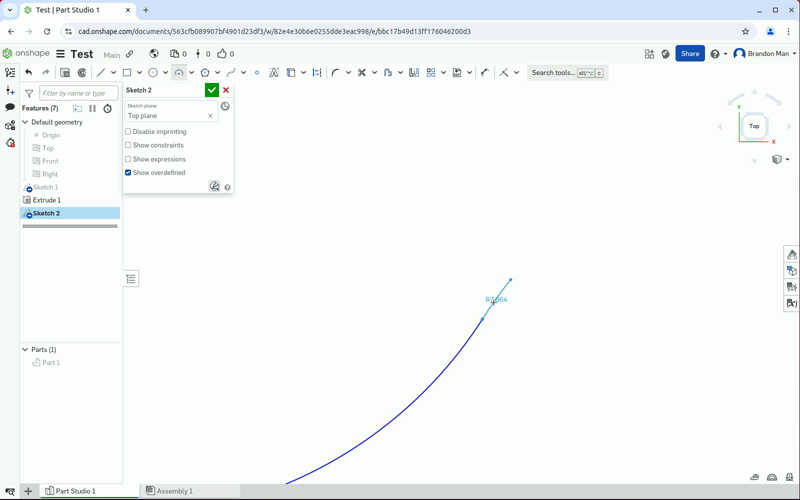
click(493, 302)
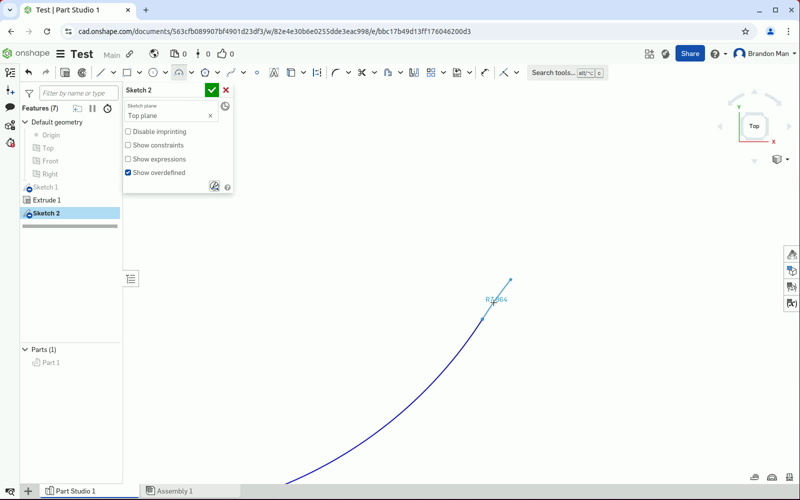
scroll(-6)
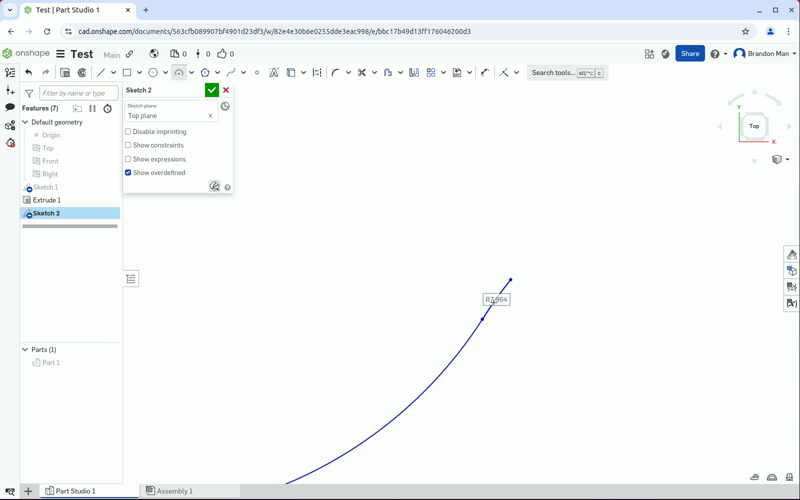
scroll(-6)
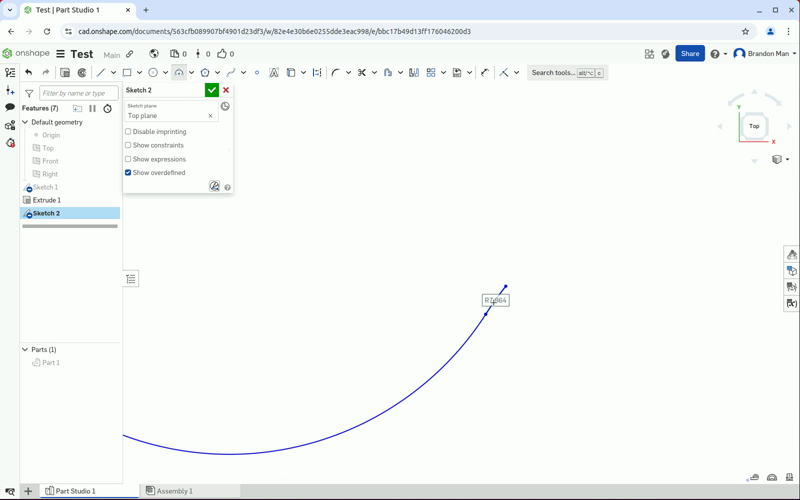
scroll(-6)
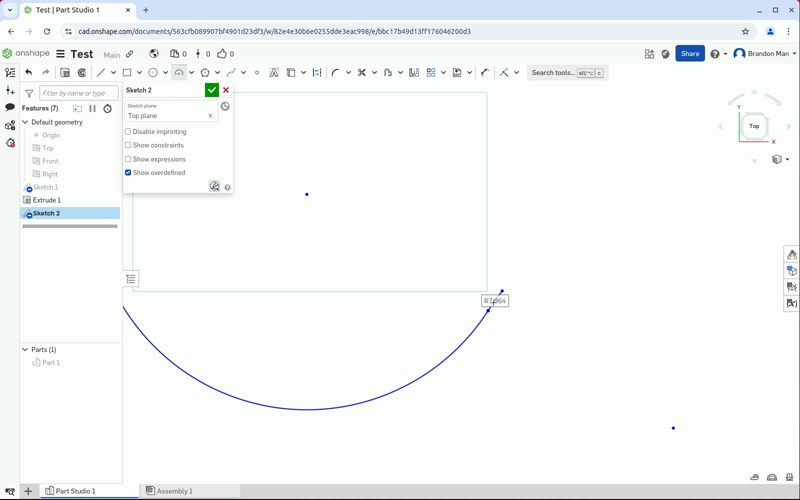
scroll(-6)
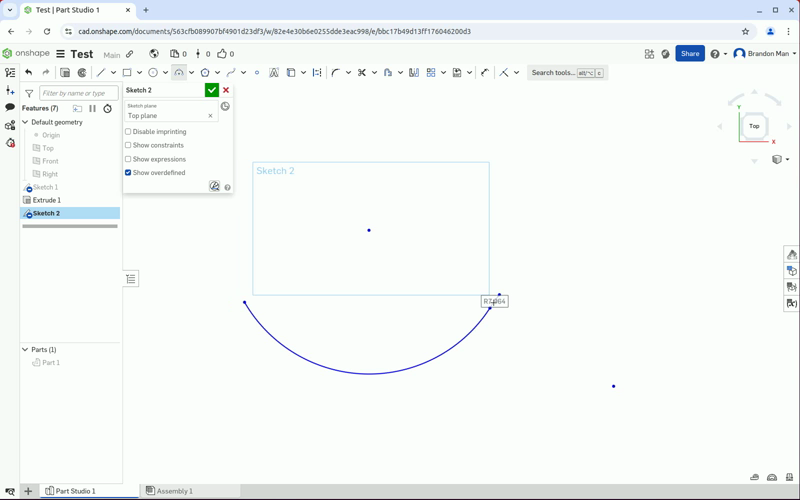
scroll(-6)
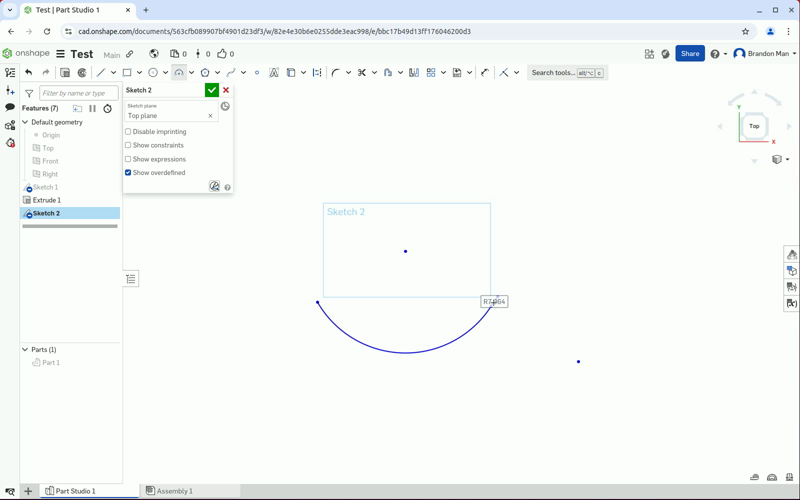
scroll(-6)
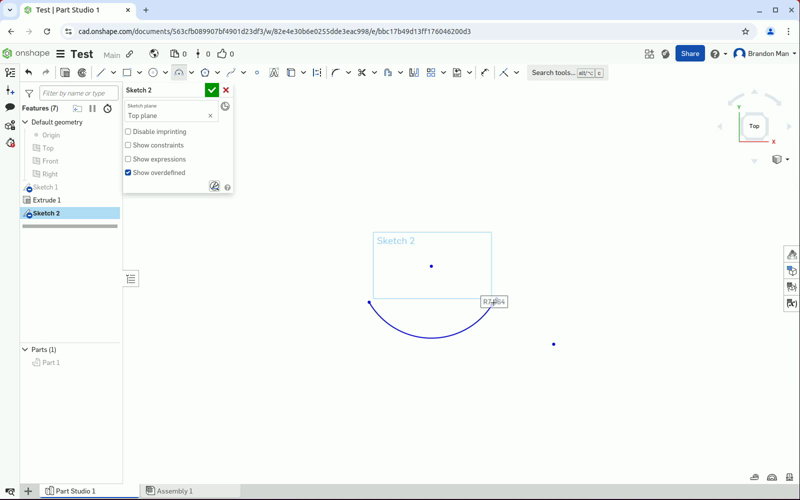
scroll(-6)
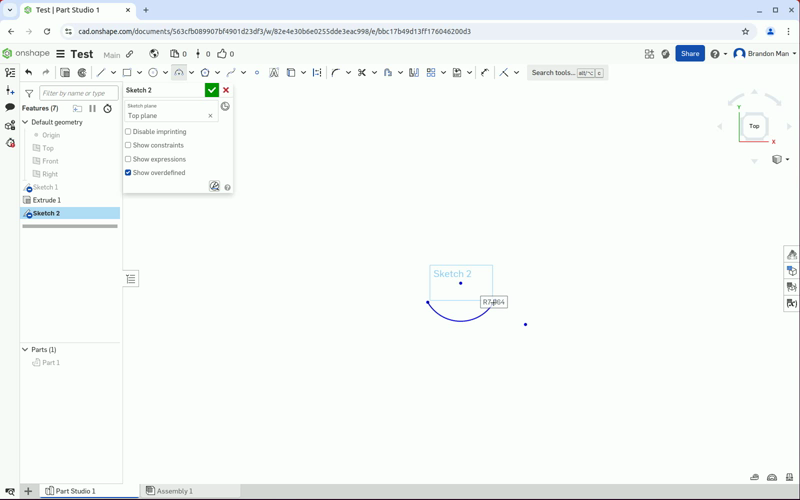
key_up(shift)
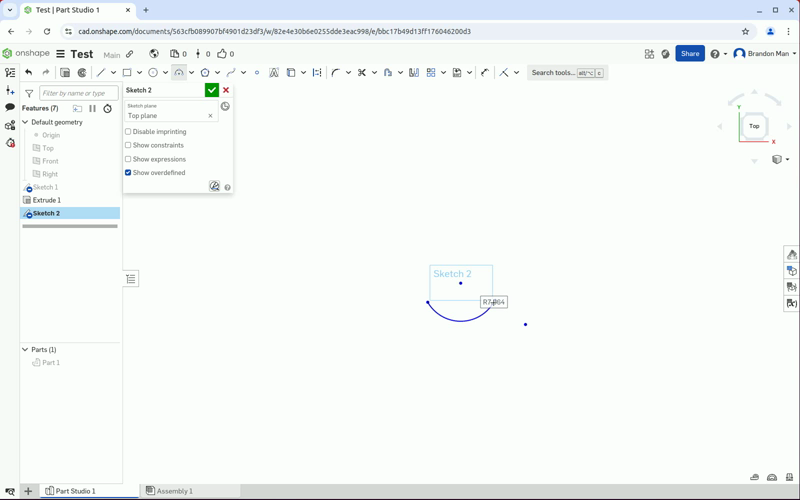
mouse_move(495, 300)
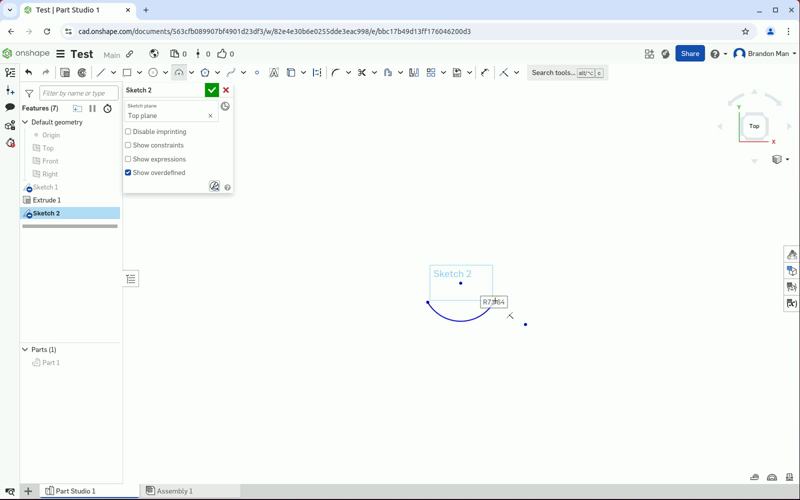
scroll(6)
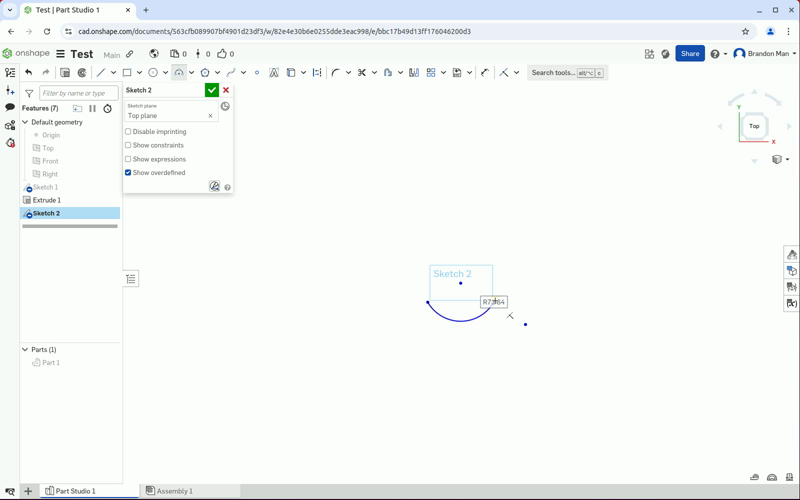
scroll(6)
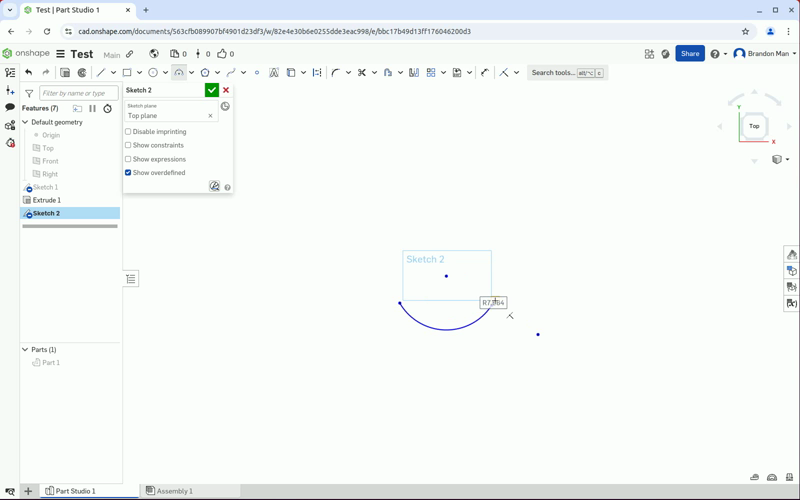
scroll(6)
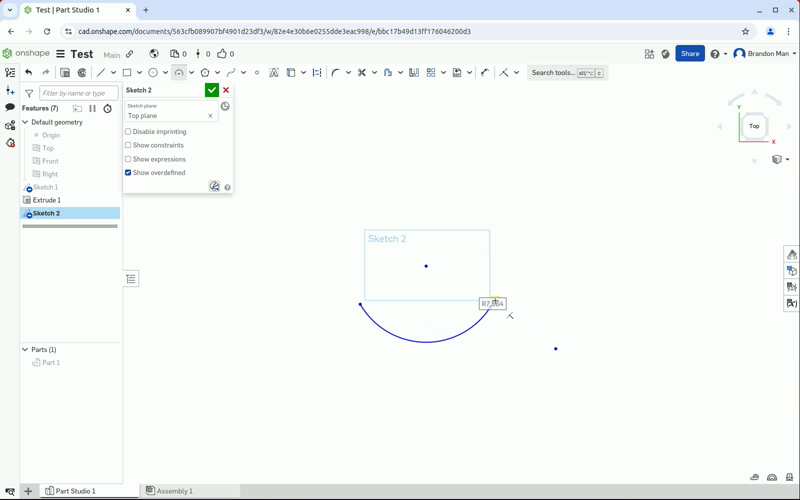
scroll(6)
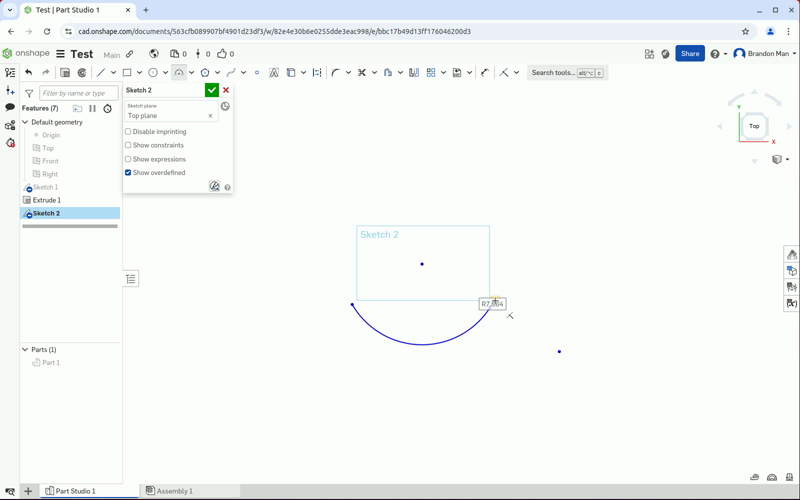
scroll(6)
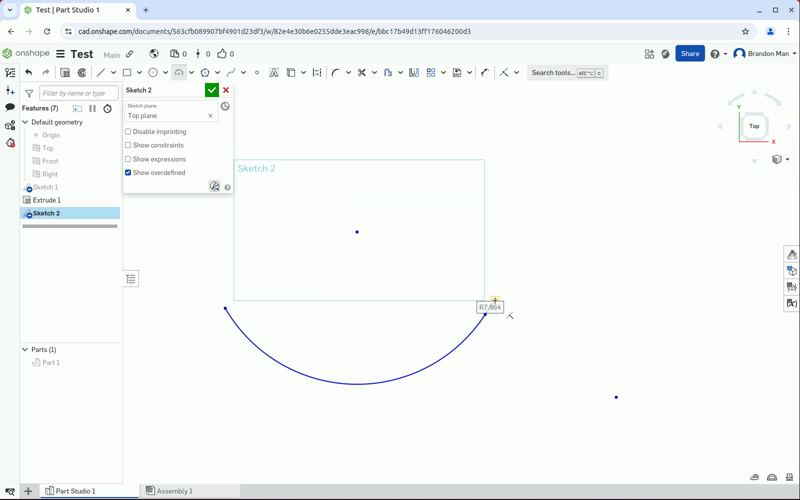
scroll(6)
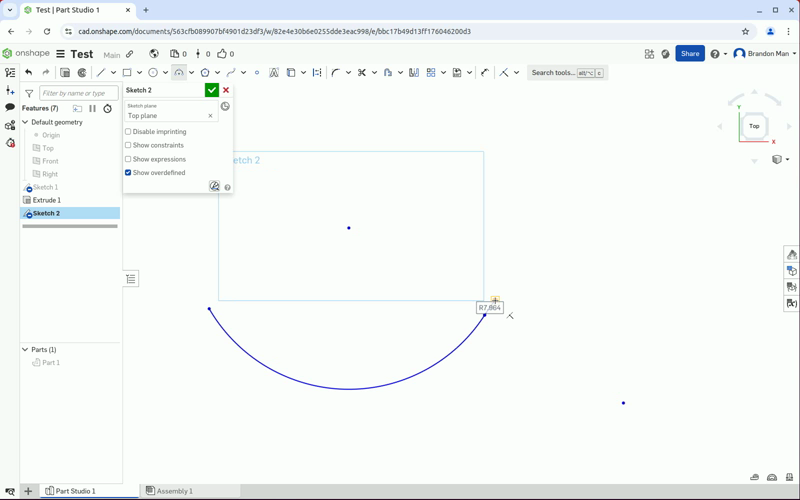
scroll(6)
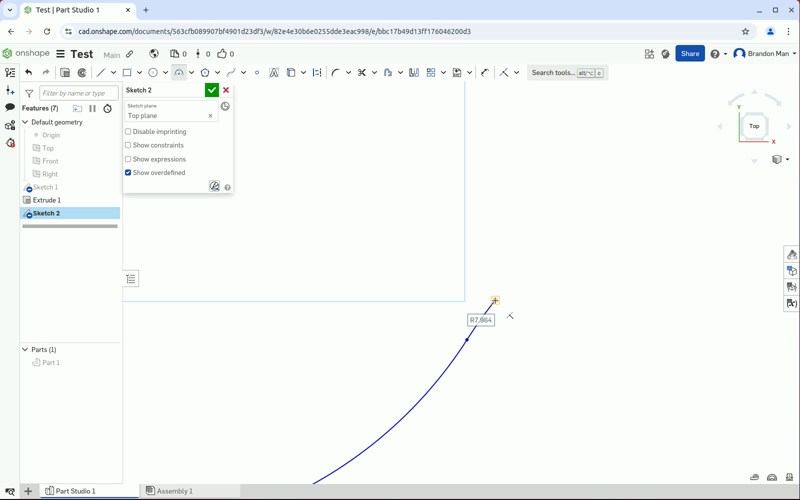
click(495, 300)
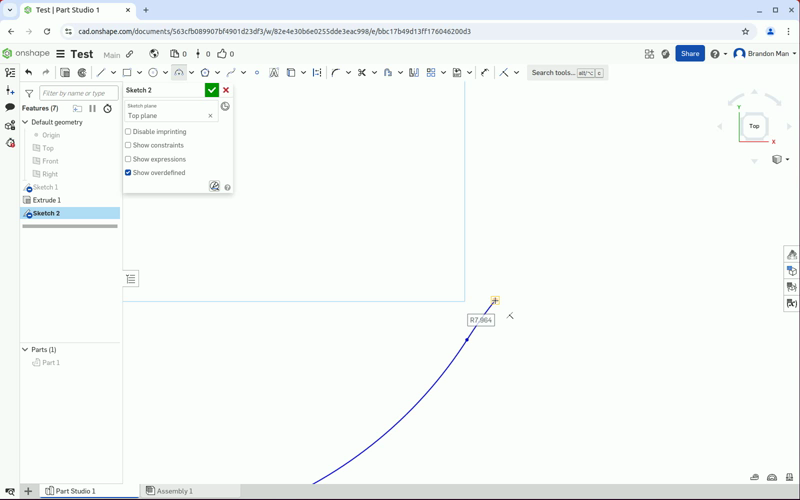
scroll(-6)
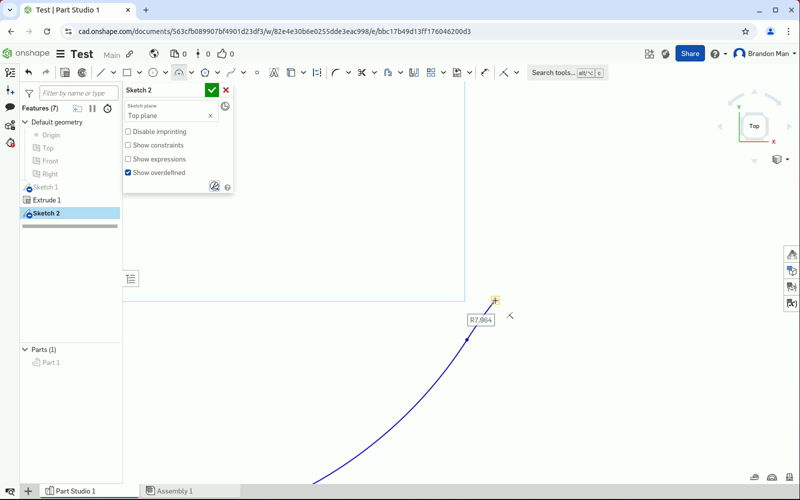
scroll(-6)
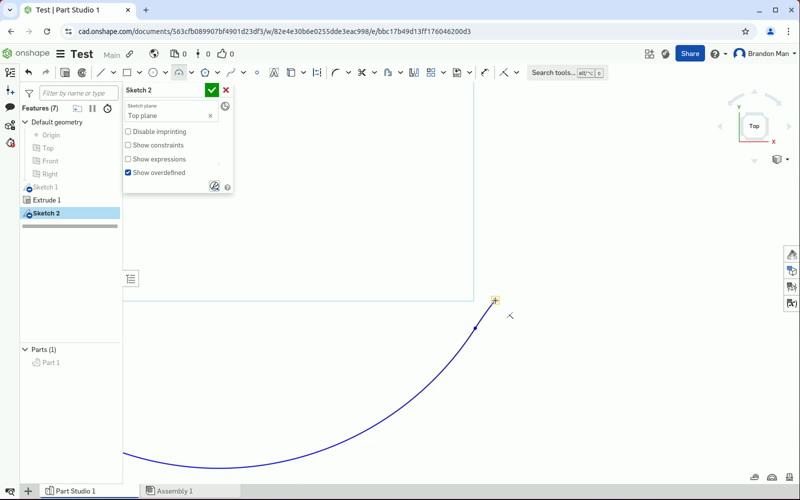
scroll(-6)
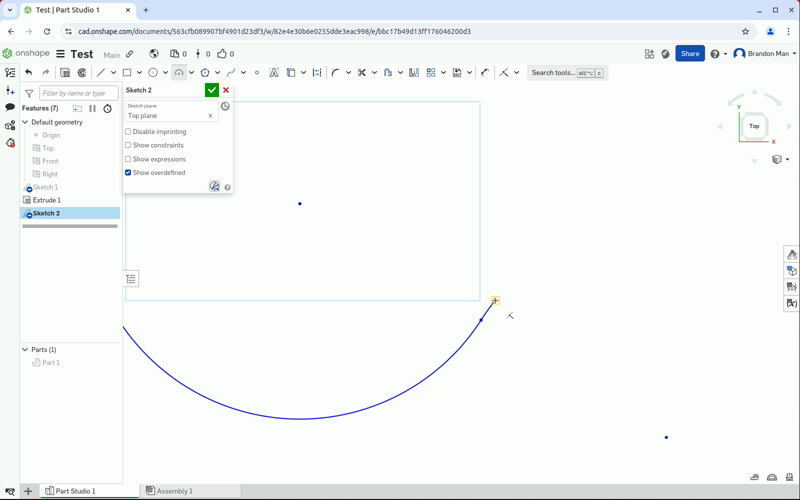
scroll(-6)
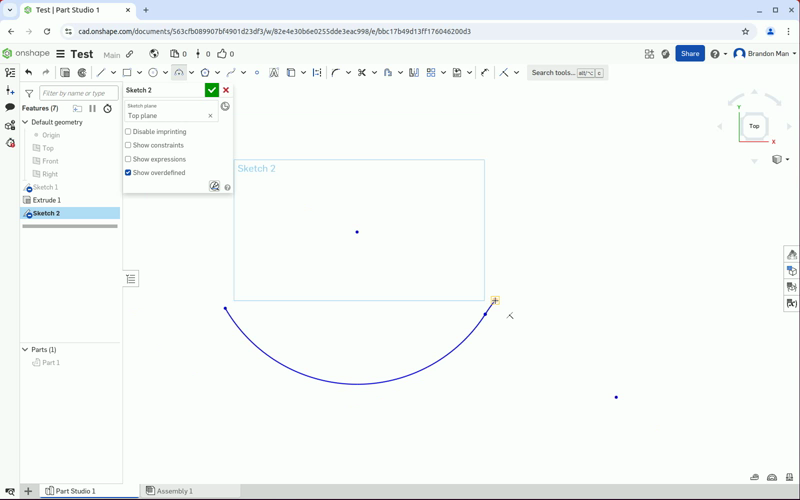
scroll(-6)
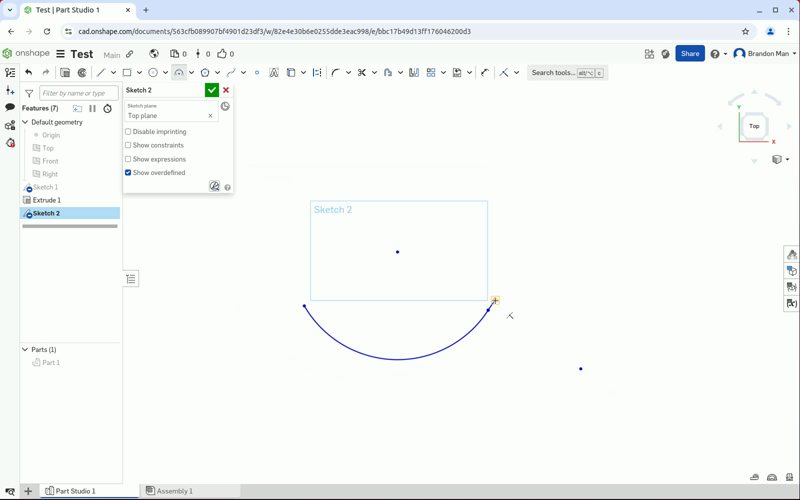
scroll(-6)
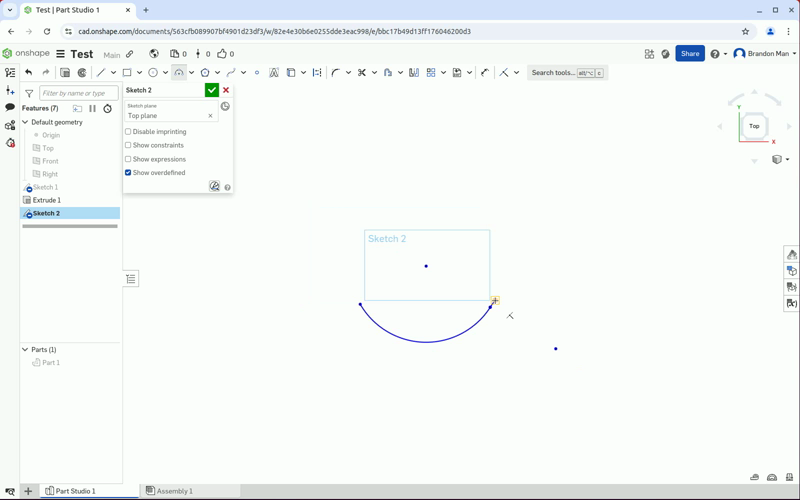
scroll(-6)
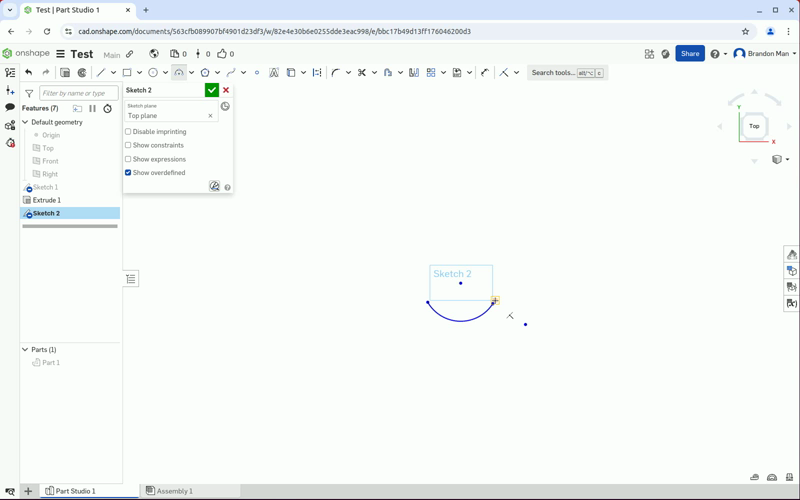
key_down(shift)
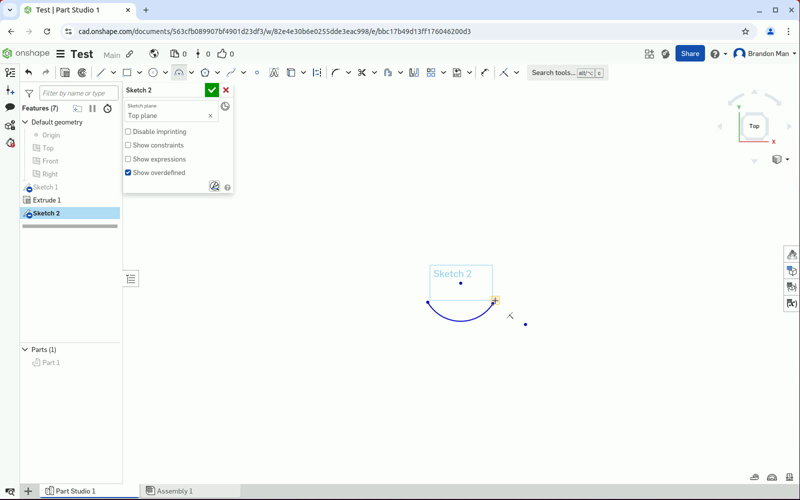
mouse_move(427, 301)
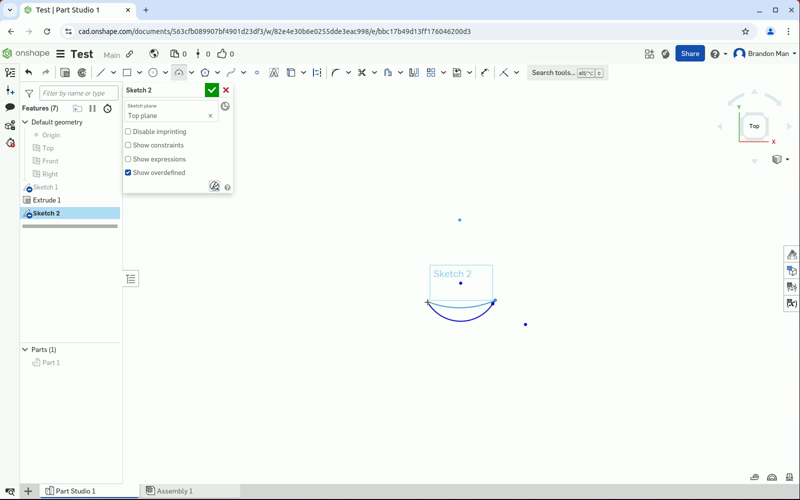
scroll(6)
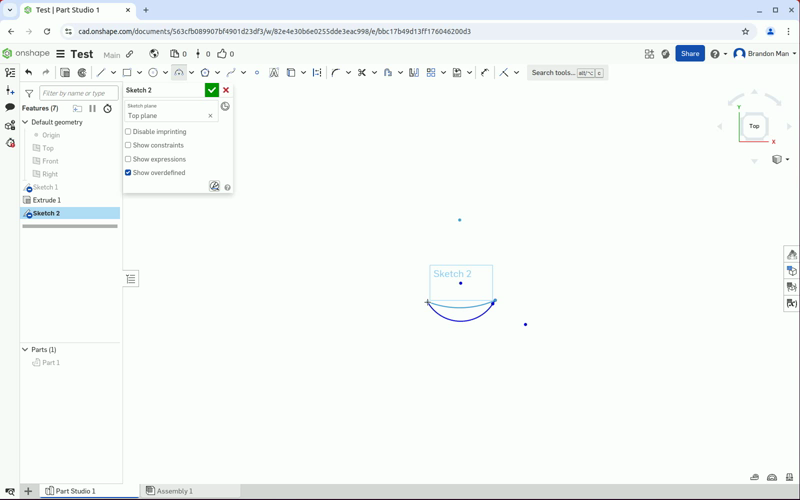
scroll(6)
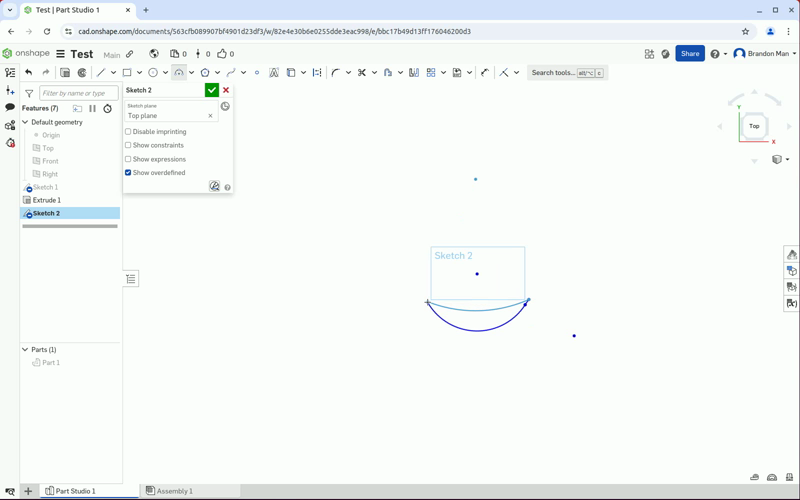
scroll(6)
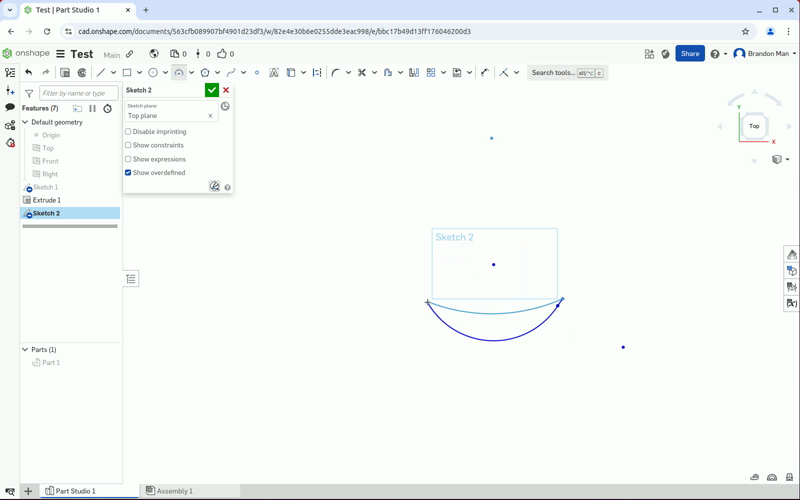
scroll(6)
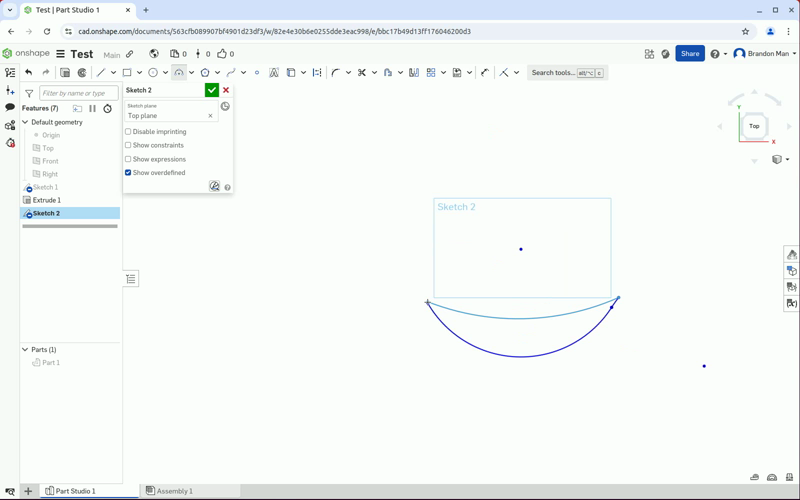
scroll(6)
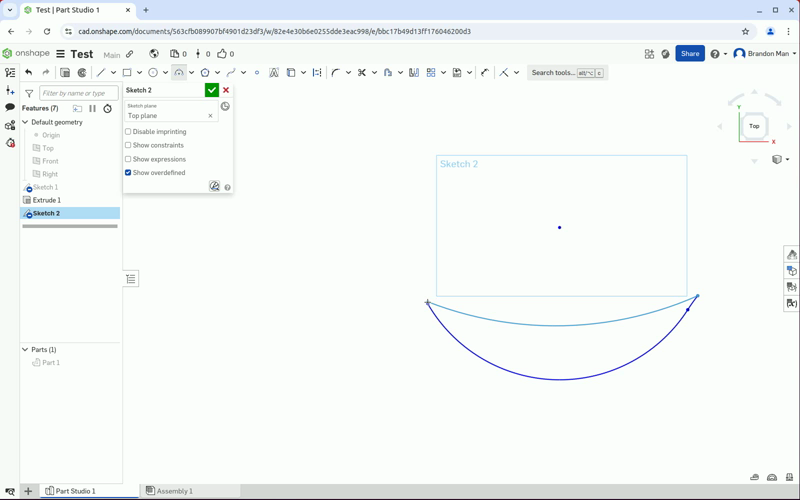
scroll(6)
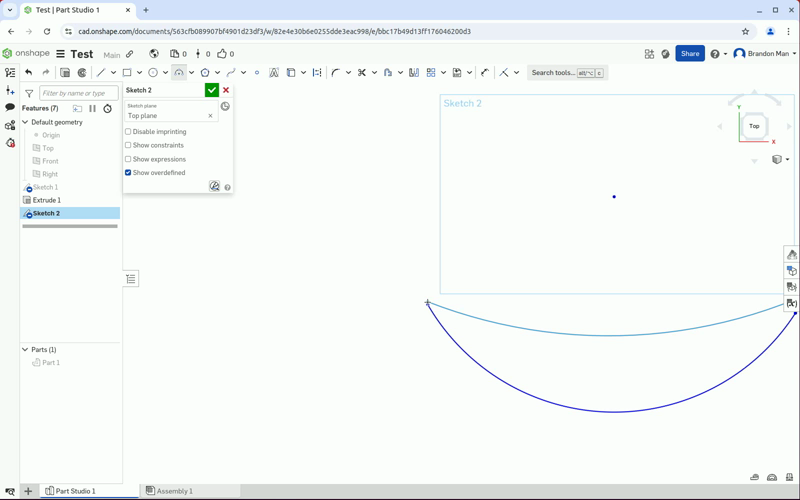
scroll(6)
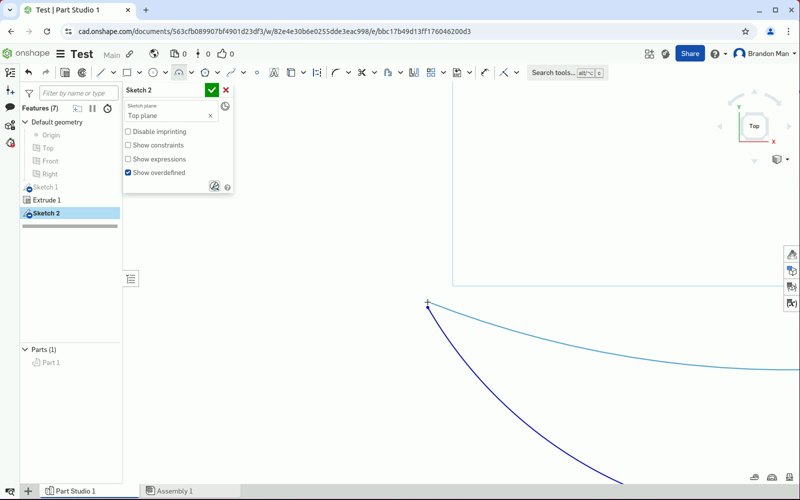
click(427, 301)
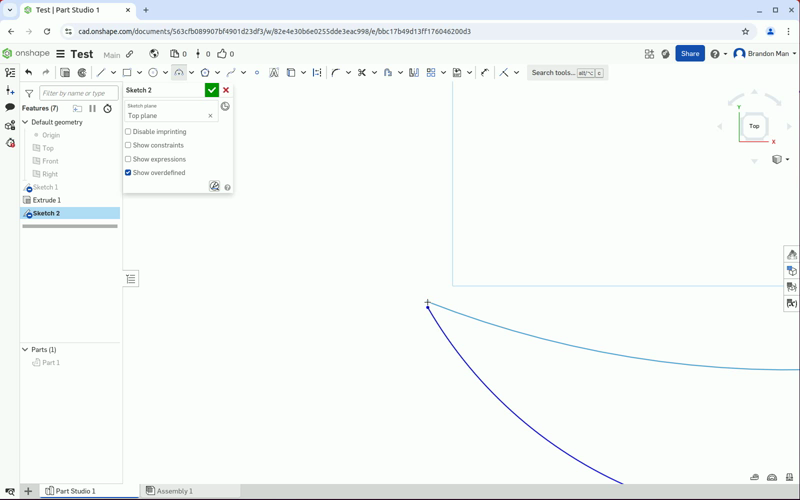
scroll(-6)
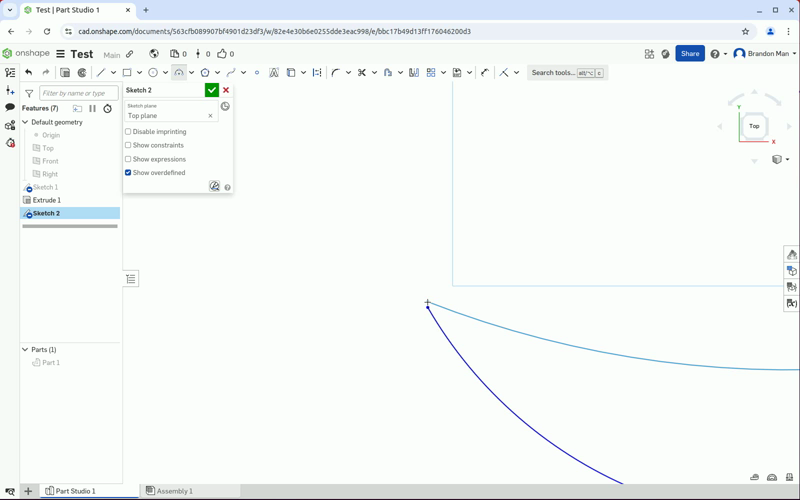
scroll(-6)
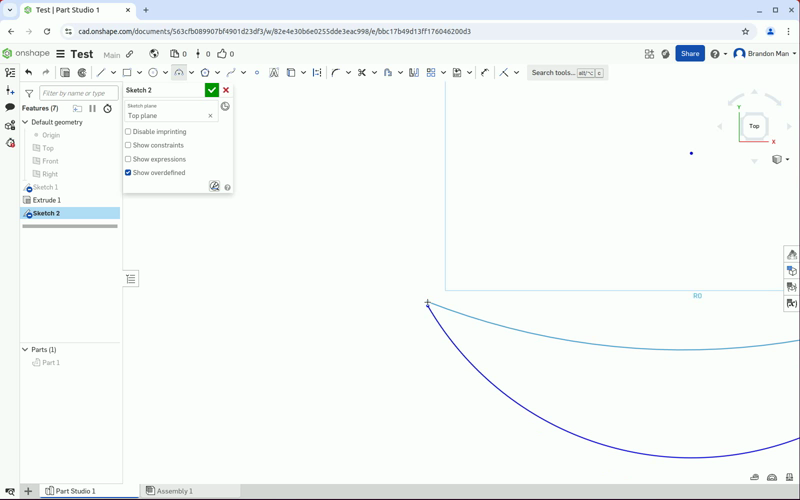
scroll(-6)
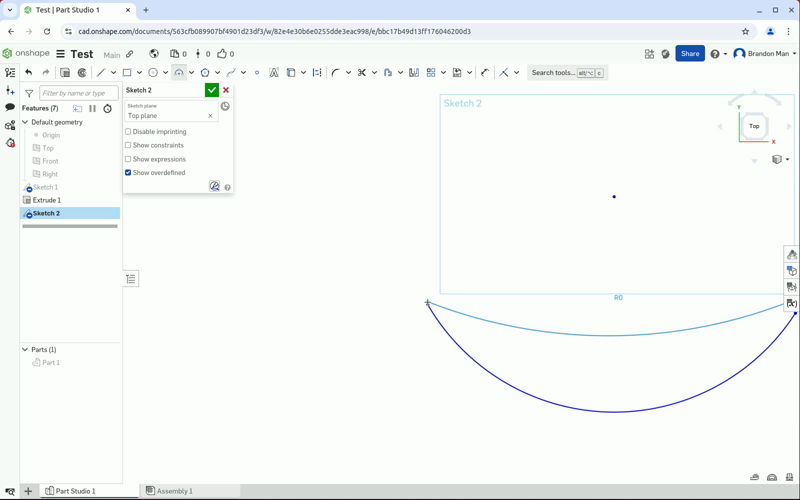
scroll(-6)
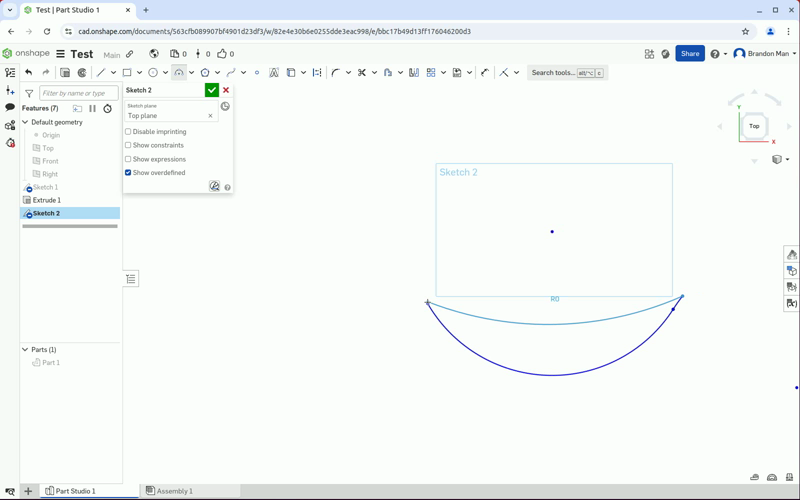
scroll(-6)
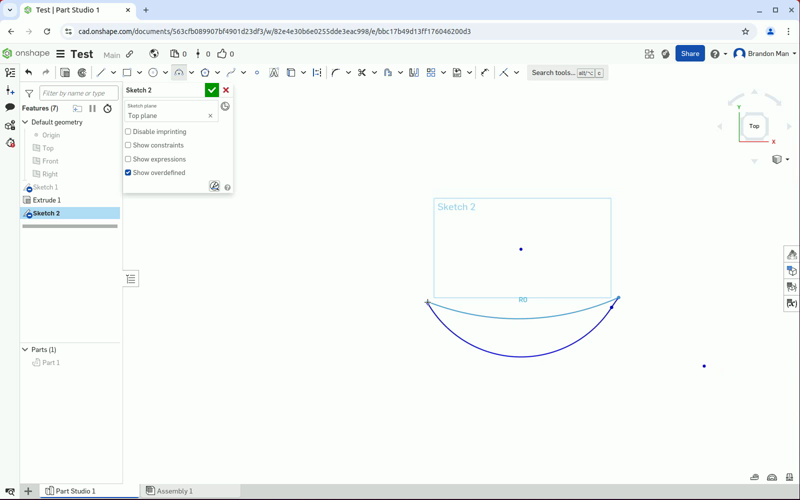
scroll(-6)
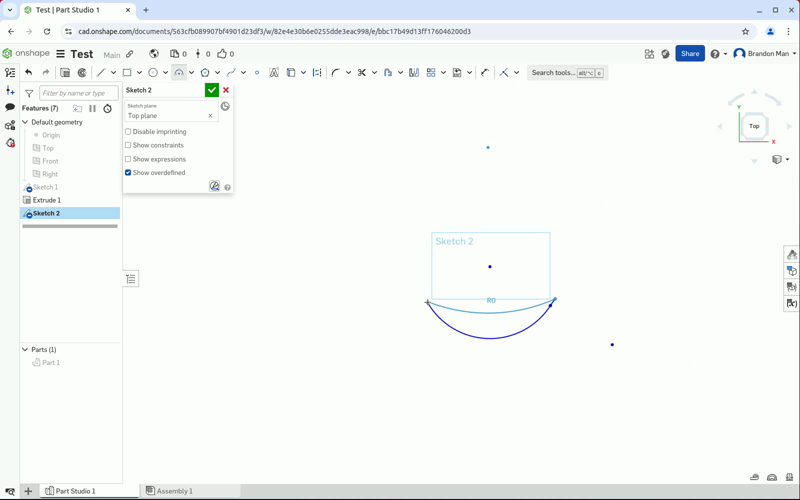
scroll(-6)
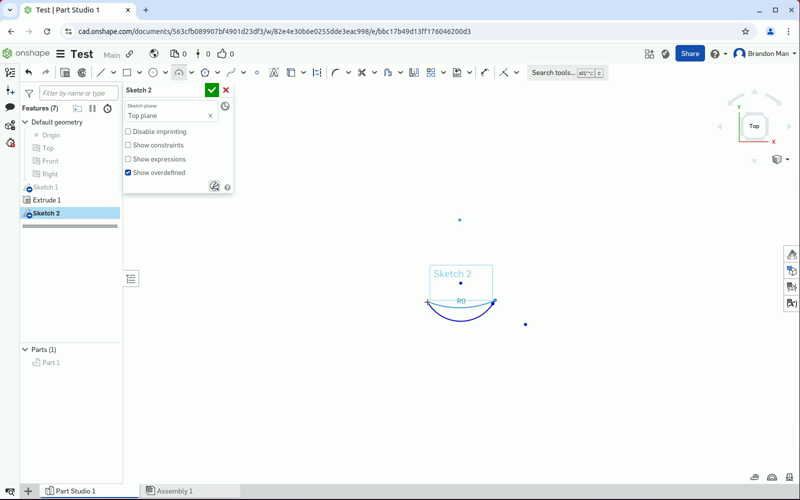
mouse_move(460, 245)
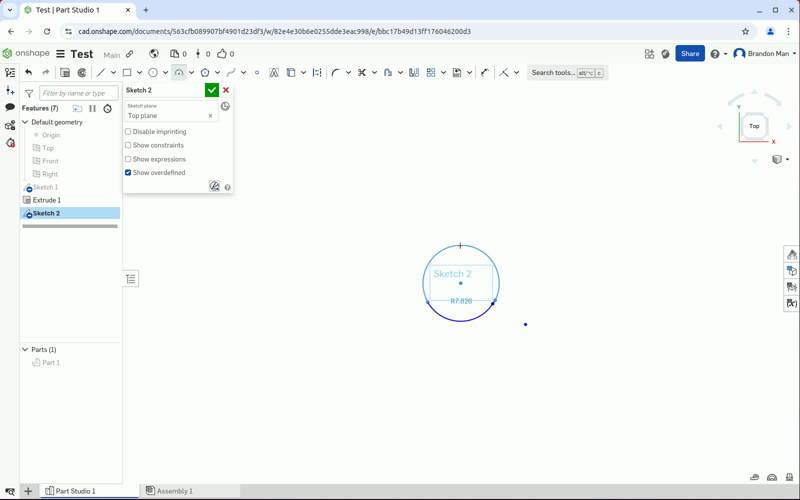
click(460, 245)
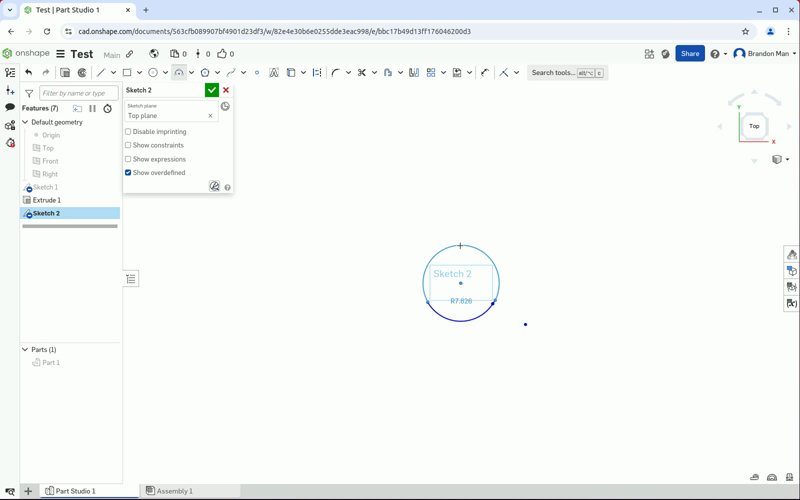
key_up(shift)
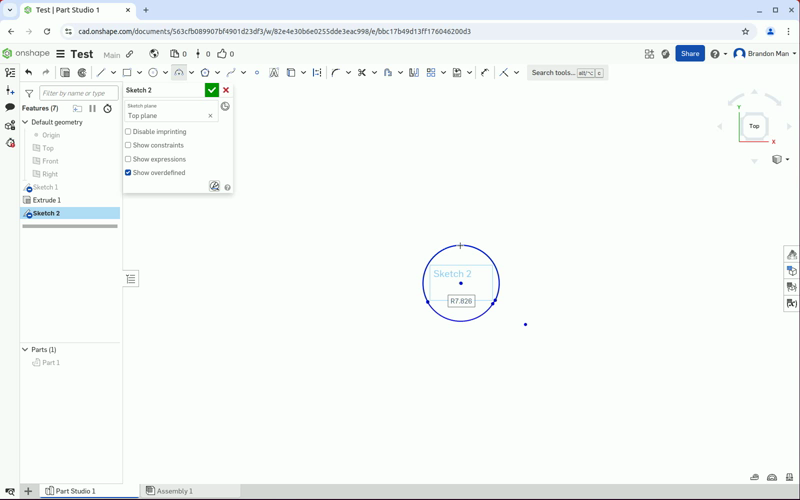
mouse_move(427, 301)
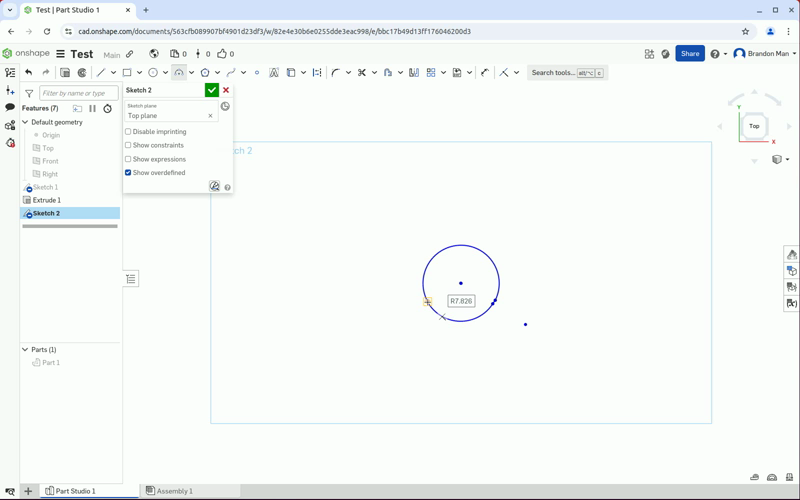
scroll(6)
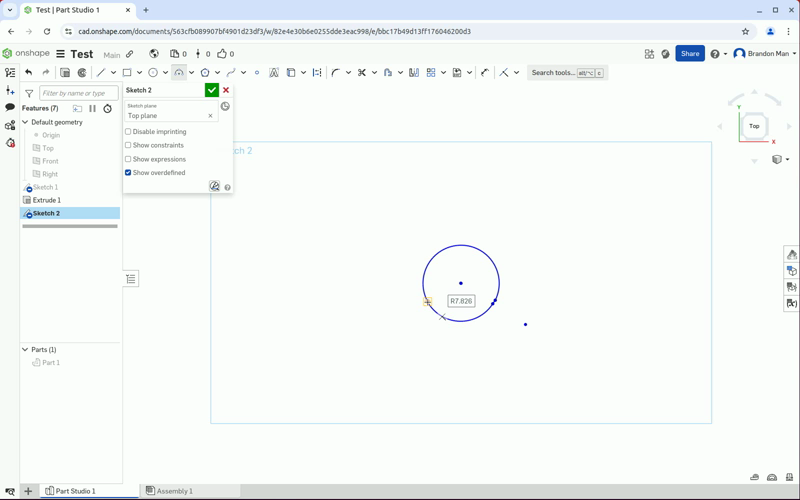
scroll(6)
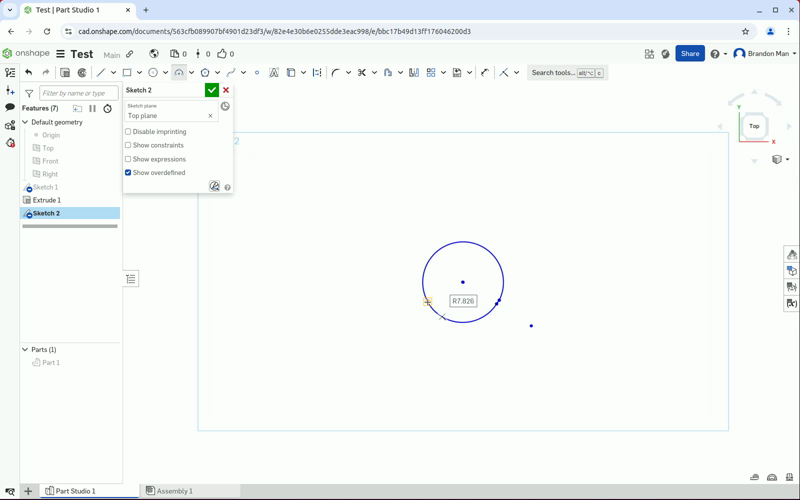
scroll(6)
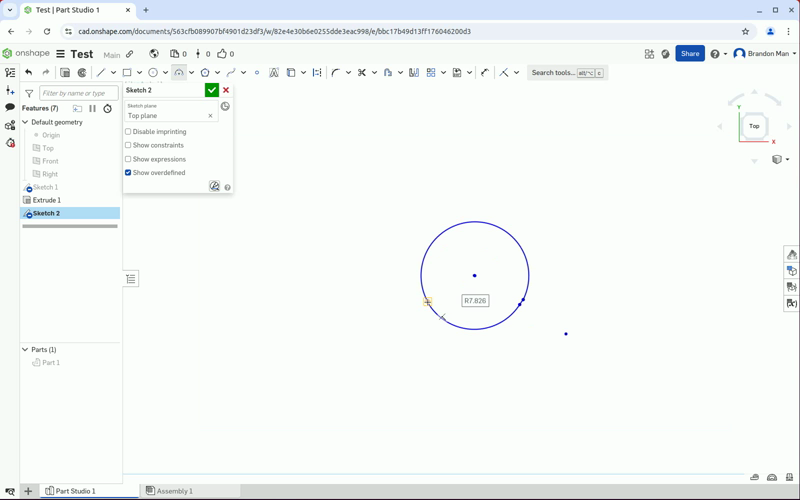
scroll(6)
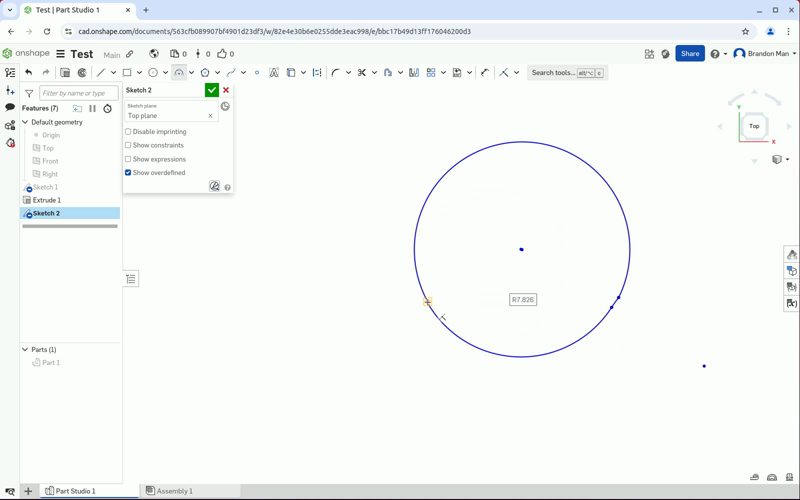
scroll(6)
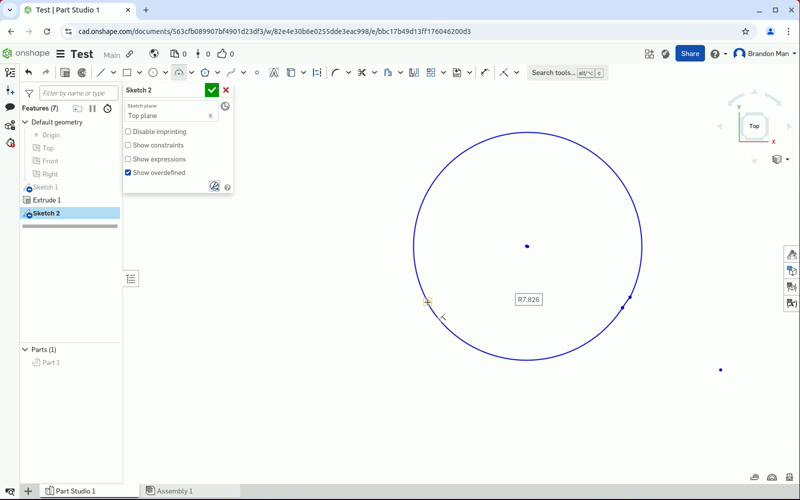
scroll(6)
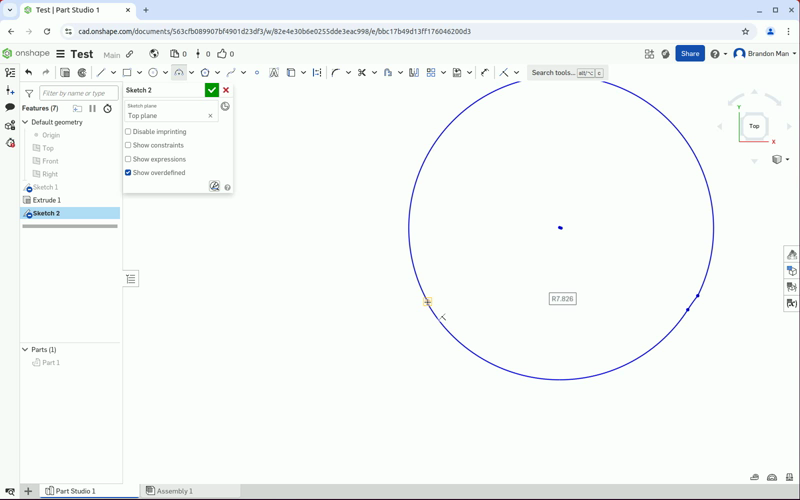
scroll(6)
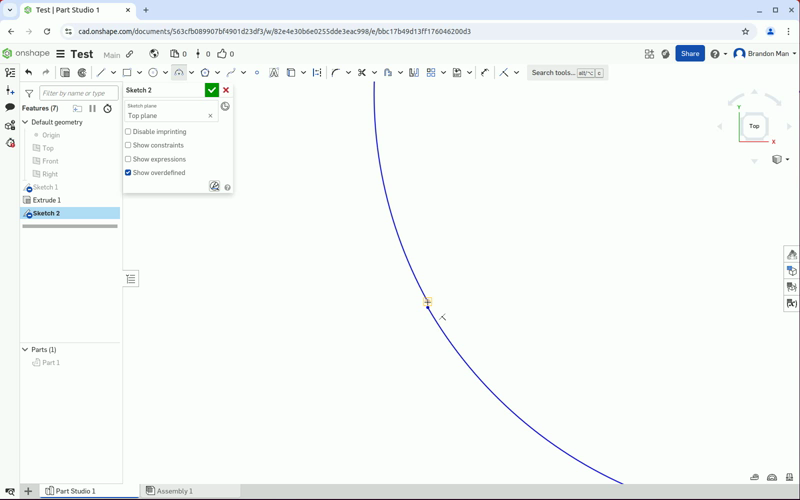
click(427, 301)
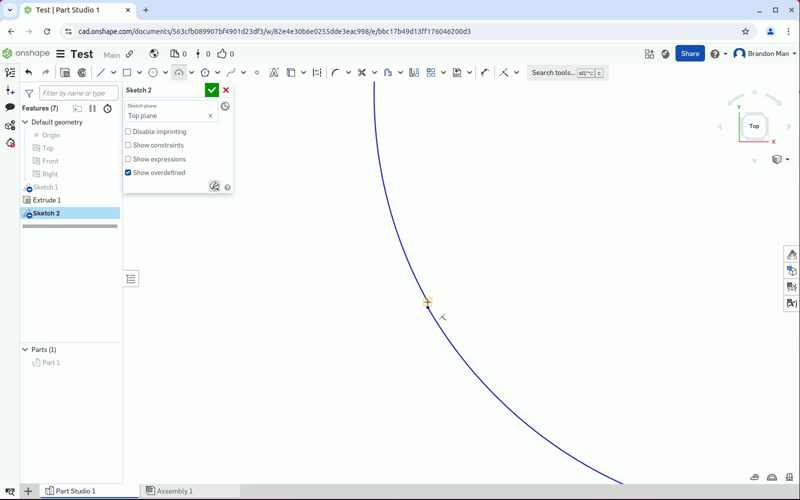
scroll(-6)
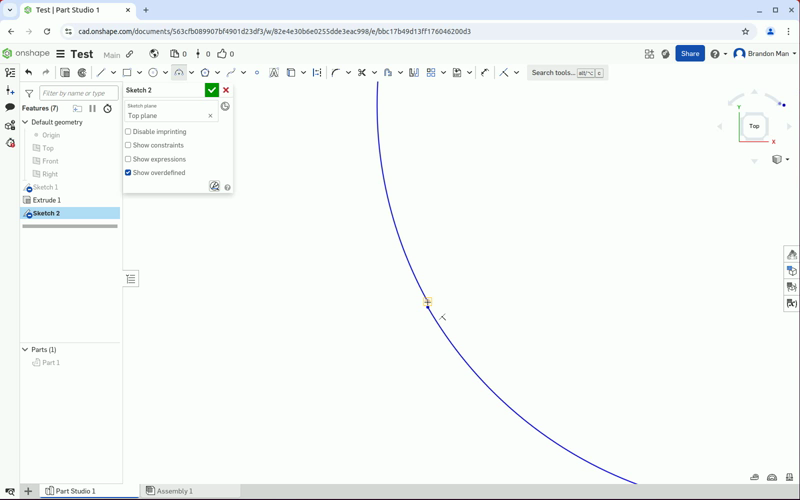
scroll(-6)
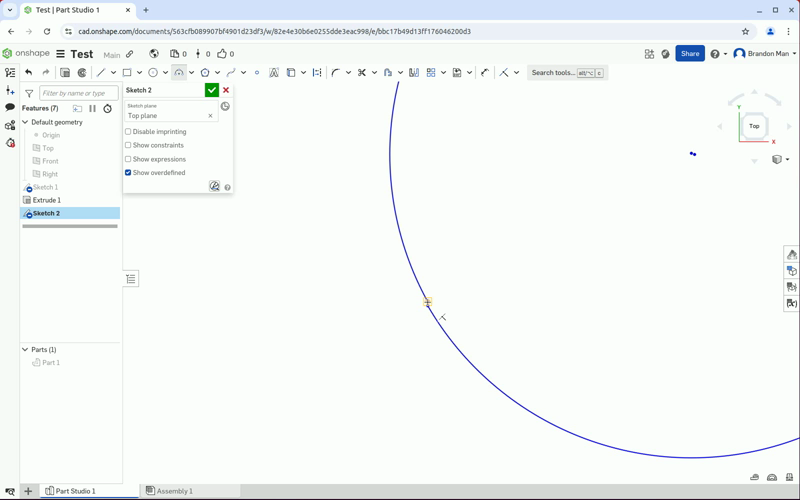
scroll(-6)
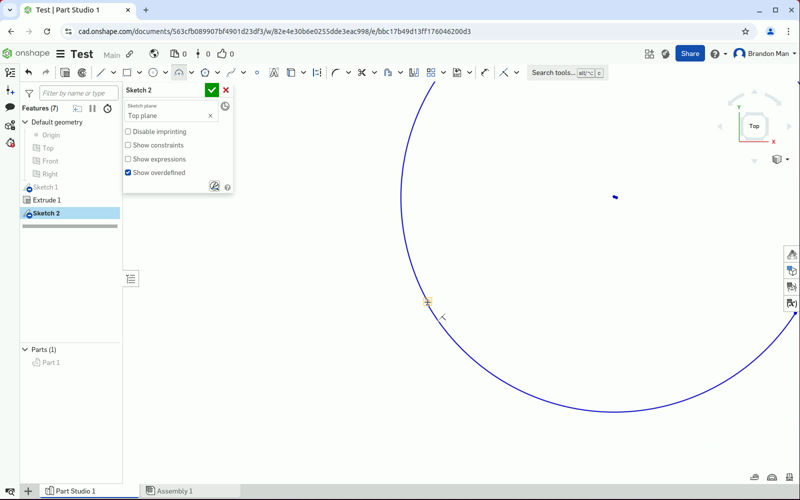
scroll(-6)
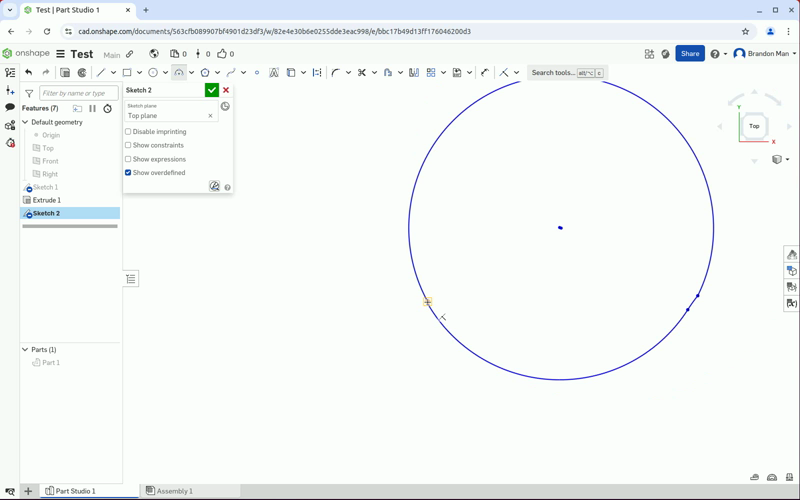
scroll(-6)
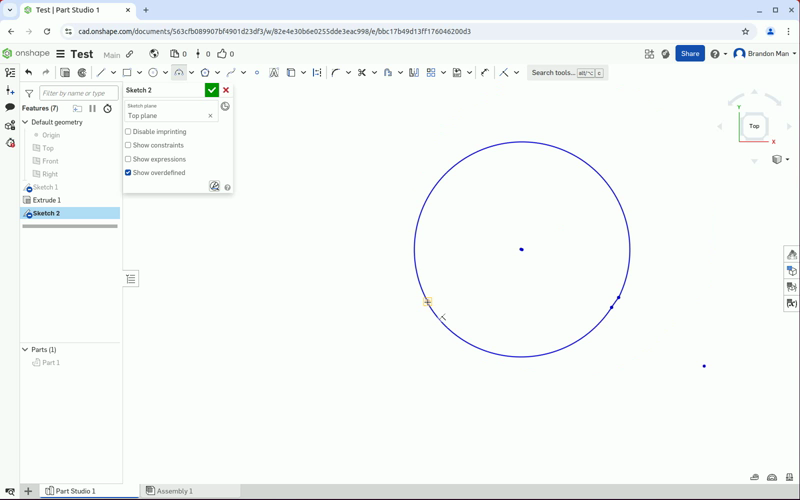
scroll(-6)
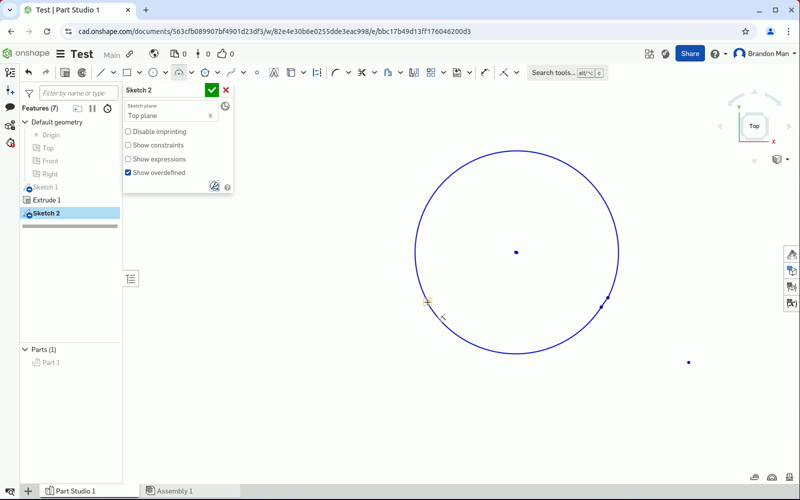
scroll(-6)
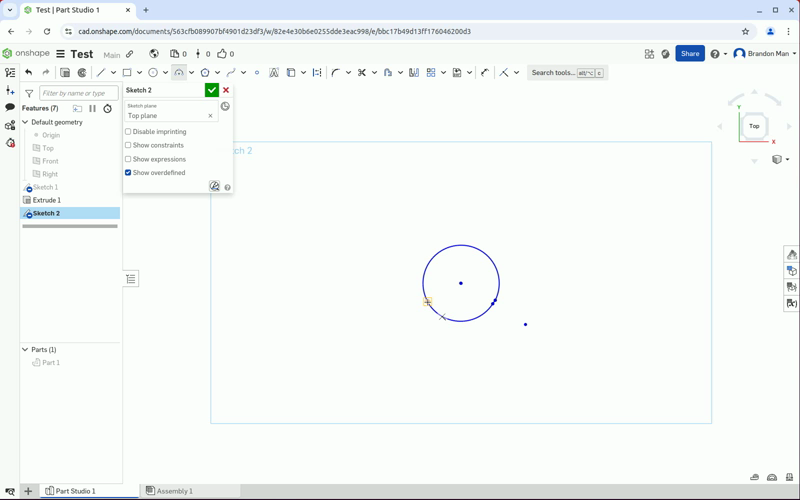
mouse_move(427, 302)
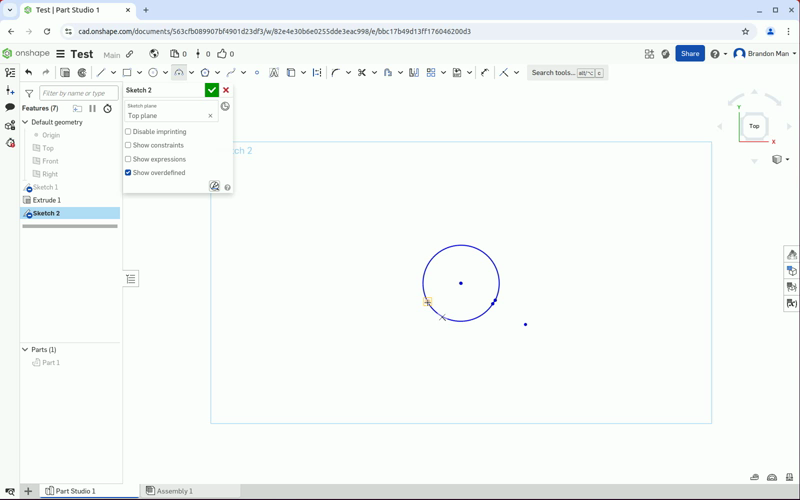
scroll(6)
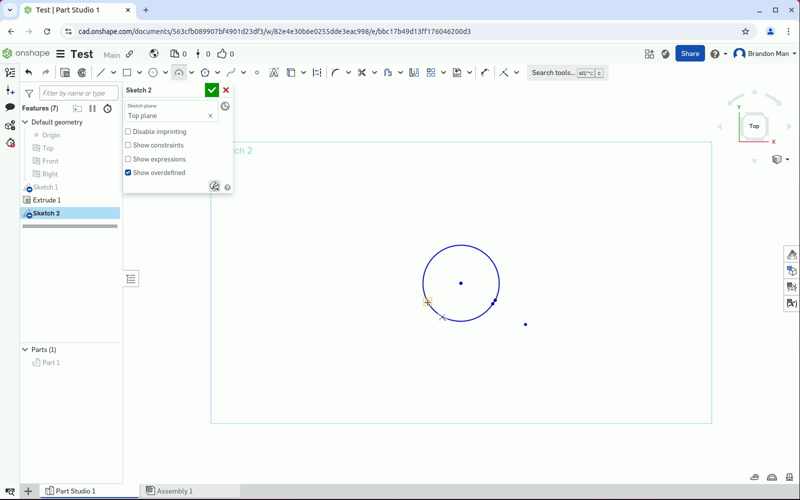
scroll(6)
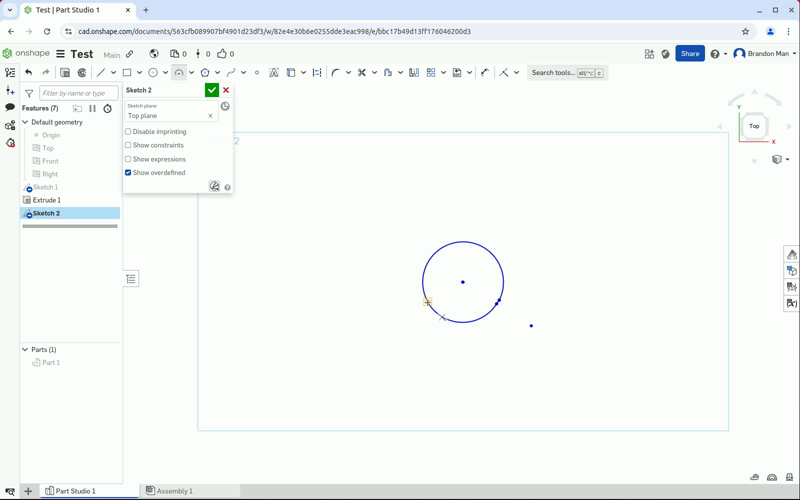
scroll(6)
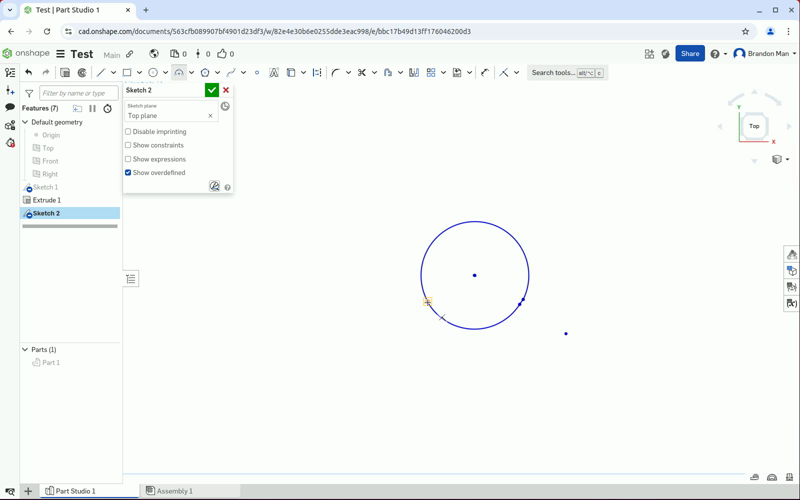
scroll(6)
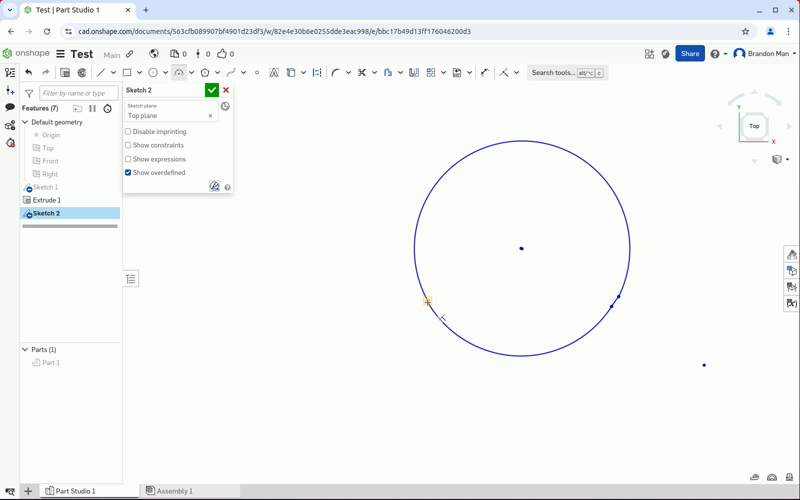
scroll(6)
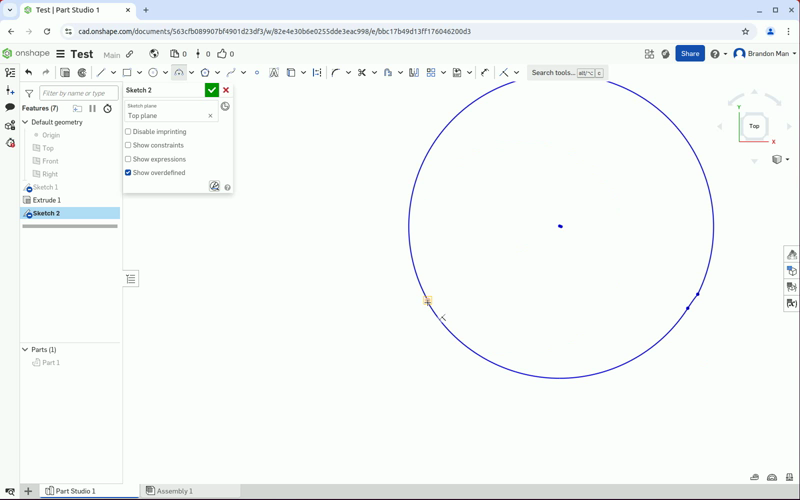
scroll(6)
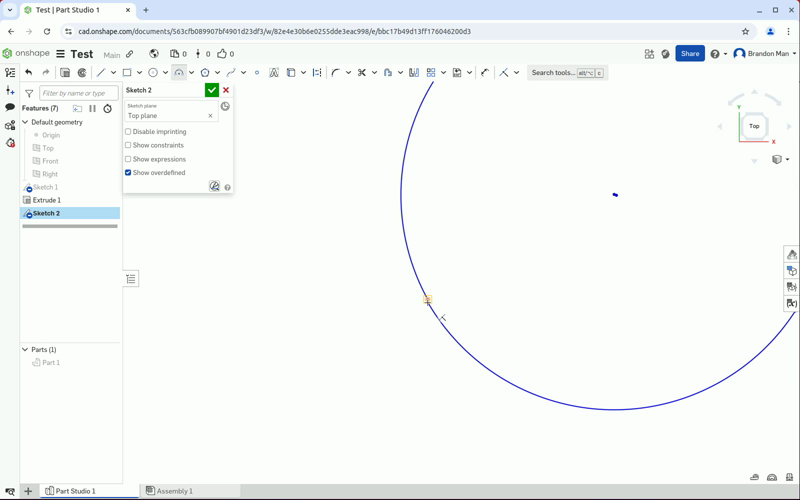
scroll(6)
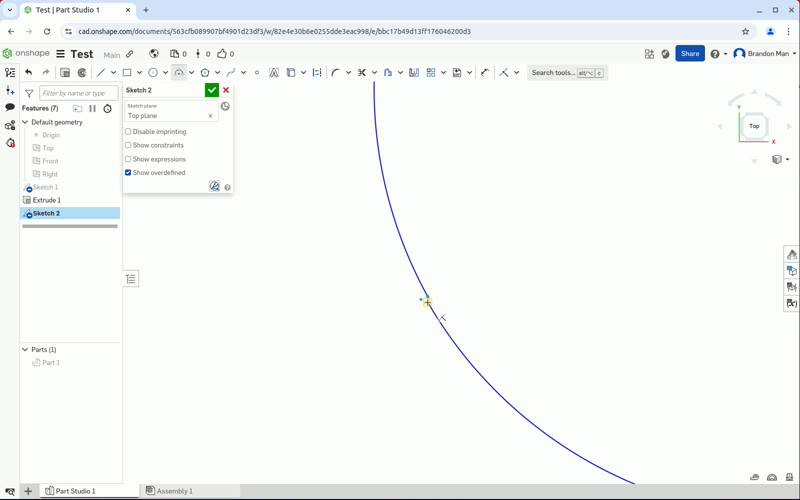
click(427, 302)
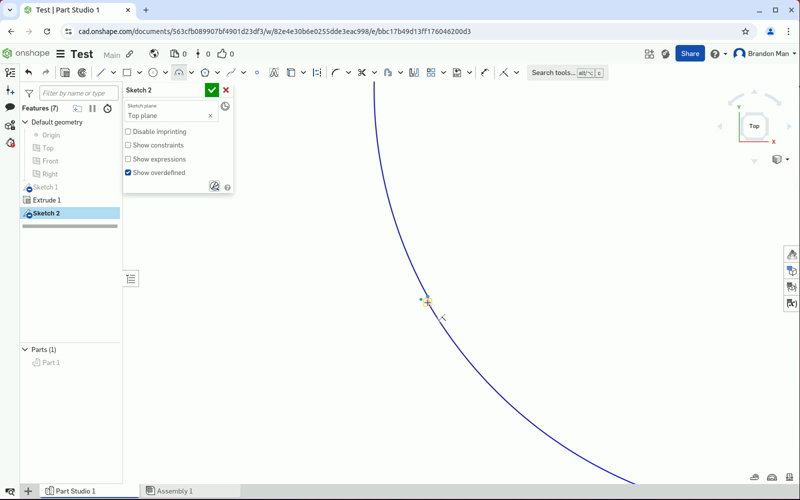
scroll(-6)
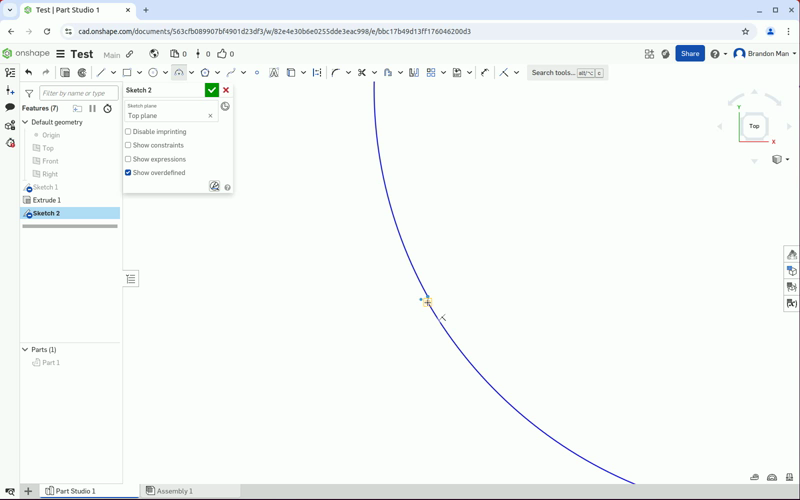
scroll(-6)
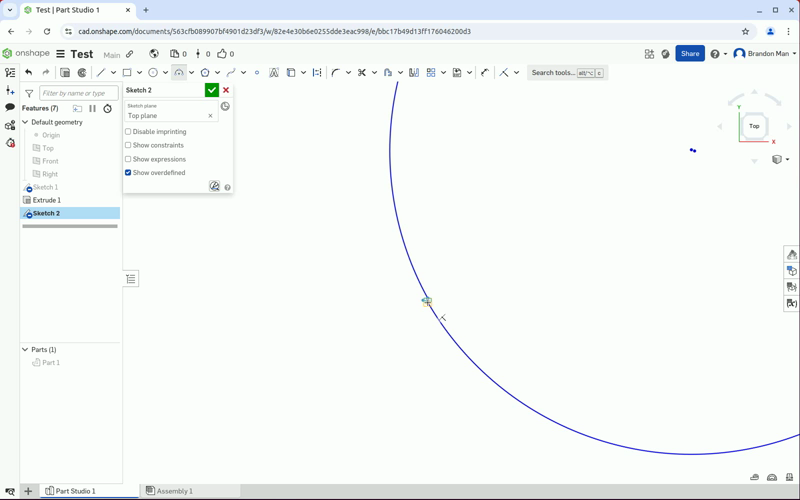
scroll(-6)
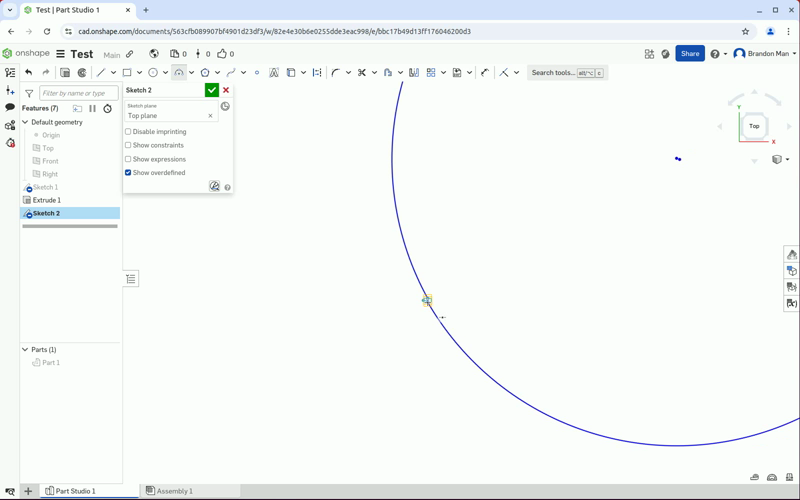
scroll(-6)
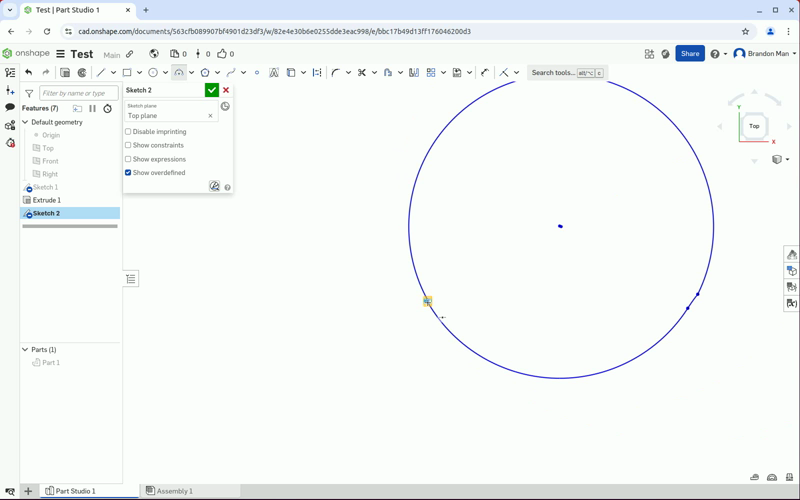
scroll(-6)
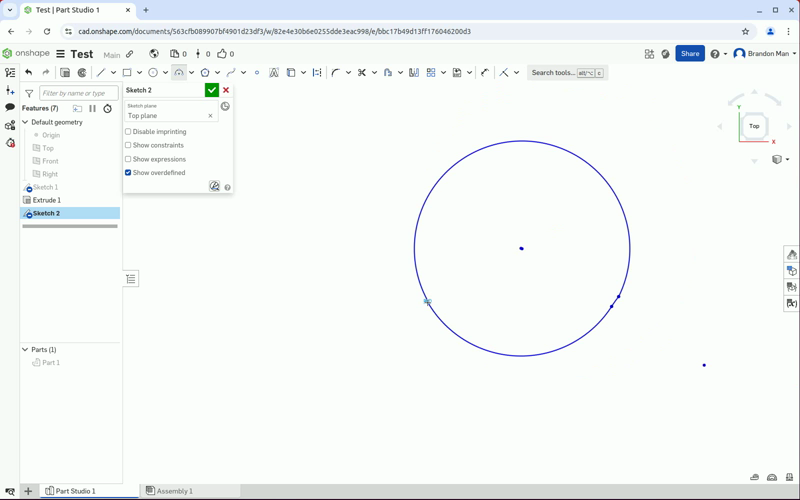
scroll(-6)
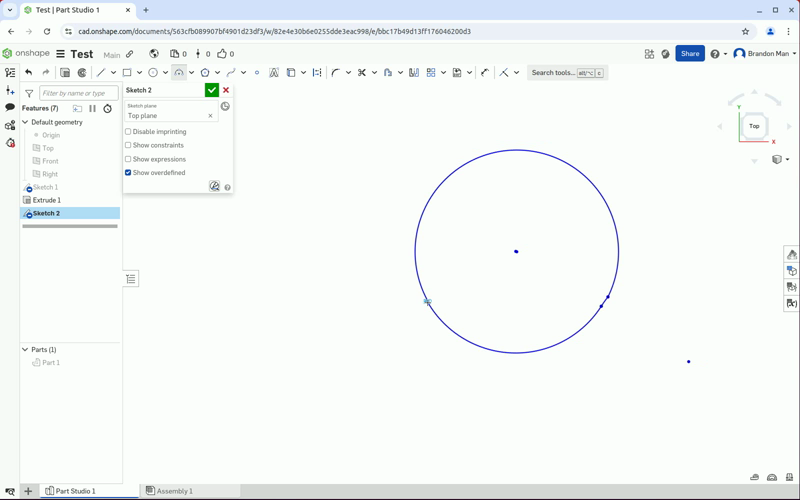
scroll(-6)
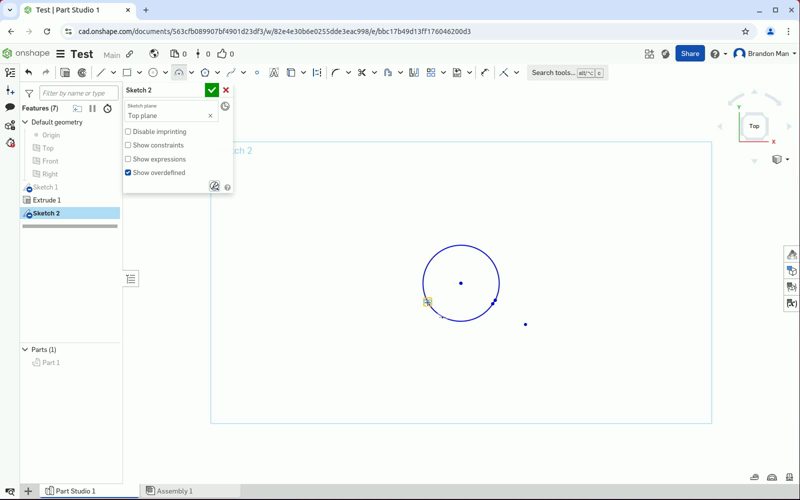
key_down(shift)
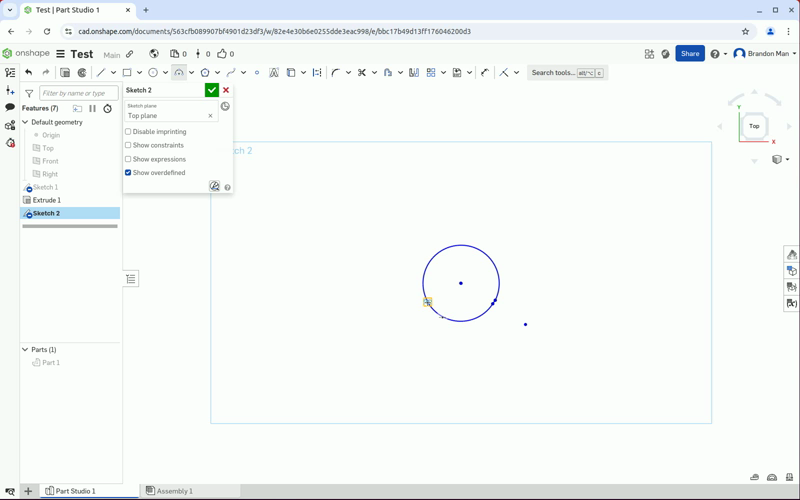
mouse_move(427, 302)
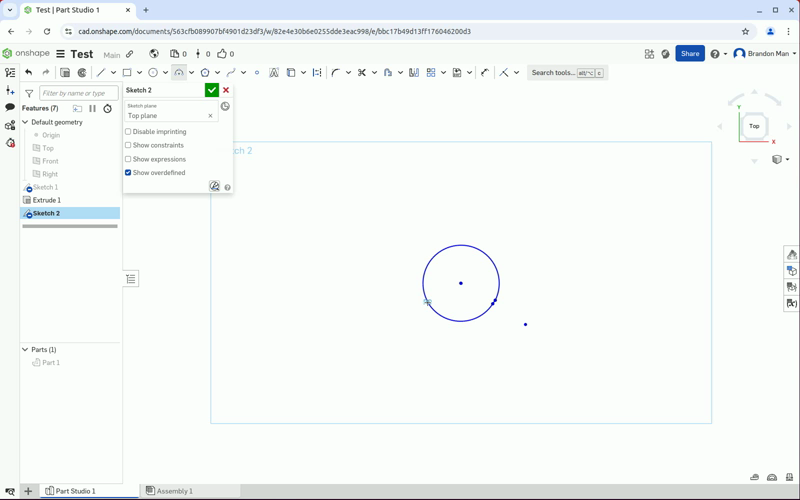
scroll(6)
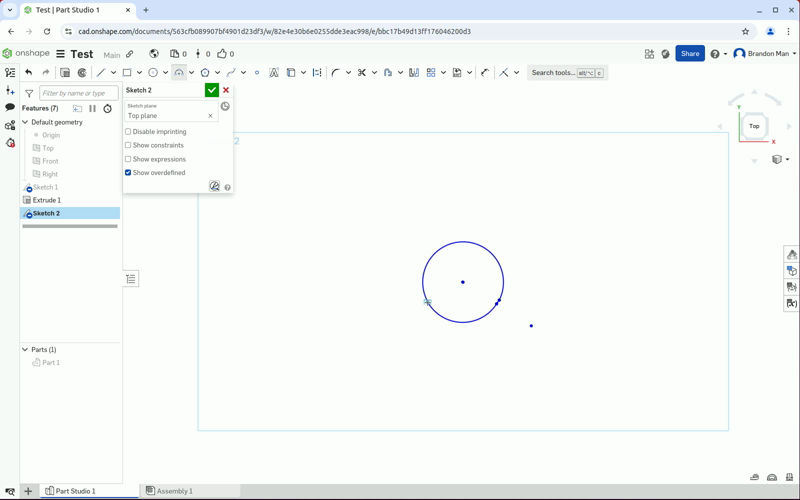
scroll(6)
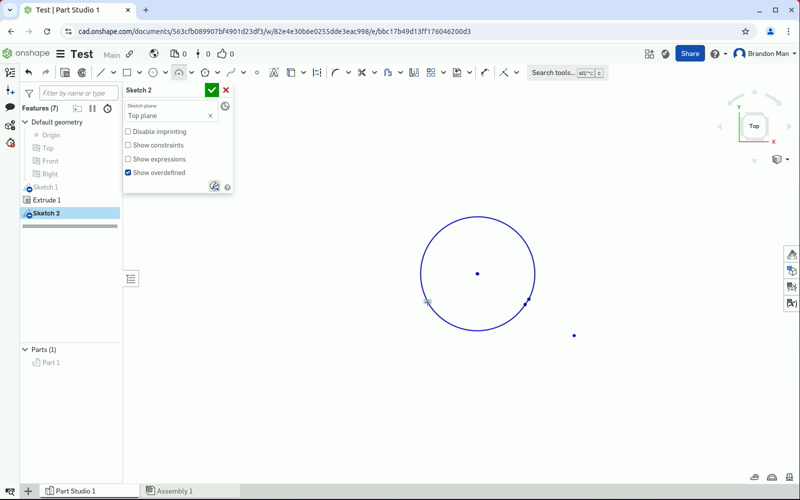
scroll(6)
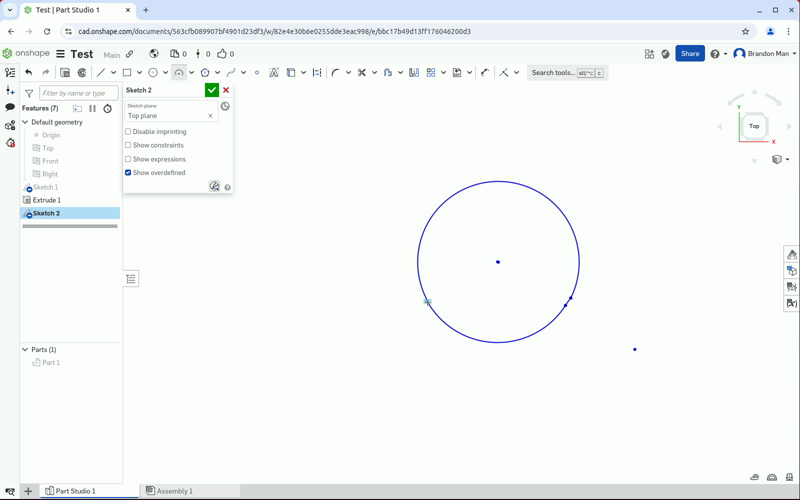
scroll(6)
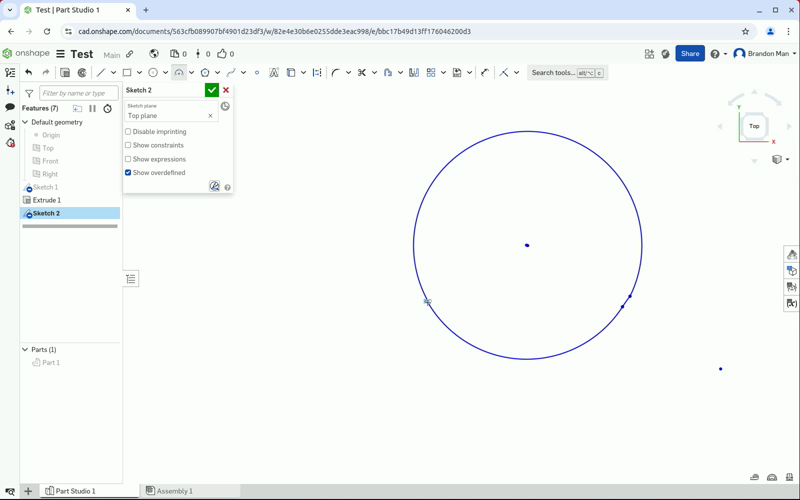
scroll(6)
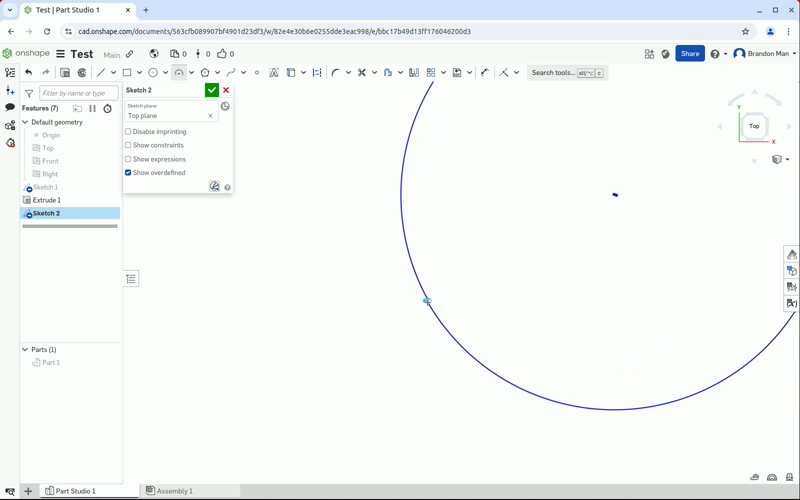
scroll(6)
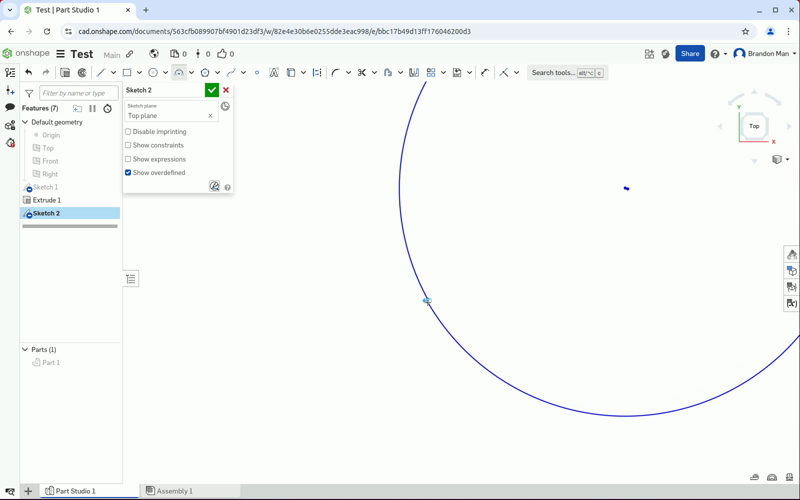
scroll(6)
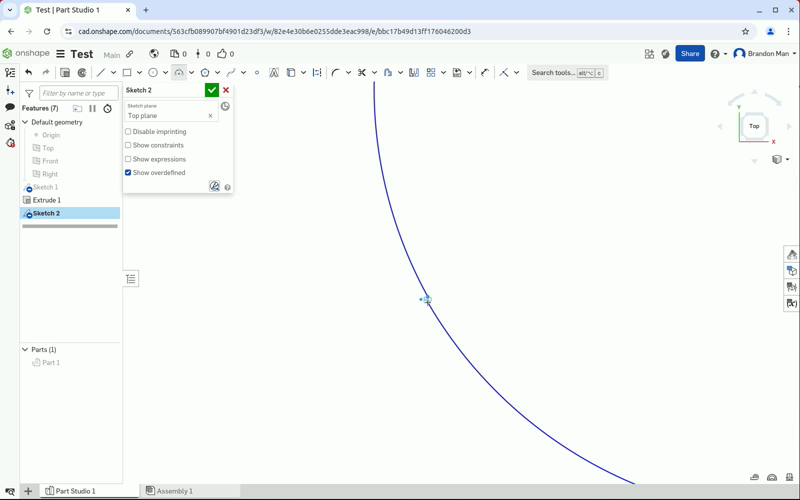
click(427, 302)
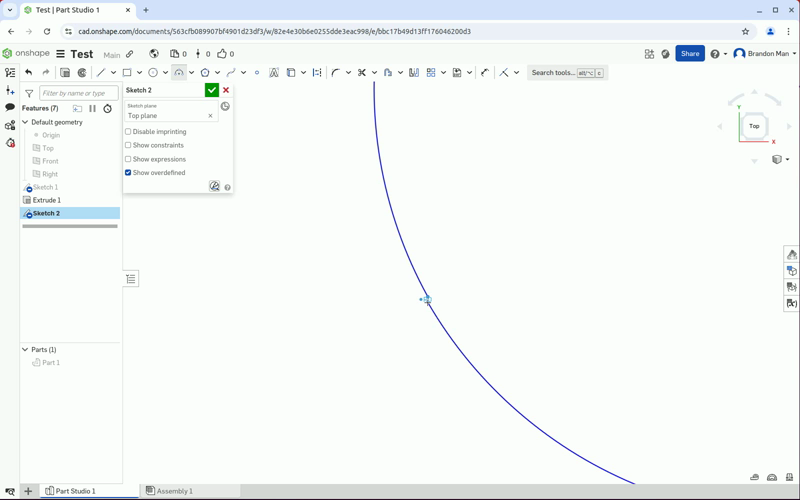
scroll(-6)
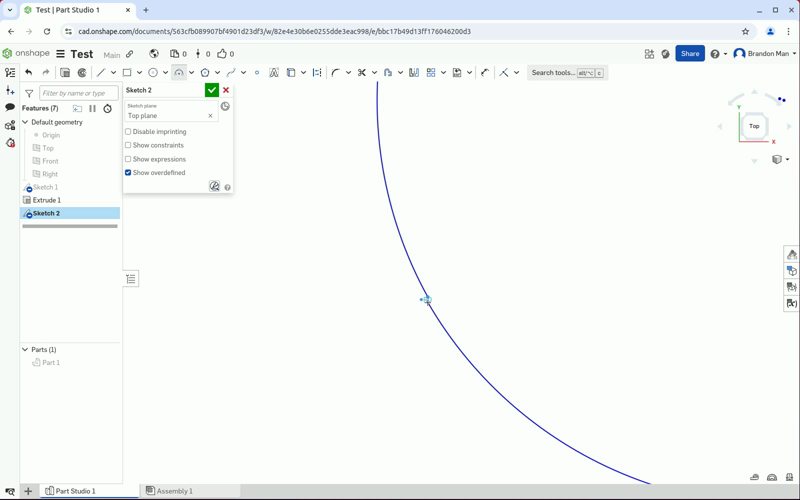
scroll(-6)
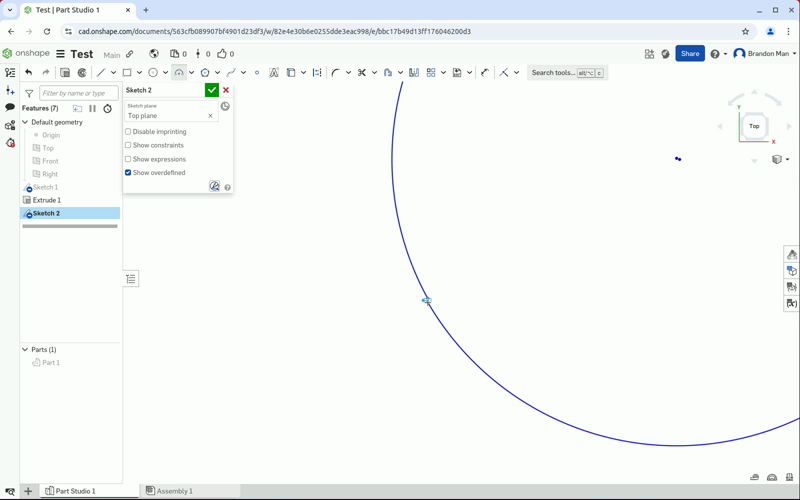
scroll(-6)
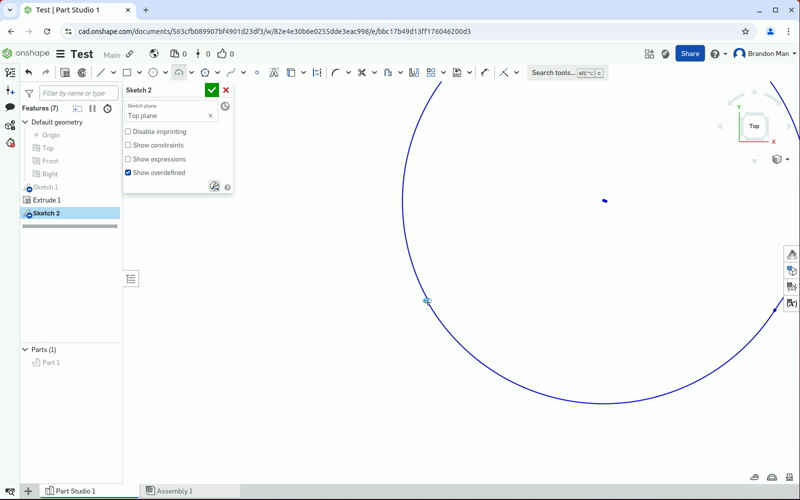
scroll(-6)
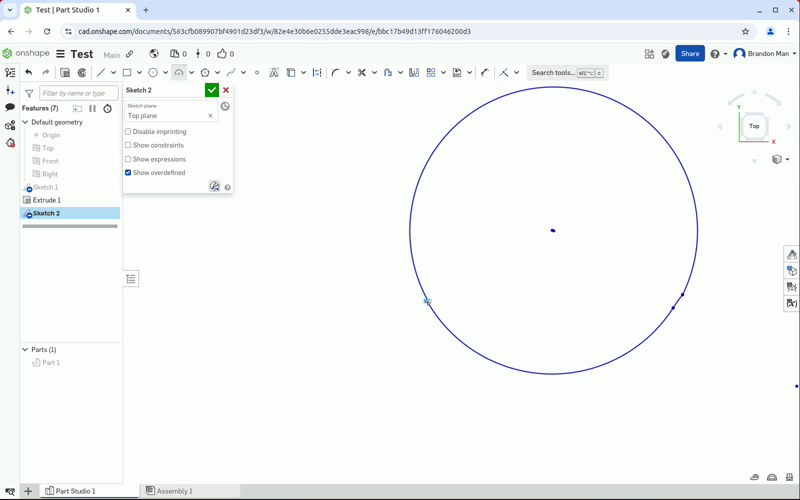
scroll(-6)
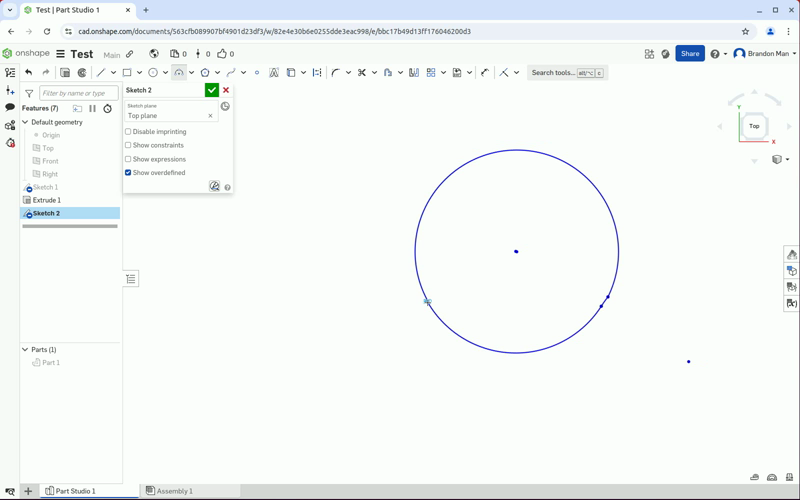
scroll(-6)
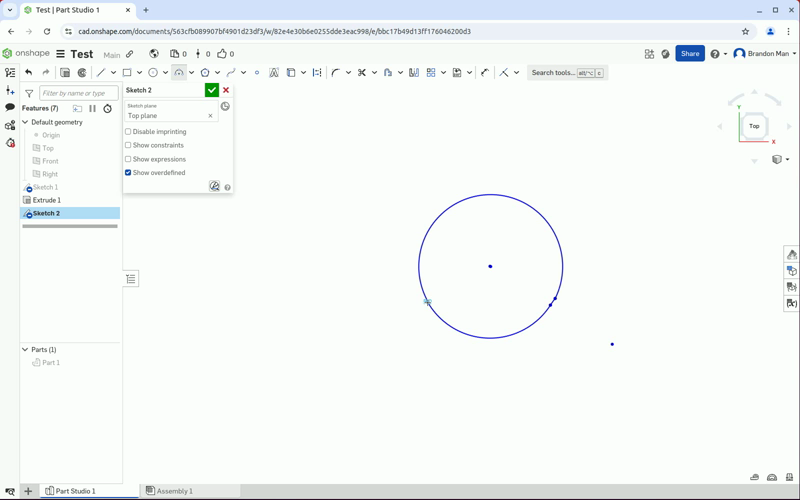
scroll(-6)
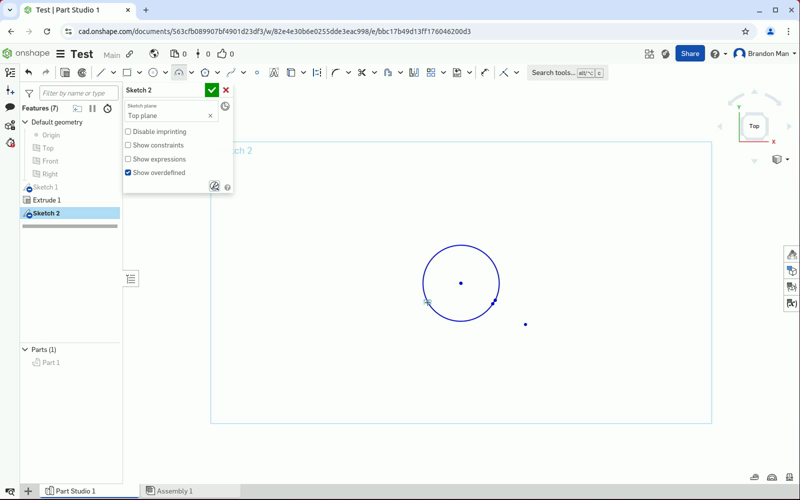
key_up(shift)
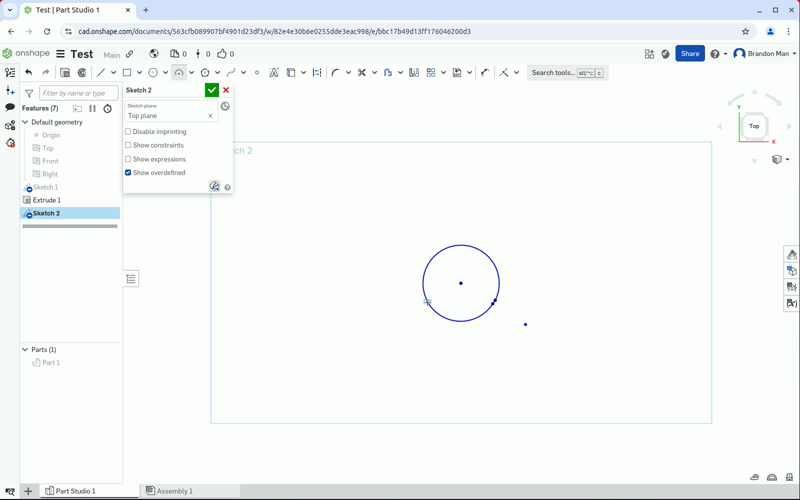
key(esc)
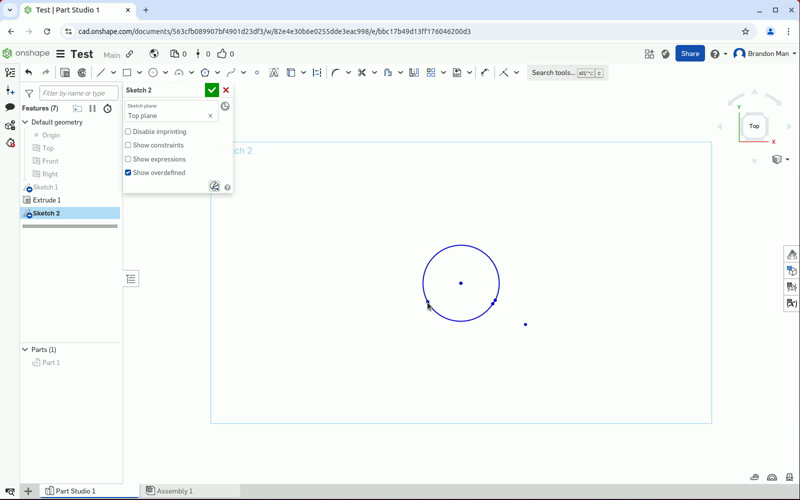
key(c)
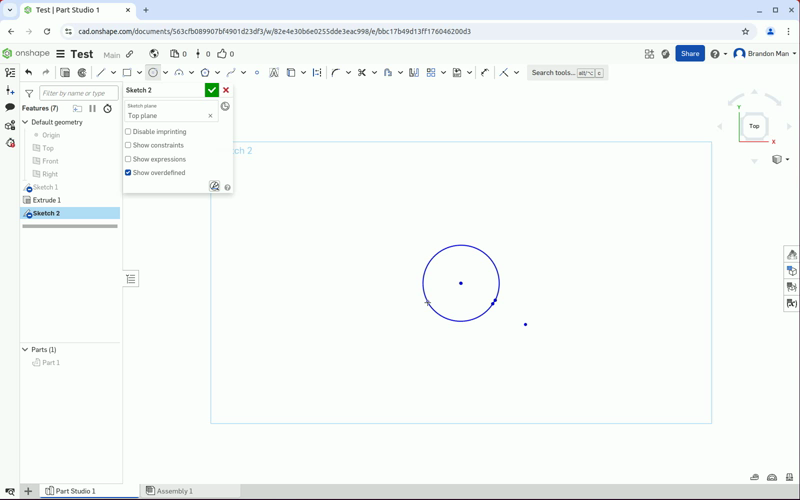
key_down(shift)
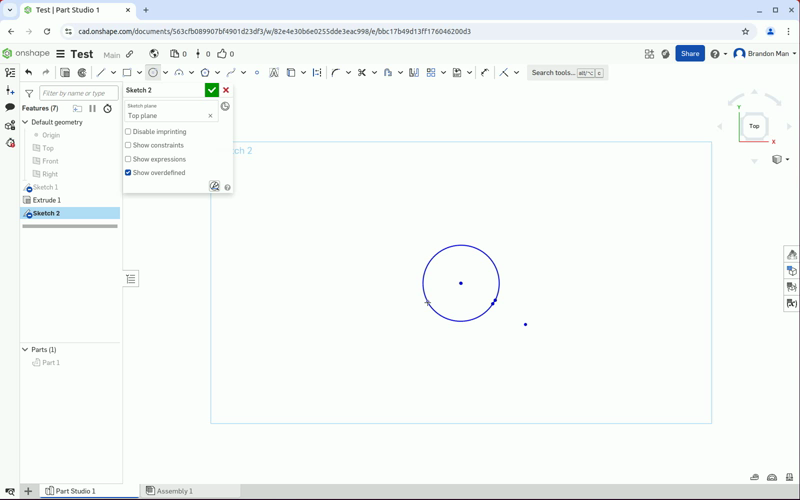
mouse_move(460, 282)
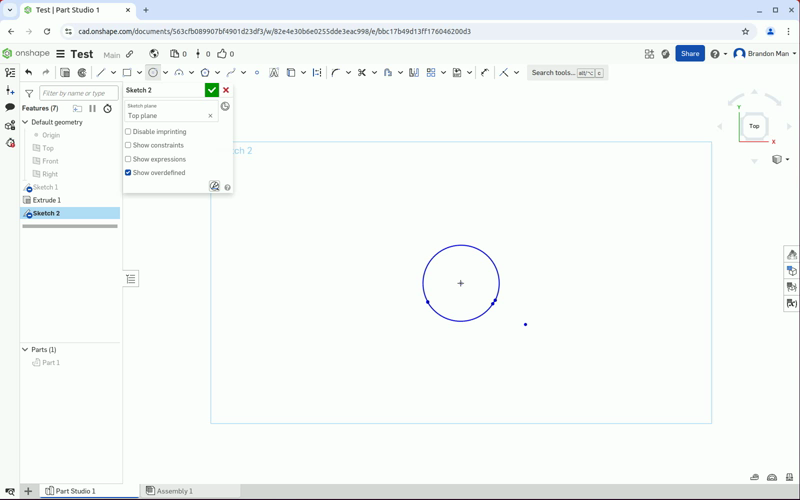
click(460, 282)
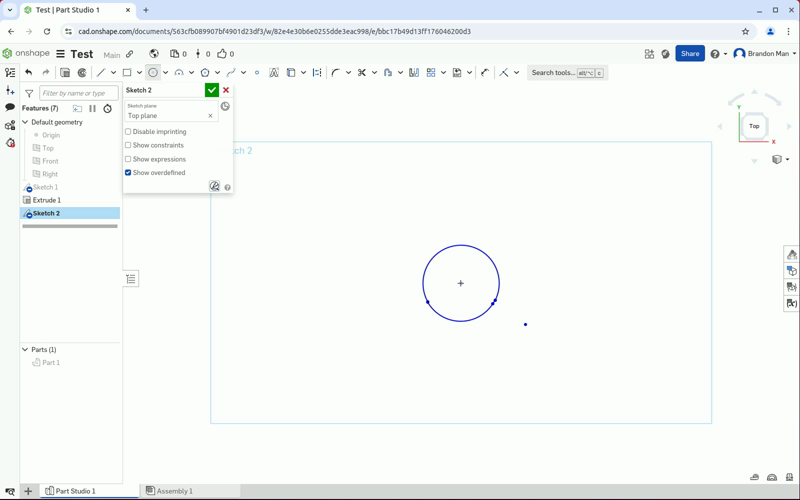
key_up(shift)
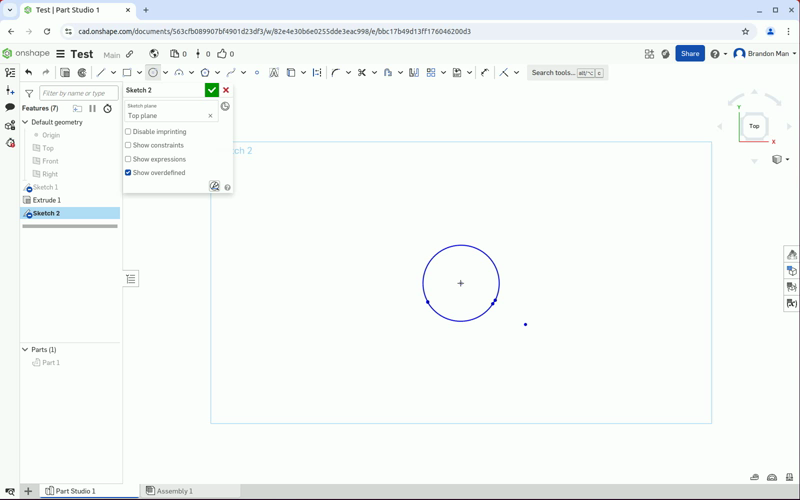
mouse_move(490, 282)
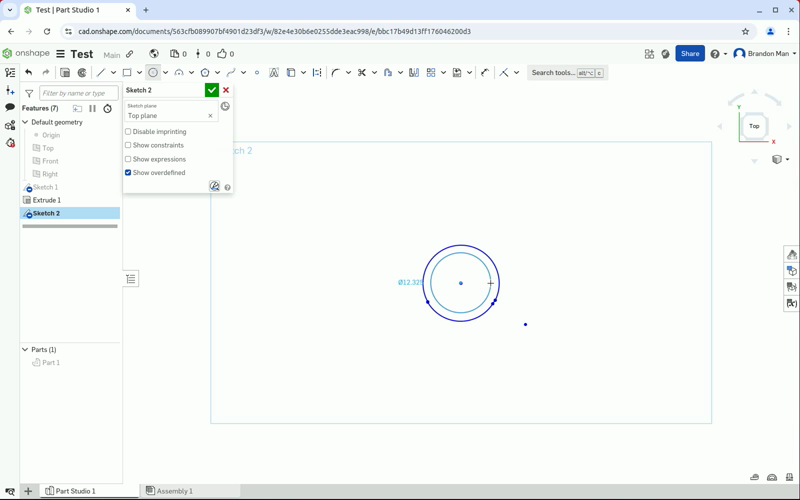
click(490, 282)
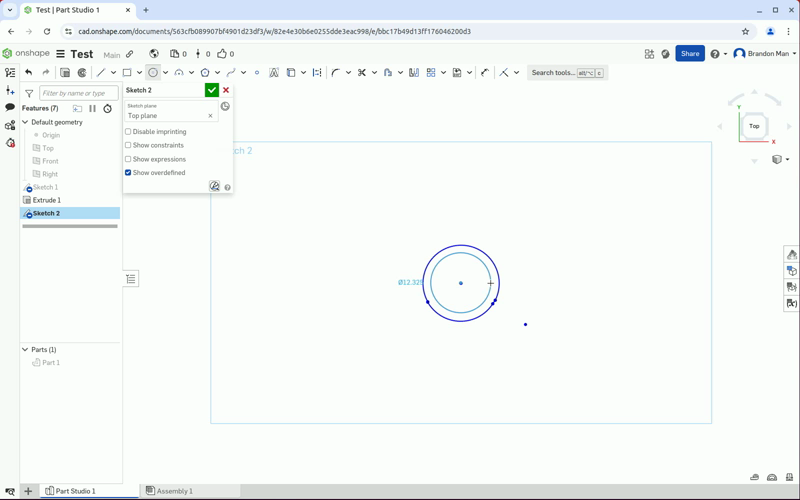
key(esc)
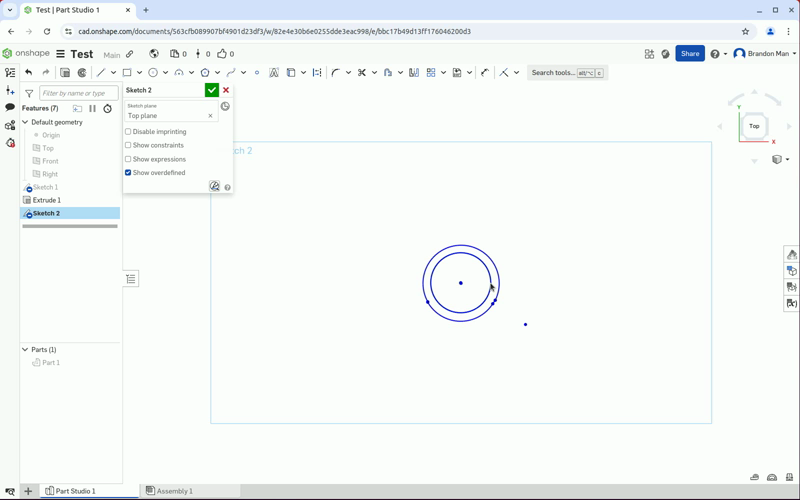
mouse_move(449, 311)
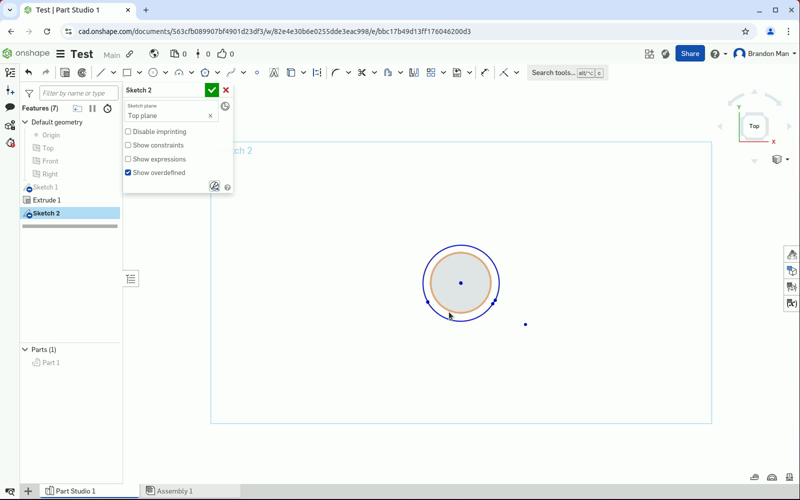
scroll(6)
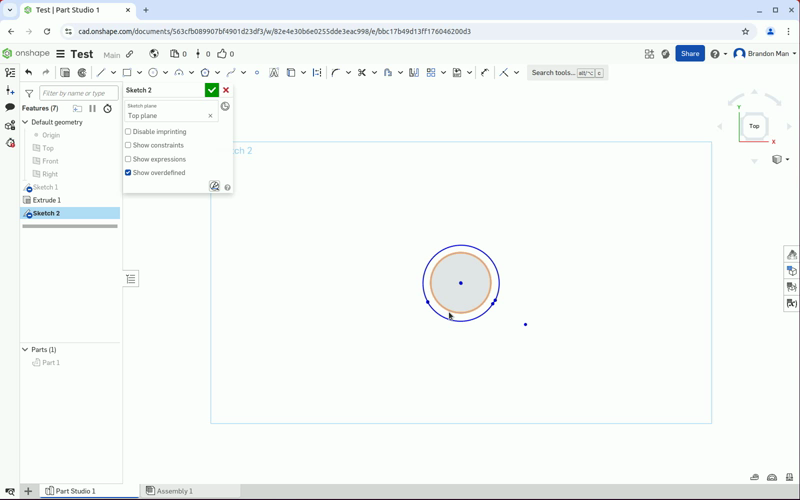
scroll(6)
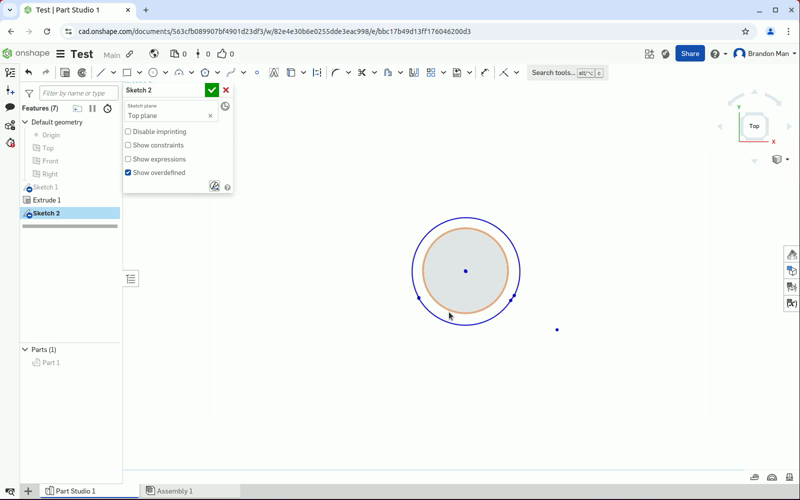
scroll(6)
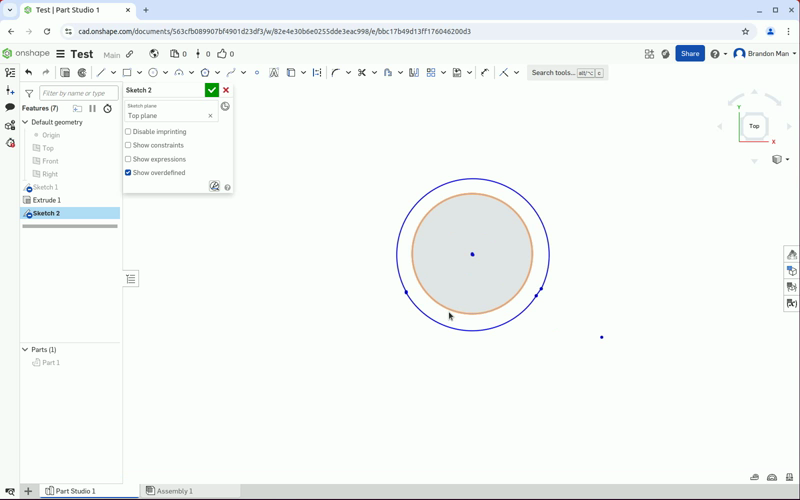
scroll(6)
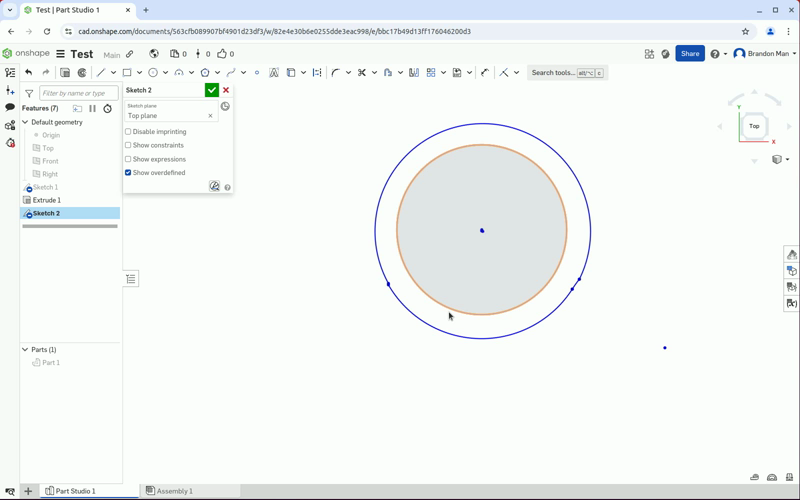
scroll(6)
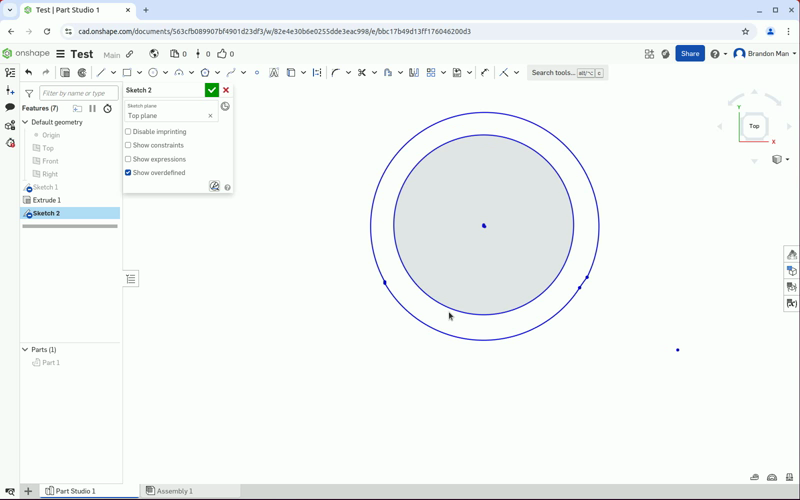
scroll(6)
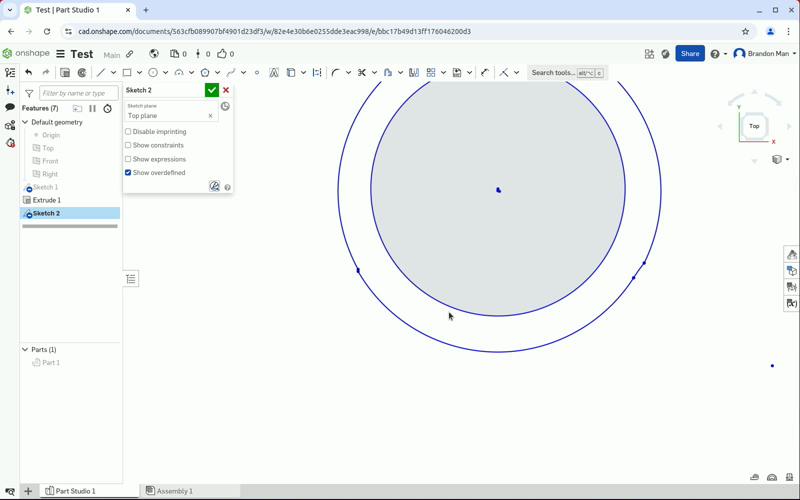
scroll(6)
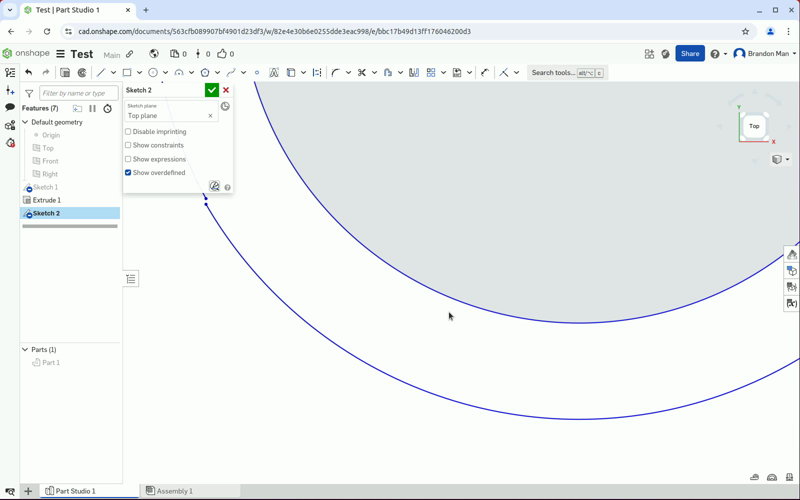
click(449, 311)
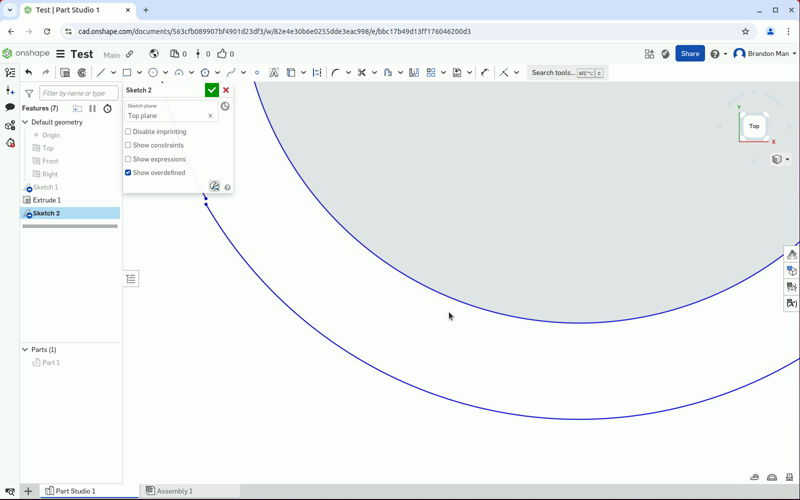
scroll(-6)
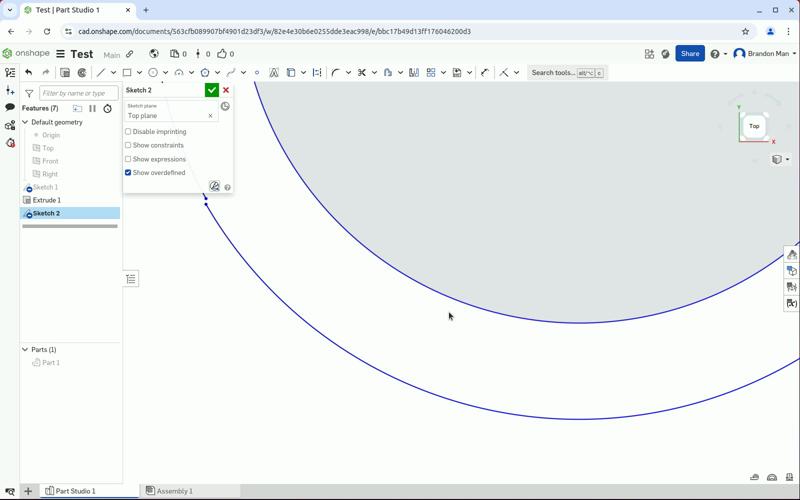
scroll(-6)
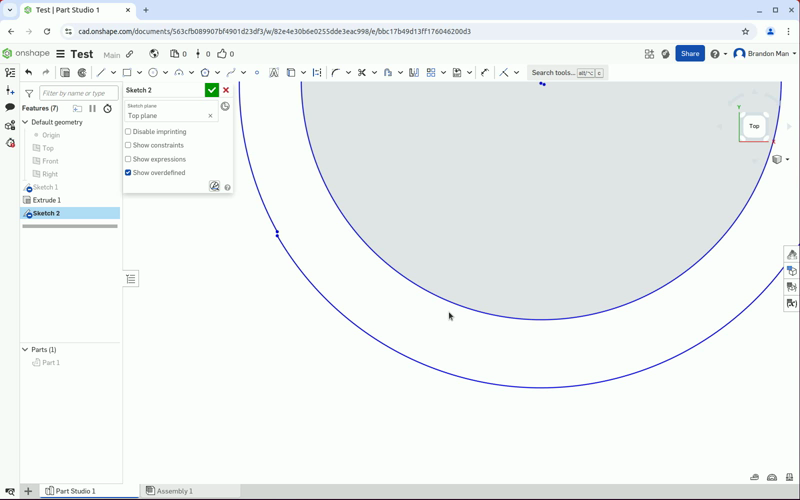
scroll(-6)
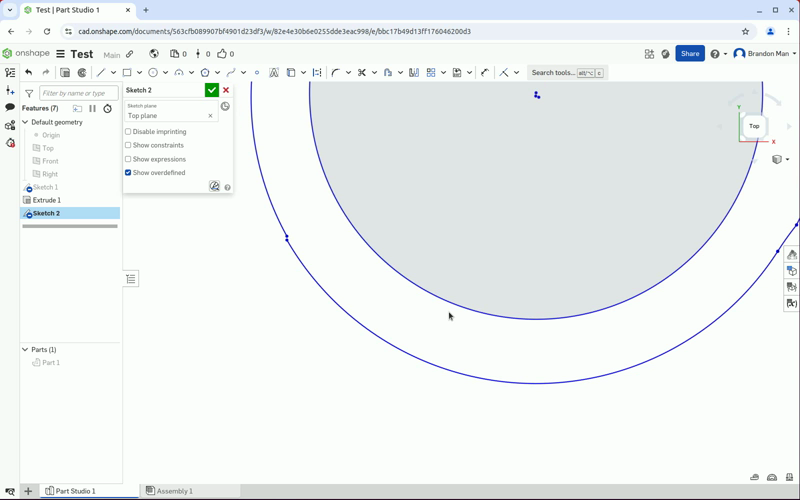
scroll(-6)
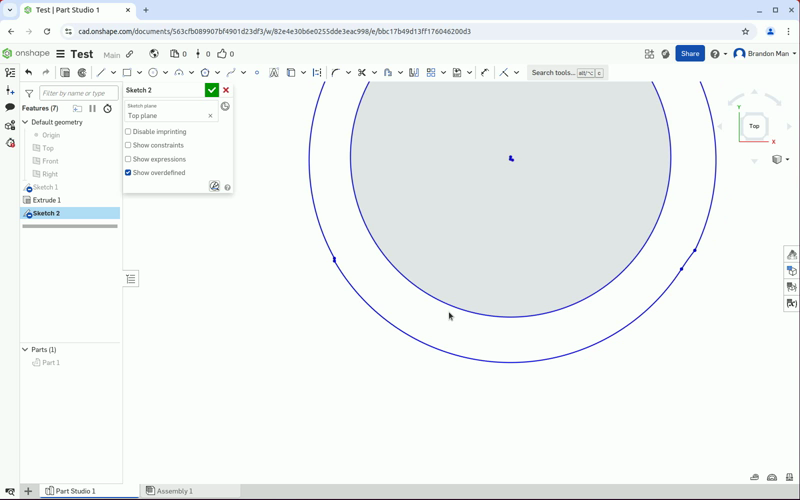
scroll(-6)
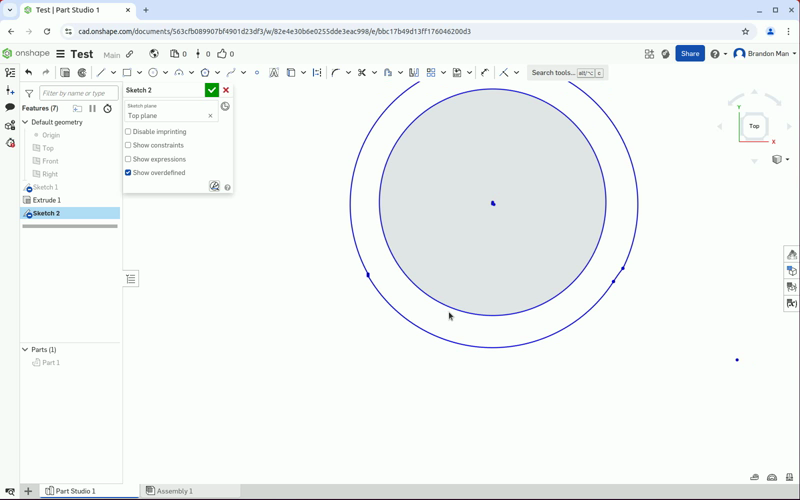
scroll(-6)
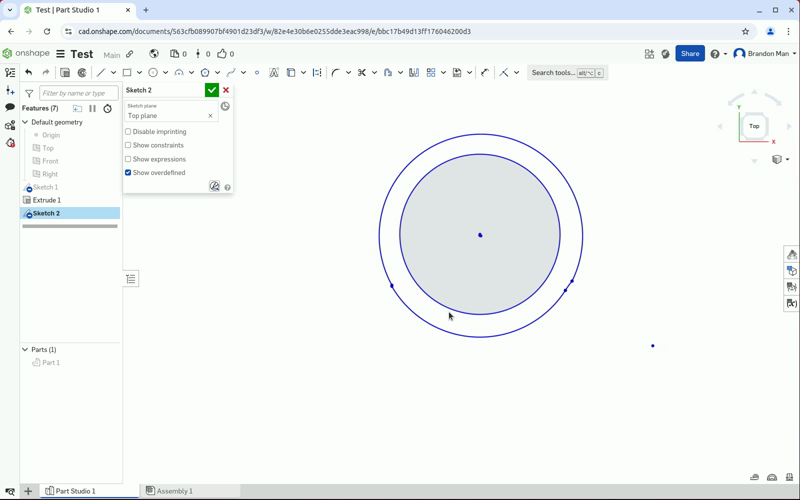
scroll(-6)
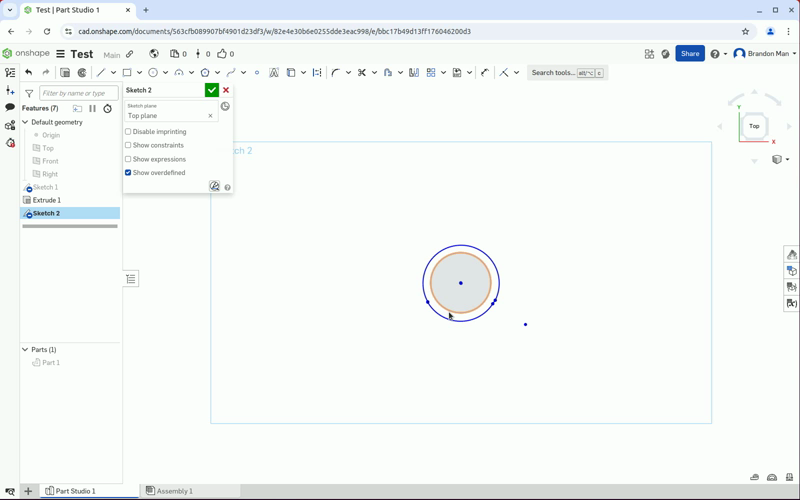
mouse_move(73, 352)
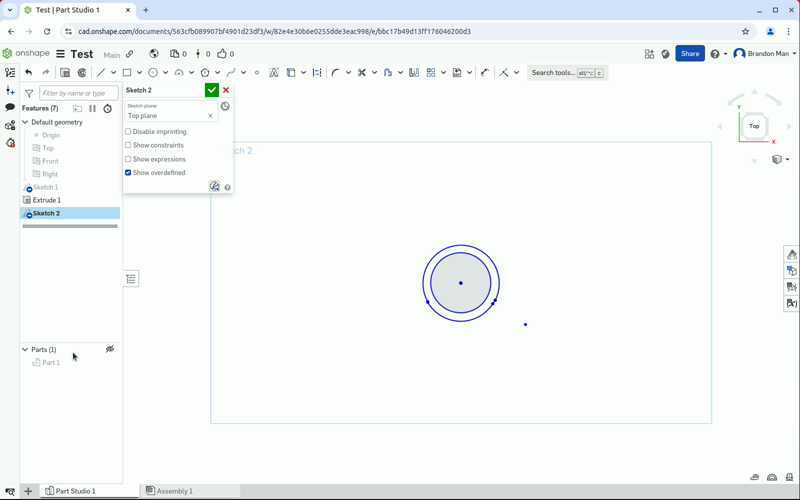
key(shift+y)
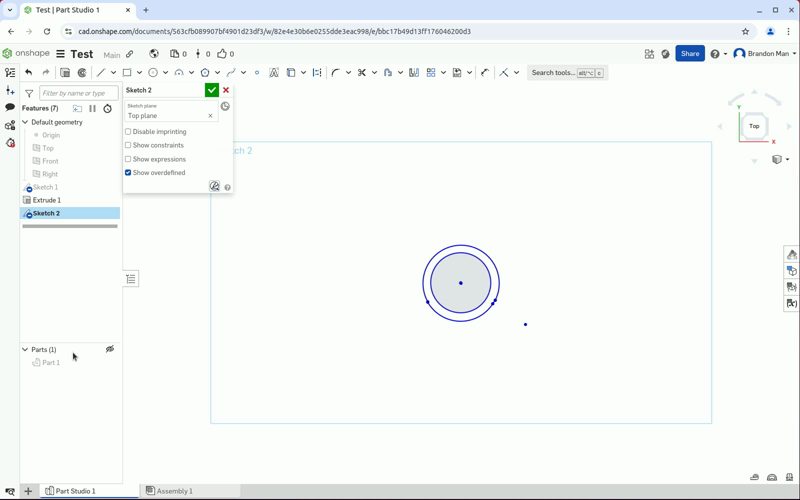
key(shift+e)
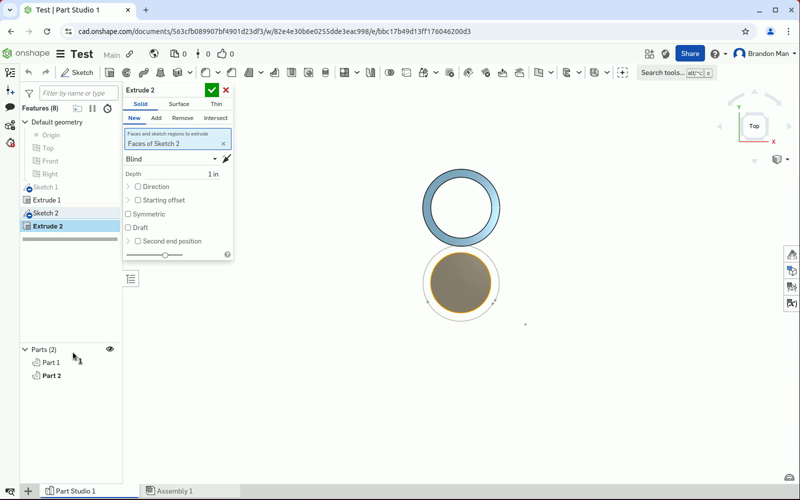
mouse_move(143, 106)
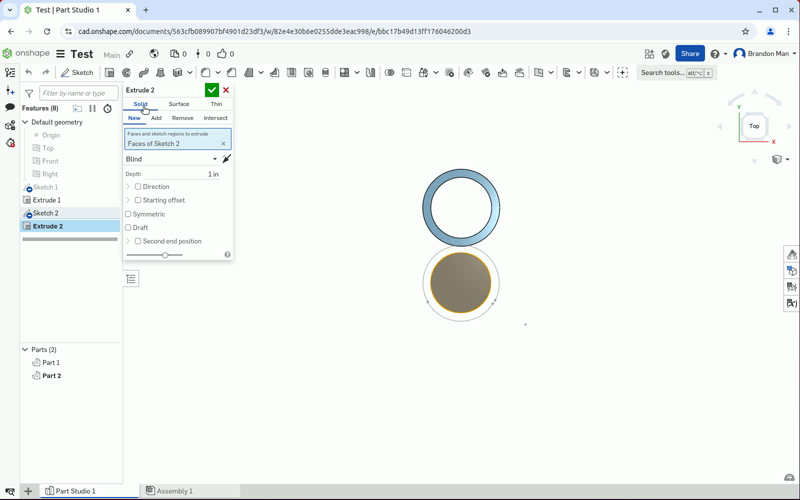
click(143, 106)
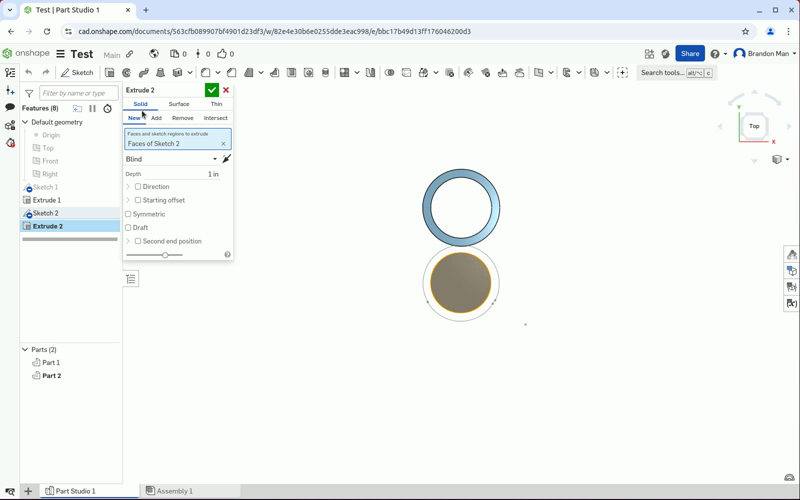
mouse_move(137, 120)
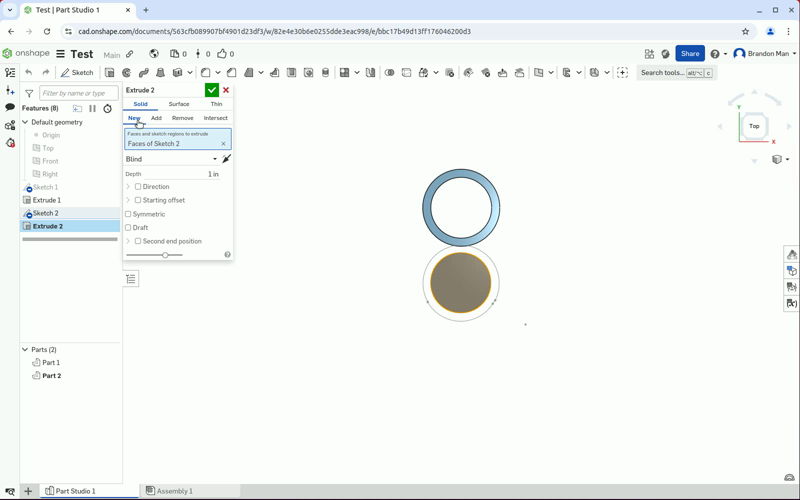
click(137, 120)
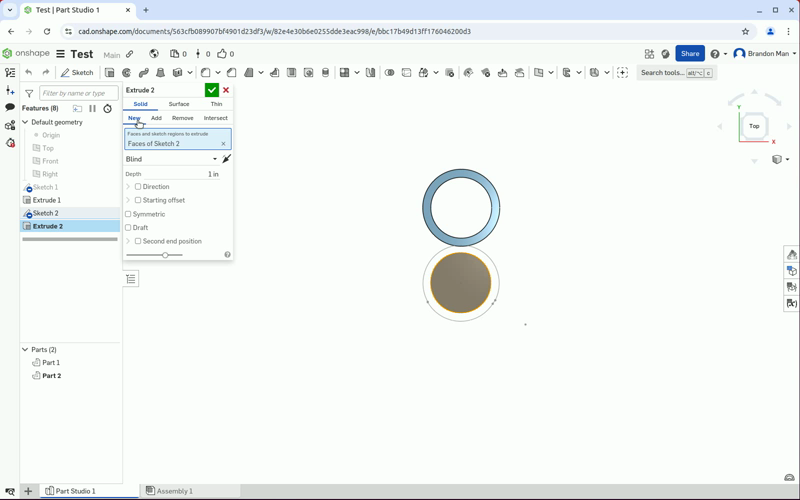
key(tab, 4)
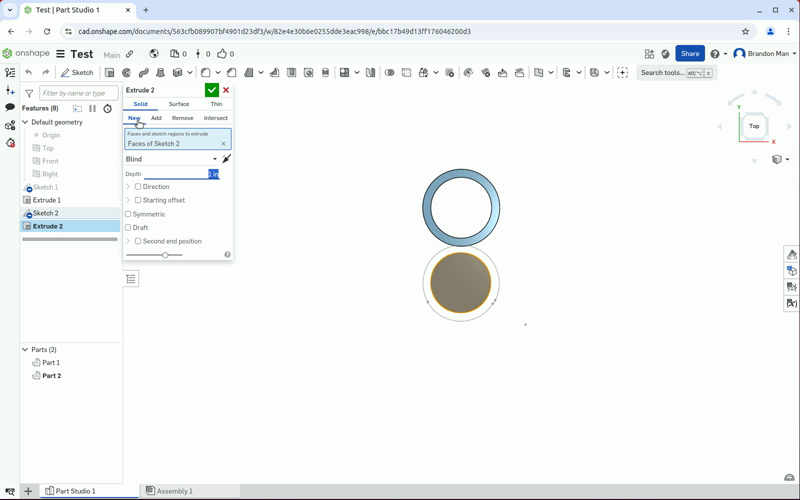
text(3.611)
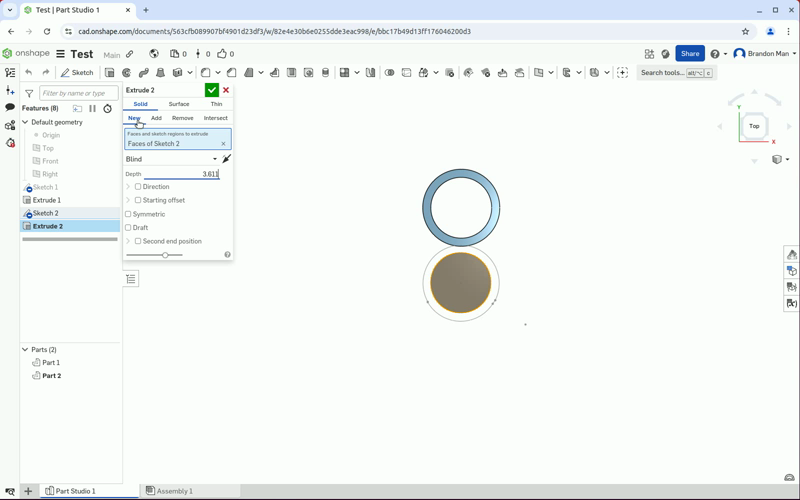
key(enter)
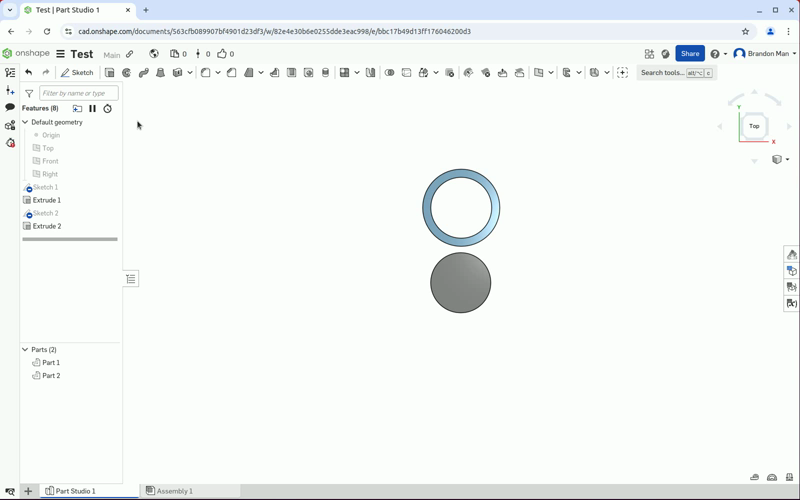
key(shift+h)
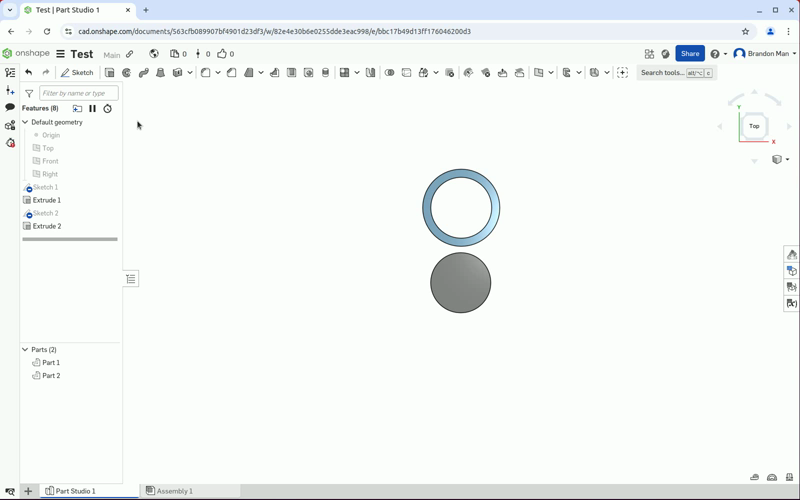
key(shift+h)
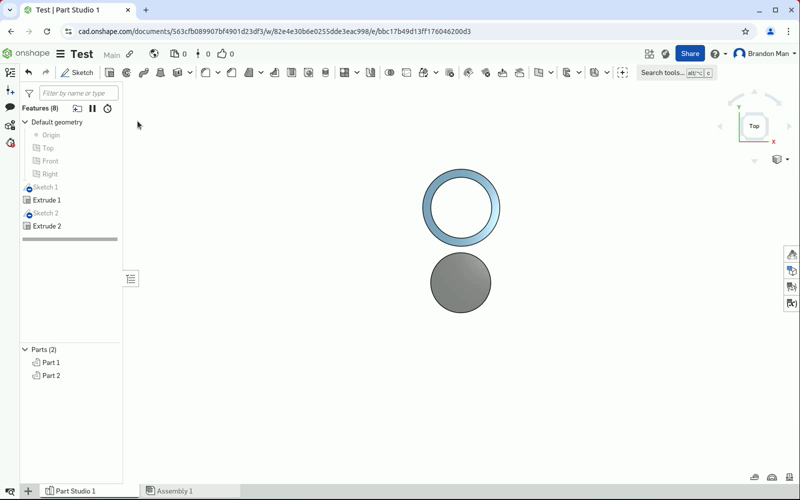
mouse_move(73, 189)
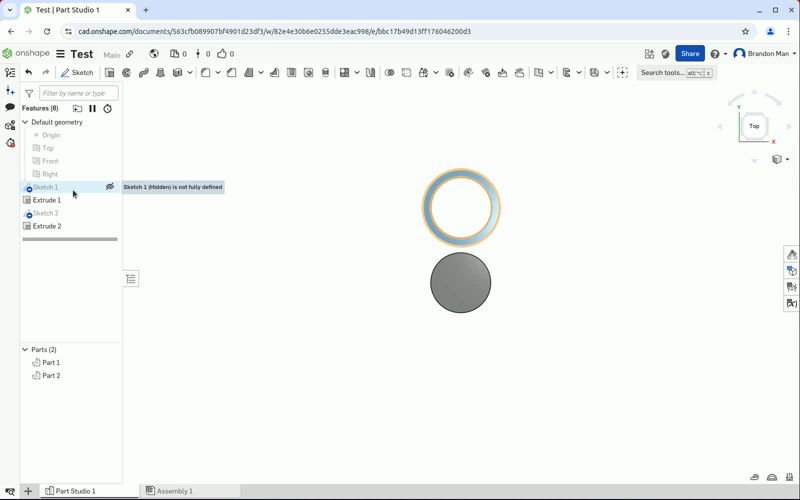
click(73, 189)
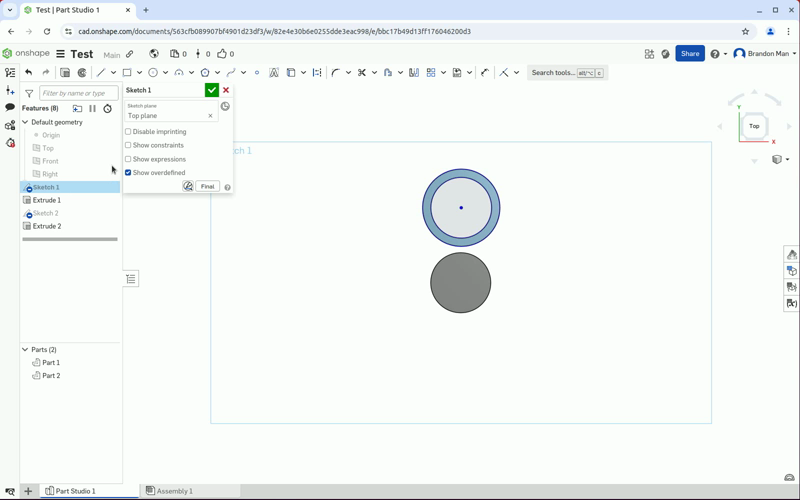
mouse_move(229, 92)
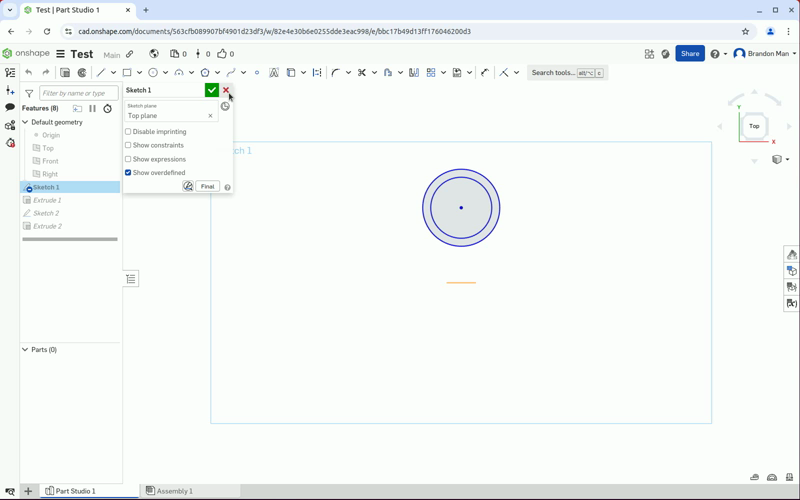
click(229, 92)
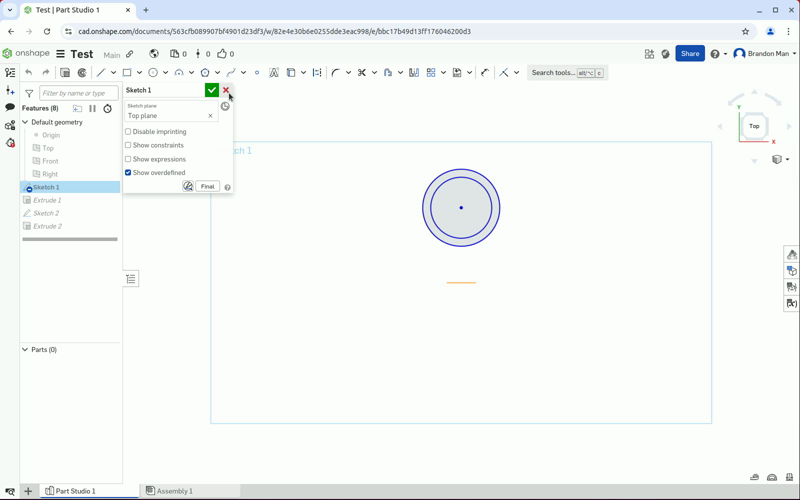
key(shift+s)
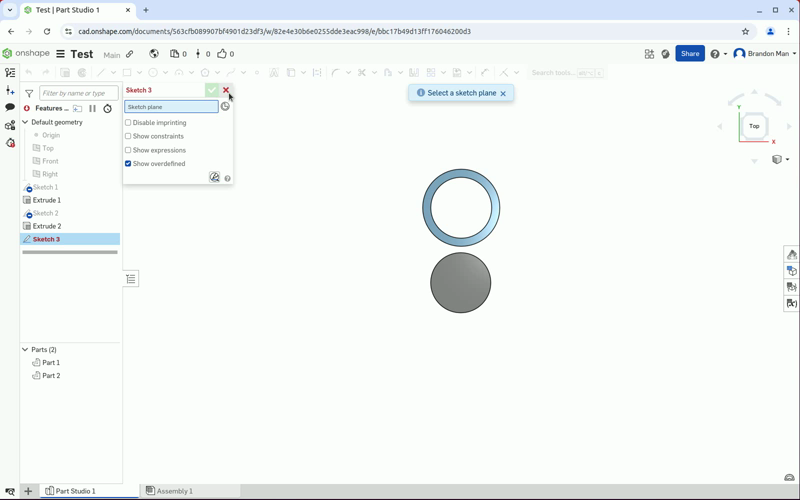
mouse_move(73, 150)
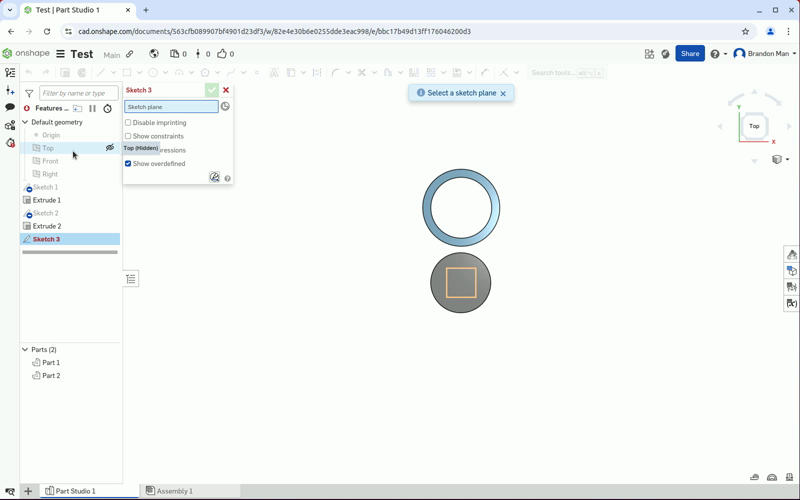
click(73, 150)
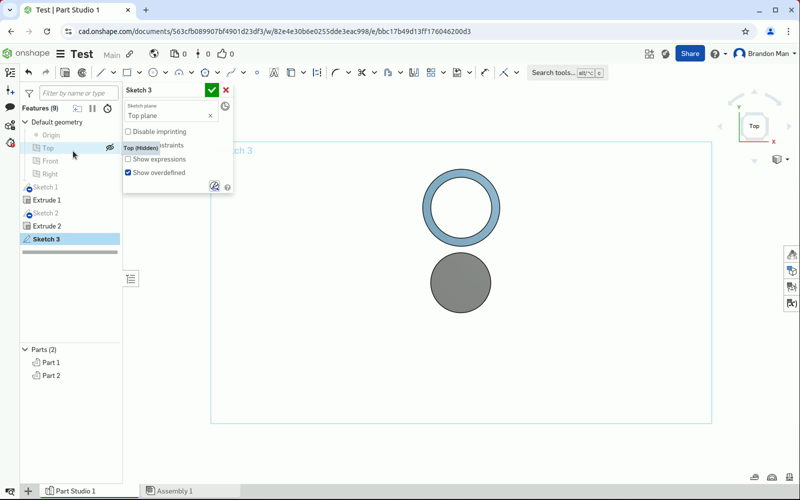
mouse_move(73, 352)
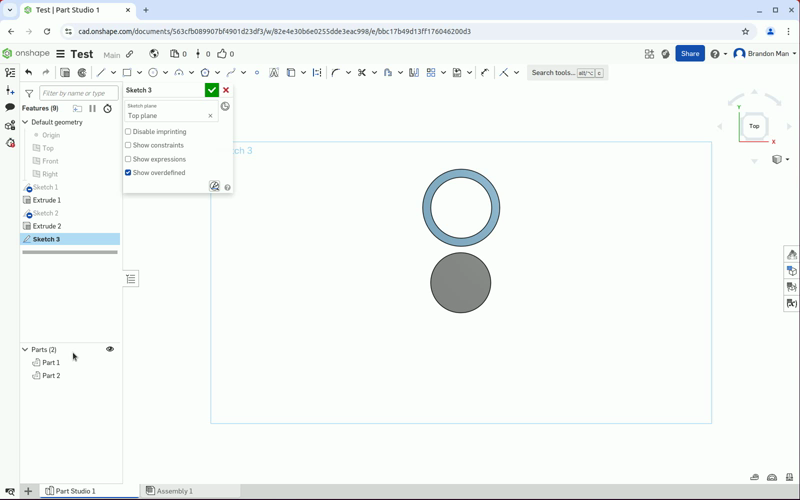
key(y)
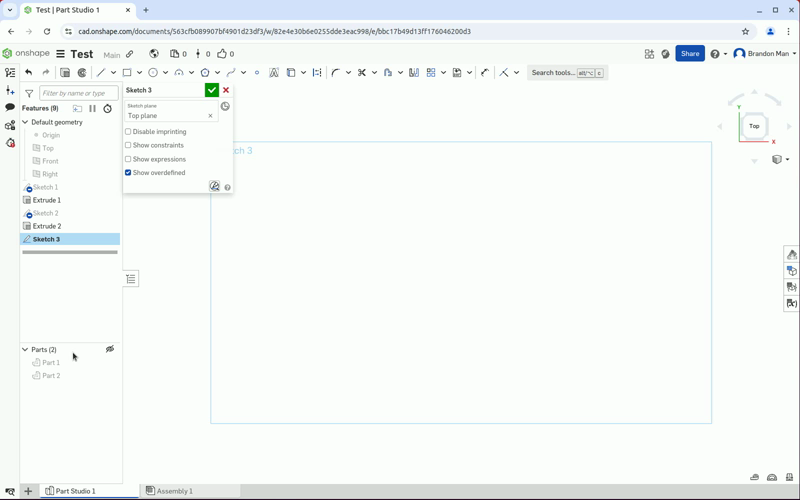
key(c)
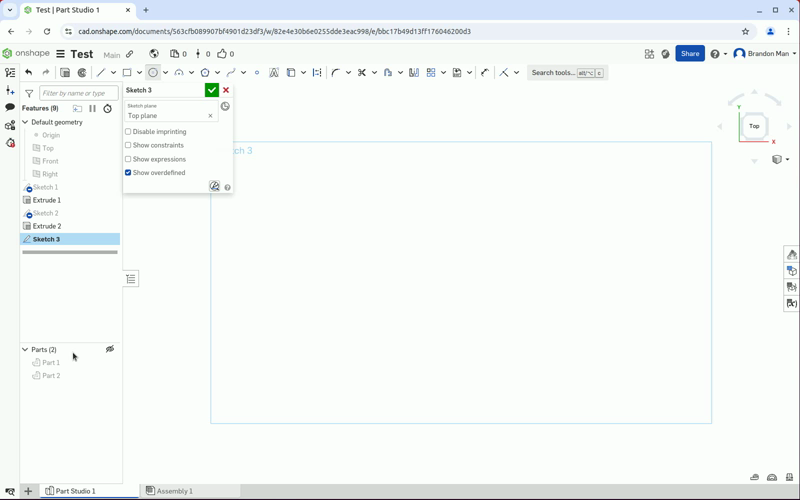
key_down(shift)
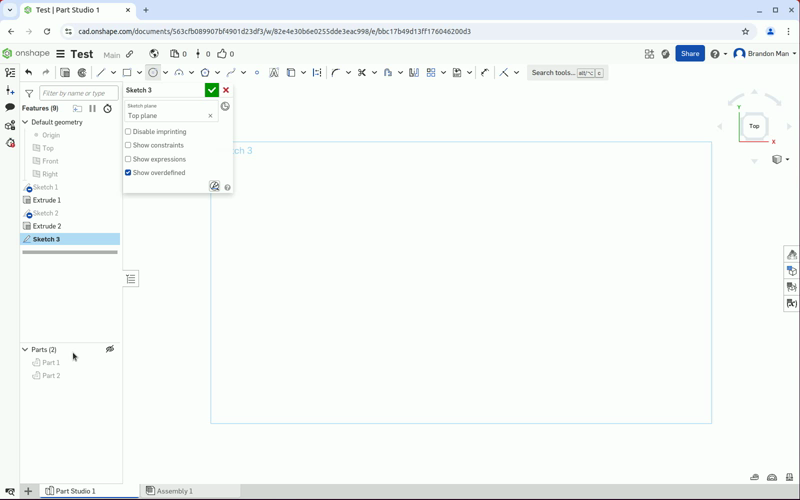
mouse_move(395, 321)
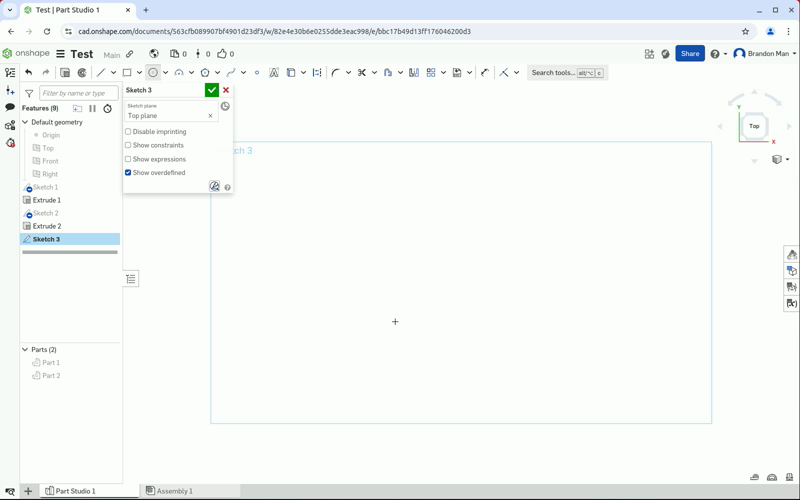
click(395, 321)
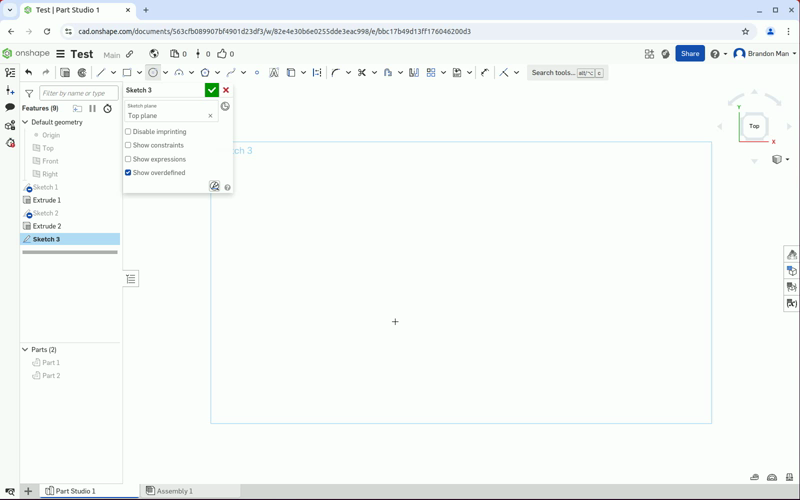
key_up(shift)
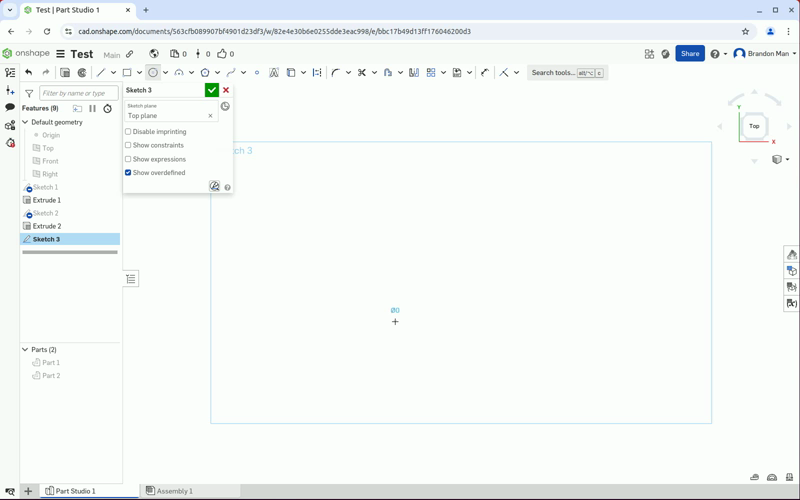
mouse_move(424, 321)
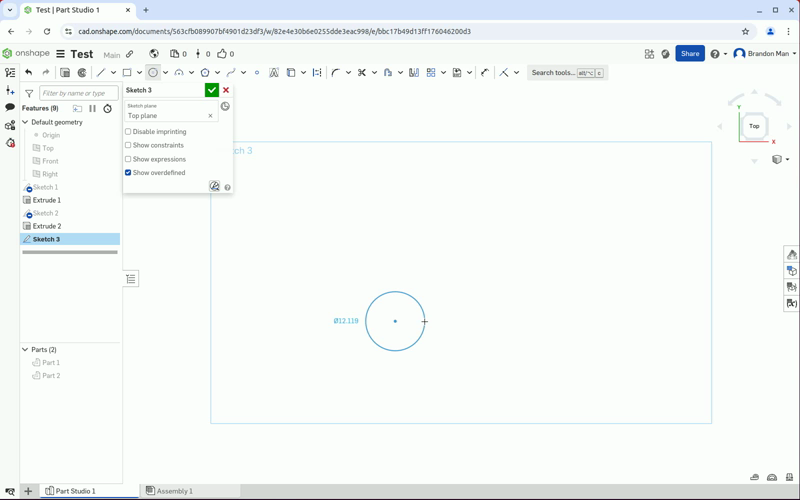
click(424, 321)
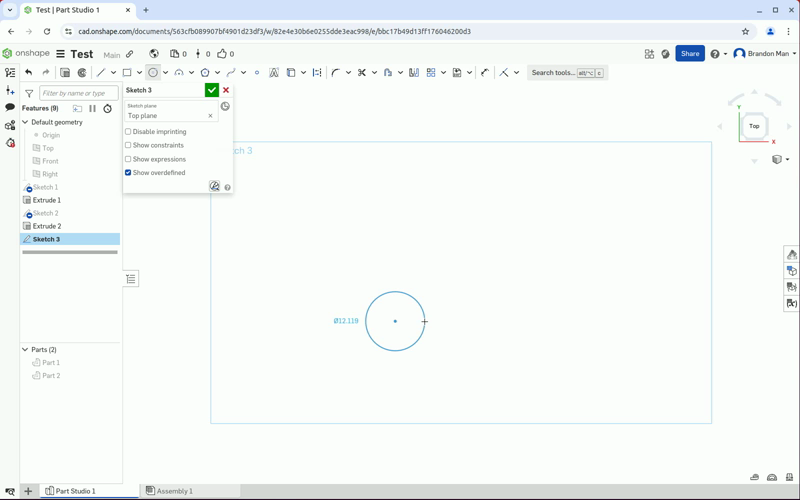
key(esc)
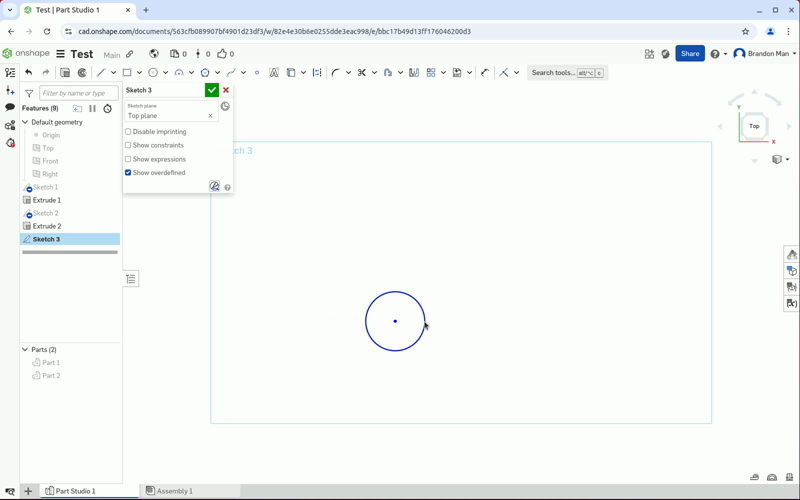
key(a)
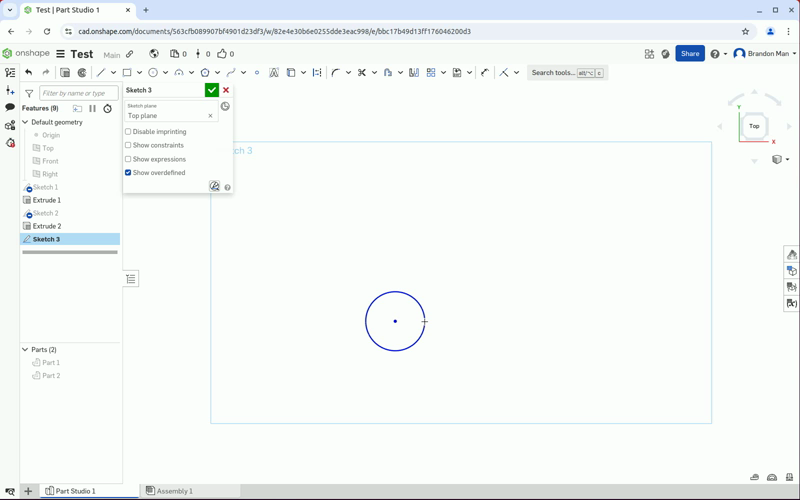
key_down(shift)
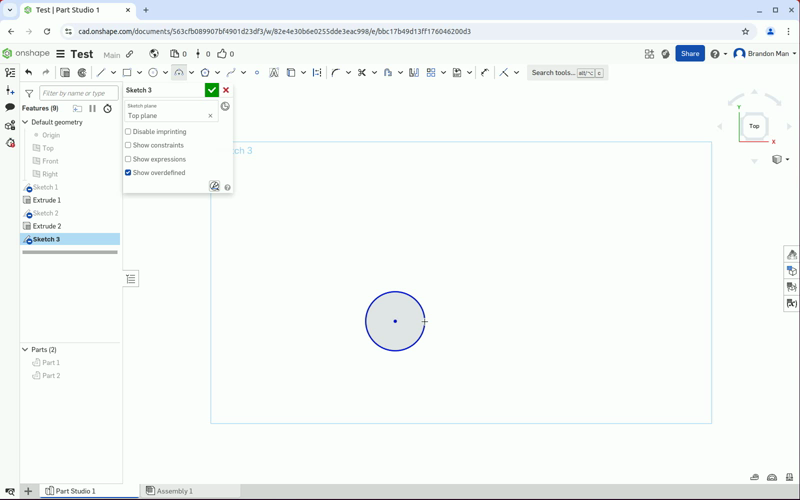
mouse_move(427, 302)
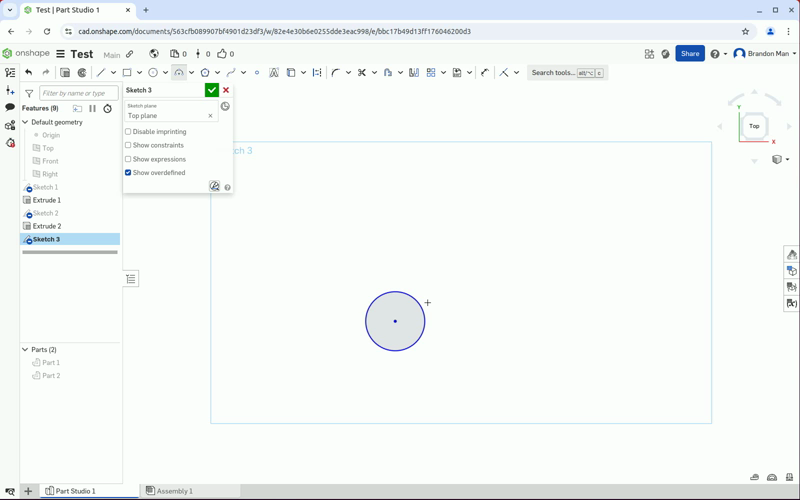
click(427, 302)
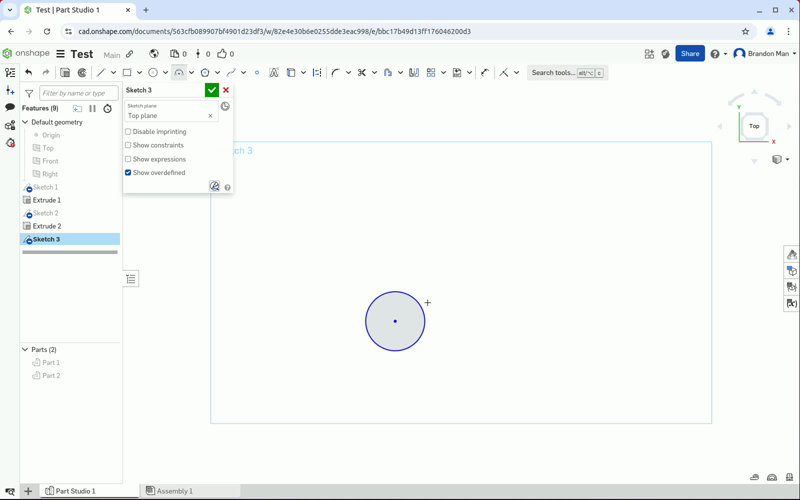
key_up(shift)
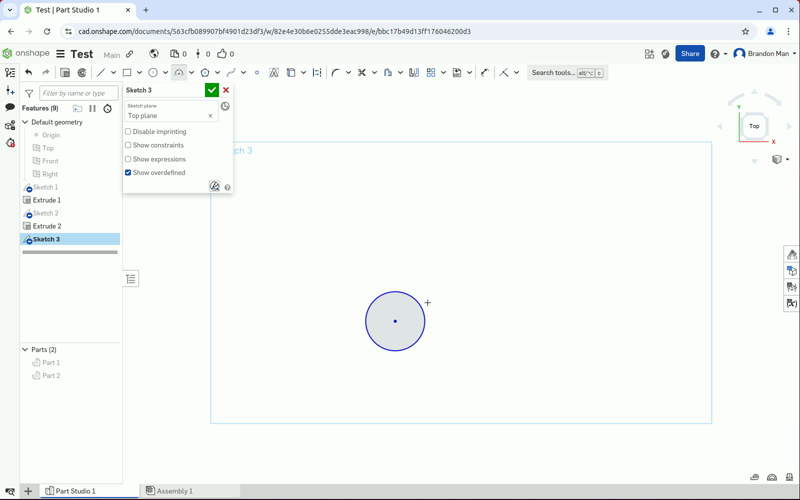
key_down(shift)
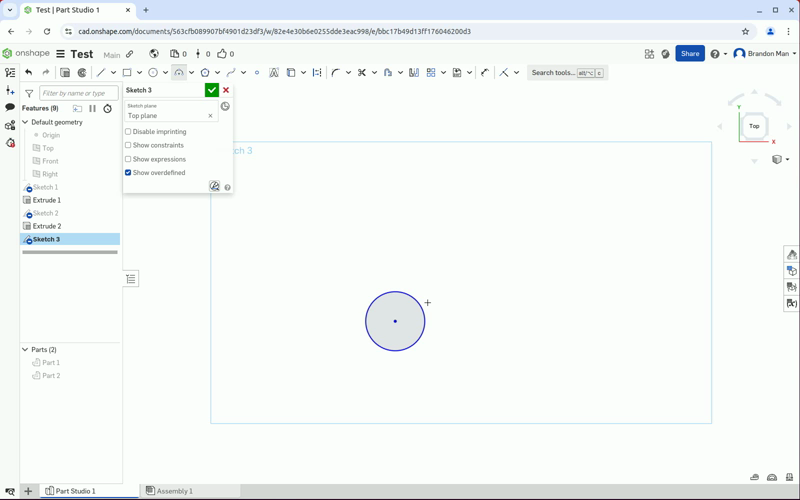
mouse_move(427, 301)
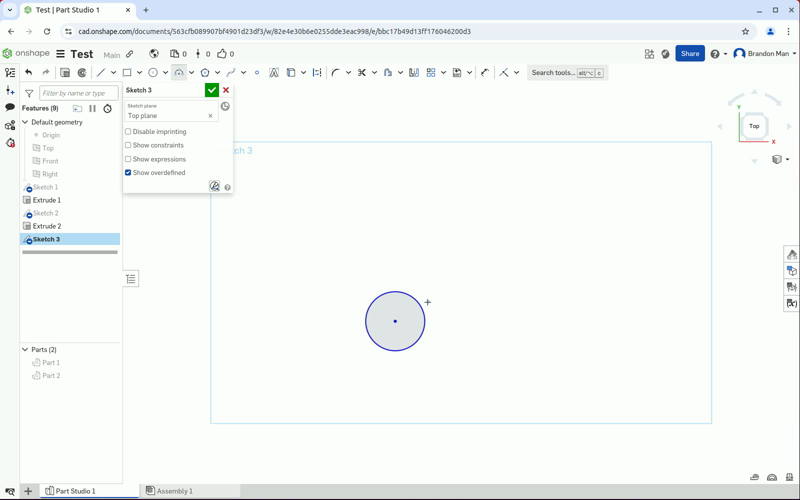
scroll(6)
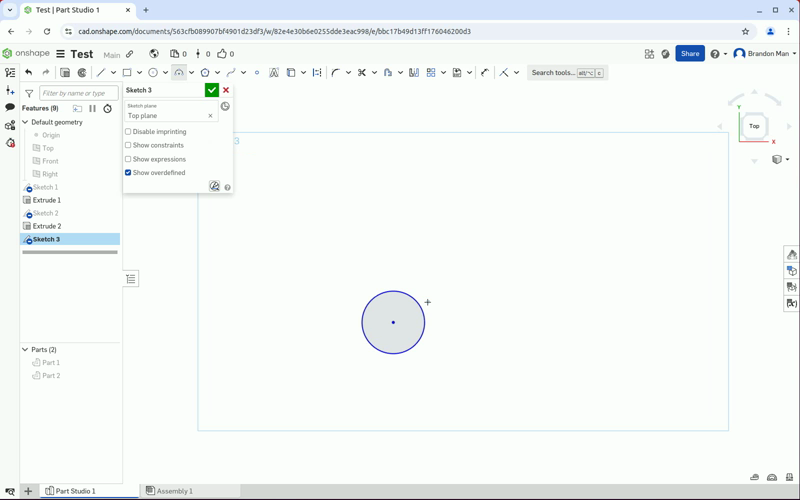
scroll(6)
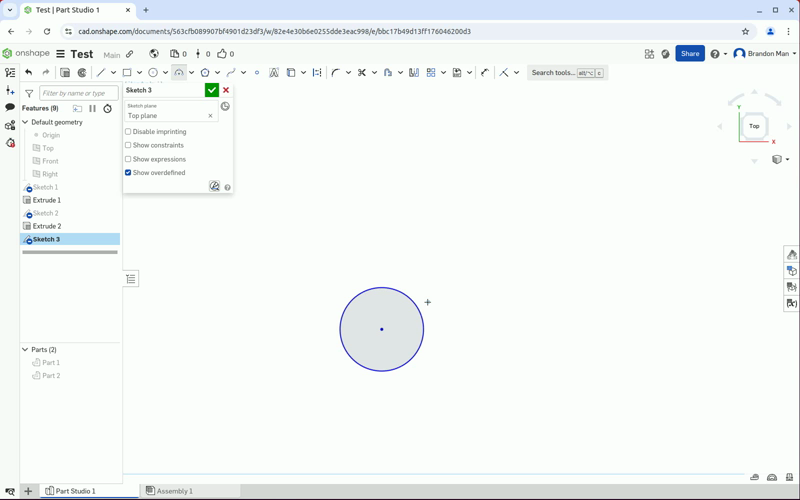
scroll(6)
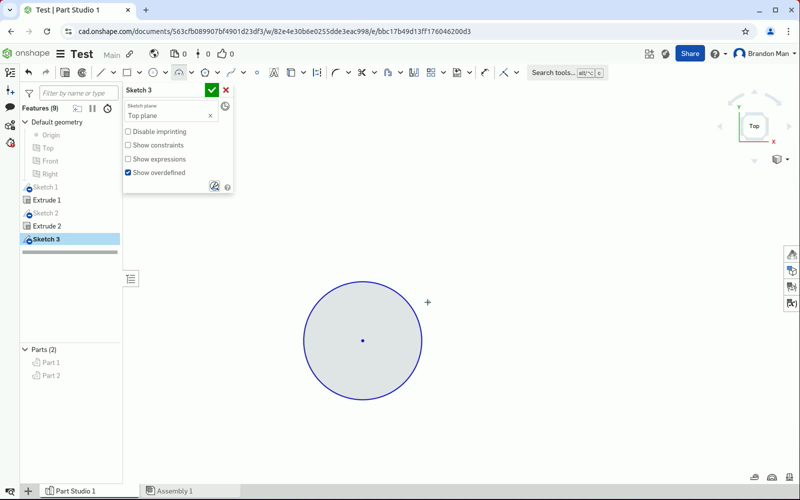
scroll(6)
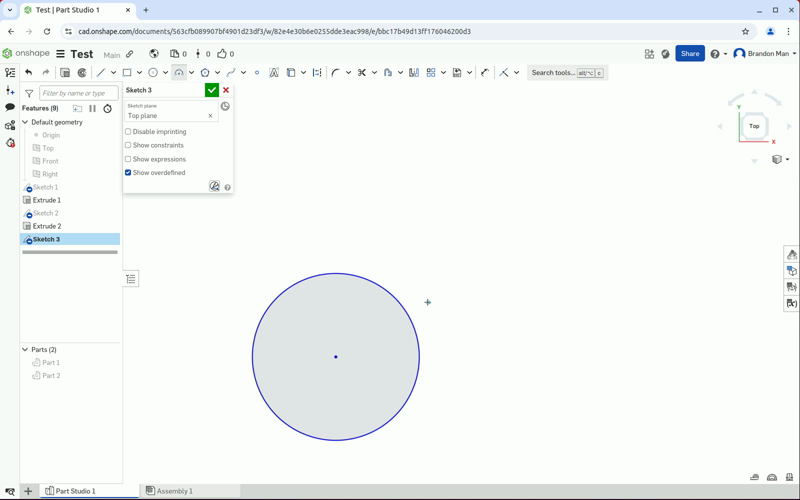
scroll(6)
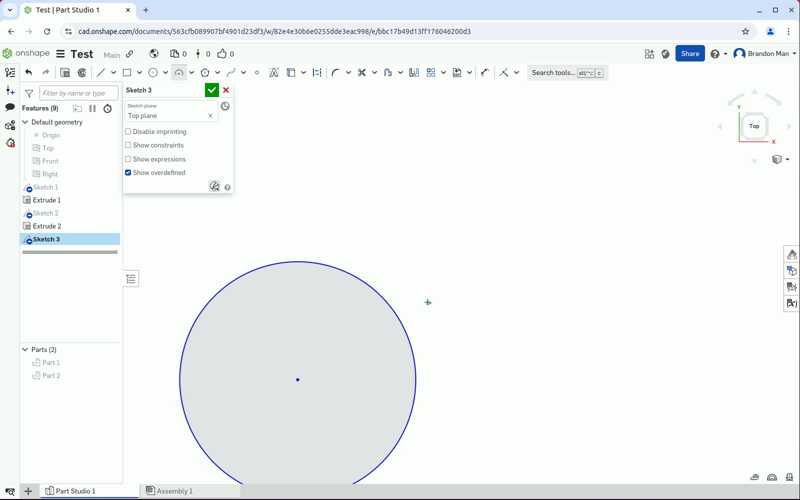
scroll(6)
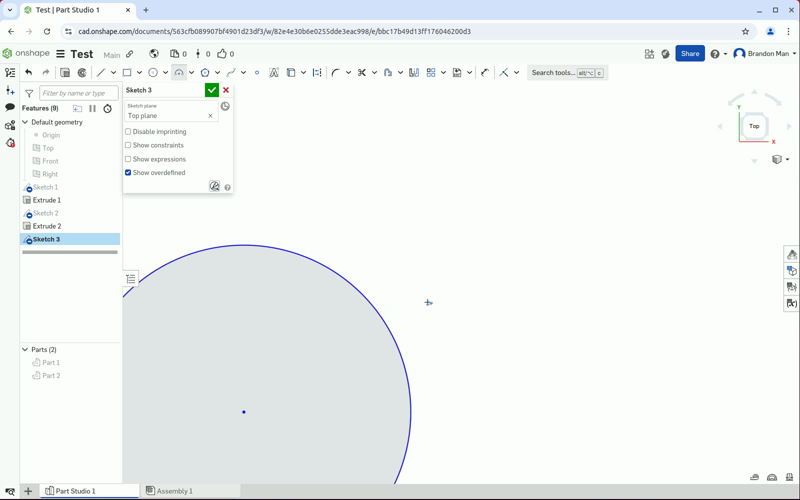
scroll(6)
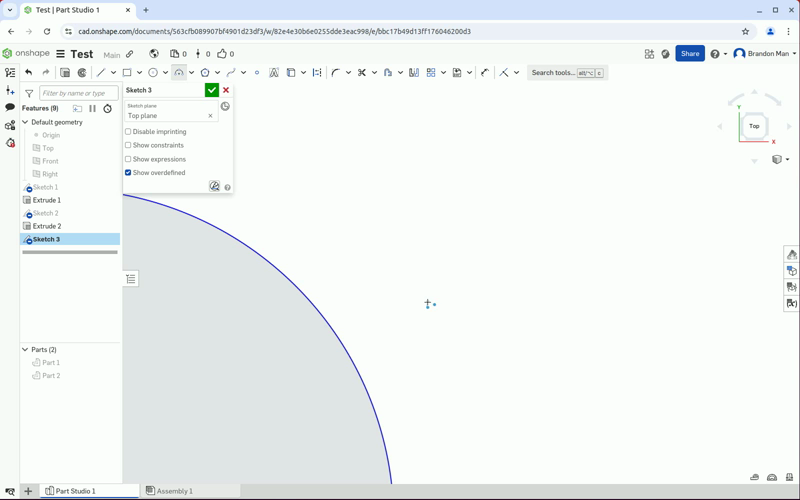
click(427, 301)
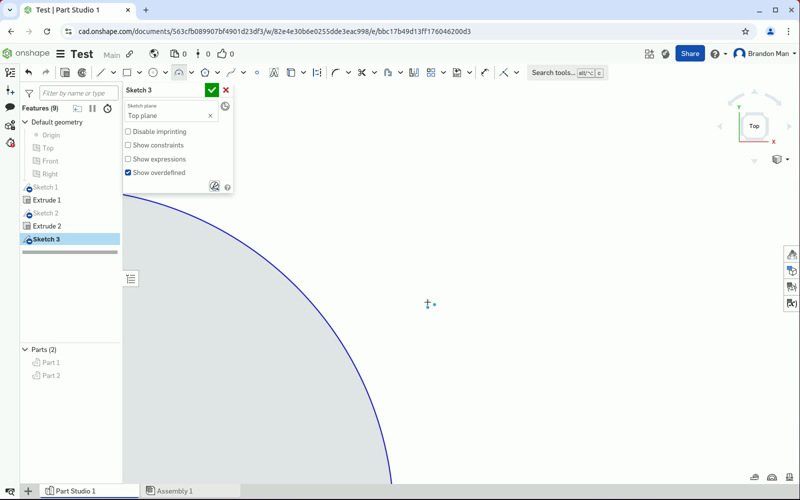
scroll(-6)
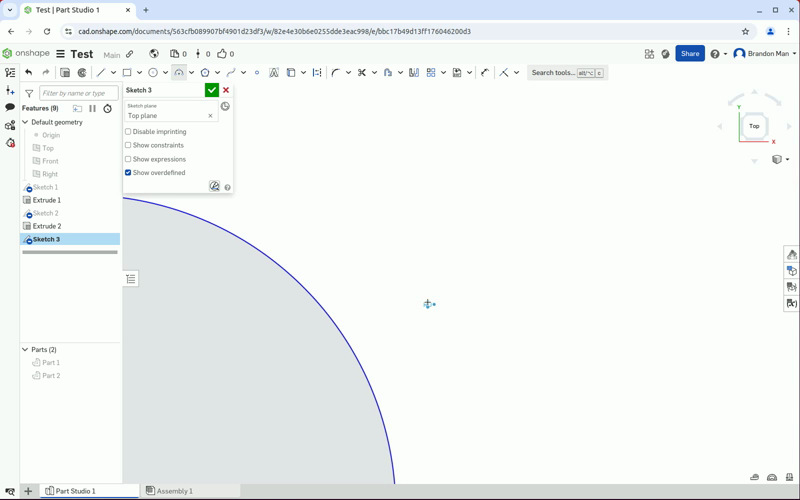
scroll(-6)
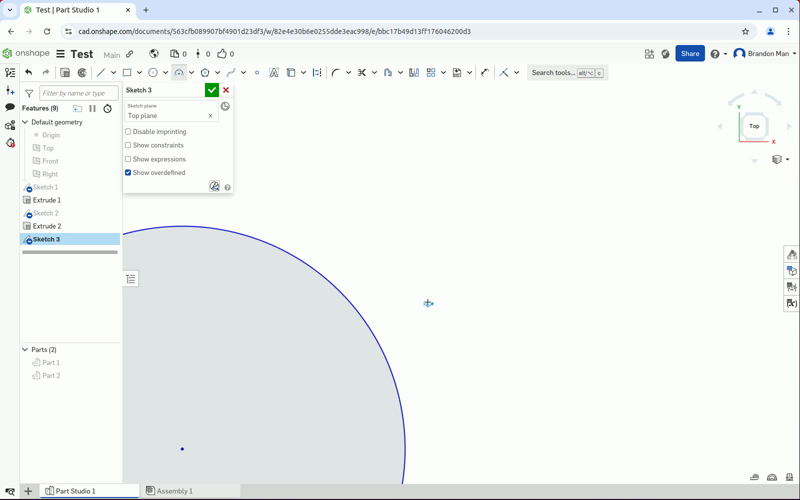
scroll(-6)
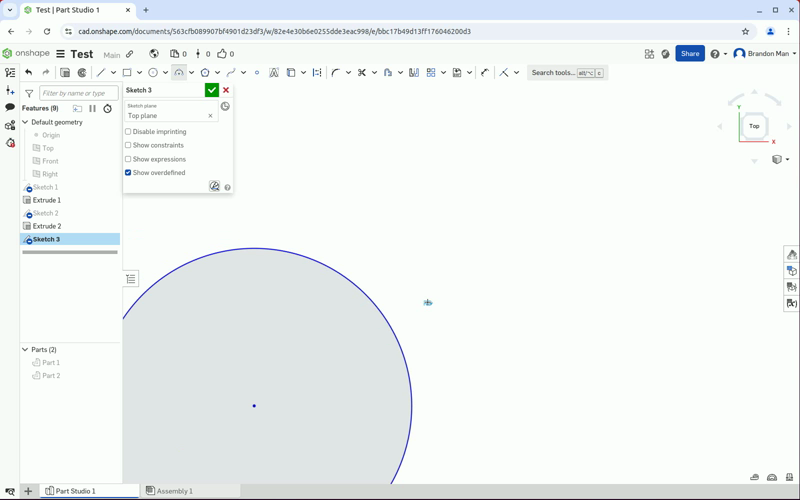
scroll(-6)
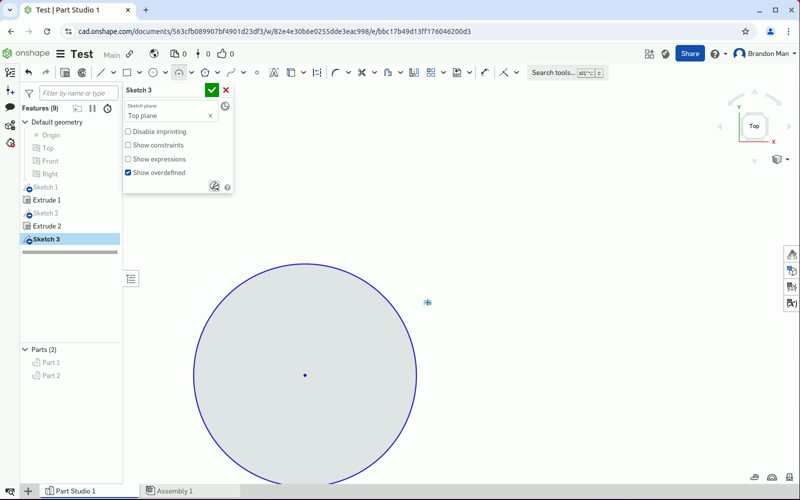
scroll(-6)
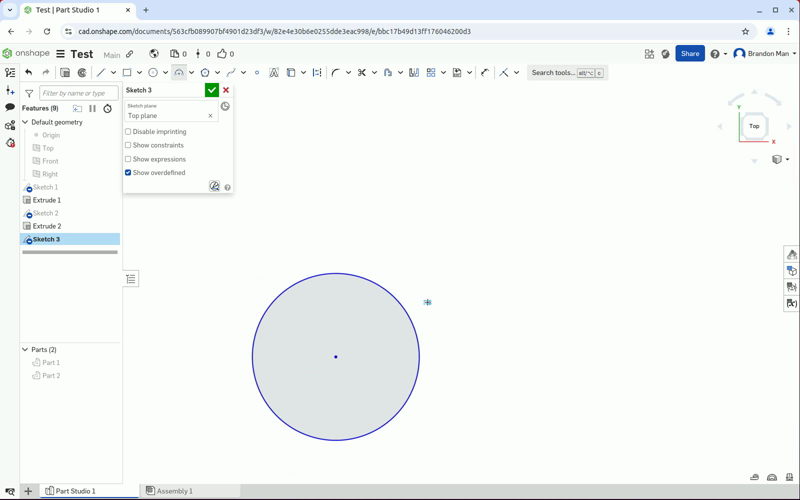
scroll(-6)
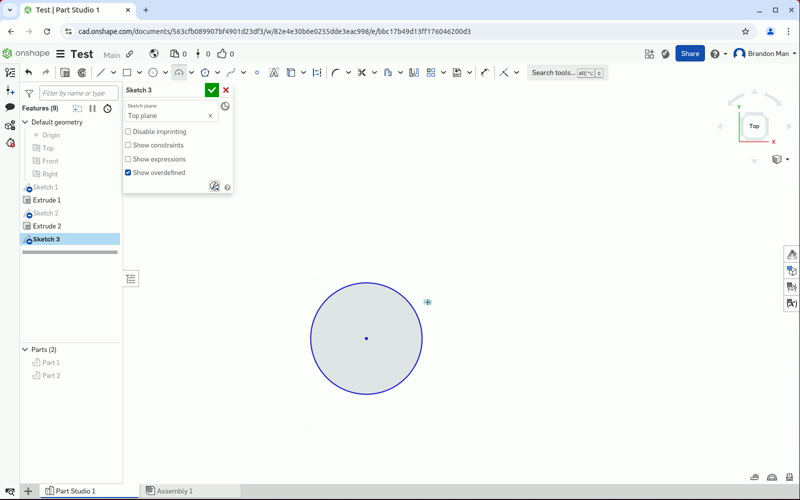
scroll(-6)
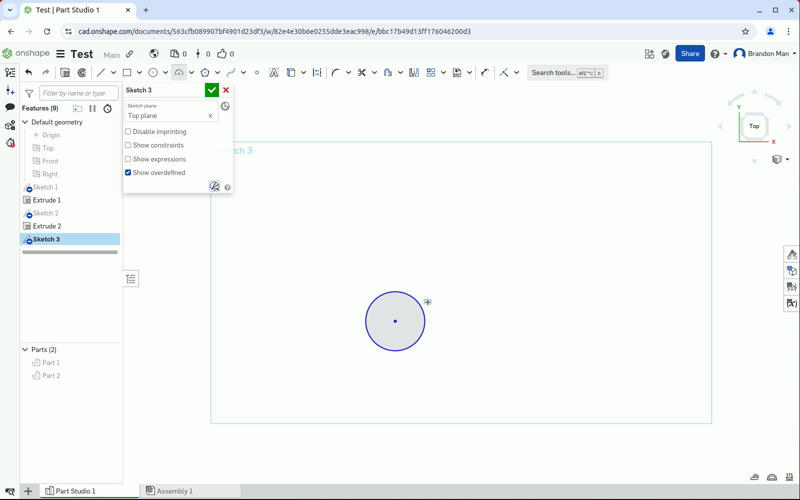
mouse_move(428, 302)
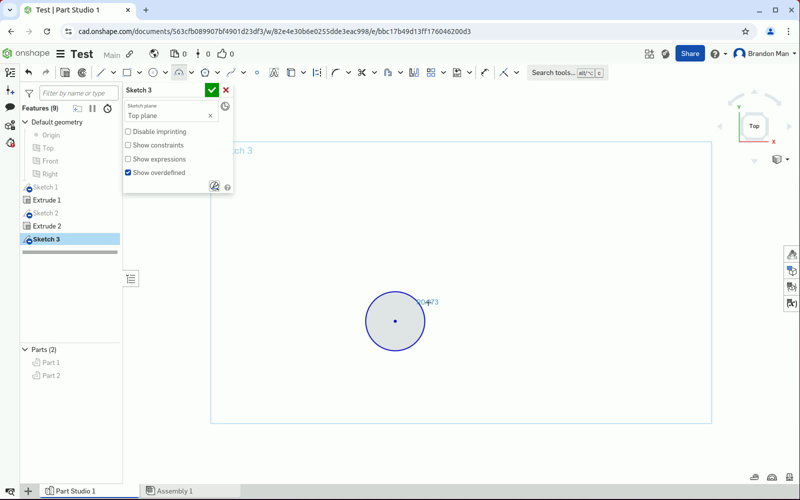
scroll(6)
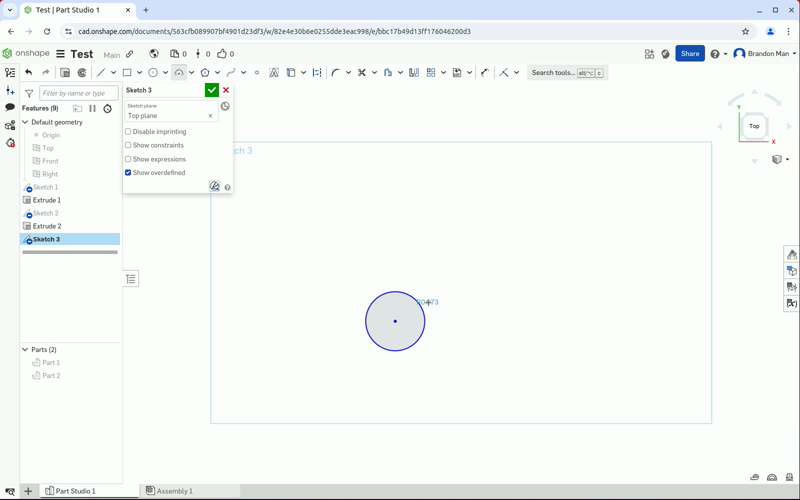
scroll(6)
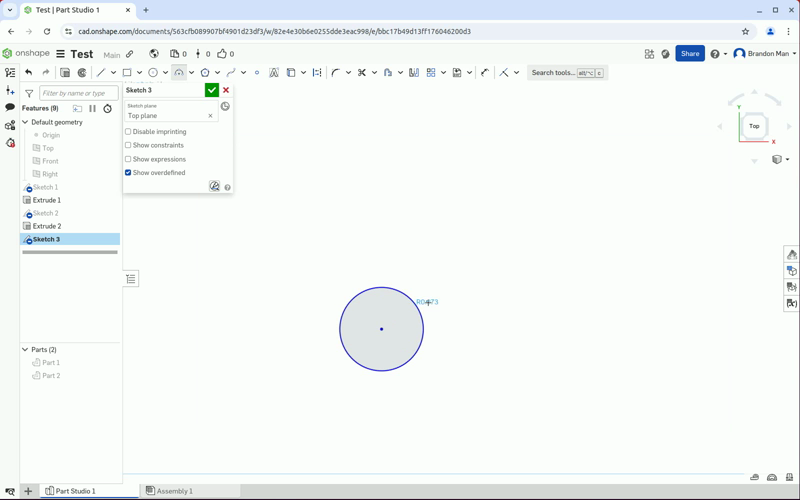
scroll(6)
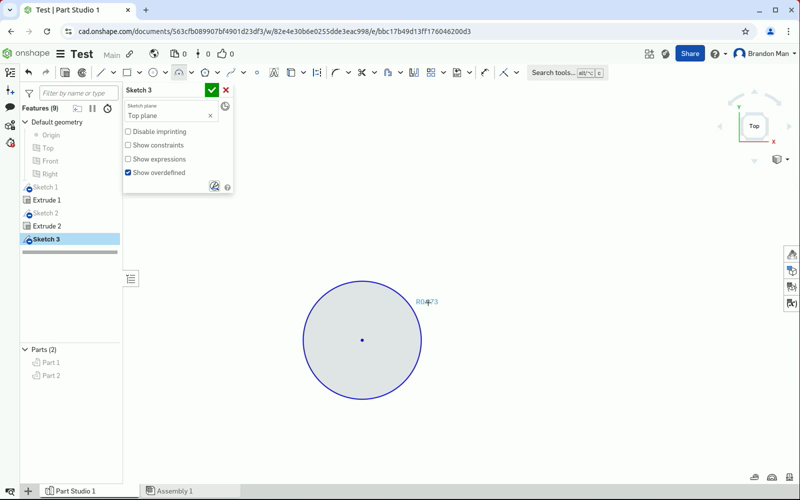
scroll(6)
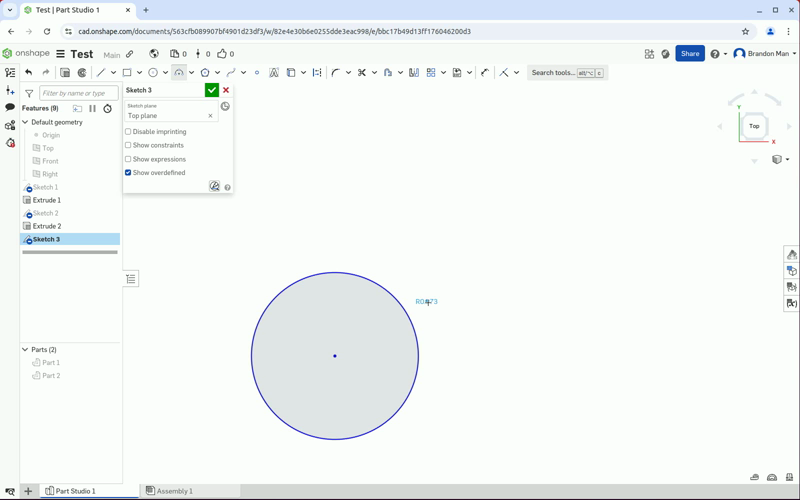
scroll(6)
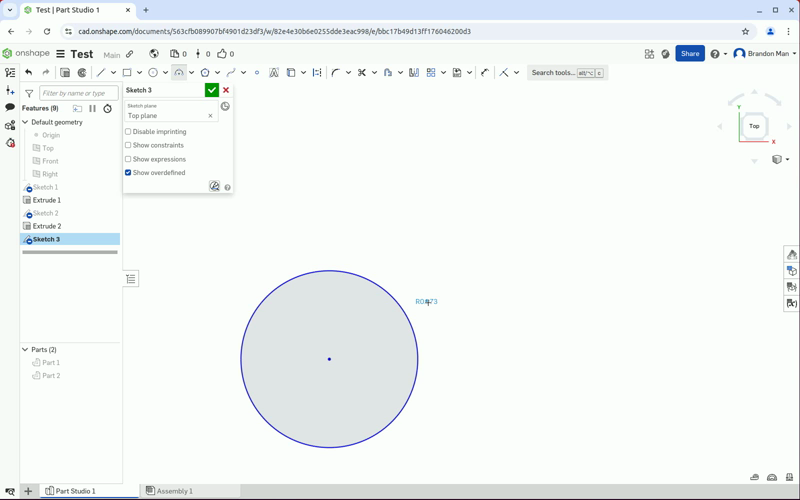
scroll(6)
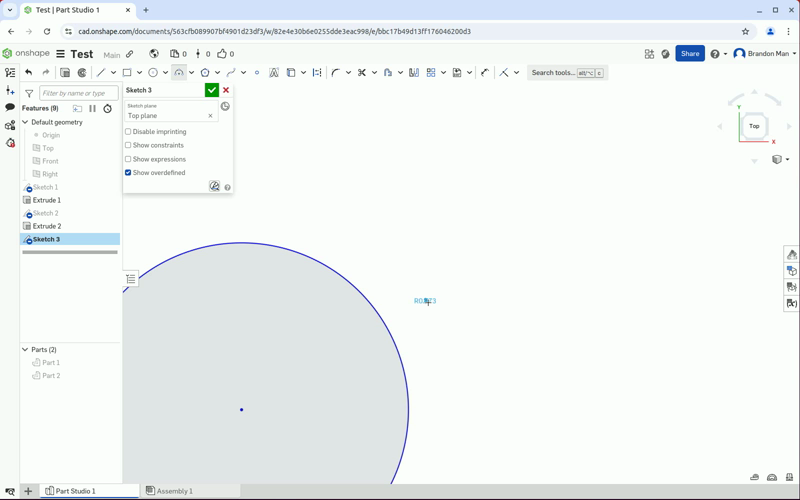
scroll(6)
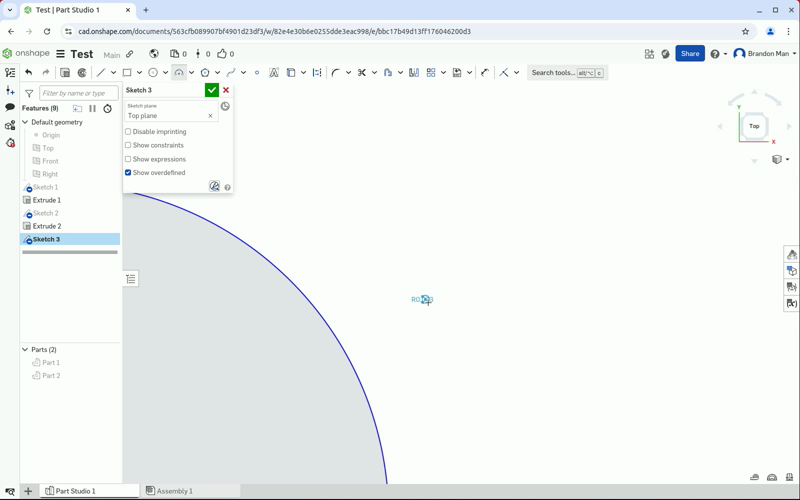
click(428, 302)
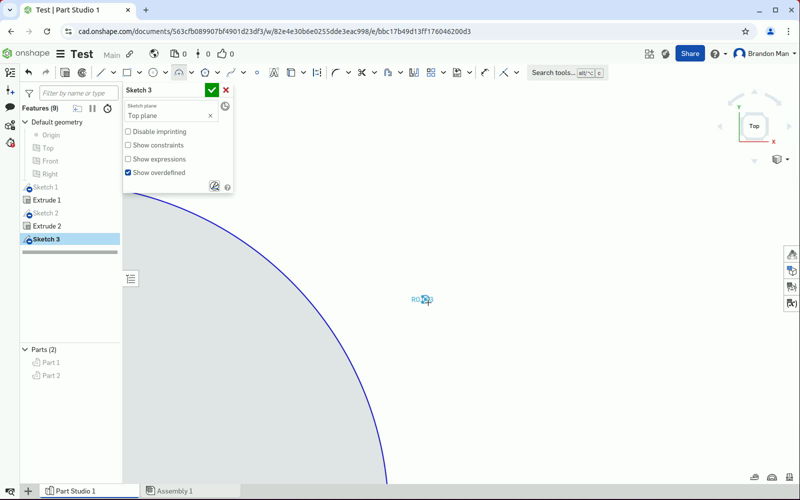
scroll(-6)
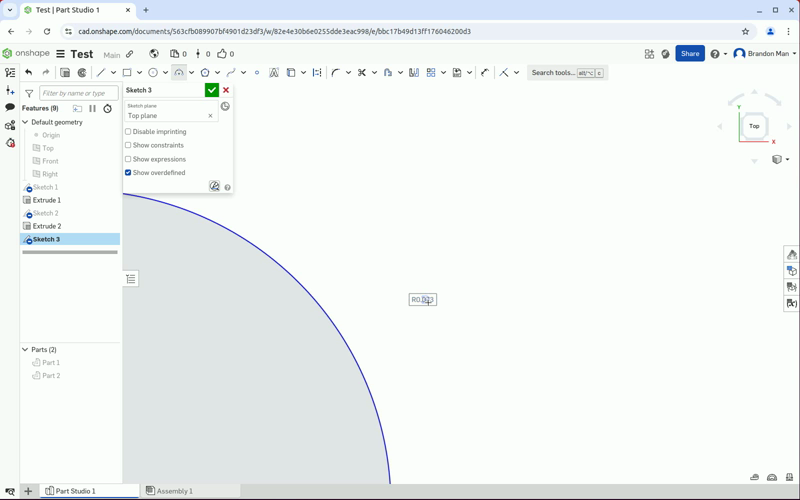
scroll(-6)
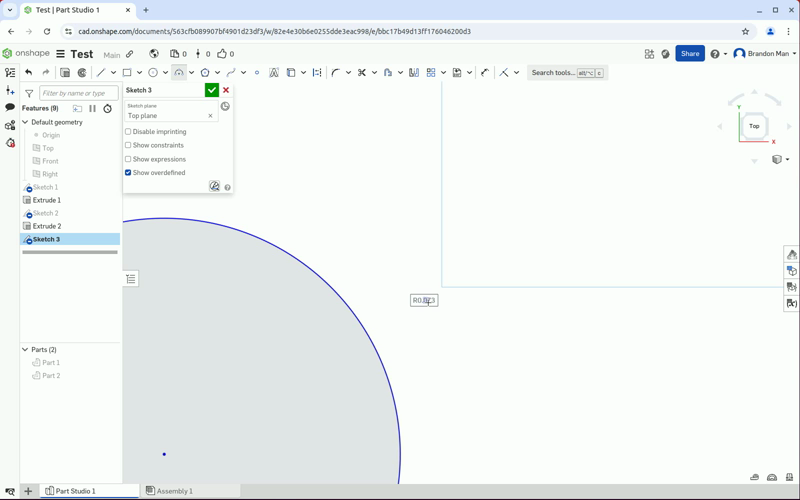
scroll(-6)
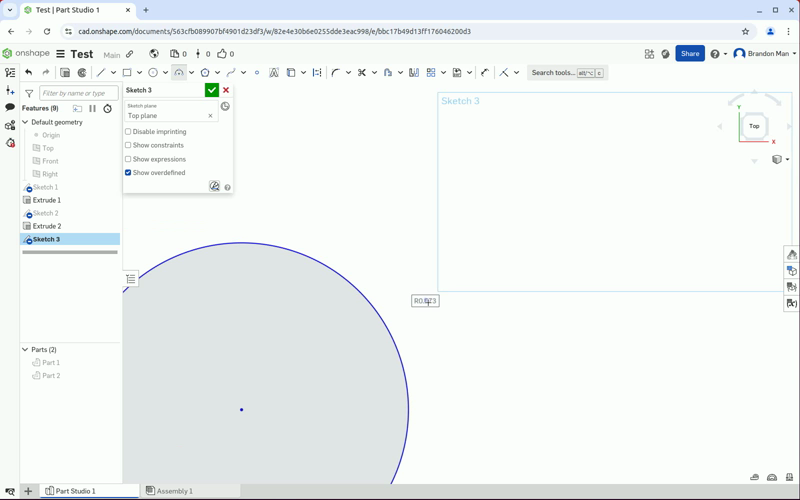
scroll(-6)
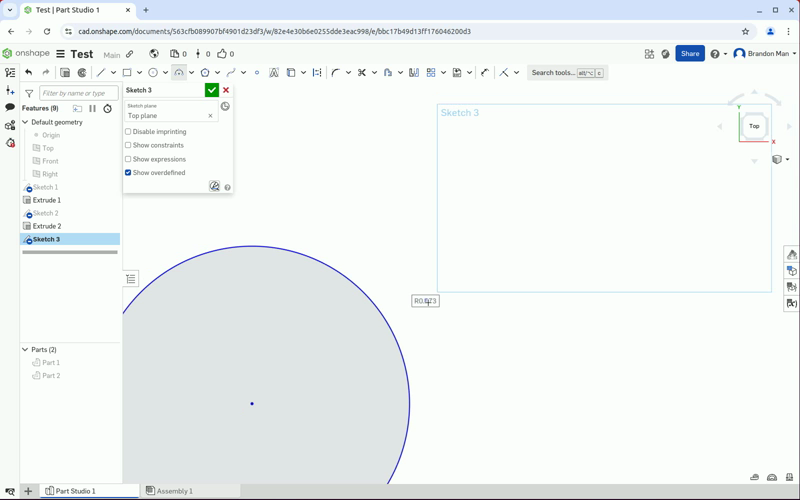
scroll(-6)
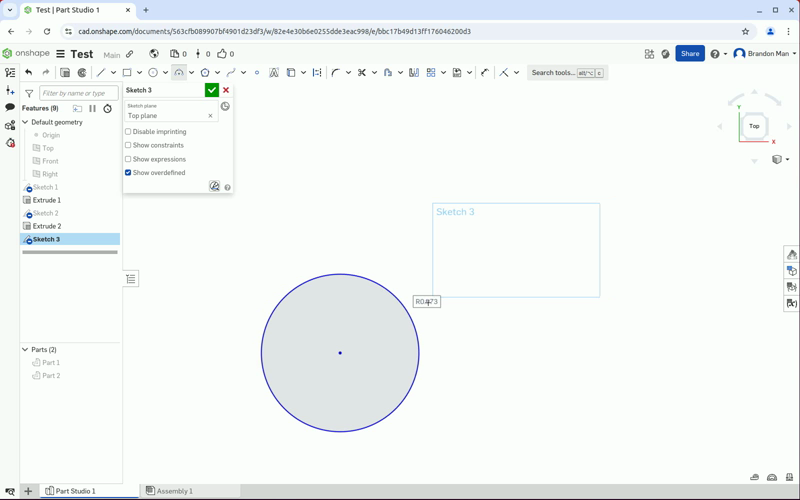
scroll(-6)
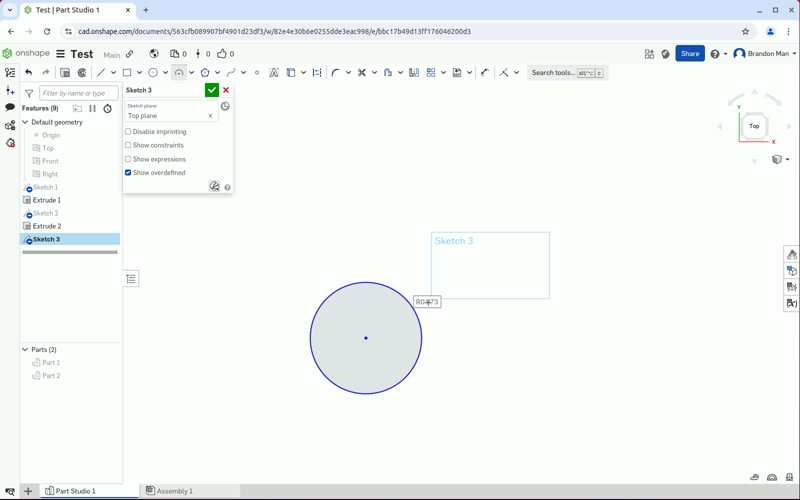
scroll(-6)
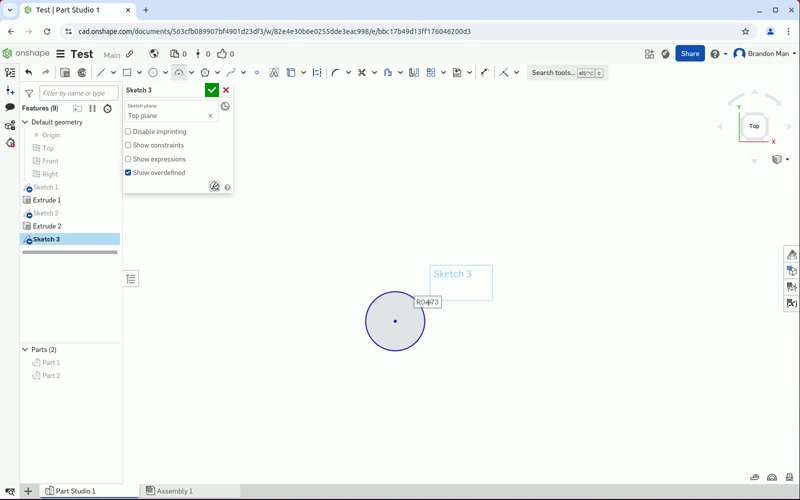
key_up(shift)
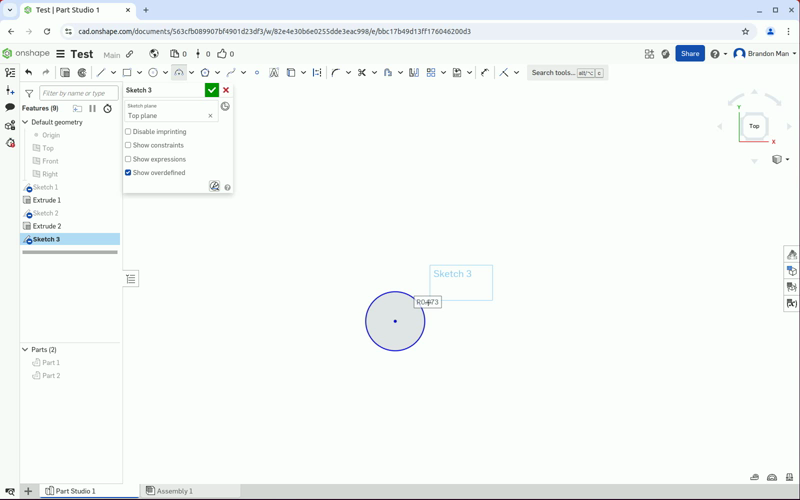
mouse_move(427, 301)
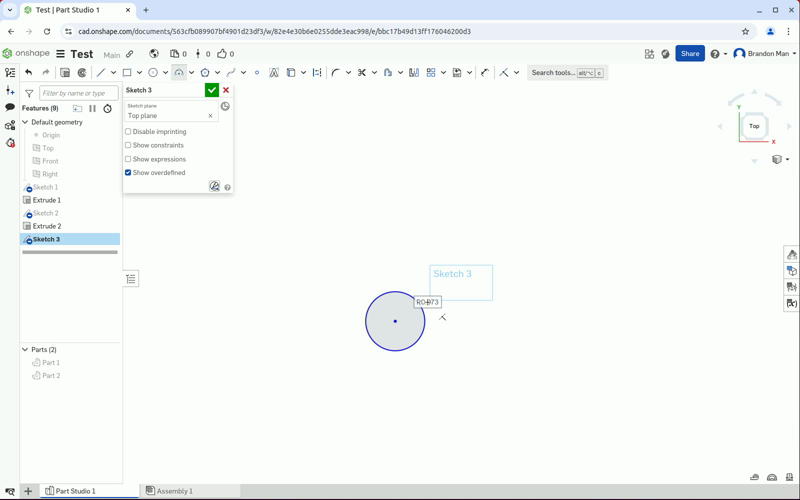
scroll(6)
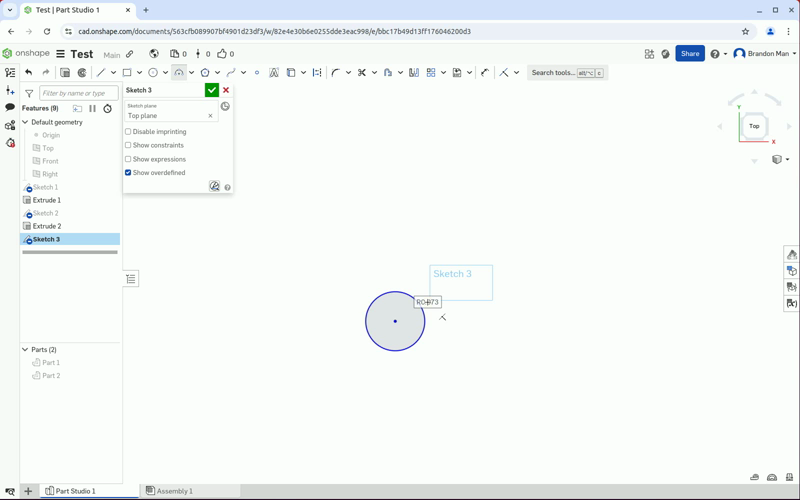
scroll(6)
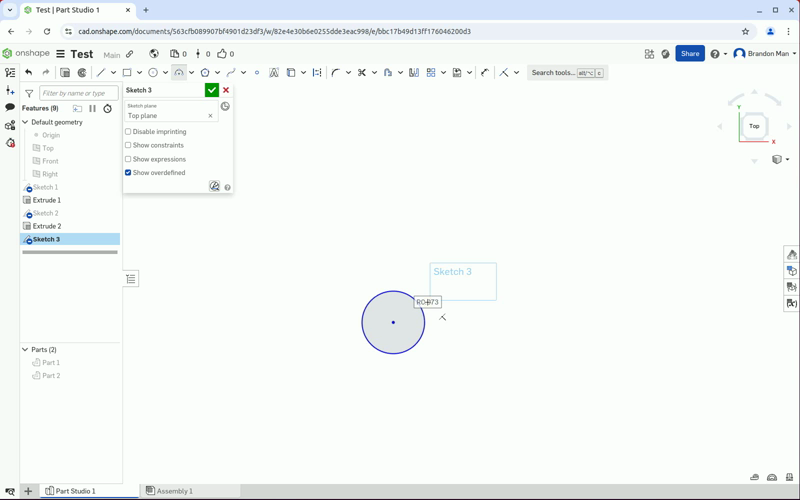
scroll(6)
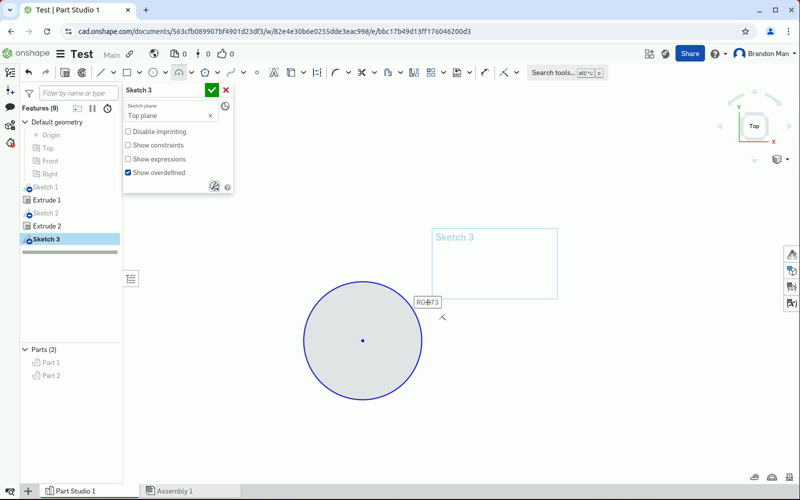
scroll(6)
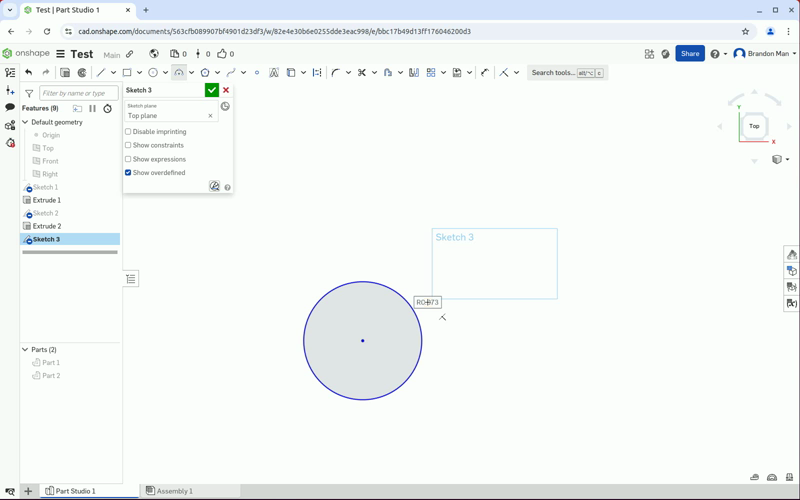
scroll(6)
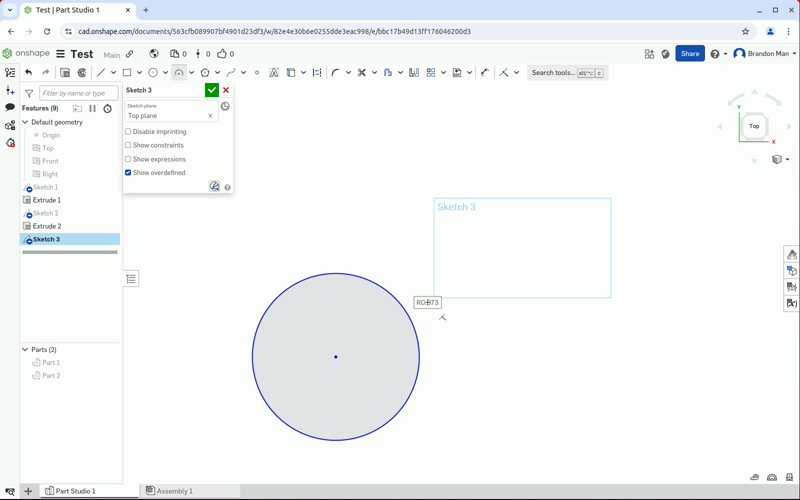
scroll(6)
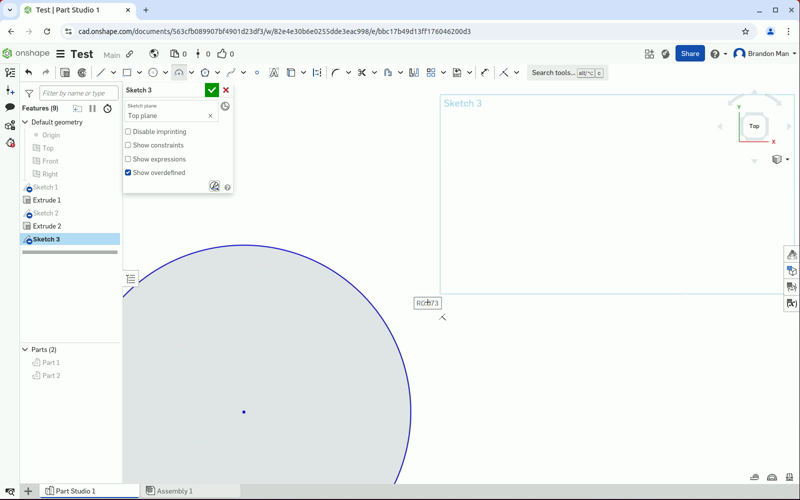
scroll(6)
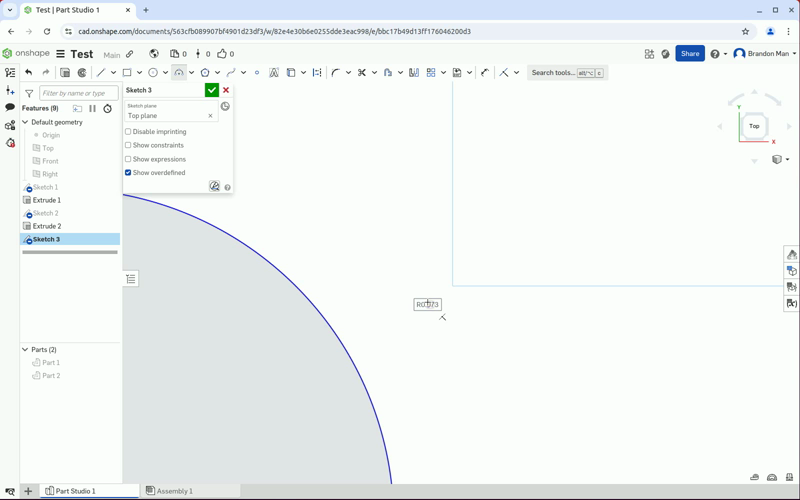
click(427, 301)
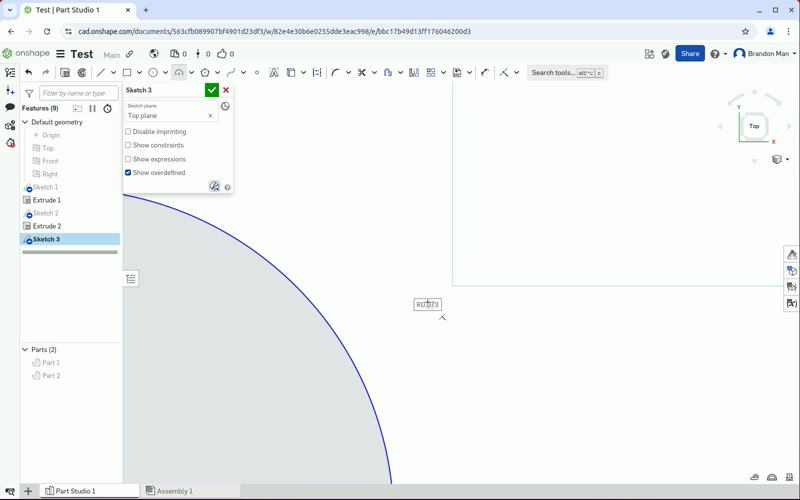
scroll(-6)
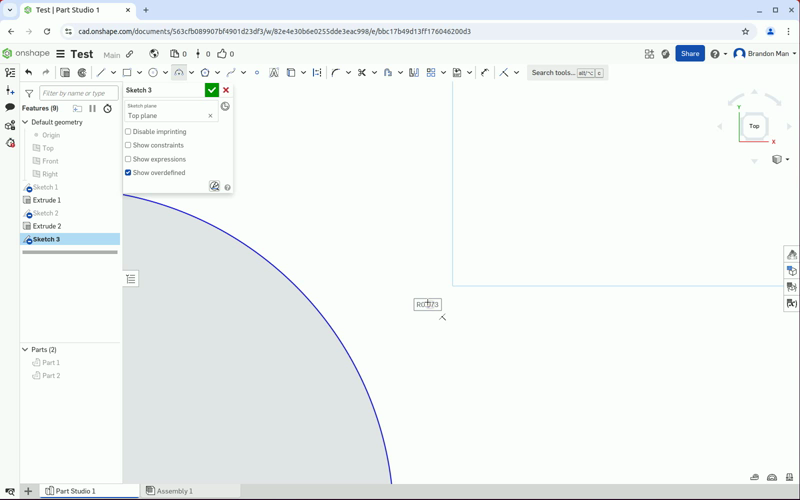
scroll(-6)
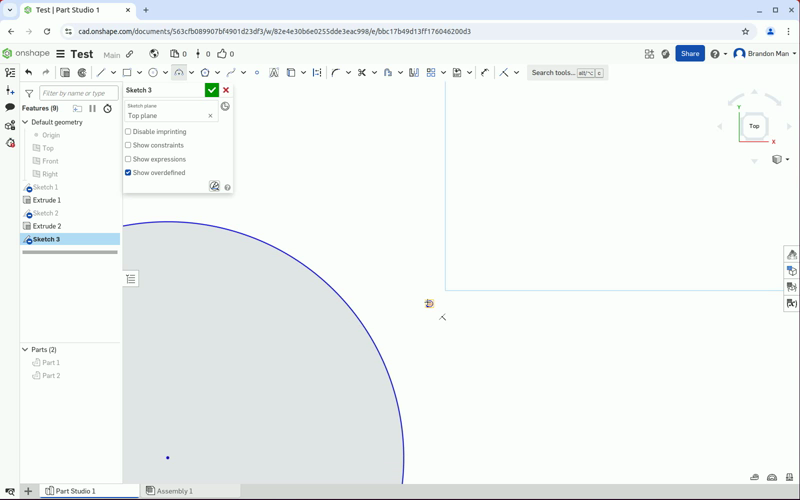
scroll(-6)
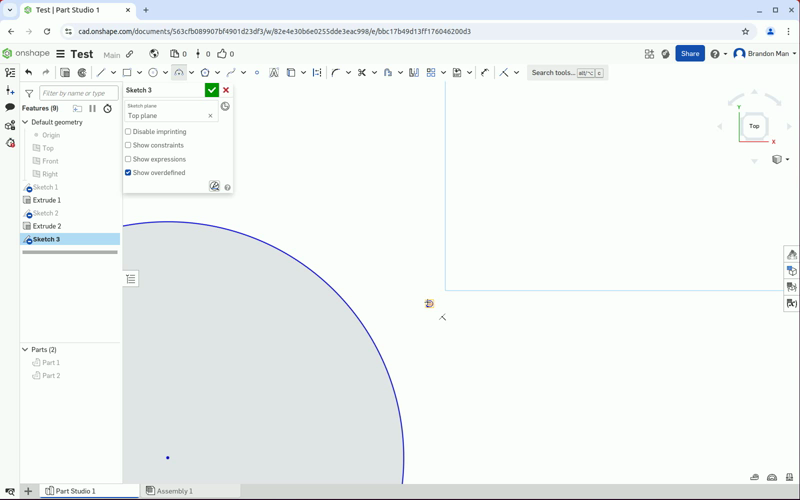
scroll(-6)
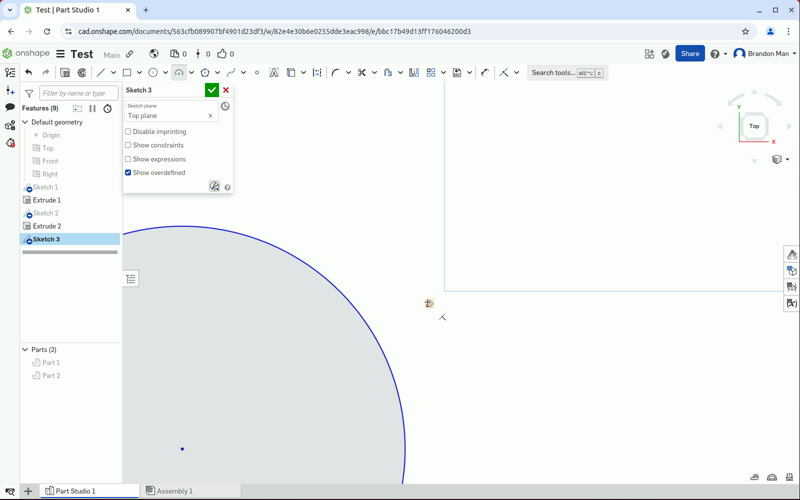
scroll(-6)
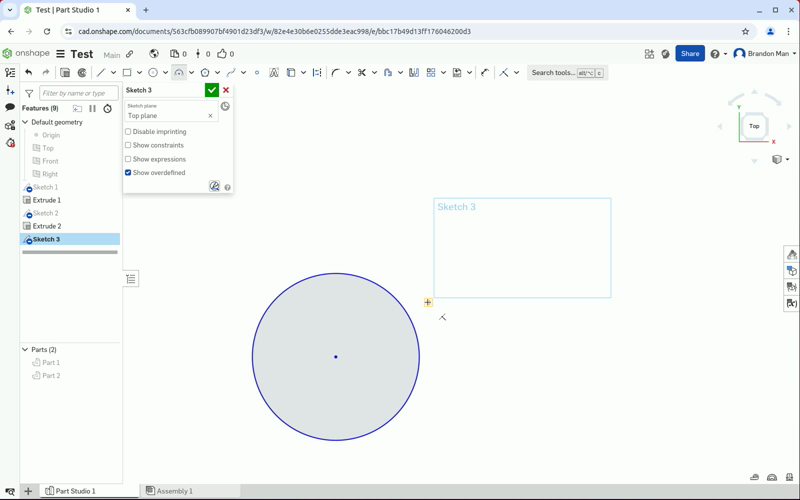
scroll(-6)
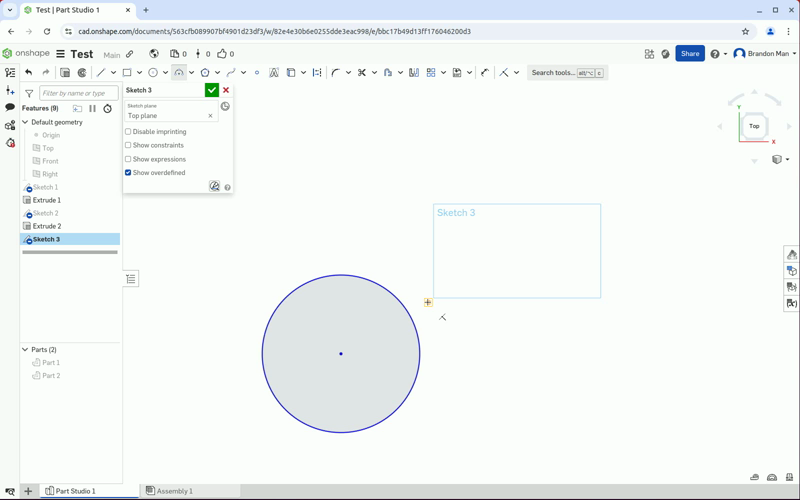
scroll(-6)
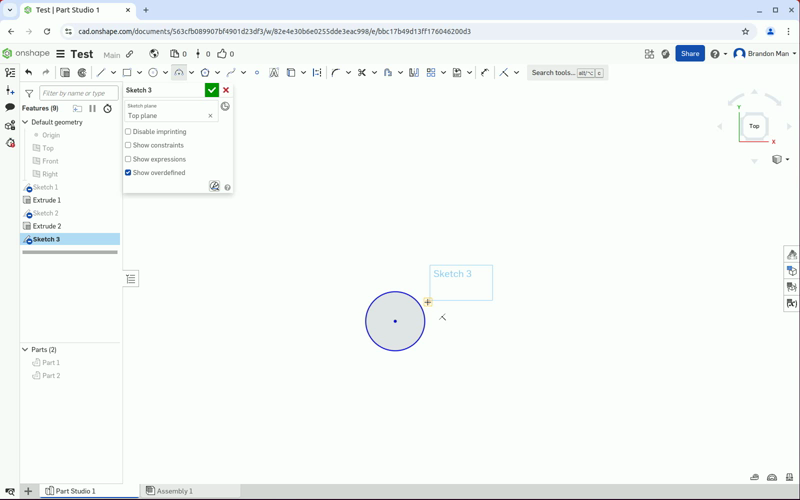
mouse_move(427, 302)
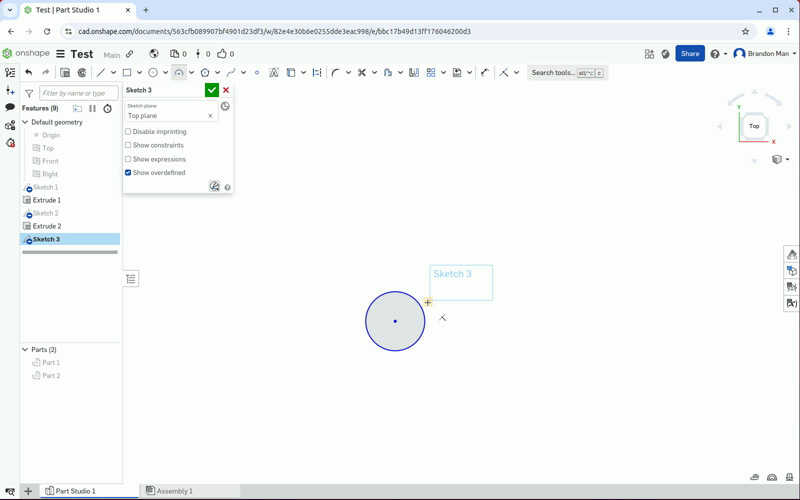
scroll(6)
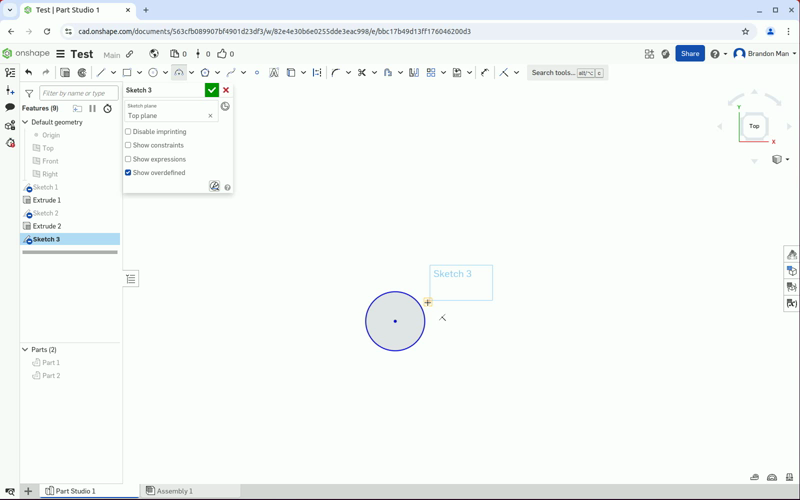
scroll(6)
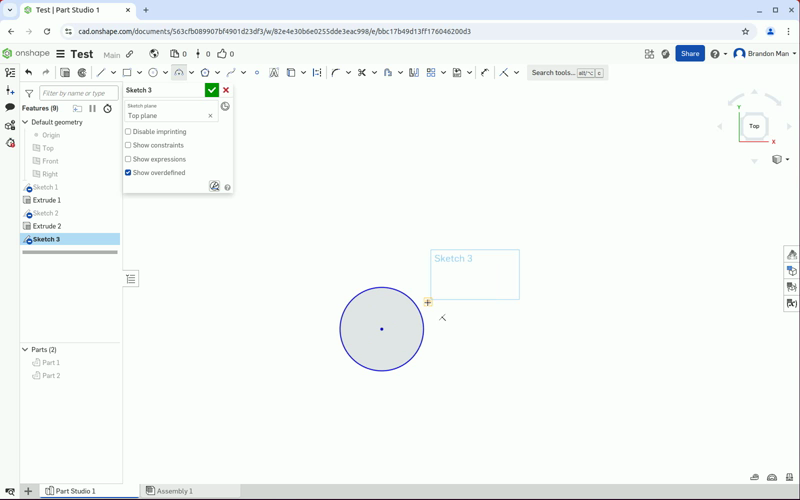
scroll(6)
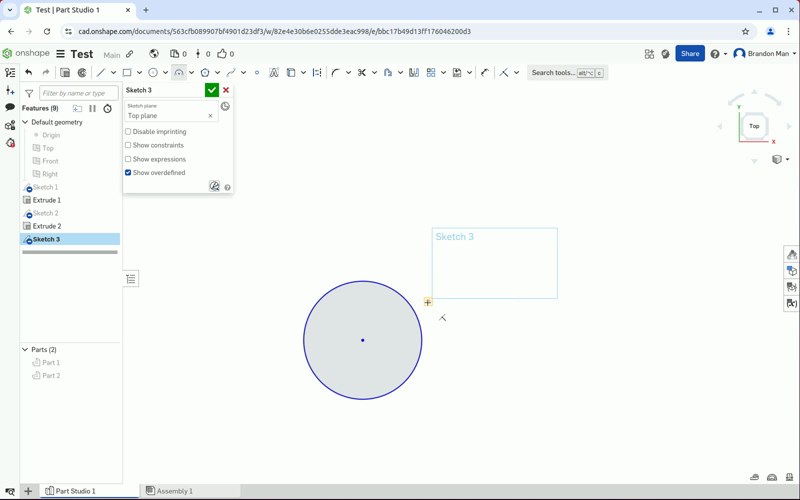
scroll(6)
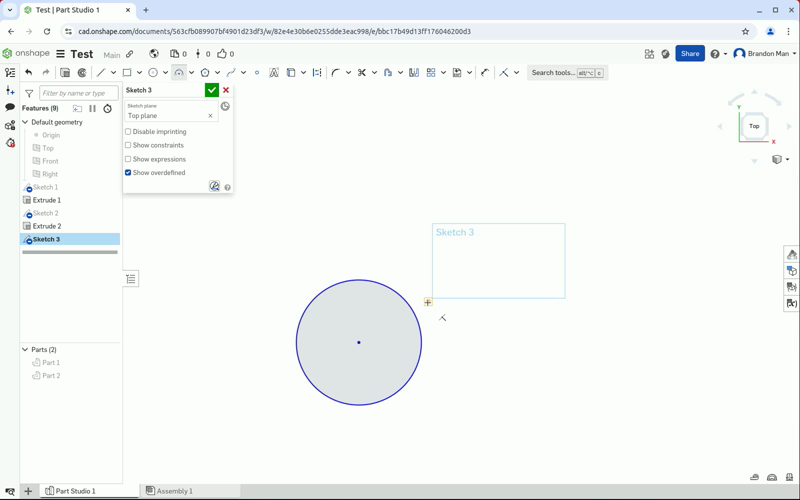
scroll(6)
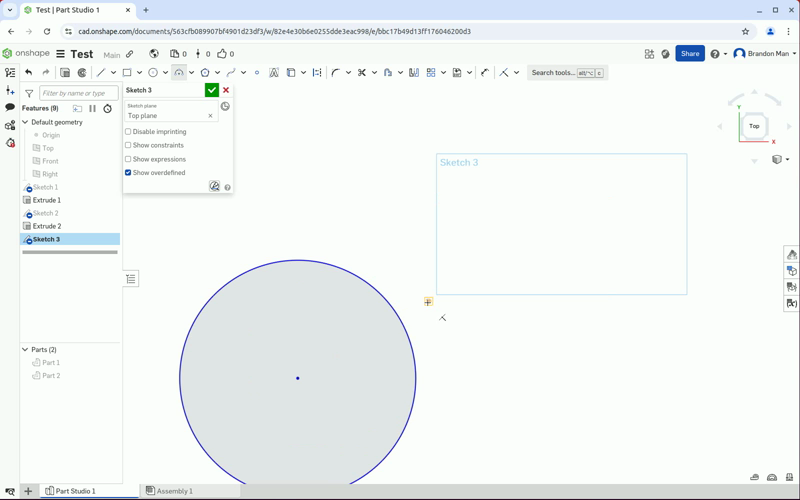
scroll(6)
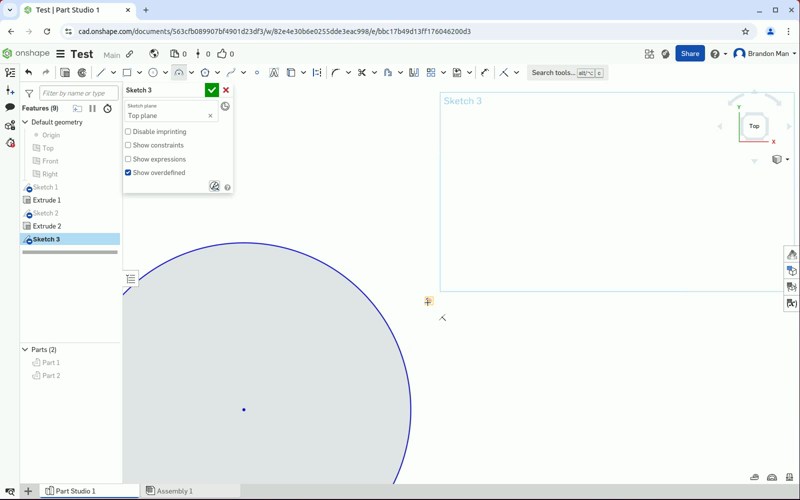
scroll(6)
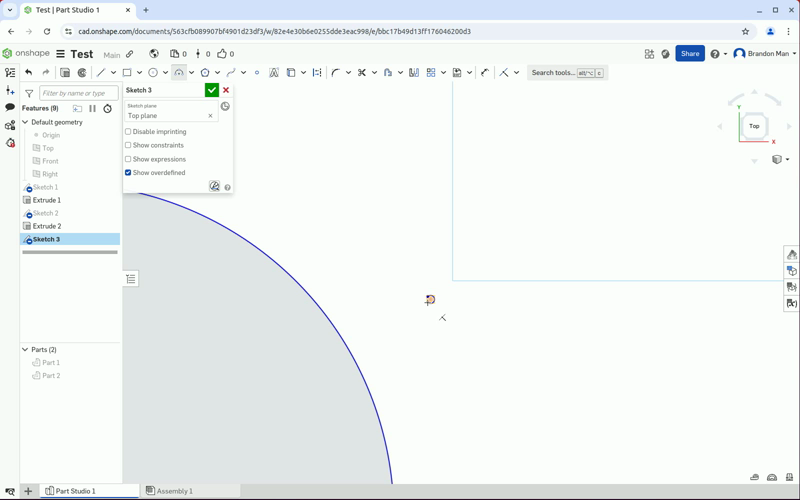
click(427, 302)
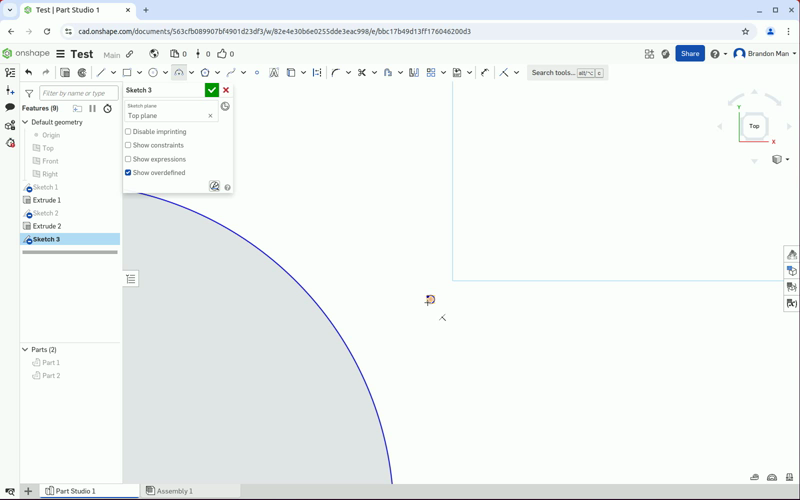
scroll(-6)
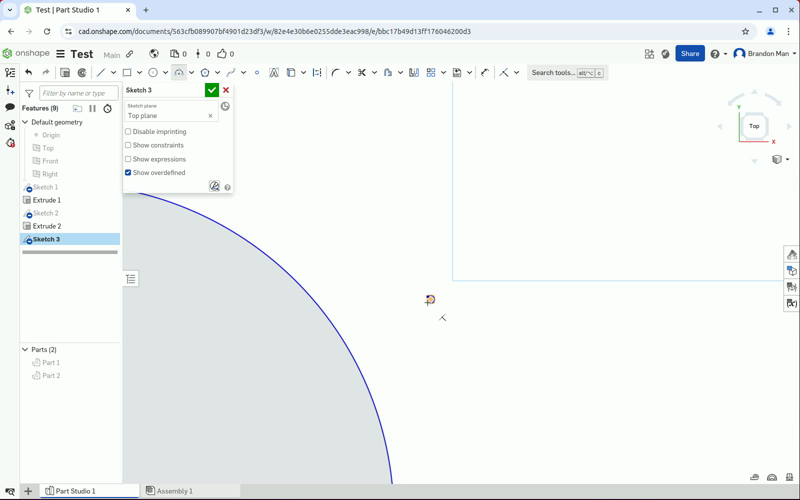
scroll(-6)
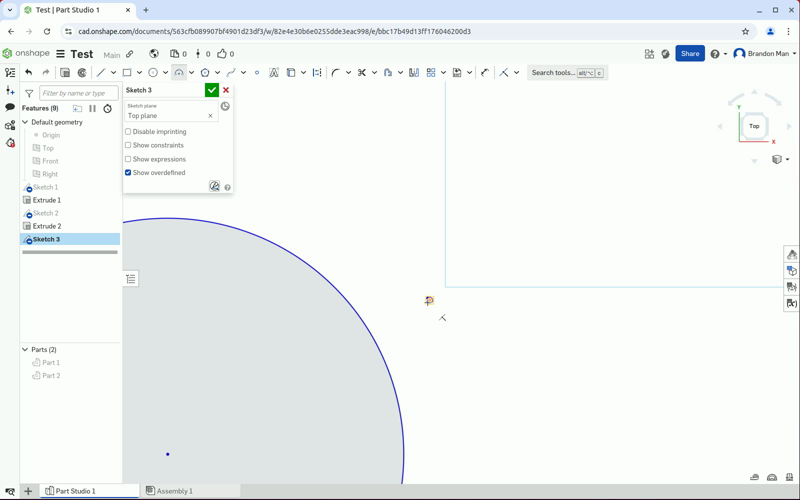
scroll(-6)
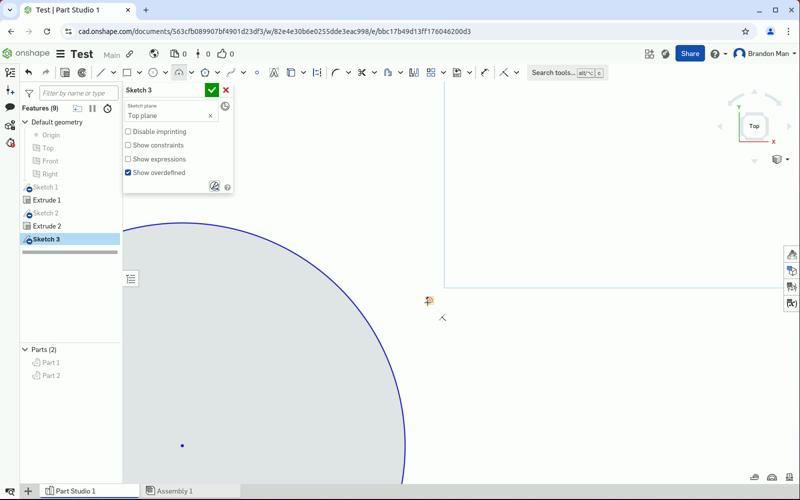
scroll(-6)
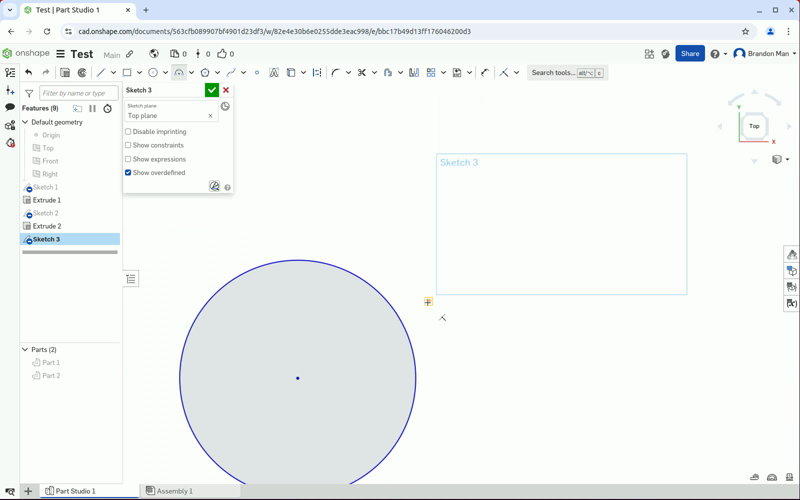
scroll(-6)
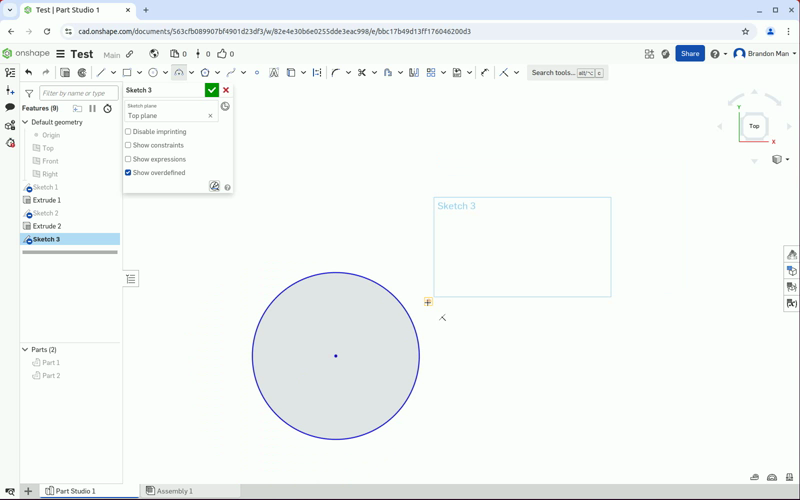
scroll(-6)
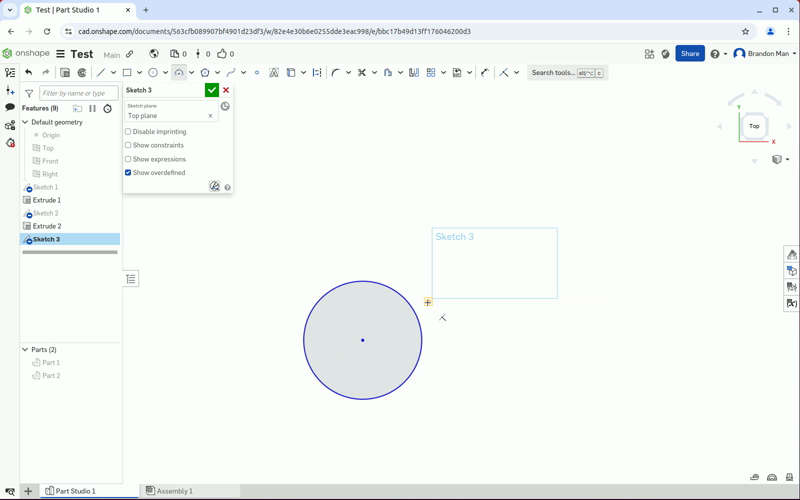
scroll(-6)
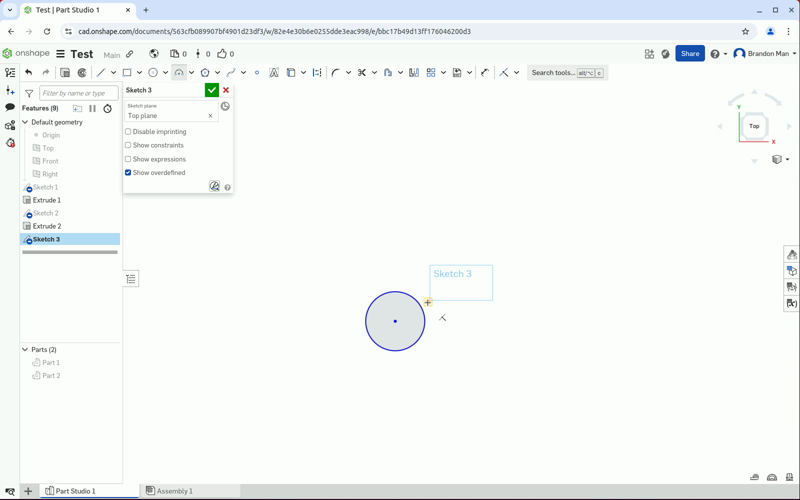
key_down(shift)
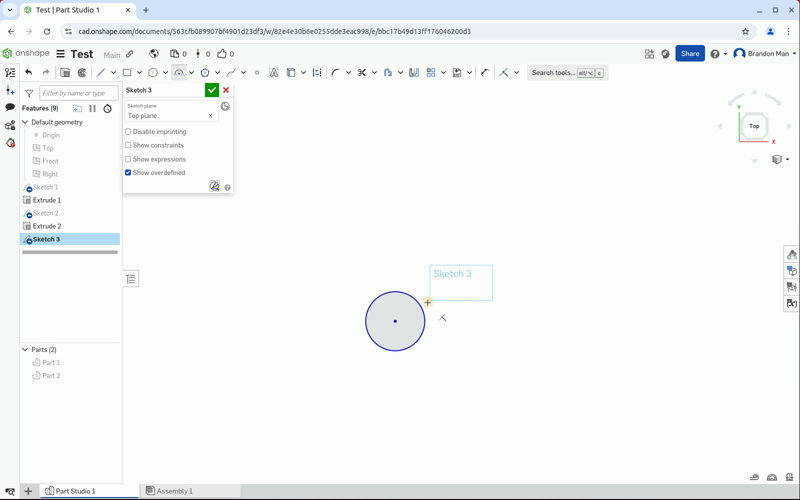
mouse_move(367, 302)
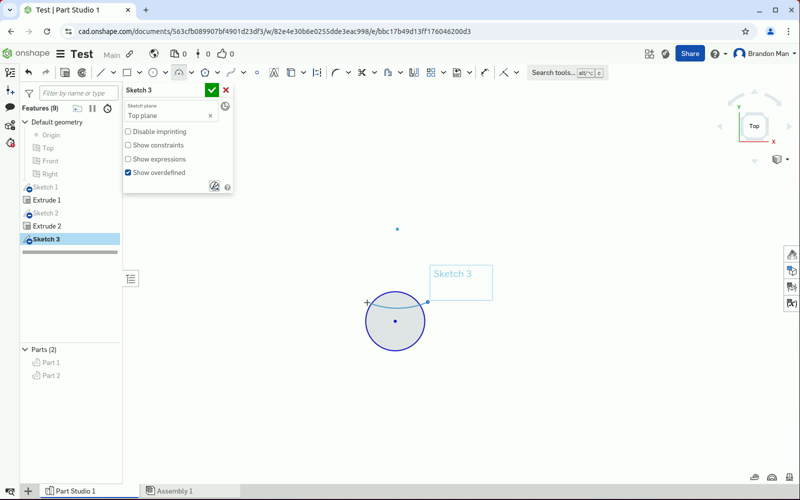
scroll(6)
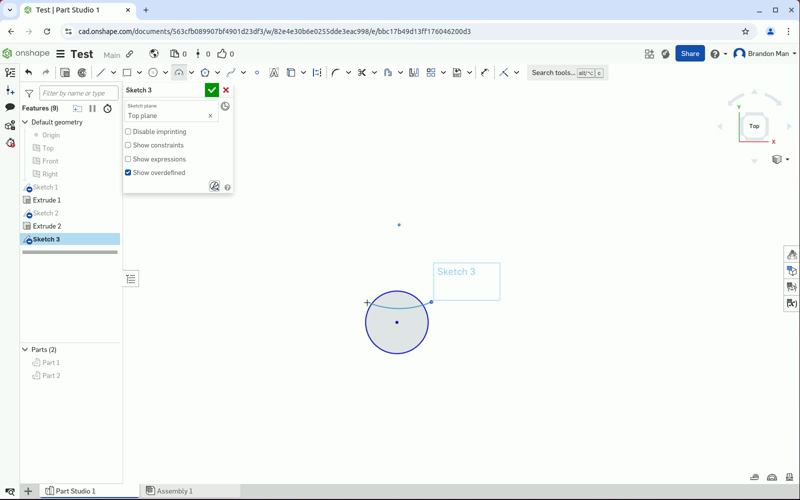
scroll(6)
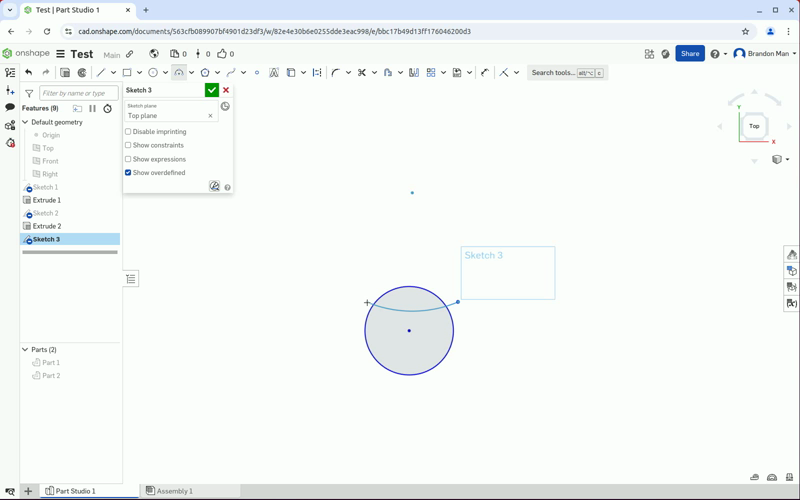
scroll(6)
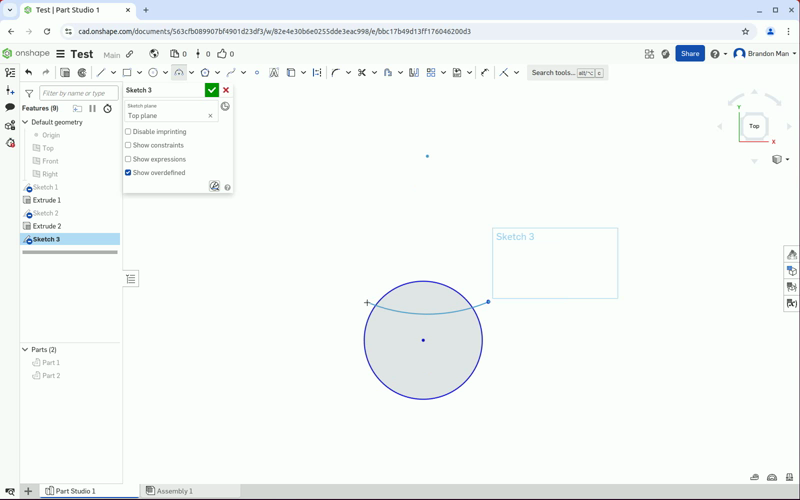
scroll(6)
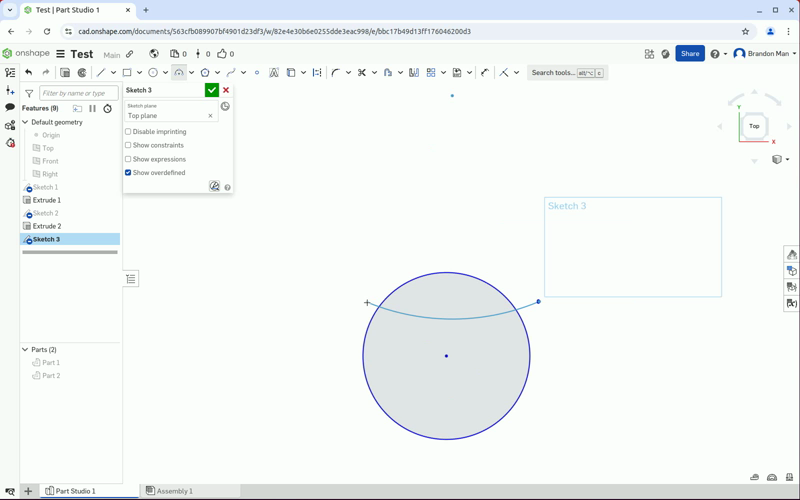
scroll(6)
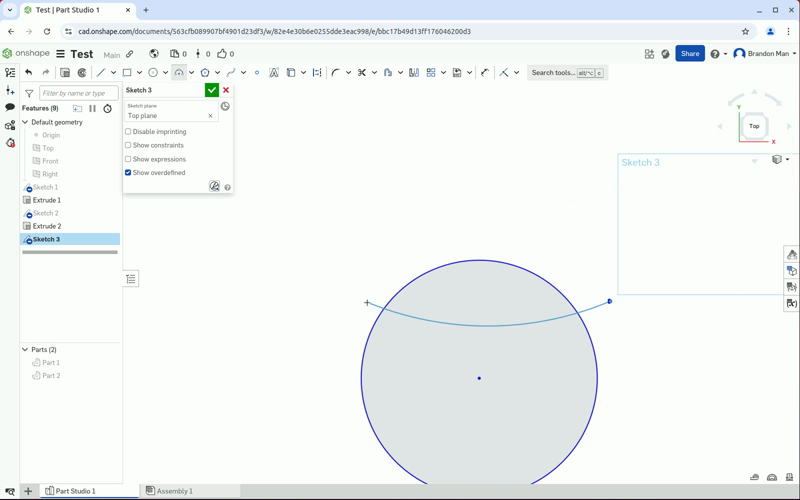
scroll(6)
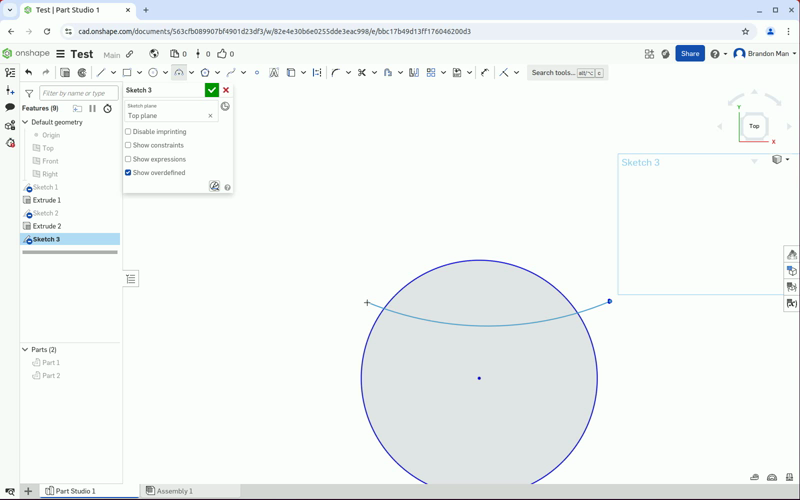
scroll(6)
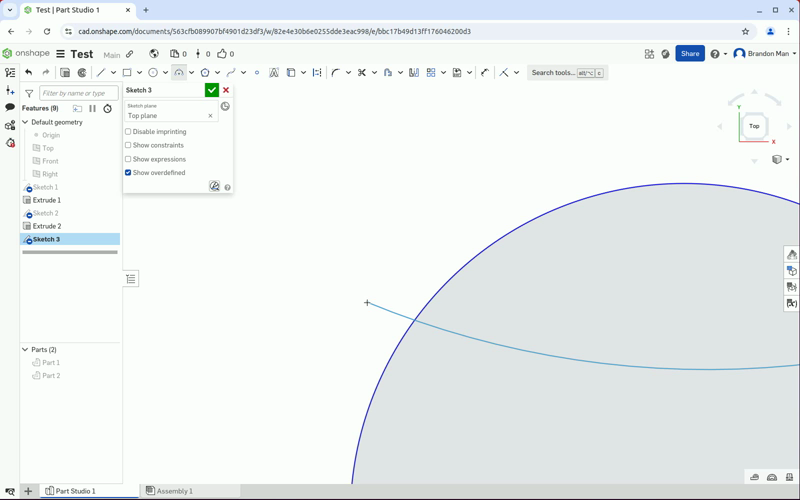
click(367, 302)
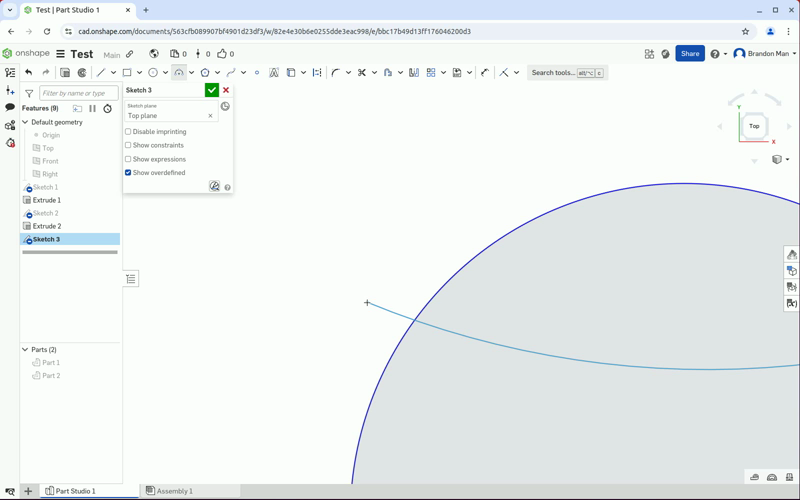
scroll(-6)
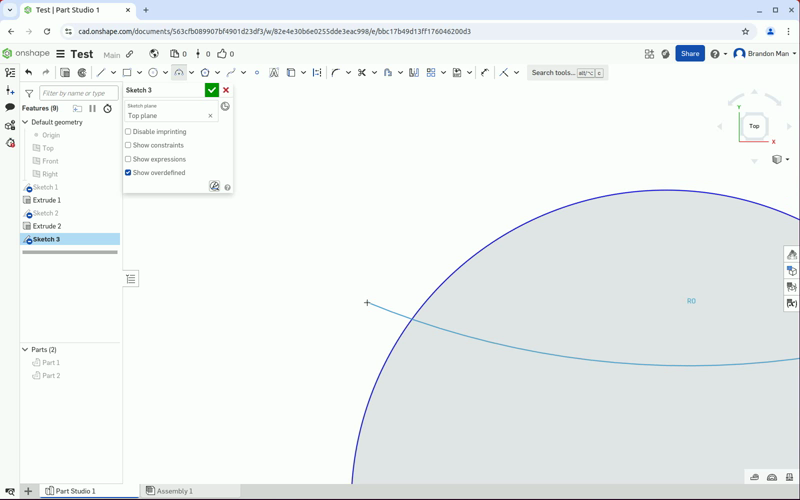
scroll(-6)
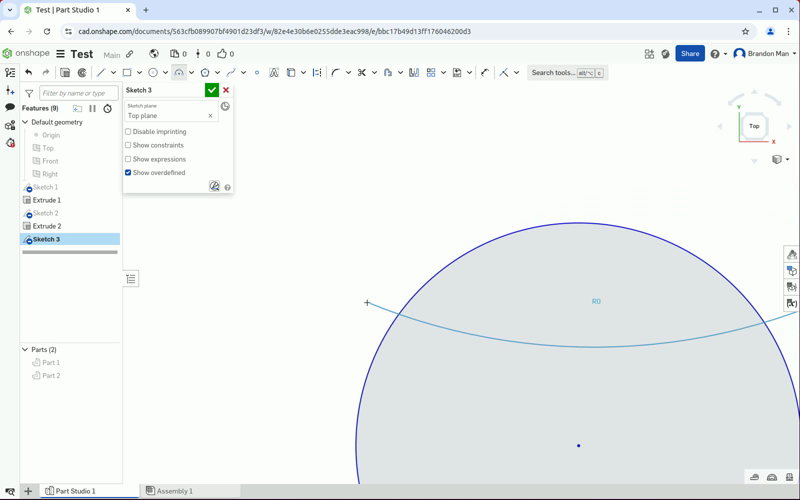
scroll(-6)
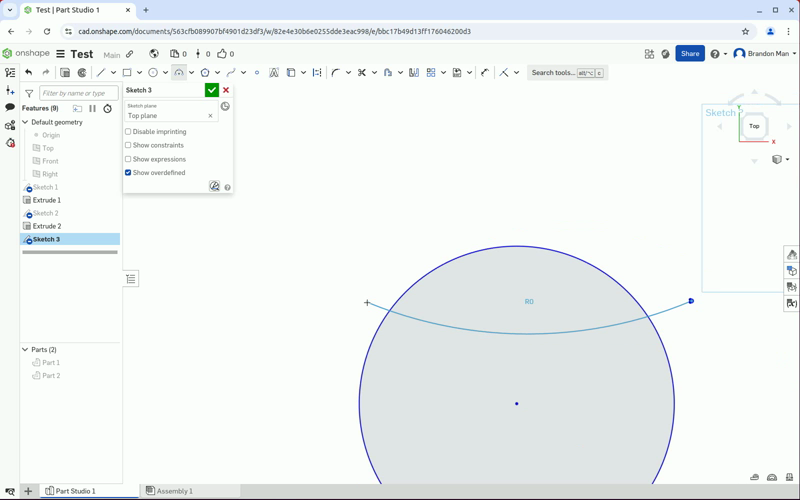
scroll(-6)
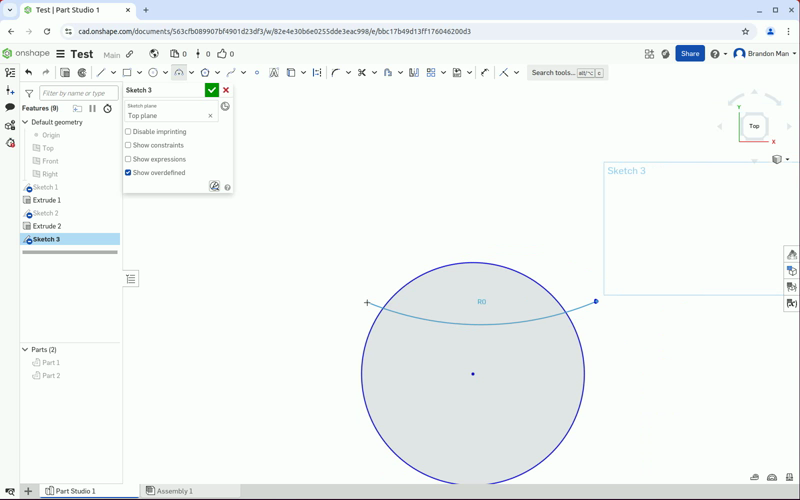
scroll(-6)
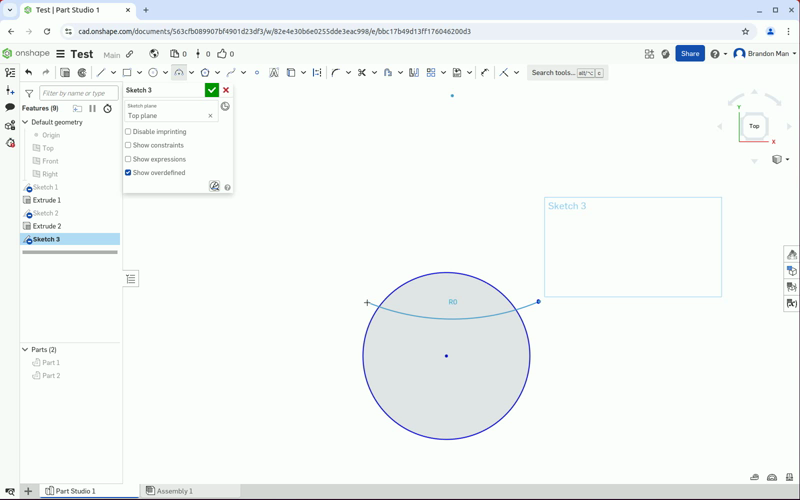
scroll(-6)
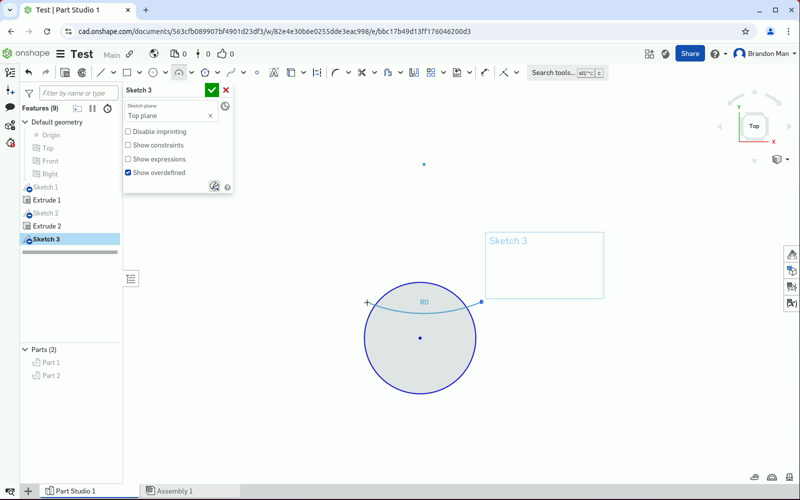
scroll(-6)
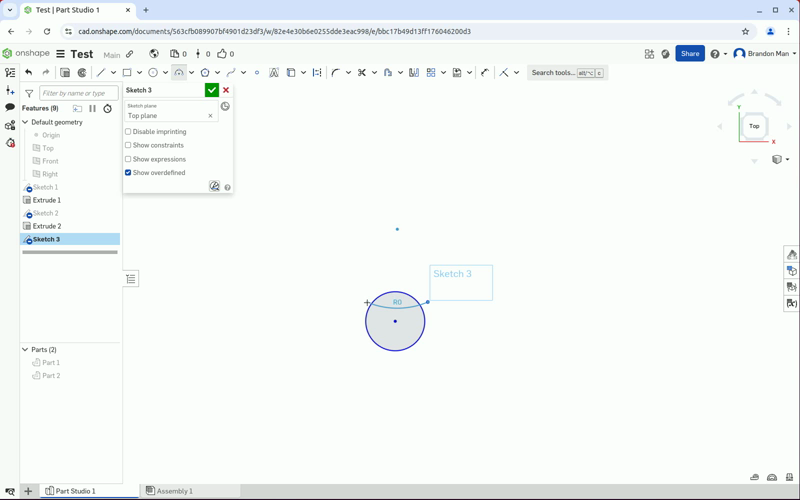
key_up(shift)
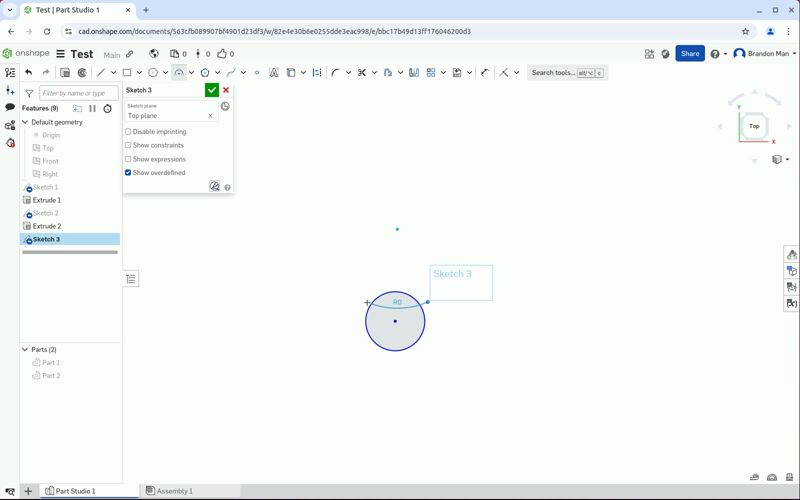
key(esc)
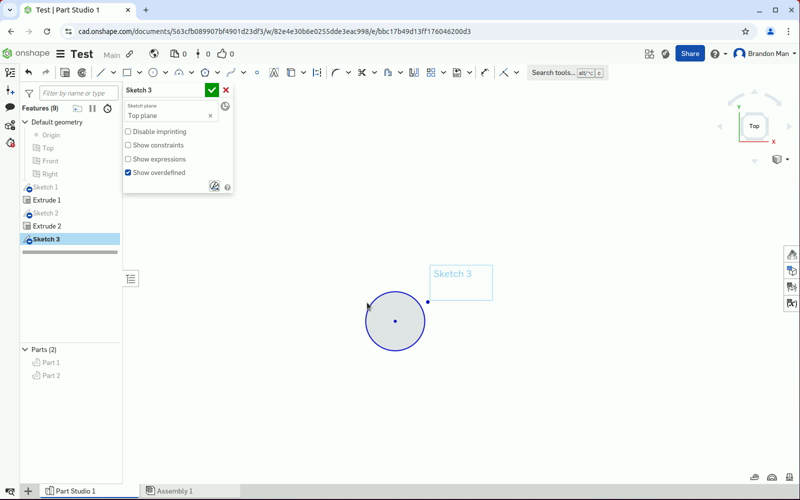
mouse_move(382, 278)
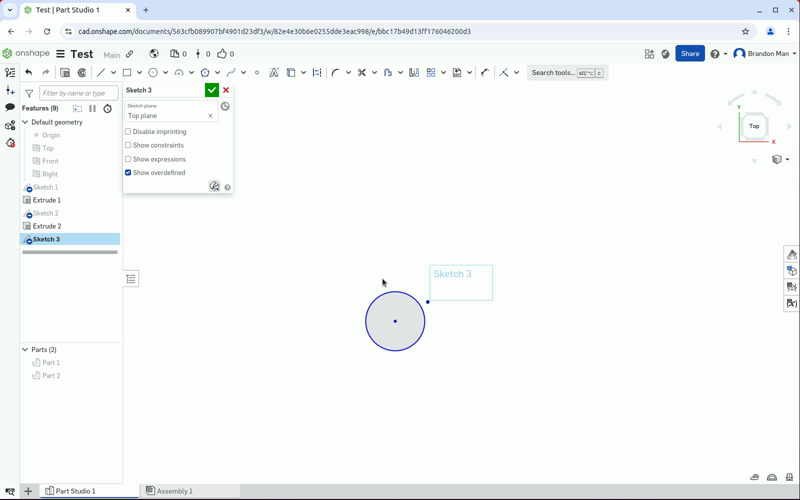
scroll(6)
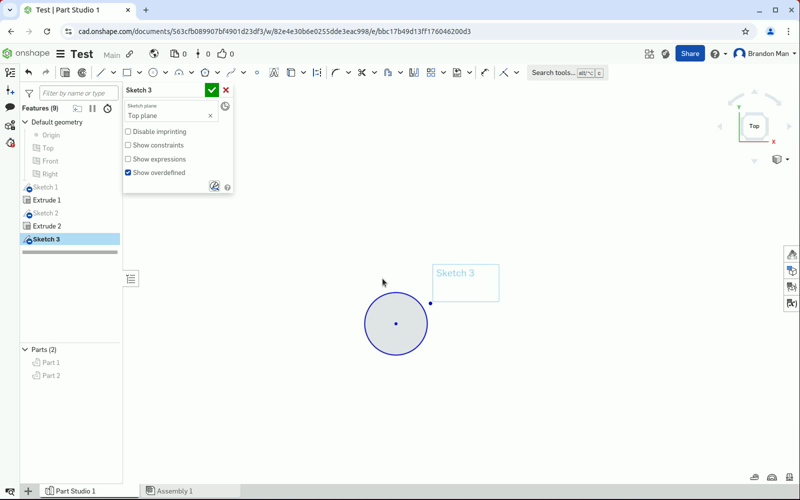
scroll(6)
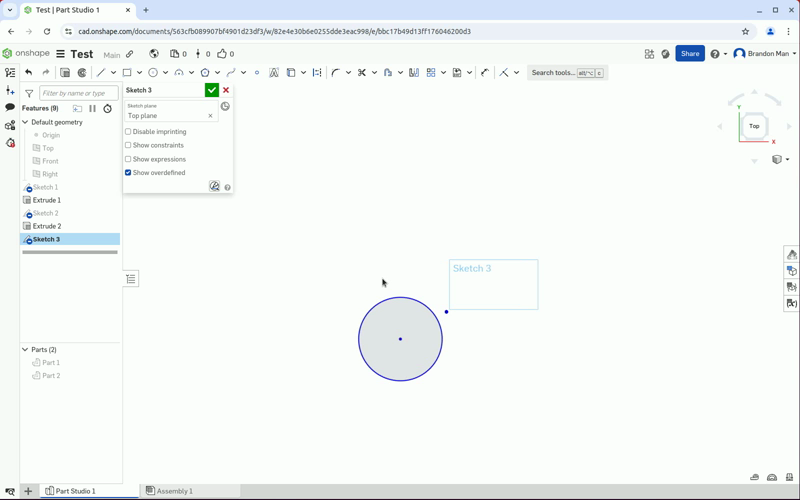
scroll(6)
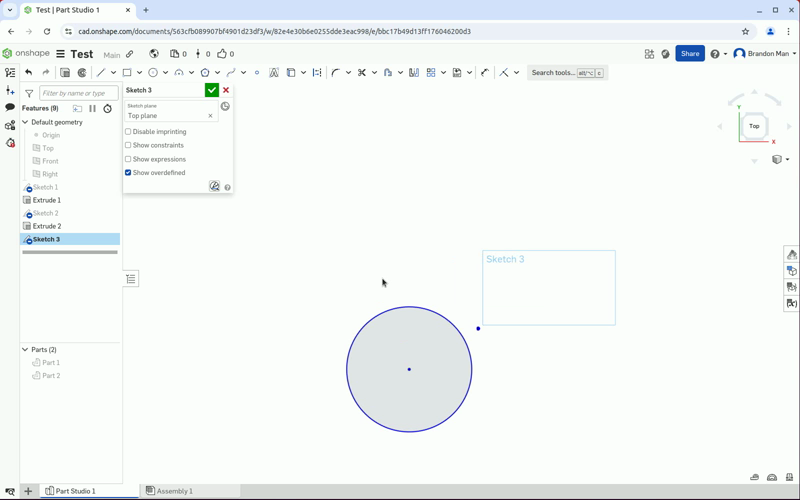
scroll(6)
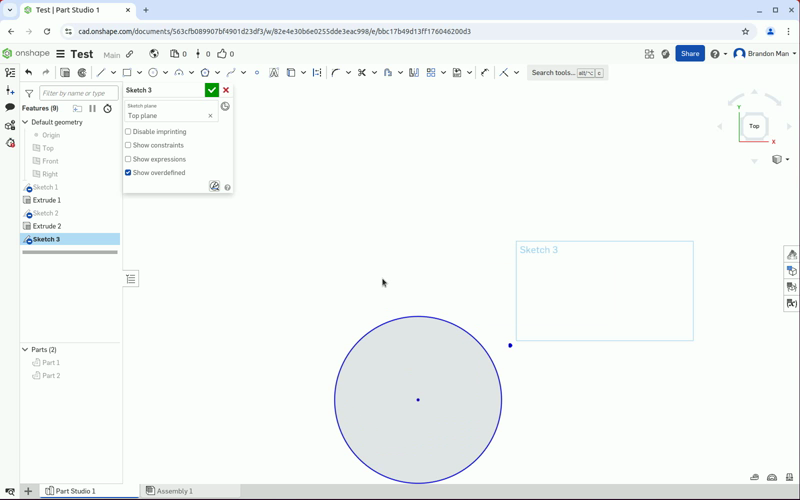
scroll(6)
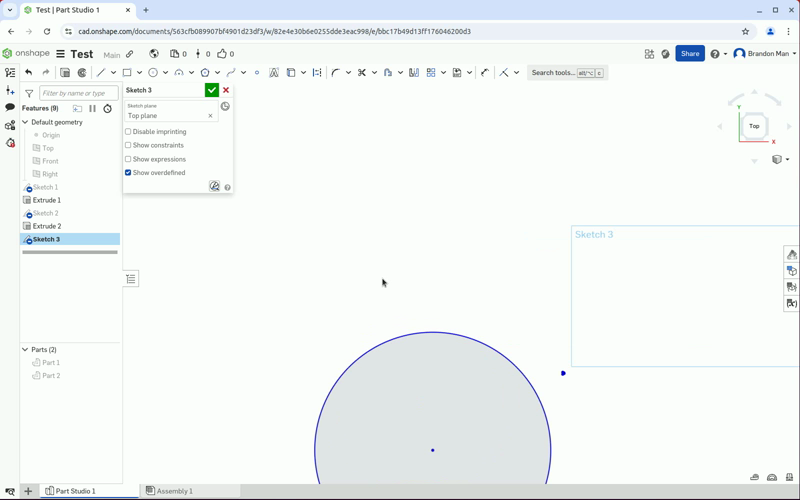
scroll(6)
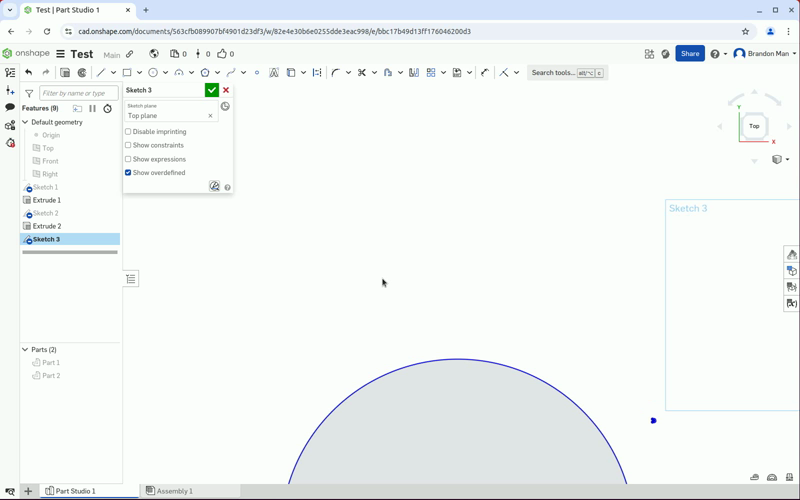
scroll(6)
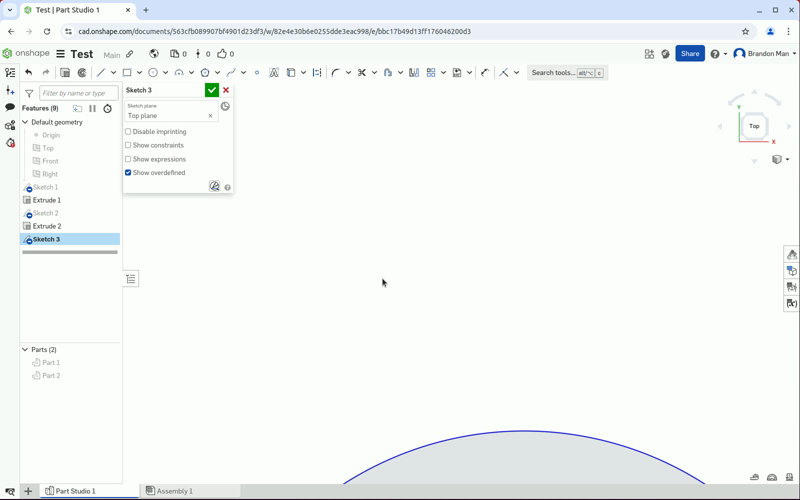
click(382, 278)
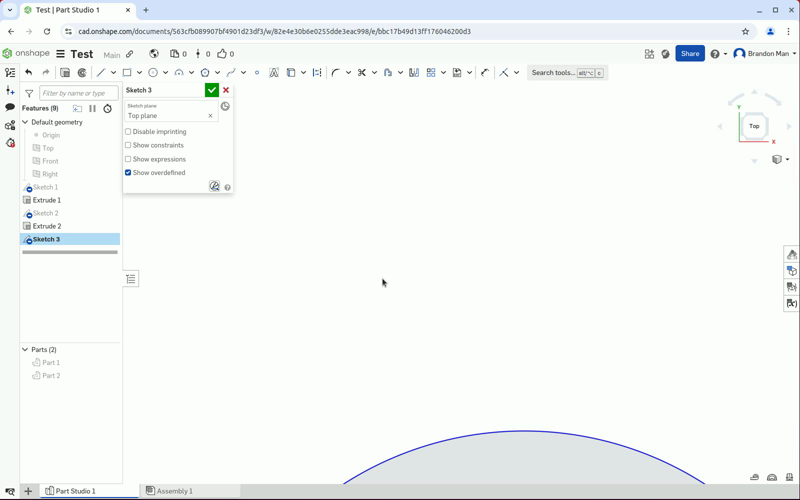
scroll(-6)
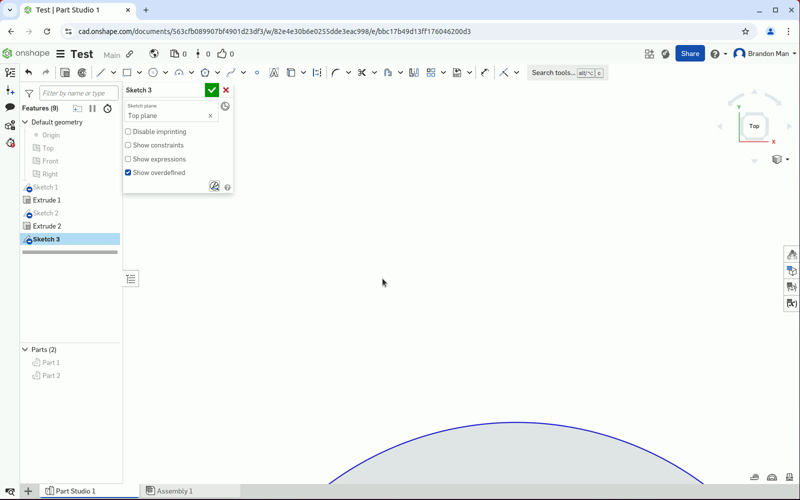
scroll(-6)
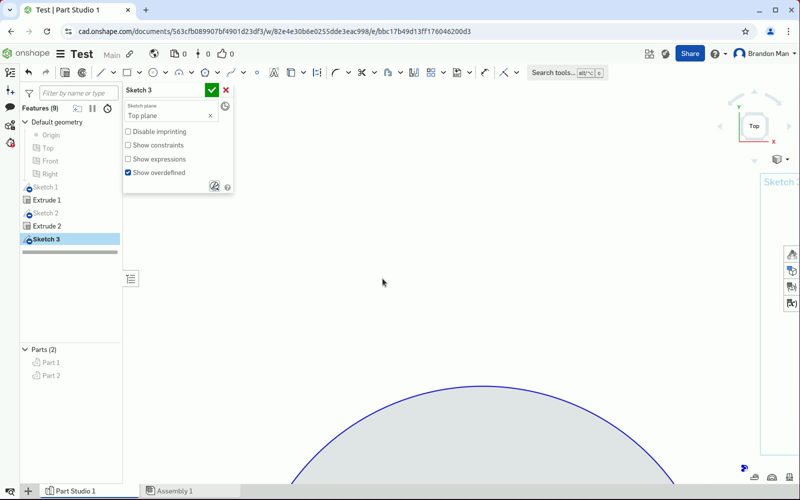
scroll(-6)
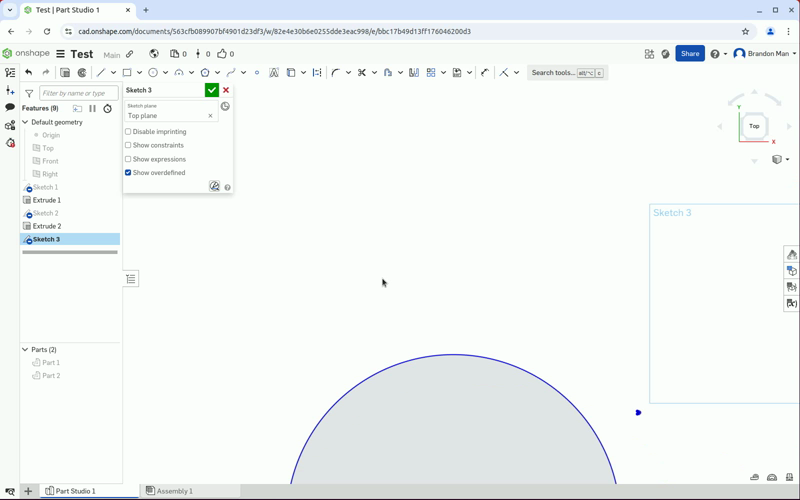
scroll(-6)
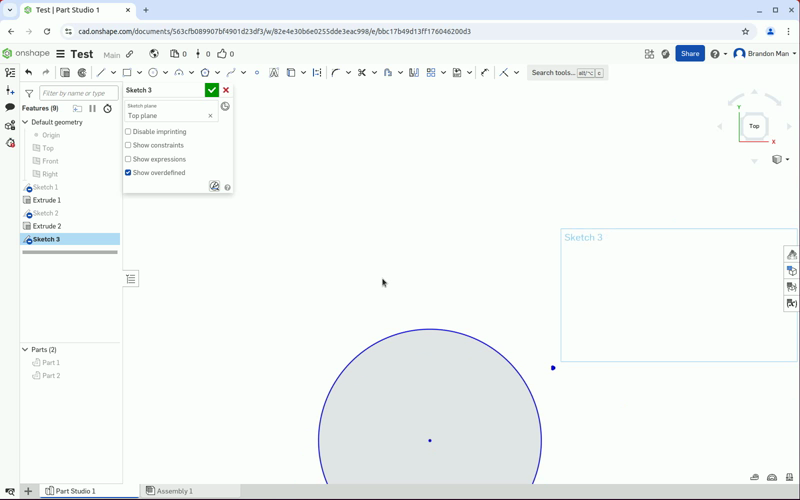
scroll(-6)
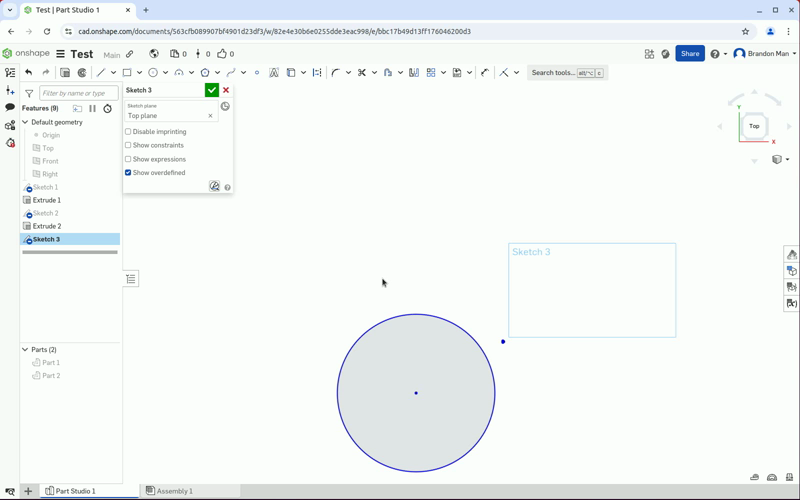
scroll(-6)
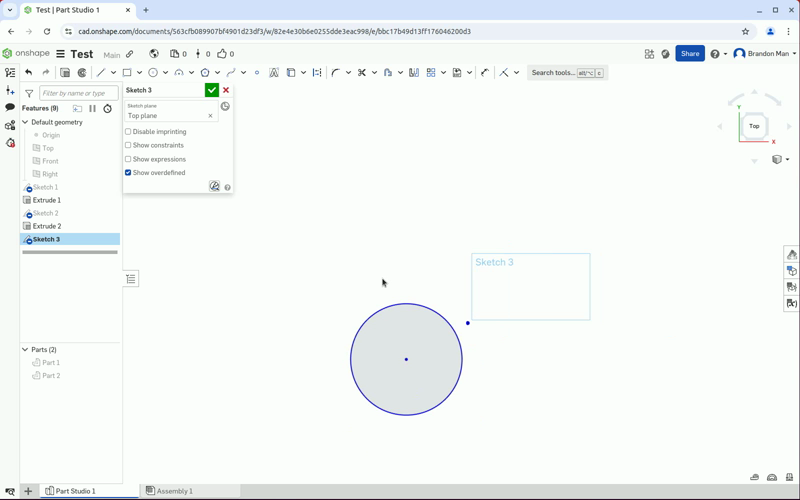
scroll(-6)
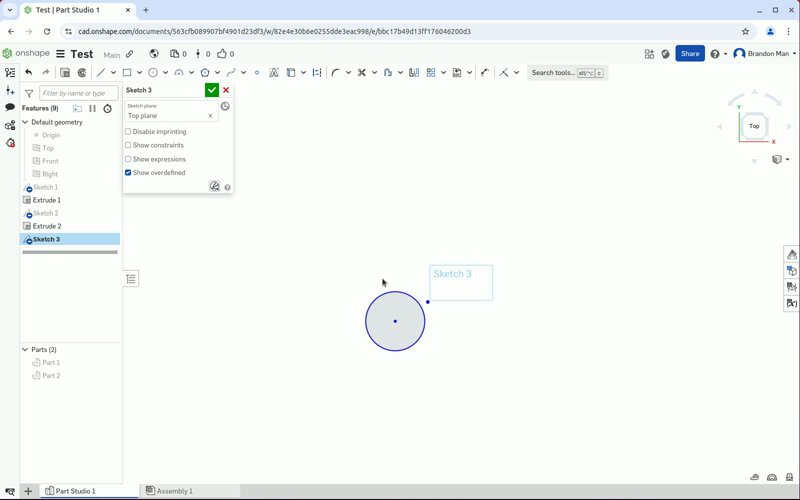
mouse_move(73, 352)
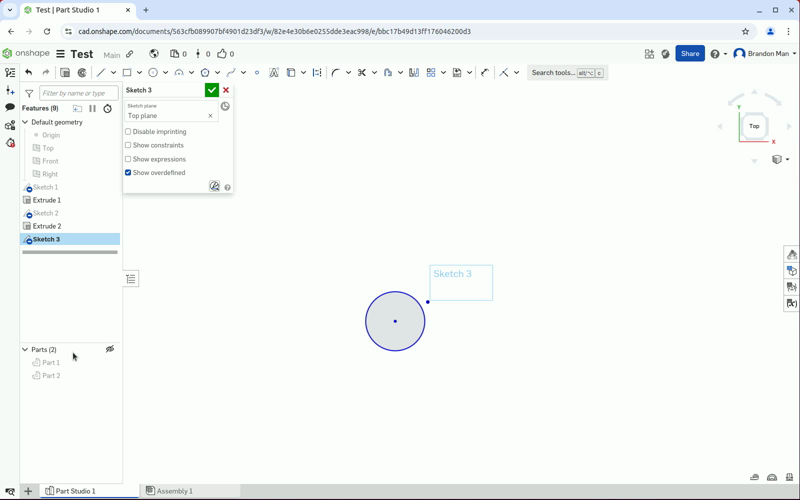
key(shift+y)
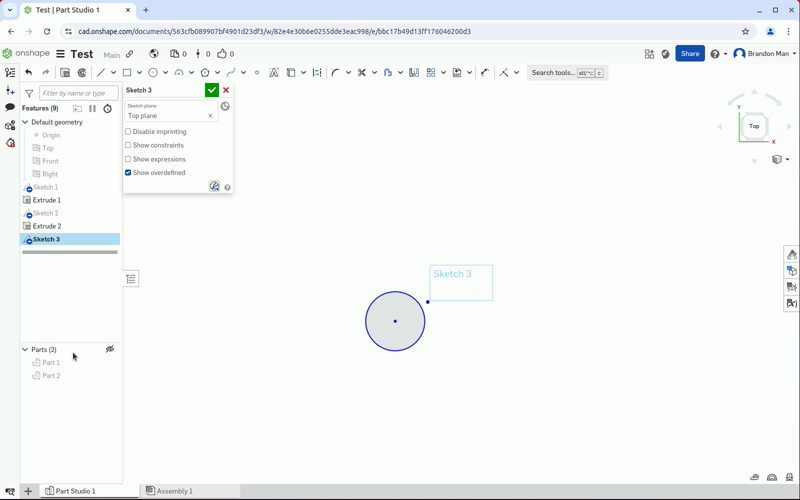
key(shift+e)
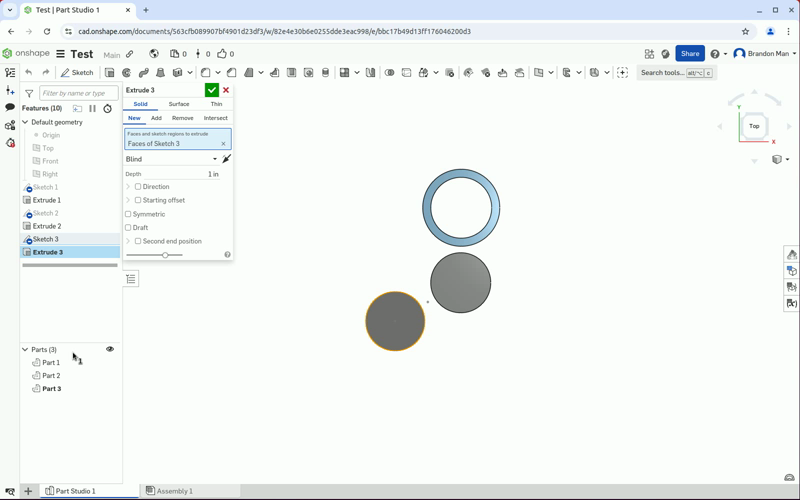
mouse_move(143, 106)
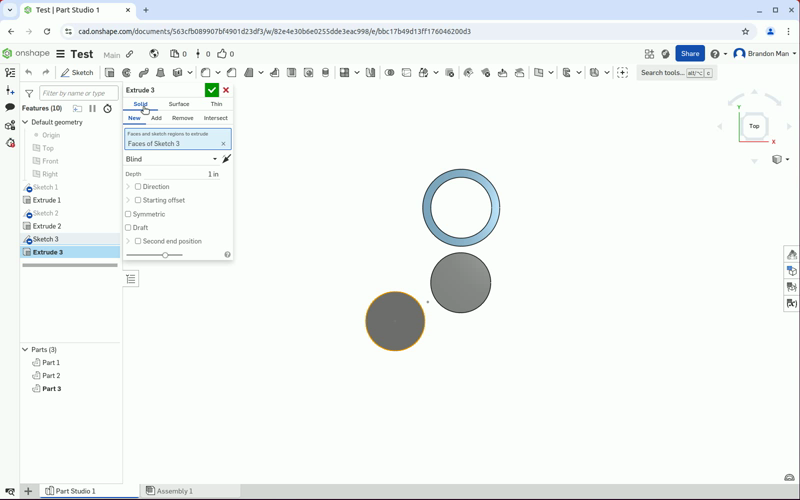
click(143, 106)
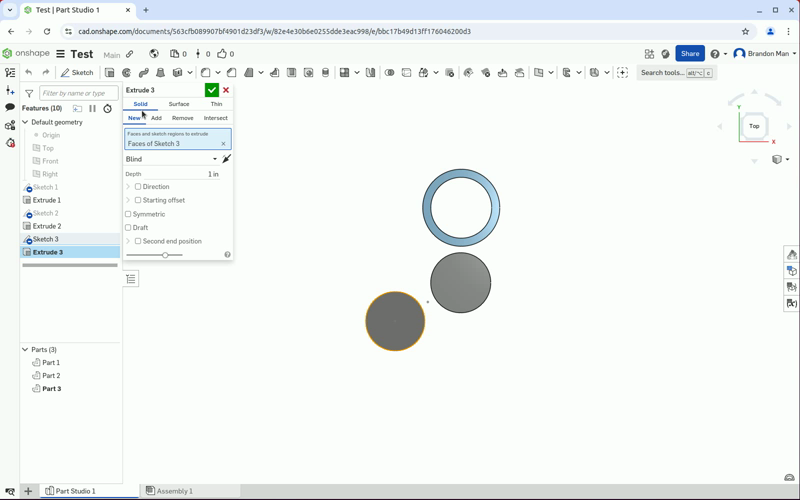
mouse_move(137, 120)
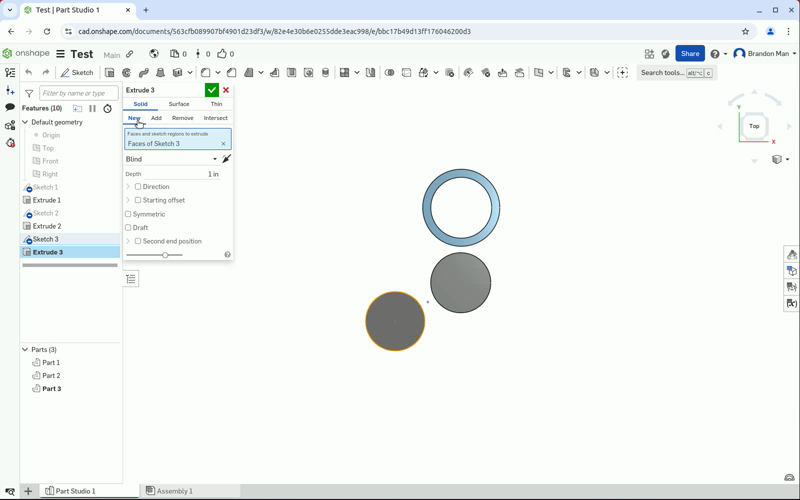
click(137, 120)
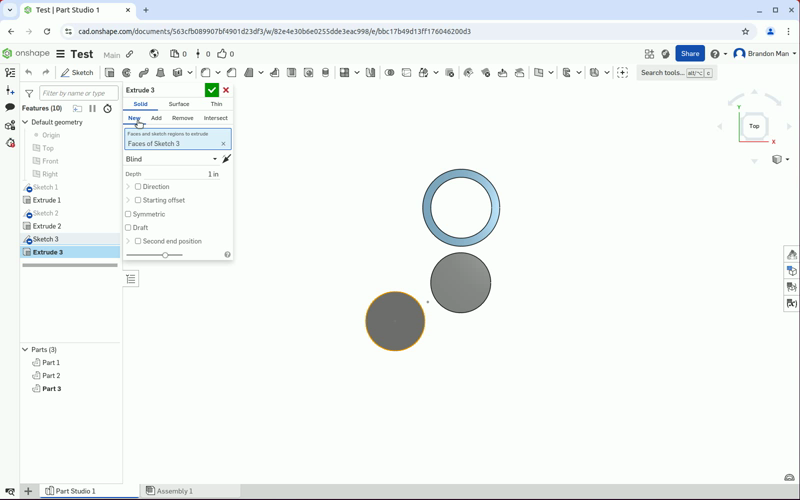
key(tab, 4)
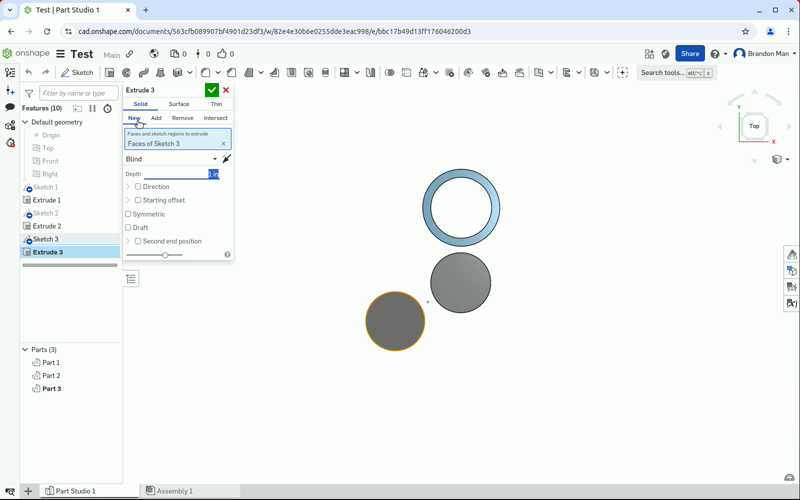
text(3.611)
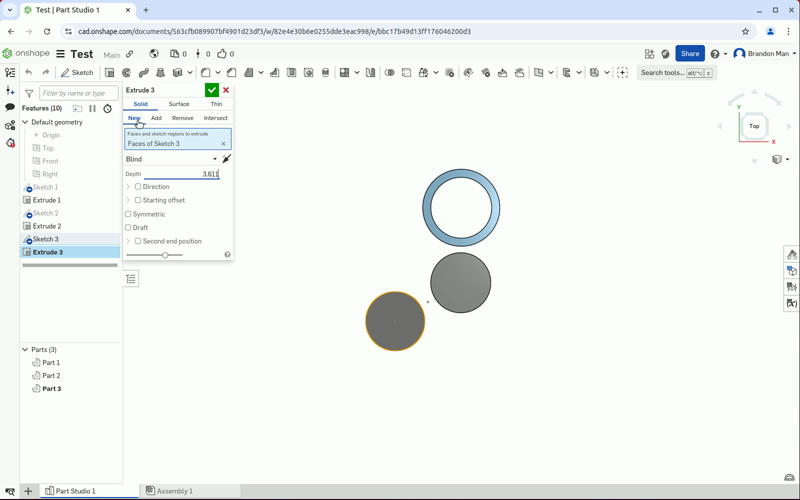
key(enter)
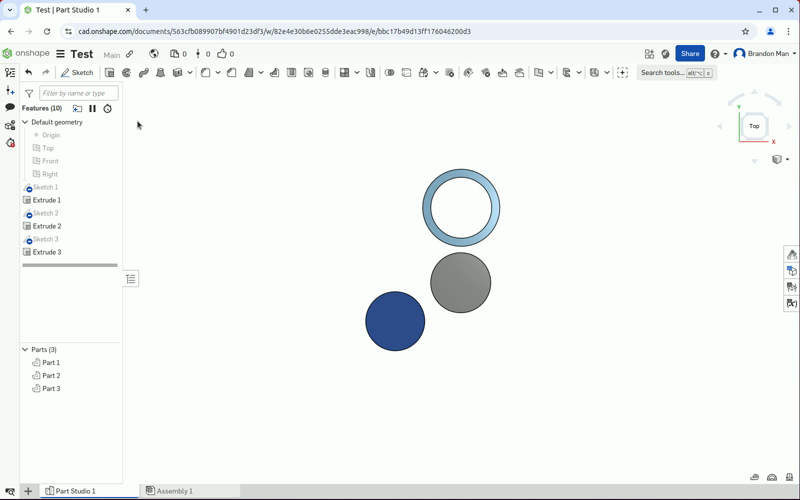
key(shift+h)
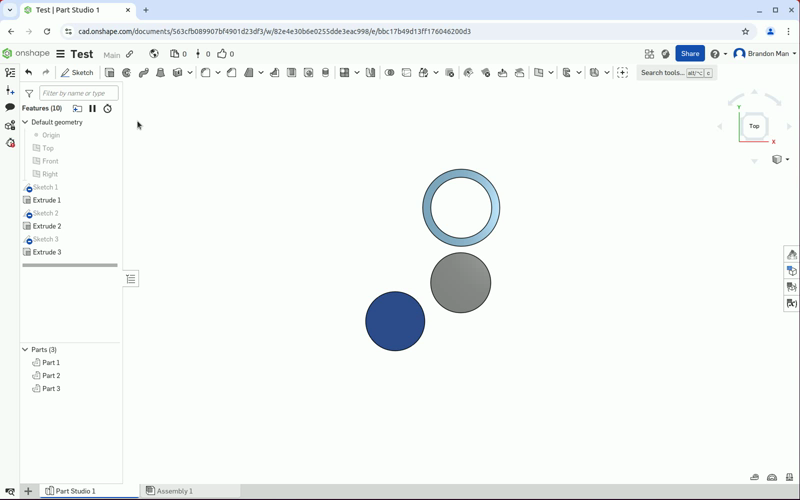
key(shift+h)
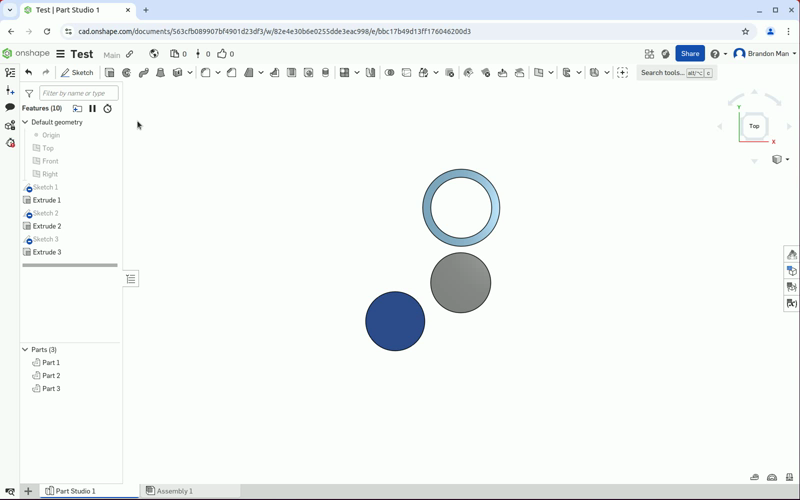
mouse_move(73, 189)
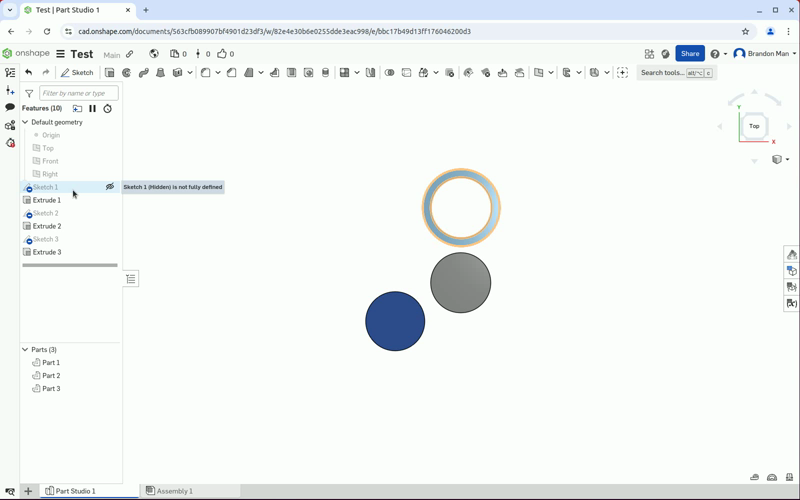
click(73, 189)
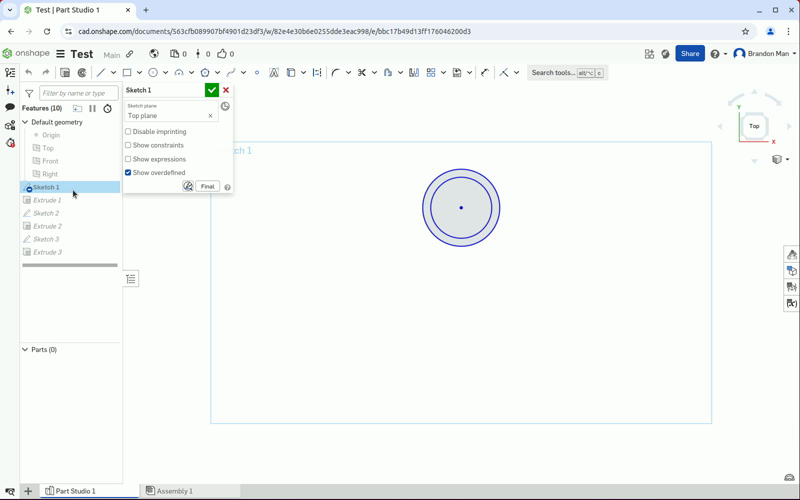
mouse_move(229, 92)
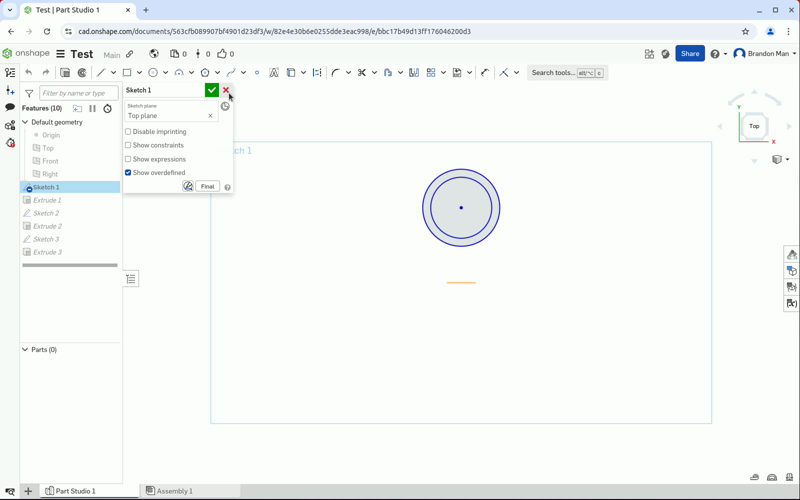
click(229, 92)
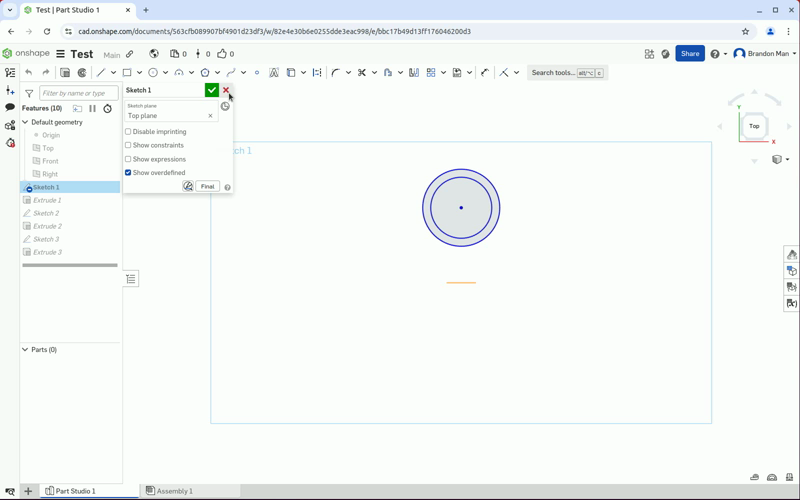
key(shift+s)
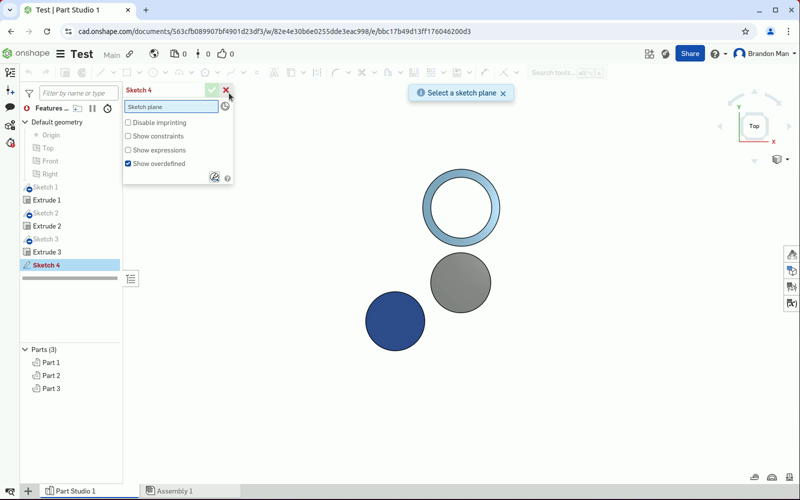
mouse_move(73, 150)
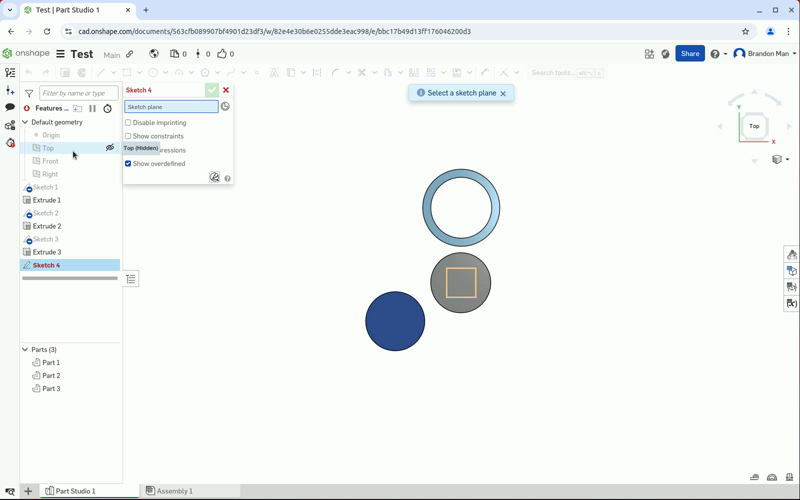
click(73, 150)
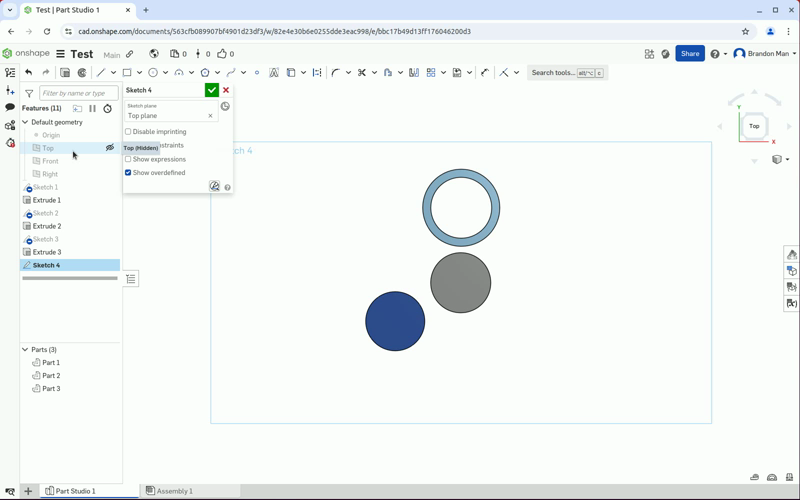
mouse_move(73, 352)
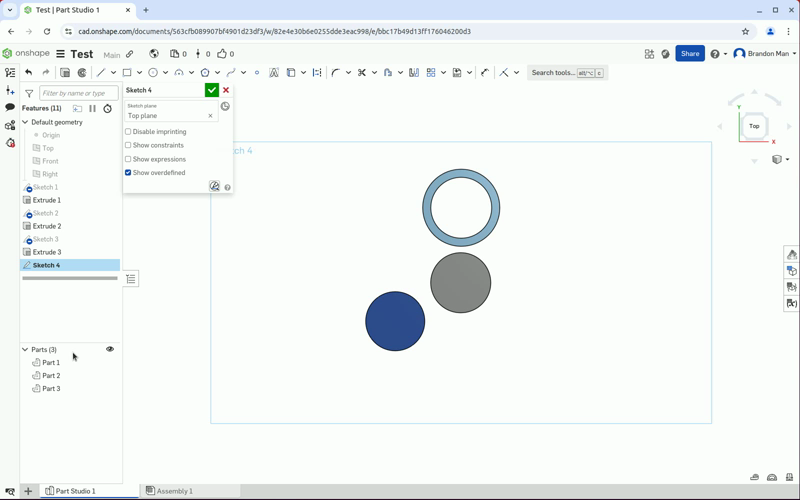
key(y)
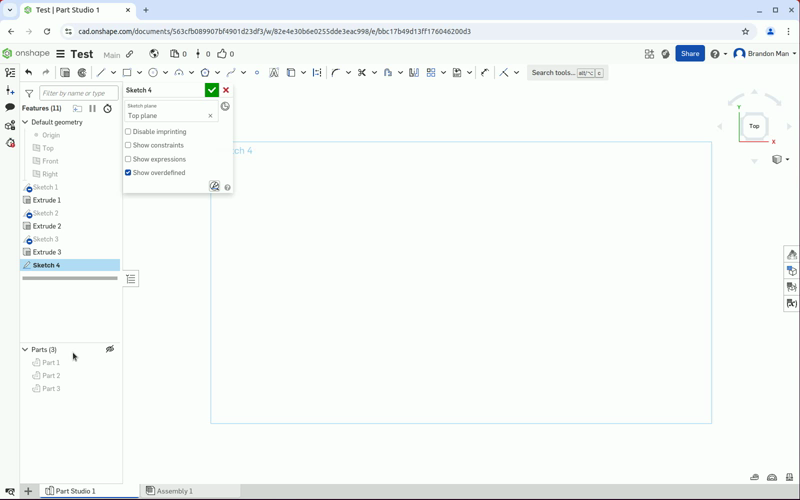
key(a)
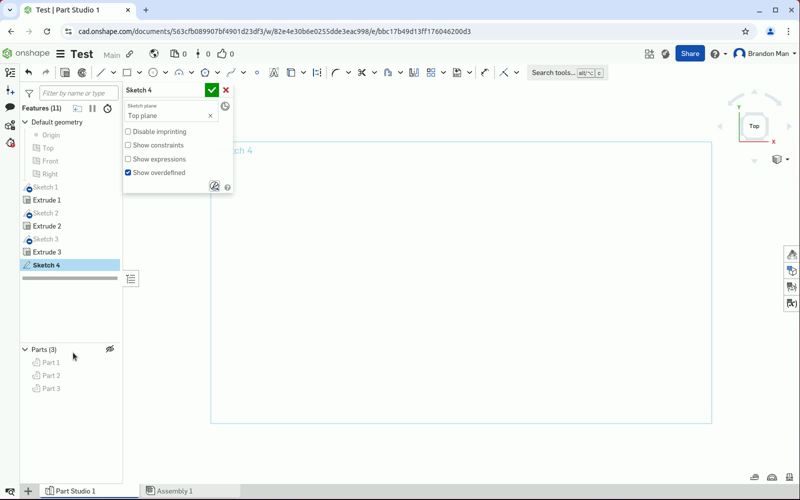
key_down(shift)
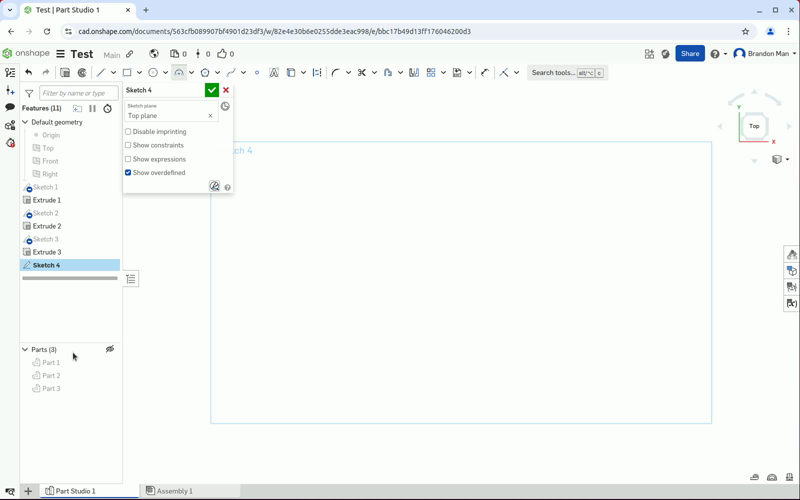
mouse_move(492, 303)
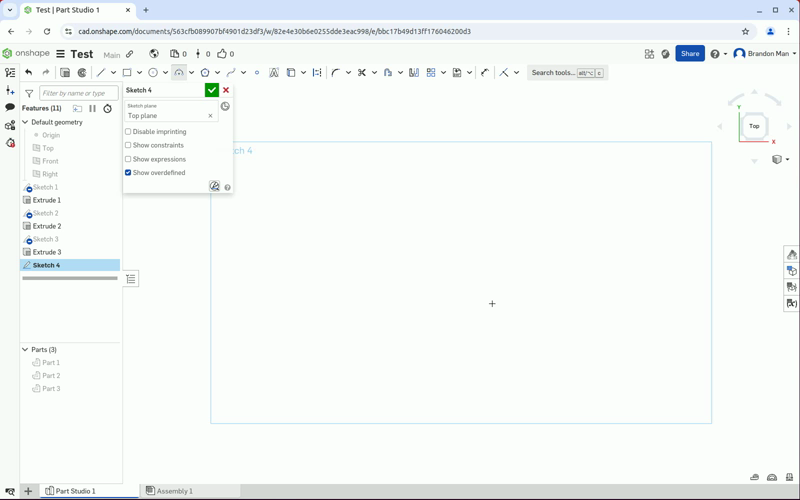
click(492, 303)
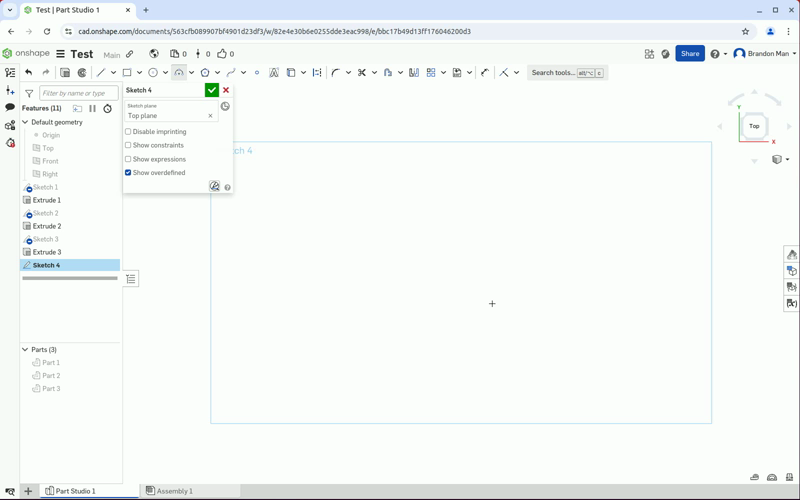
key_up(shift)
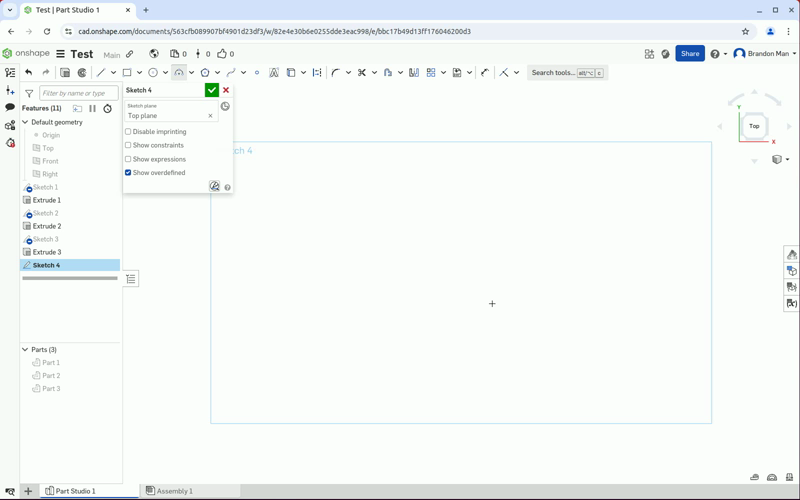
key_down(shift)
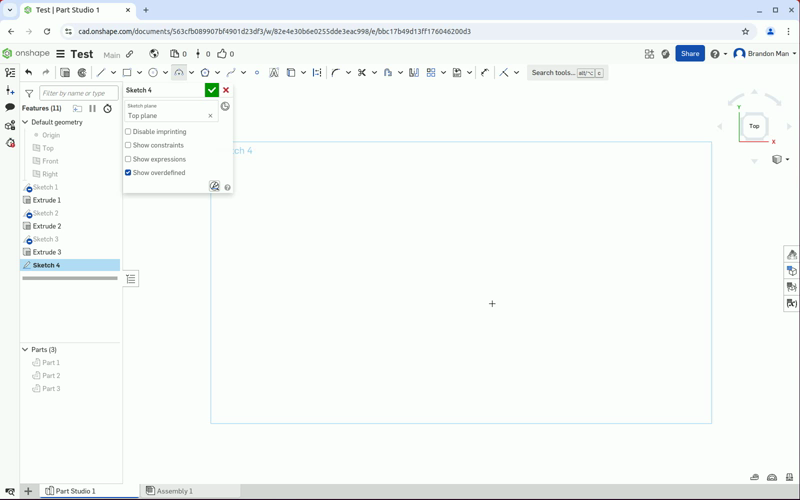
mouse_move(494, 299)
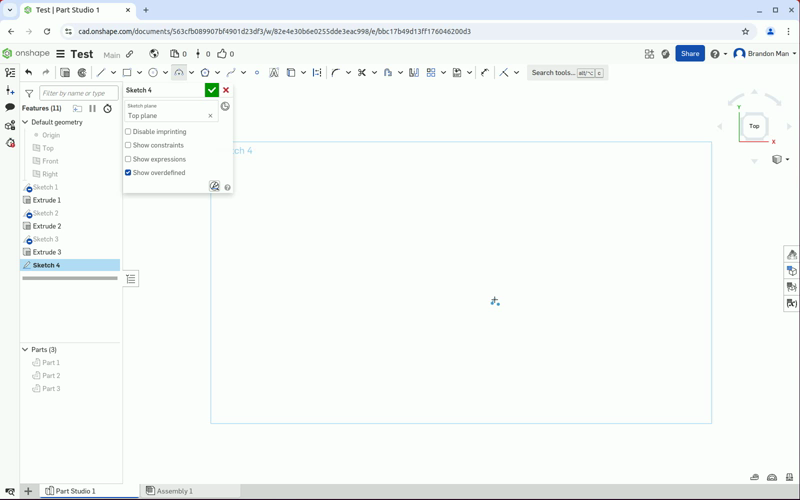
scroll(6)
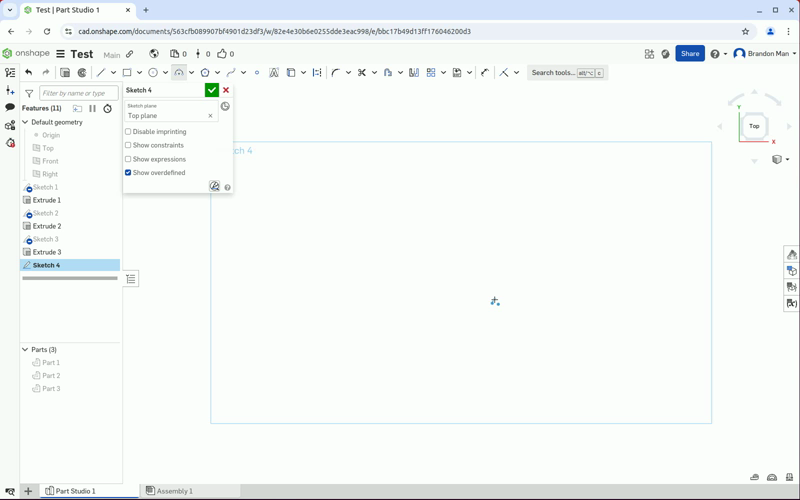
scroll(6)
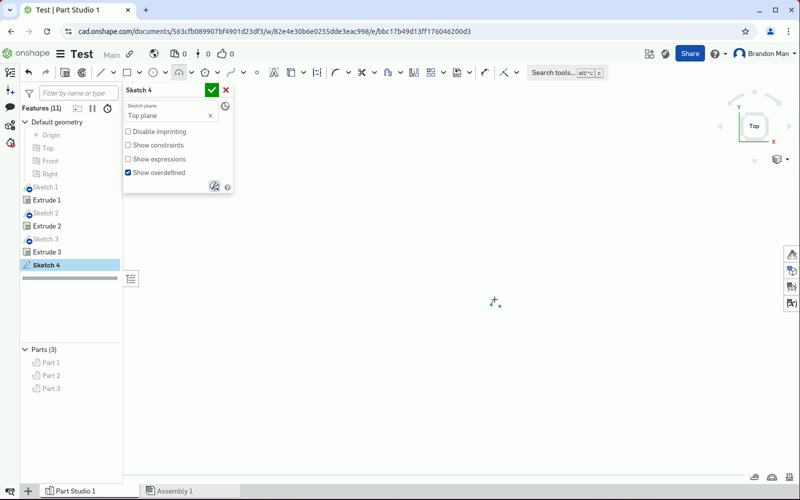
scroll(6)
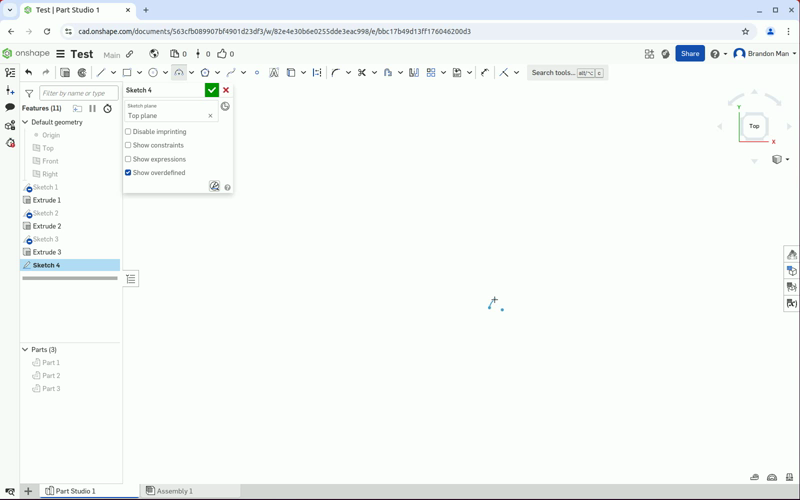
scroll(6)
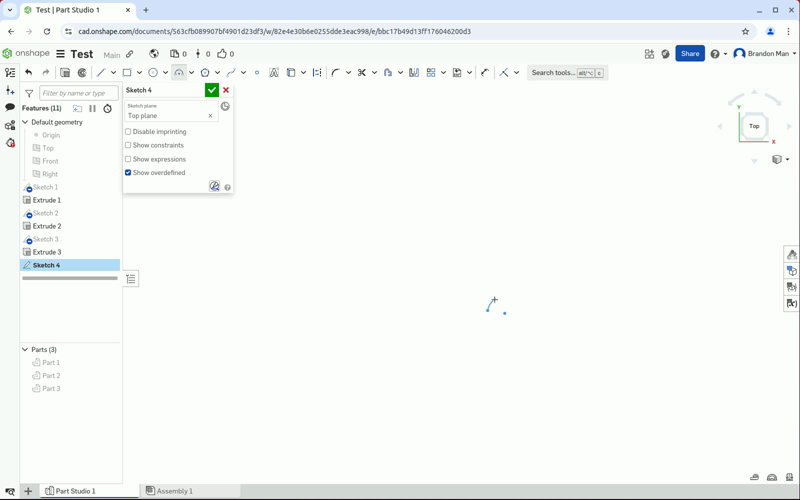
scroll(6)
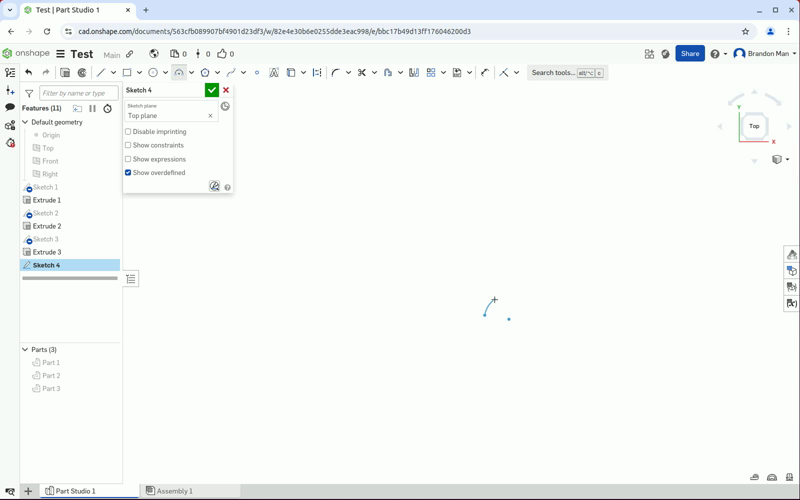
scroll(6)
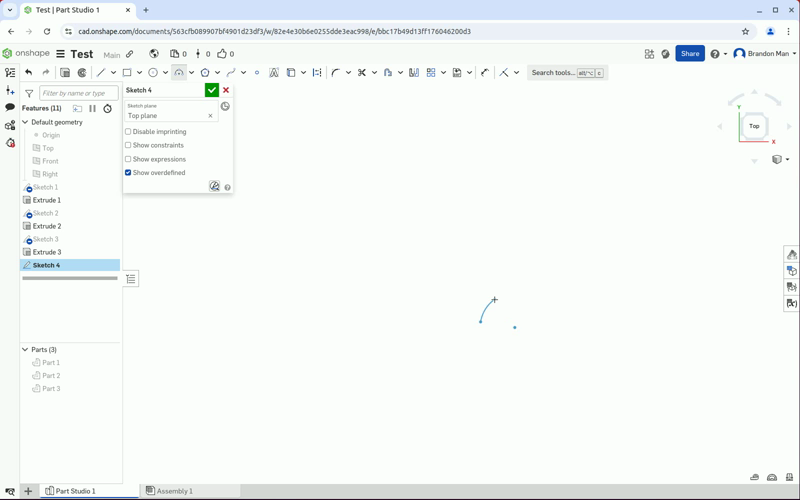
scroll(6)
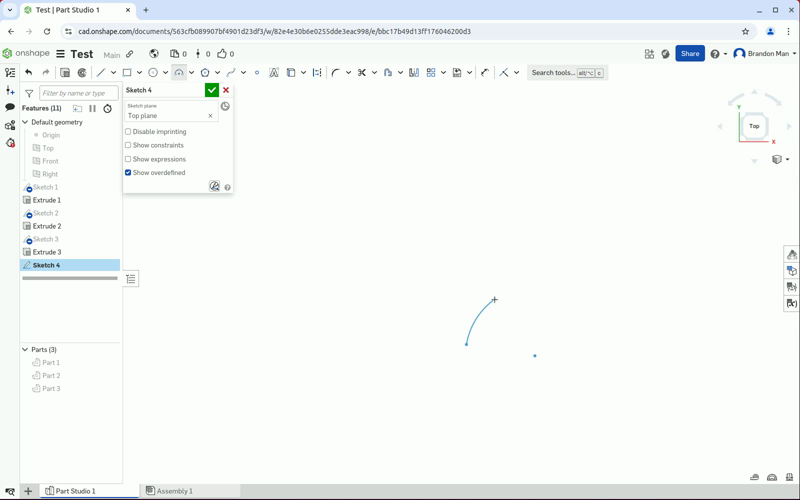
click(494, 299)
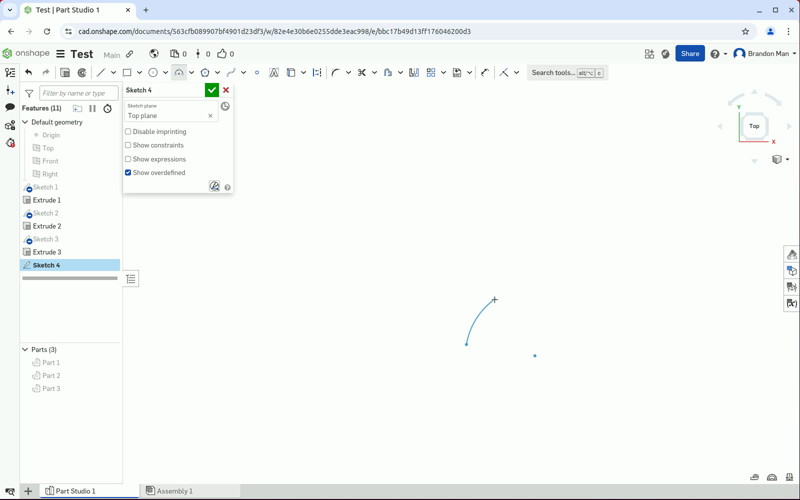
scroll(-6)
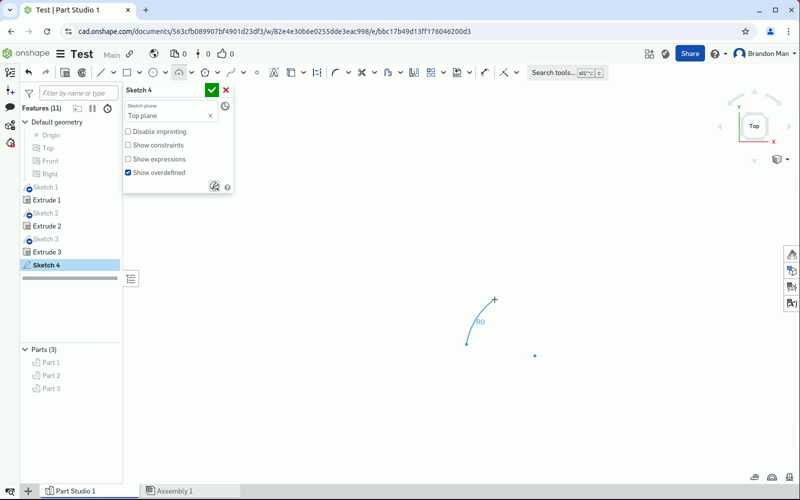
scroll(-6)
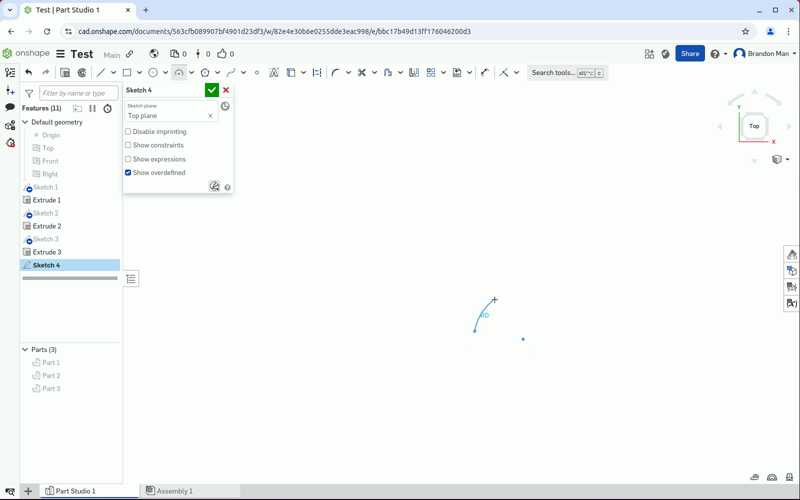
scroll(-6)
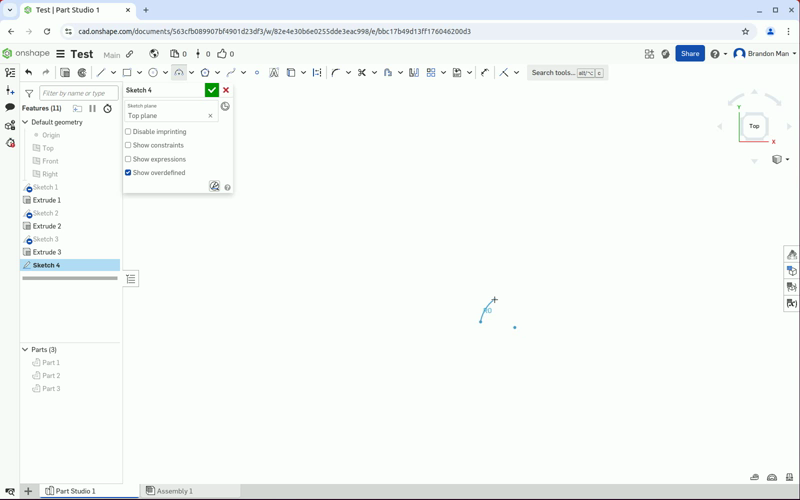
scroll(-6)
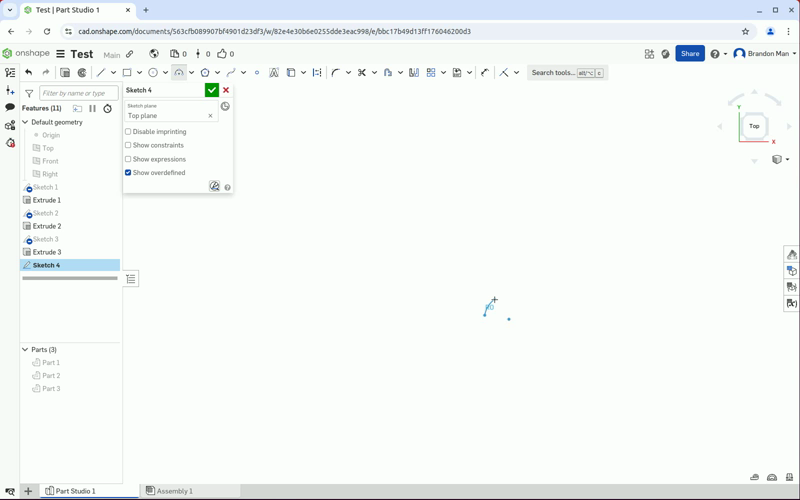
scroll(-6)
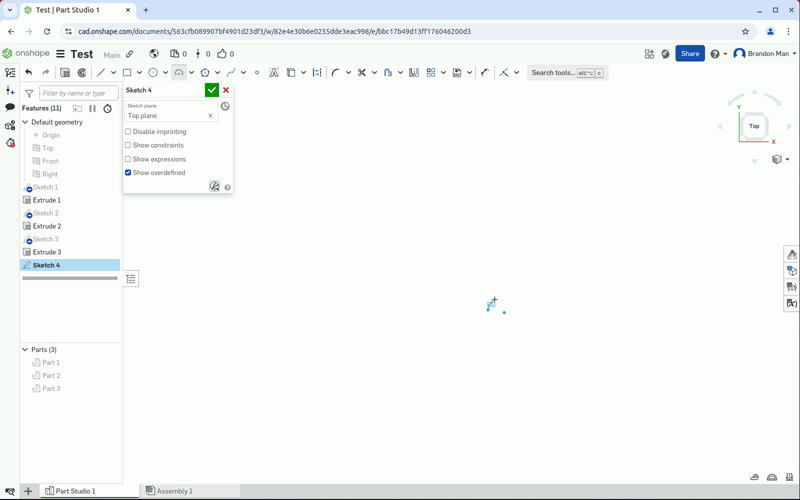
scroll(-6)
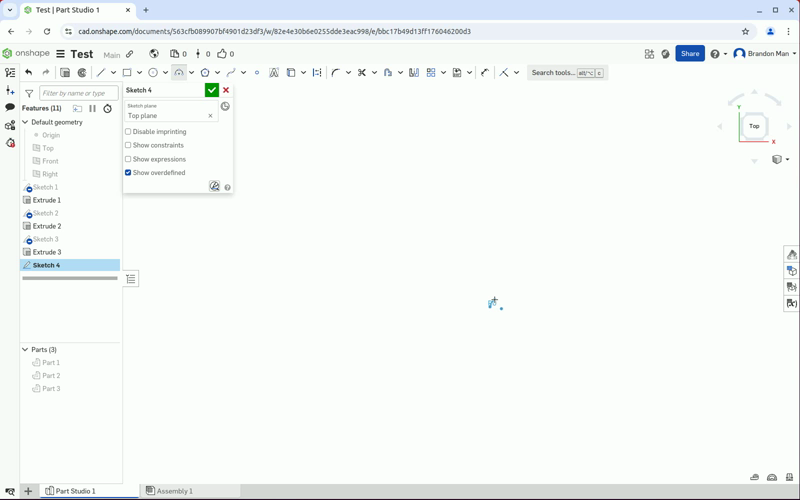
scroll(-6)
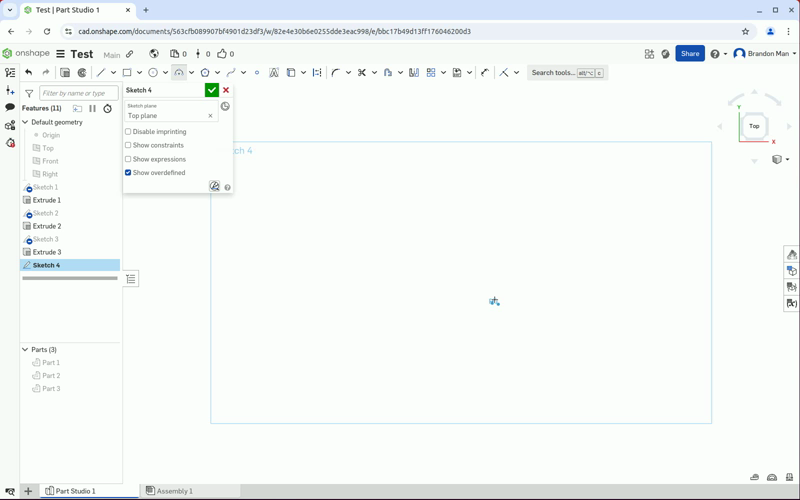
mouse_move(570, 347)
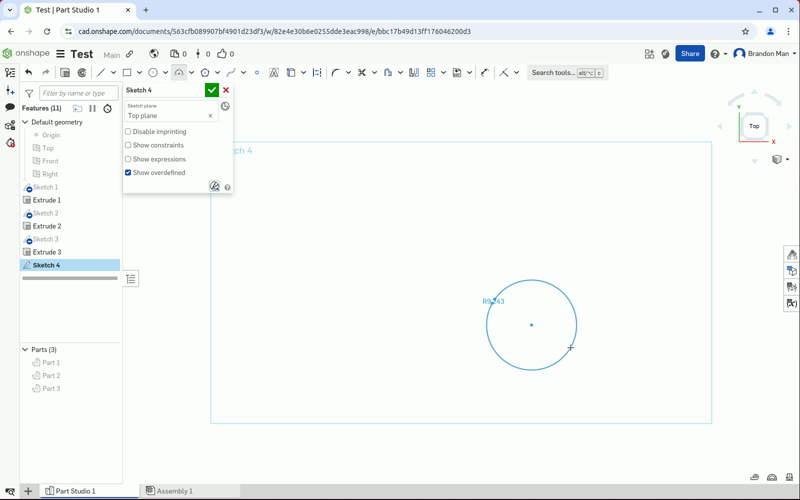
scroll(6)
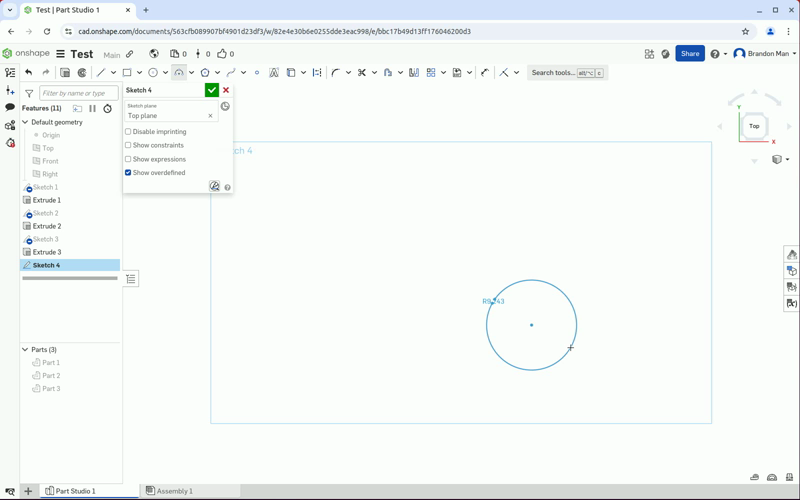
scroll(6)
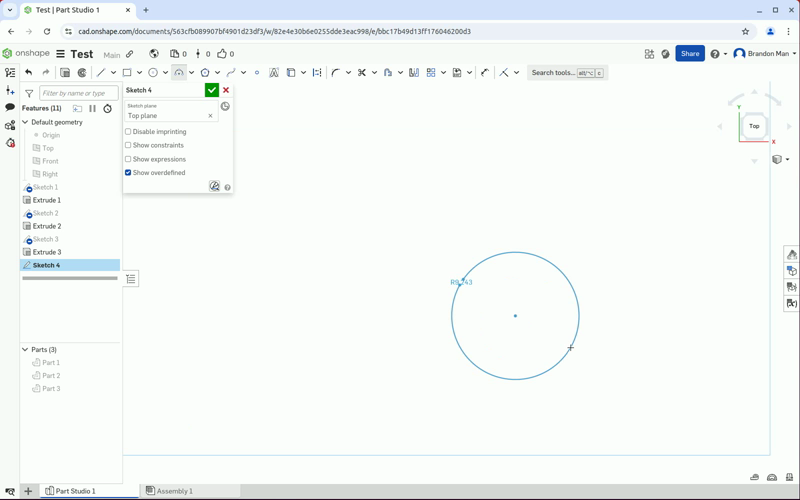
scroll(6)
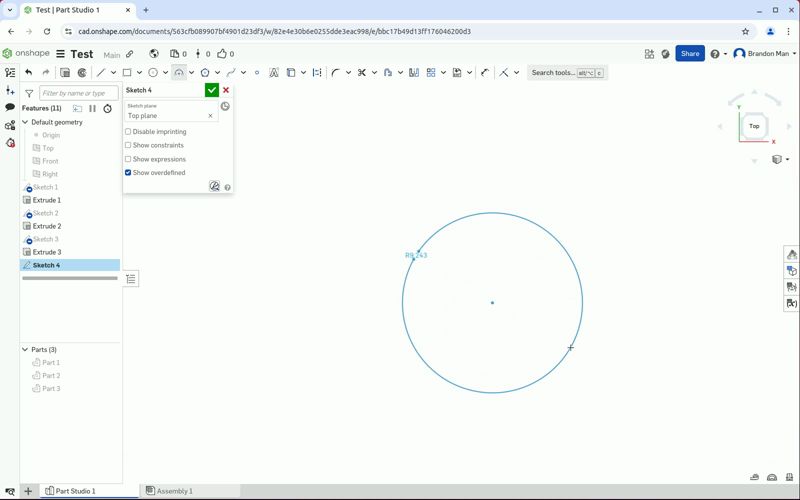
scroll(6)
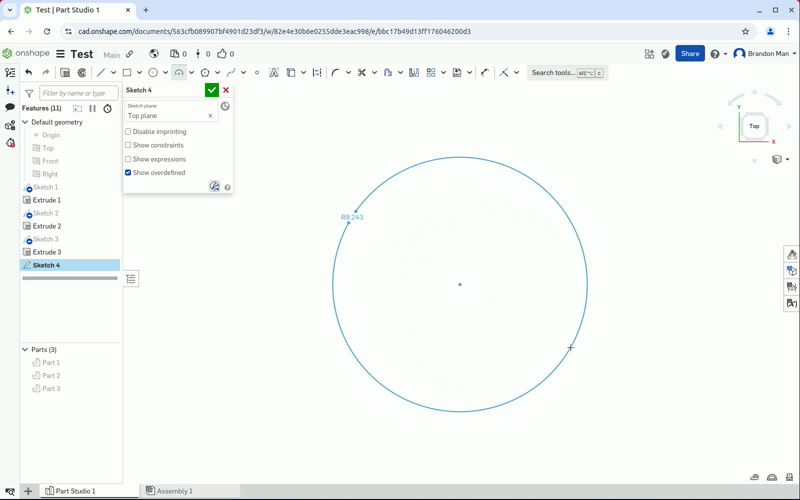
scroll(6)
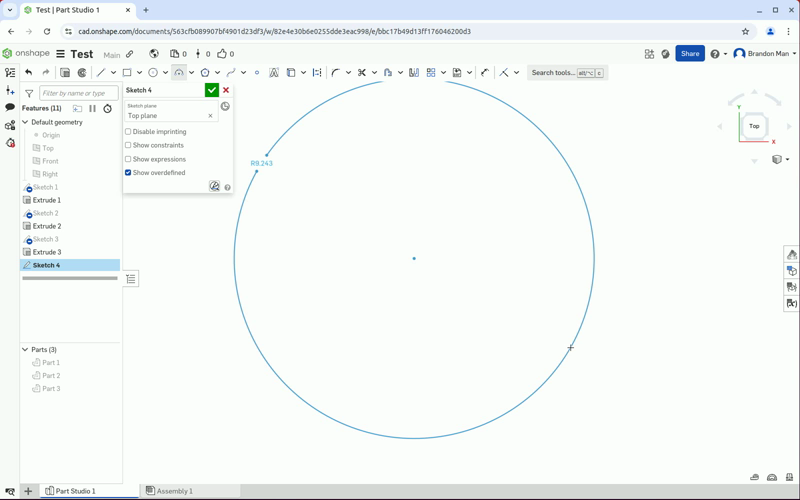
scroll(6)
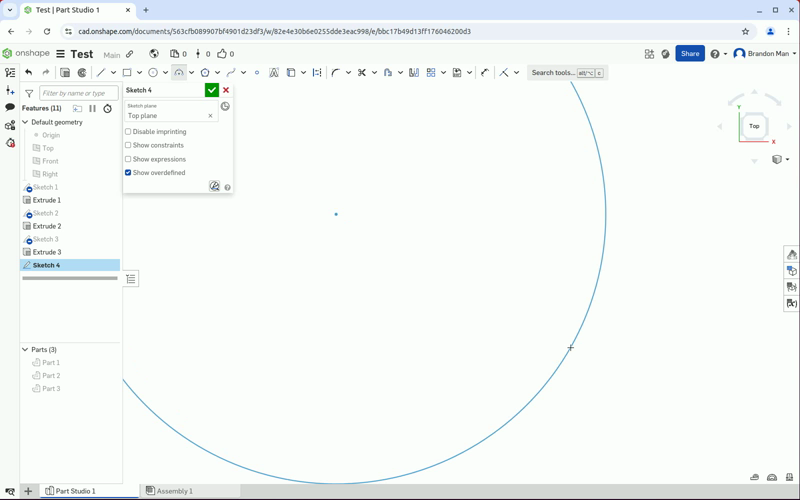
scroll(6)
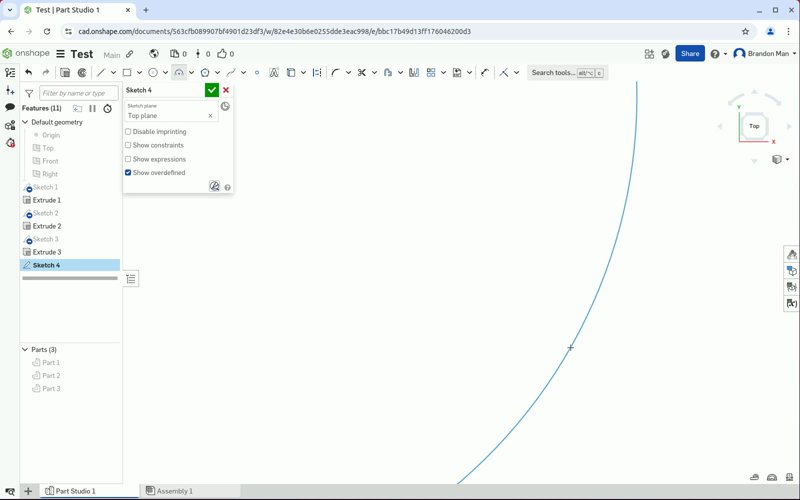
click(570, 347)
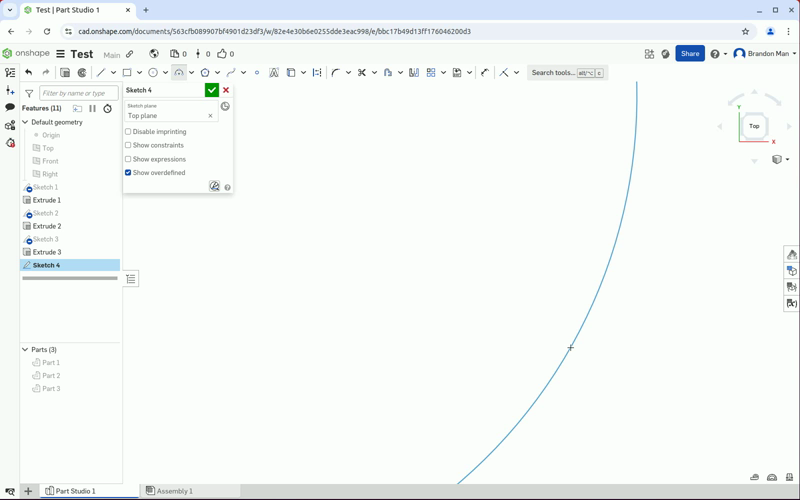
scroll(-6)
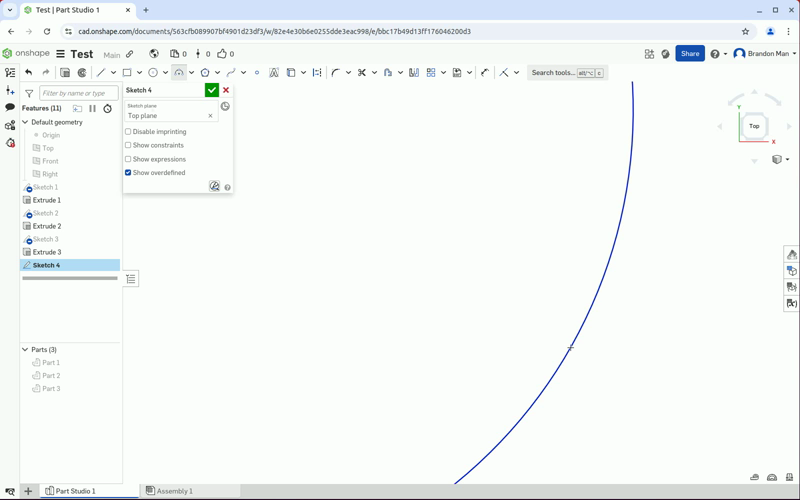
scroll(-6)
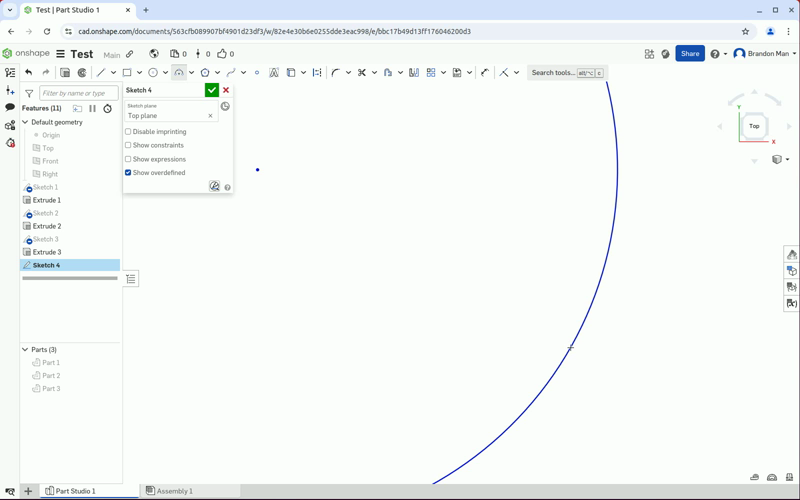
scroll(-6)
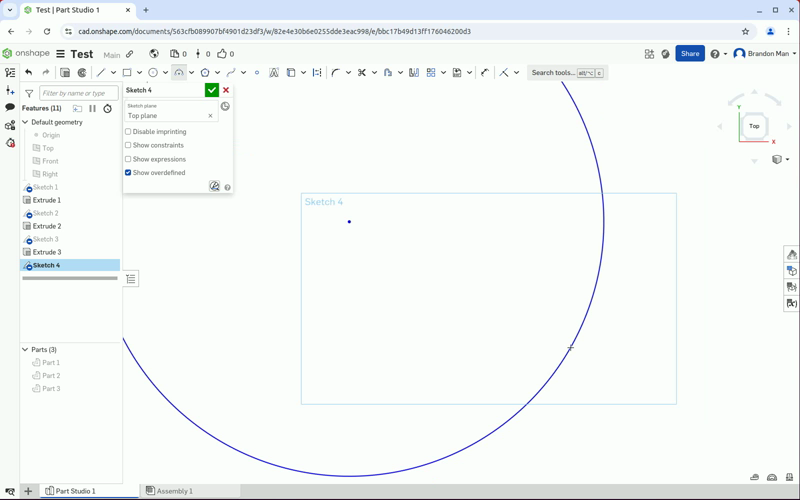
scroll(-6)
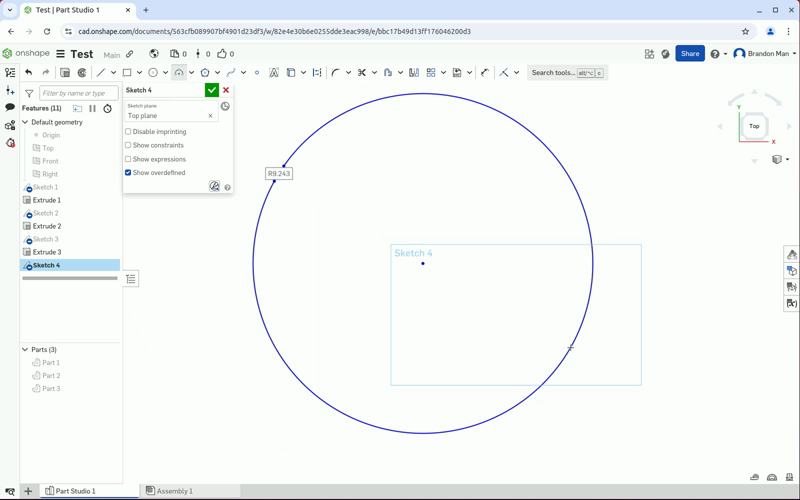
scroll(-6)
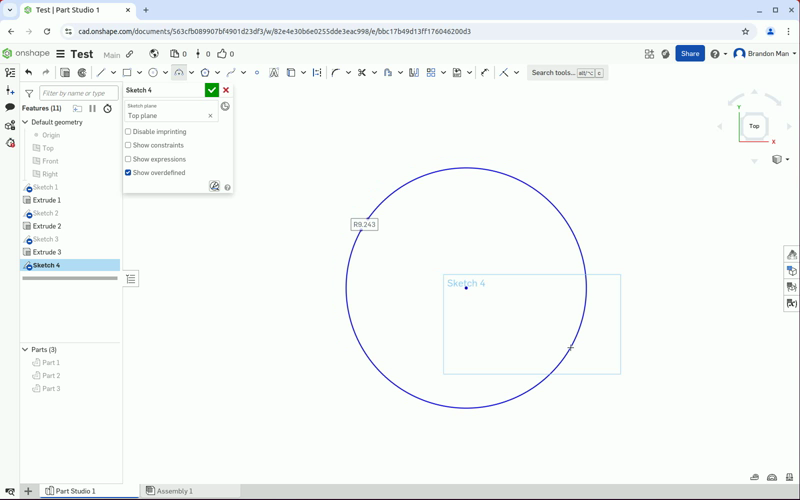
scroll(-6)
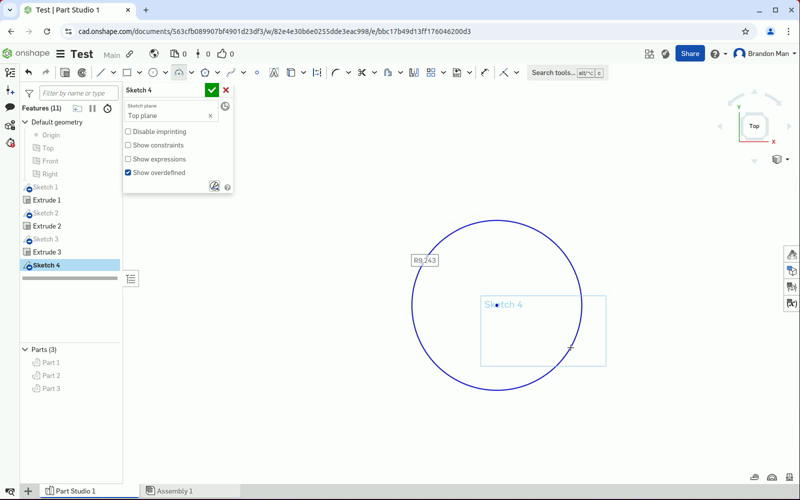
scroll(-6)
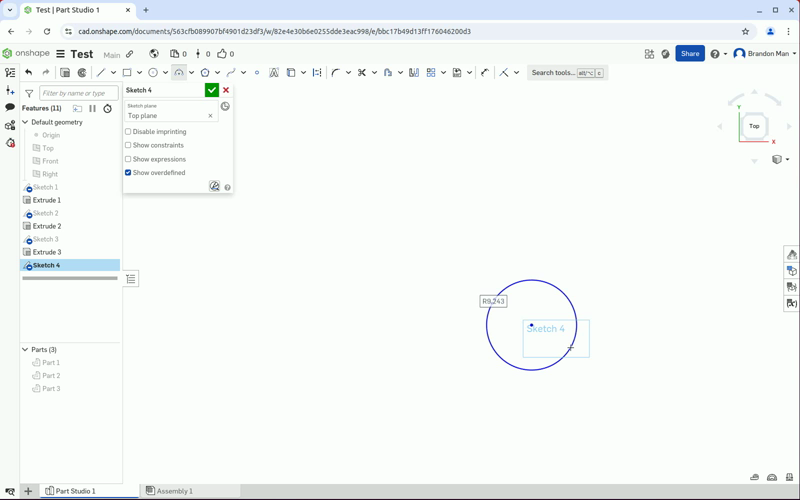
key_up(shift)
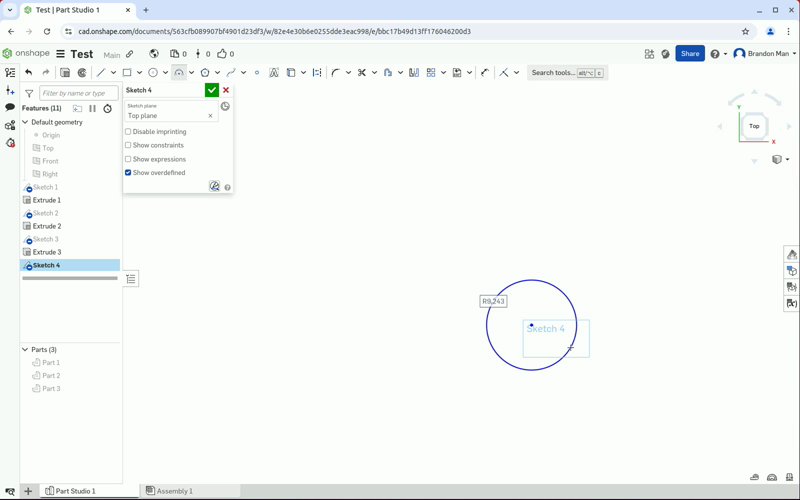
mouse_move(494, 299)
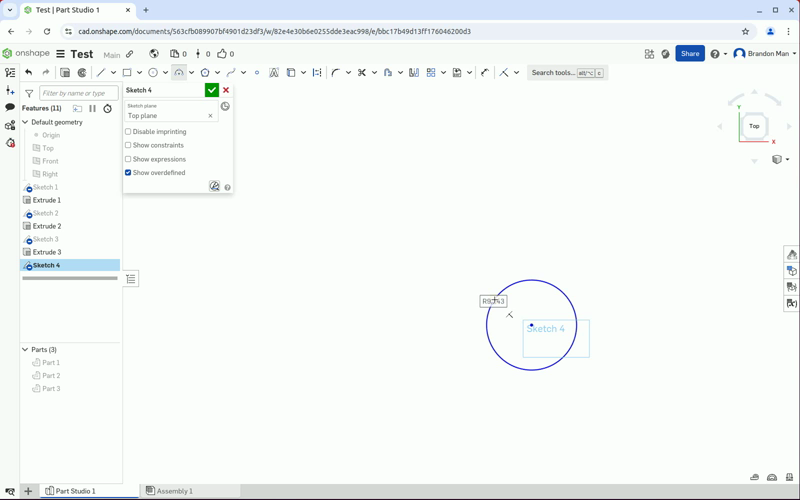
click(494, 299)
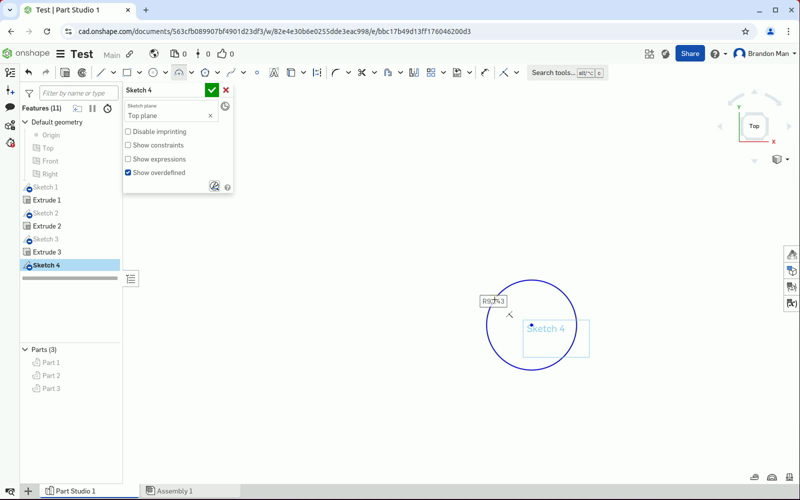
mouse_move(492, 303)
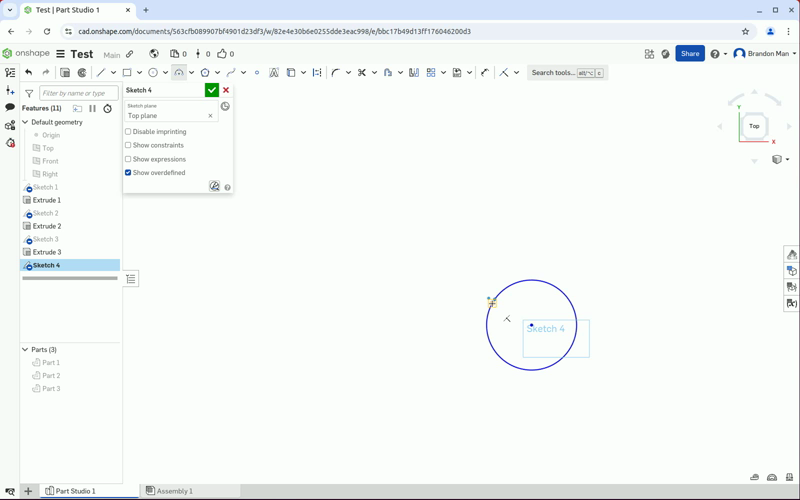
scroll(6)
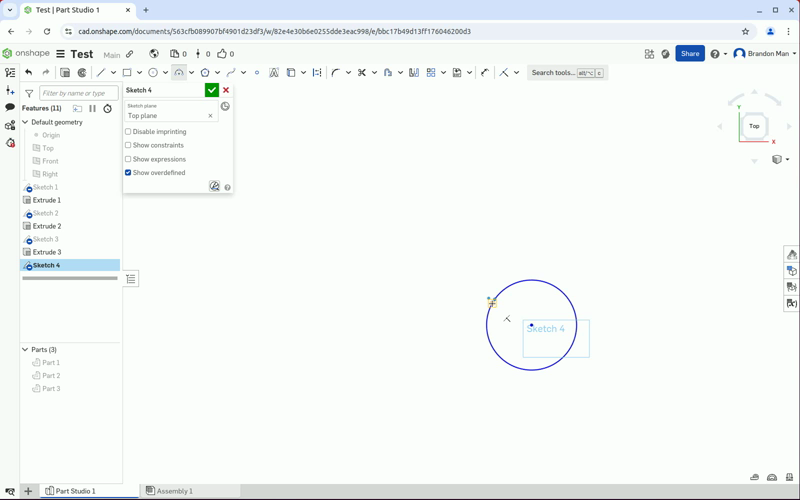
scroll(6)
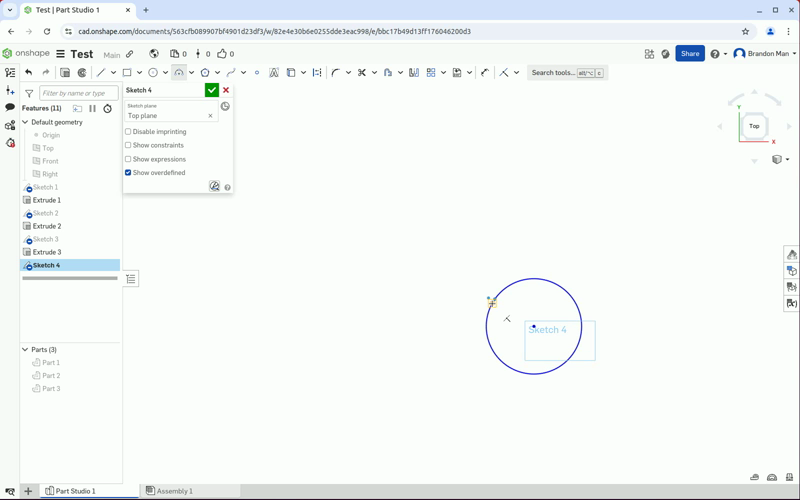
scroll(6)
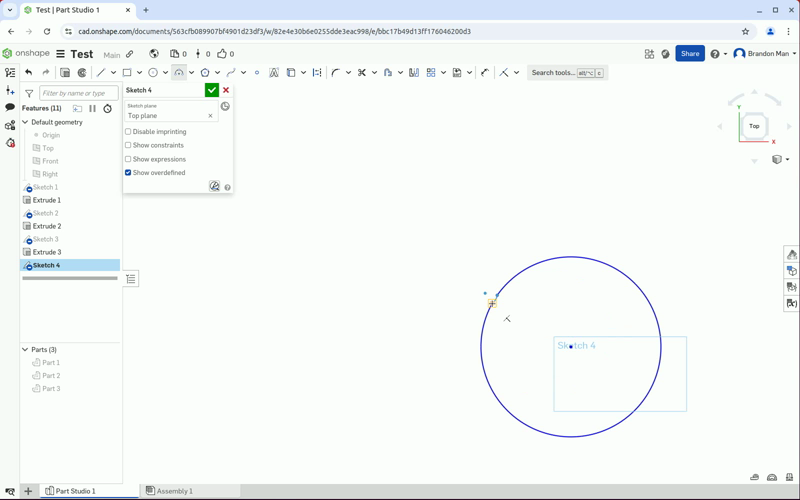
scroll(6)
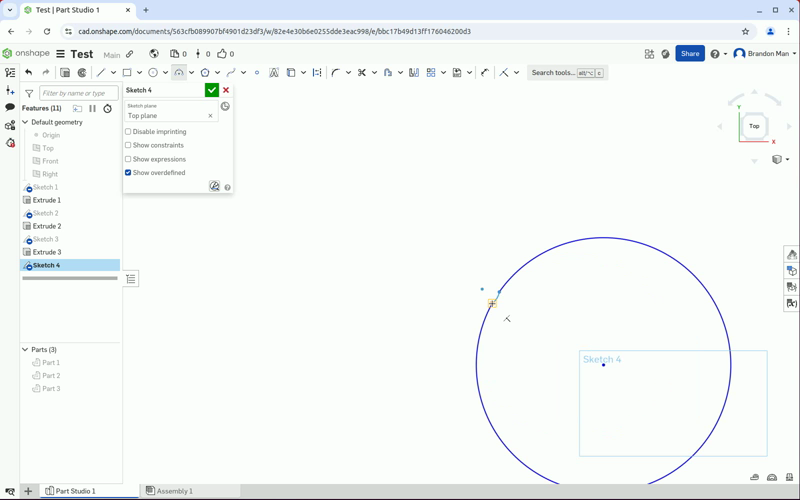
scroll(6)
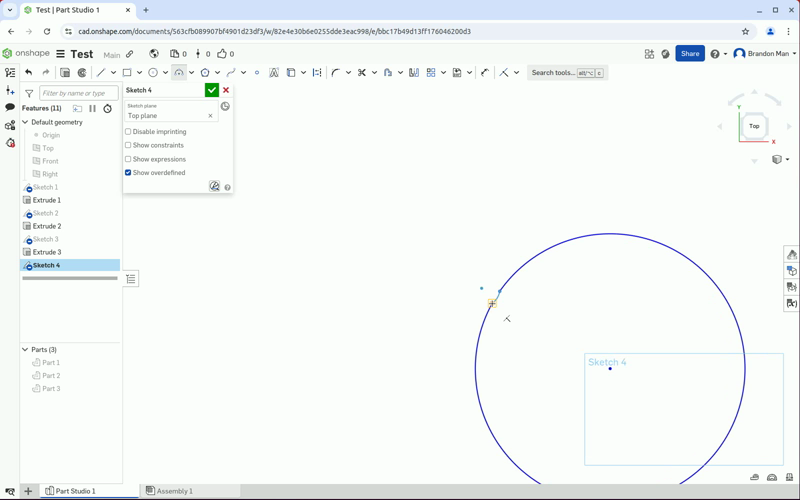
scroll(6)
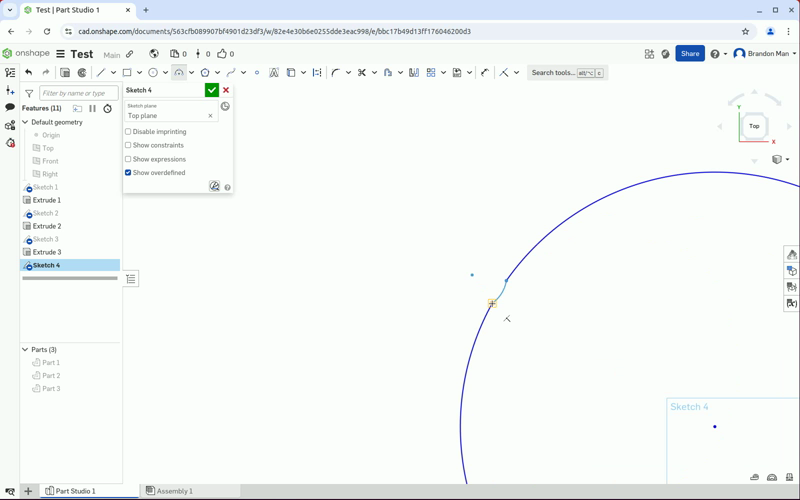
scroll(6)
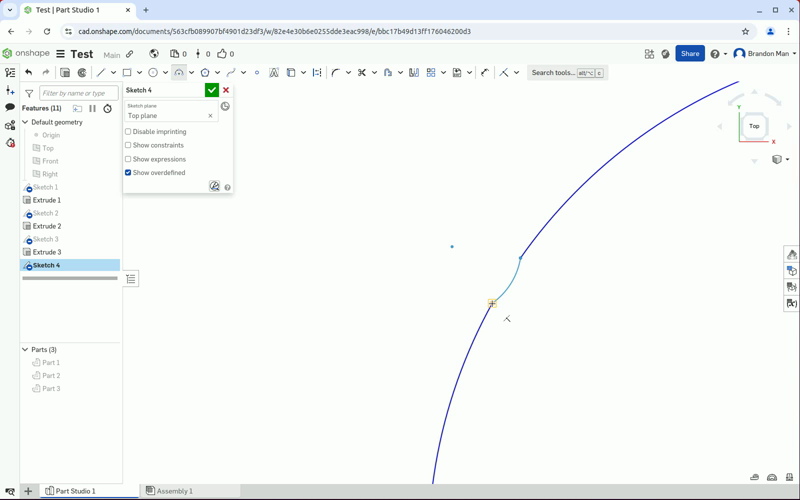
click(492, 303)
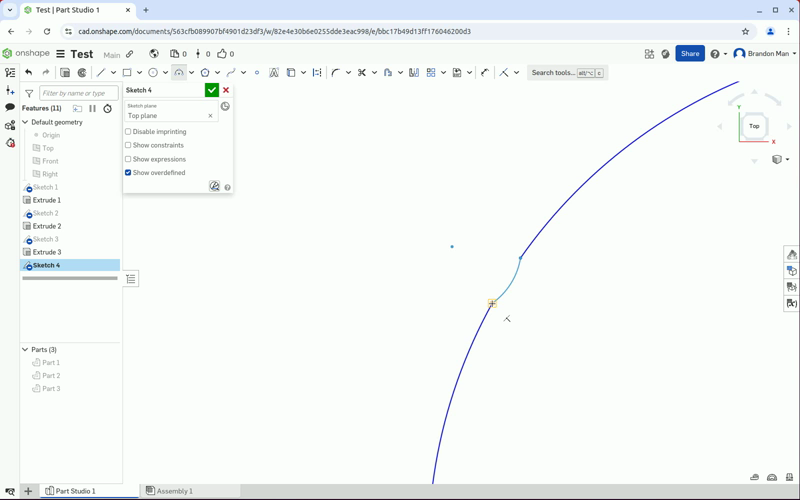
scroll(-6)
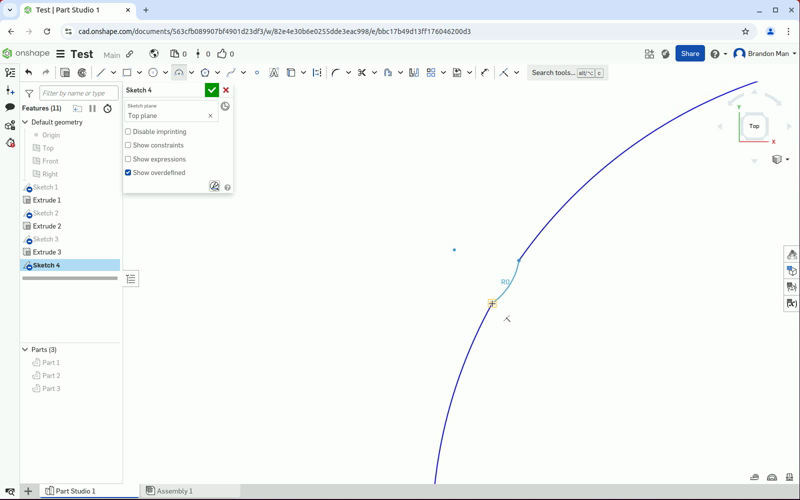
scroll(-6)
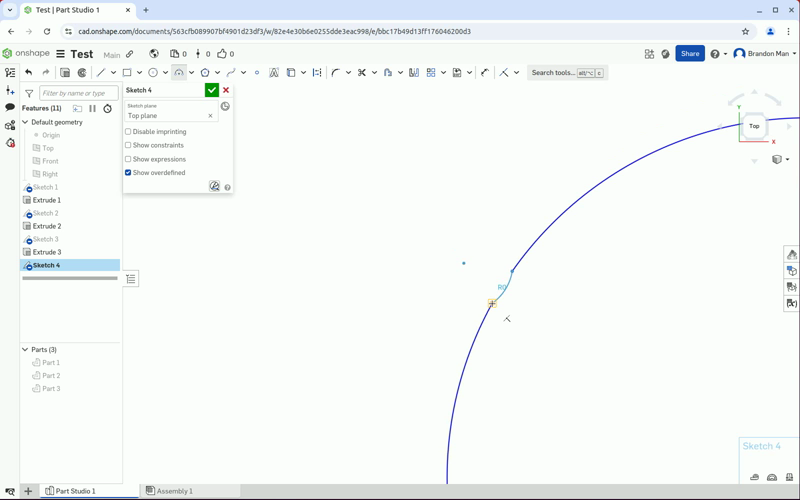
scroll(-6)
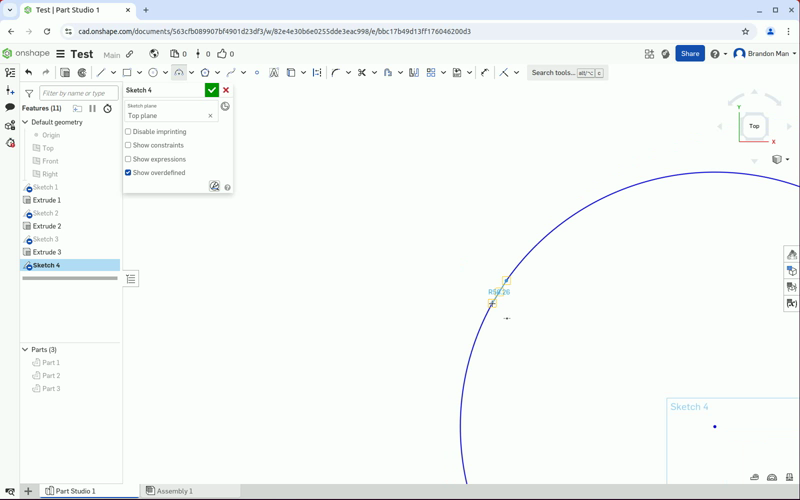
scroll(-6)
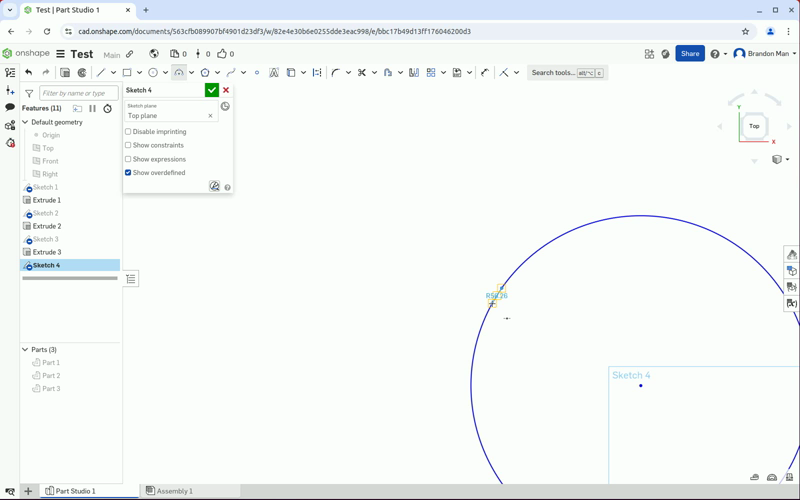
scroll(-6)
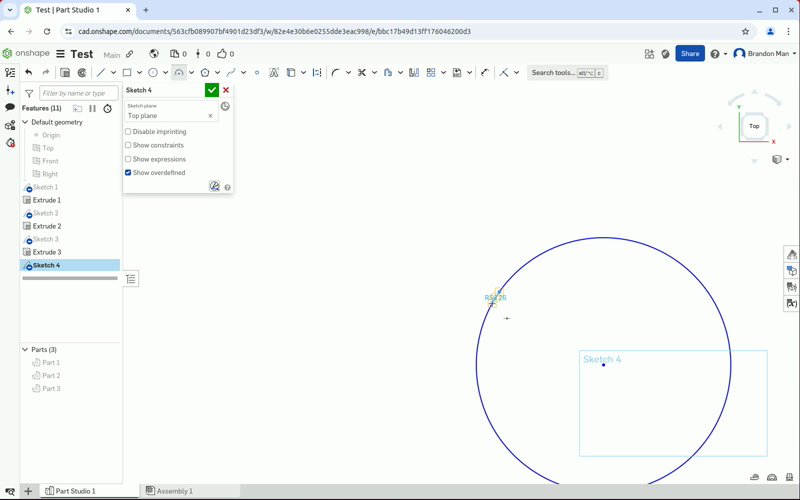
scroll(-6)
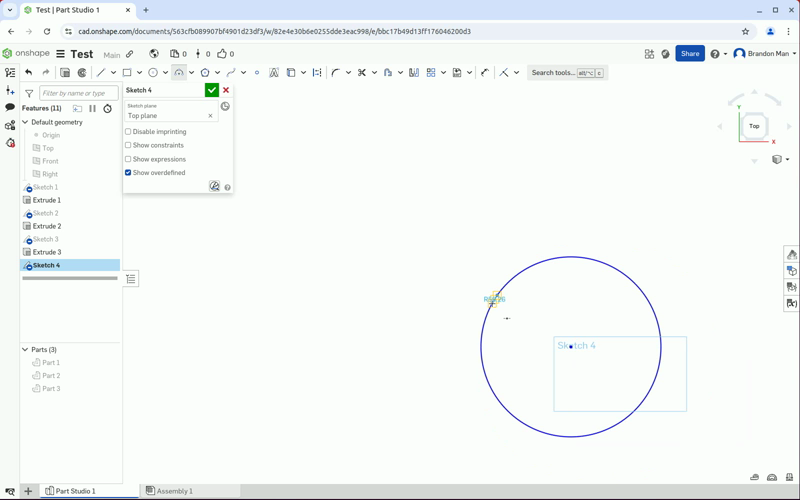
scroll(-6)
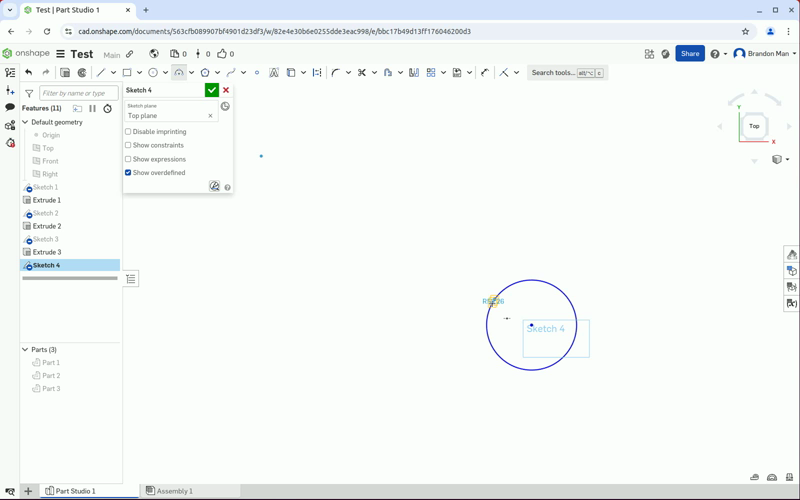
key_down(shift)
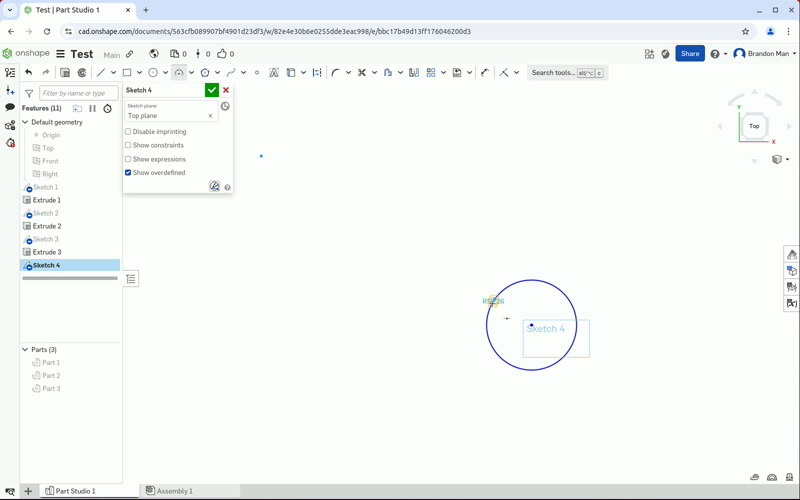
mouse_move(493, 300)
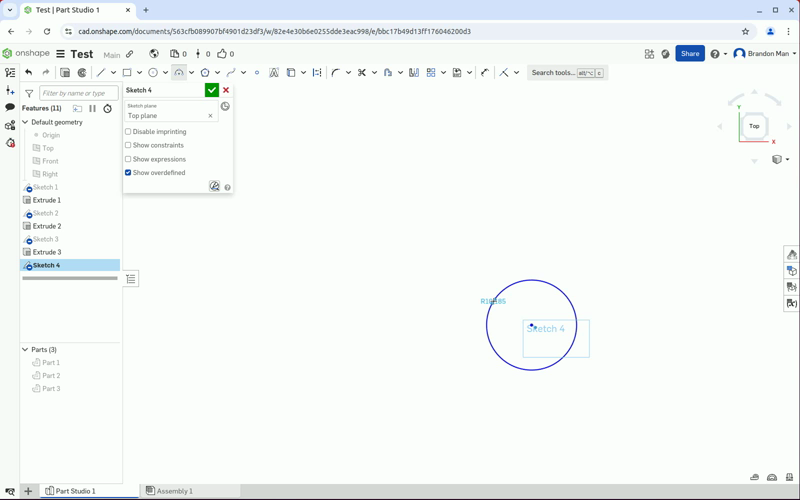
scroll(6)
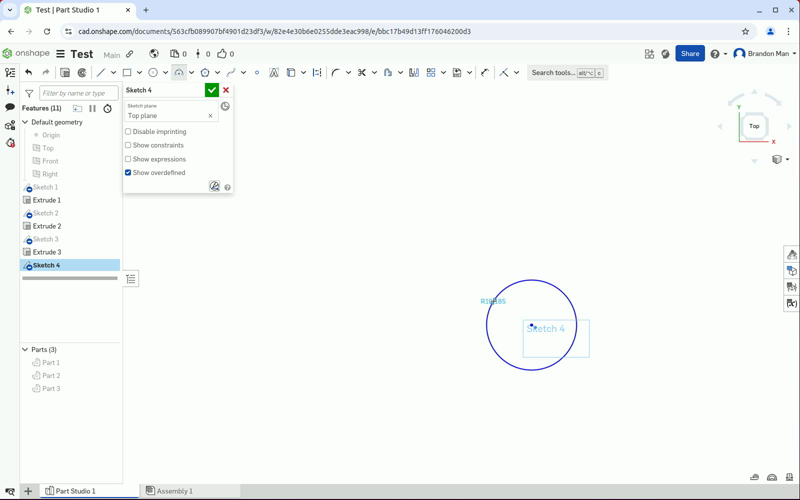
scroll(6)
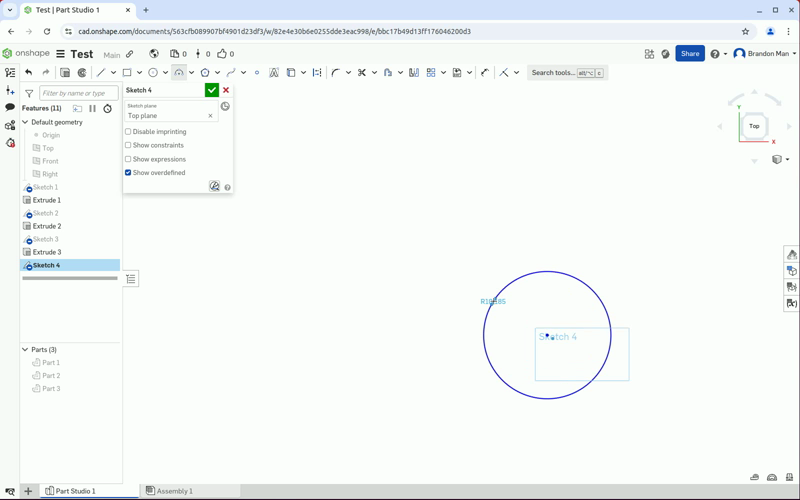
scroll(6)
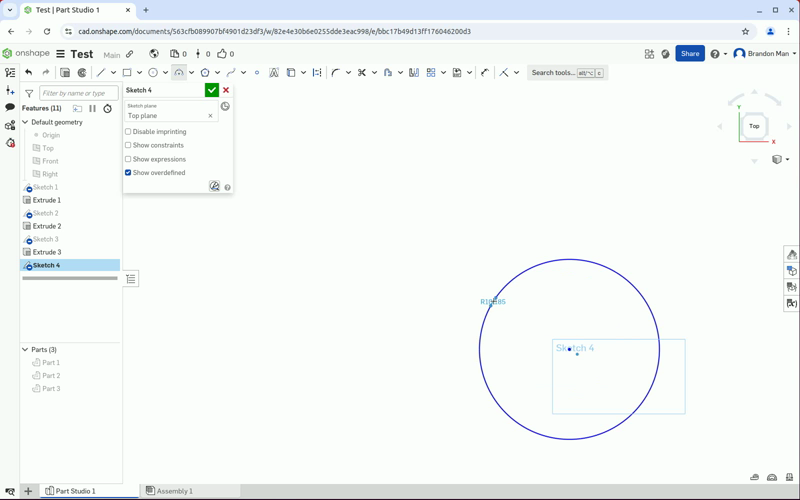
scroll(6)
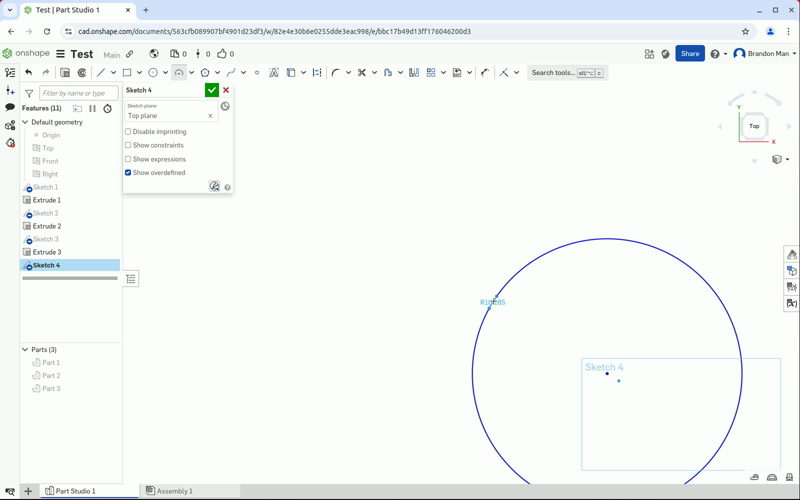
scroll(6)
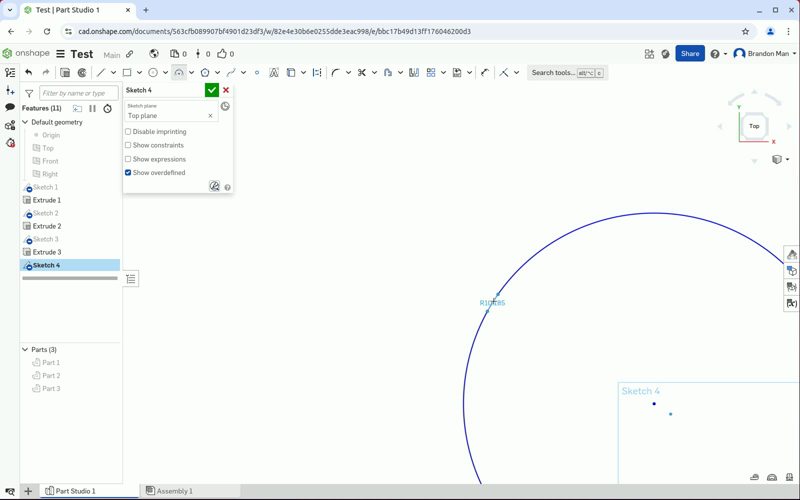
scroll(6)
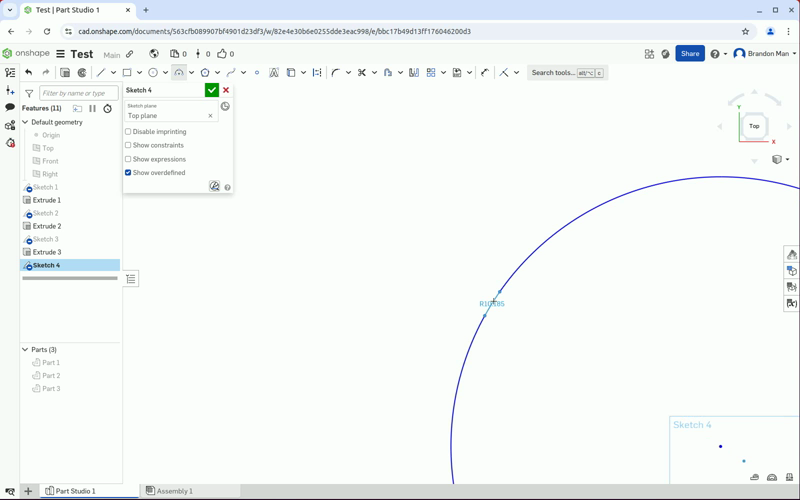
scroll(6)
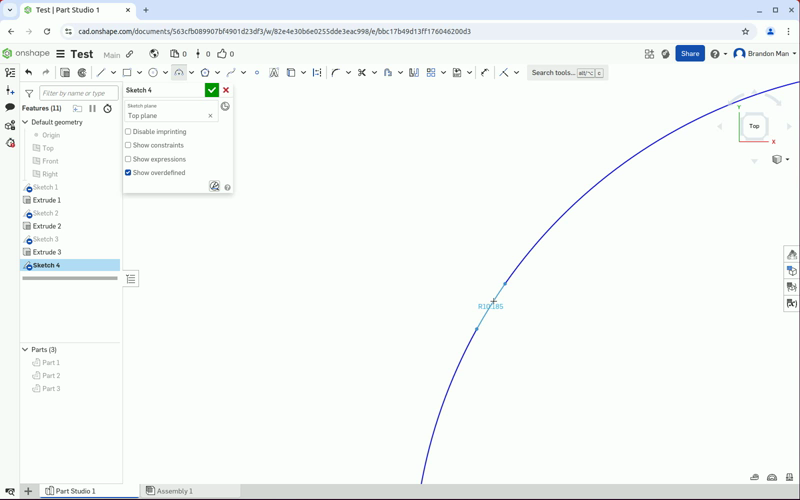
click(493, 300)
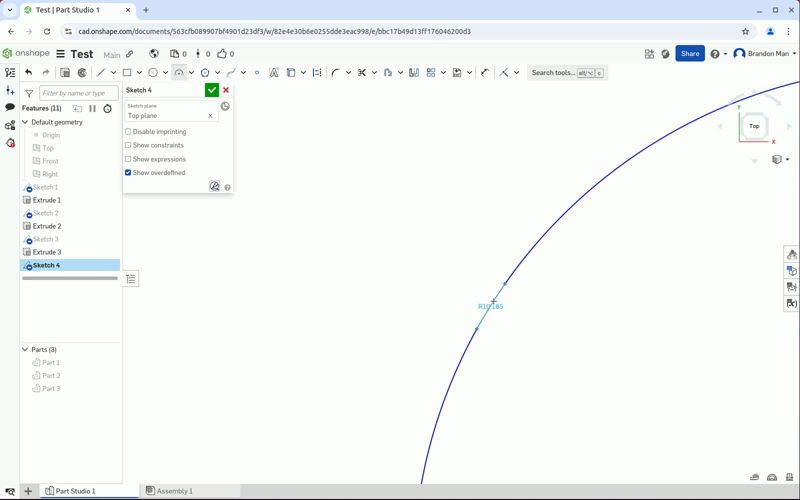
scroll(-6)
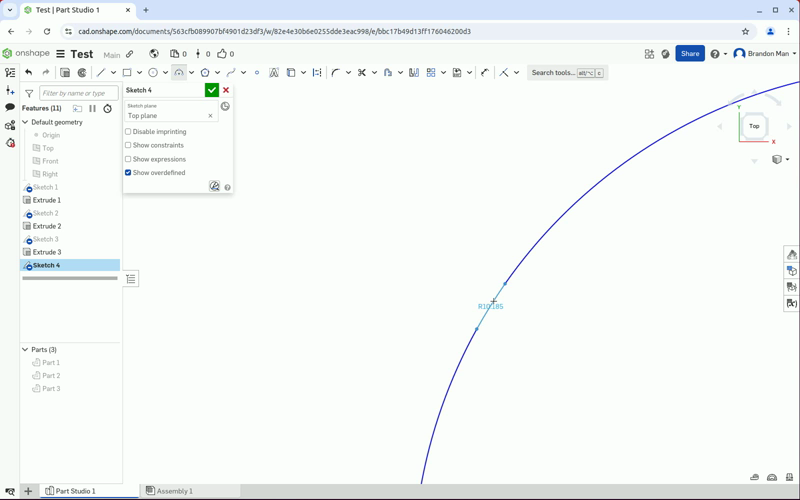
scroll(-6)
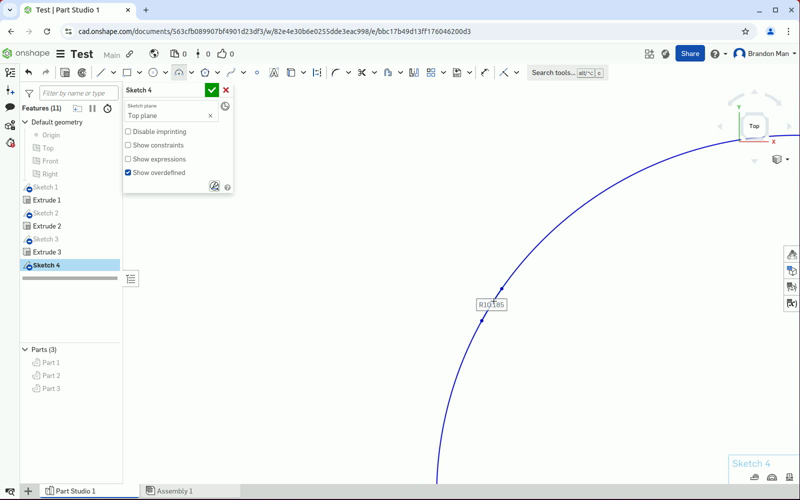
scroll(-6)
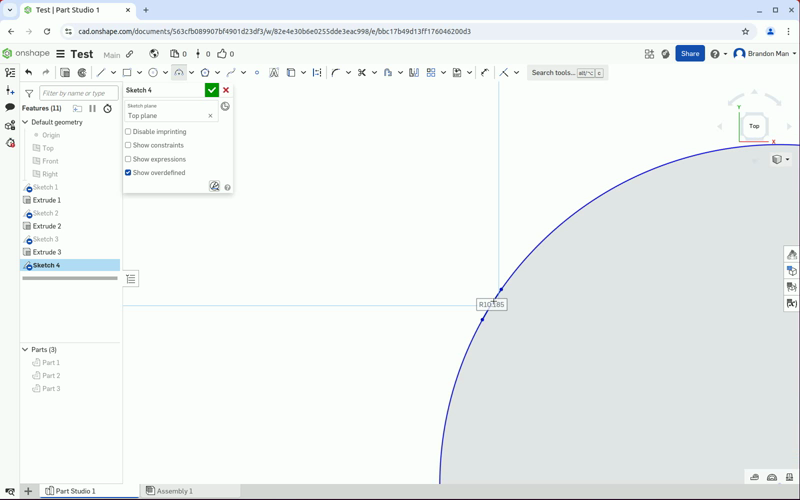
scroll(-6)
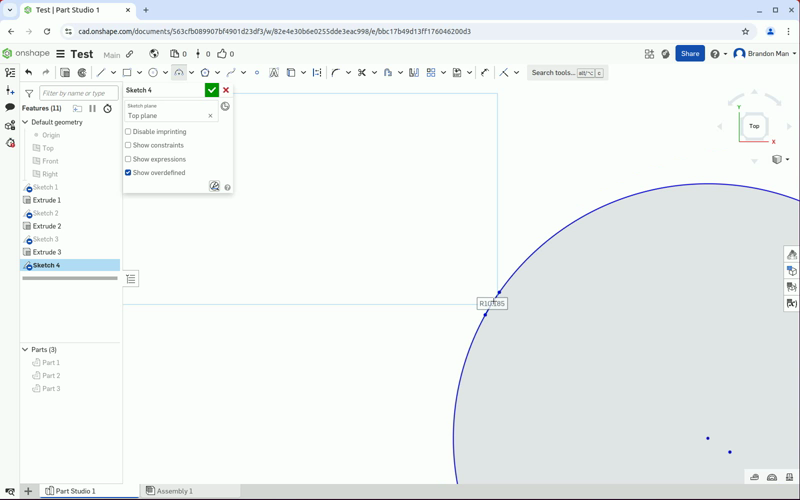
scroll(-6)
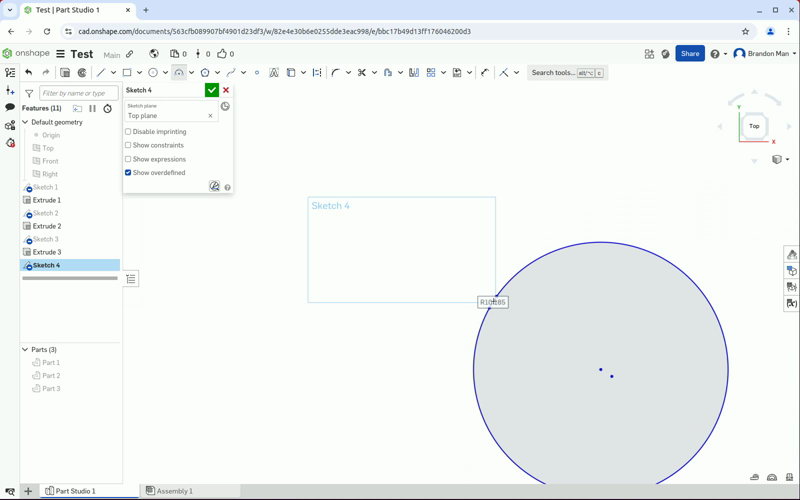
scroll(-6)
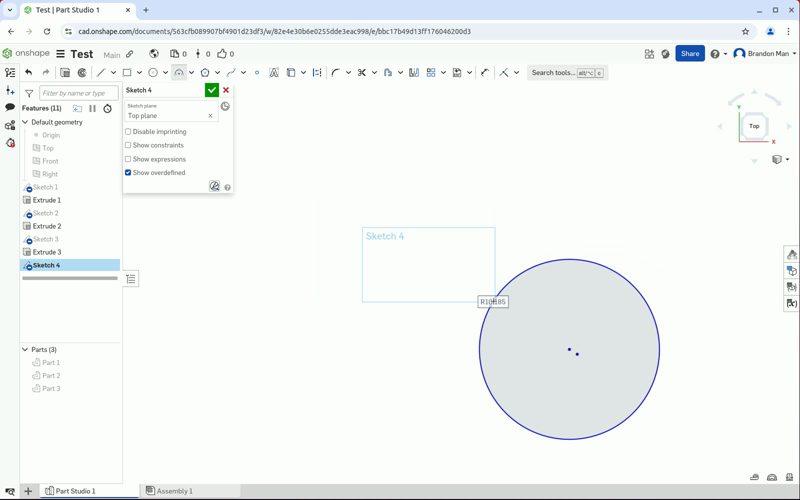
scroll(-6)
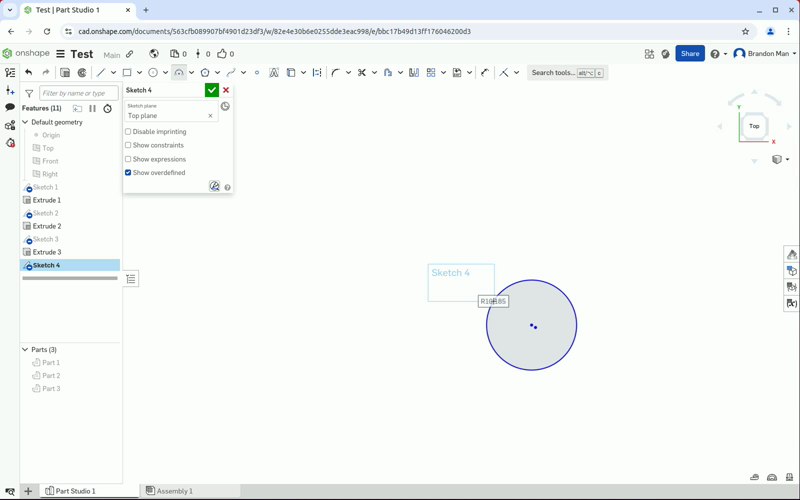
key_up(shift)
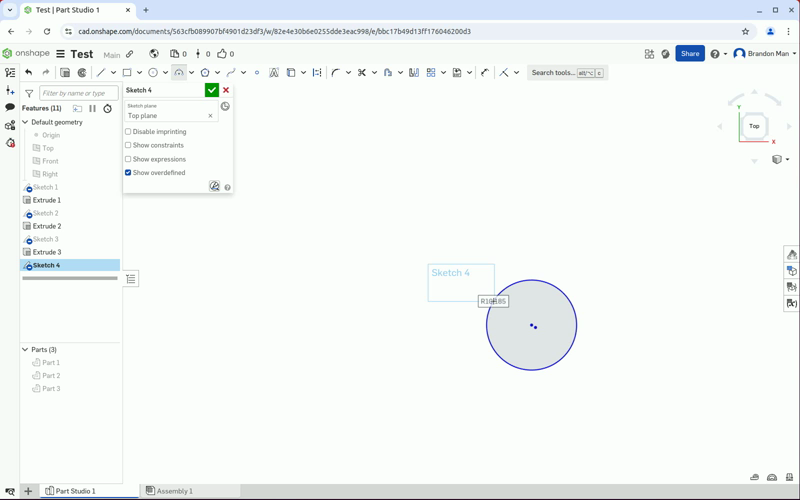
key(esc)
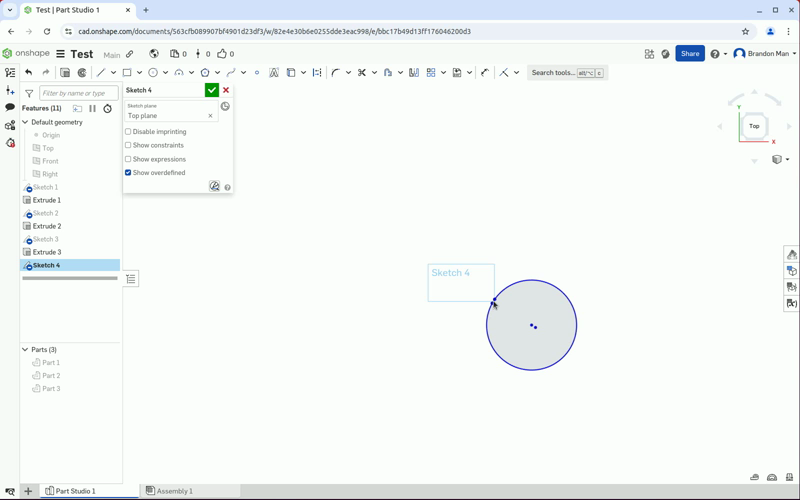
key(c)
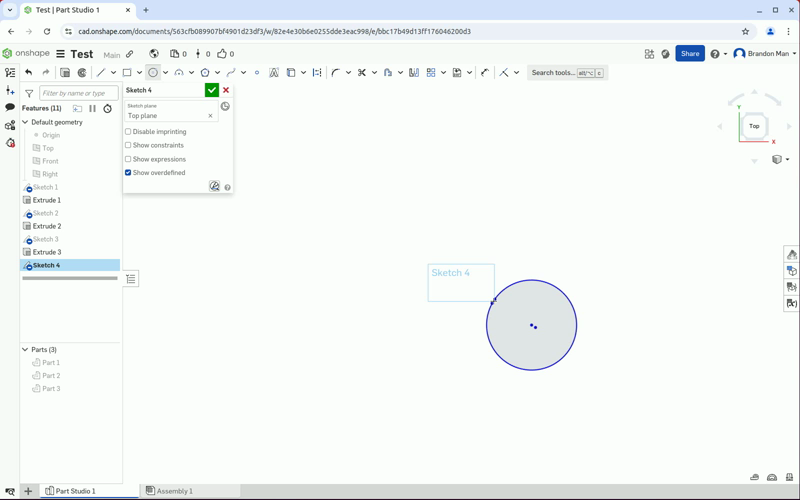
key_down(shift)
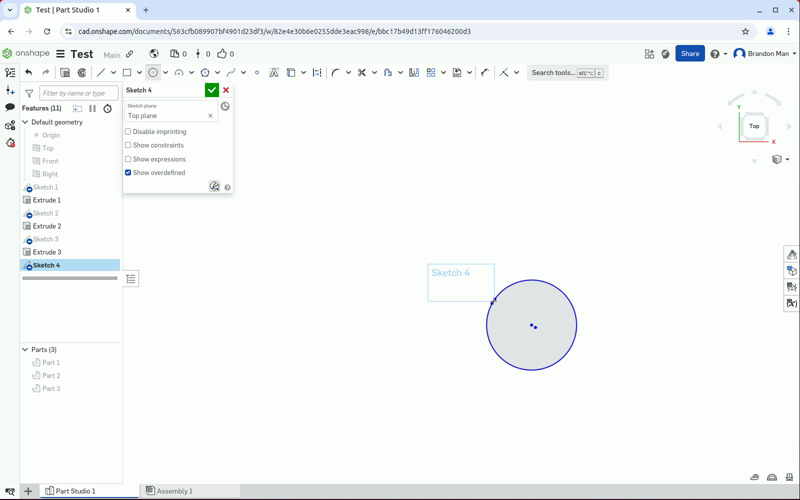
mouse_move(526, 320)
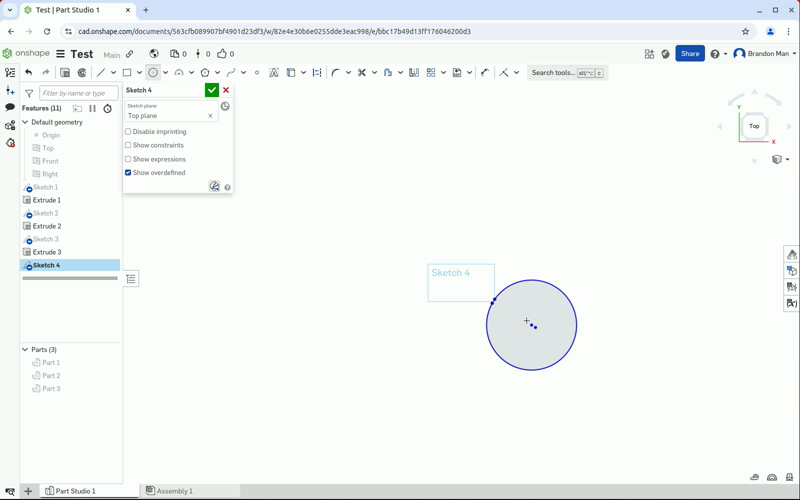
click(526, 320)
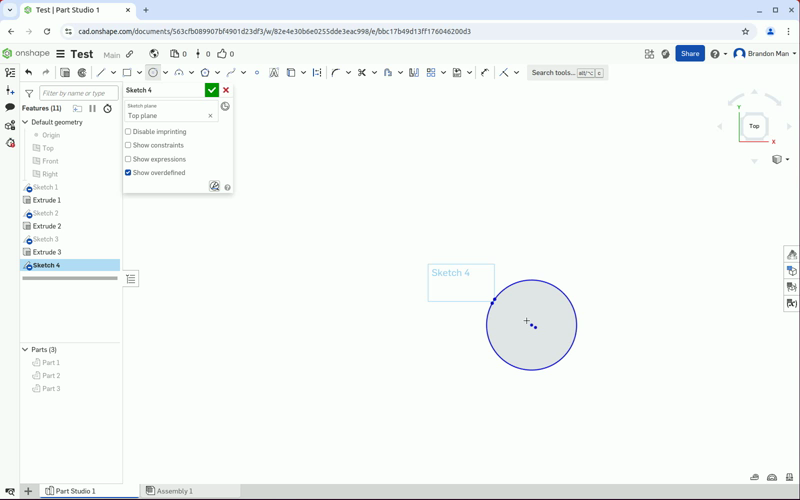
key_up(shift)
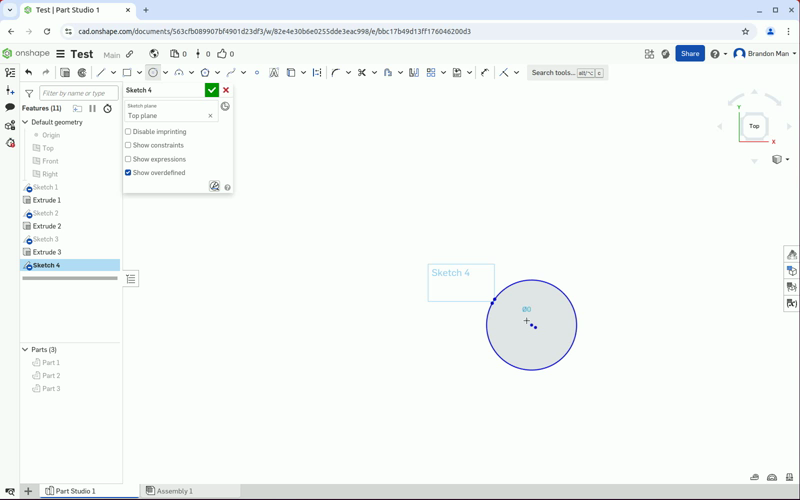
mouse_move(556, 320)
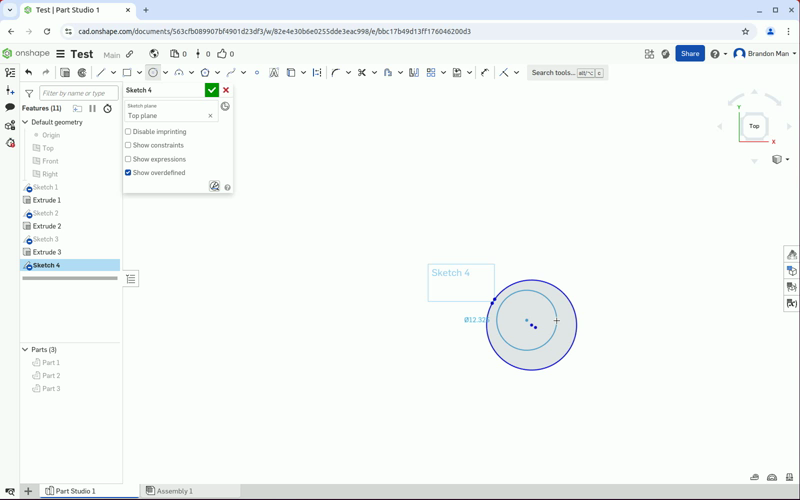
click(556, 320)
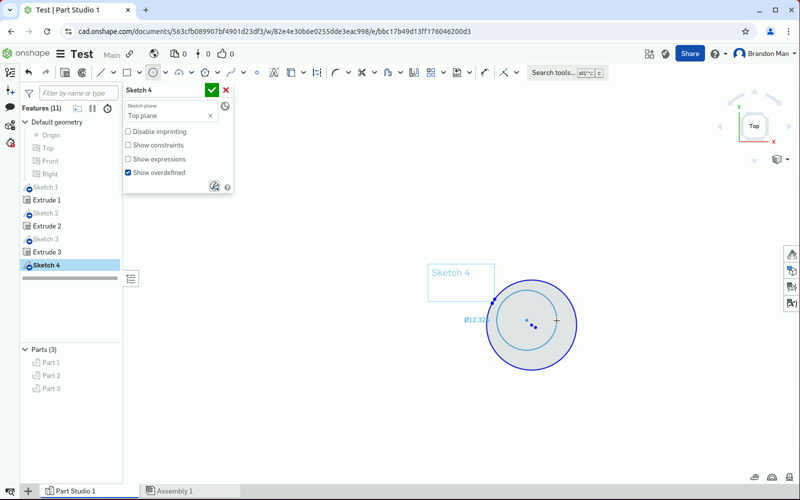
key(esc)
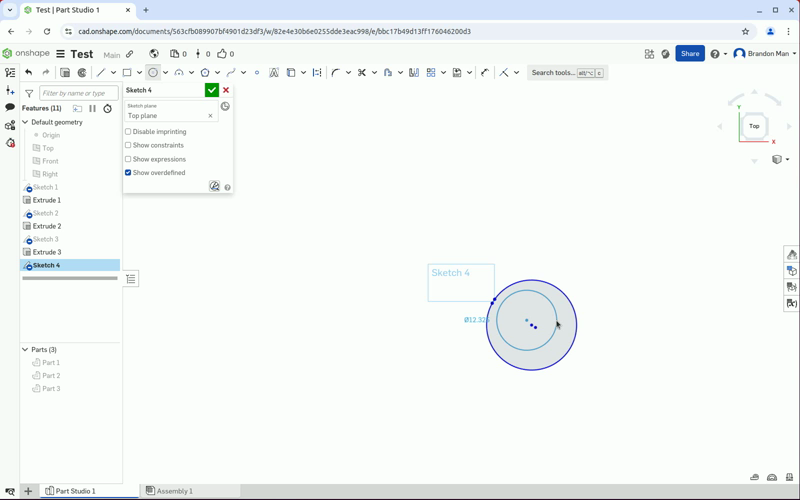
mouse_move(522, 361)
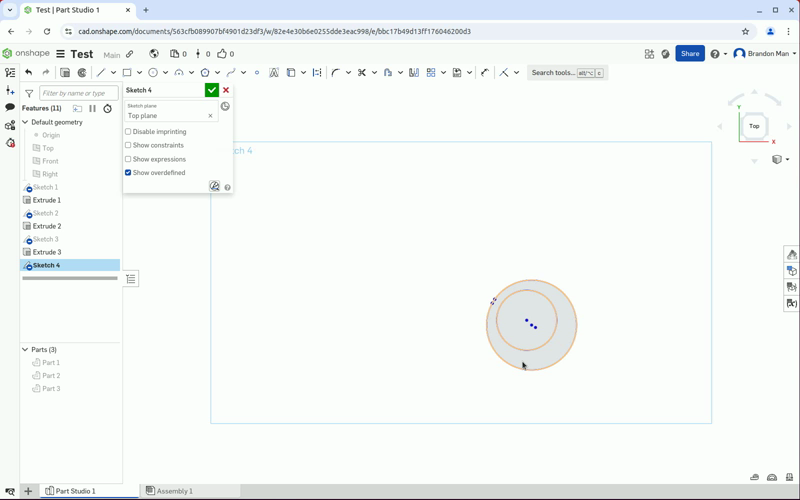
click(522, 361)
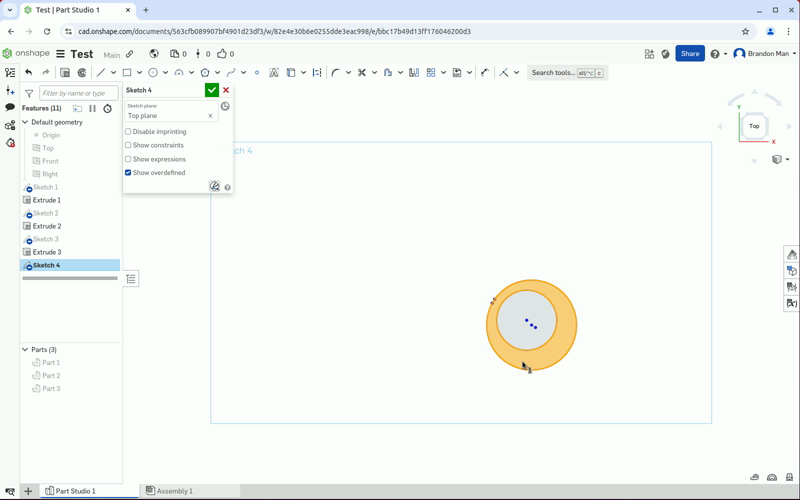
mouse_move(73, 352)
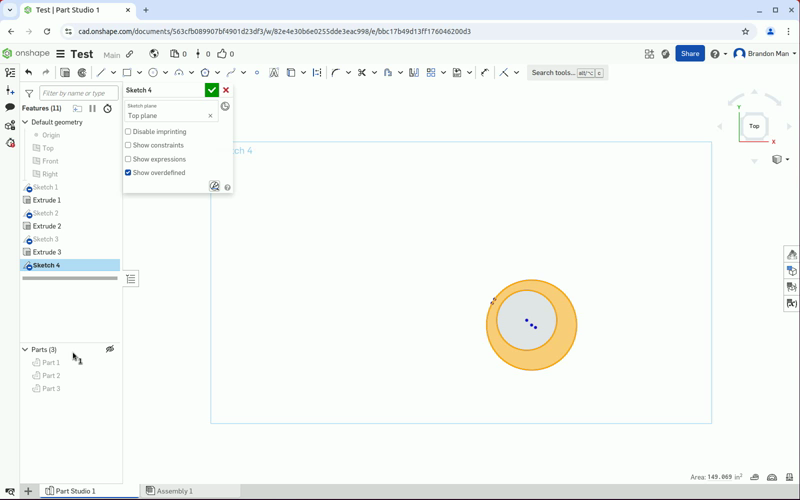
key(shift+y)
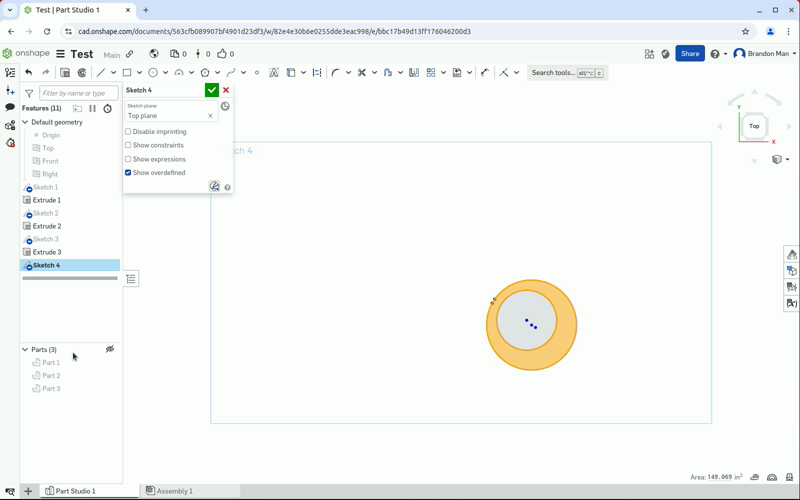
key(shift+e)
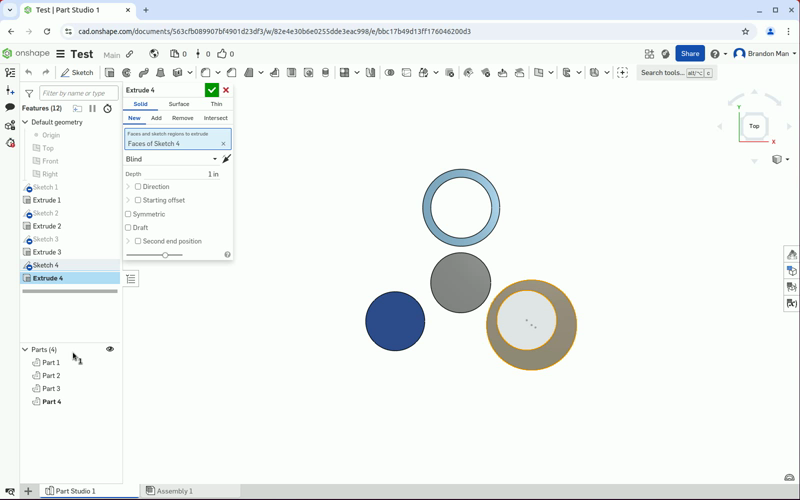
mouse_move(143, 106)
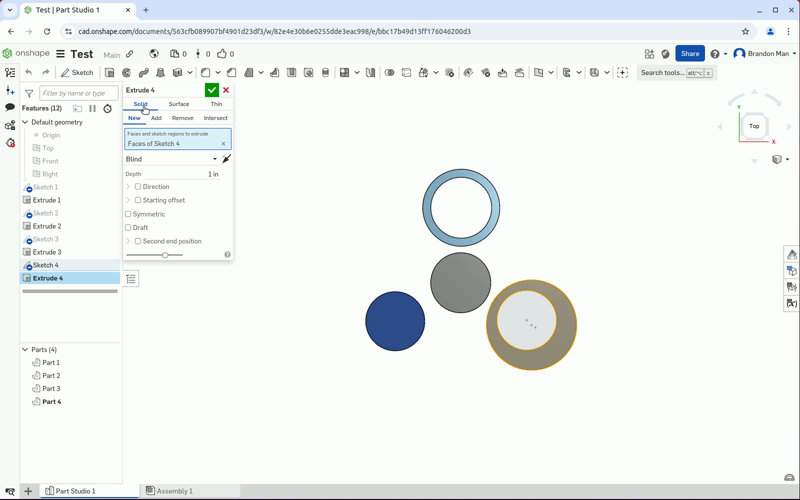
click(143, 106)
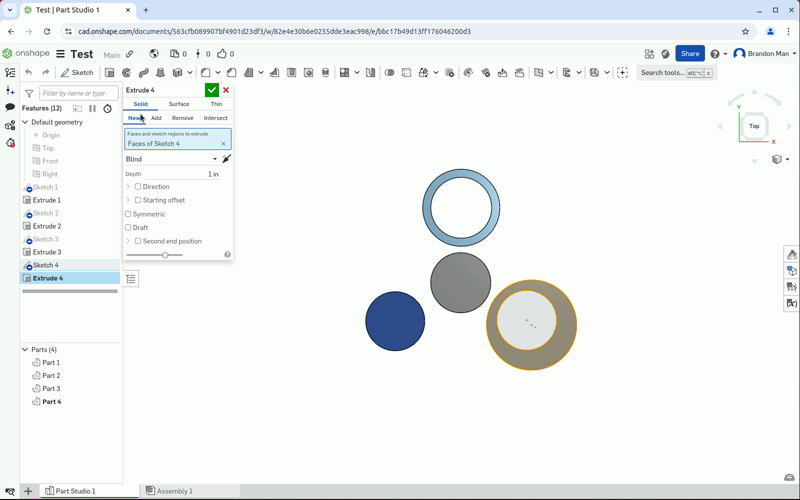
mouse_move(137, 120)
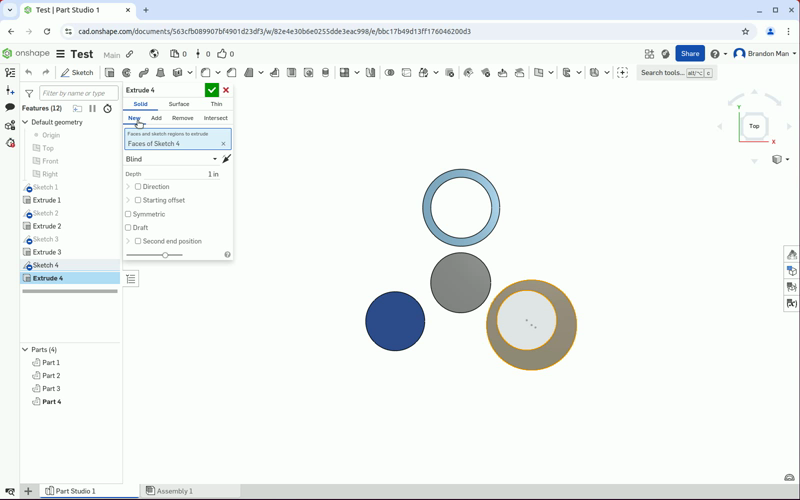
click(137, 120)
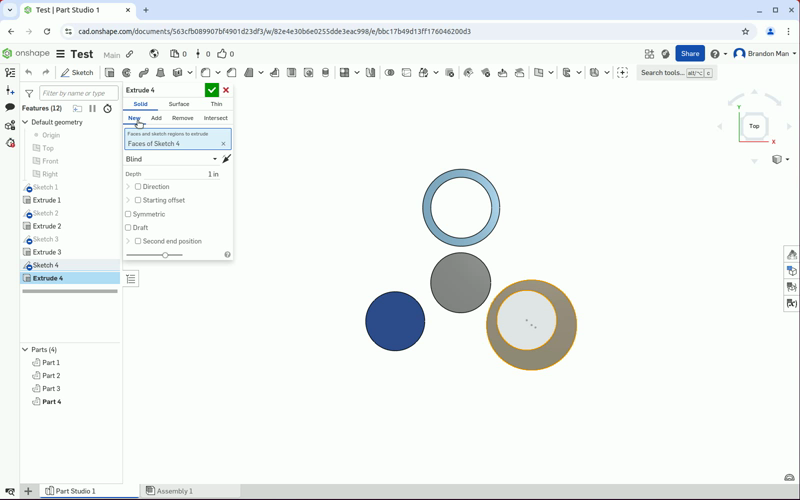
key(tab, 4)
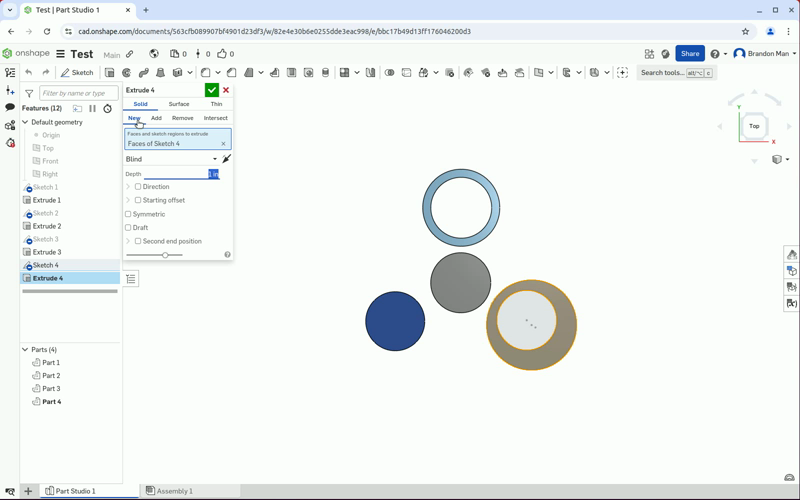
text(3.611)
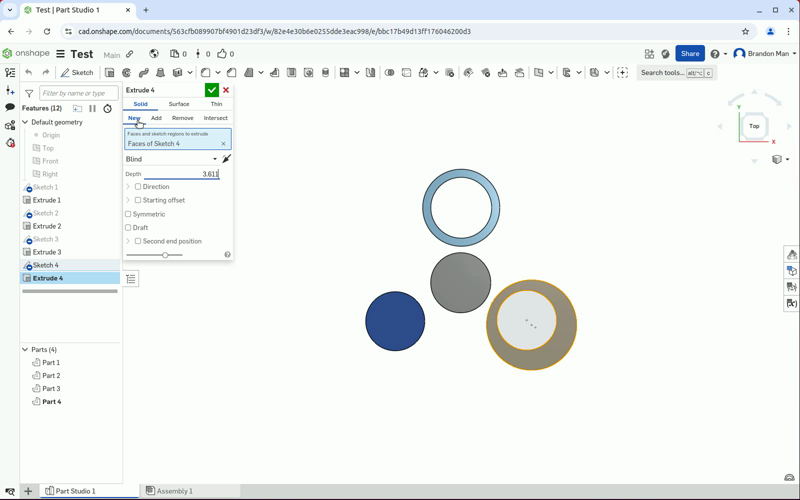
key(enter)
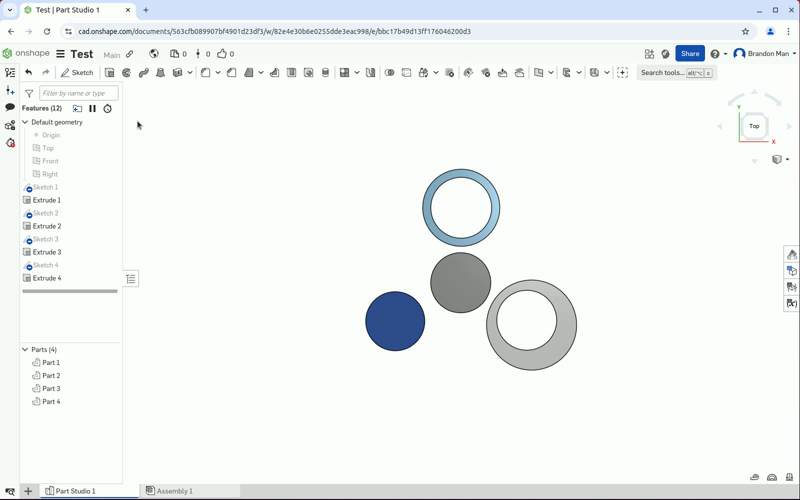
key(shift+h)
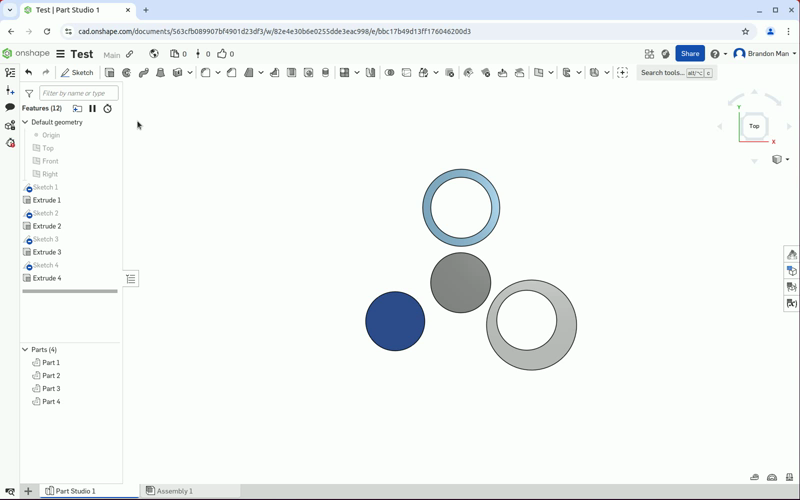
key(shift+h)
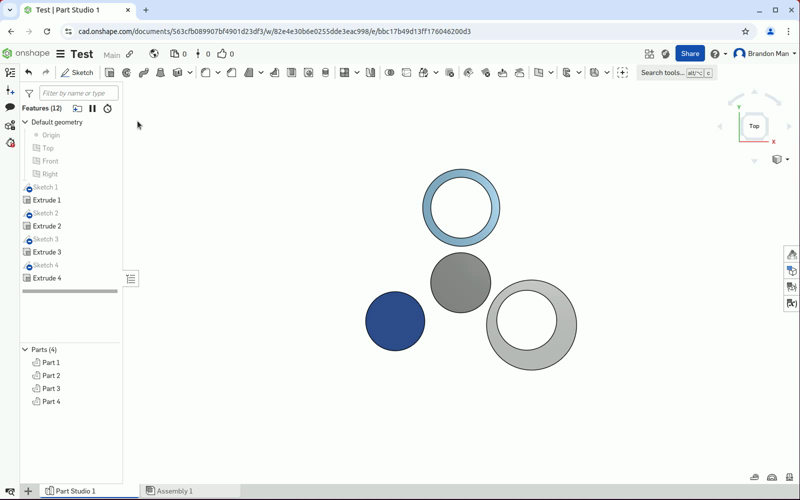
mouse_move(73, 189)
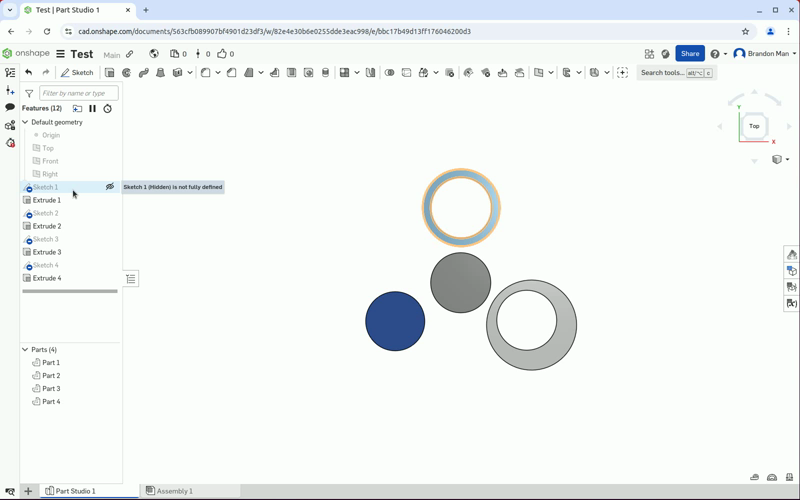
click(73, 189)
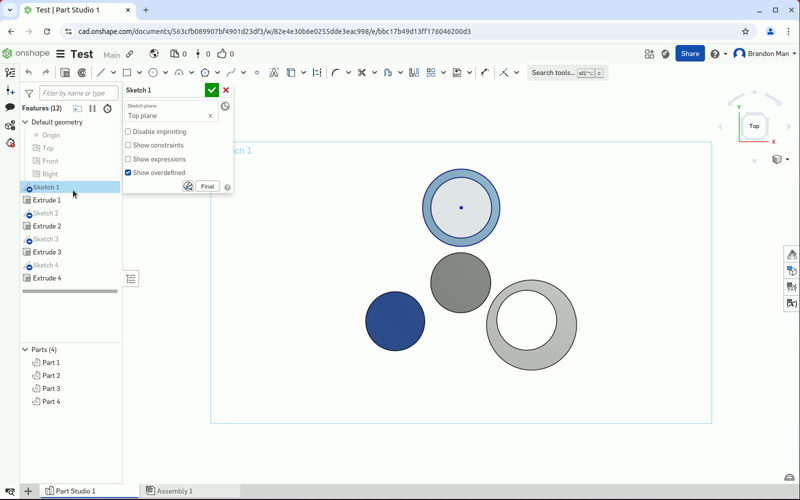
mouse_move(229, 92)
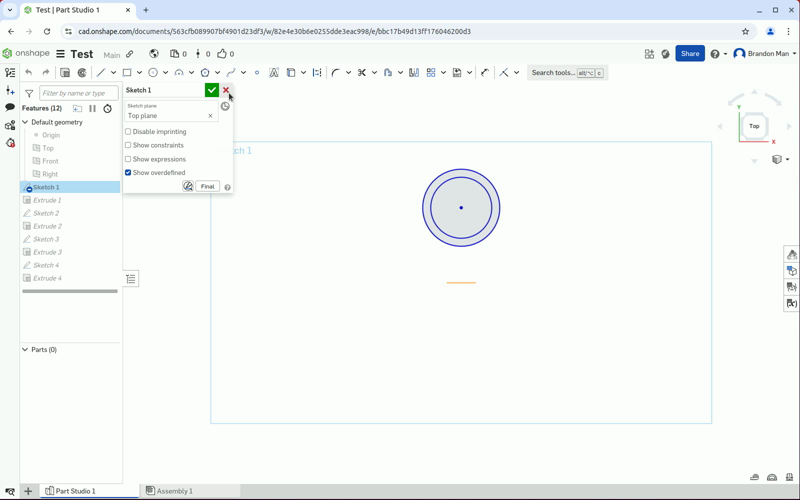
click(229, 92)
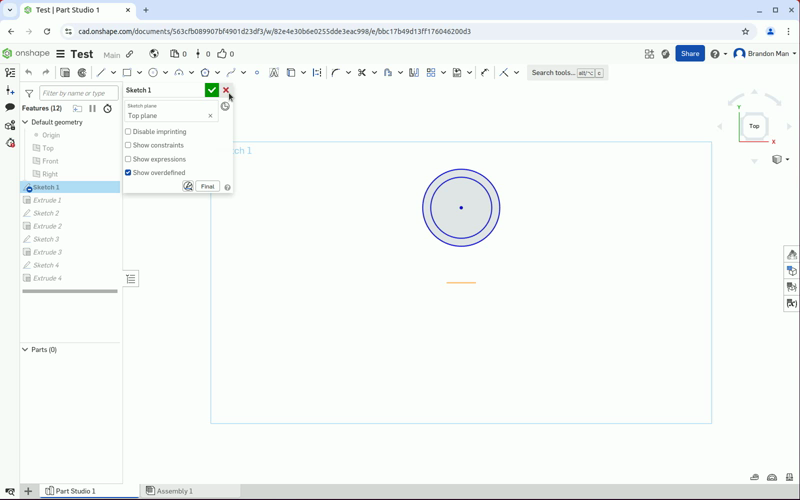
key(shift+s)
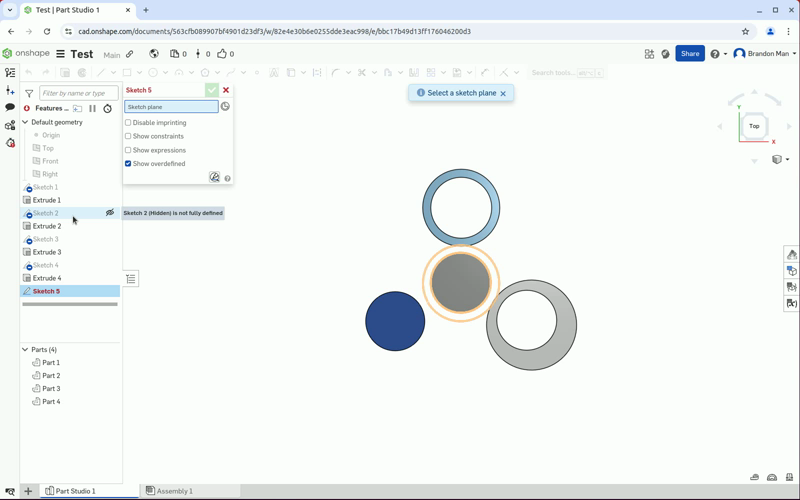
scroll(3)
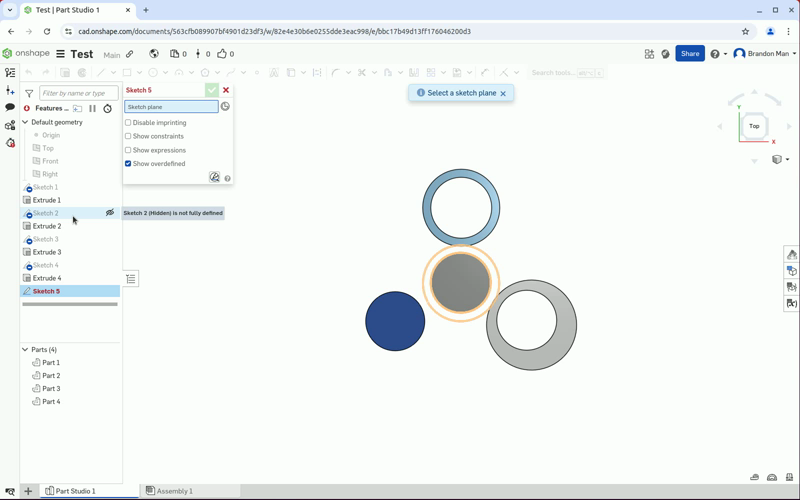
mouse_move(73, 150)
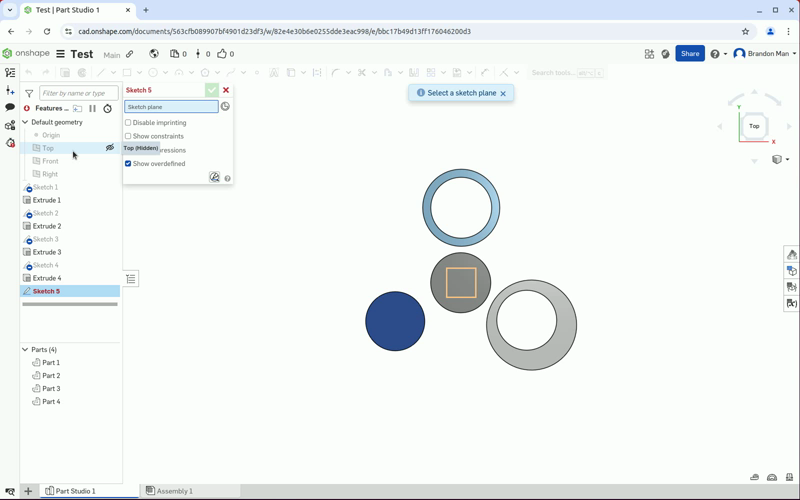
click(73, 150)
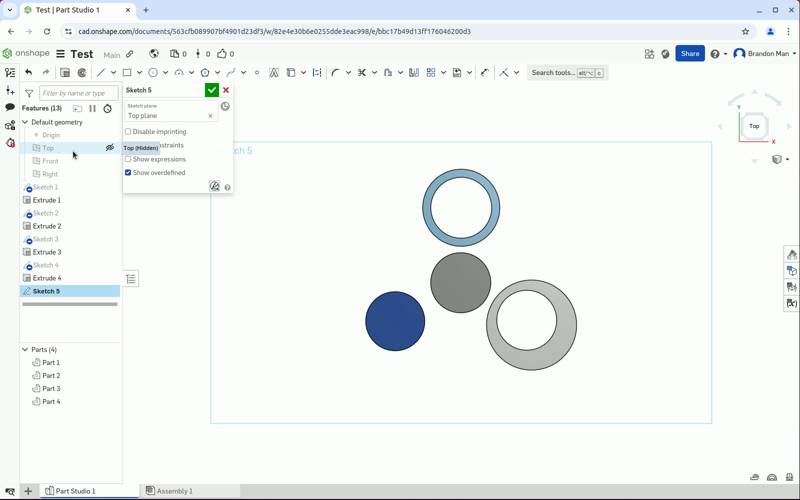
mouse_move(73, 352)
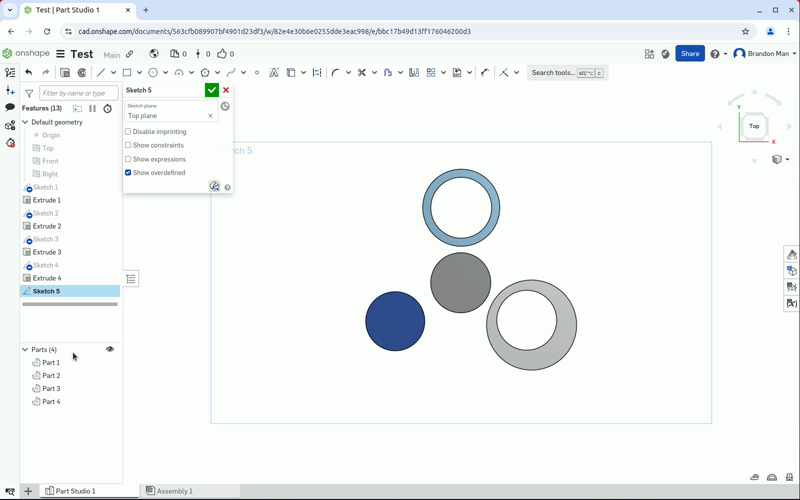
key(y)
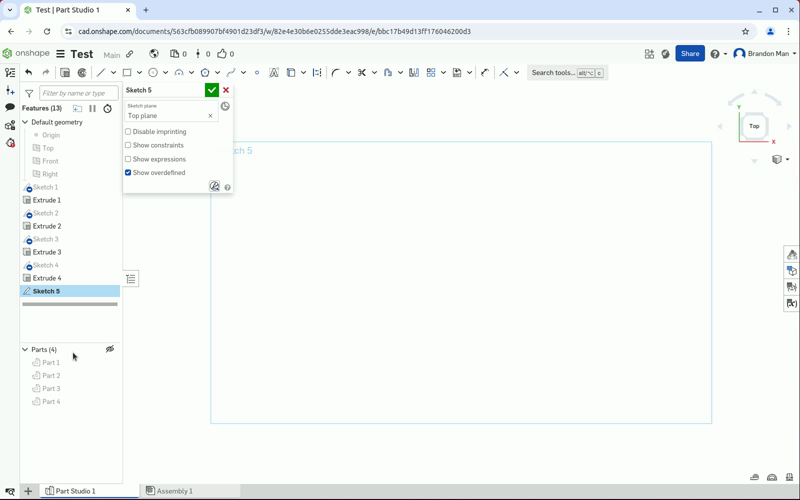
key(l)
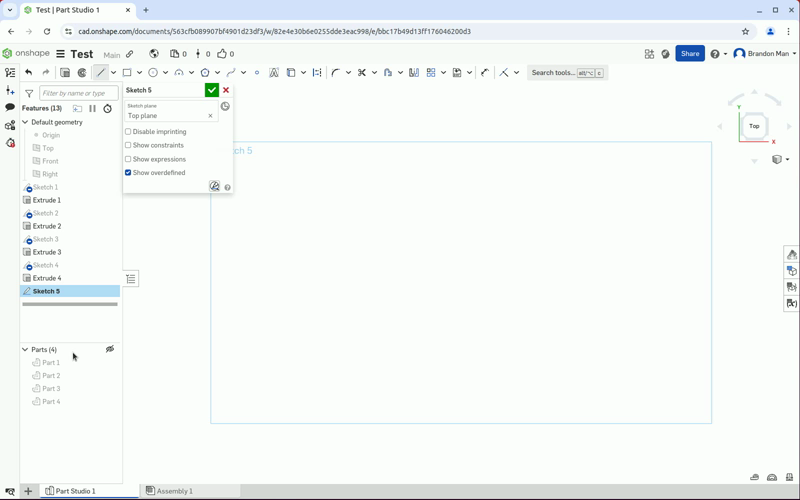
key_down(shift)
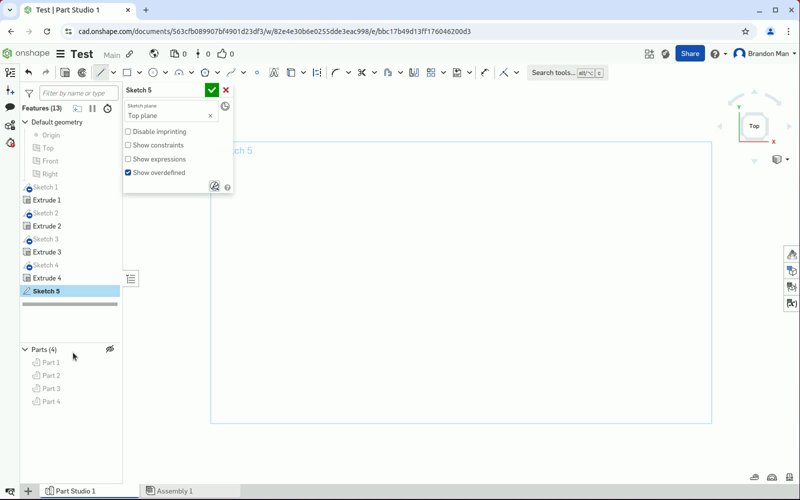
mouse_move(458, 328)
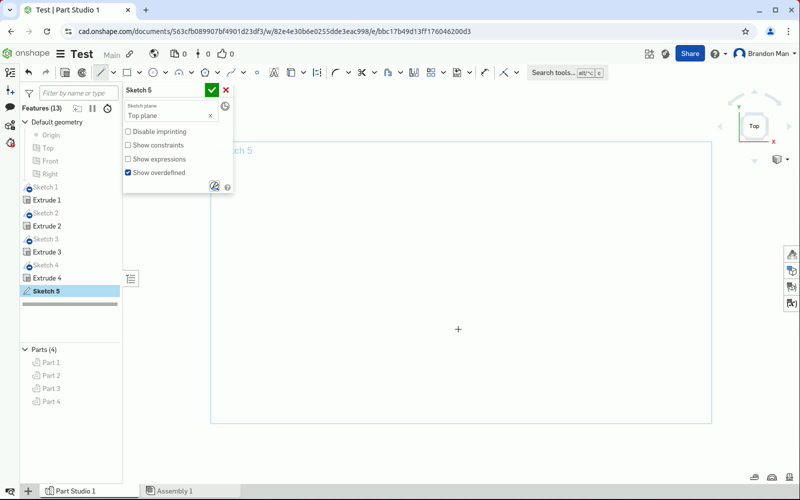
click(458, 328)
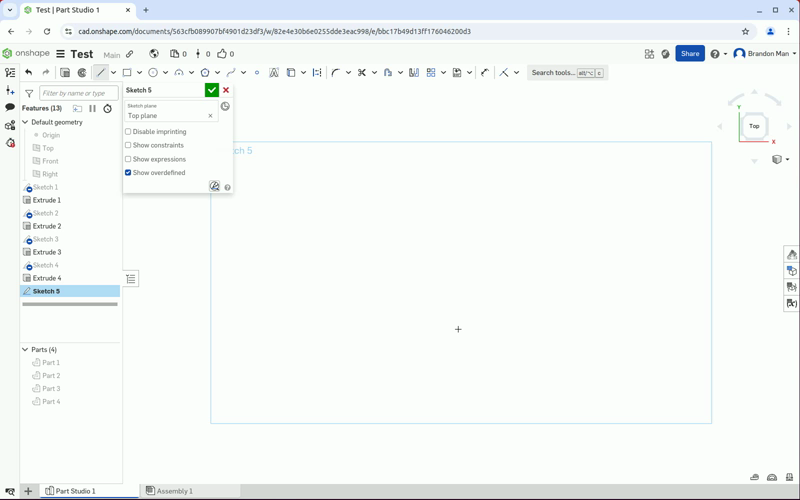
key_up(shift)
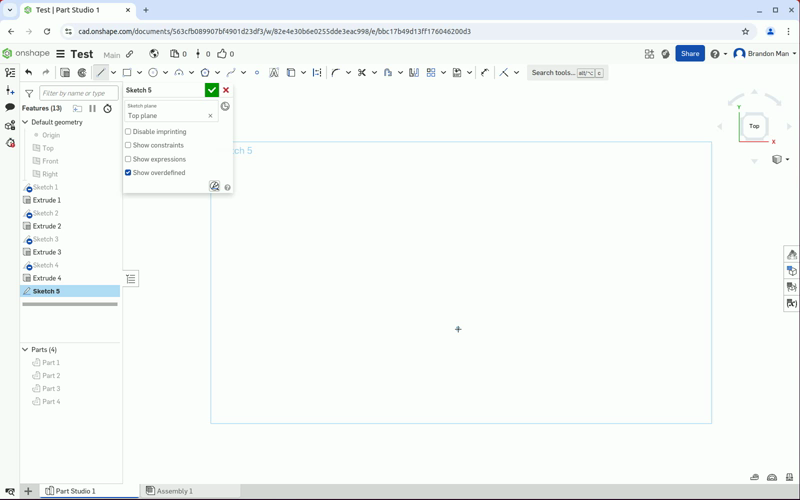
key_down(shift)
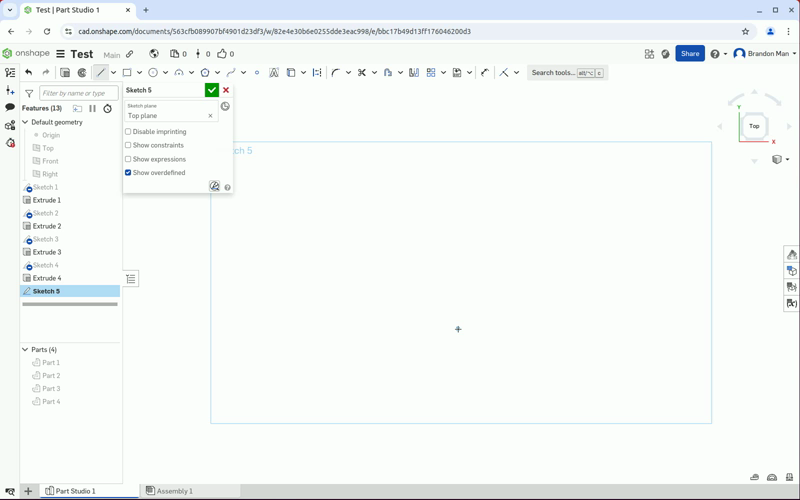
mouse_move(488, 328)
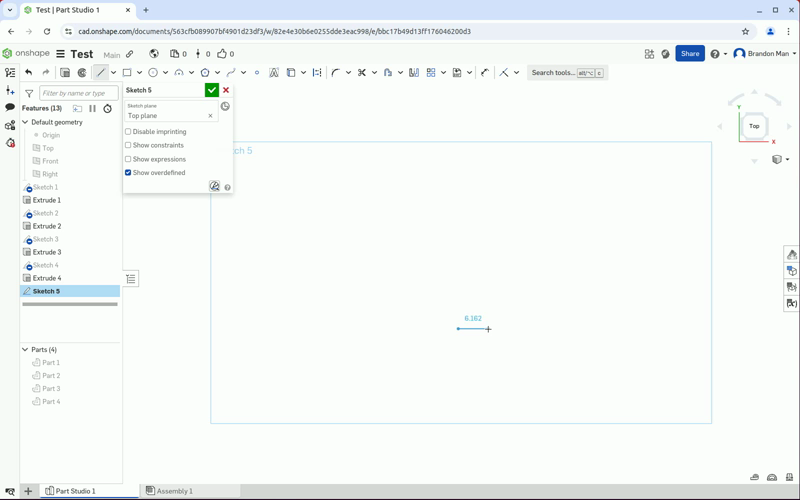
mouse_move(463, 328)
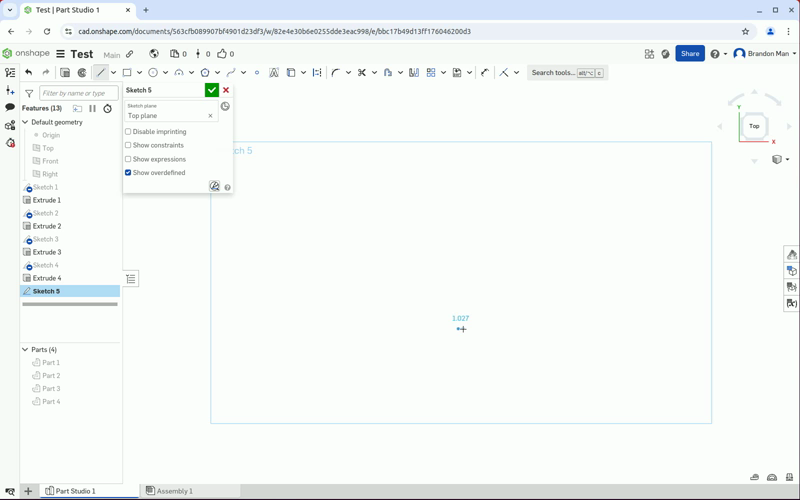
scroll(6)
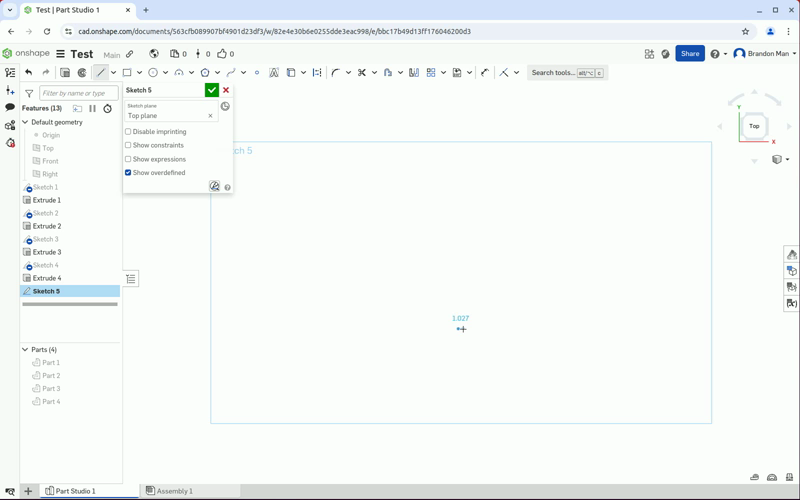
scroll(6)
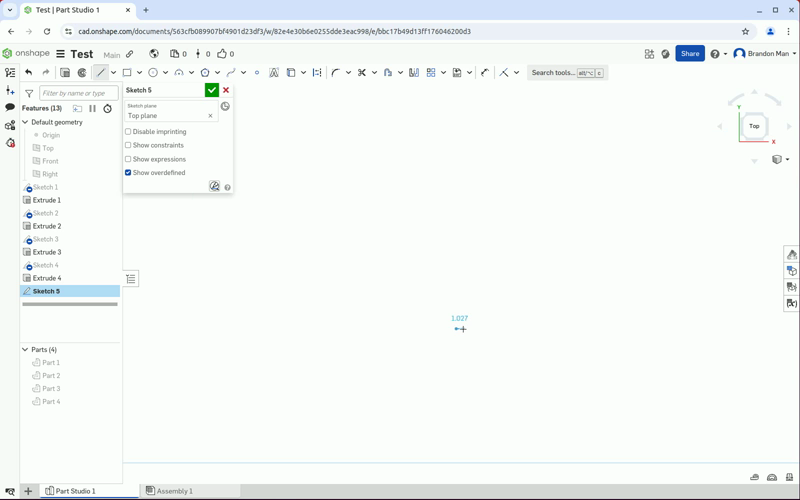
scroll(6)
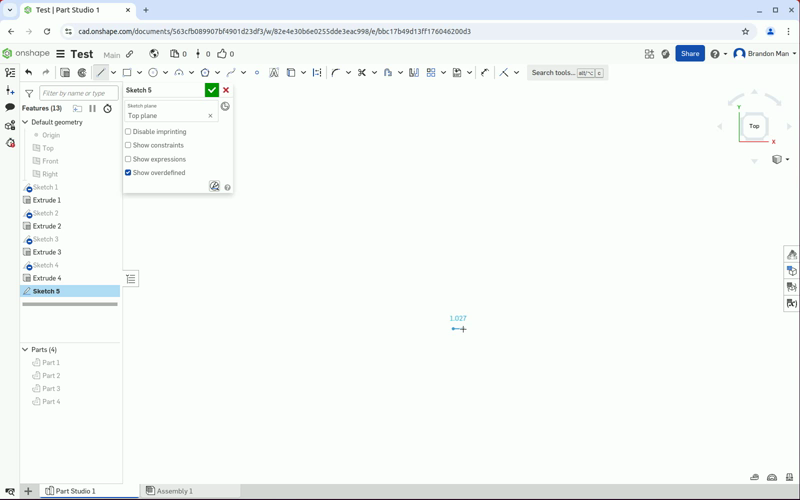
scroll(6)
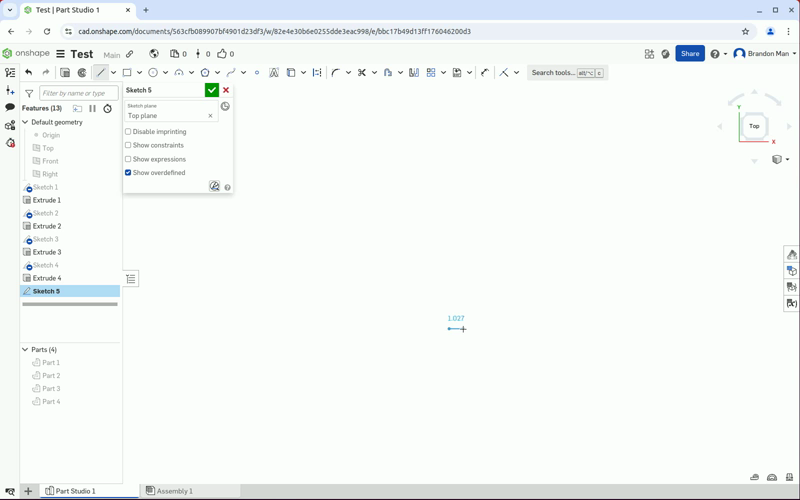
scroll(6)
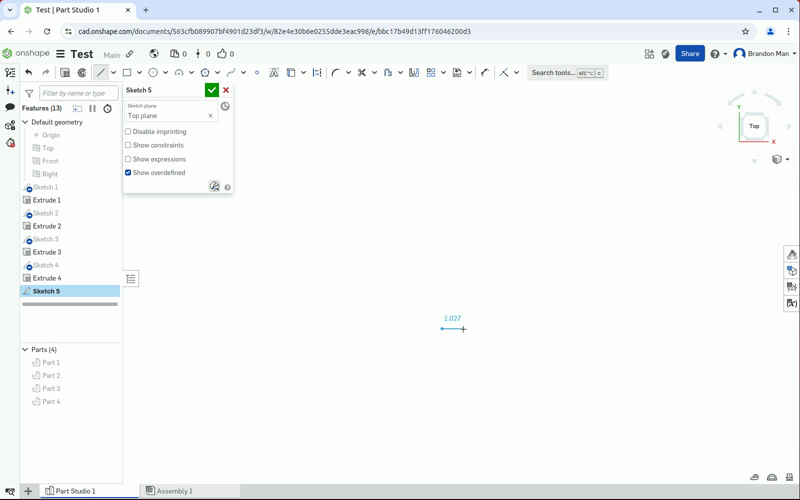
scroll(6)
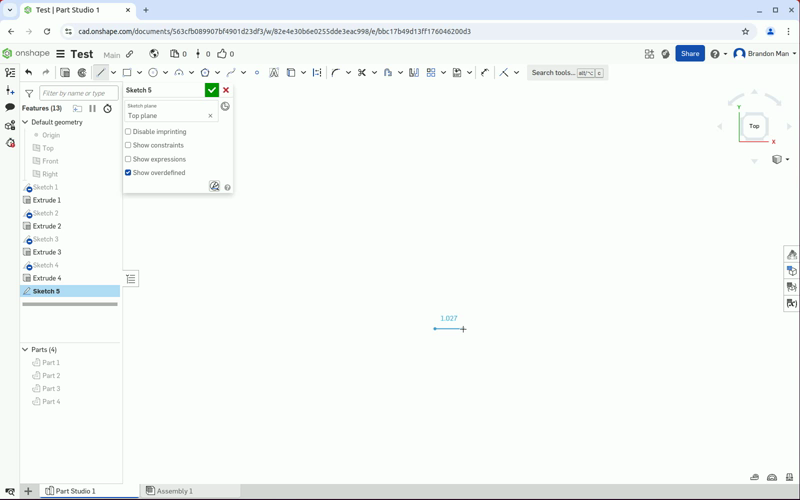
scroll(6)
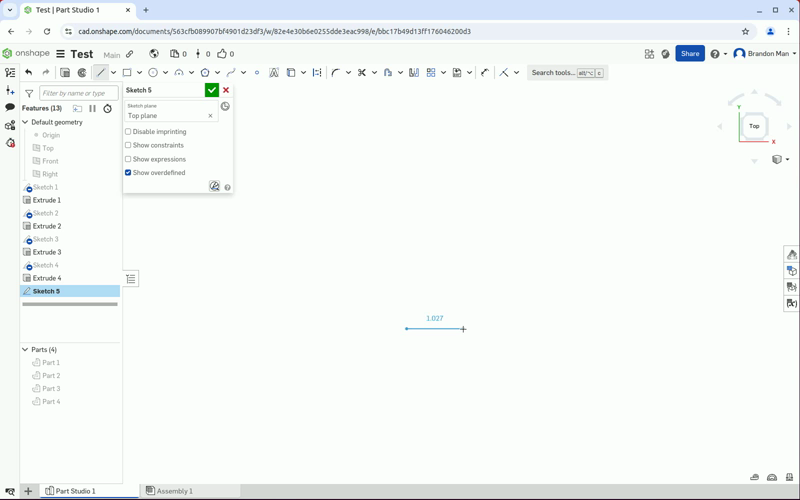
click(463, 328)
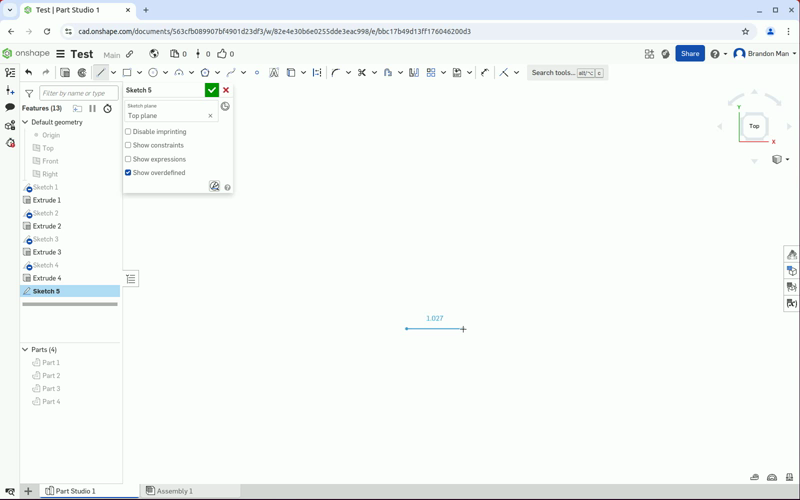
scroll(-6)
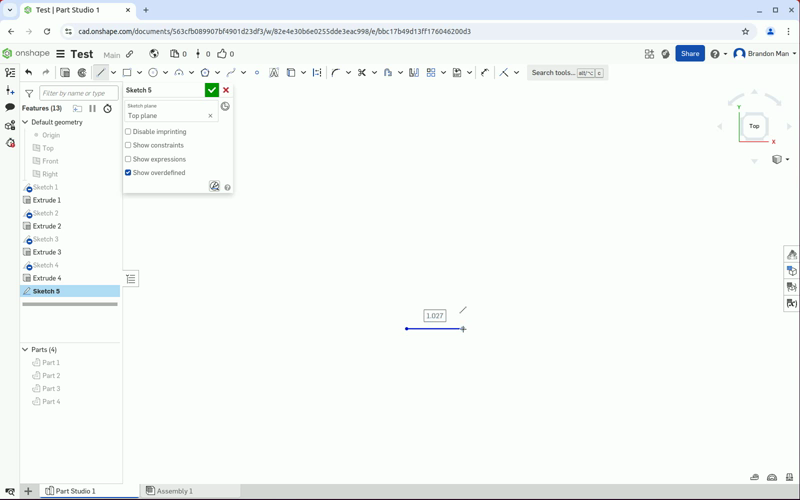
scroll(-6)
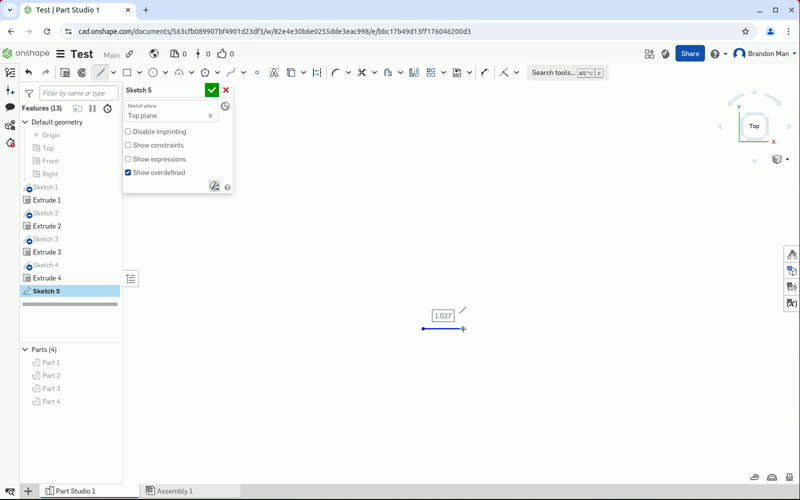
scroll(-6)
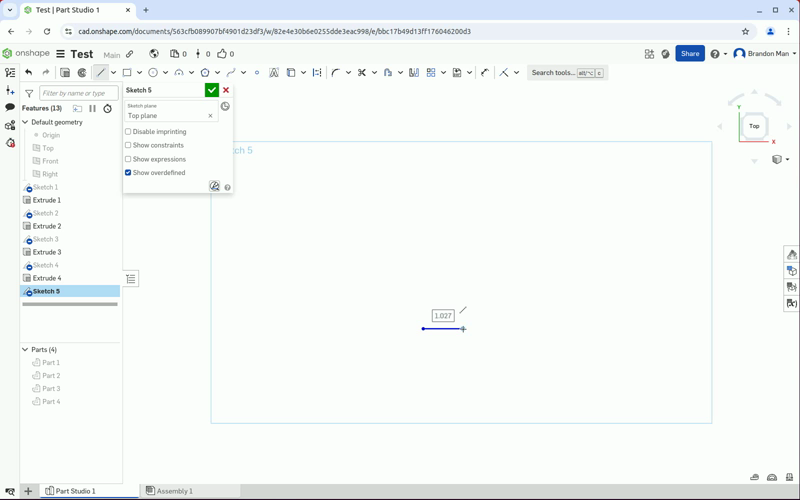
scroll(-6)
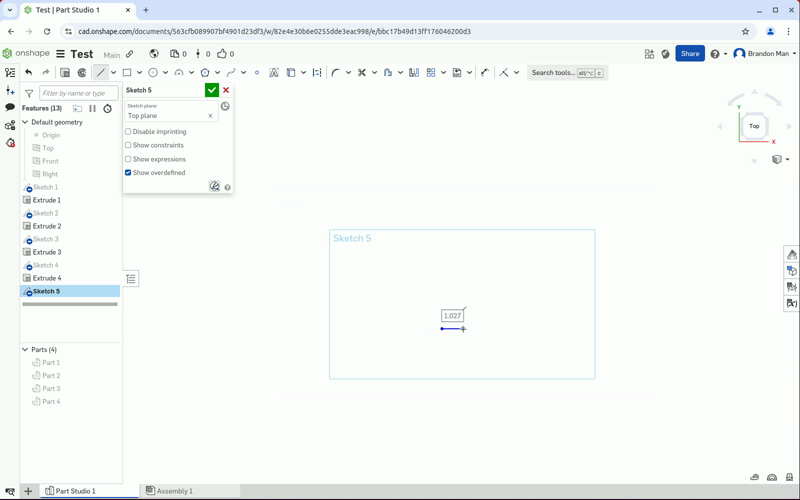
scroll(-6)
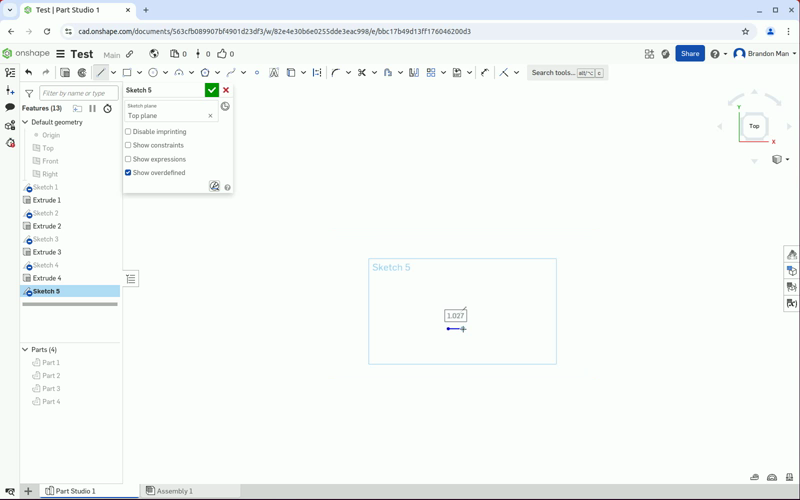
scroll(-6)
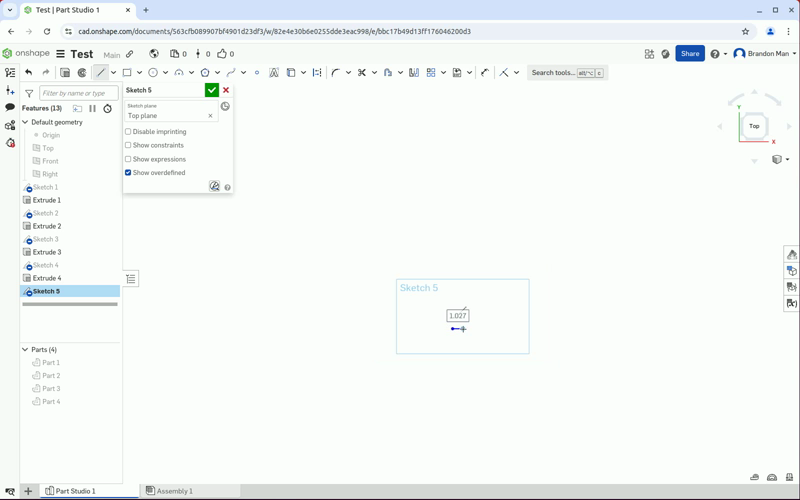
scroll(-6)
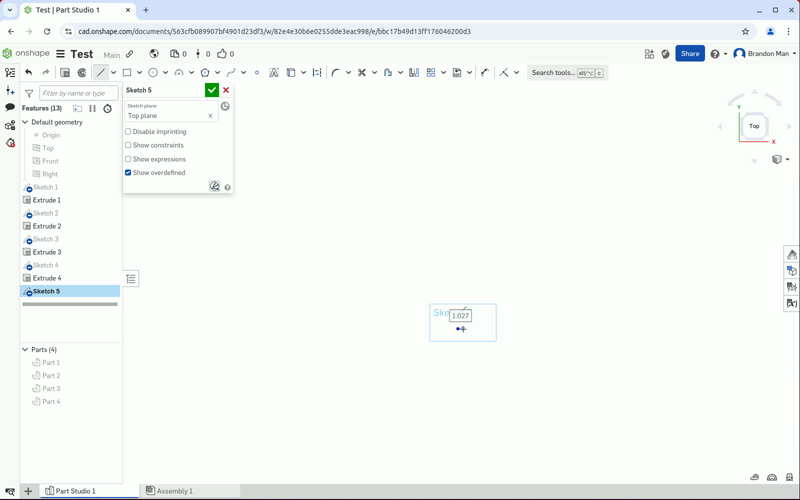
key_up(shift)
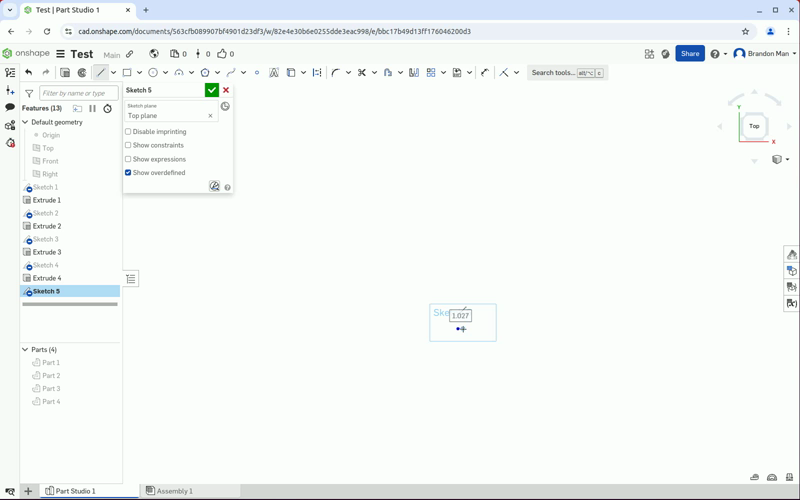
key_down(shift)
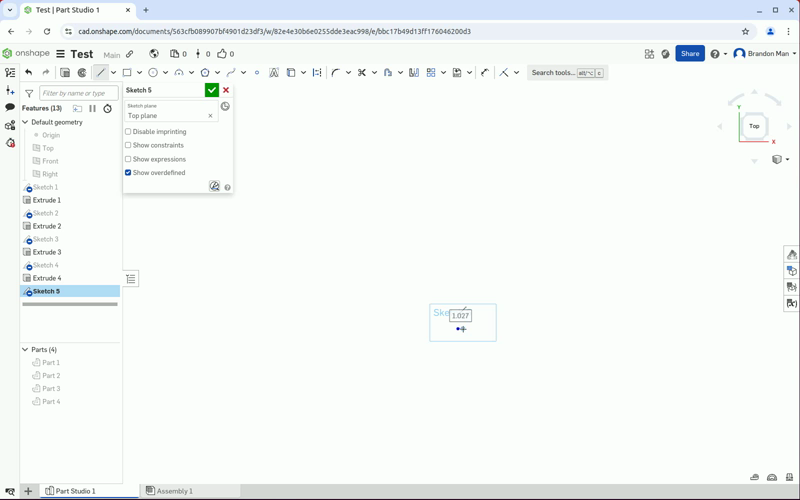
mouse_move(493, 328)
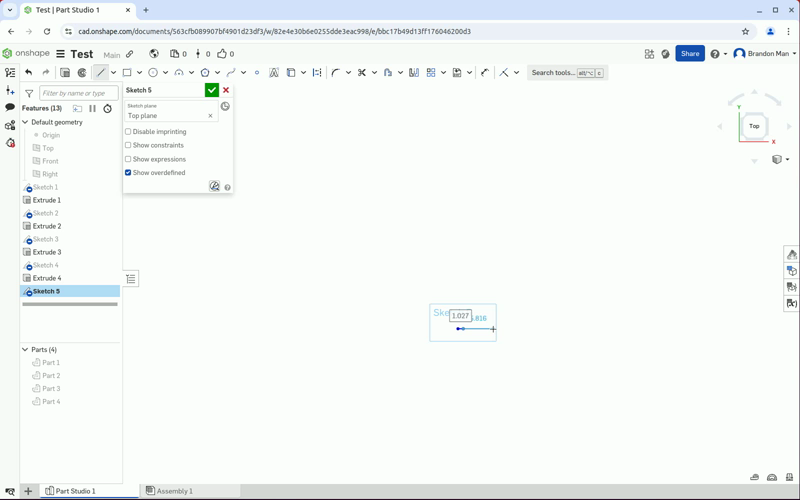
mouse_move(463, 319)
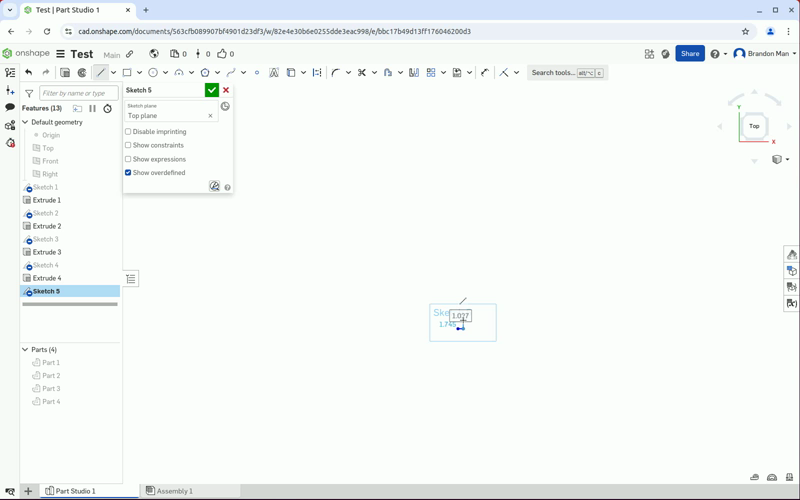
click(463, 319)
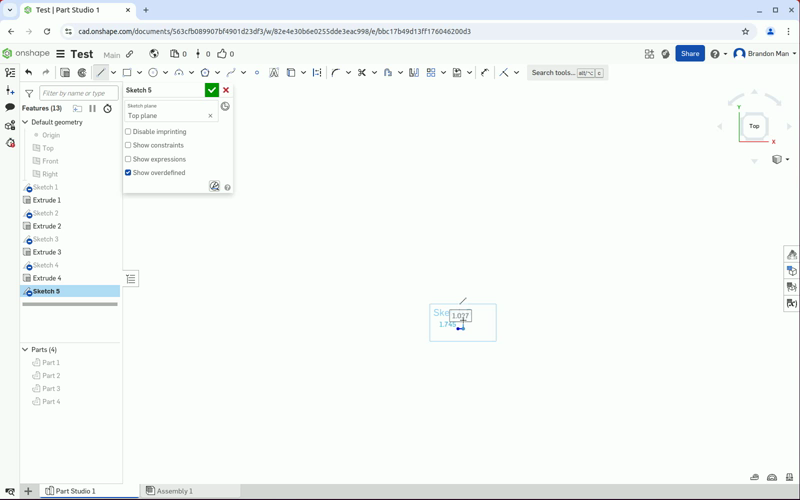
key_up(shift)
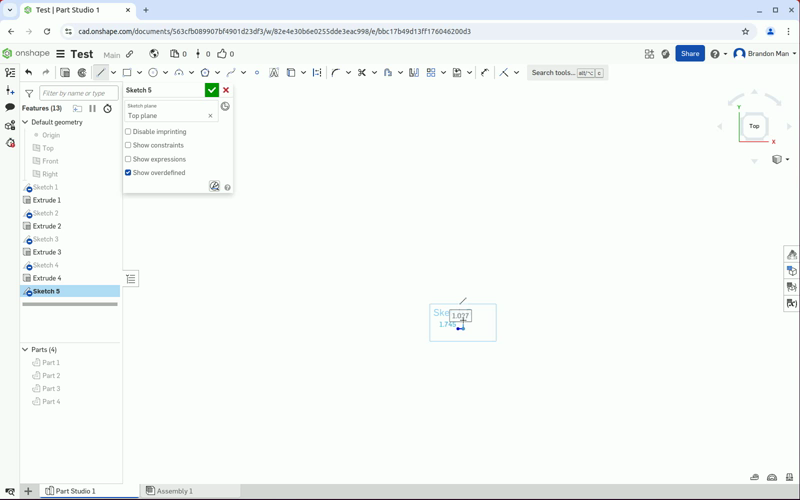
key_down(shift)
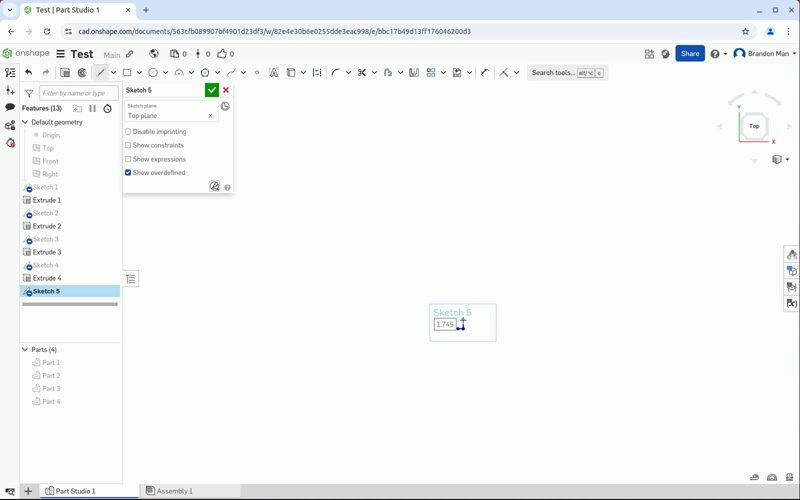
mouse_move(493, 319)
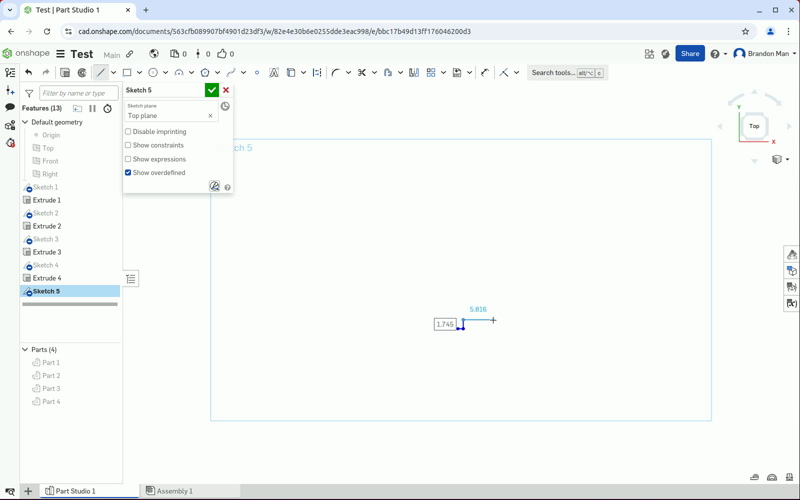
mouse_move(458, 319)
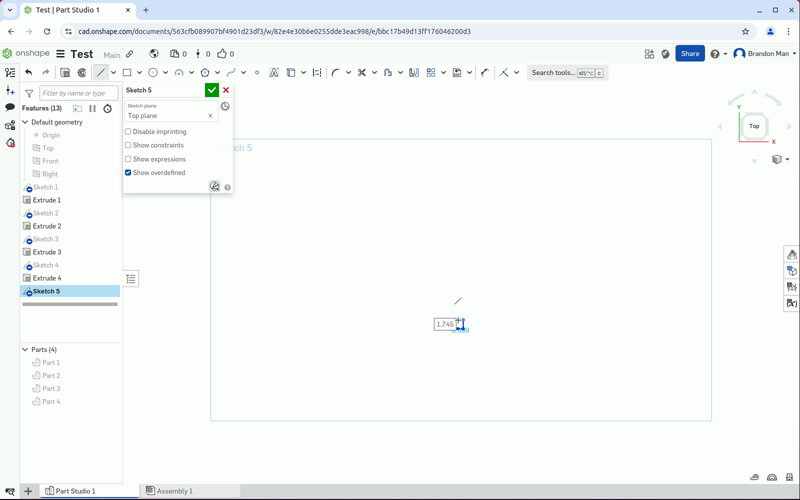
scroll(6)
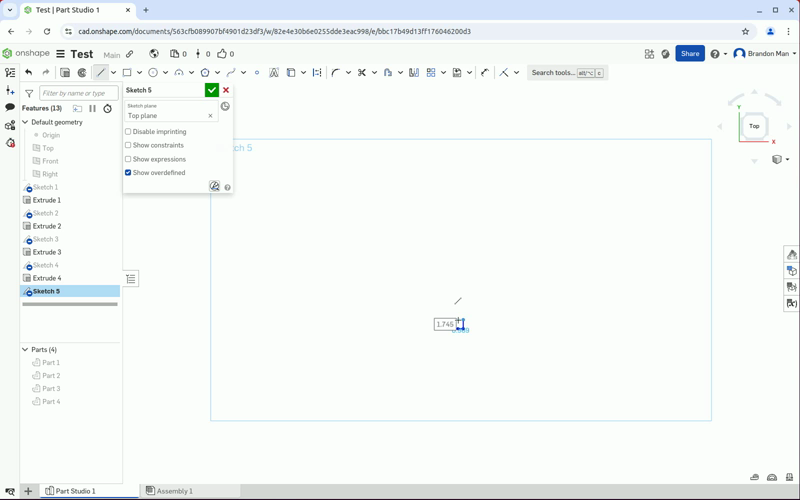
scroll(6)
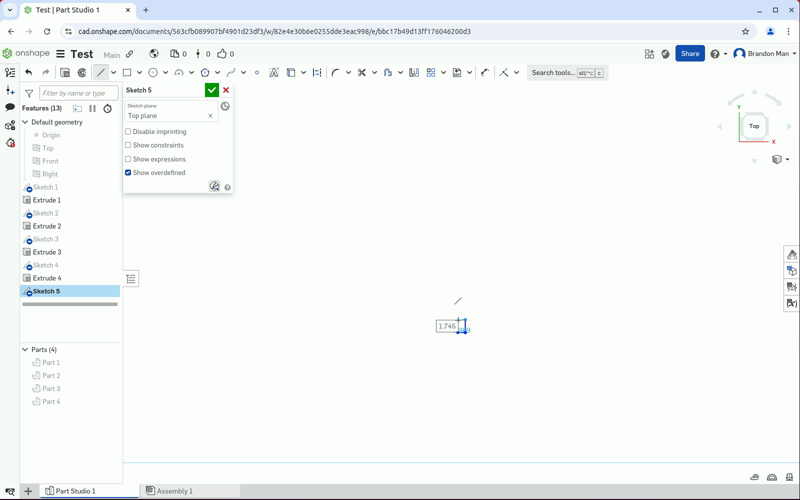
scroll(6)
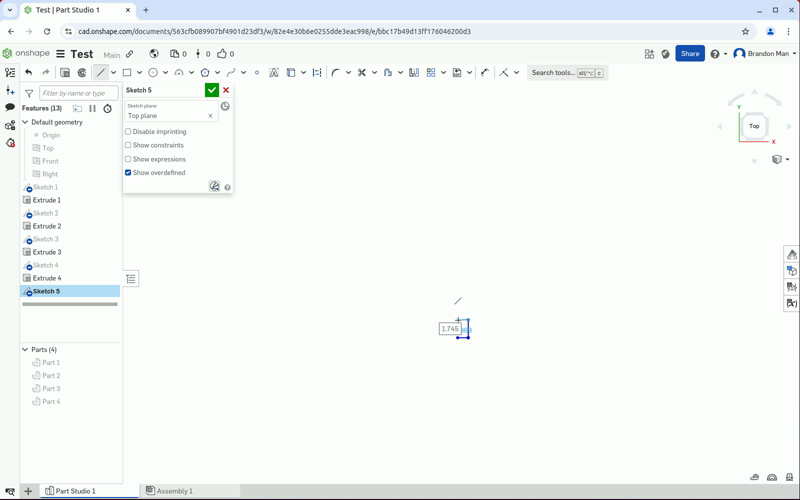
scroll(6)
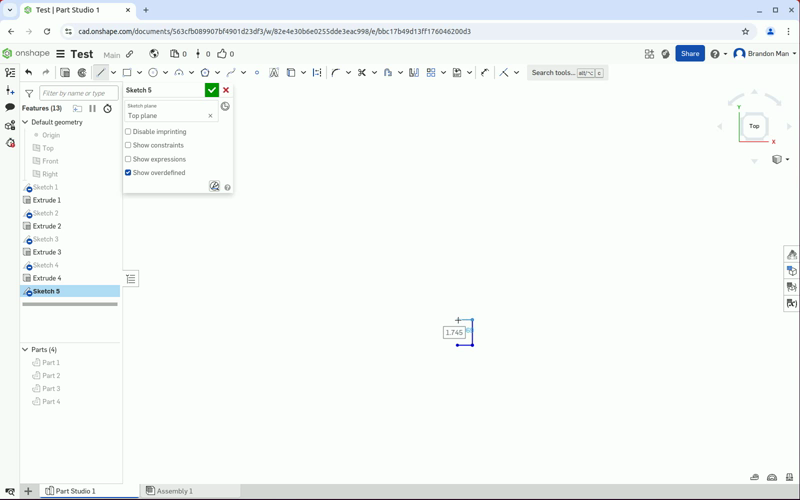
scroll(6)
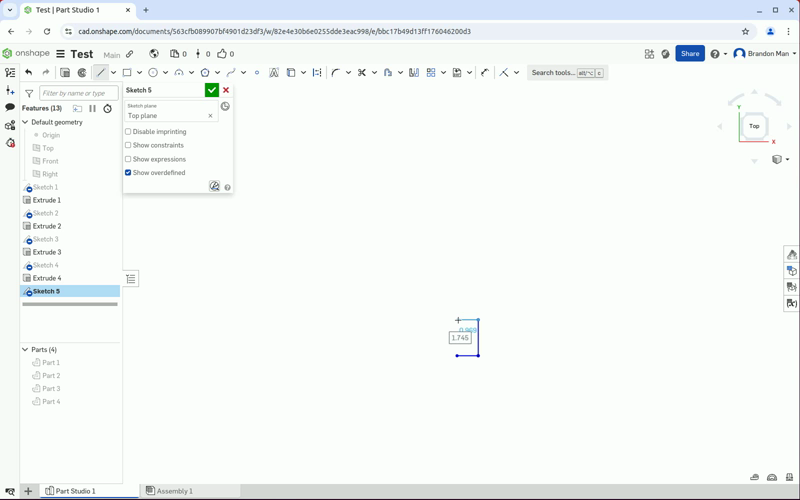
scroll(6)
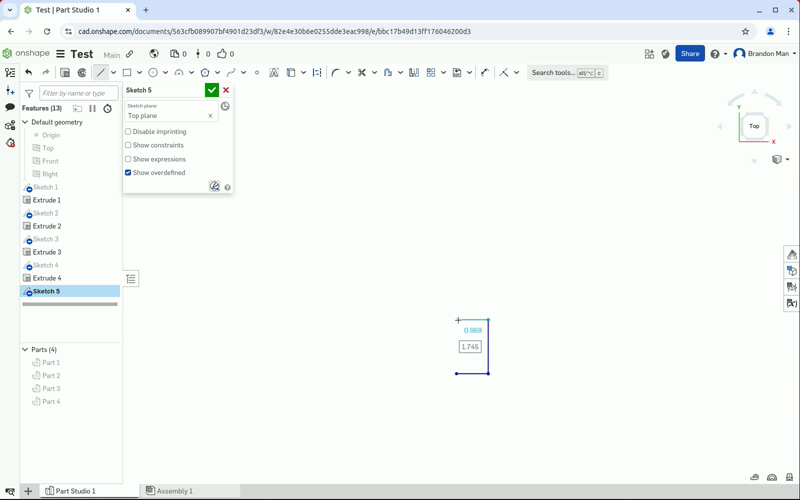
scroll(6)
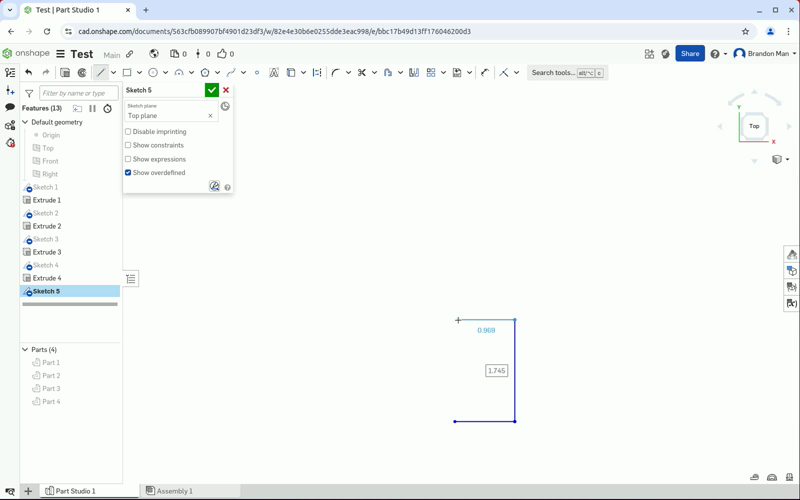
click(458, 319)
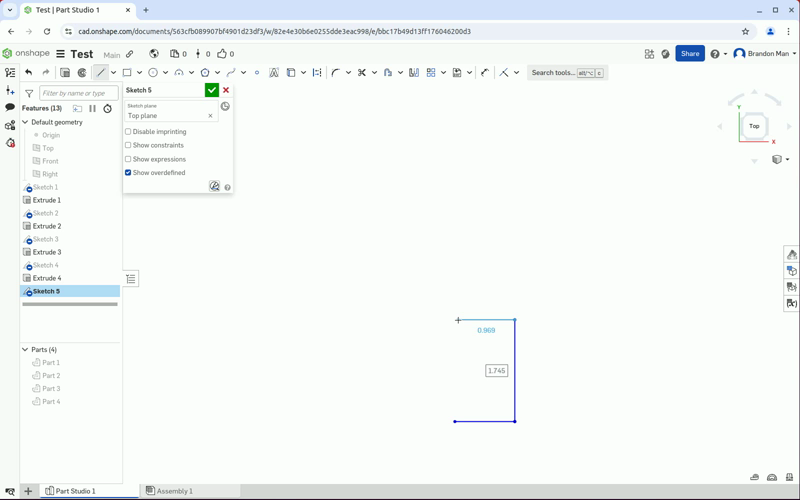
scroll(-6)
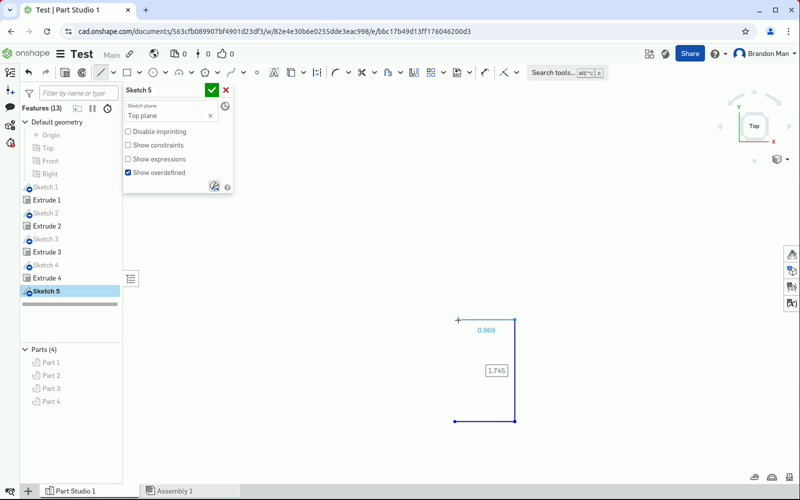
scroll(-6)
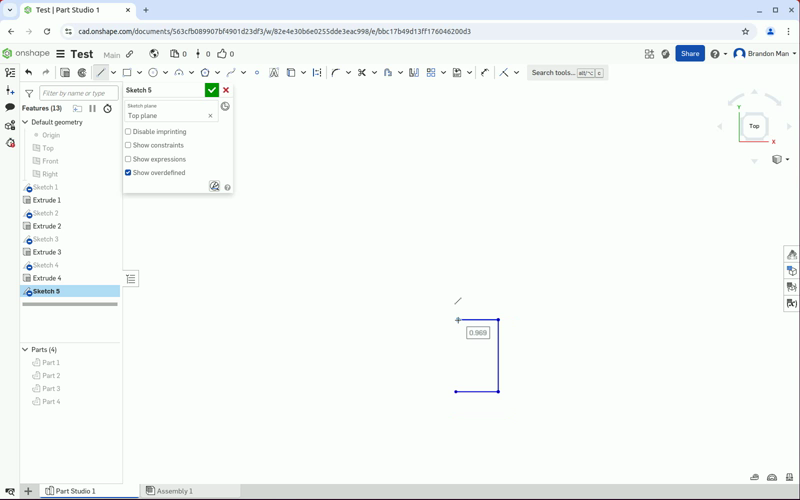
scroll(-6)
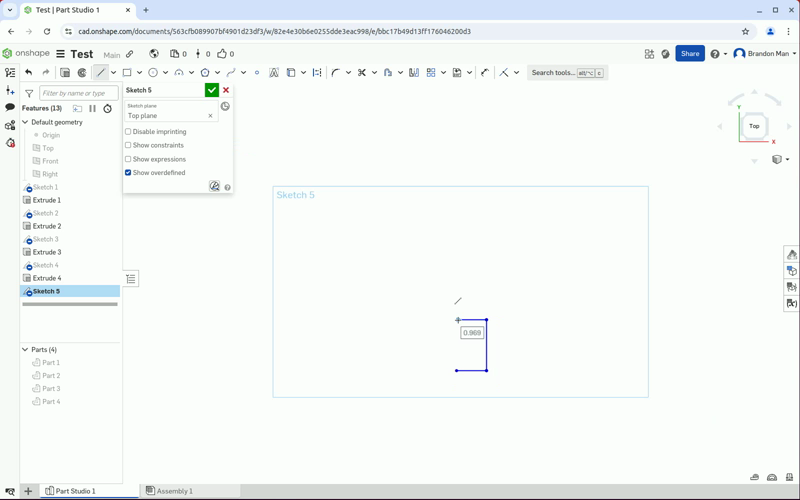
scroll(-6)
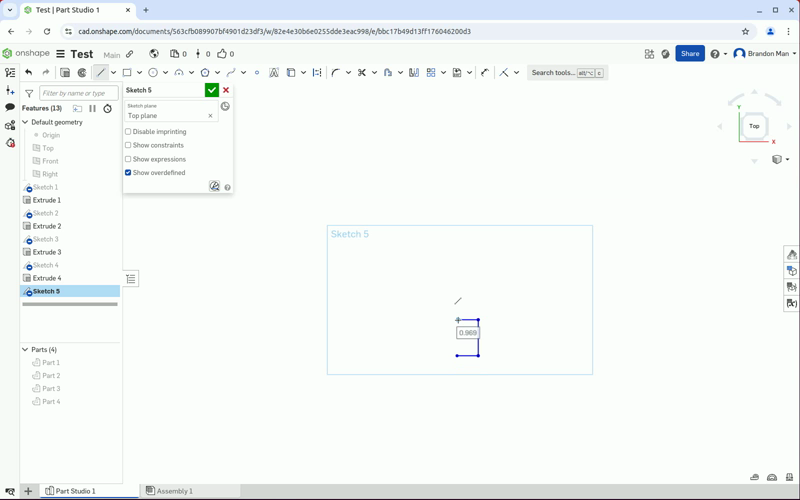
scroll(-6)
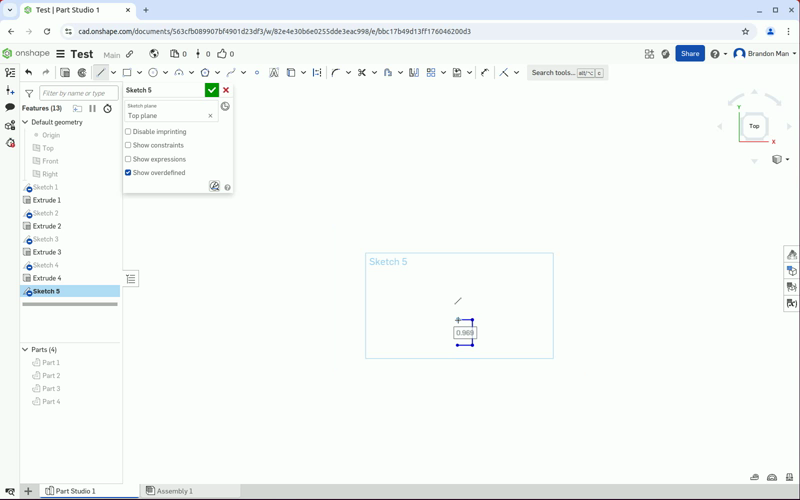
scroll(-6)
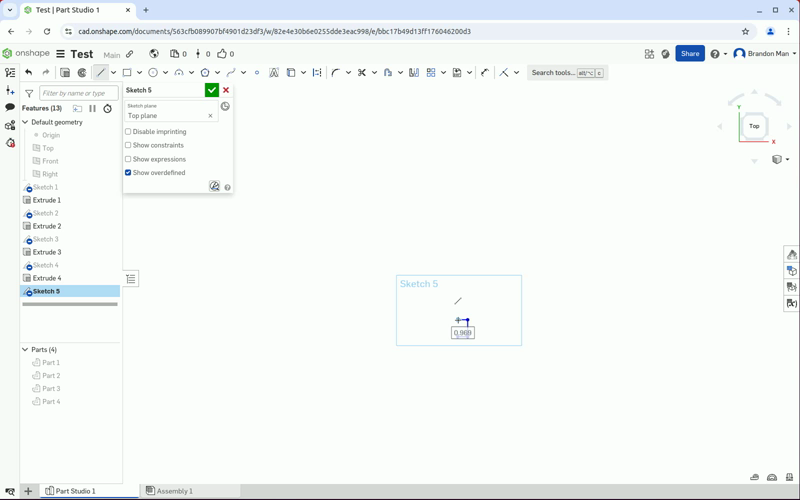
scroll(-6)
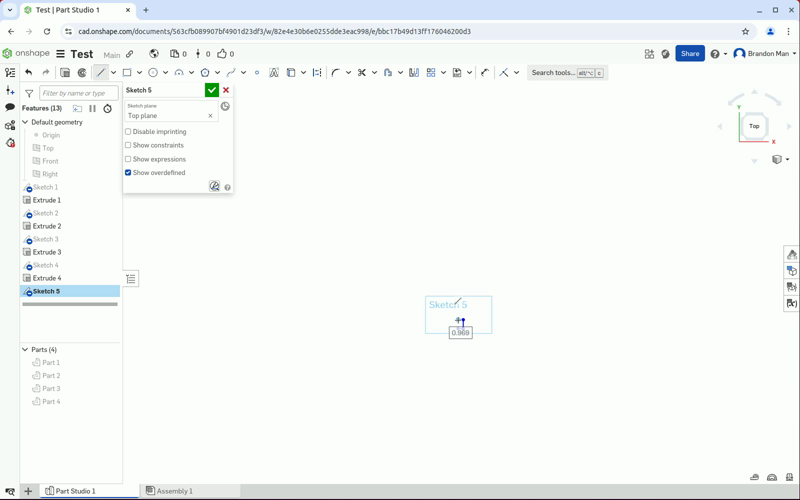
key_up(shift)
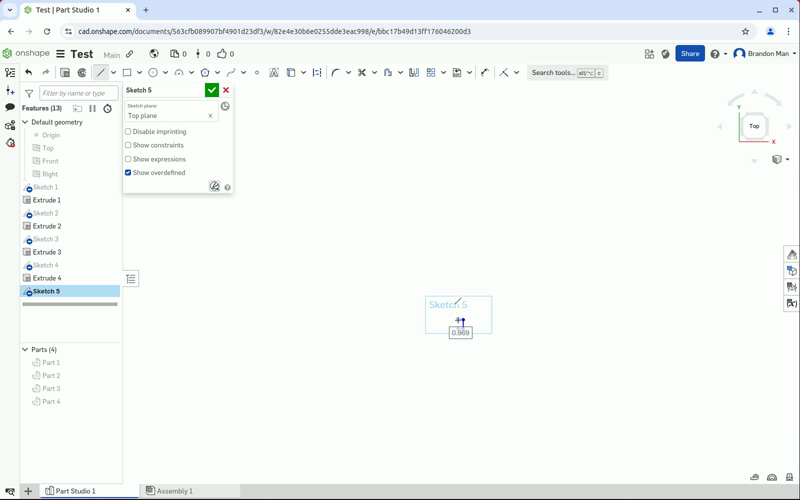
mouse_move(488, 319)
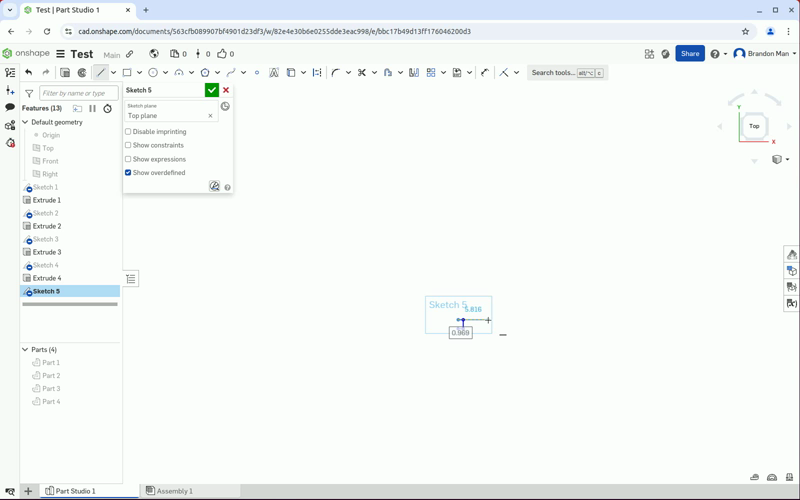
key_down(shift)
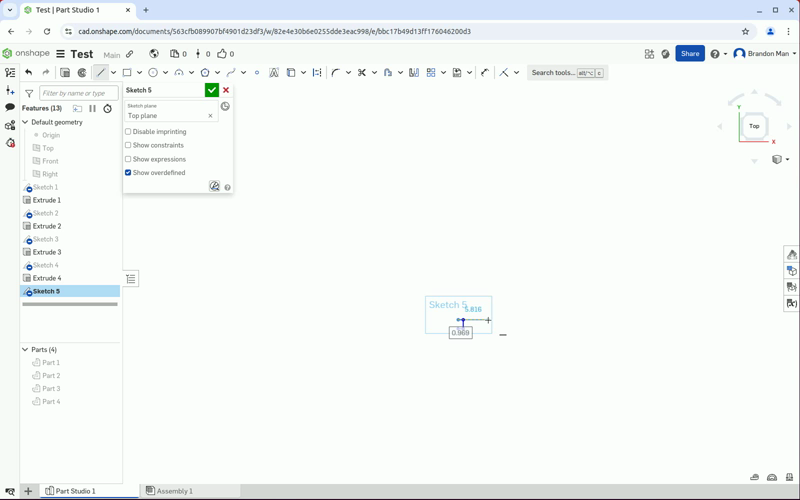
mouse_move(458, 328)
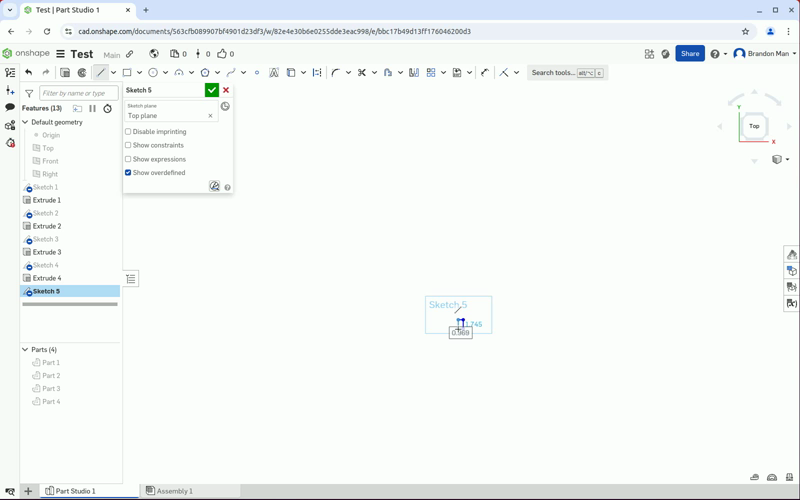
key_up(shift)
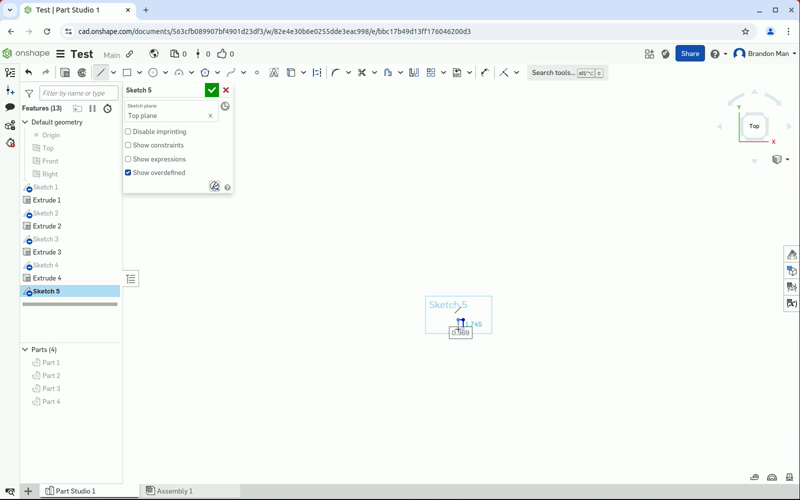
click(458, 328)
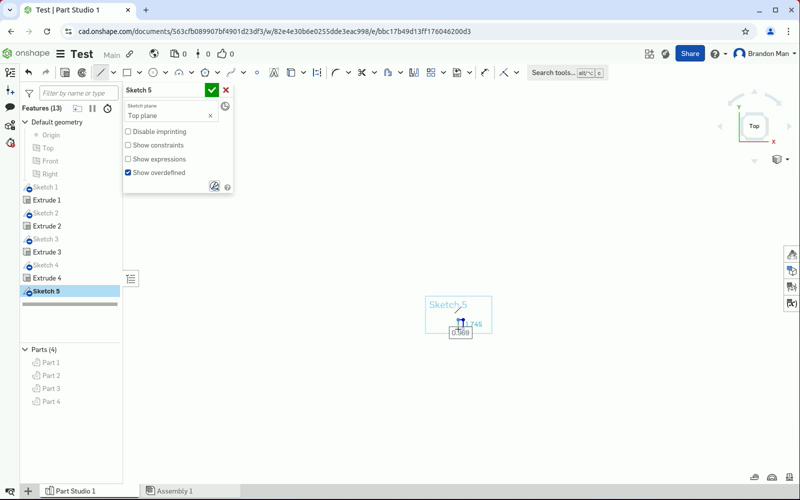
key(esc)
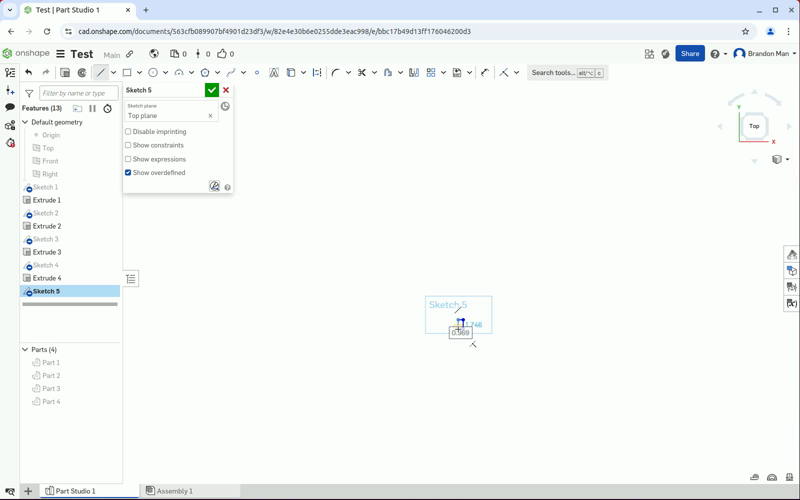
mouse_move(461, 319)
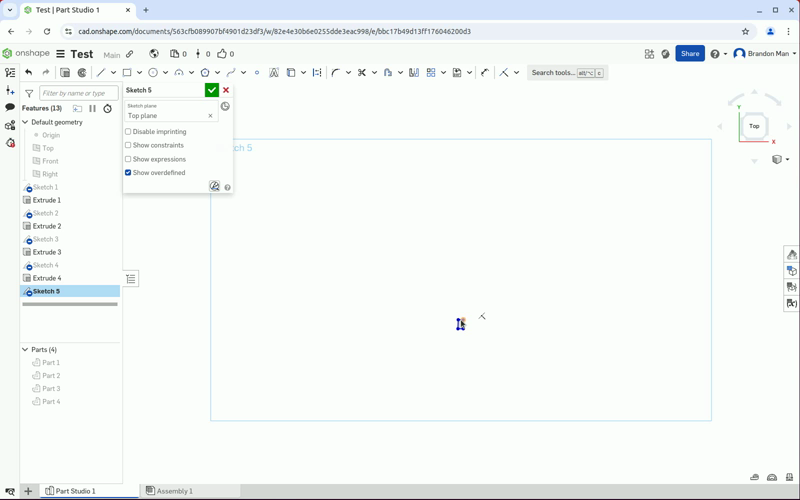
scroll(6)
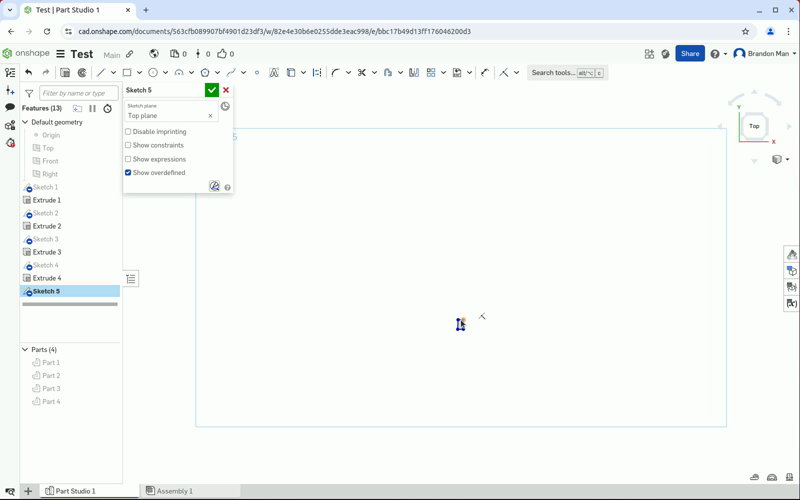
scroll(6)
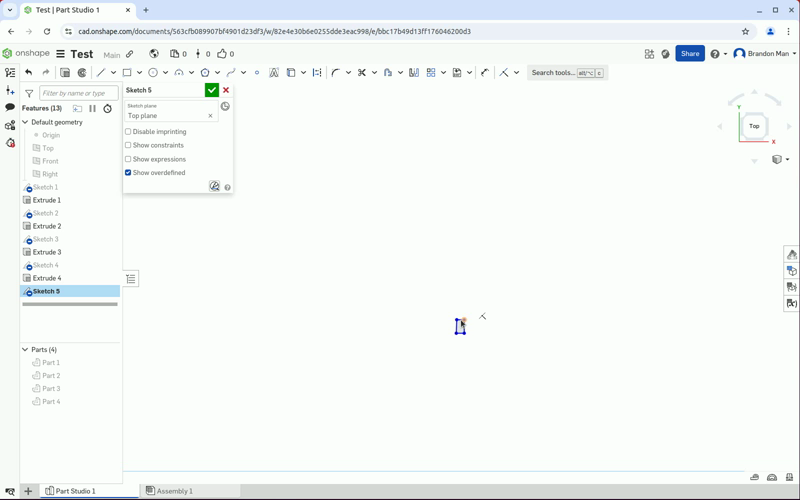
scroll(6)
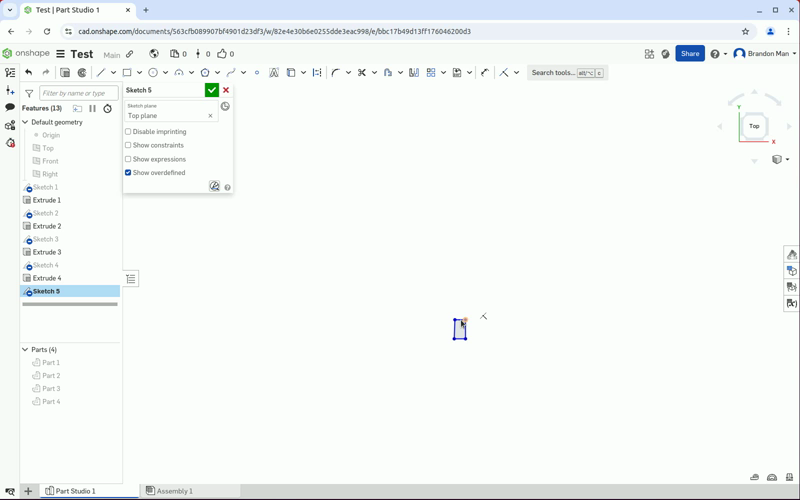
scroll(6)
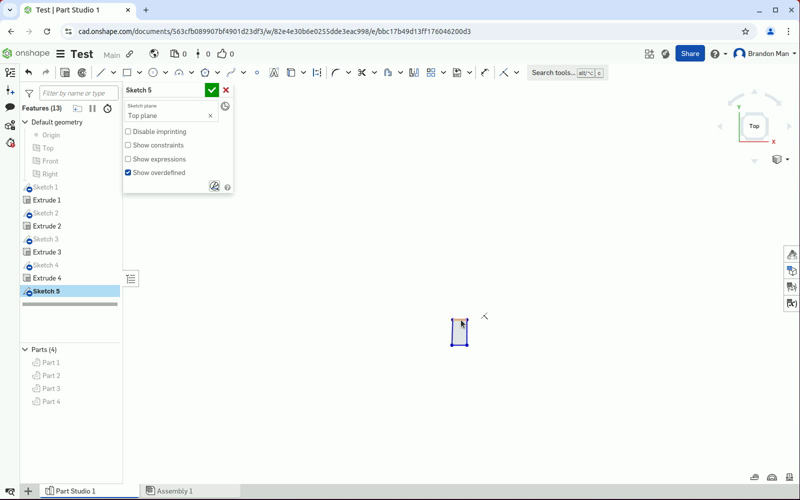
scroll(6)
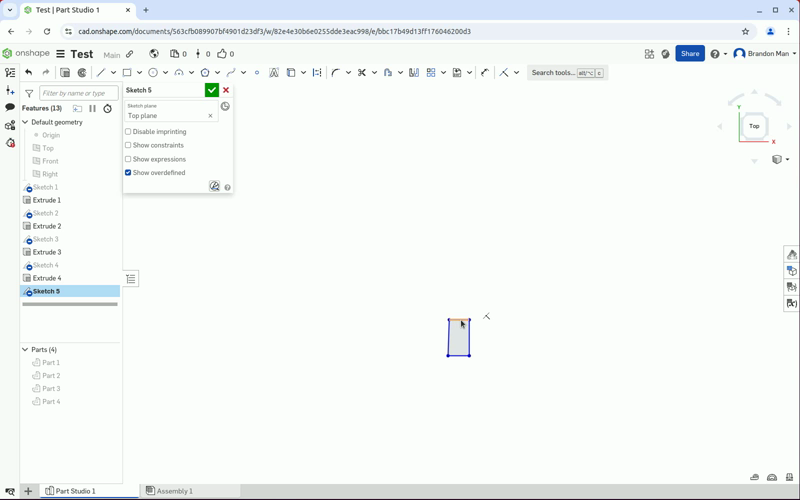
scroll(6)
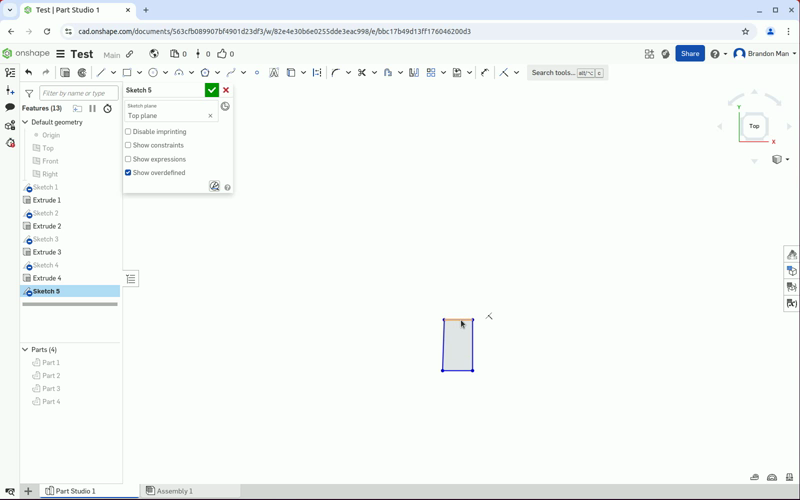
scroll(6)
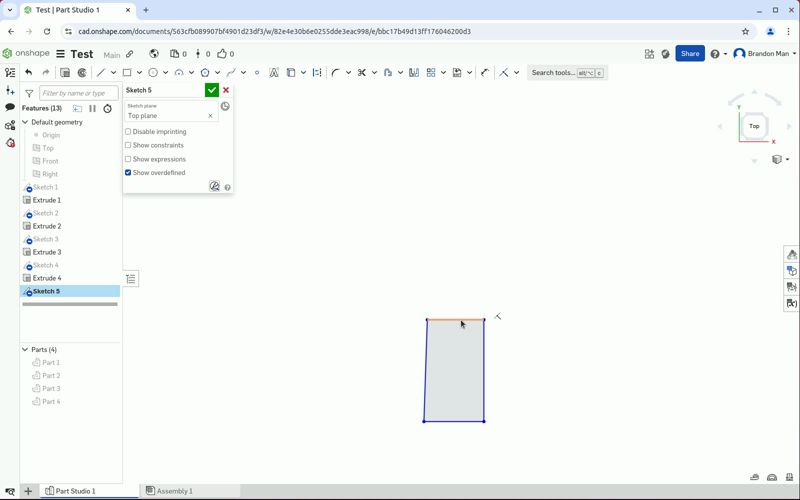
click(461, 319)
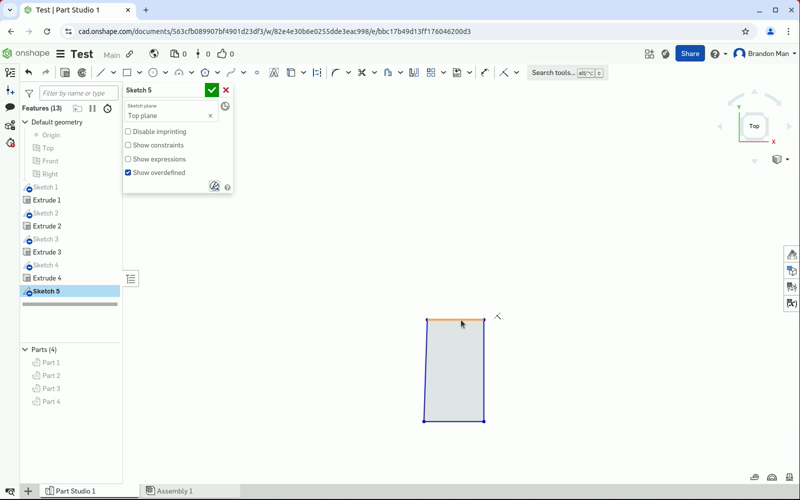
scroll(-6)
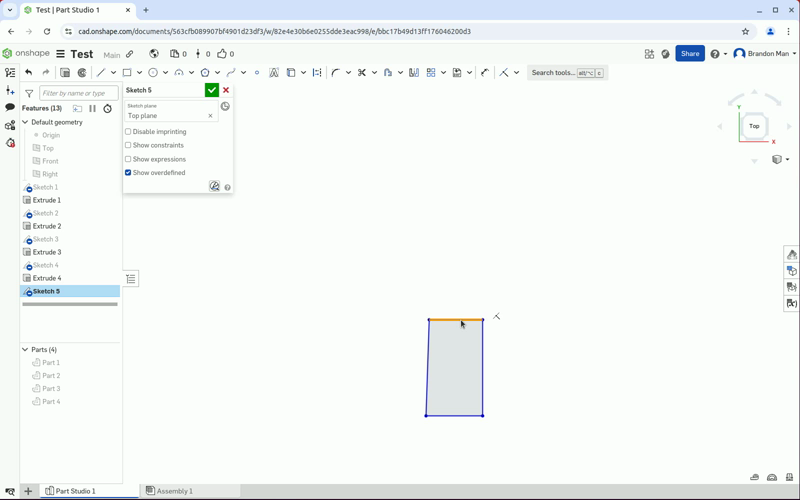
scroll(-6)
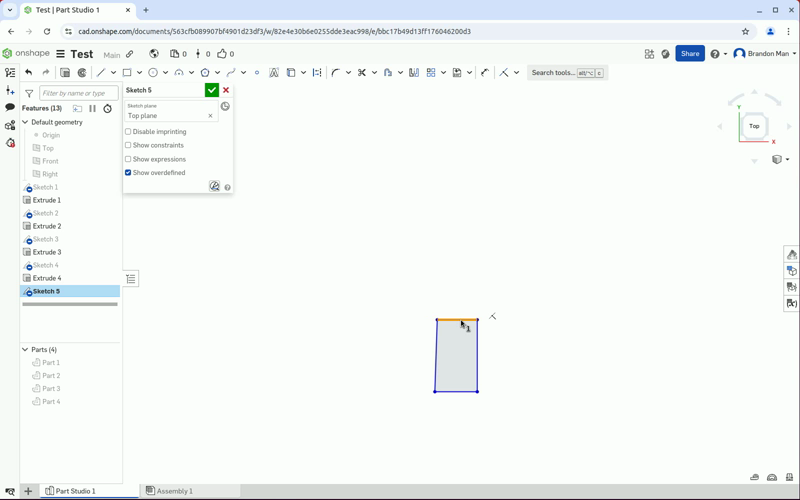
scroll(-6)
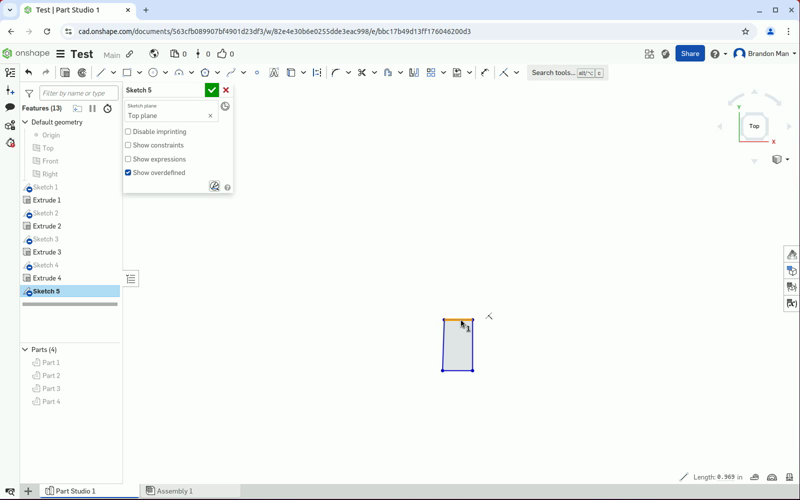
scroll(-6)
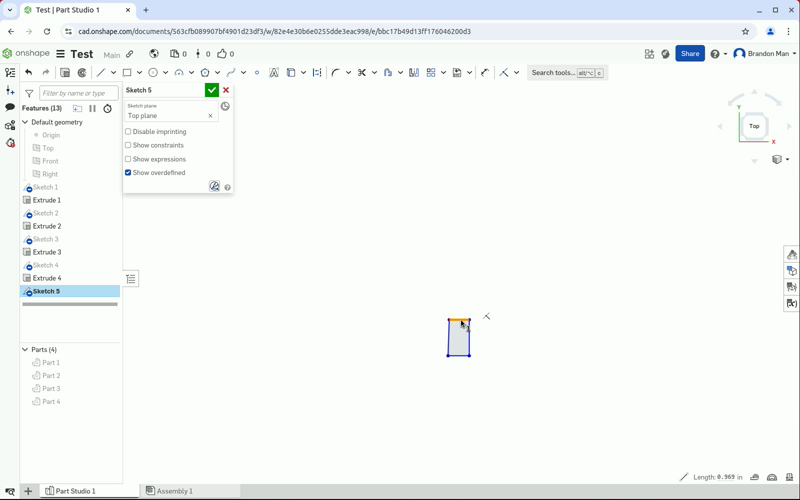
scroll(-6)
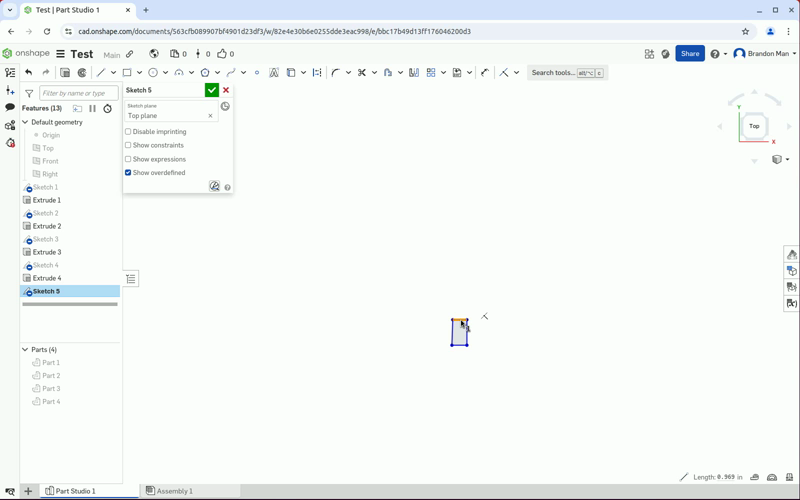
scroll(-6)
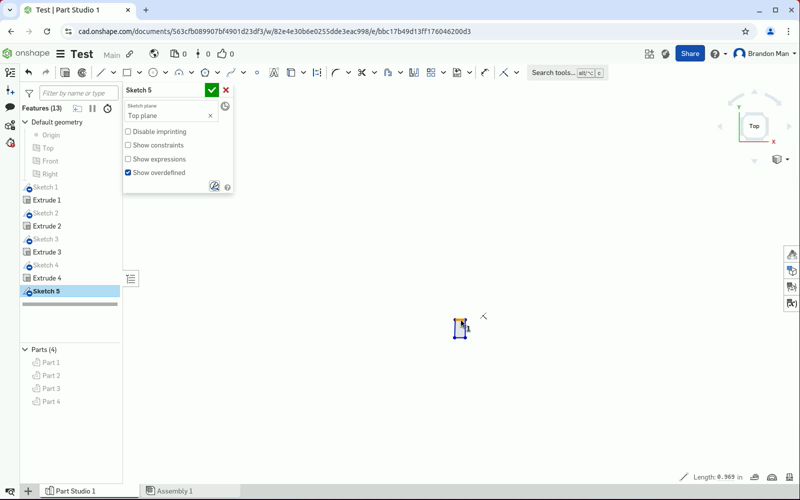
scroll(-6)
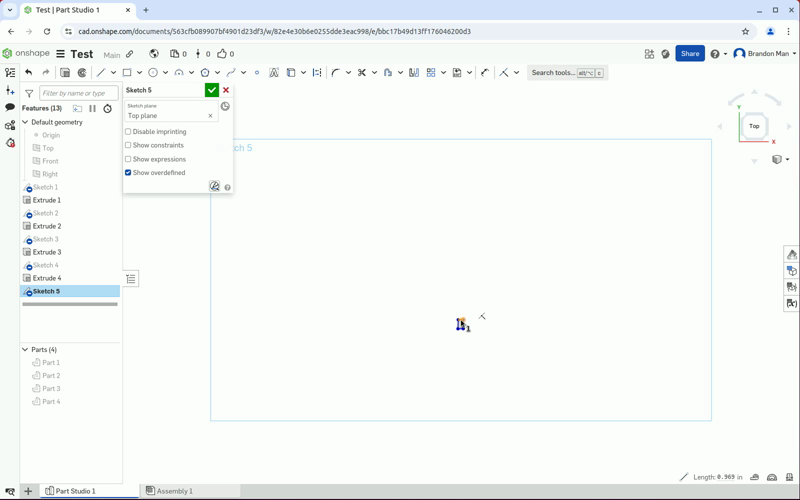
mouse_move(73, 352)
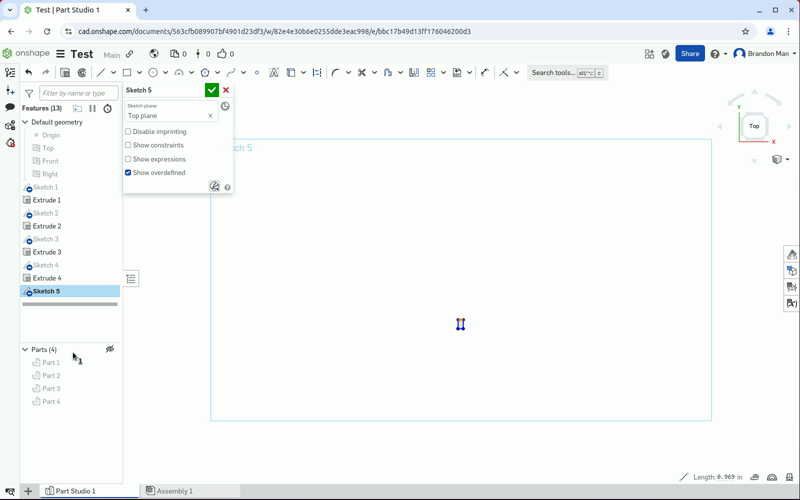
key(shift+y)
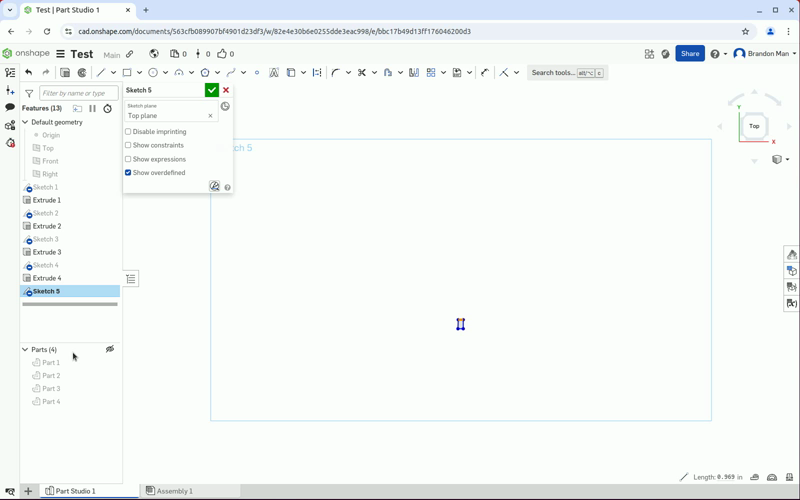
key(shift+e)
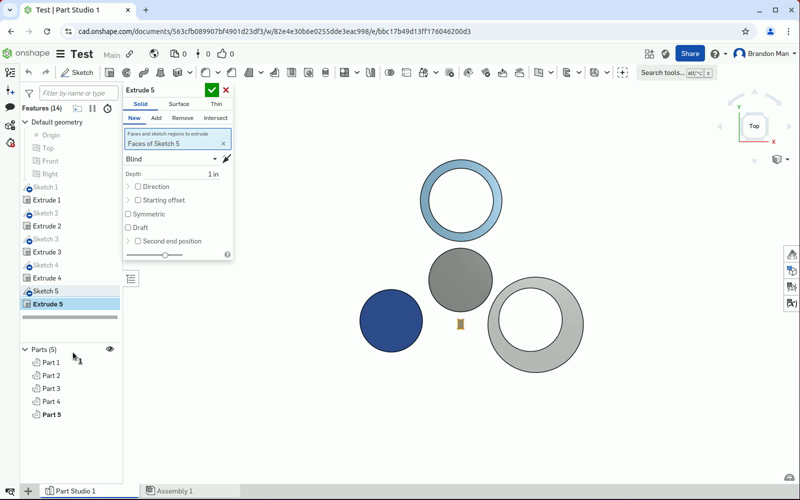
mouse_move(143, 106)
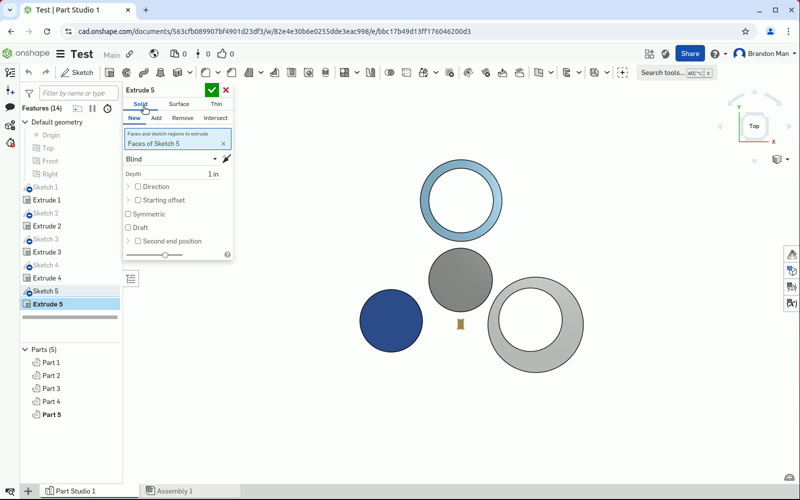
click(143, 106)
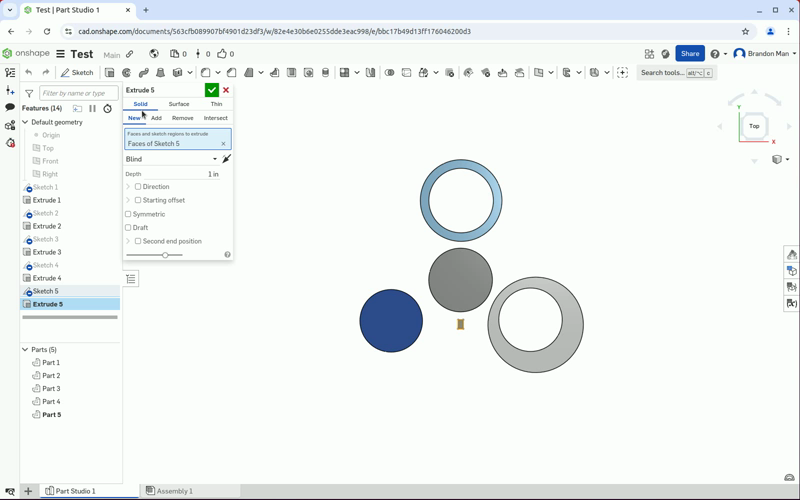
mouse_move(137, 120)
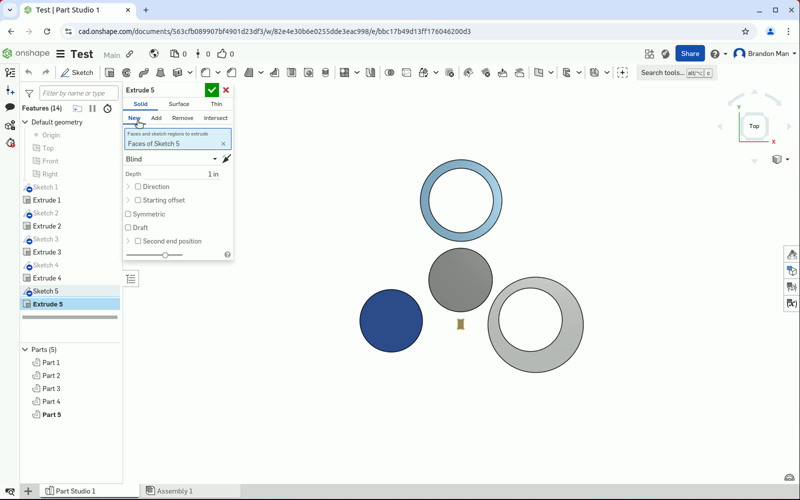
click(137, 120)
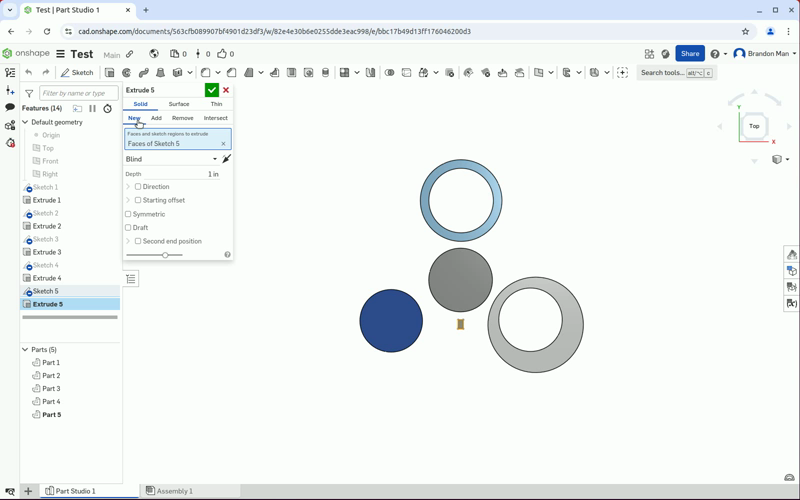
key(tab, 4)
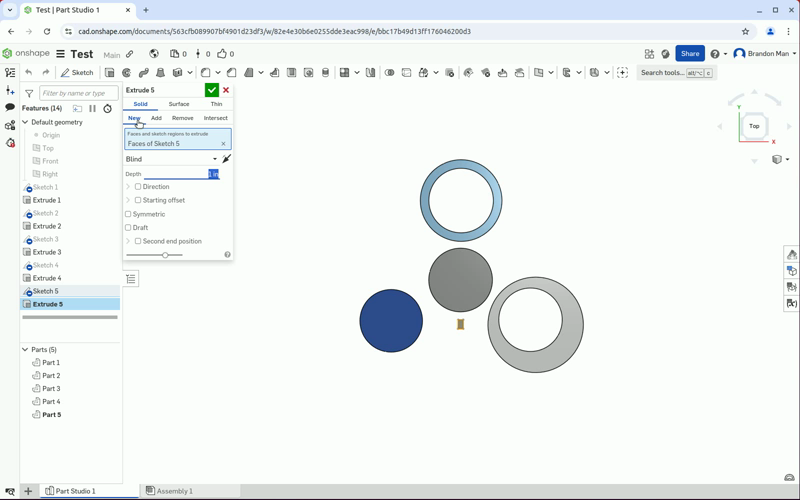
text(3.611)
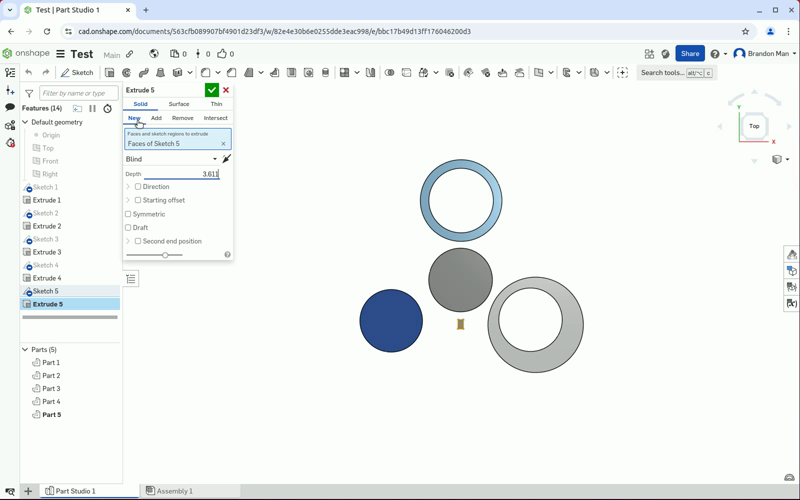
key(enter)
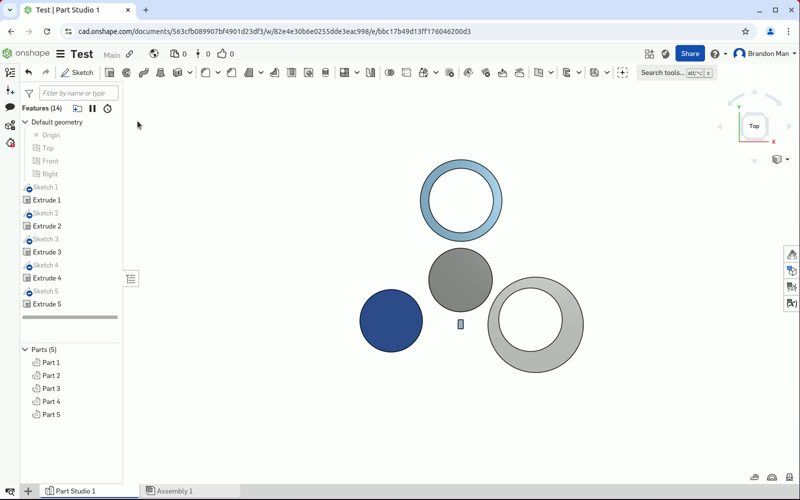
key(shift+h)
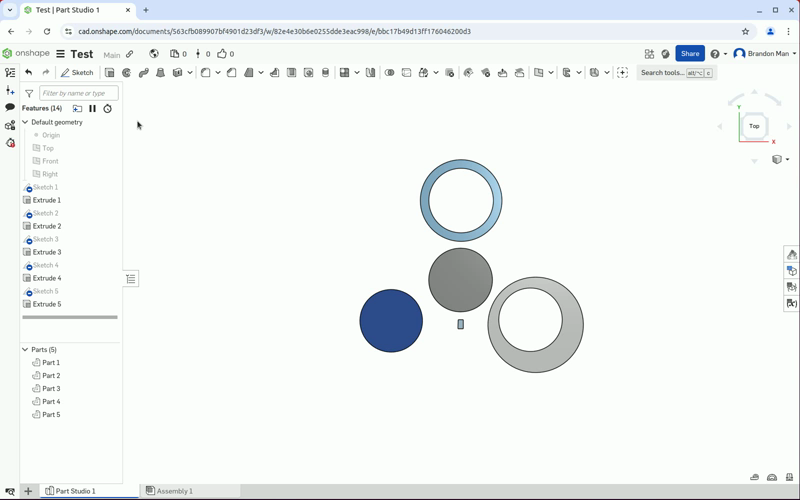
key(shift+h)
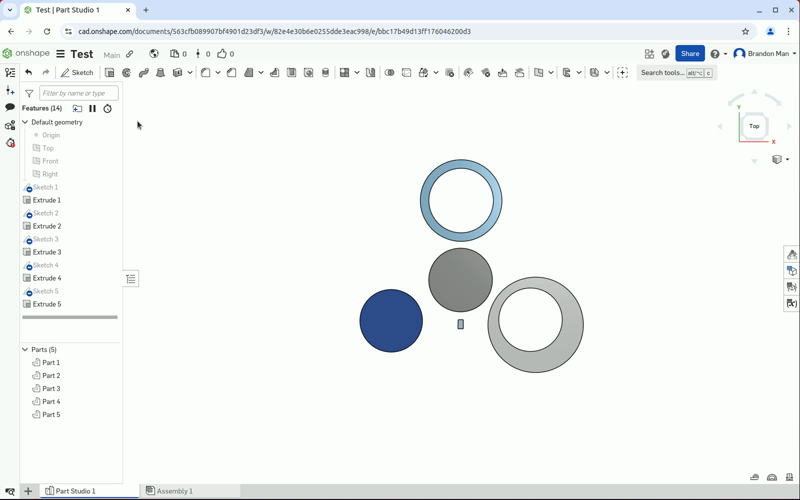
mouse_move(73, 189)
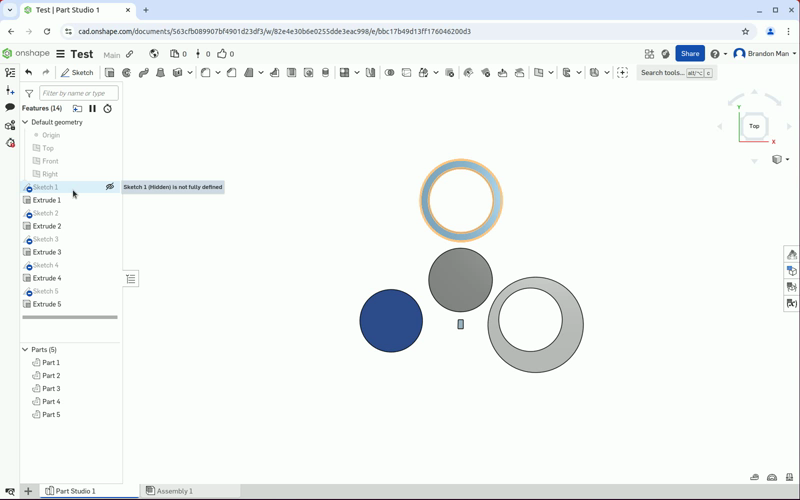
click(73, 189)
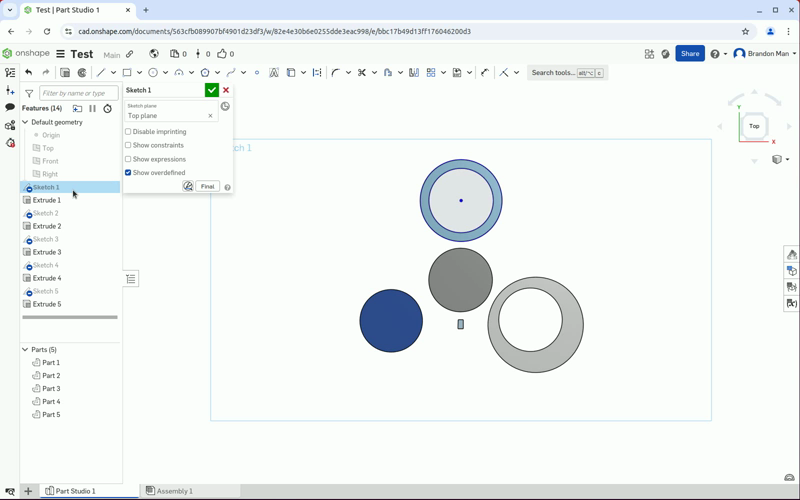
mouse_move(229, 92)
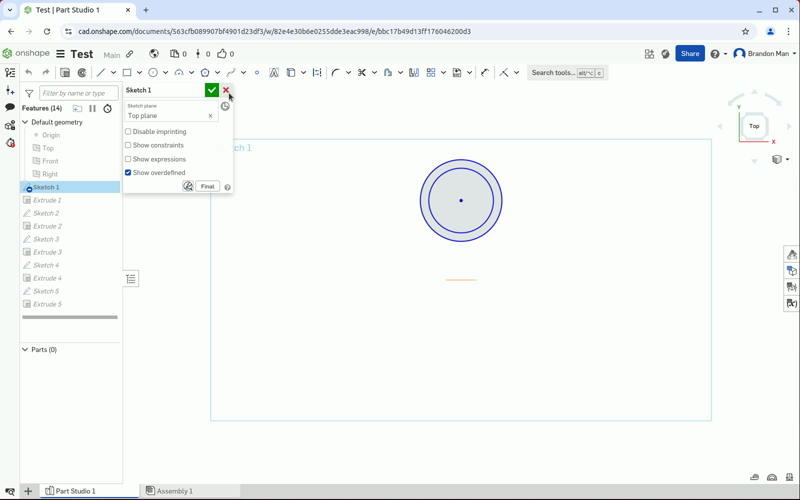
click(229, 92)
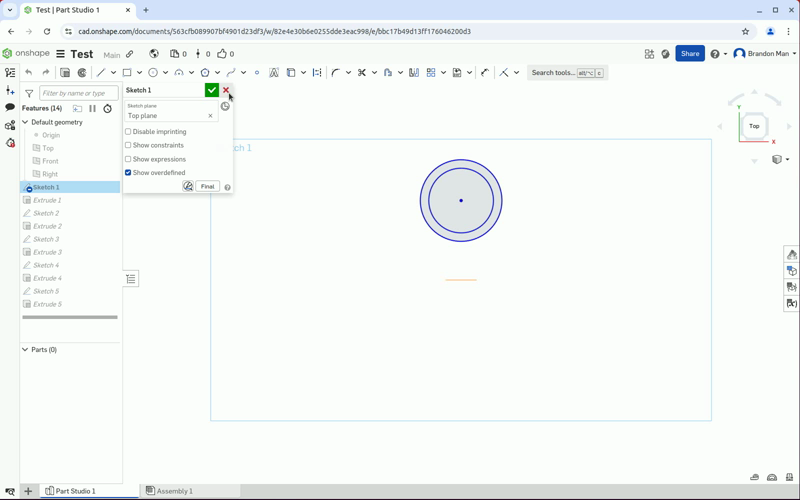
key(shift+s)
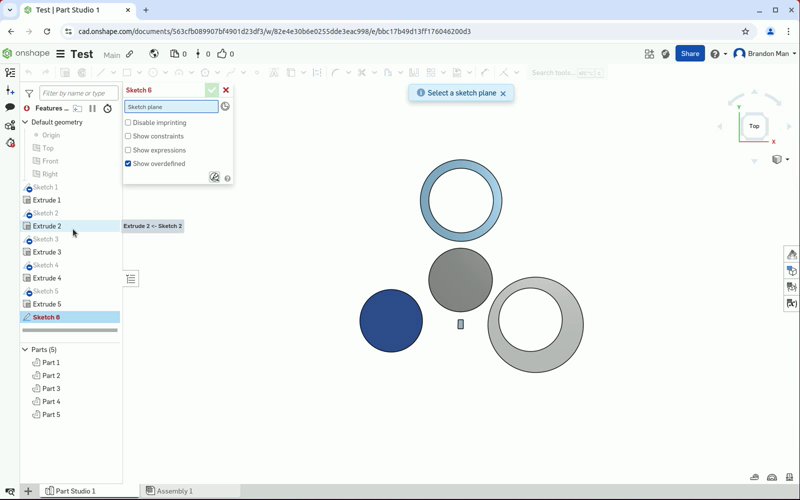
scroll(3)
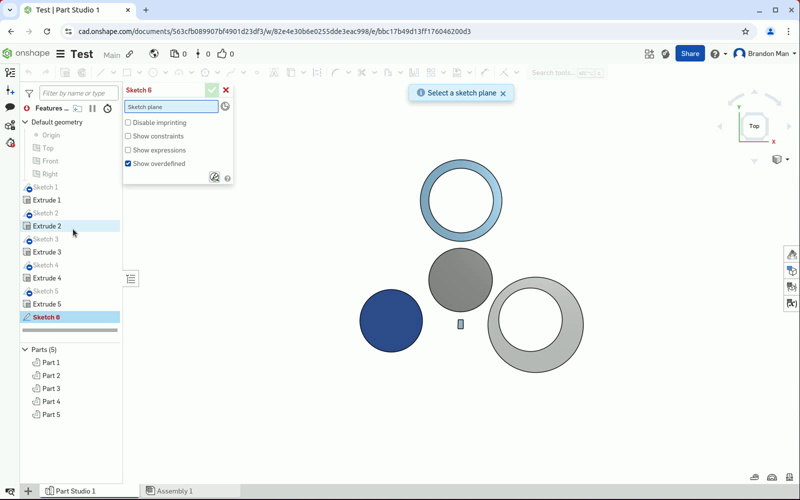
mouse_move(73, 150)
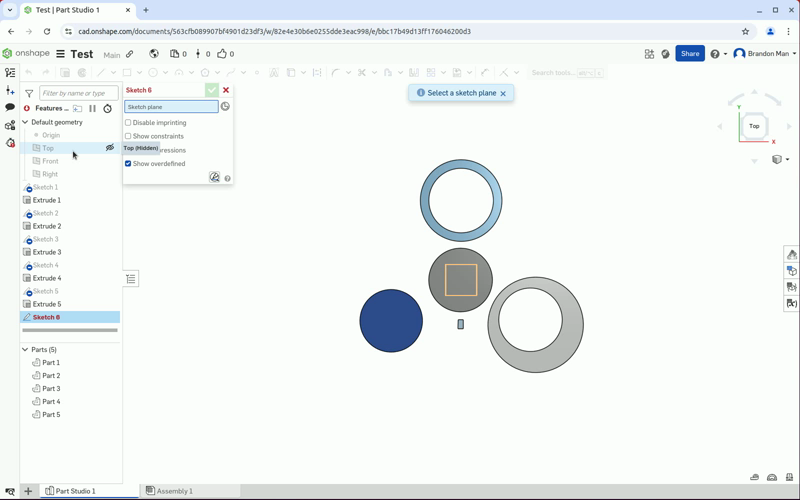
click(73, 150)
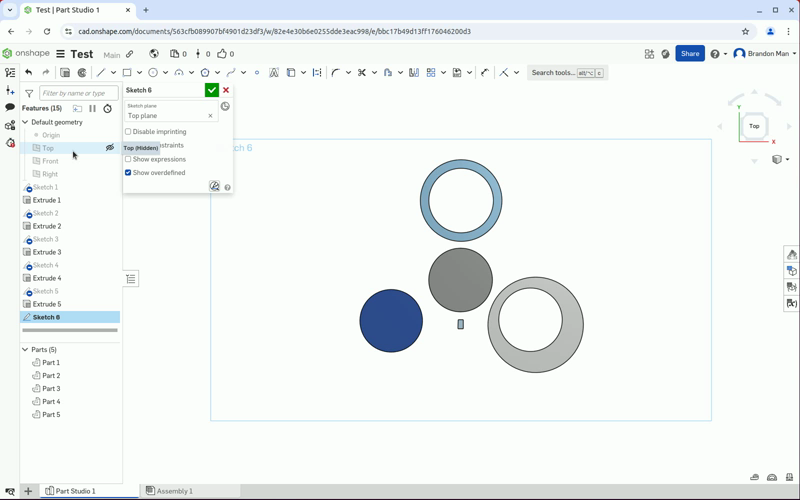
mouse_move(73, 352)
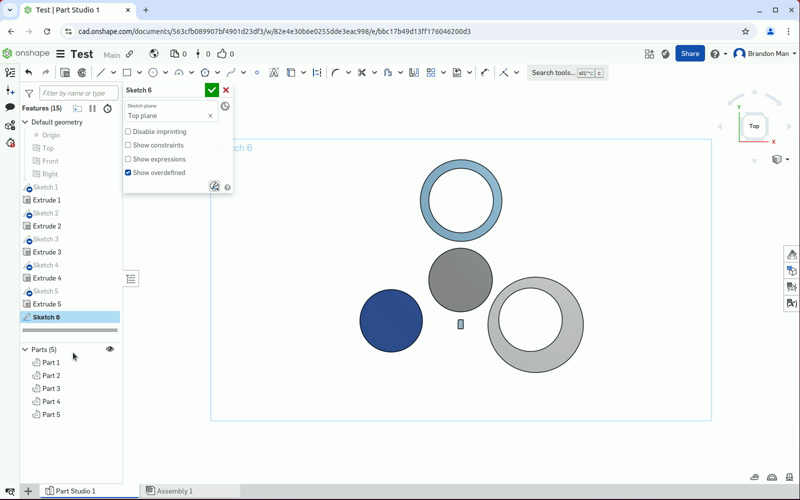
key(y)
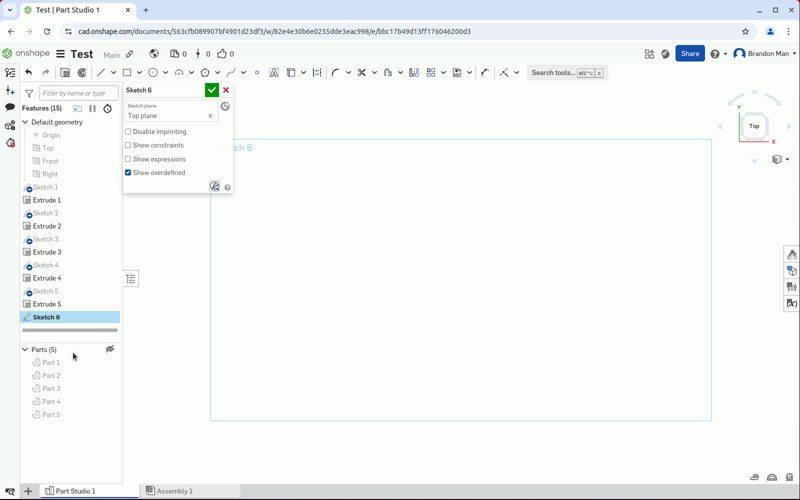
key(l)
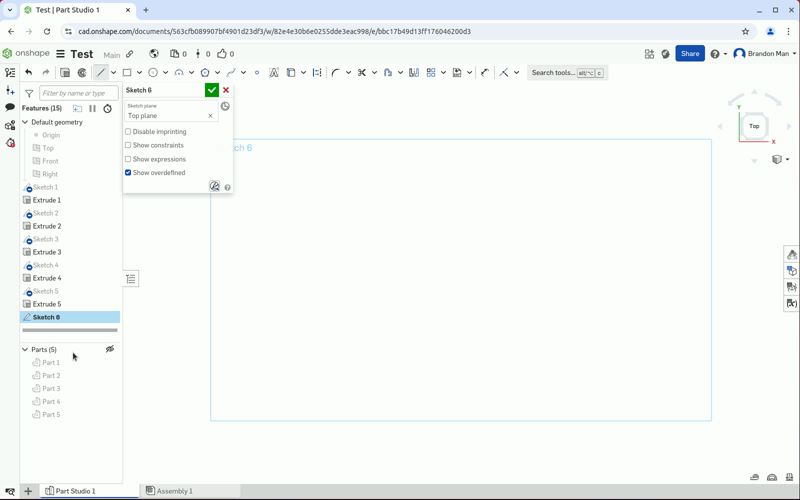
key_down(shift)
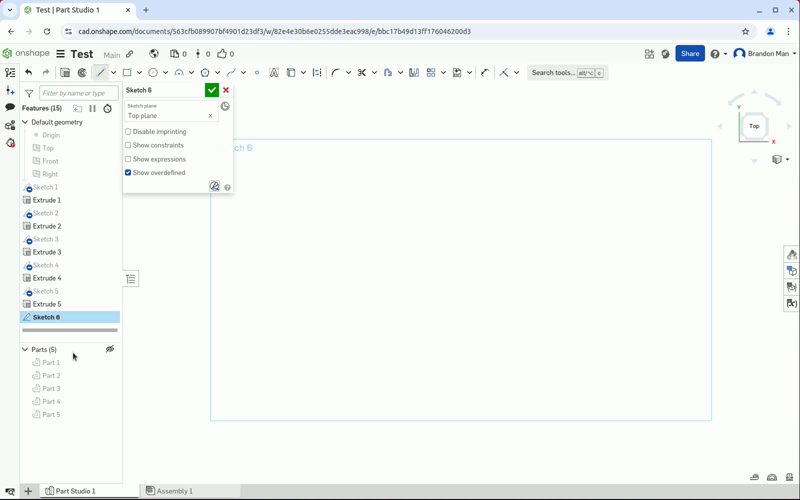
mouse_move(492, 261)
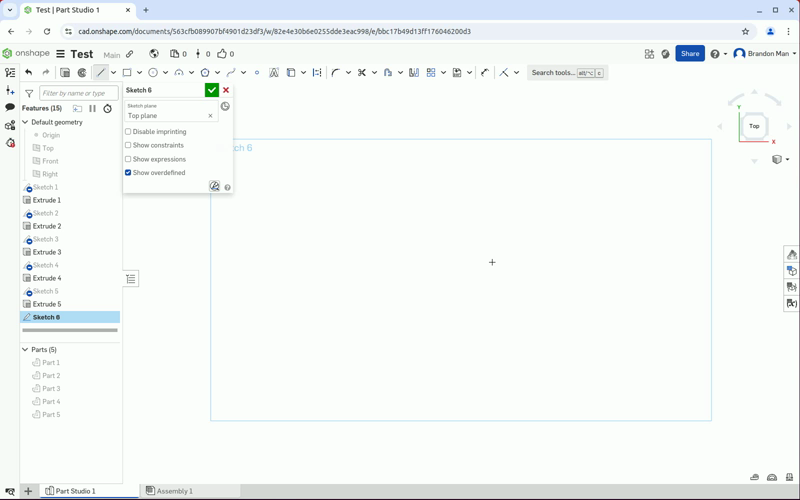
click(492, 261)
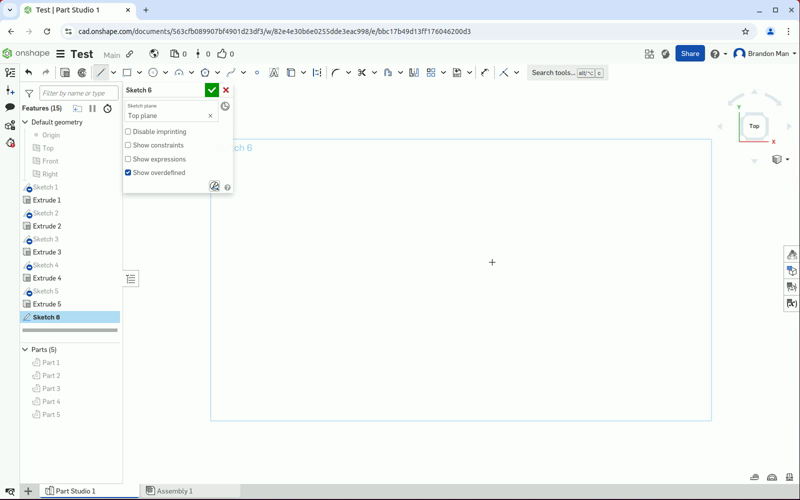
key_up(shift)
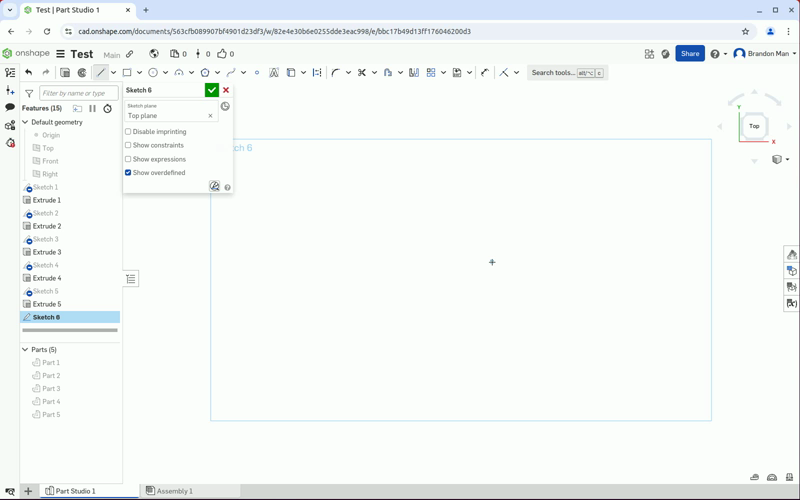
key_down(shift)
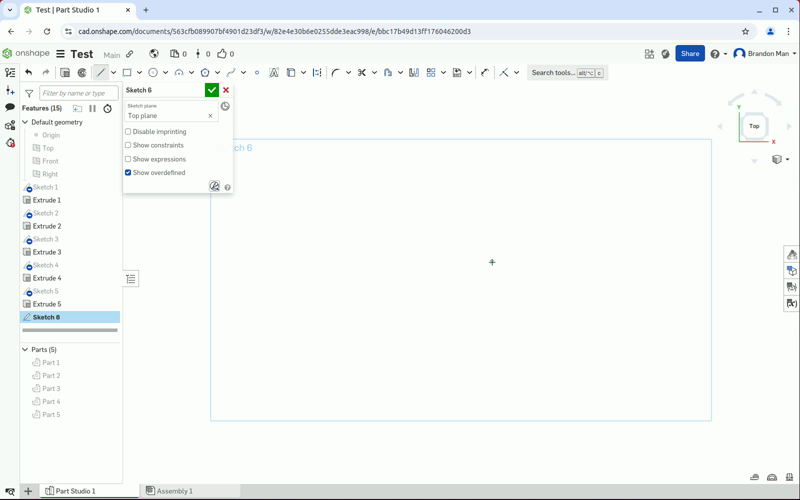
mouse_move(522, 261)
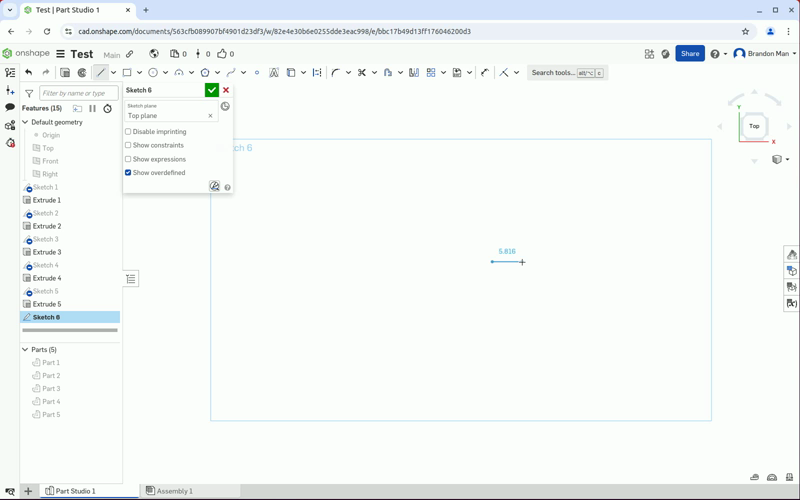
mouse_move(495, 265)
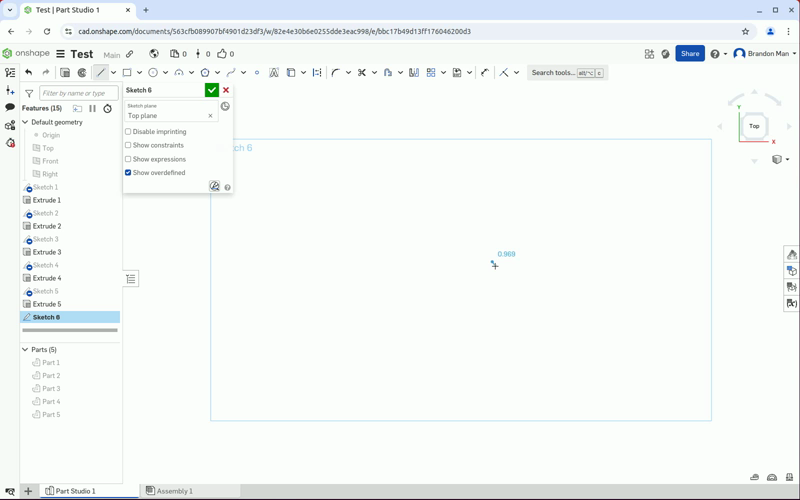
scroll(6)
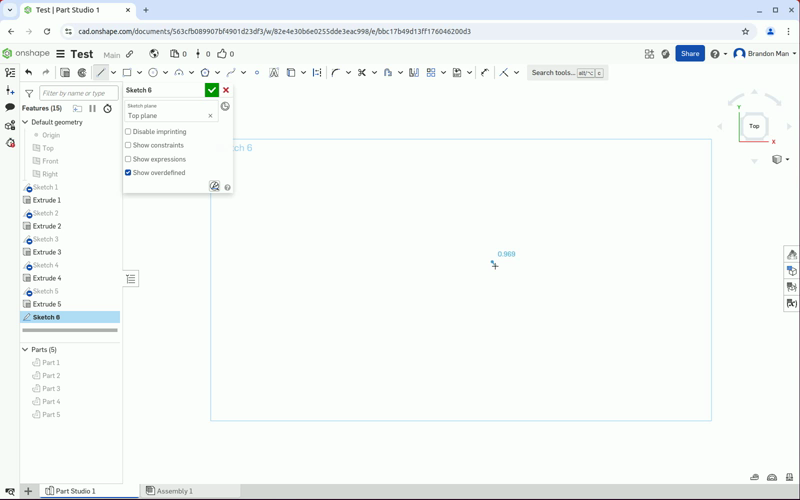
scroll(6)
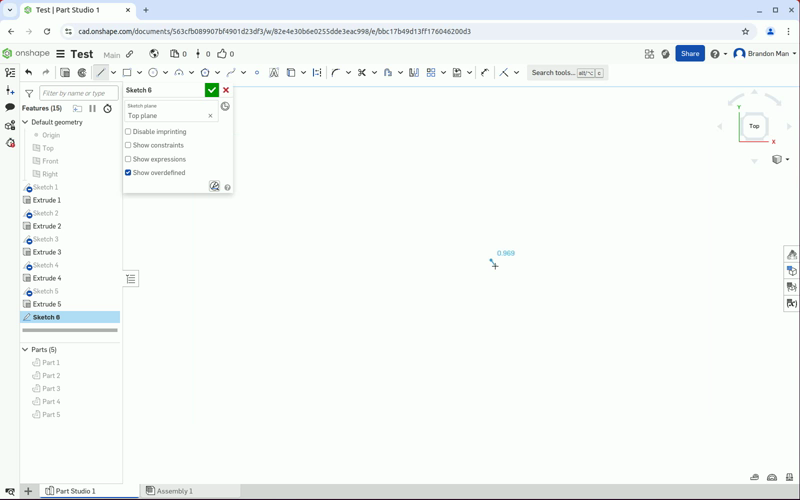
scroll(6)
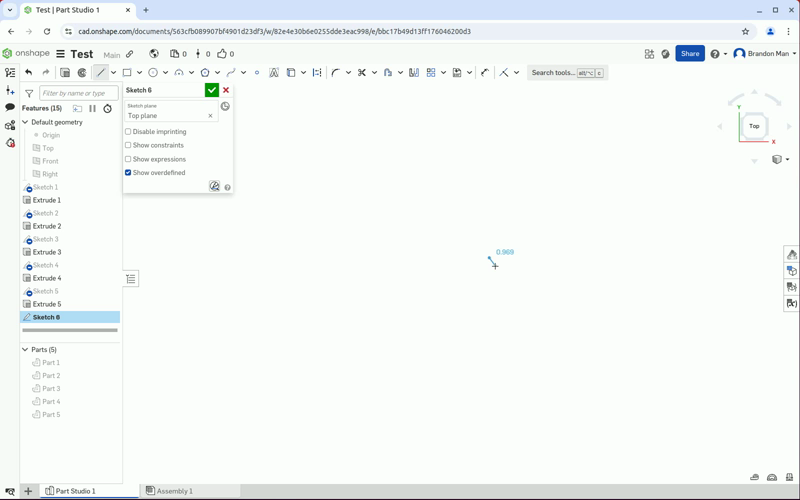
scroll(6)
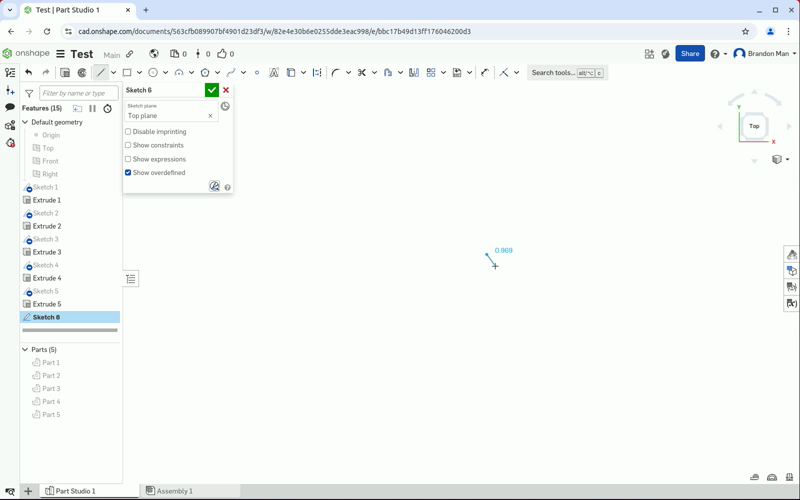
scroll(6)
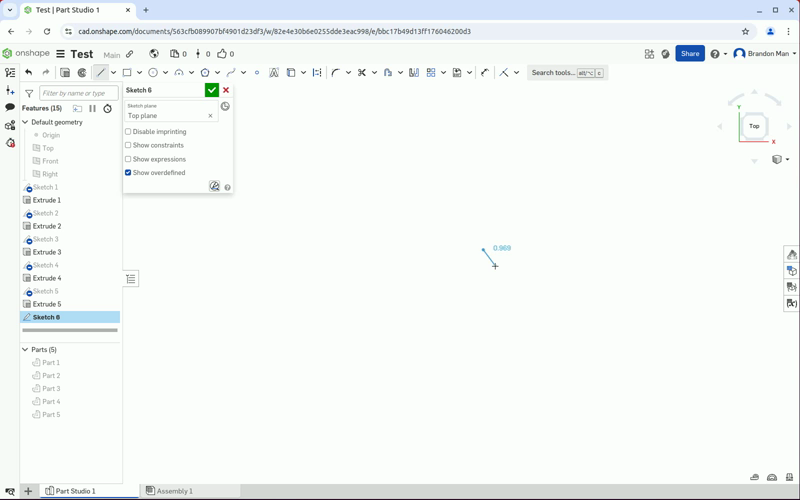
scroll(6)
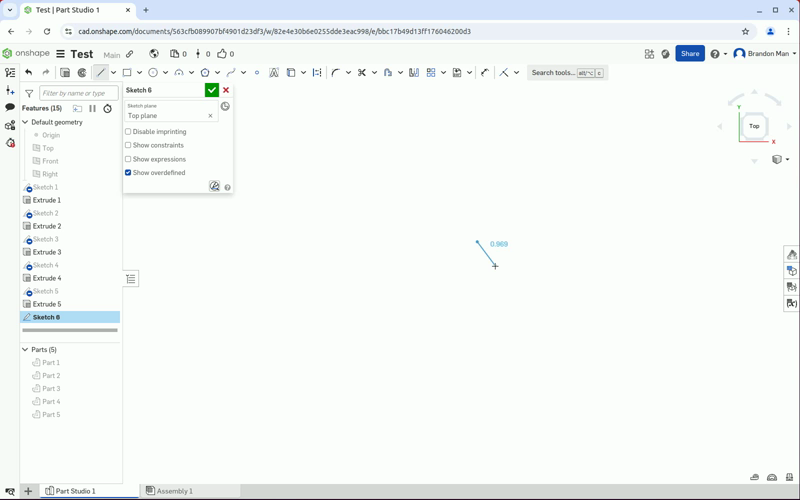
scroll(6)
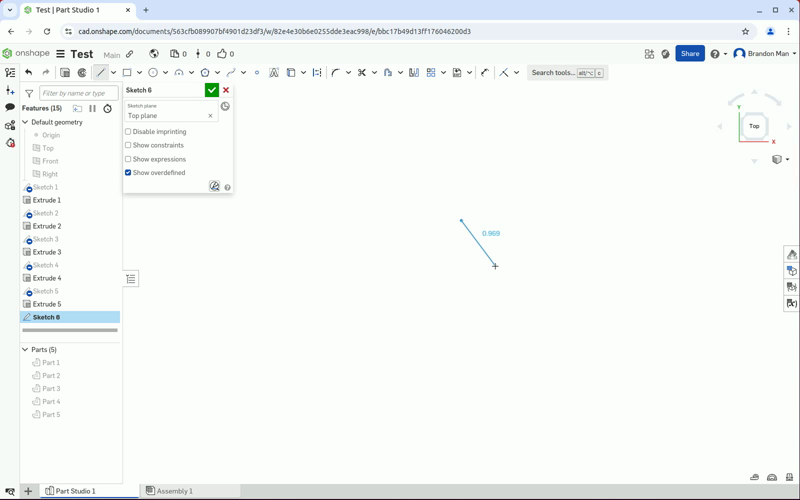
click(495, 265)
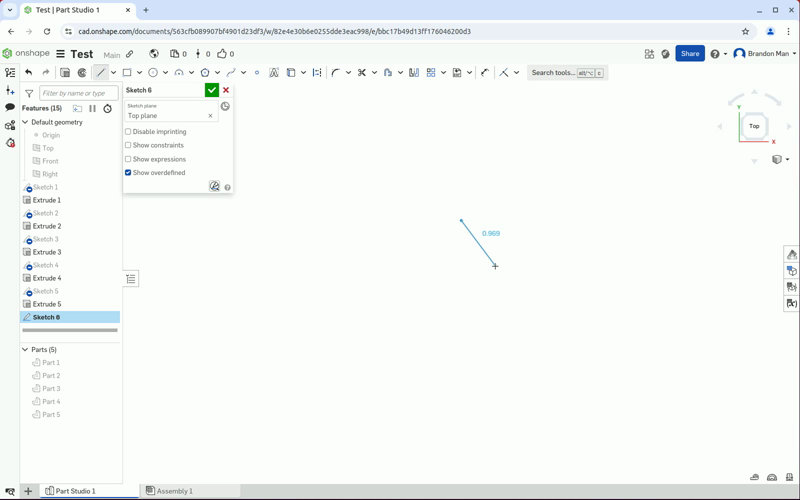
scroll(-6)
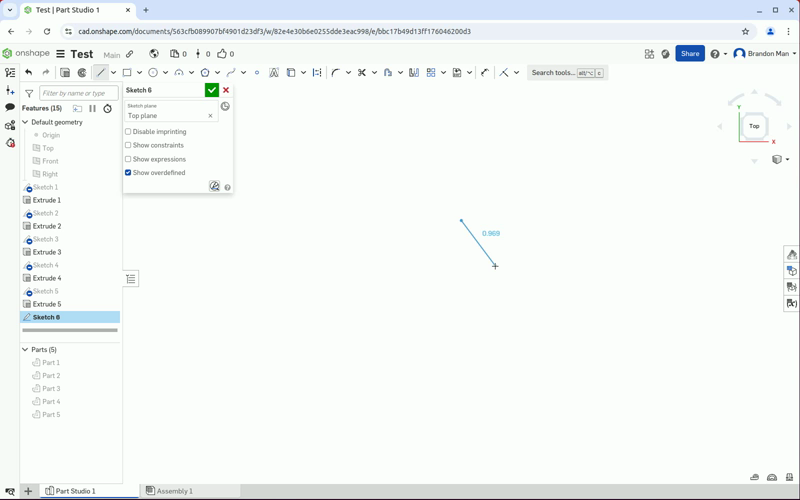
scroll(-6)
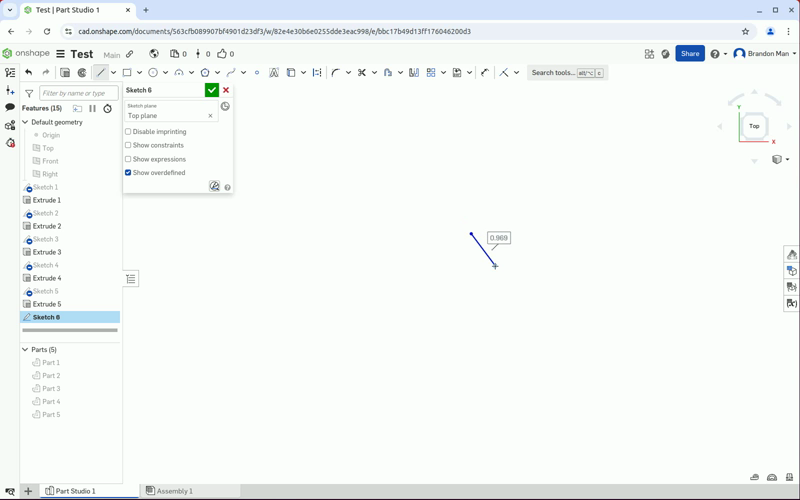
scroll(-6)
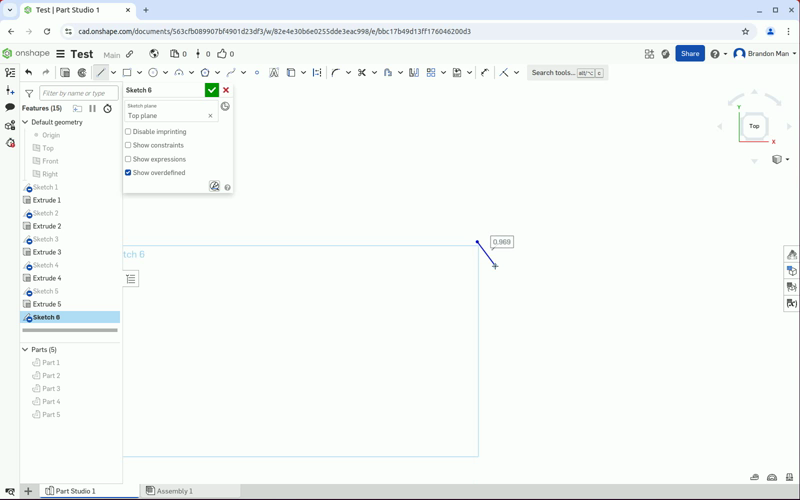
scroll(-6)
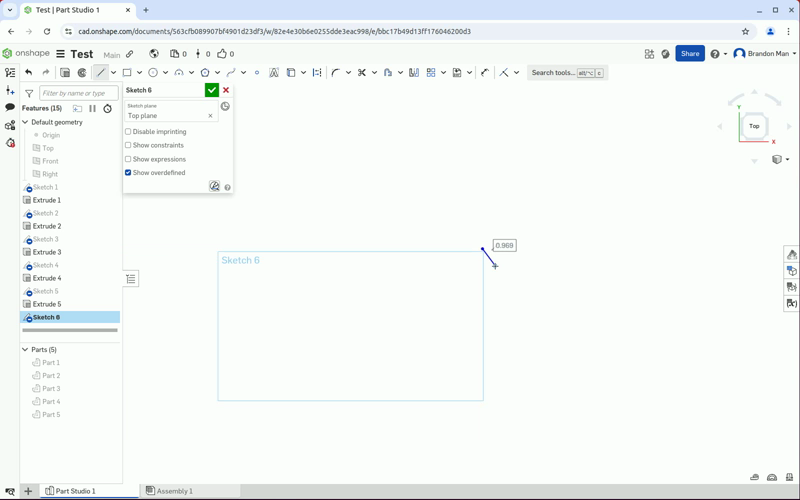
scroll(-6)
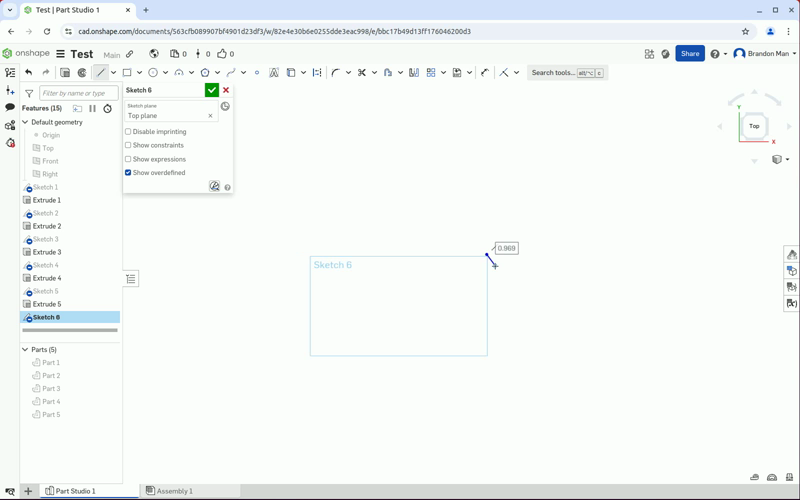
scroll(-6)
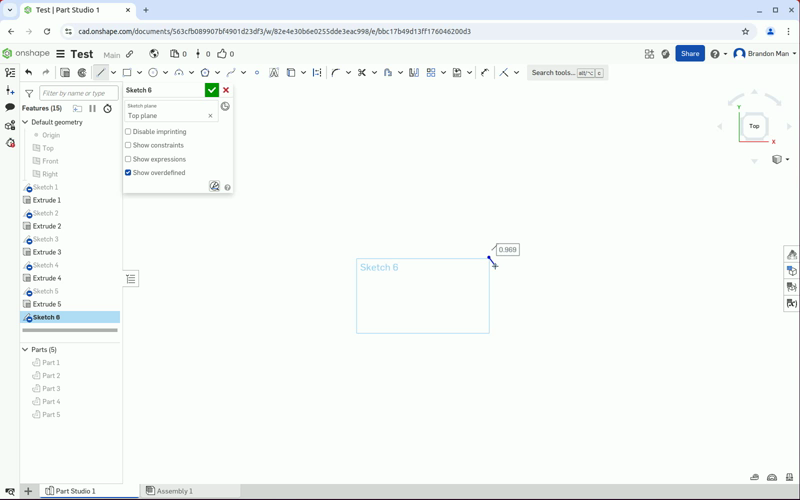
scroll(-6)
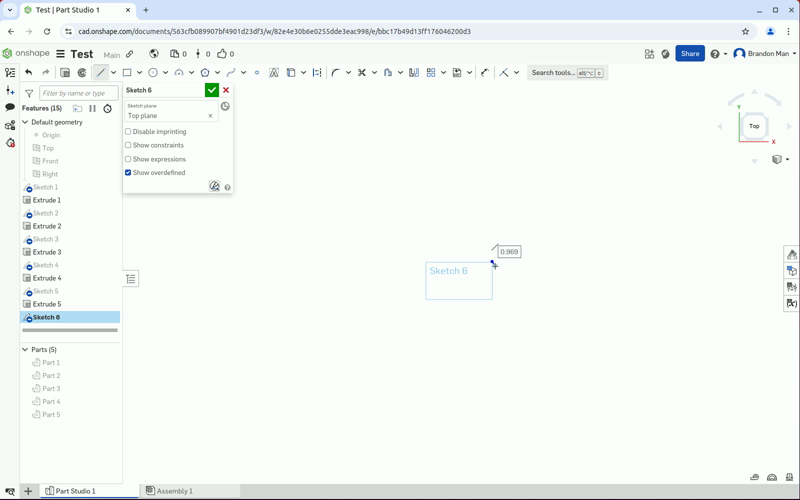
key_up(shift)
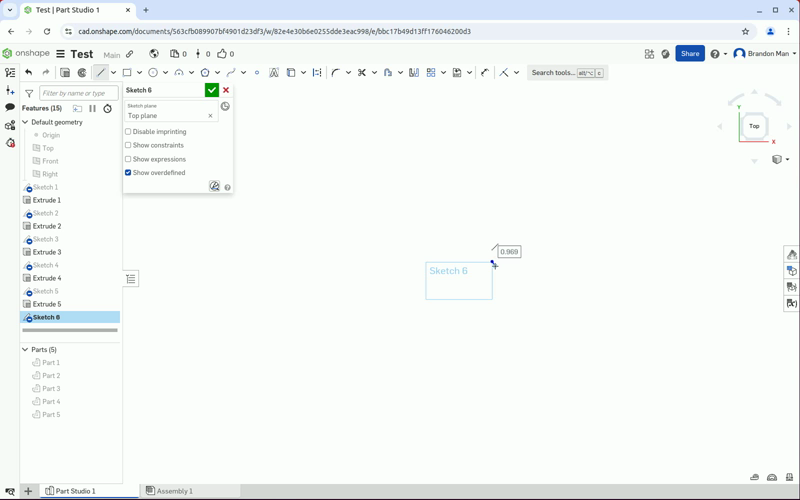
key_down(shift)
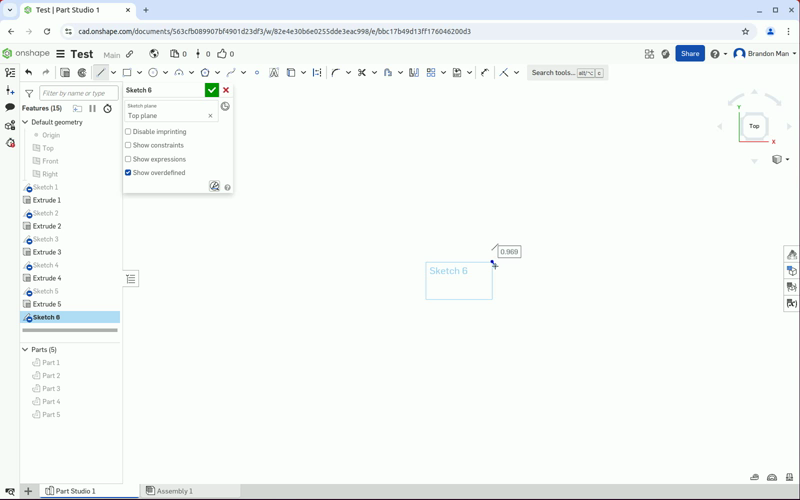
mouse_move(525, 265)
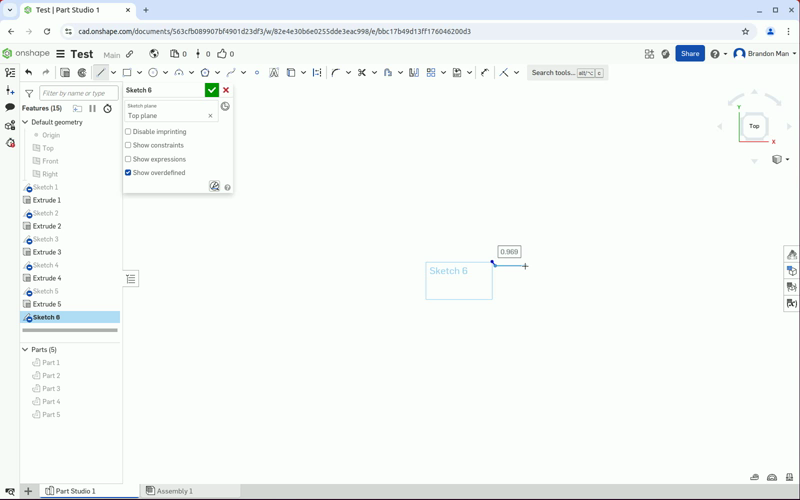
mouse_move(502, 261)
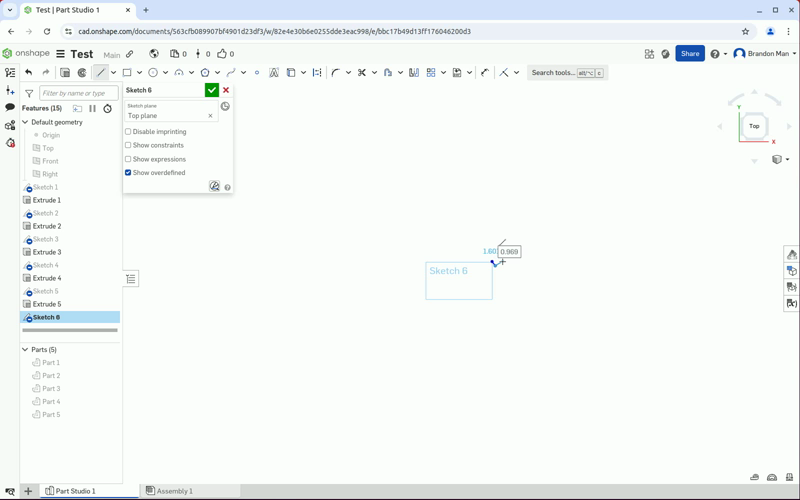
click(502, 261)
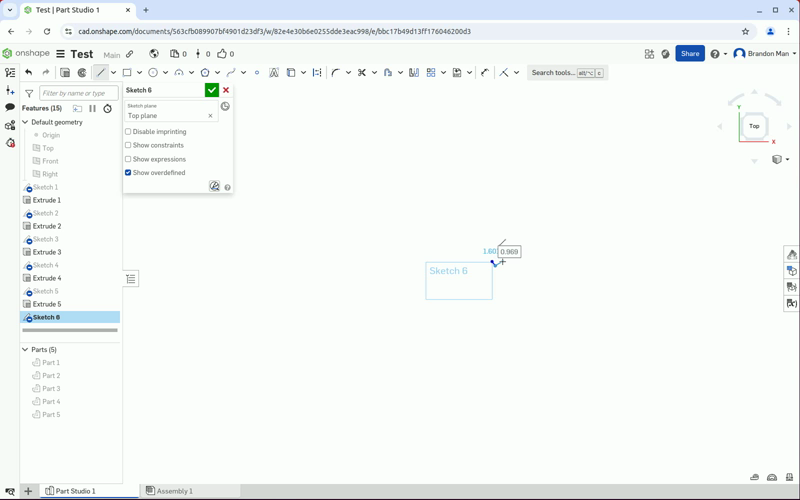
key_up(shift)
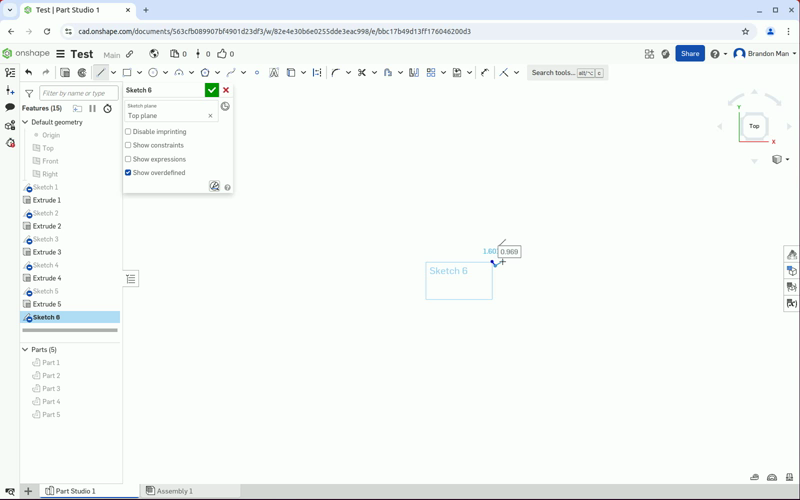
key_down(shift)
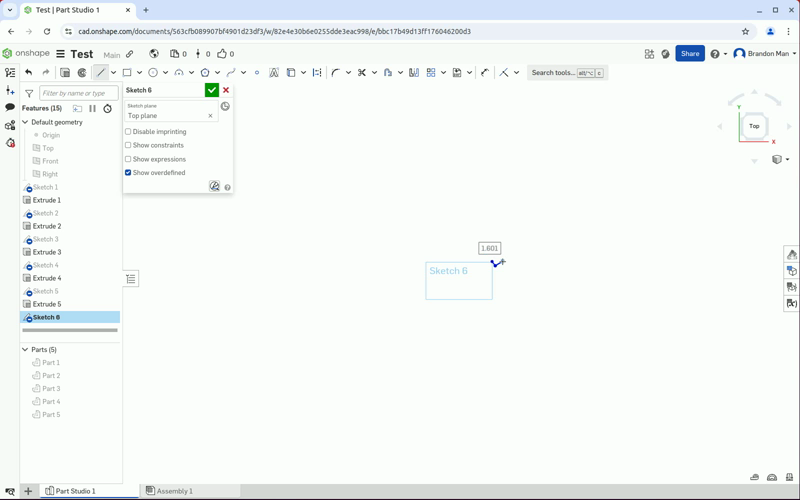
mouse_move(532, 261)
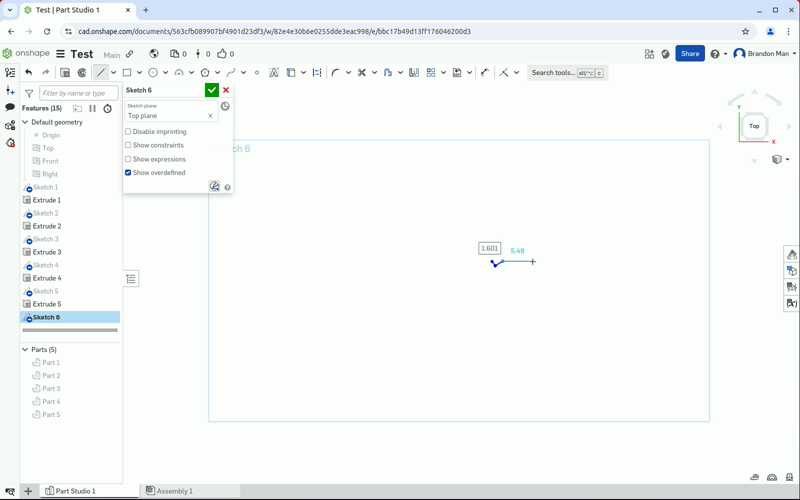
mouse_move(500, 257)
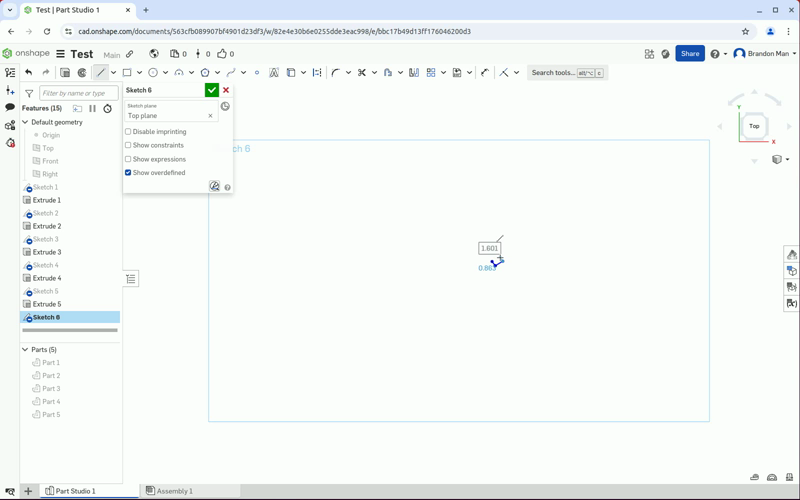
scroll(6)
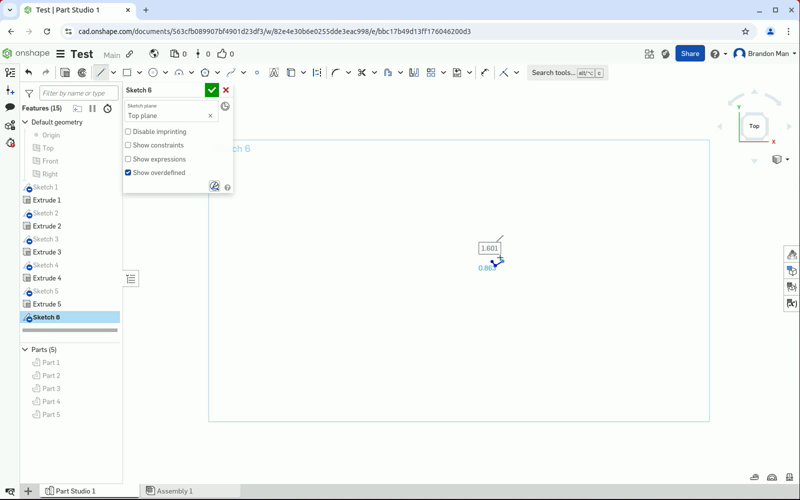
scroll(6)
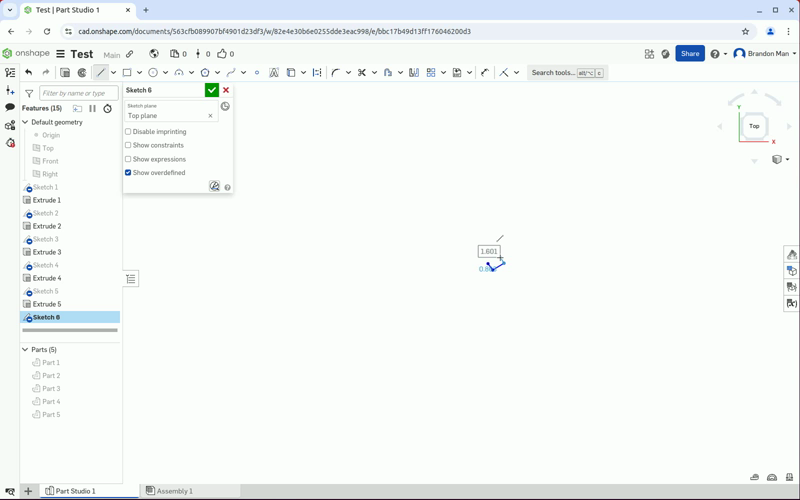
scroll(6)
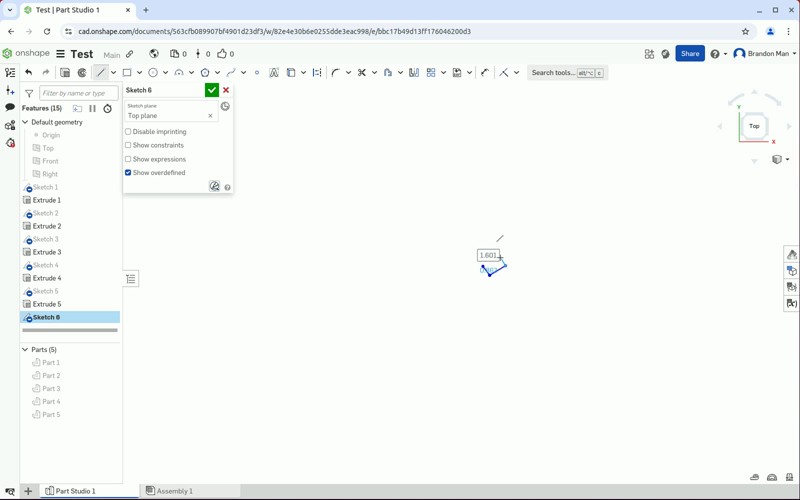
scroll(6)
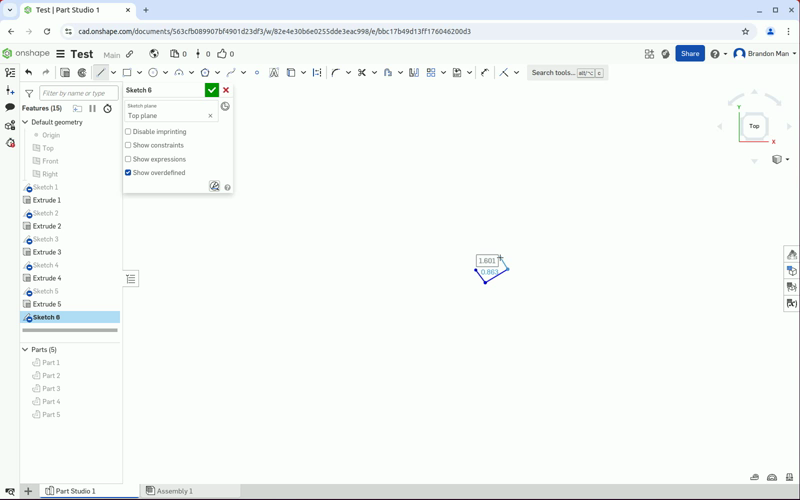
scroll(6)
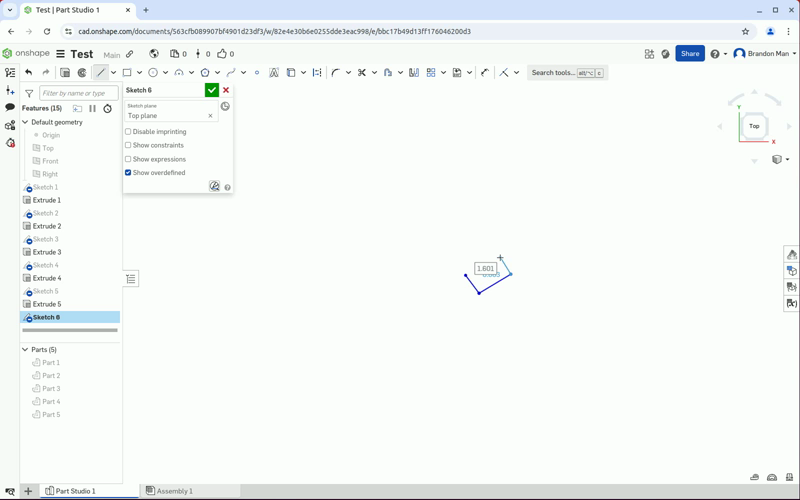
scroll(6)
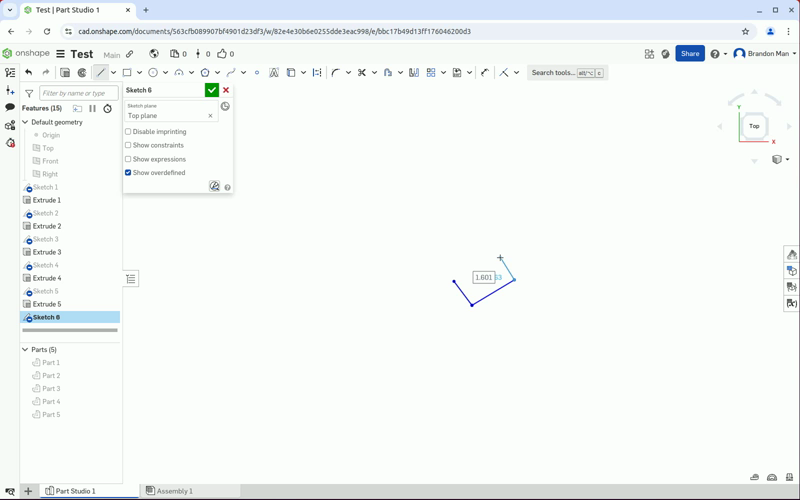
scroll(6)
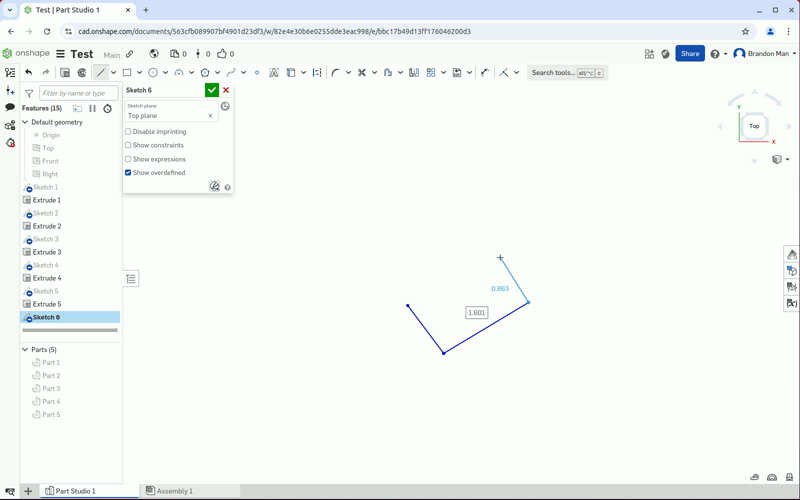
click(500, 257)
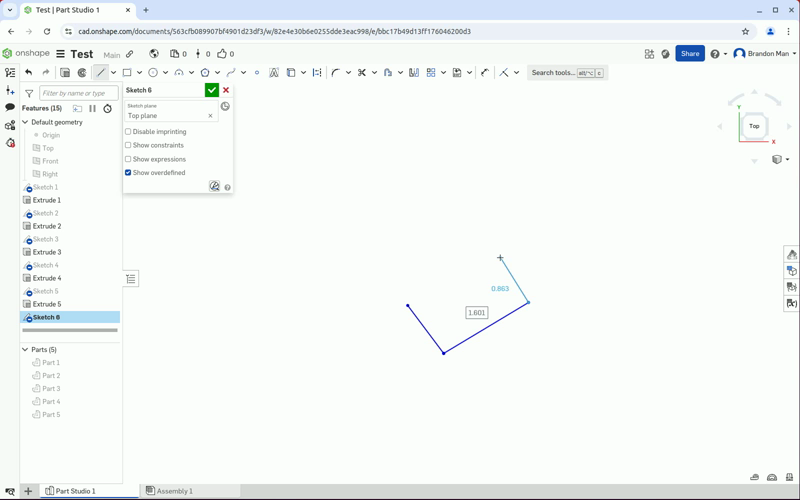
scroll(-6)
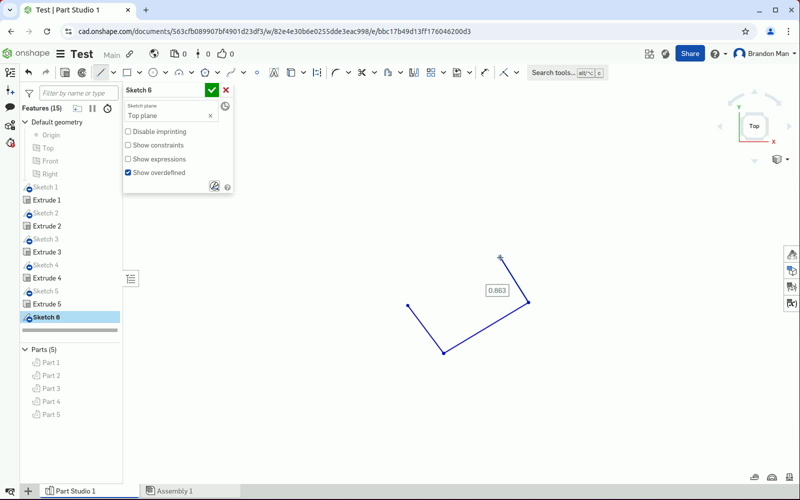
scroll(-6)
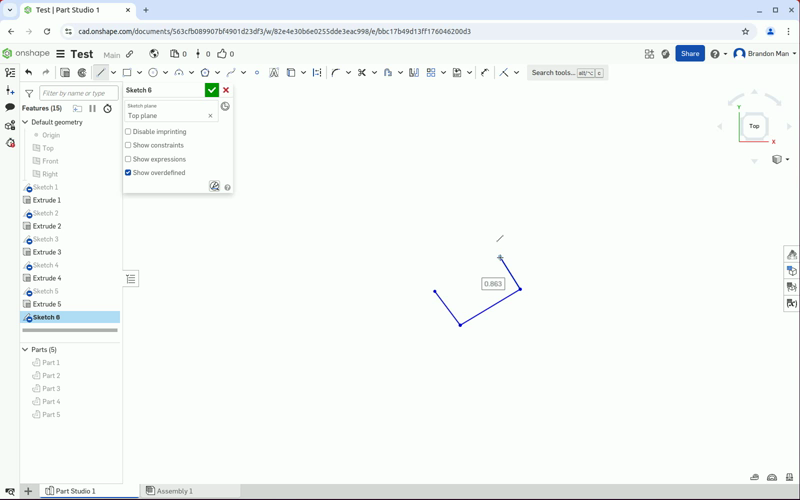
scroll(-6)
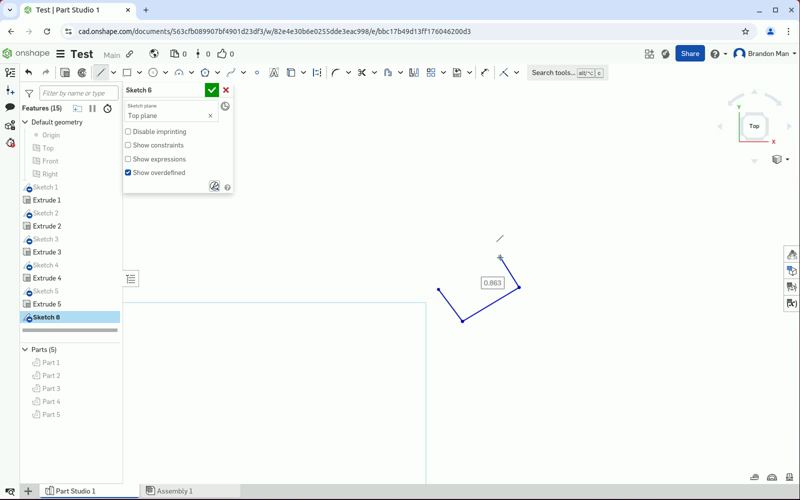
scroll(-6)
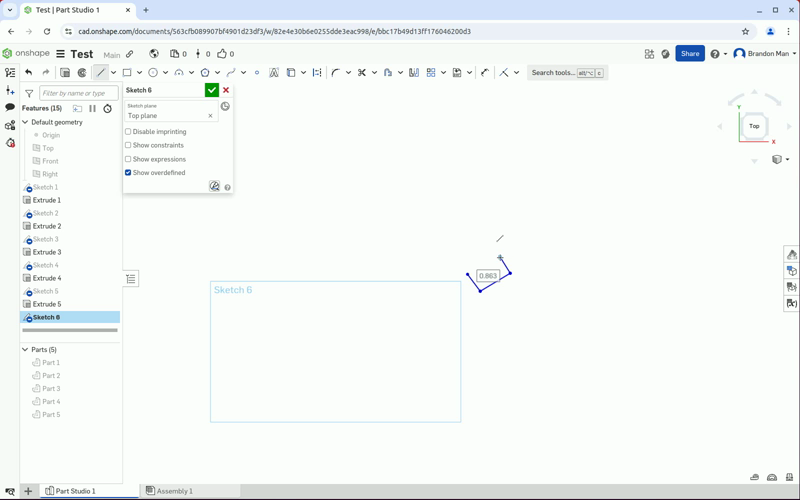
scroll(-6)
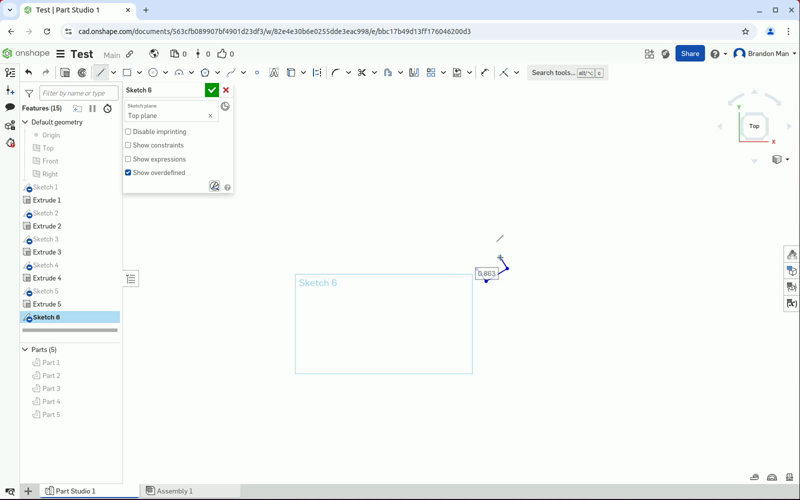
scroll(-6)
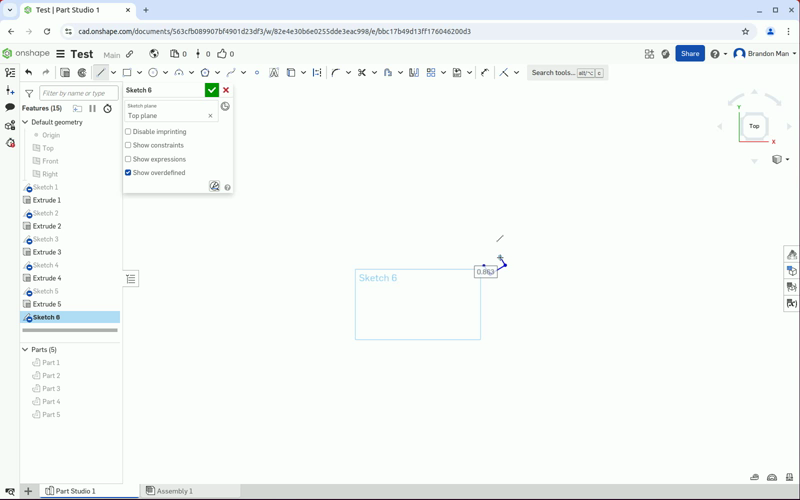
scroll(-6)
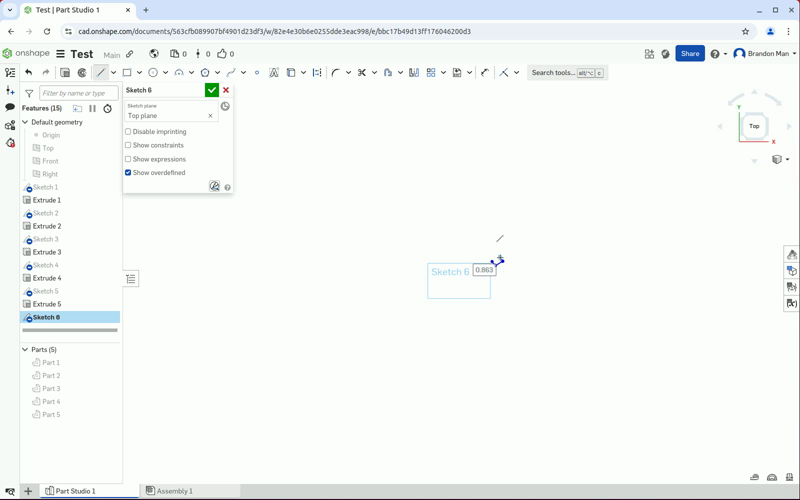
key_up(shift)
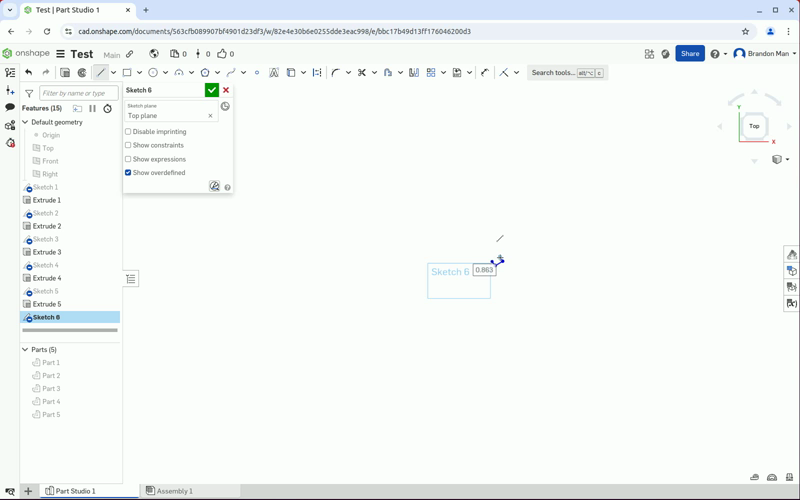
mouse_move(530, 257)
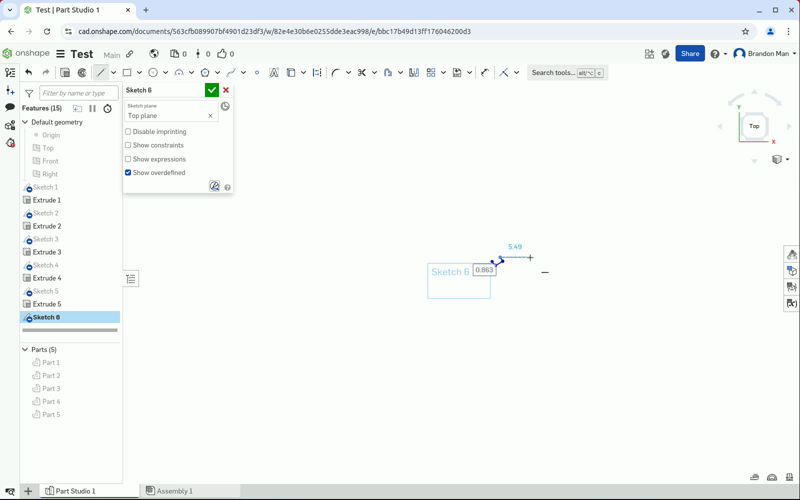
key_down(shift)
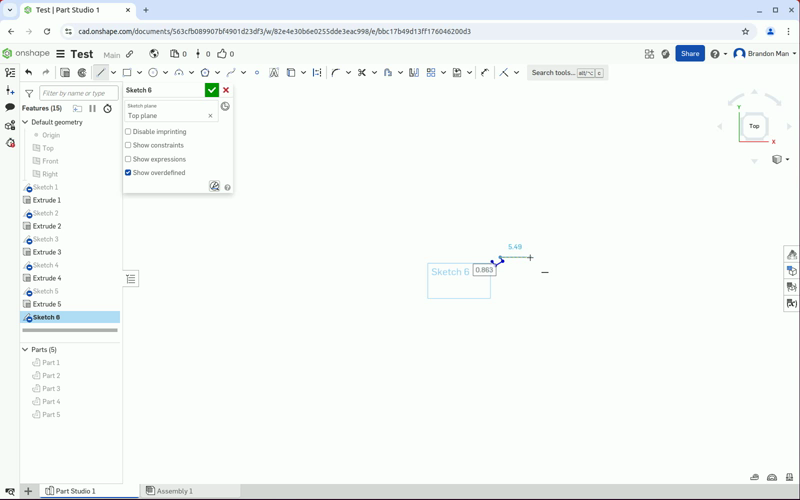
mouse_move(492, 261)
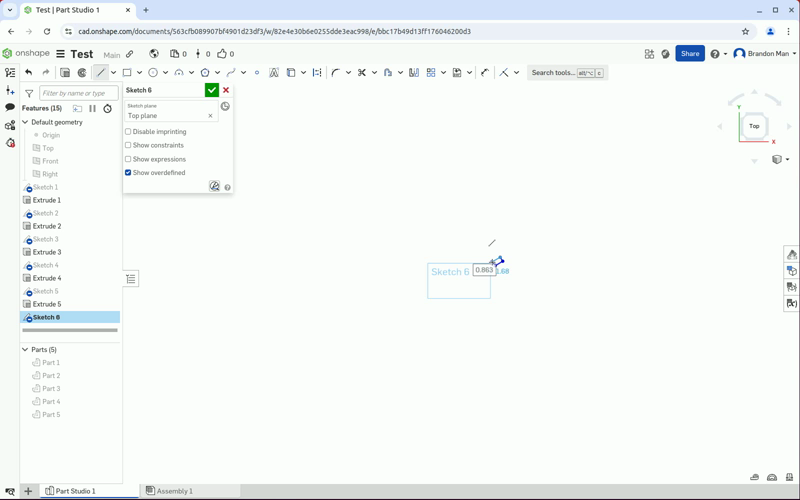
key_up(shift)
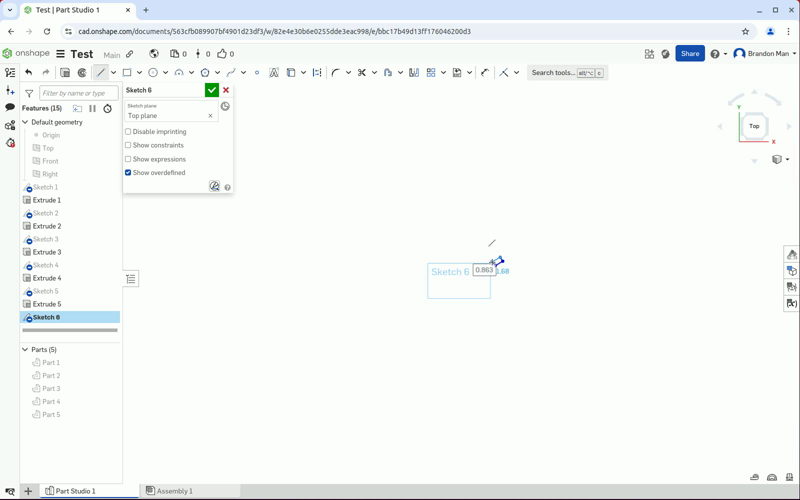
click(492, 261)
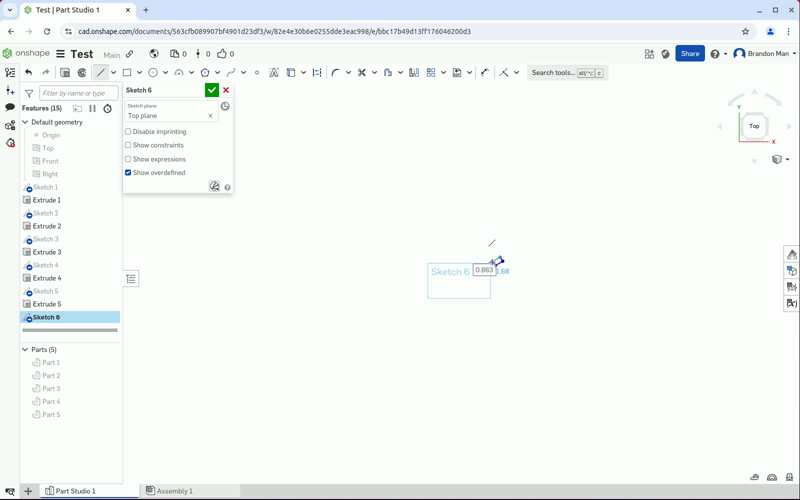
key(esc)
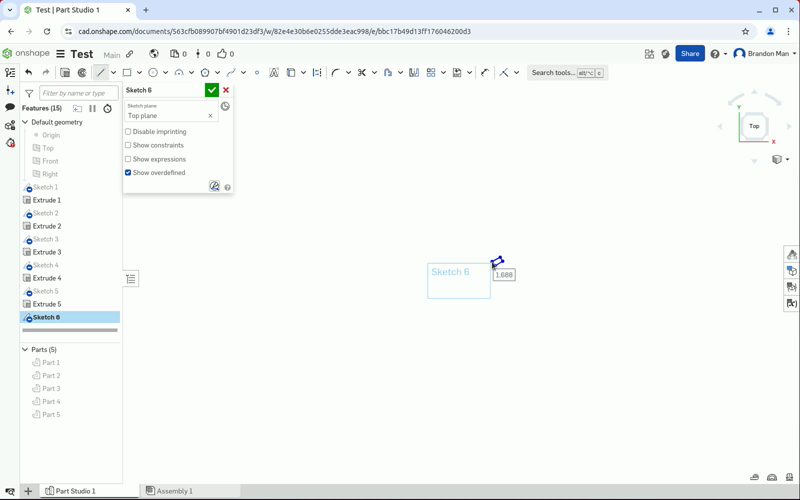
mouse_move(495, 264)
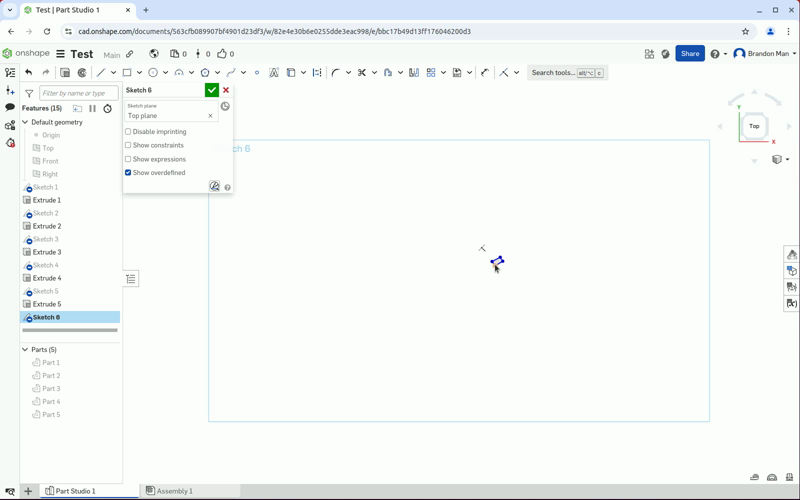
scroll(6)
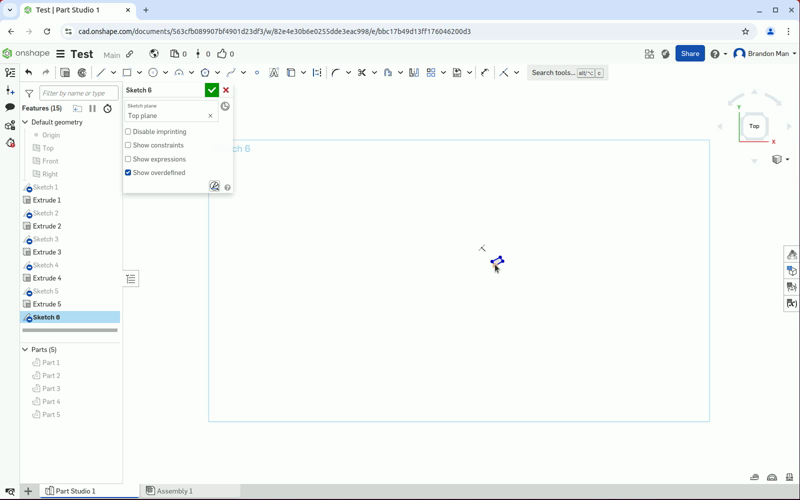
scroll(6)
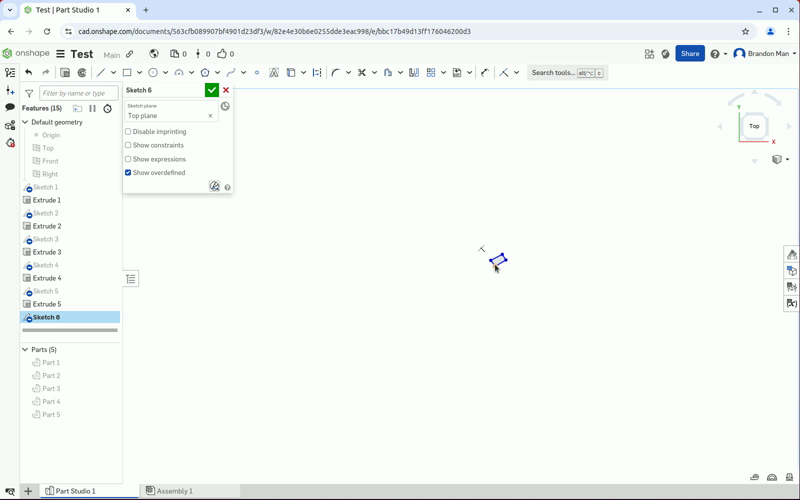
scroll(6)
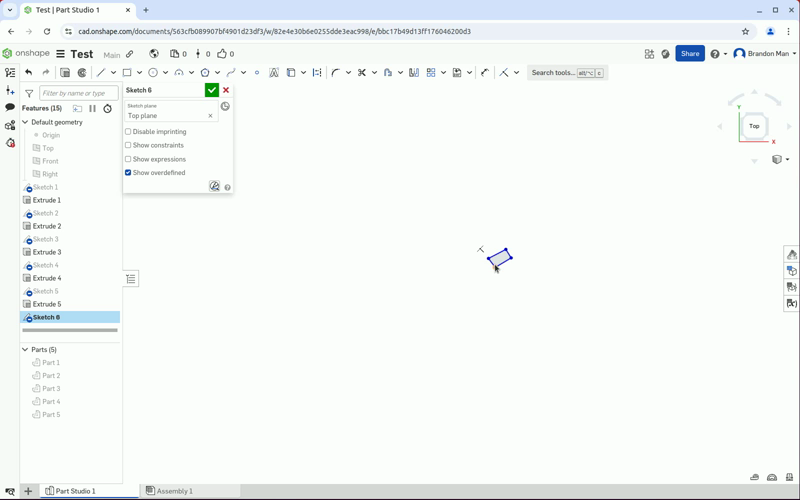
scroll(6)
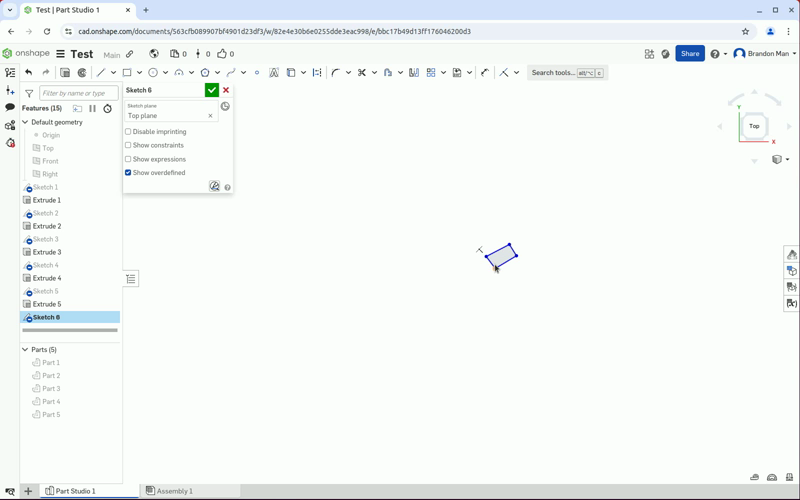
scroll(6)
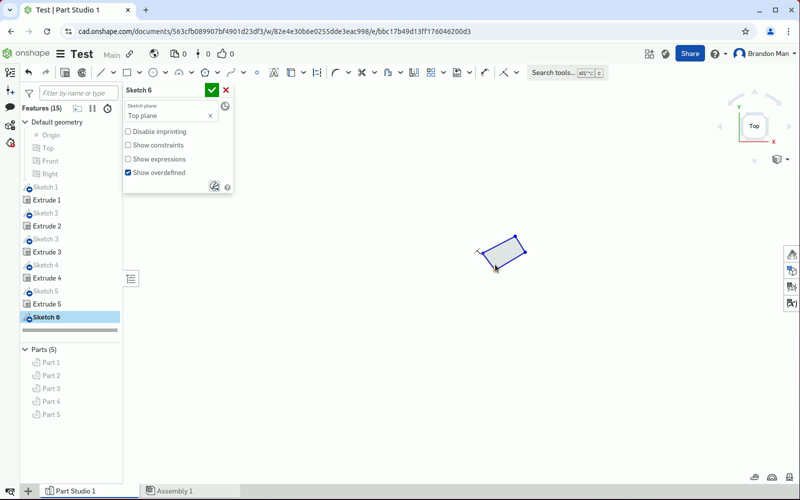
scroll(6)
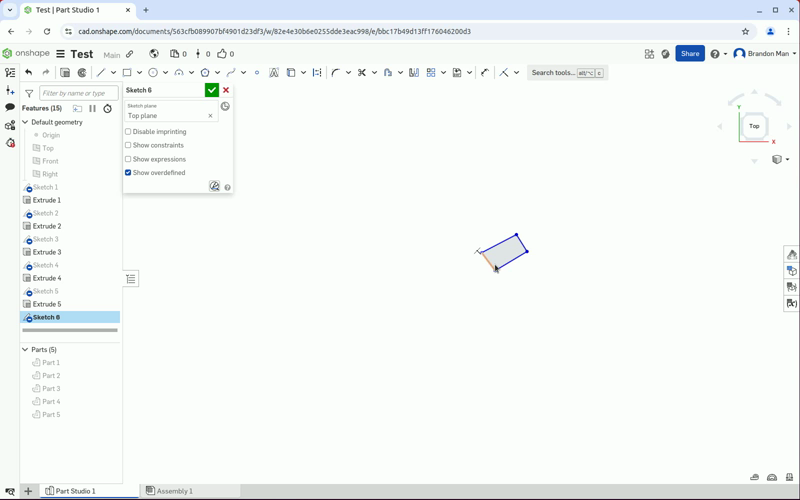
scroll(6)
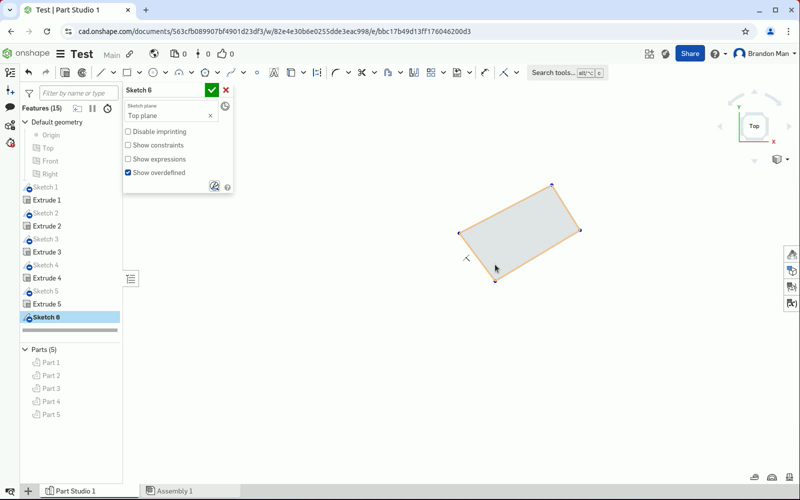
click(495, 264)
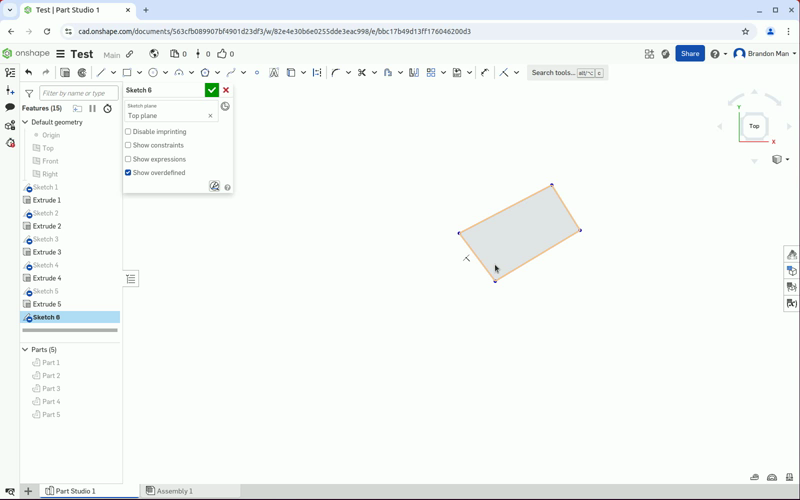
scroll(-6)
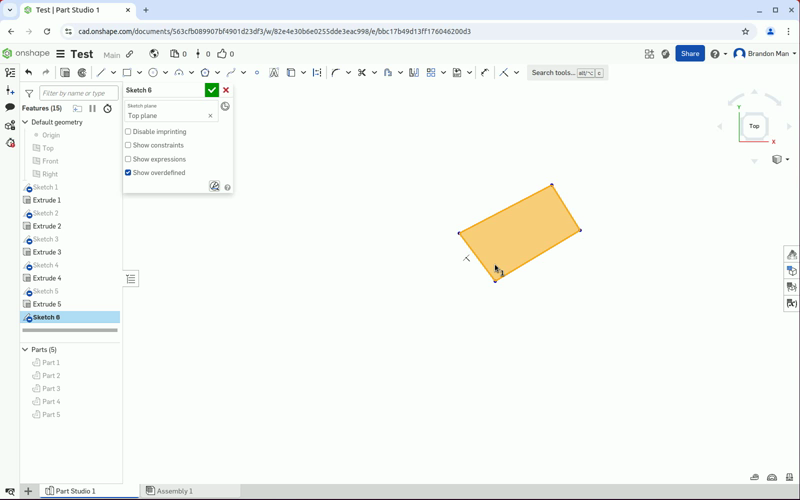
scroll(-6)
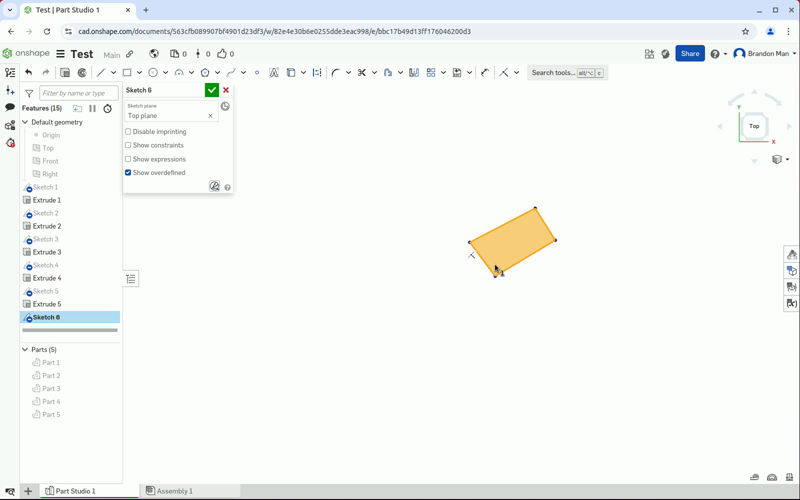
scroll(-6)
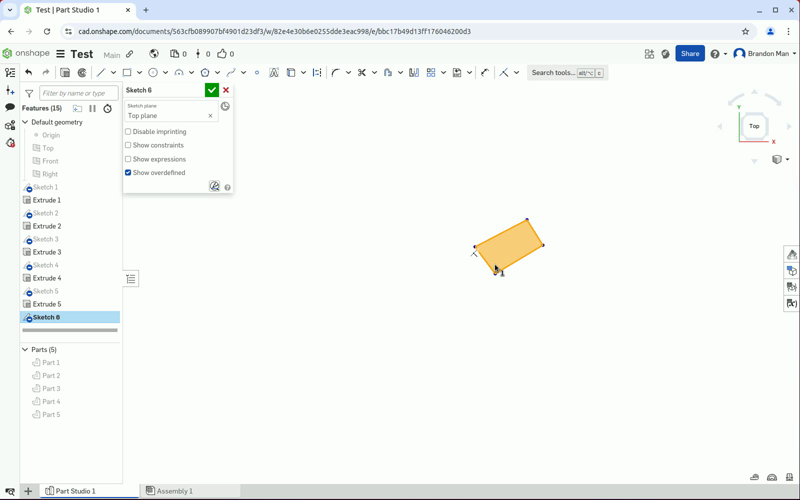
scroll(-6)
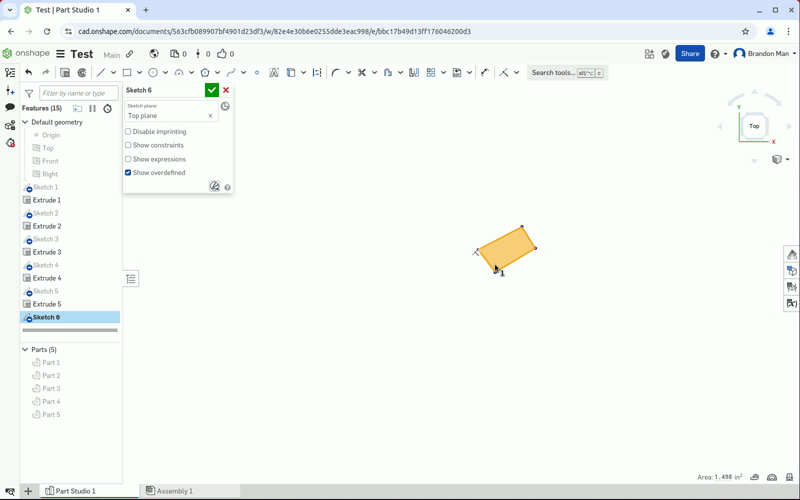
scroll(-6)
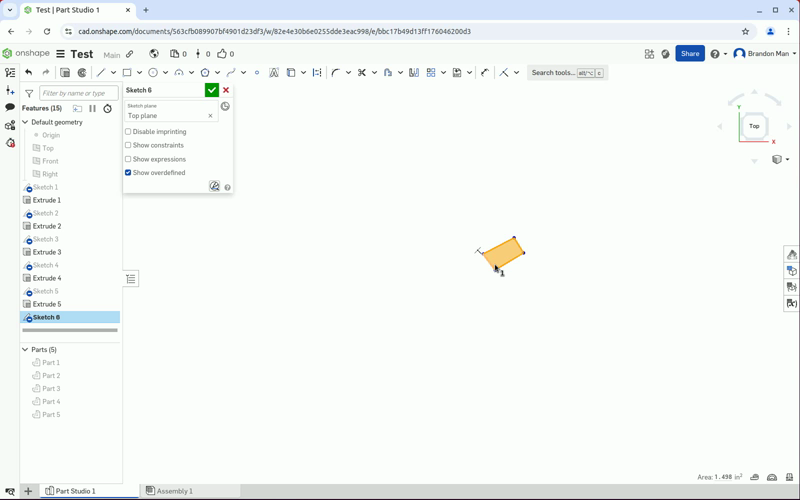
scroll(-6)
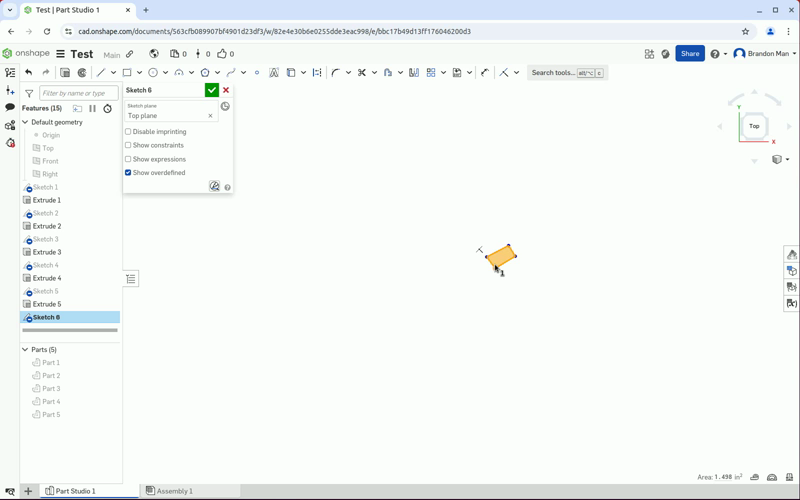
scroll(-6)
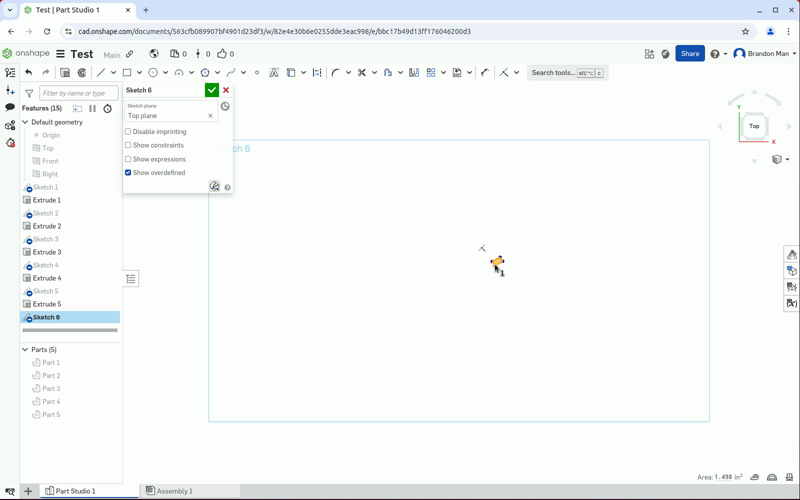
mouse_move(73, 352)
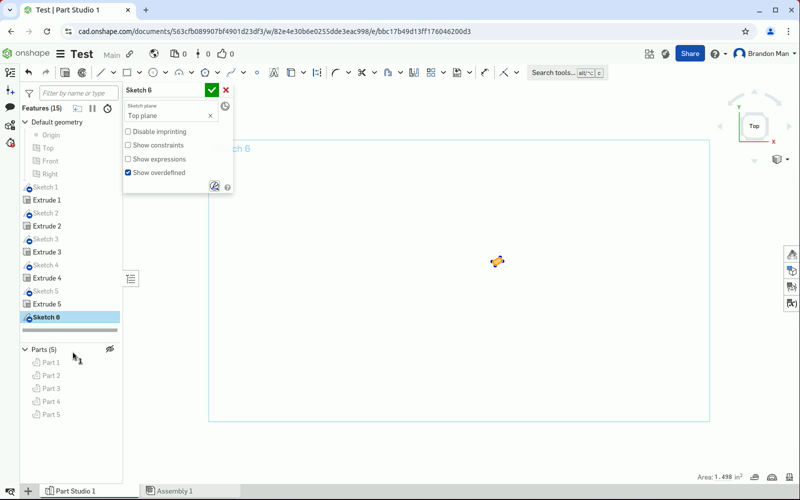
key(shift+y)
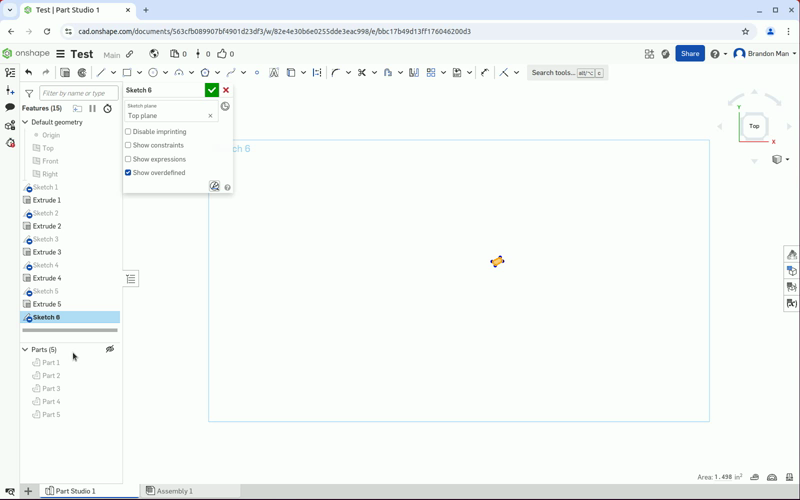
key(shift+e)
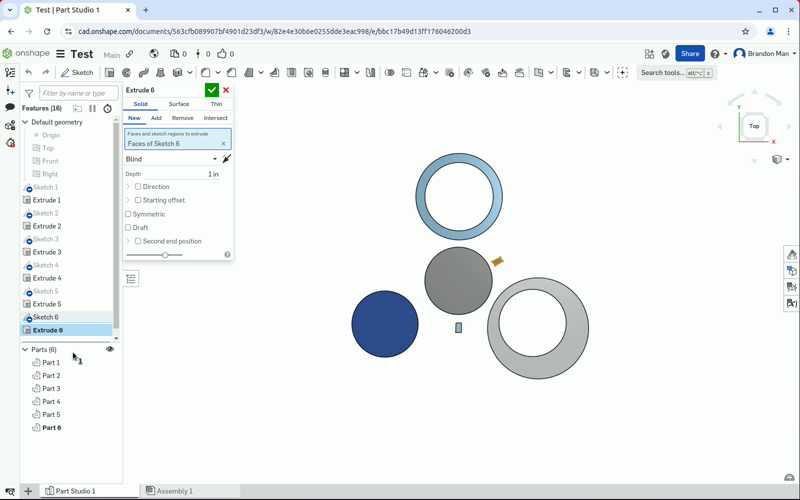
mouse_move(143, 106)
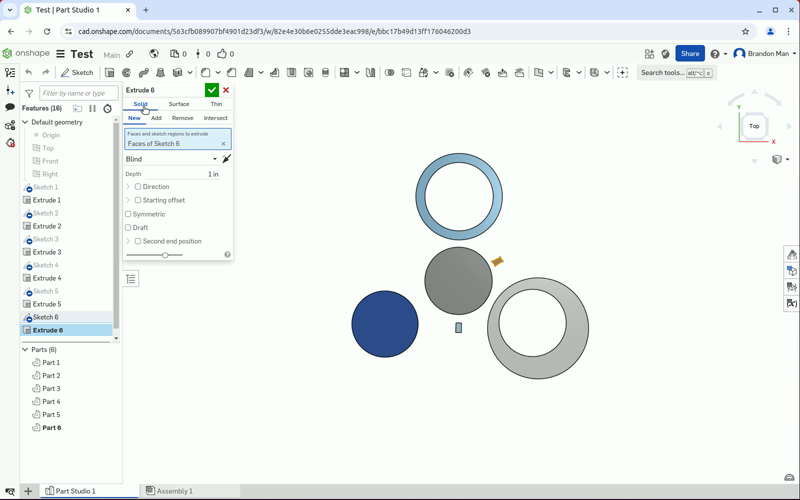
click(143, 106)
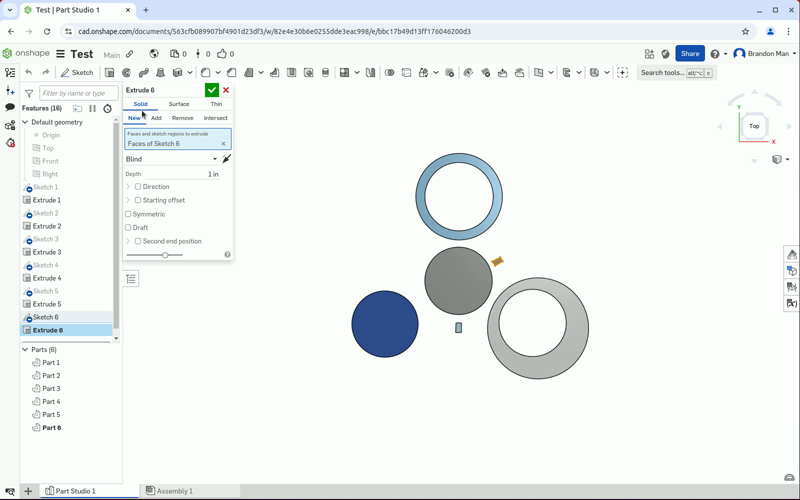
mouse_move(137, 120)
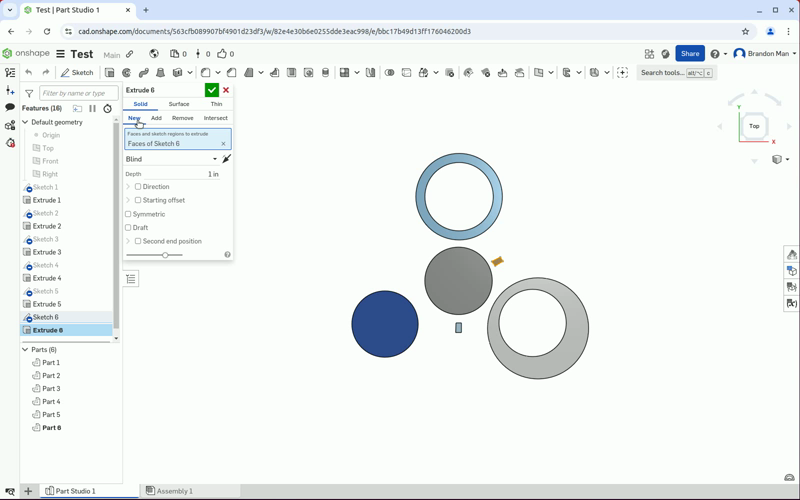
click(137, 120)
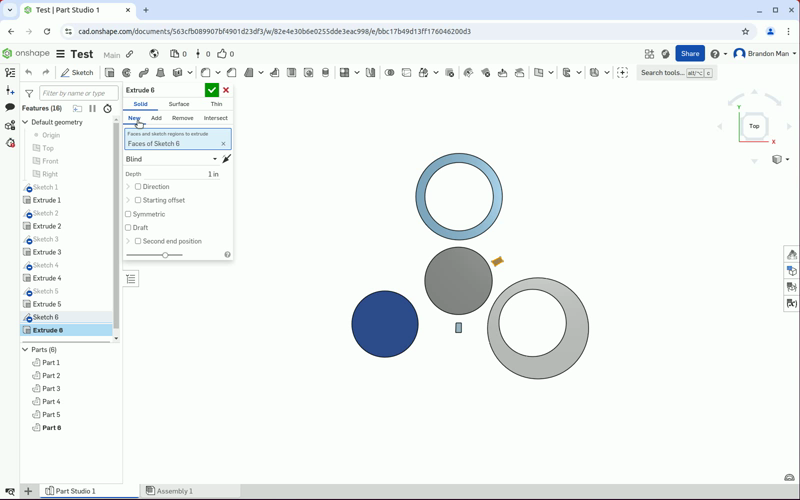
key(tab, 4)
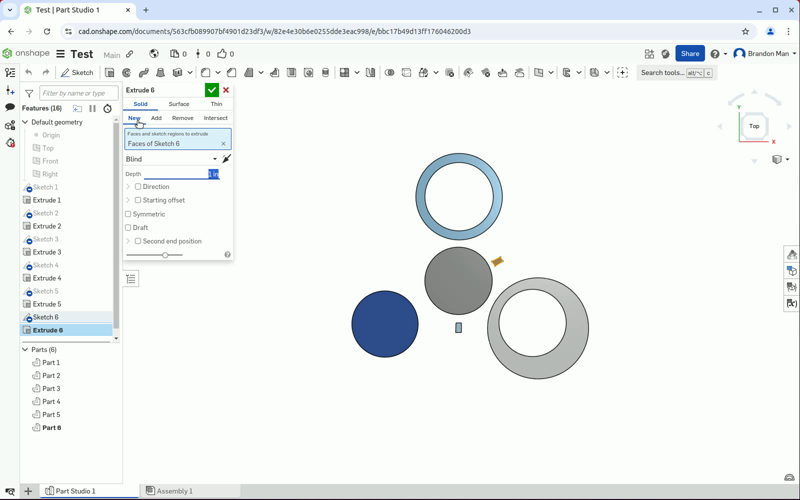
text(3.611)
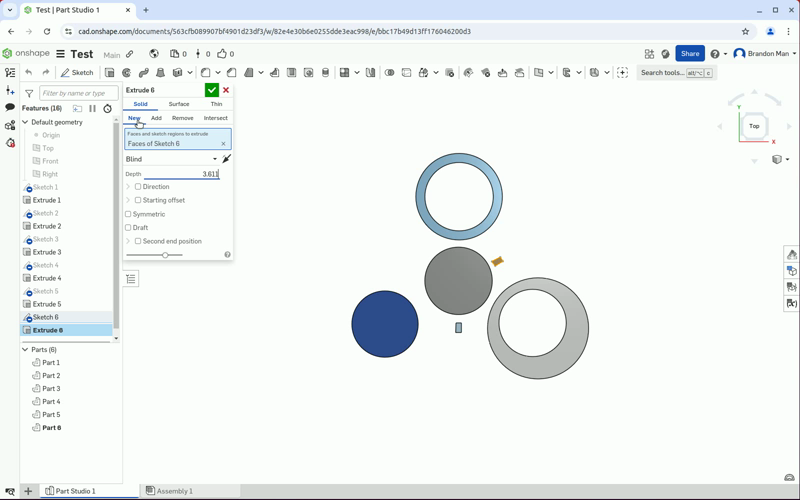
key(enter)
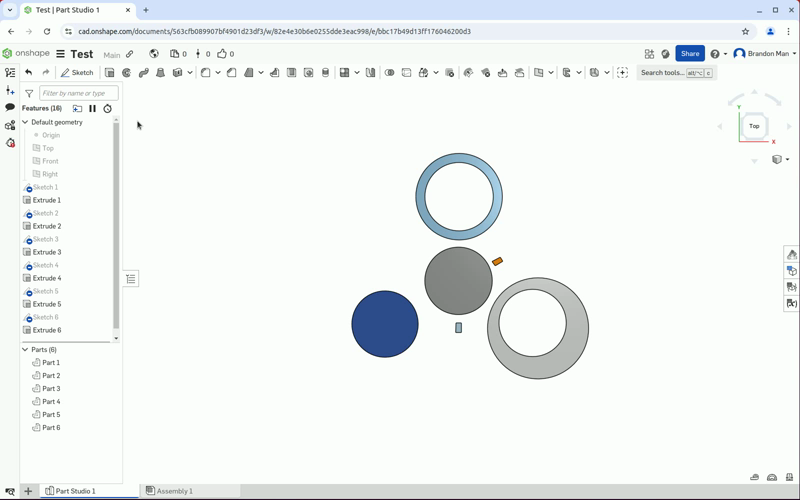
key(shift+h)
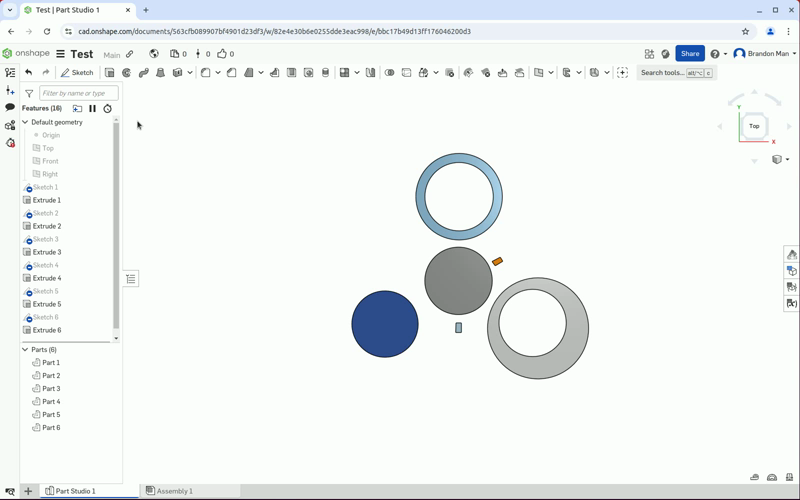
key(shift+h)
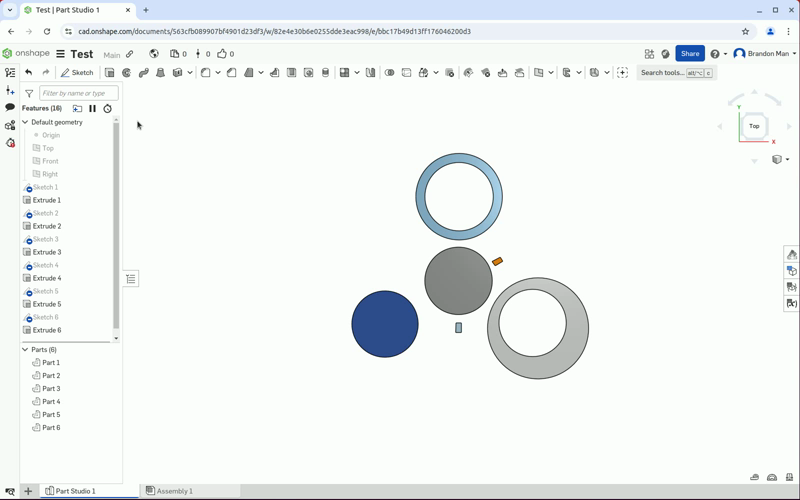
mouse_move(69, 189)
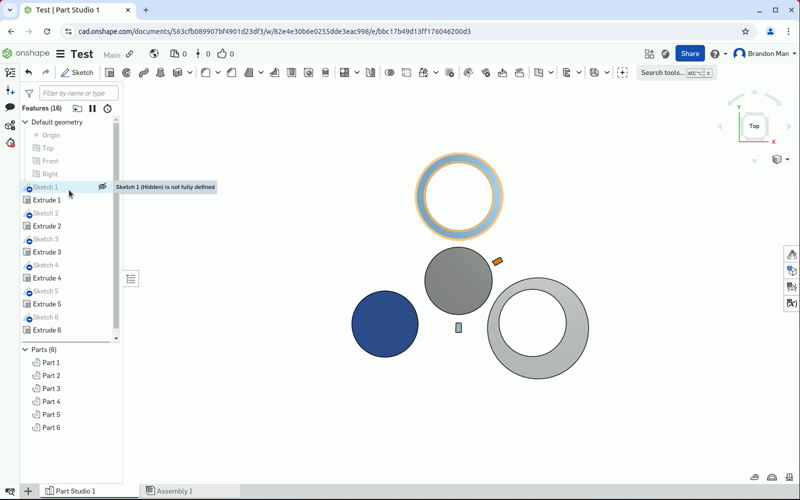
click(69, 189)
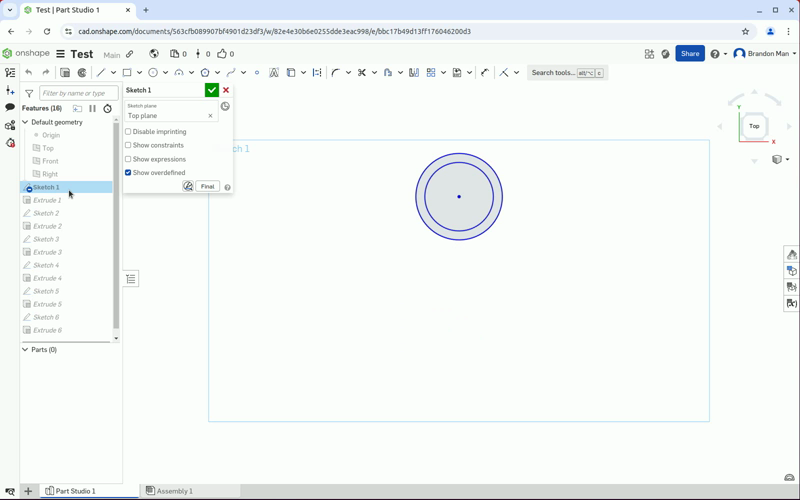
mouse_move(229, 92)
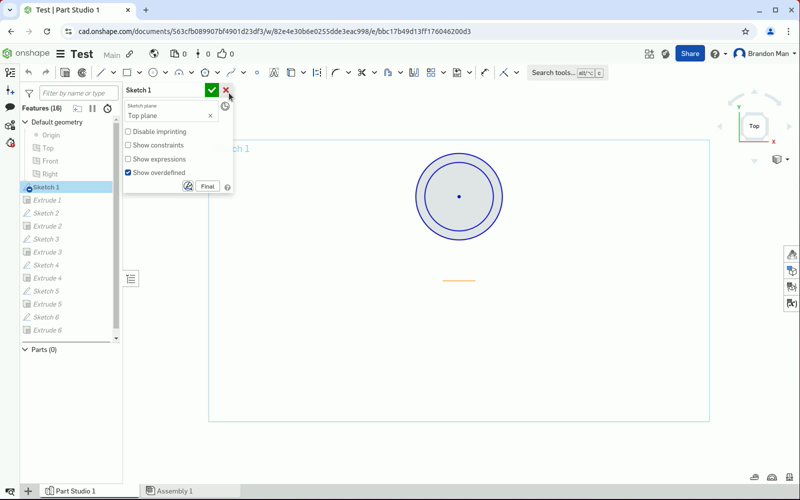
click(229, 92)
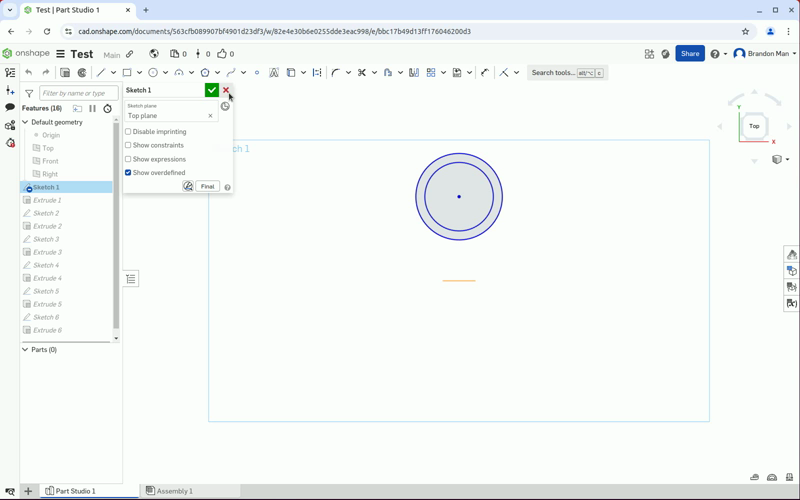
key(shift+s)
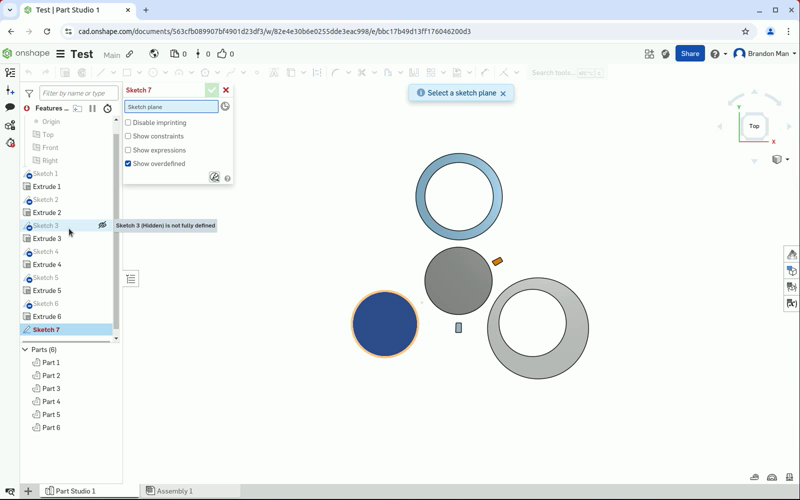
scroll(3)
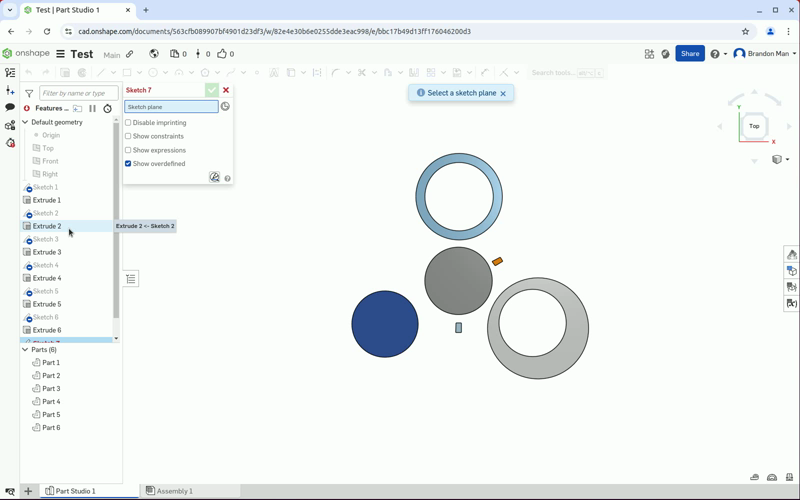
mouse_move(69, 150)
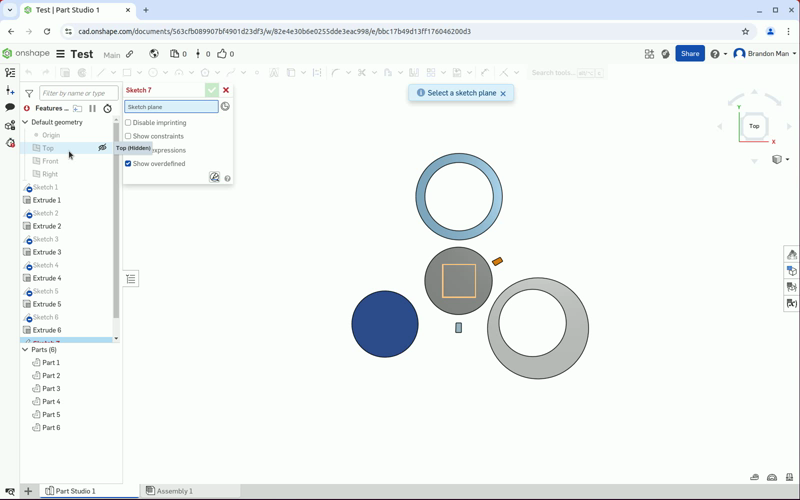
click(69, 150)
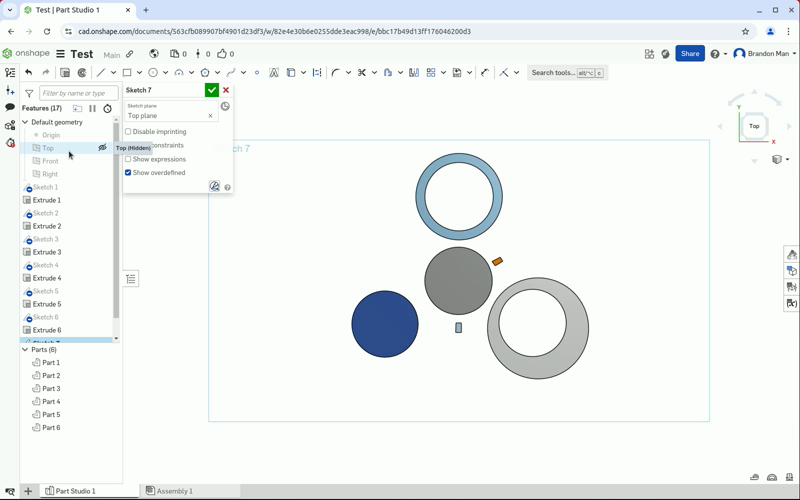
mouse_move(73, 352)
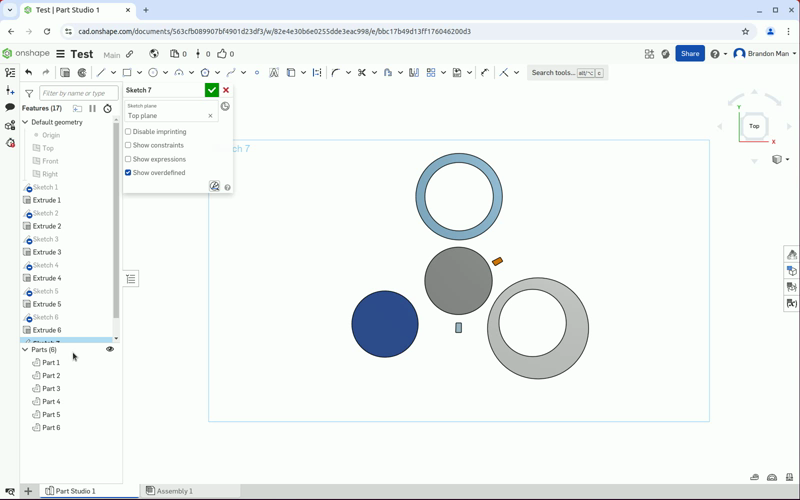
key(y)
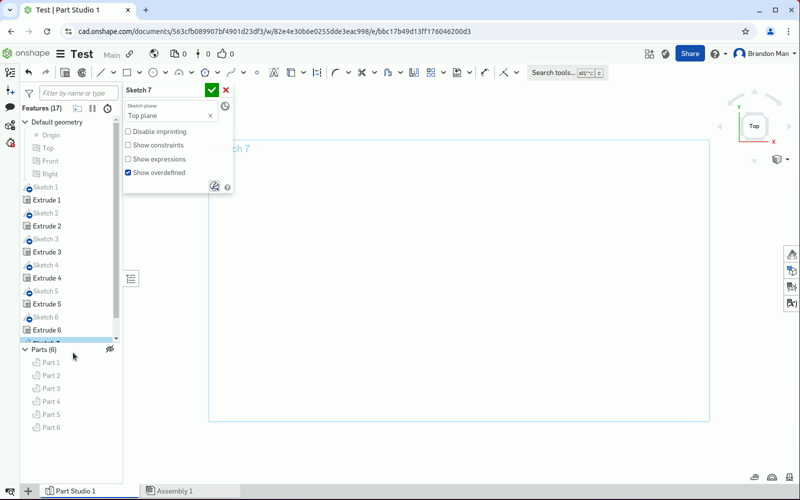
key(l)
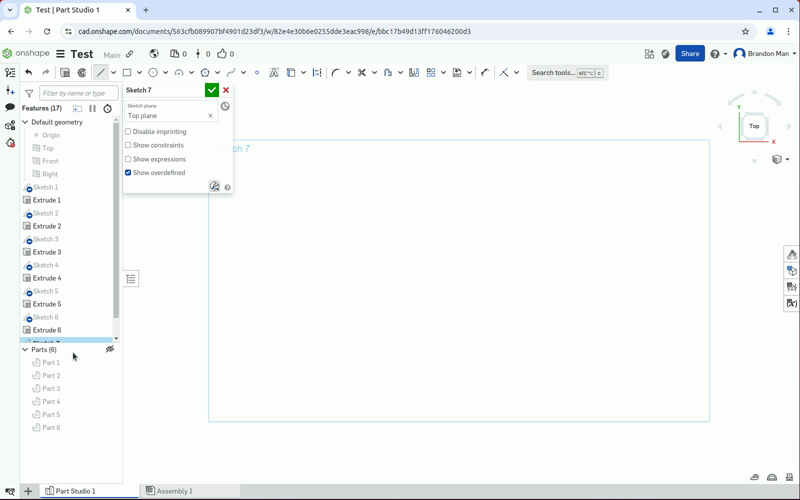
key_down(shift)
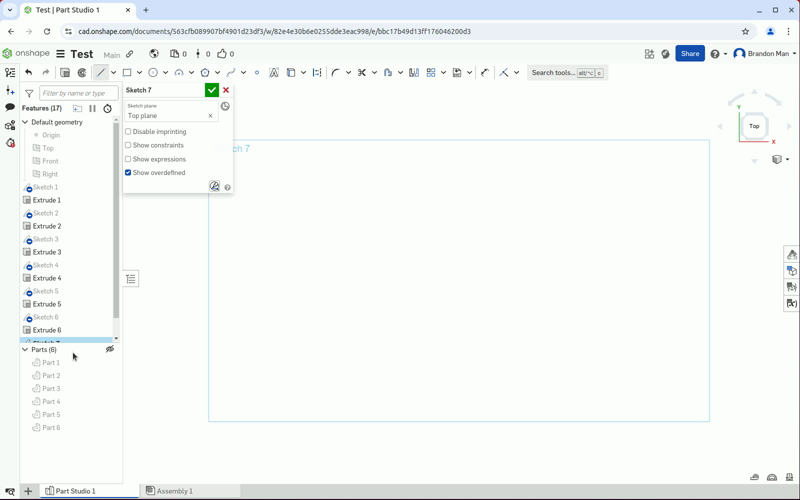
mouse_move(419, 261)
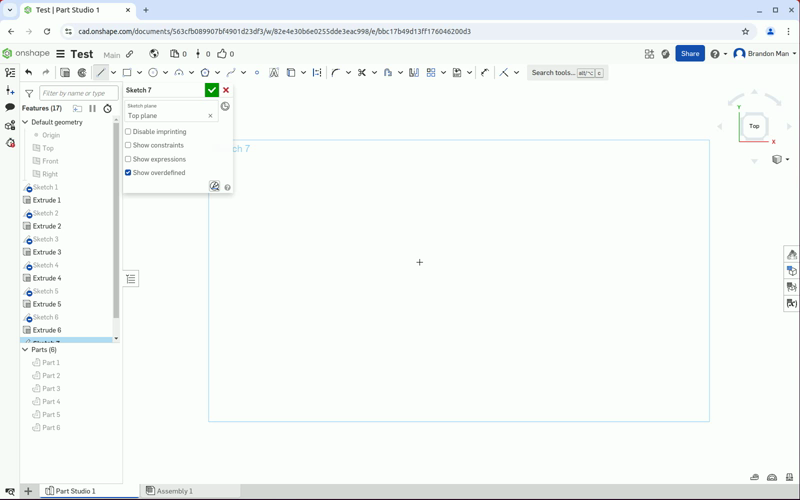
click(419, 261)
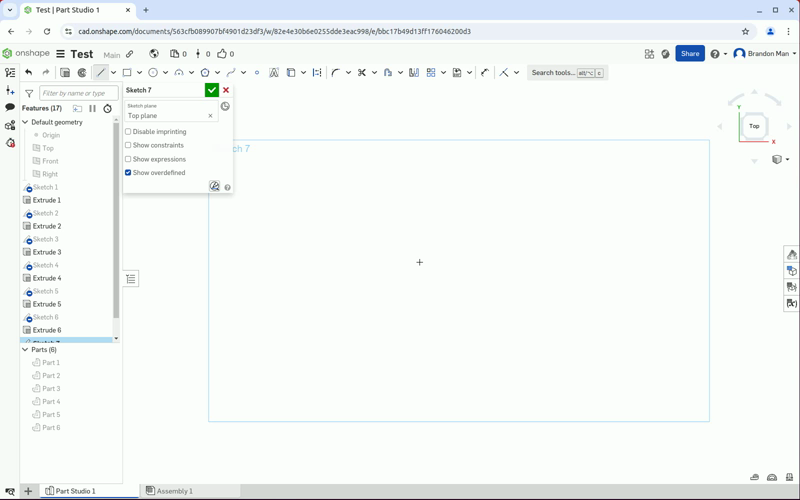
key_up(shift)
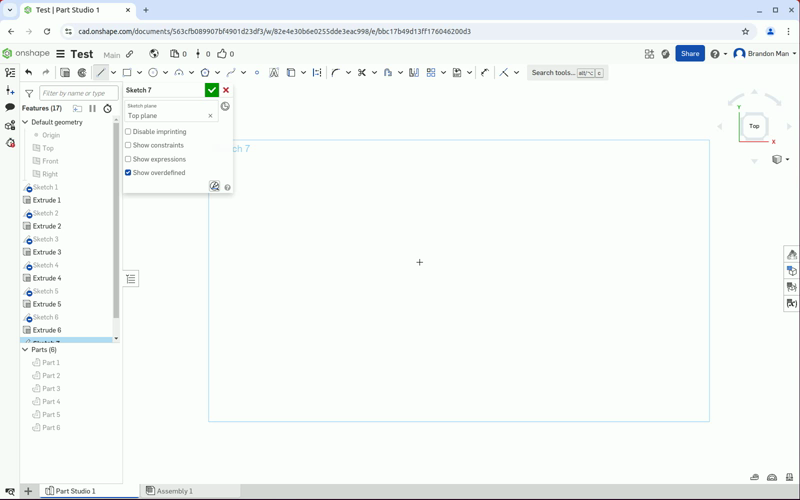
key_down(shift)
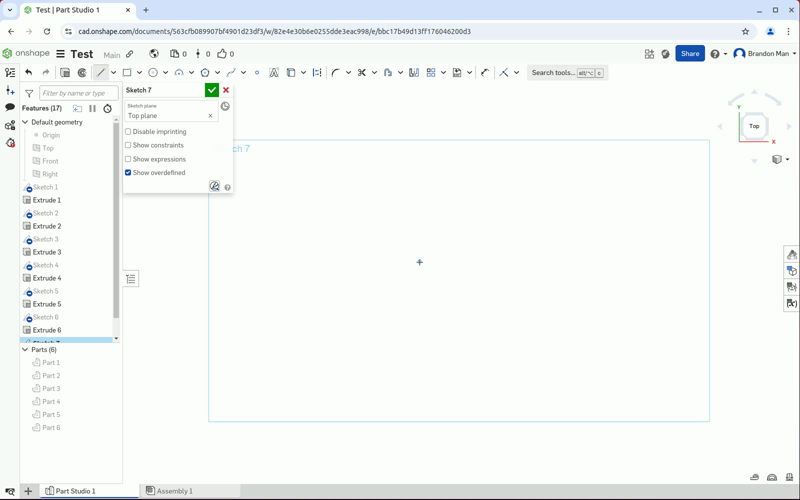
mouse_move(449, 261)
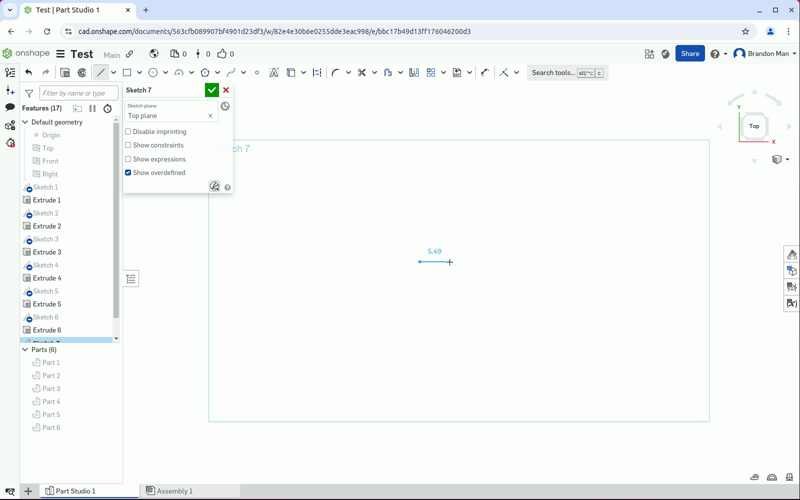
mouse_move(427, 266)
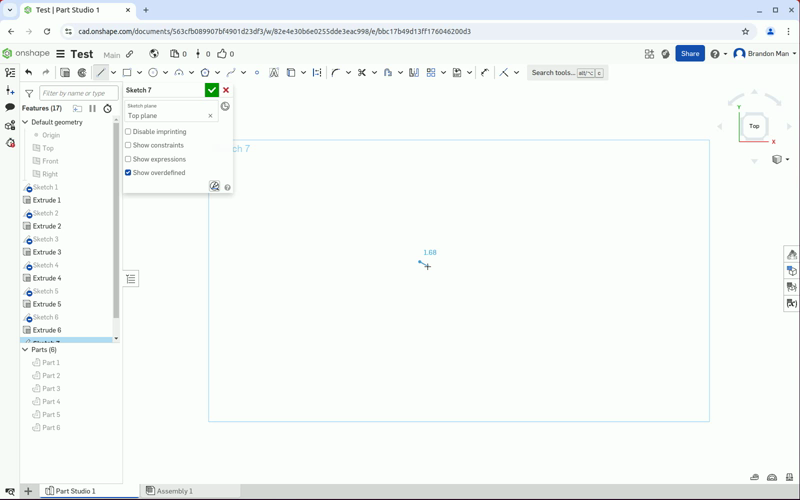
click(427, 266)
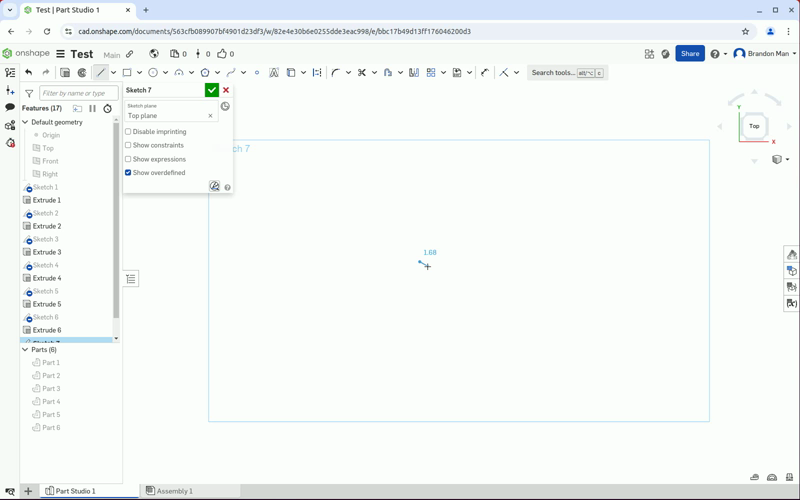
key_up(shift)
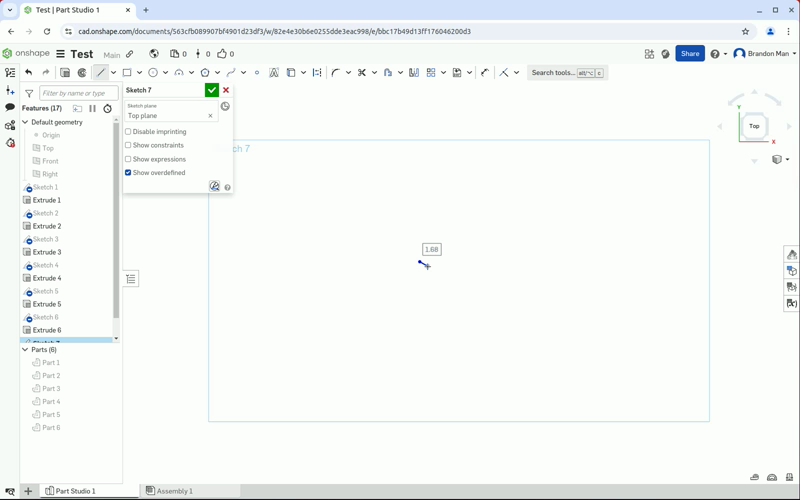
key_down(shift)
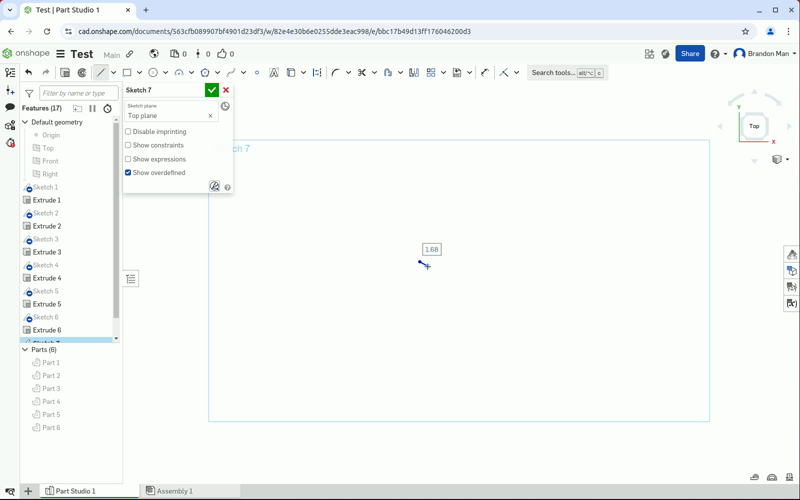
mouse_move(457, 266)
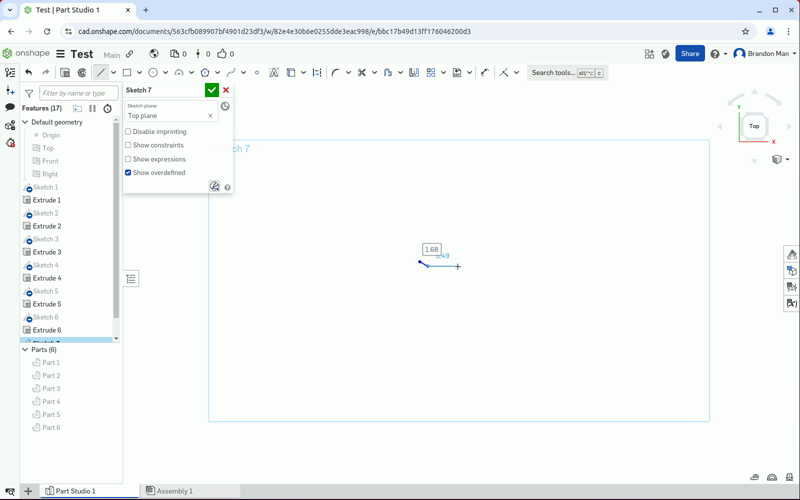
mouse_move(430, 262)
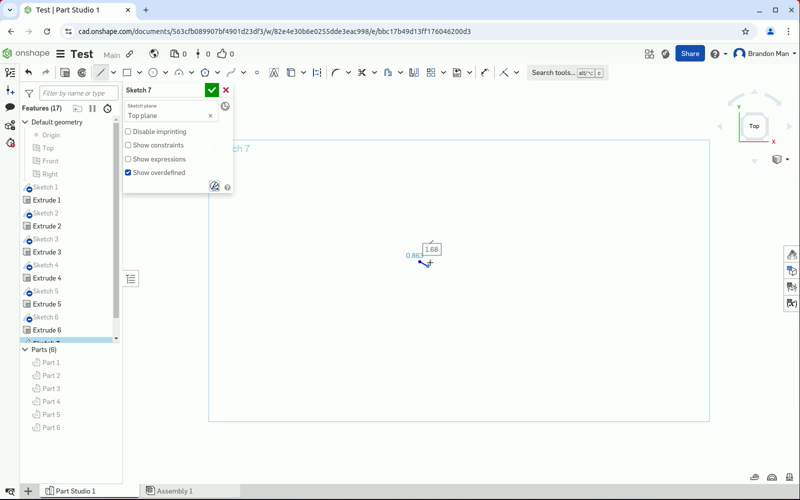
scroll(6)
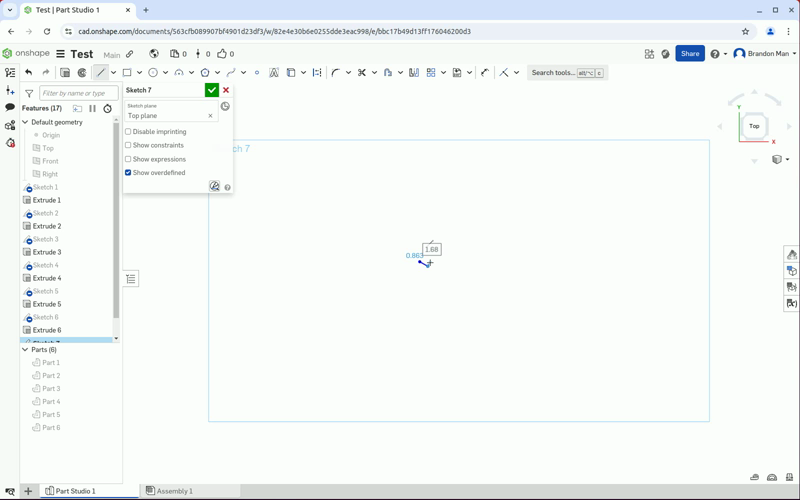
scroll(6)
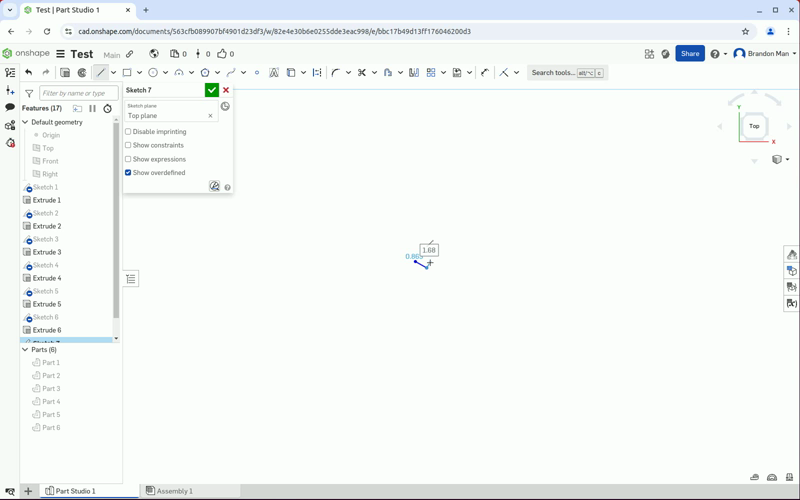
scroll(6)
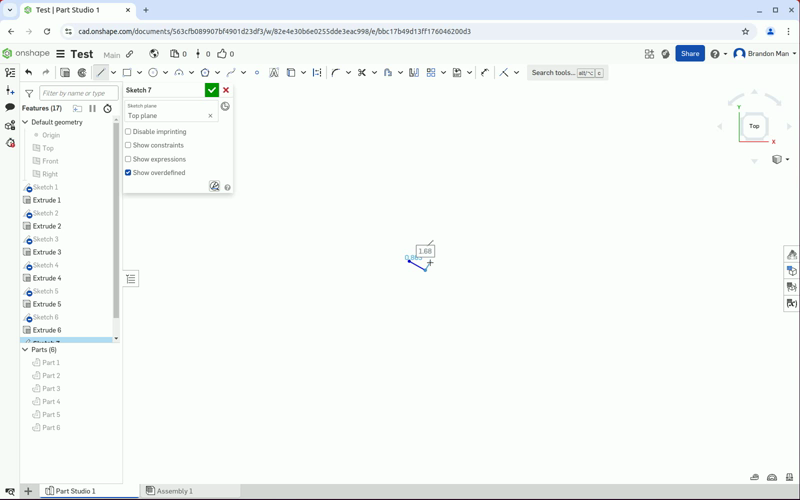
scroll(6)
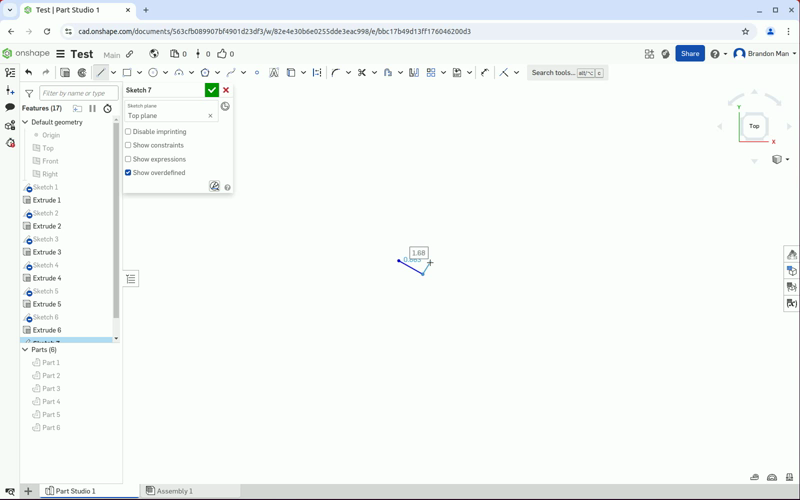
scroll(6)
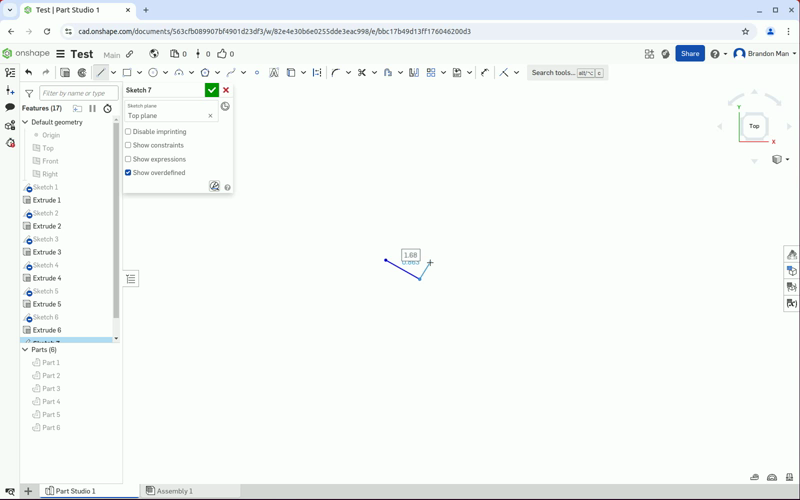
scroll(6)
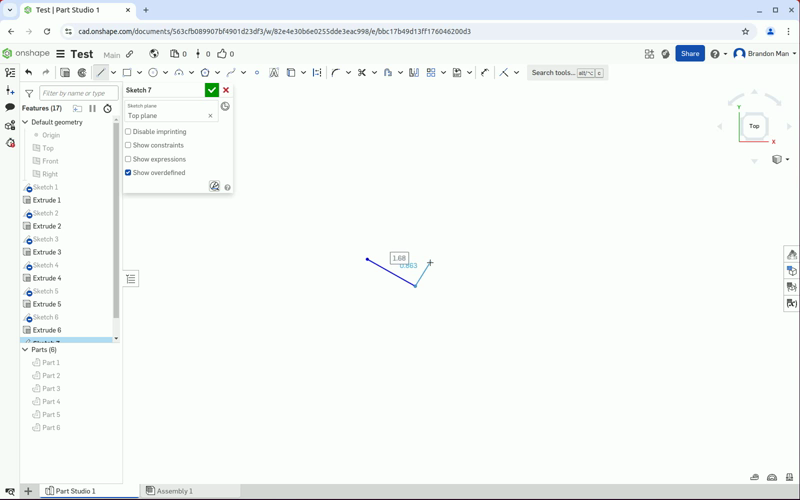
scroll(6)
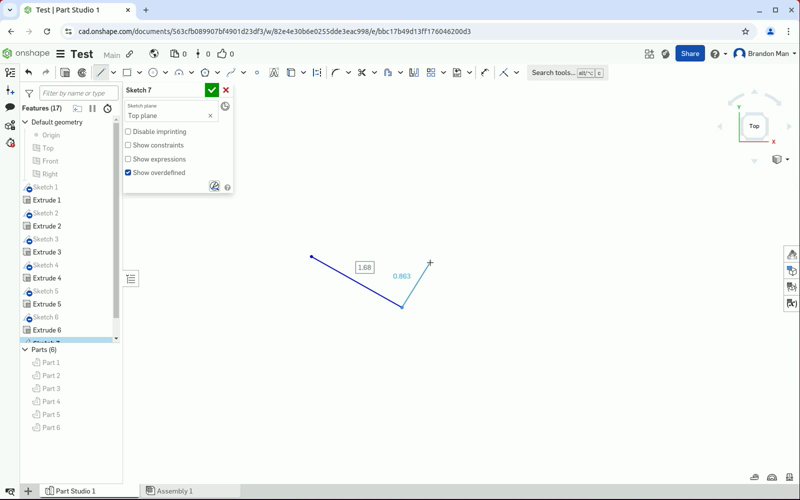
click(430, 262)
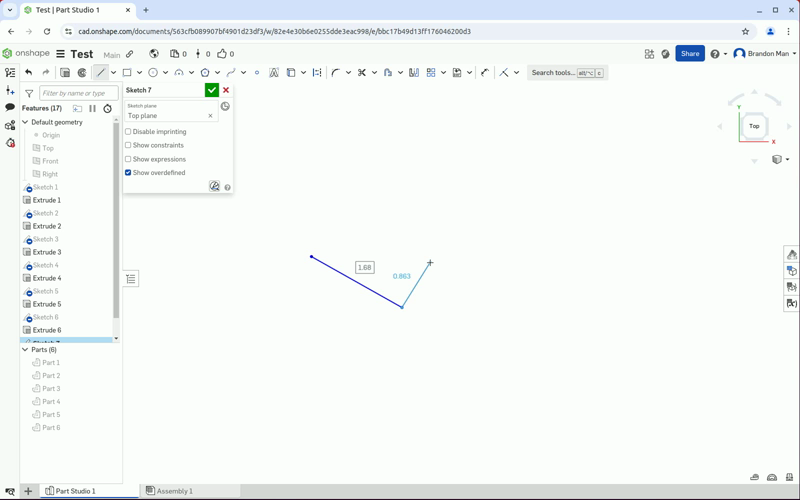
scroll(-6)
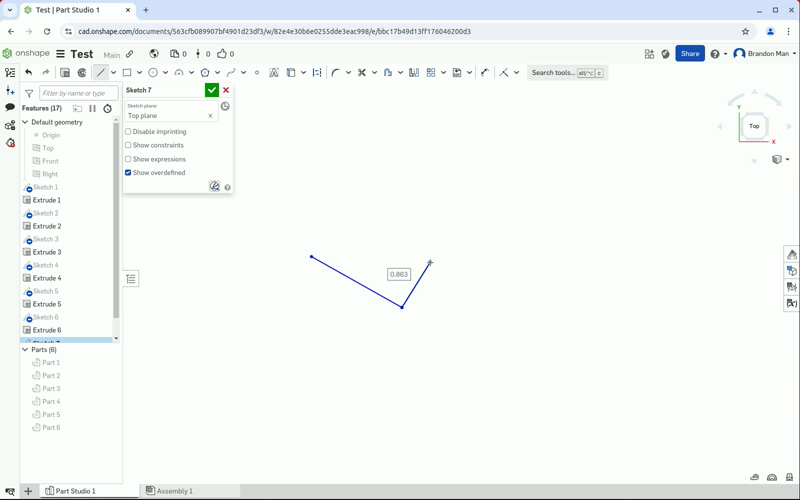
scroll(-6)
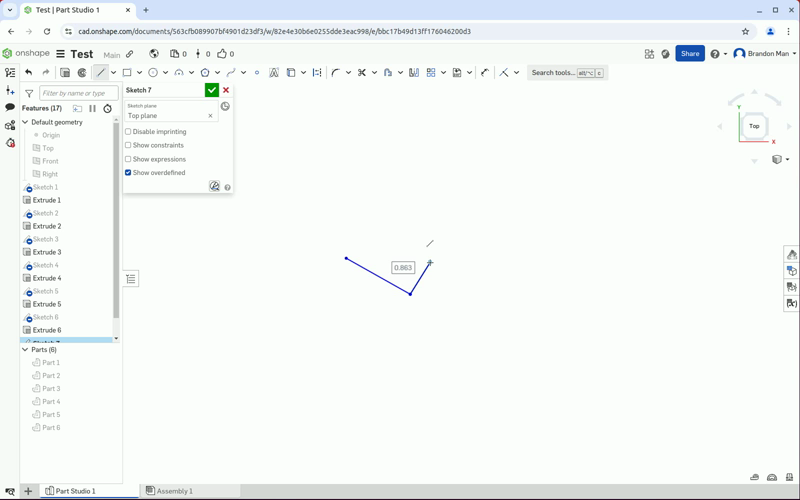
scroll(-6)
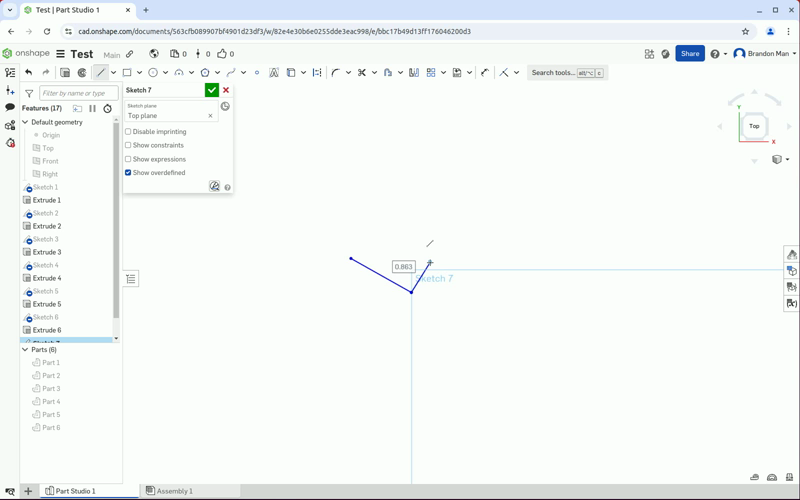
scroll(-6)
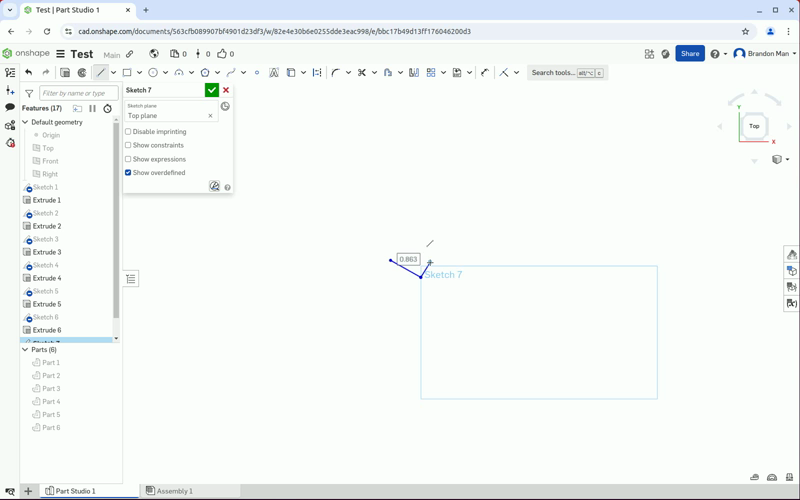
scroll(-6)
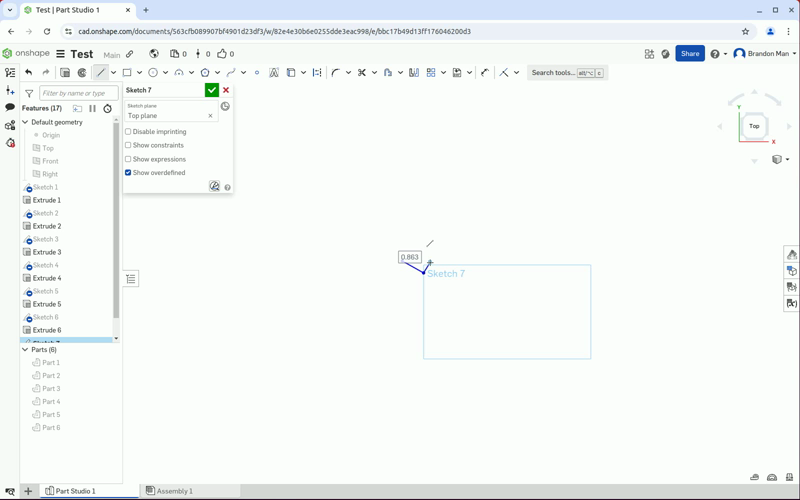
scroll(-6)
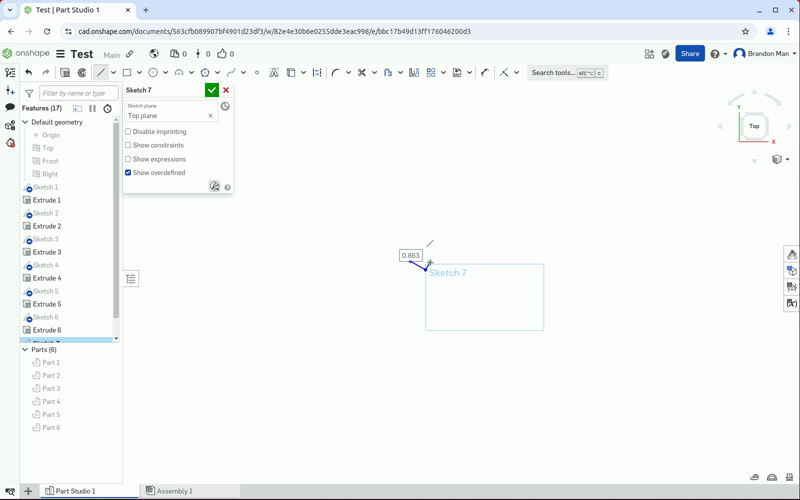
scroll(-6)
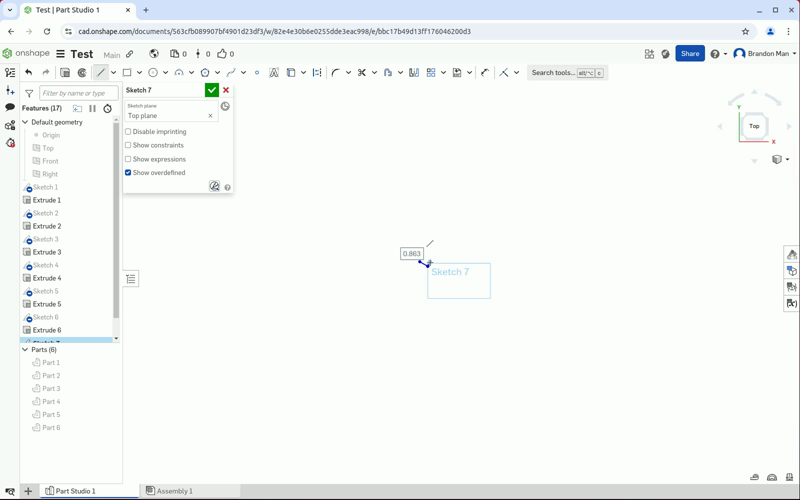
key_up(shift)
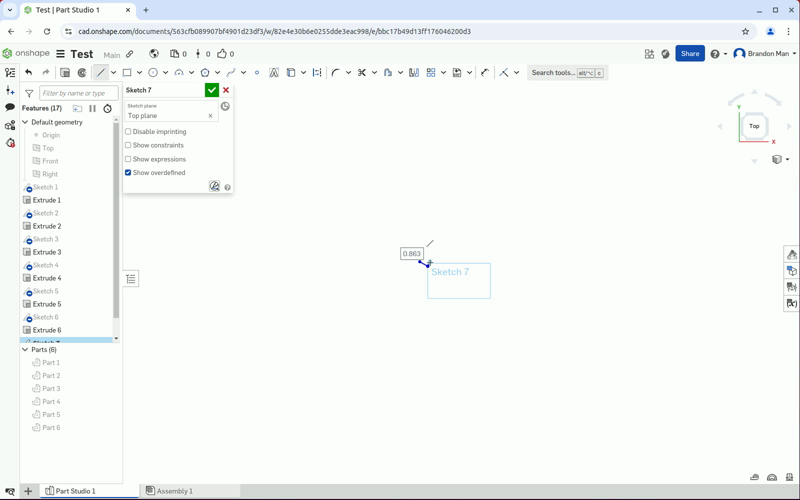
key_down(shift)
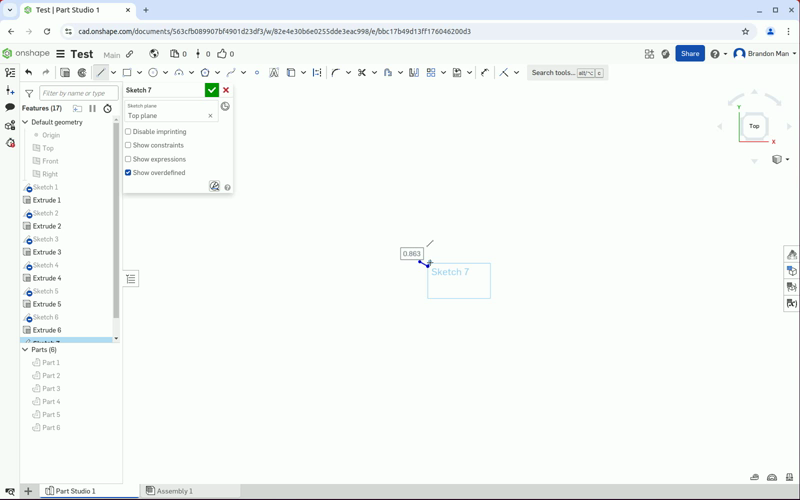
mouse_move(460, 262)
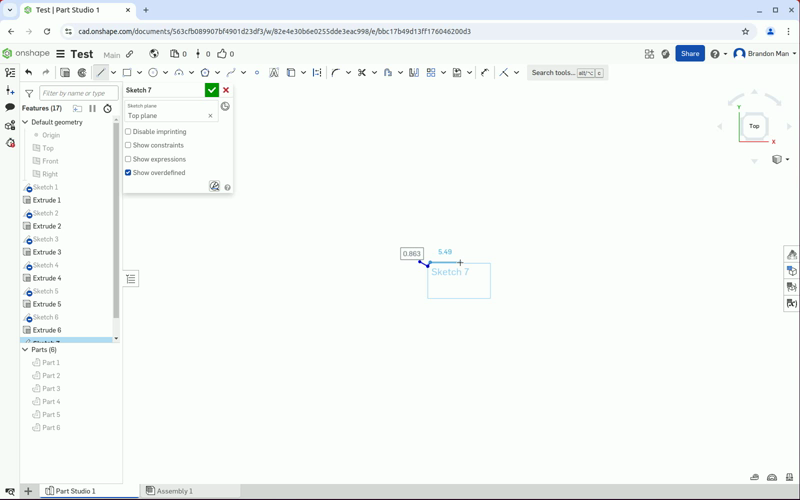
mouse_move(422, 257)
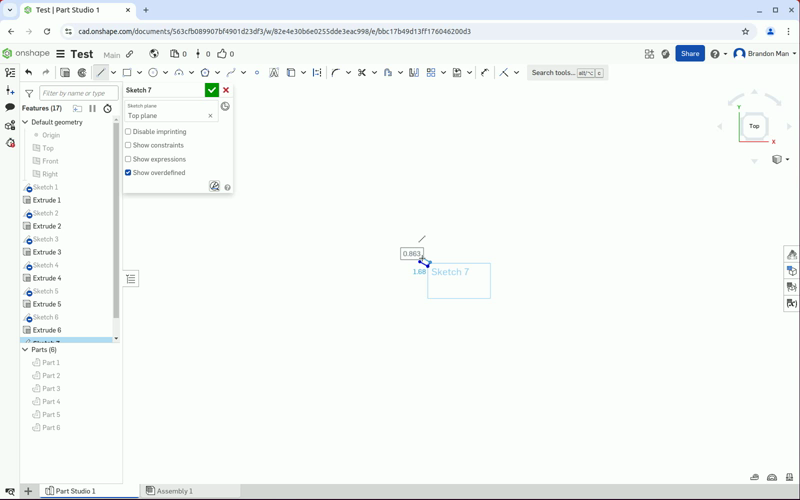
click(422, 257)
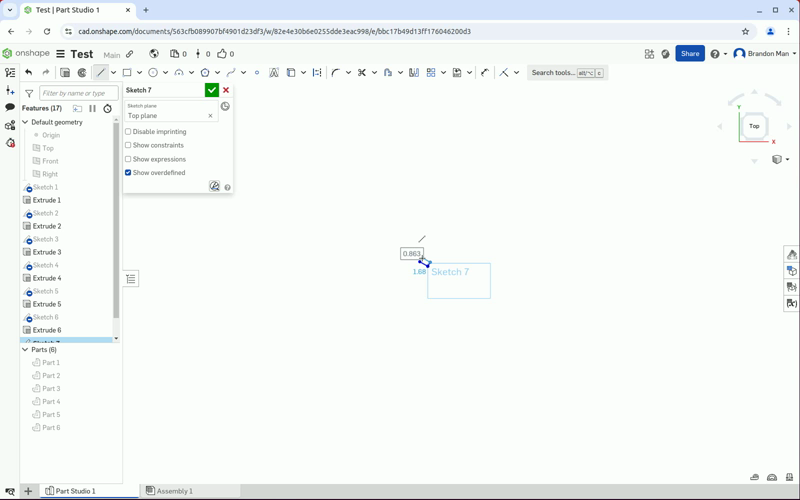
key_up(shift)
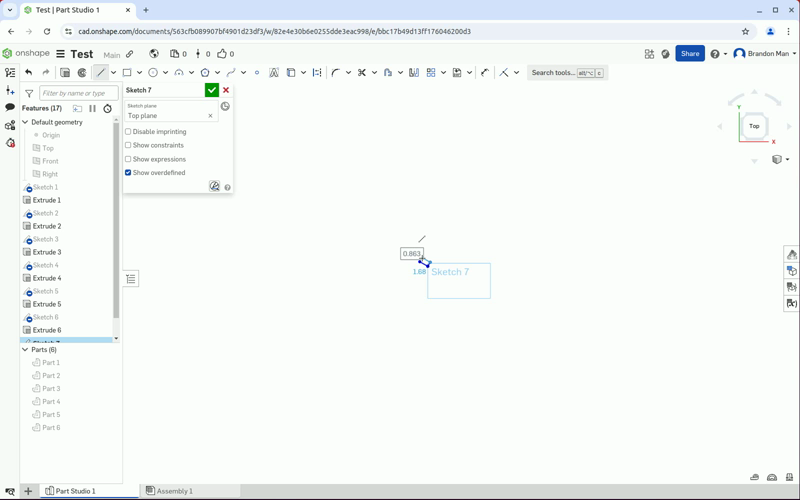
mouse_move(452, 257)
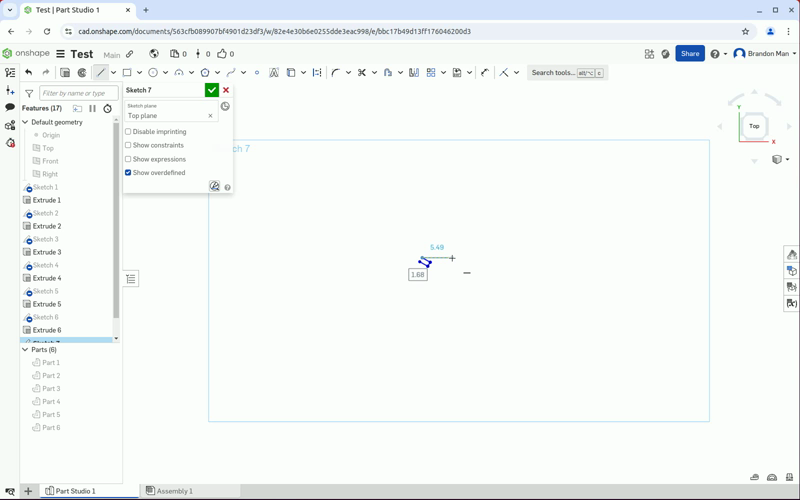
key_down(shift)
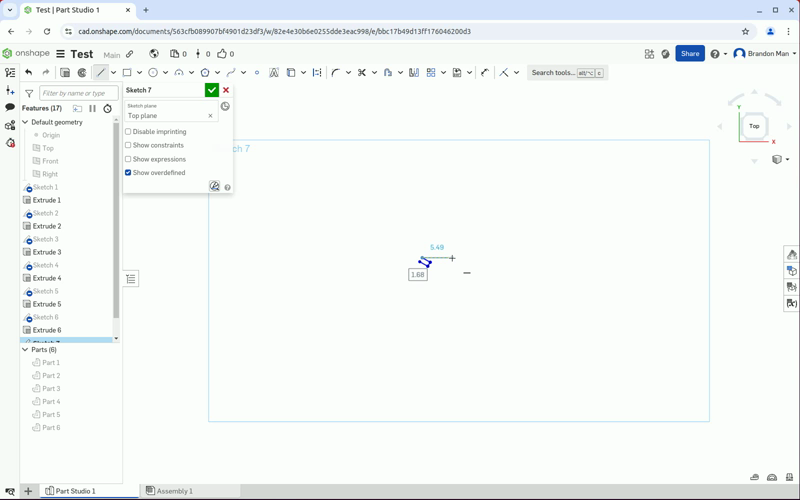
mouse_move(419, 261)
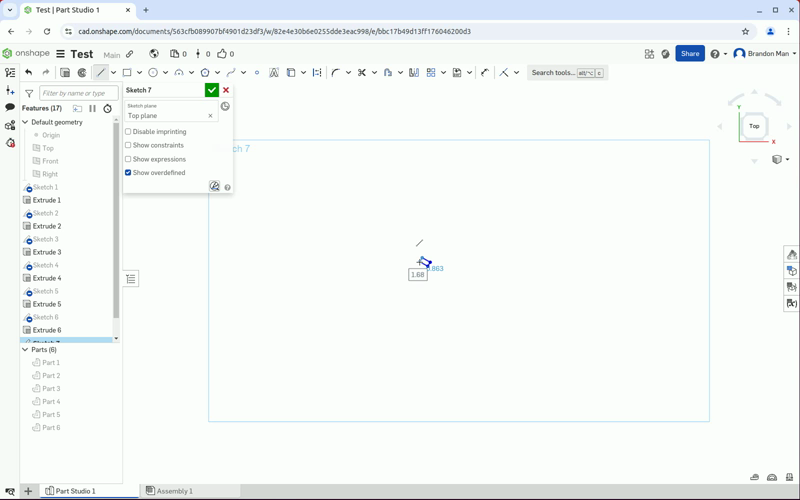
scroll(6)
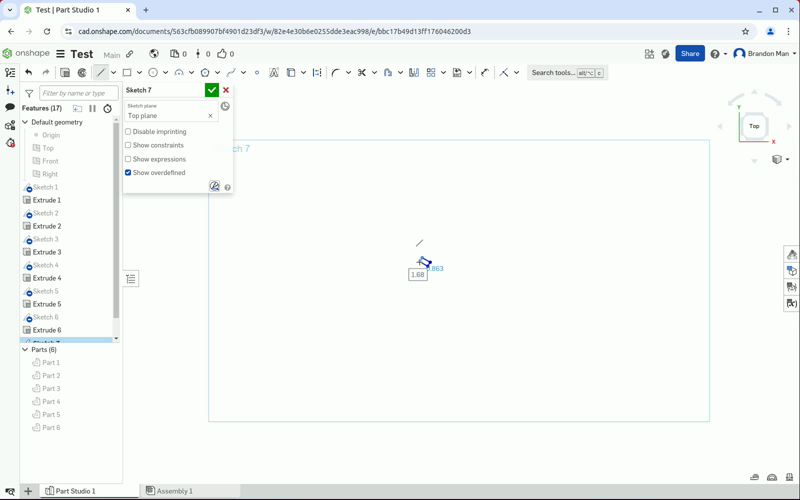
scroll(6)
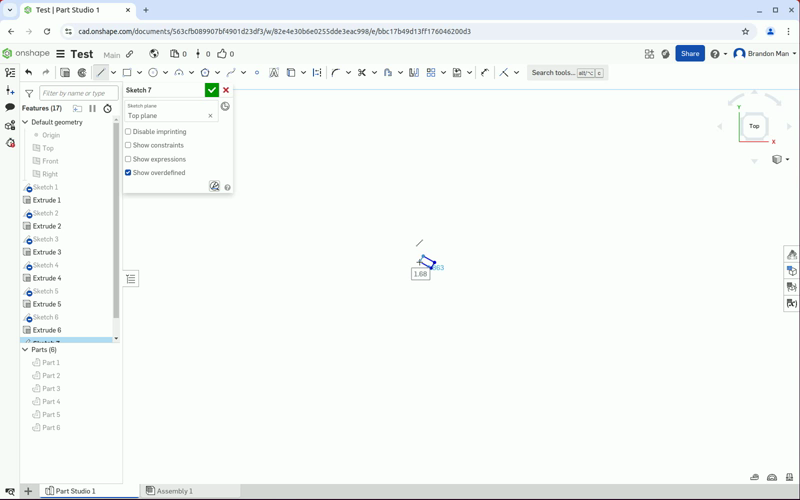
scroll(6)
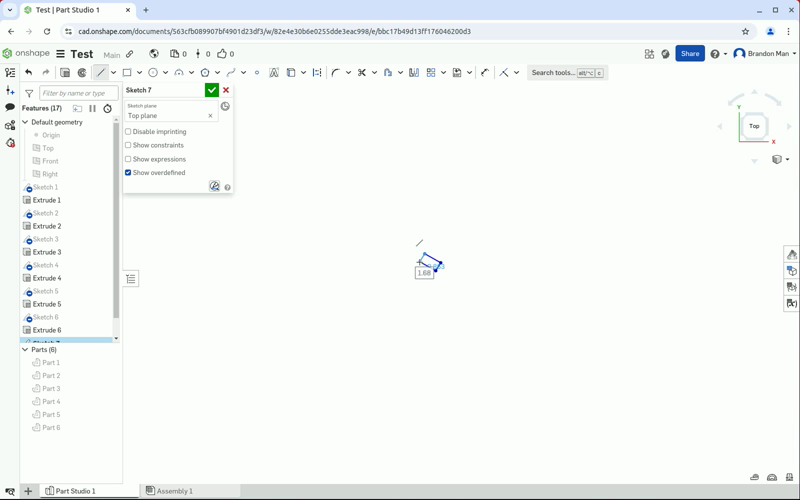
scroll(6)
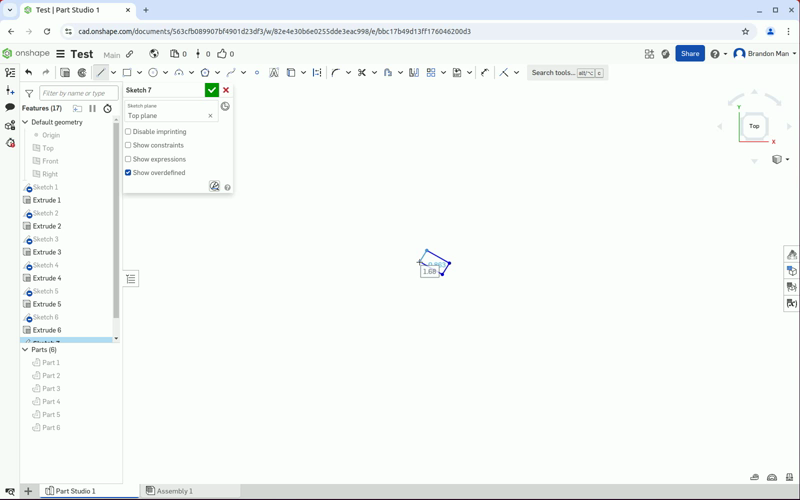
scroll(6)
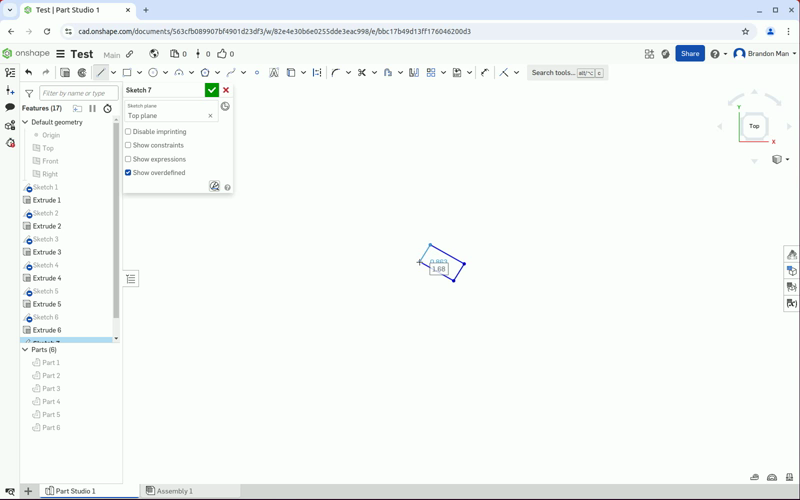
scroll(6)
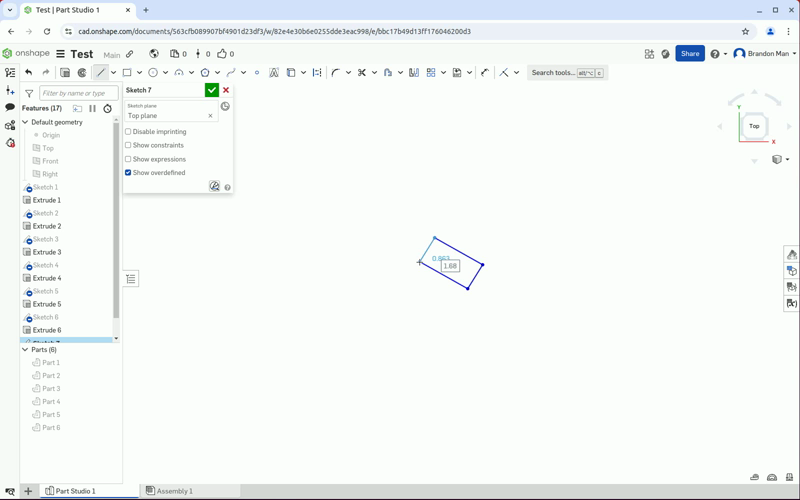
scroll(6)
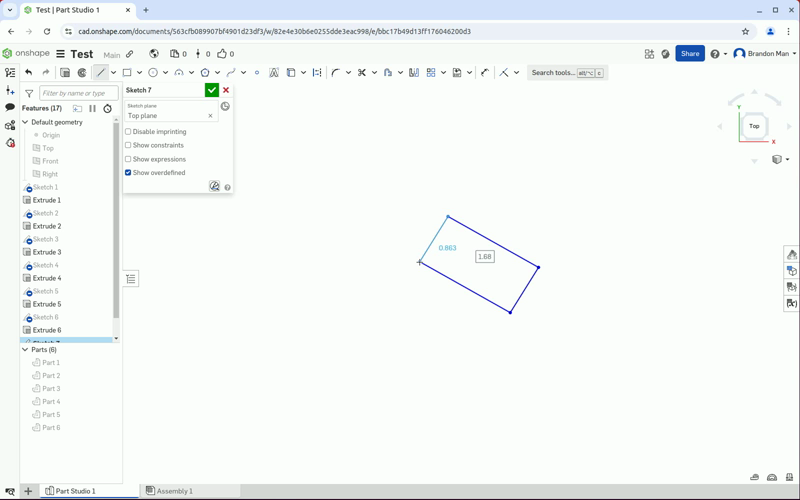
key_up(shift)
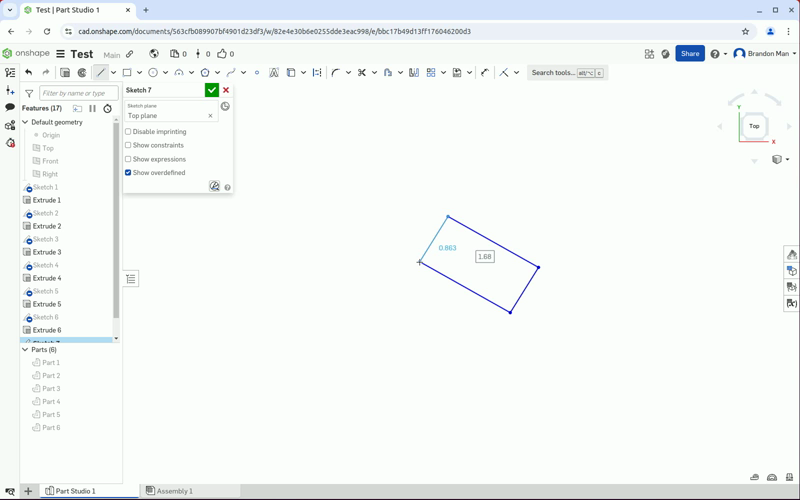
click(419, 261)
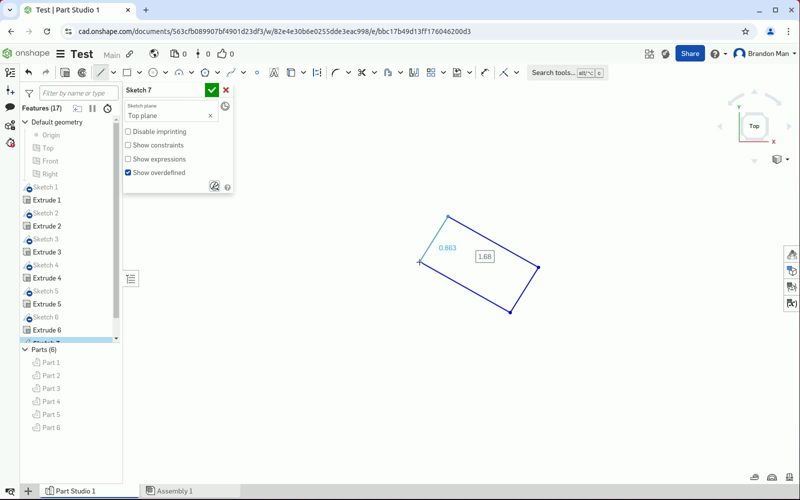
scroll(-6)
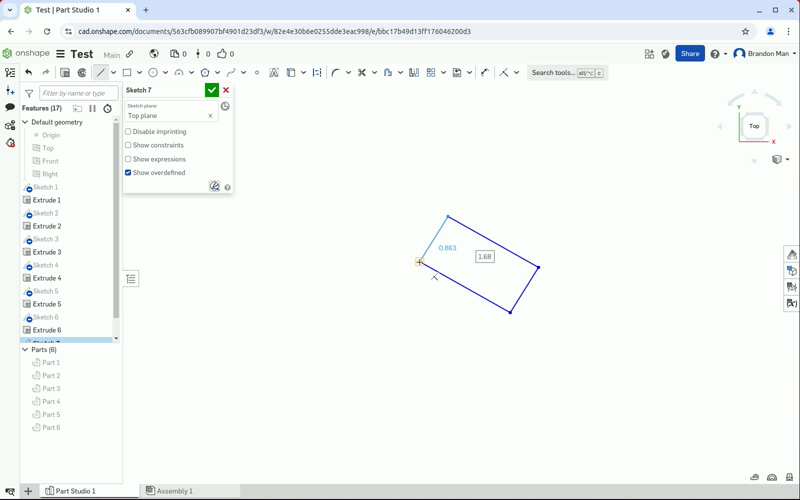
scroll(-6)
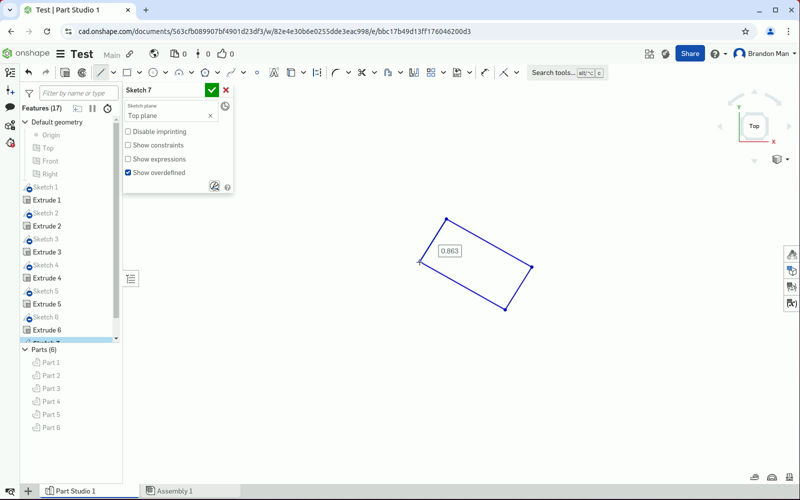
scroll(-6)
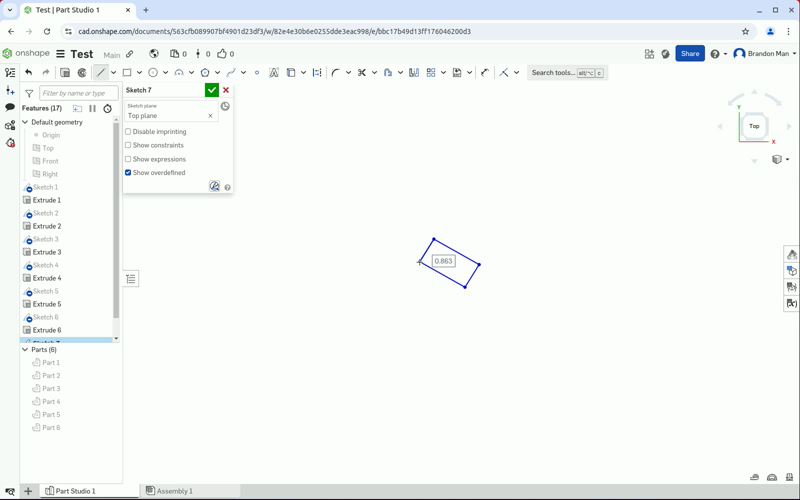
scroll(-6)
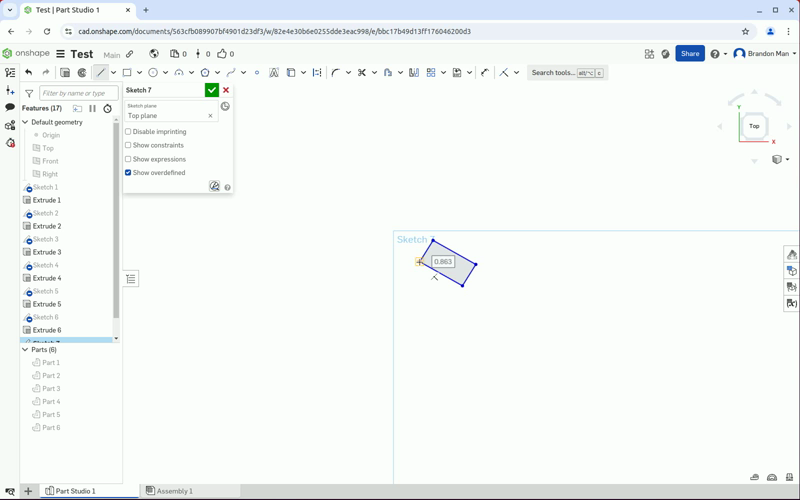
scroll(-6)
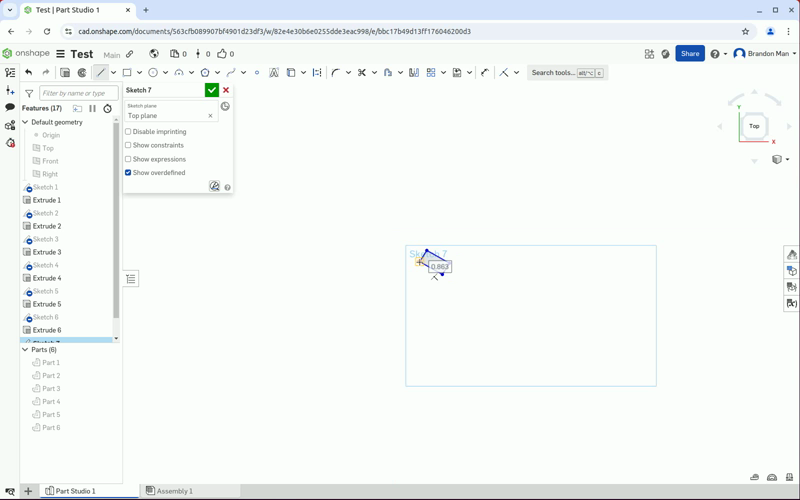
scroll(-6)
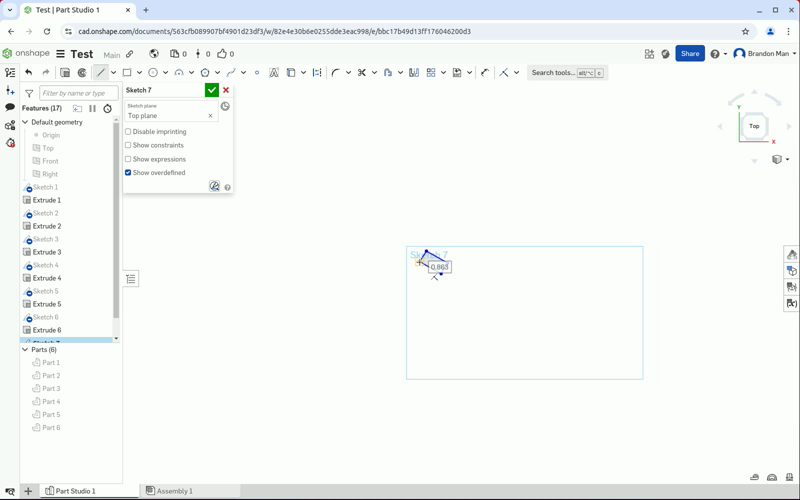
scroll(-6)
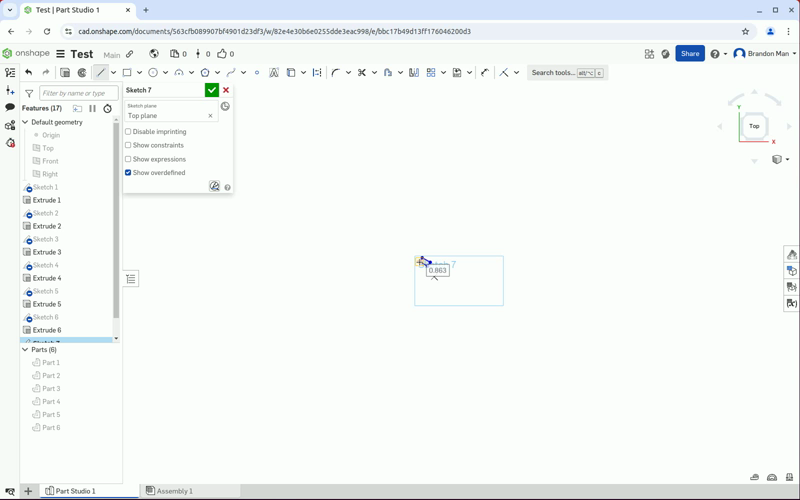
key(esc)
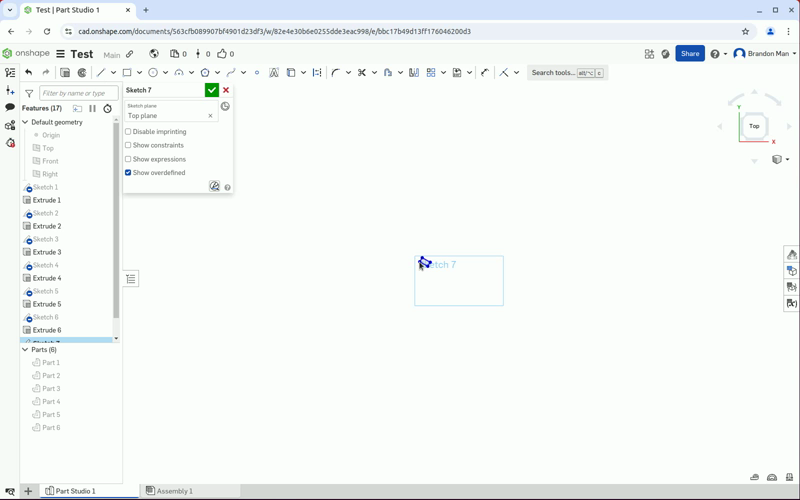
mouse_move(422, 260)
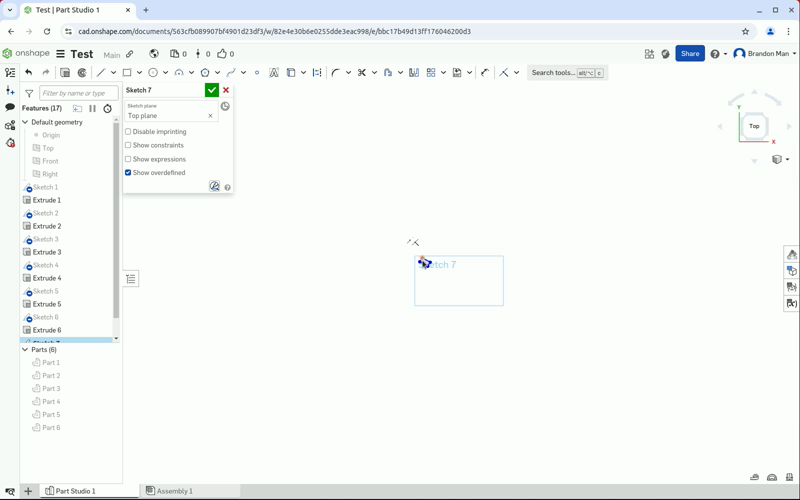
scroll(6)
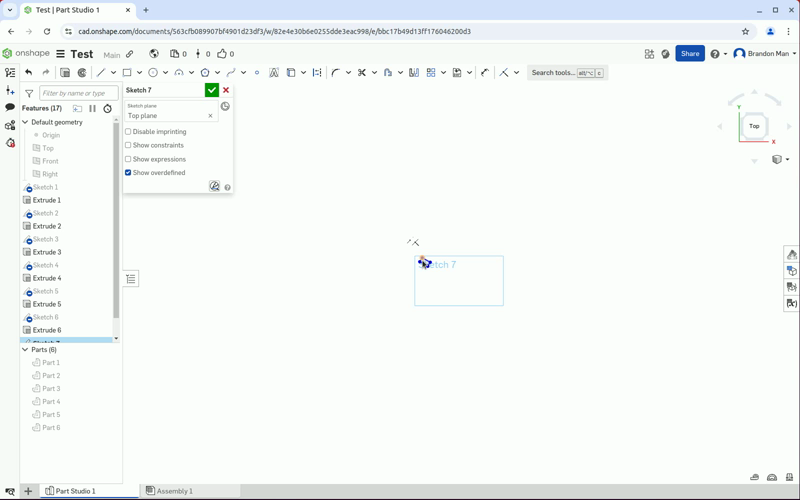
scroll(6)
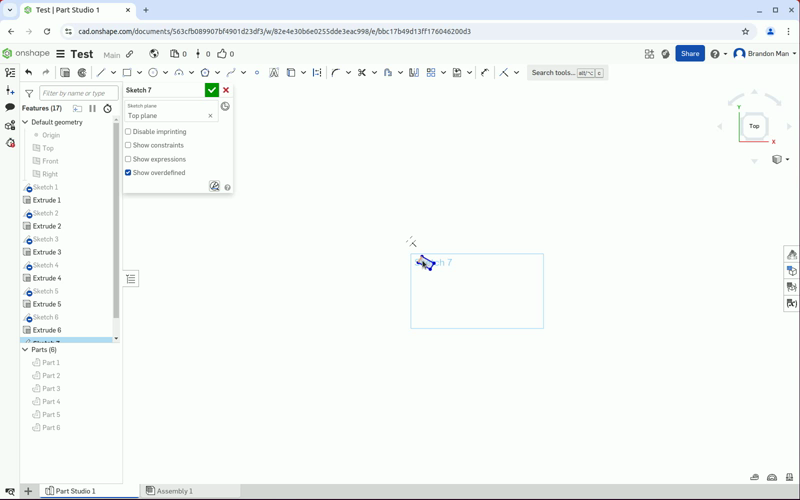
scroll(6)
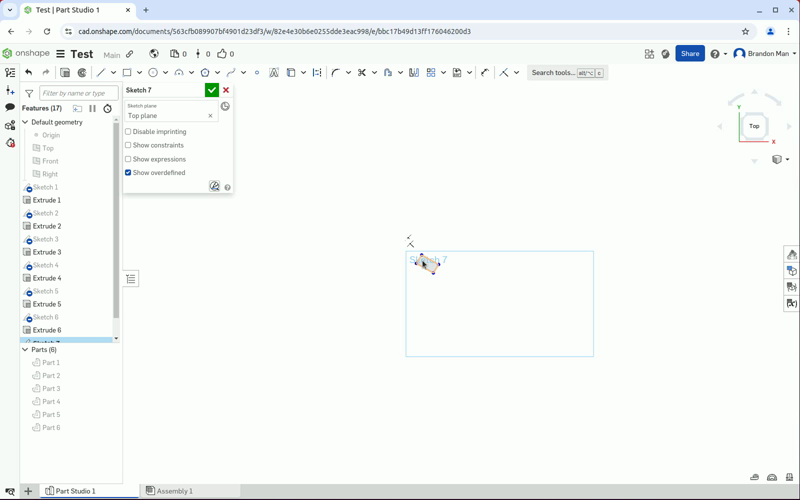
scroll(6)
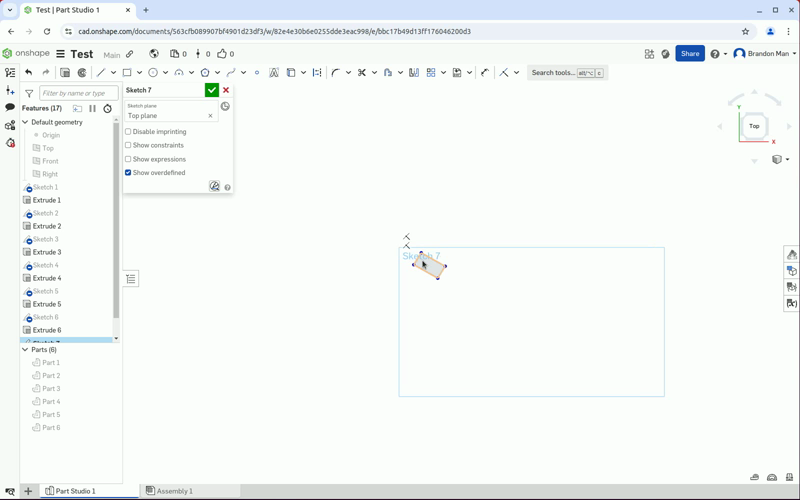
scroll(6)
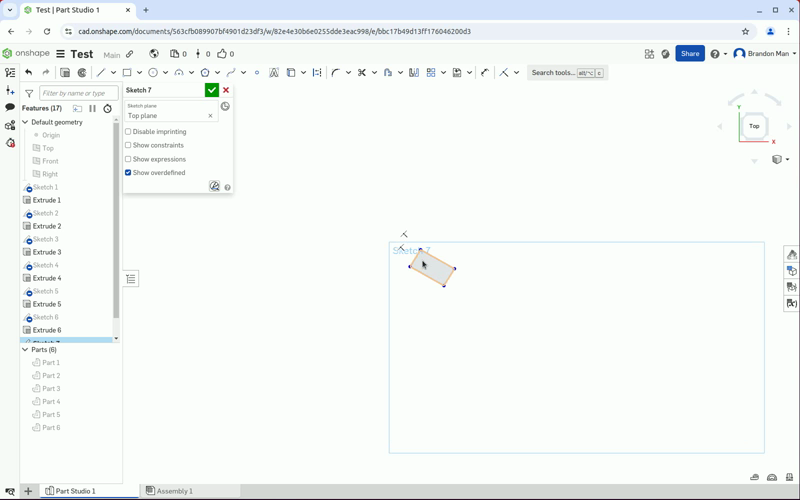
scroll(6)
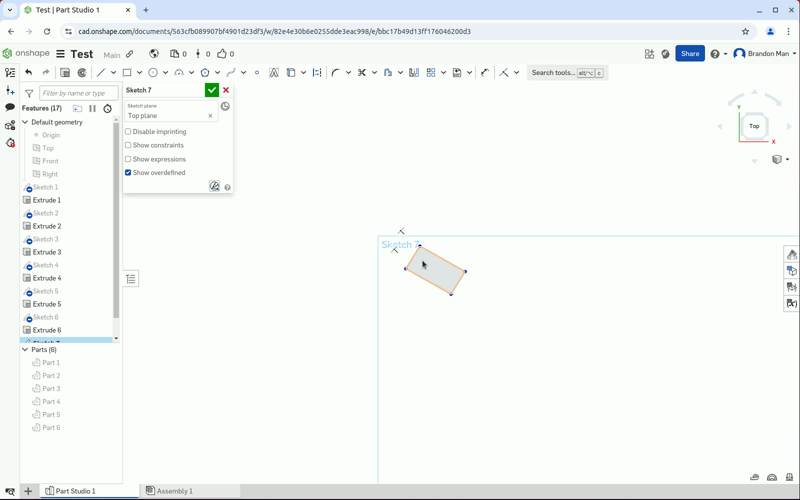
scroll(6)
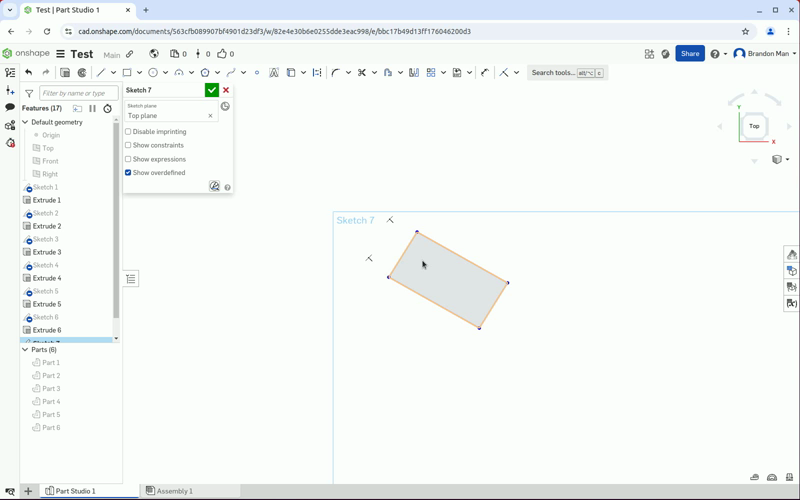
click(422, 260)
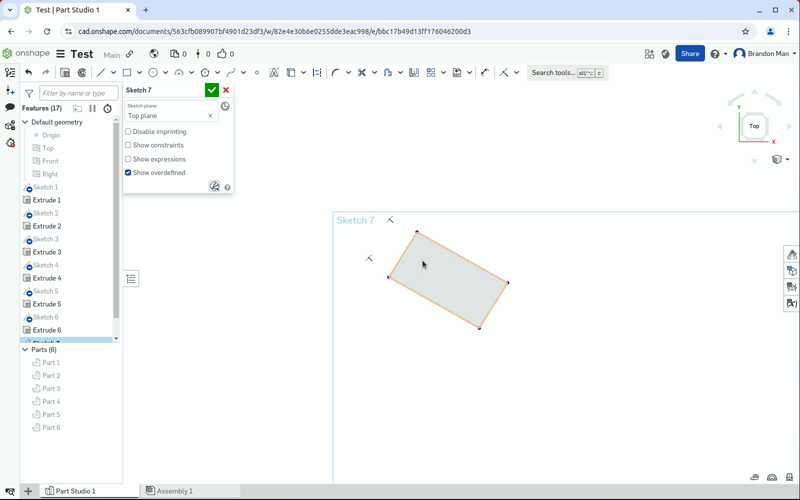
scroll(-6)
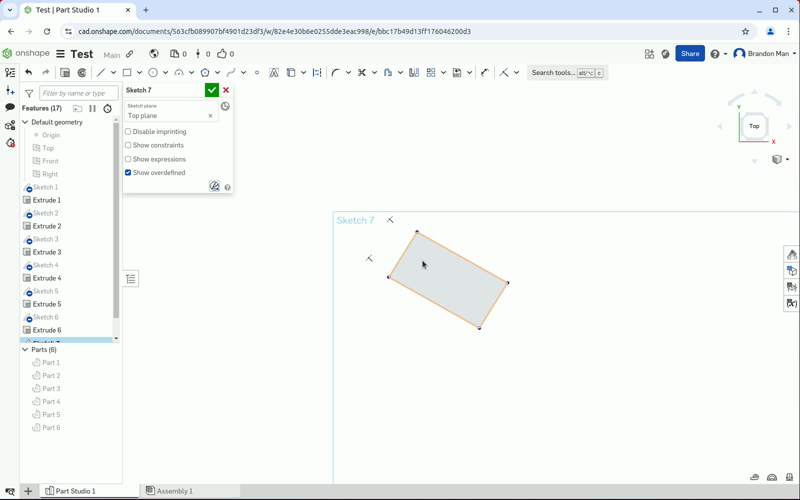
scroll(-6)
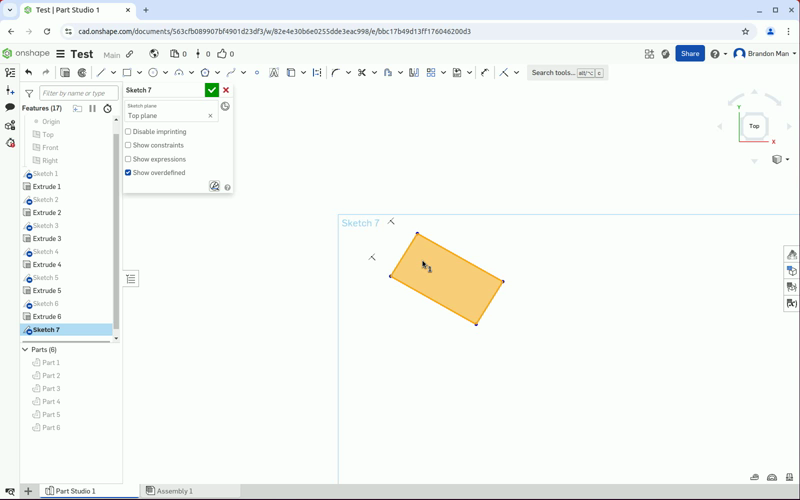
scroll(-6)
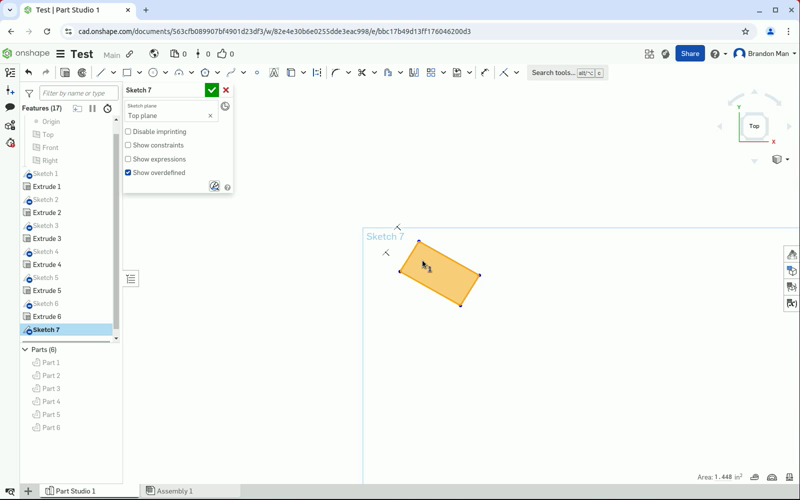
scroll(-6)
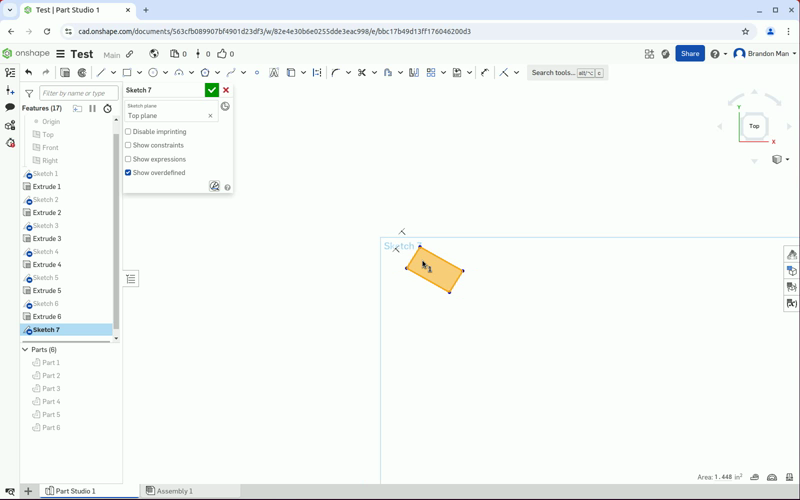
scroll(-6)
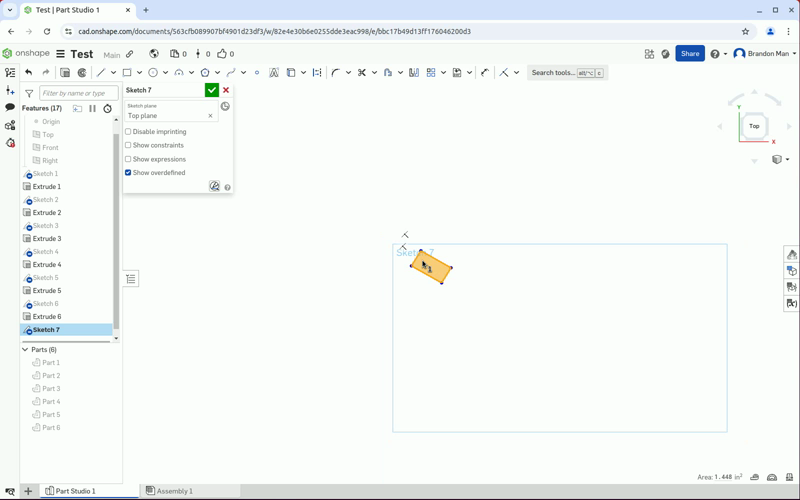
scroll(-6)
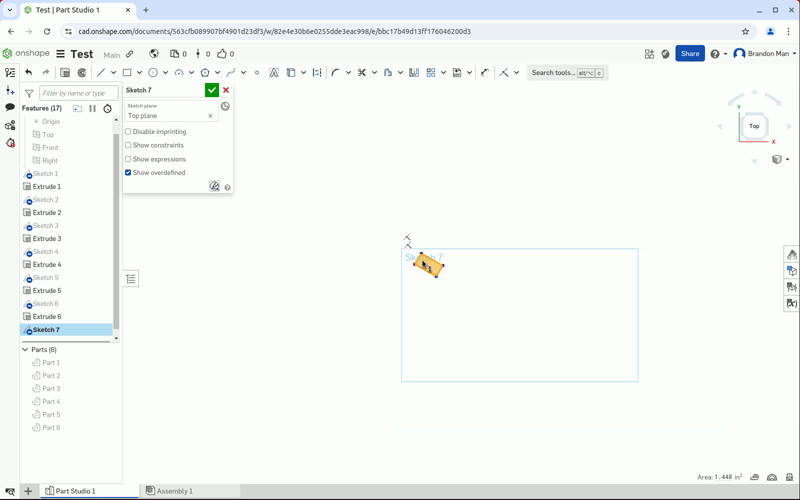
scroll(-6)
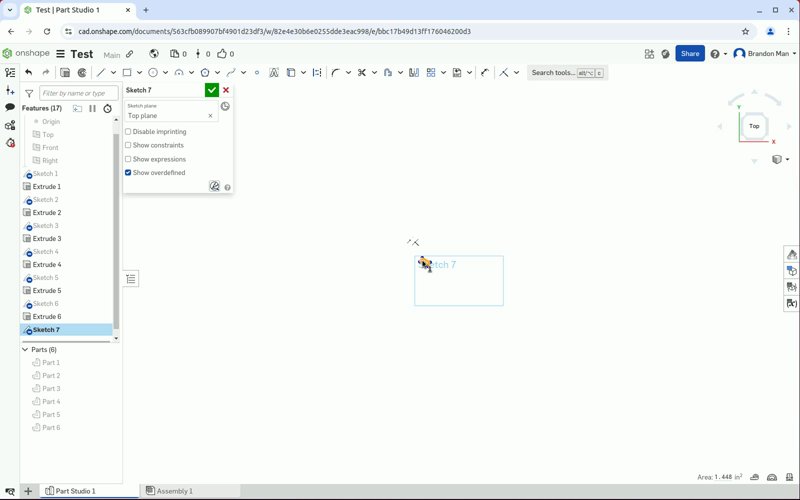
mouse_move(73, 352)
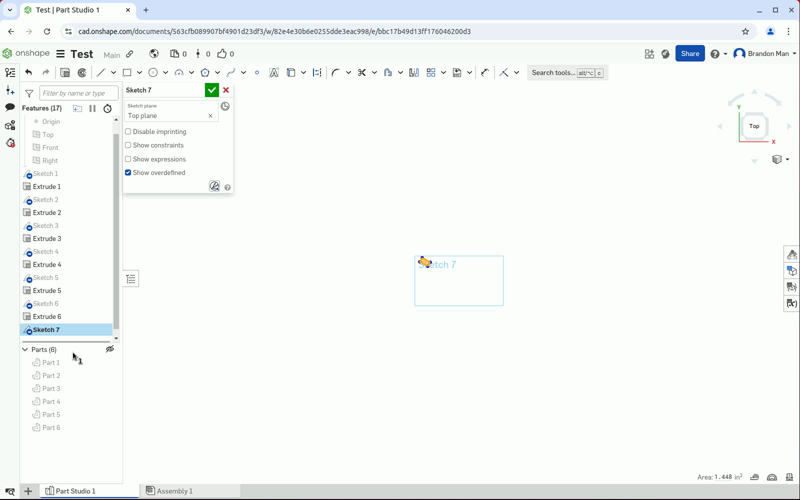
key(shift+y)
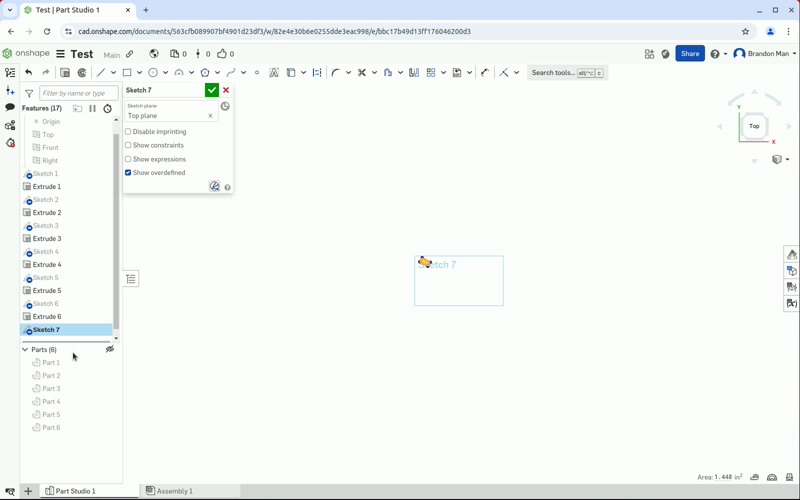
key(shift+e)
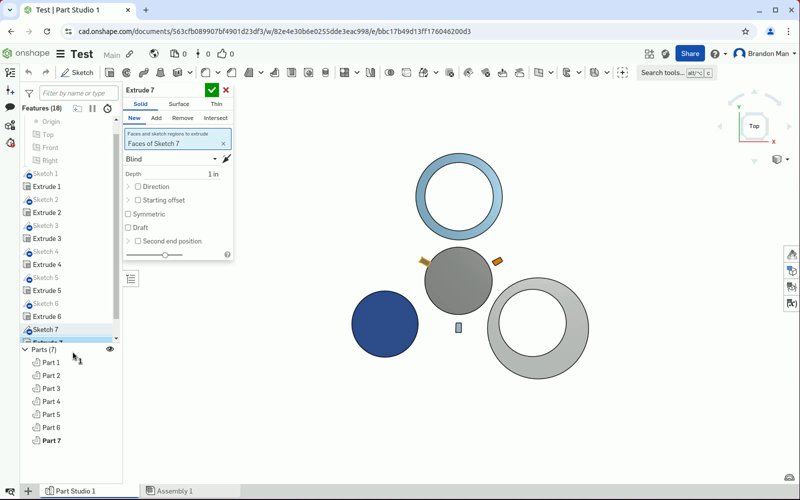
mouse_move(143, 106)
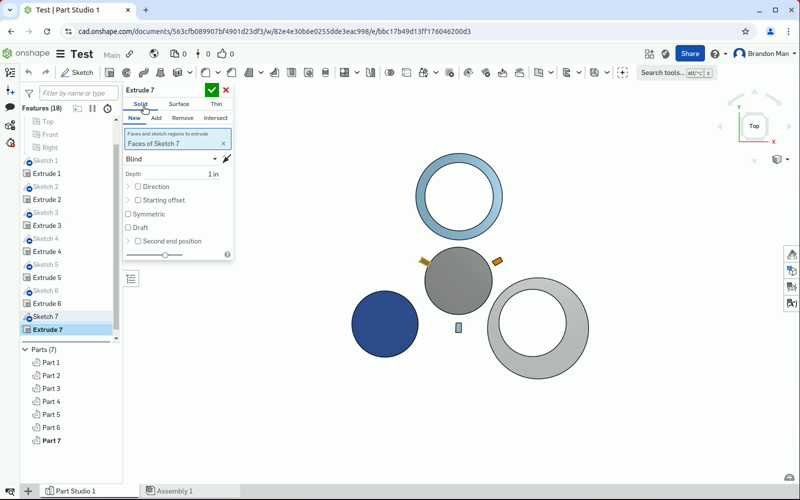
click(143, 106)
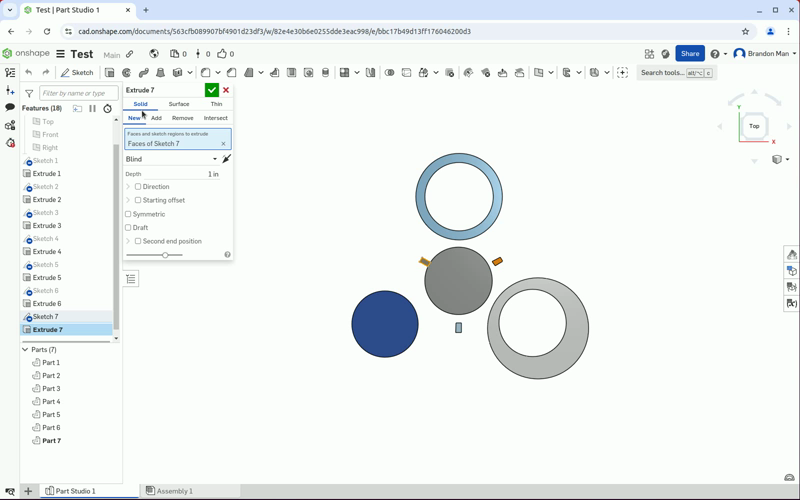
mouse_move(137, 120)
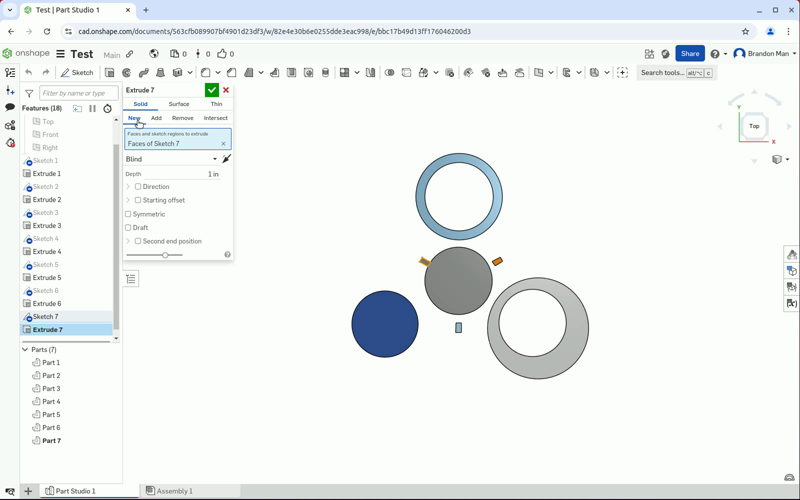
click(137, 120)
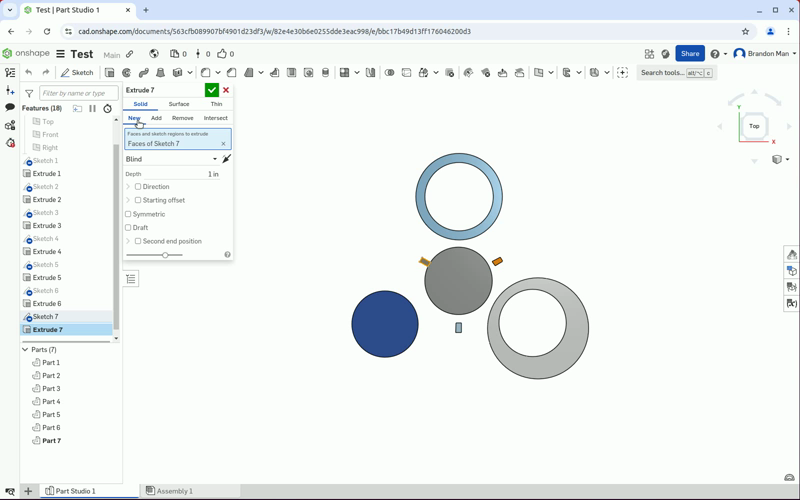
key(tab, 4)
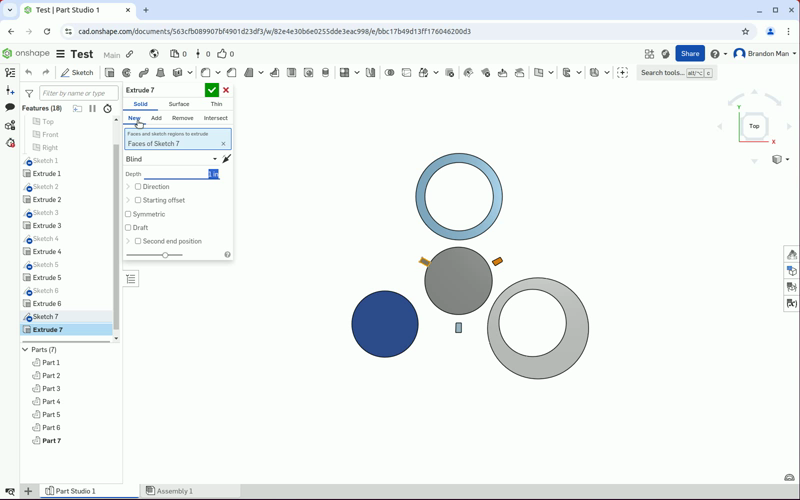
text(3.611)
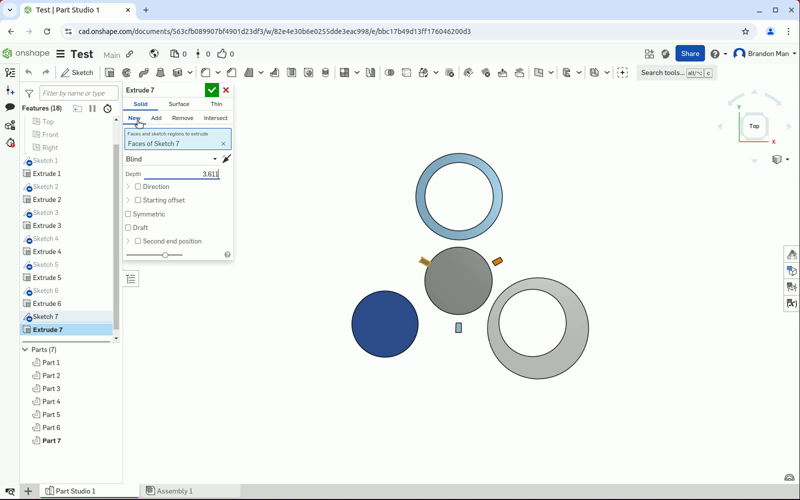
key(enter)
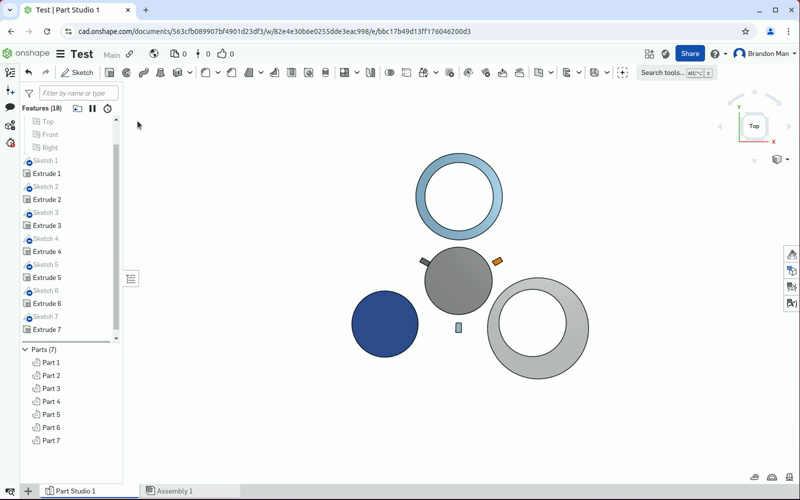
key(shift+h)
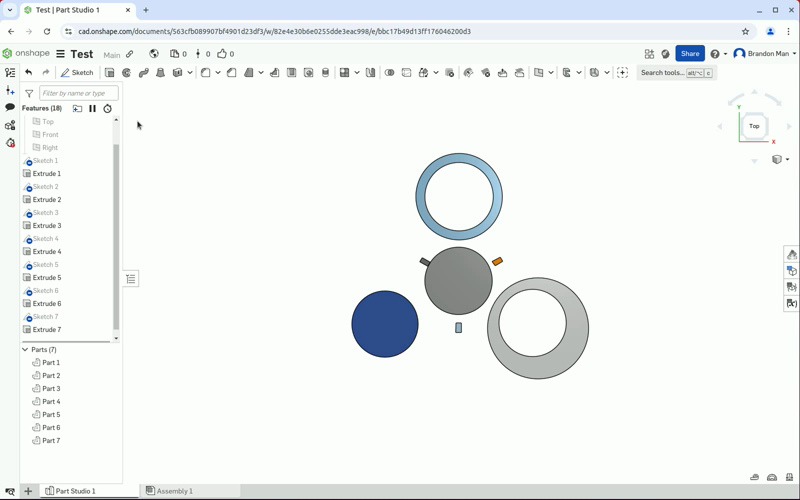
key(shift+h)
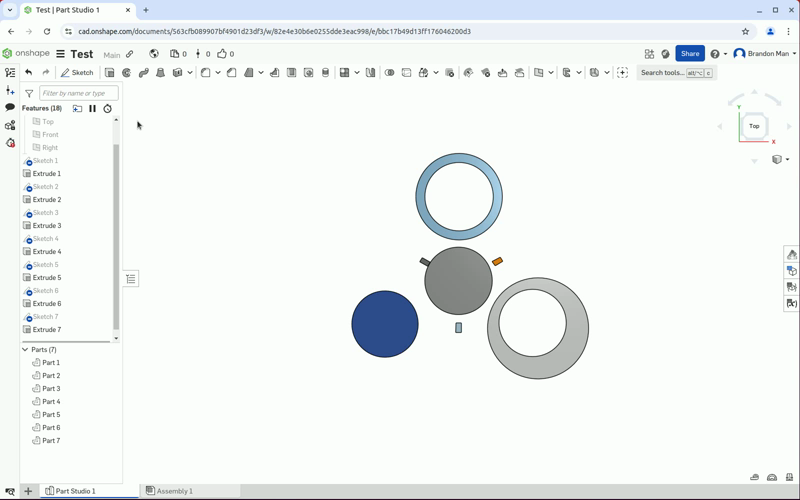
key(shift+7)
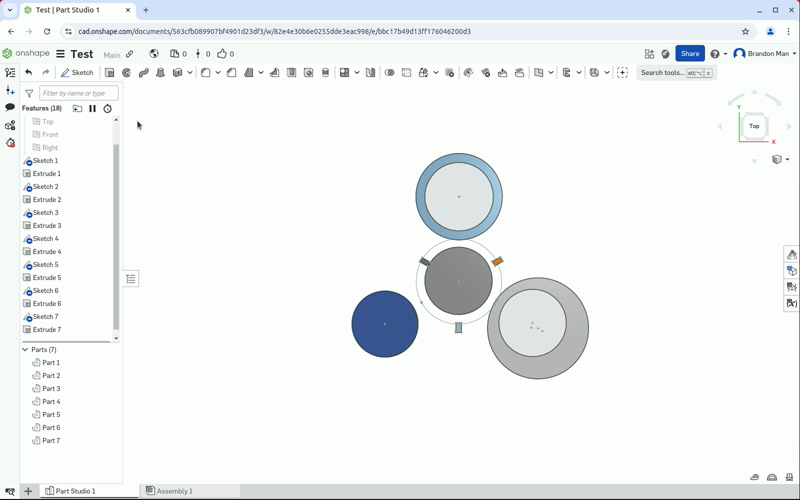
key(up, 3)
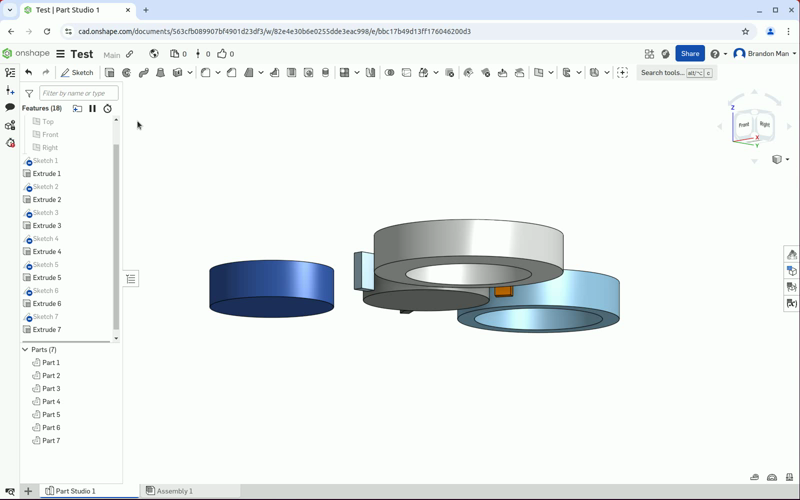
key(left, 3)
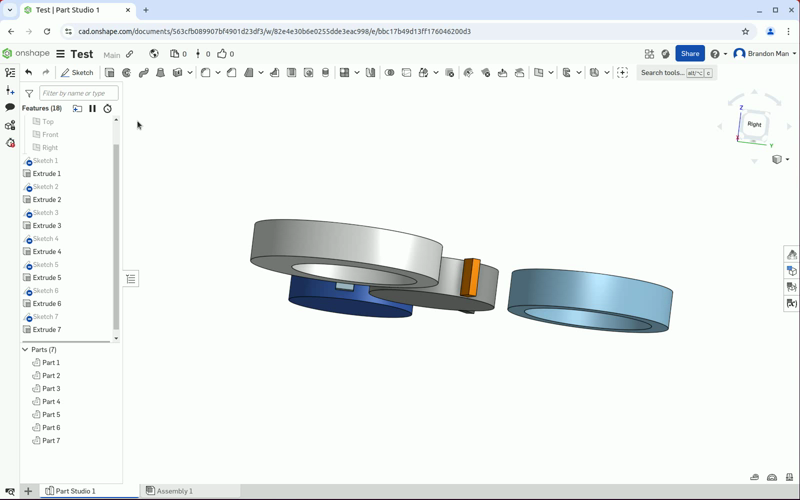
key(right, 3)
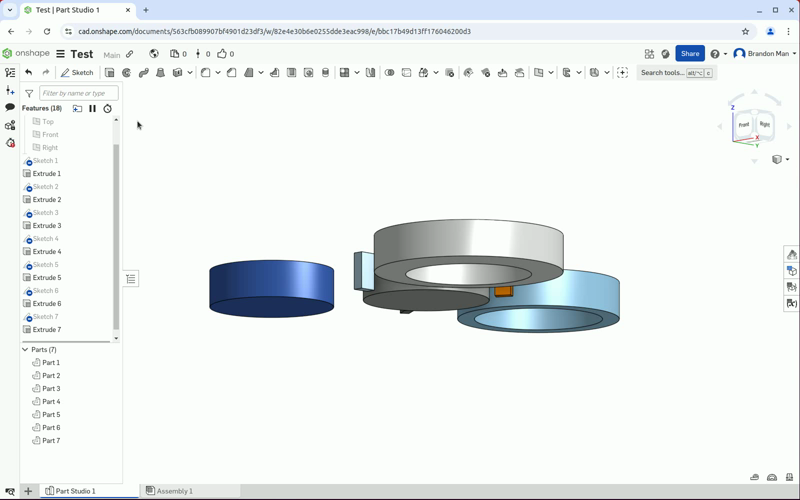
key(down, 3)
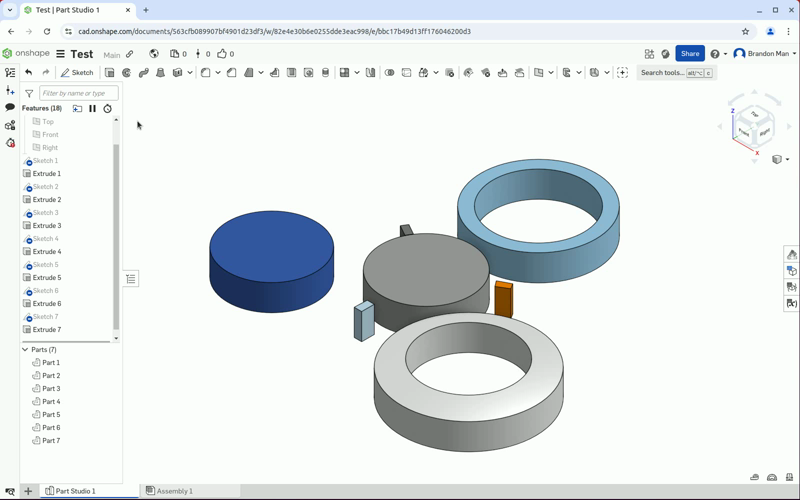
mouse_move(69, 163)
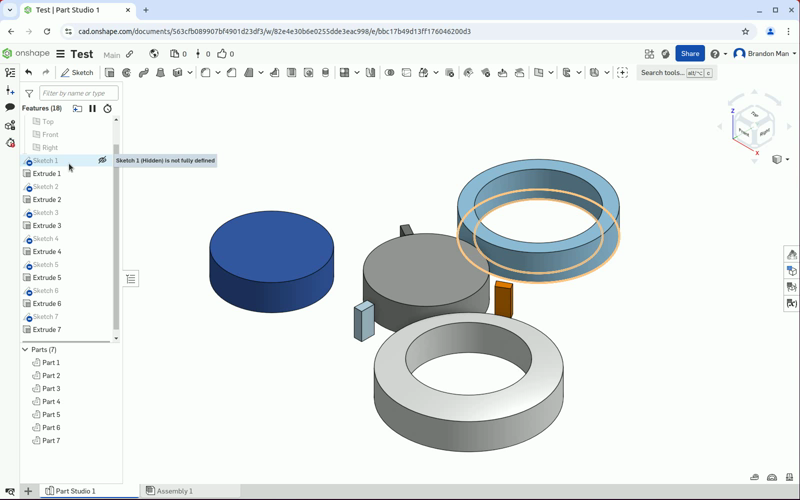
click(69, 163)